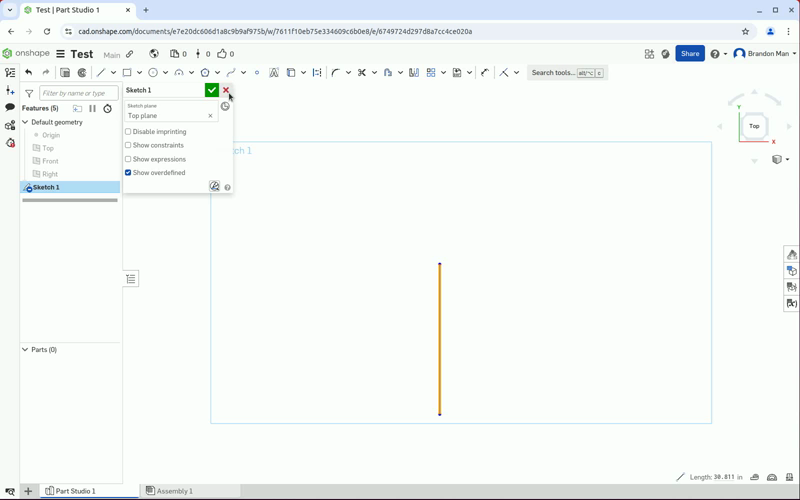
key(shift+h)
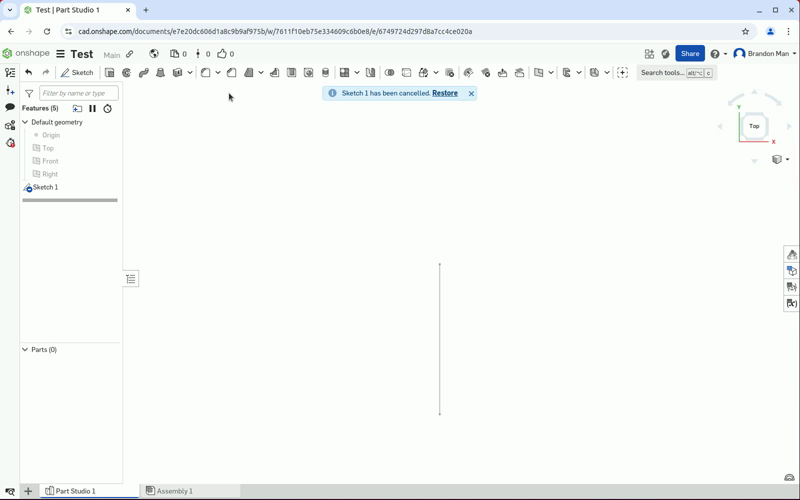
mouse_move(73, 352)
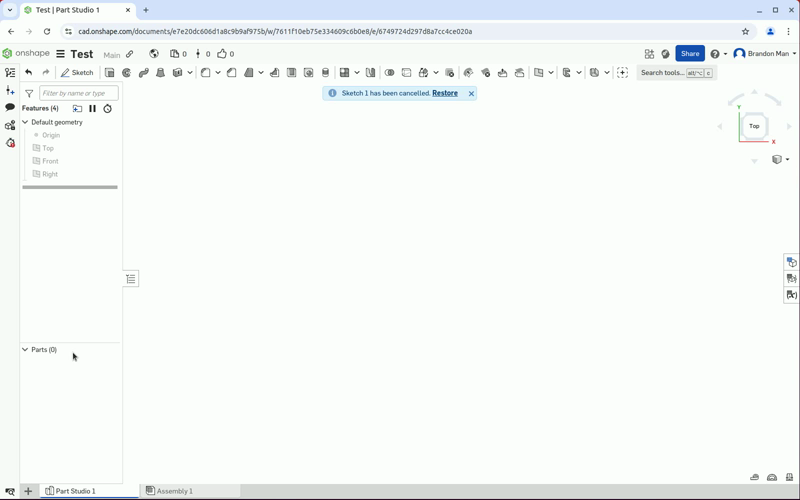
key(y)
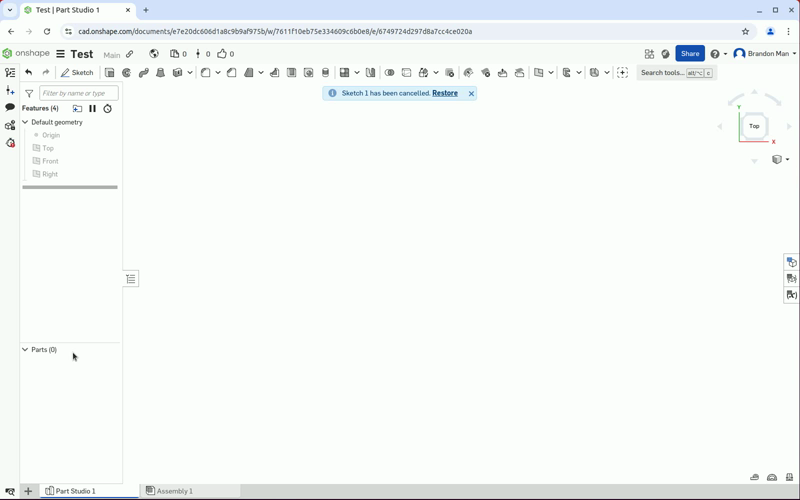
key(shift+p)
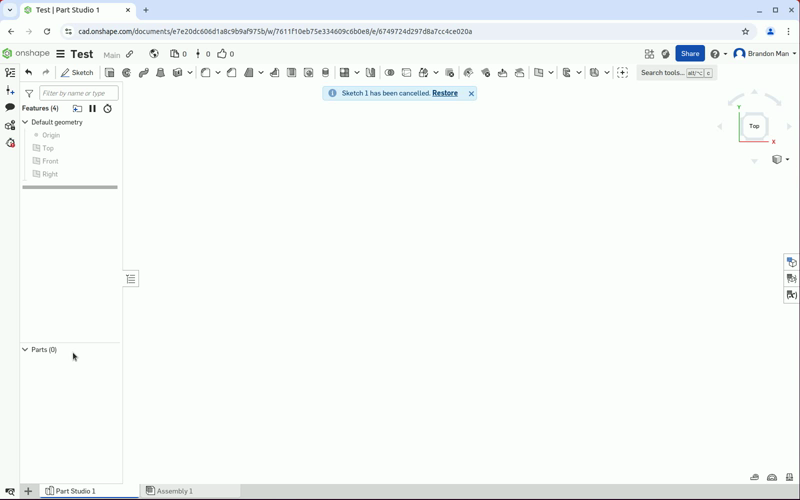
key(space)
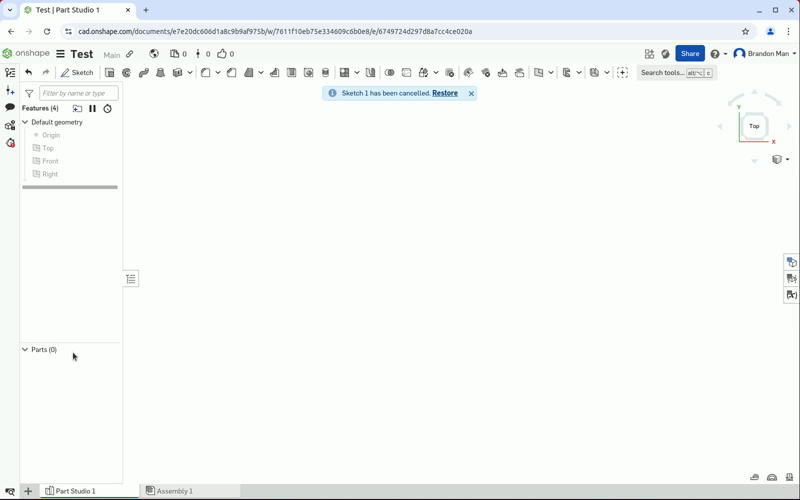
key_down(shift)
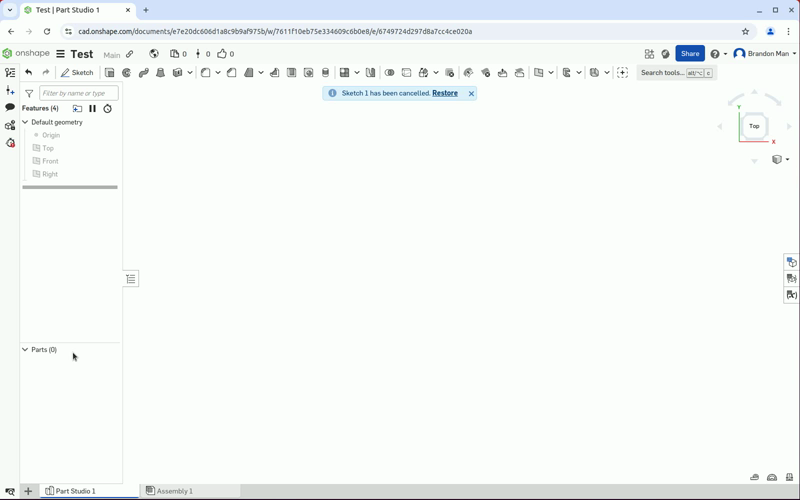
key(up)
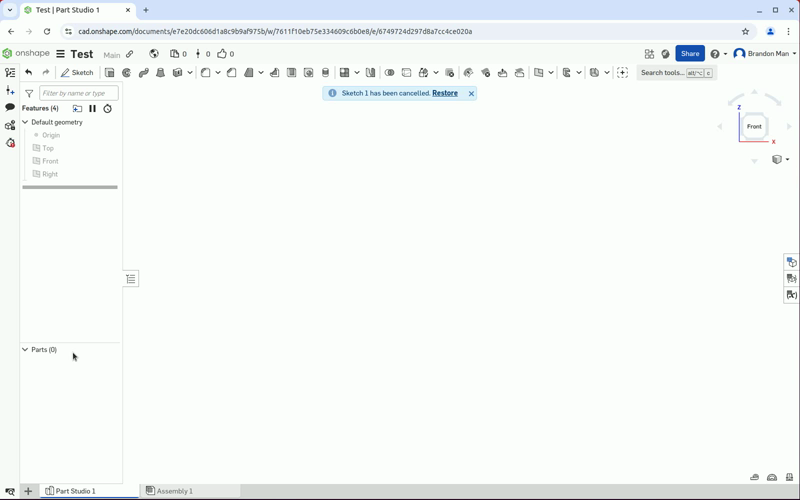
key_up(shift)
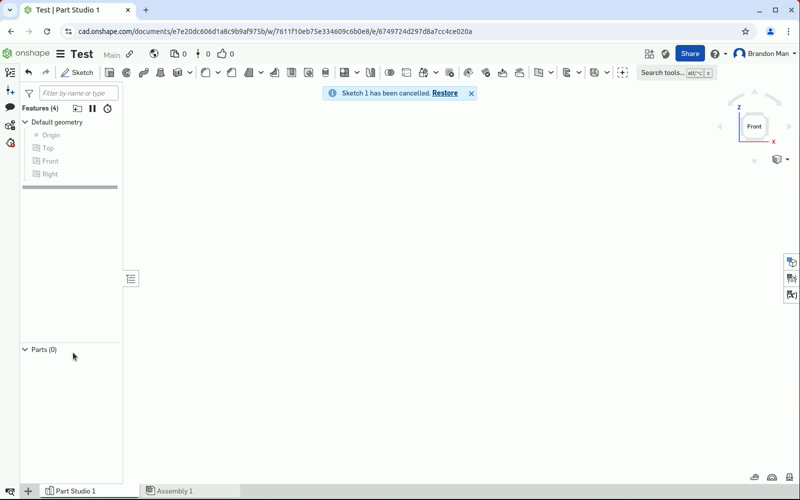
mouse_move(73, 352)
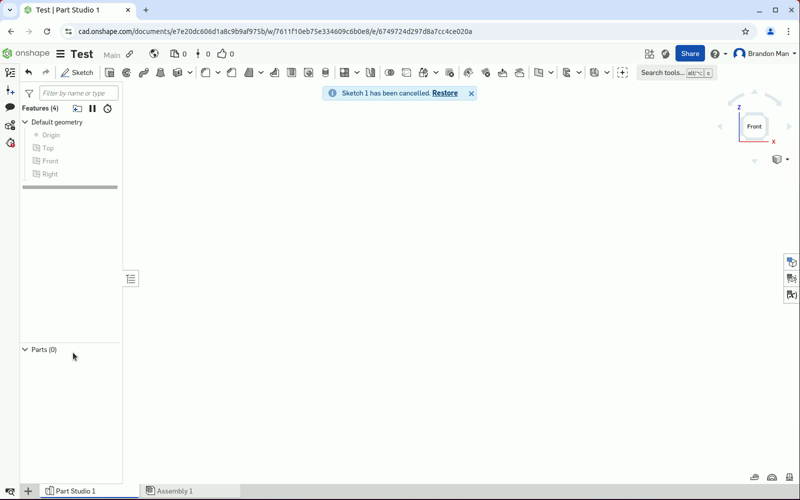
key(shift+y)
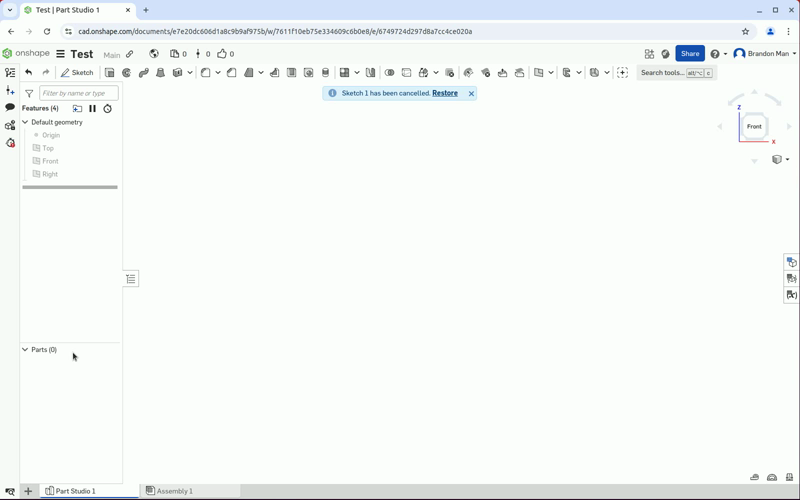
key(shift+s)
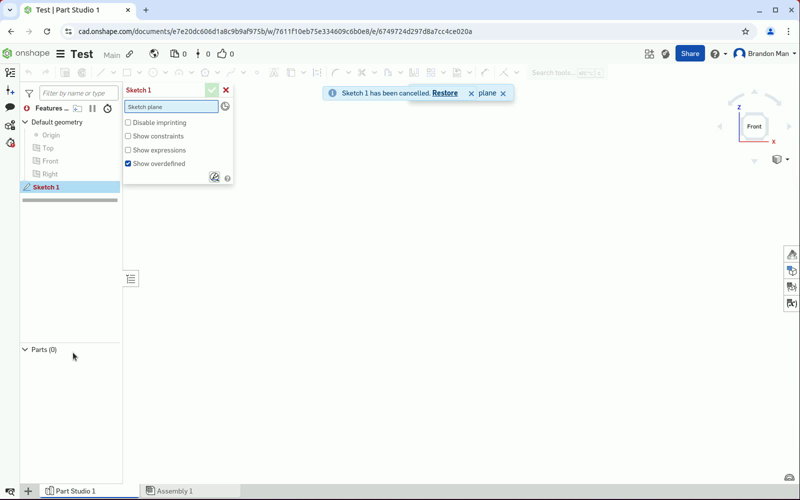
mouse_move(73, 163)
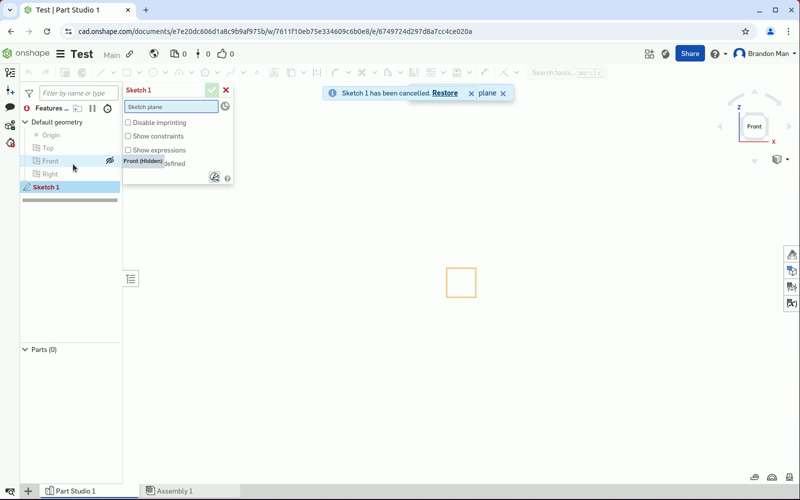
click(73, 163)
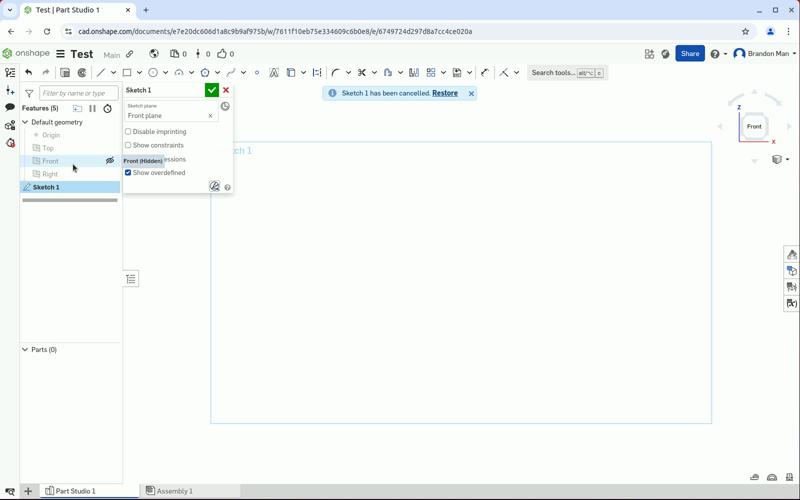
mouse_move(73, 352)
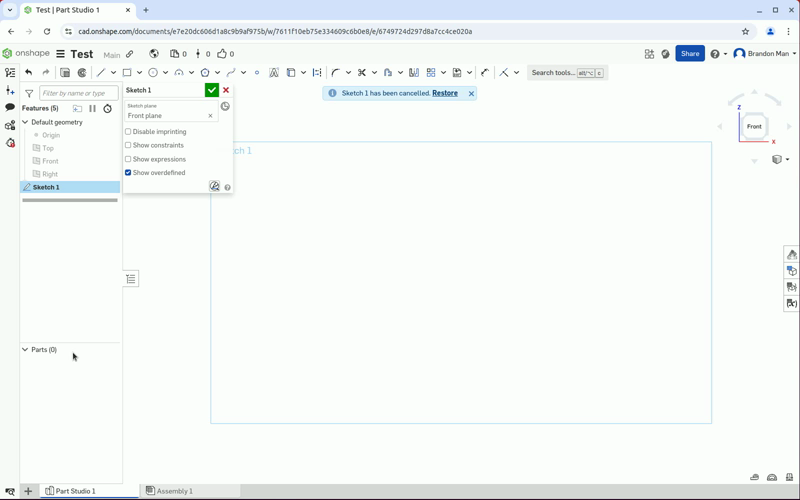
key(y)
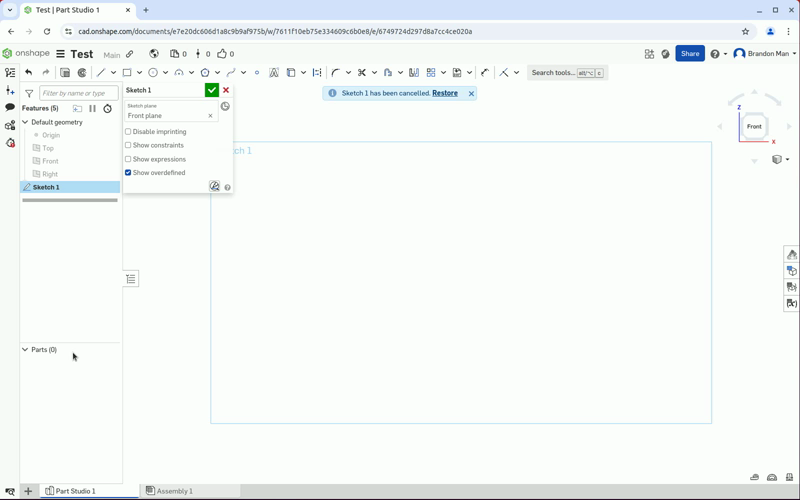
key(l)
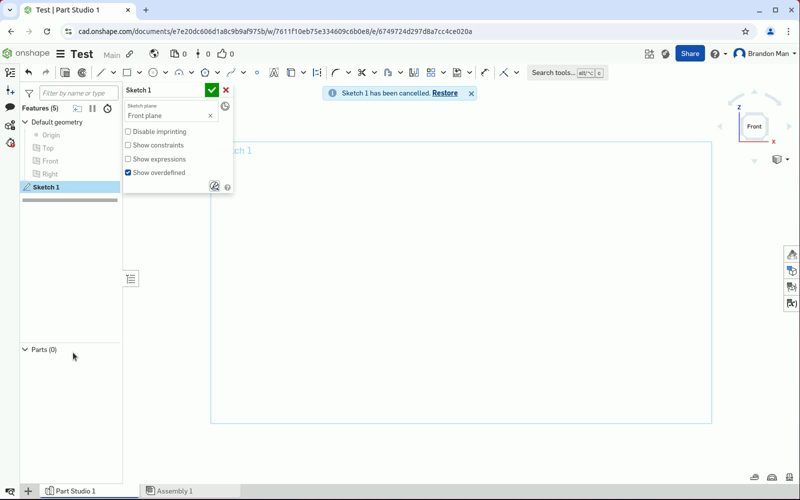
key_down(shift)
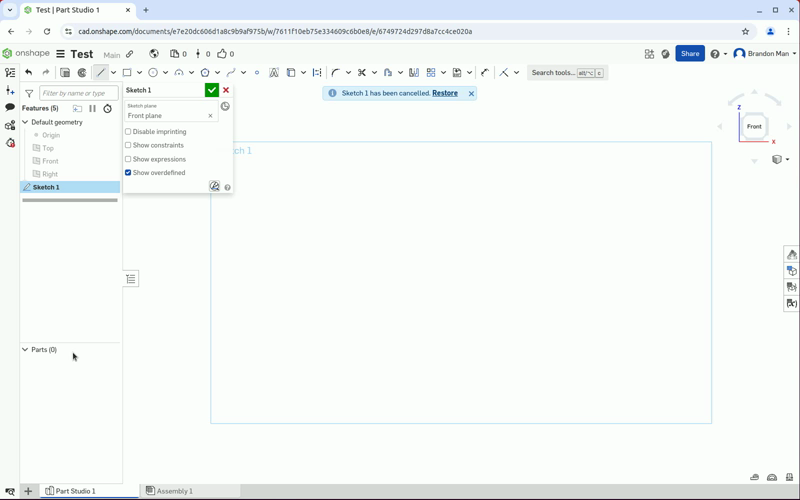
mouse_move(460, 282)
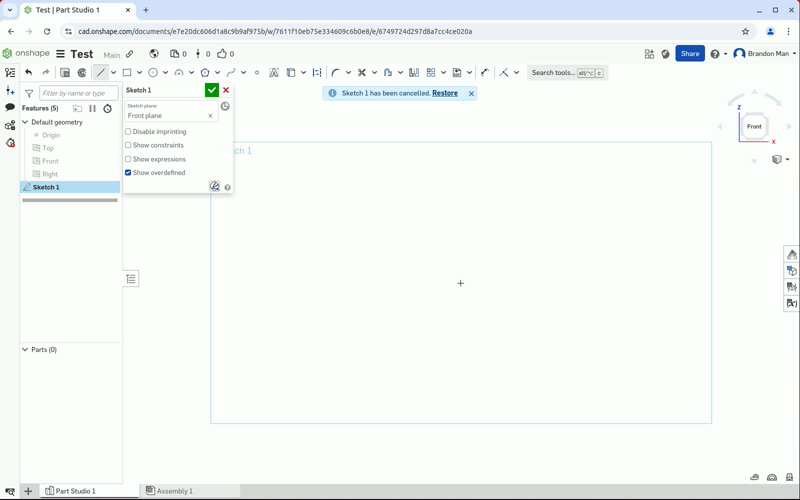
click(460, 282)
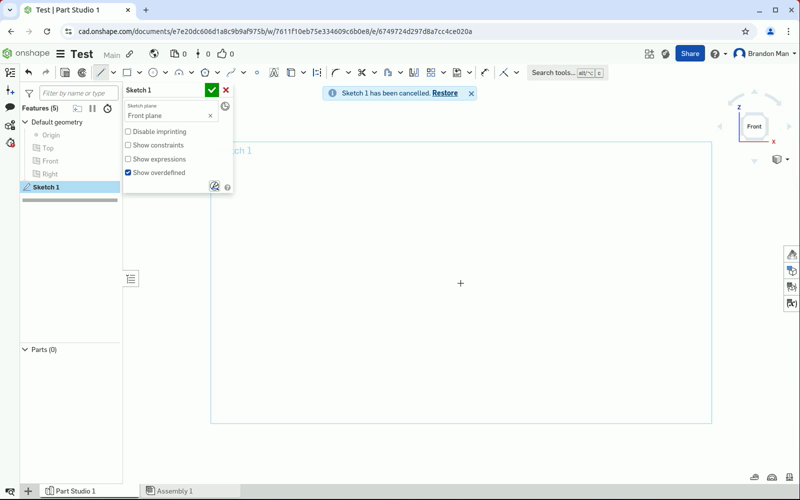
key_up(shift)
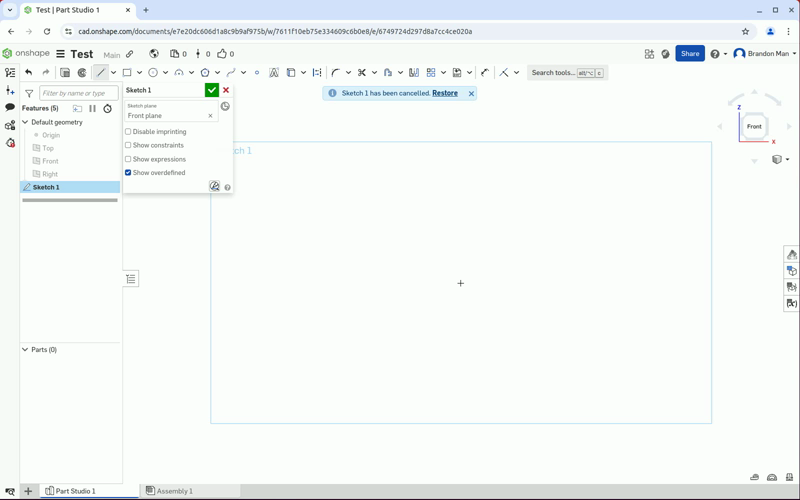
key_down(shift)
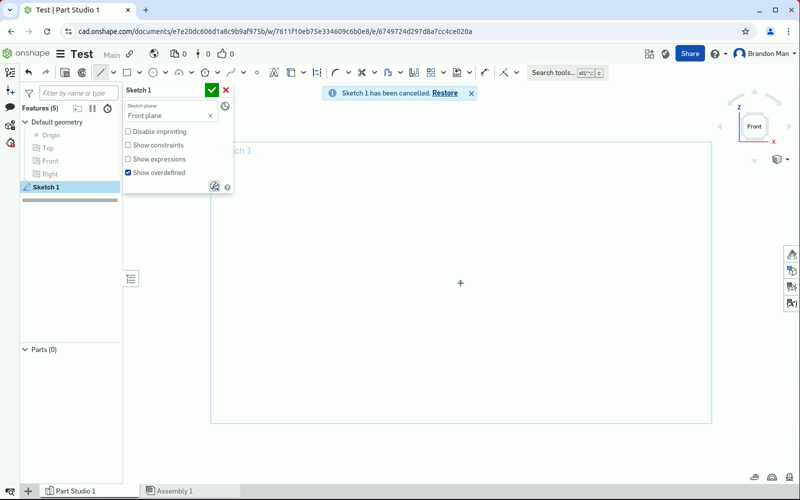
mouse_move(490, 282)
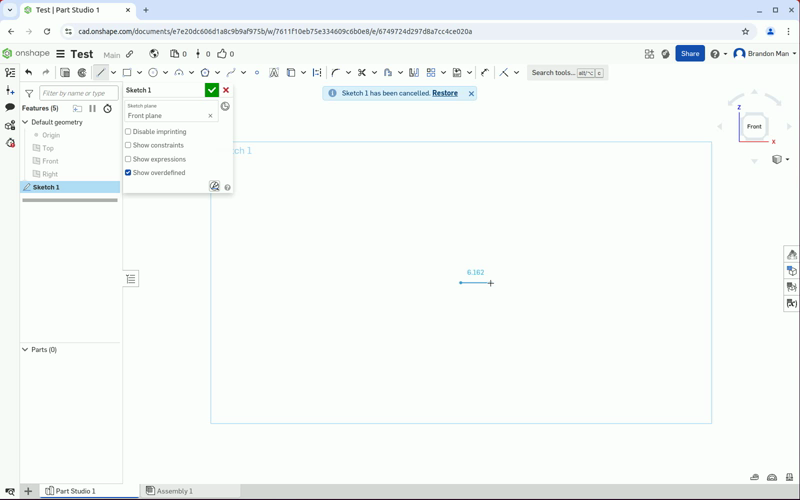
mouse_move(461, 282)
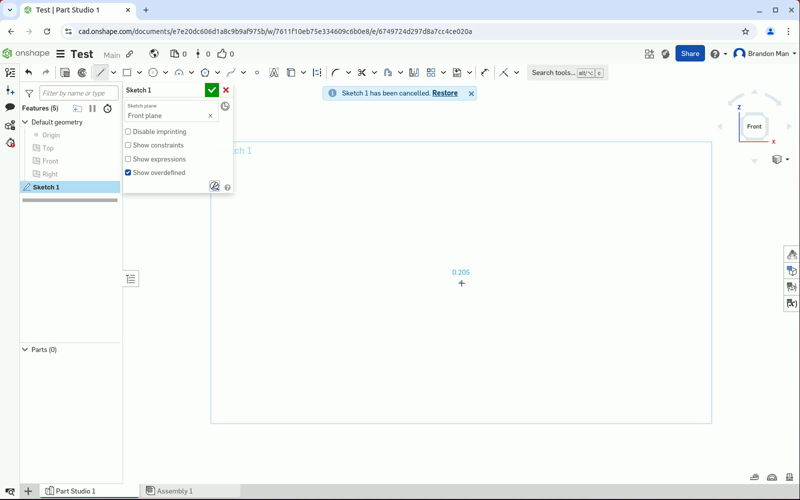
scroll(6)
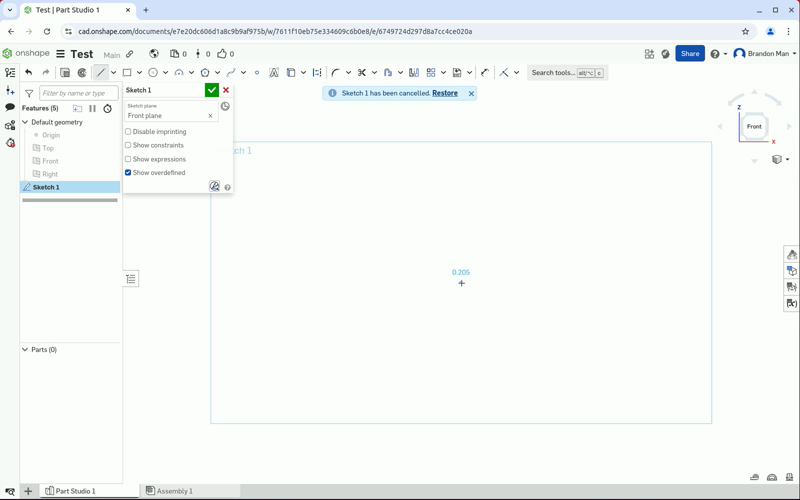
scroll(6)
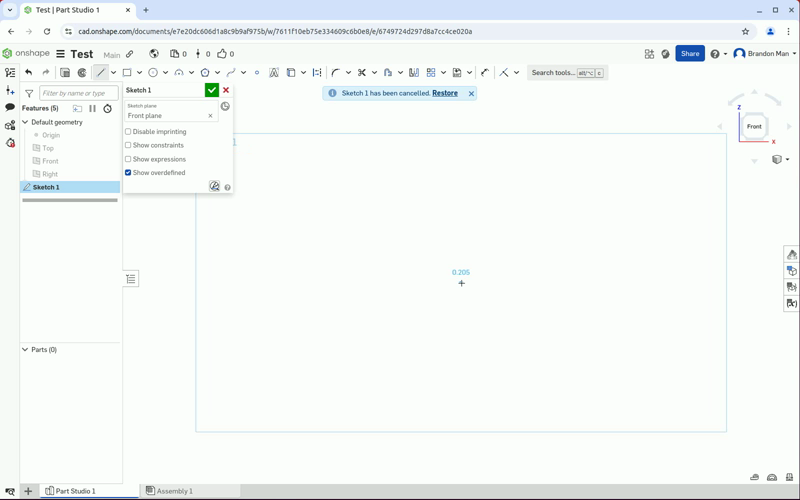
scroll(6)
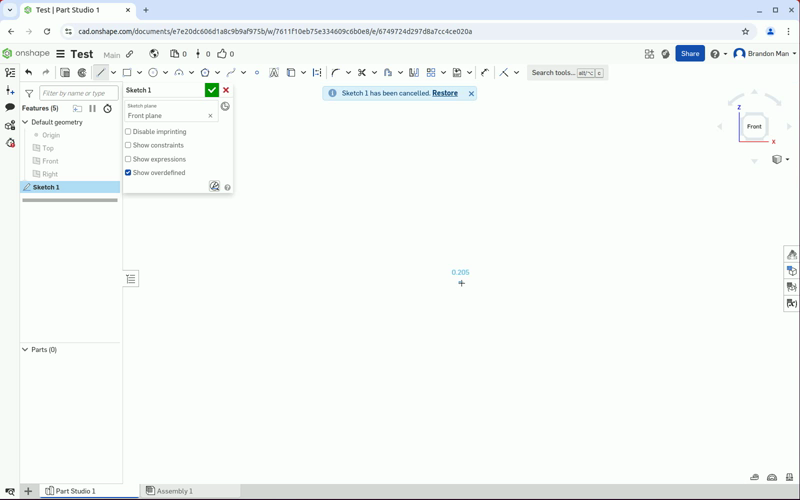
scroll(6)
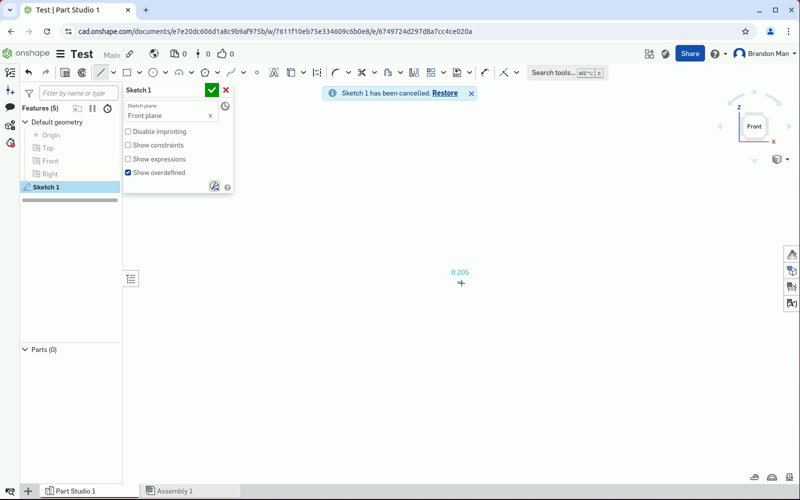
scroll(6)
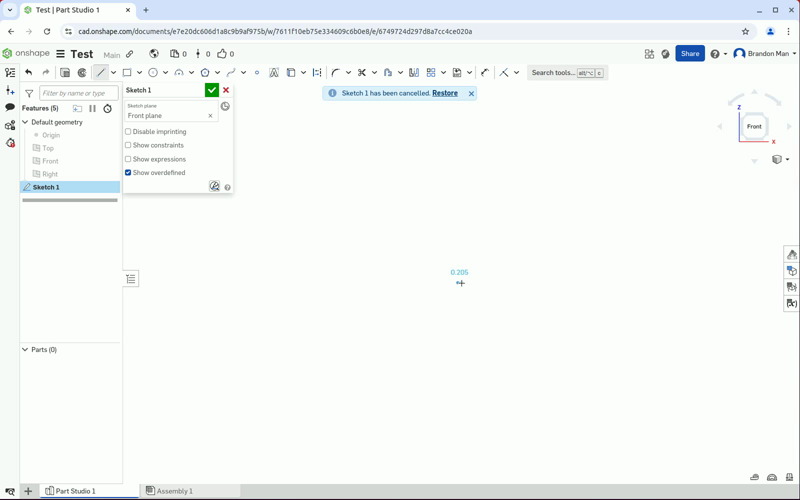
scroll(6)
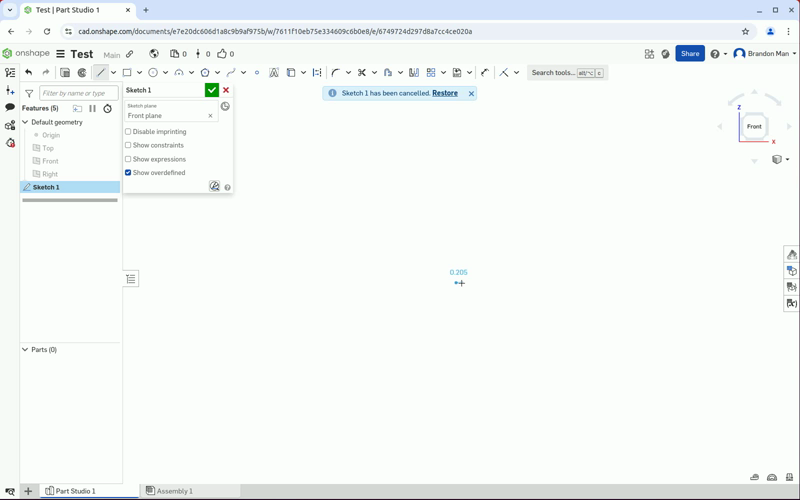
scroll(6)
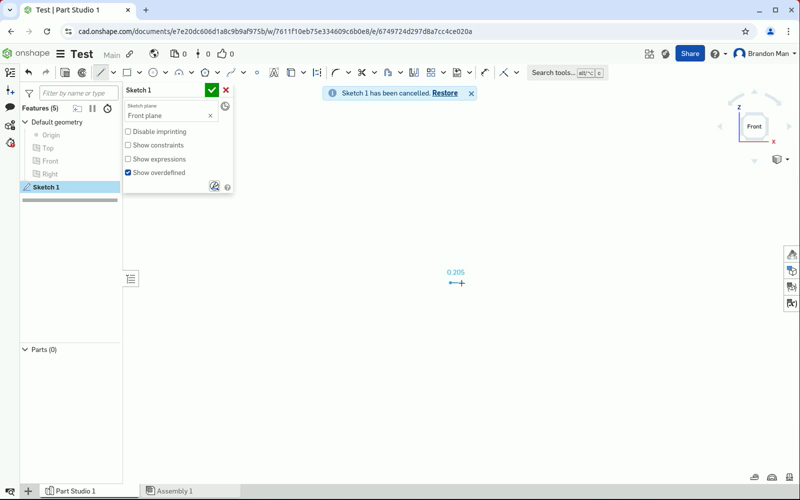
click(461, 282)
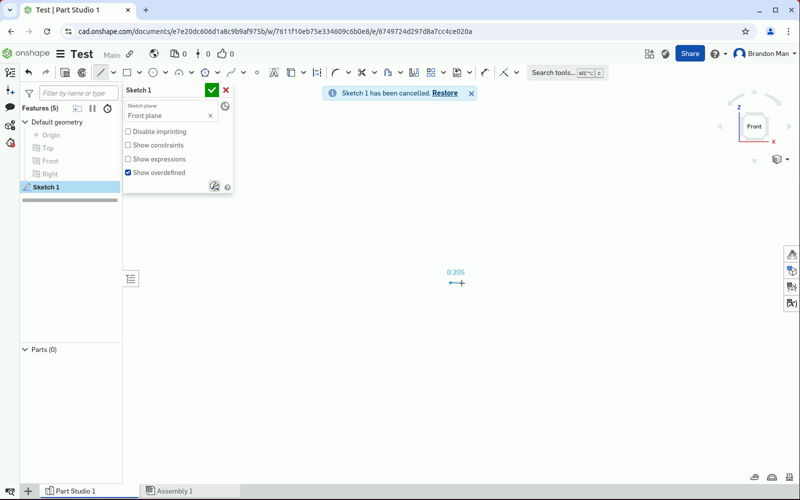
scroll(-6)
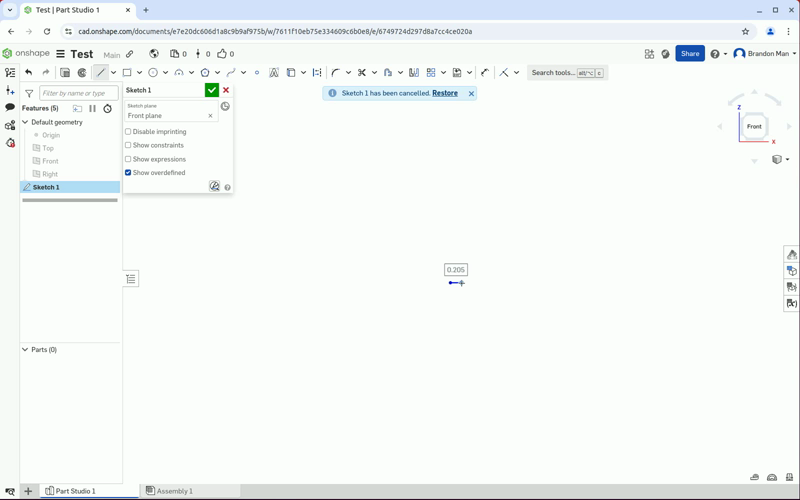
scroll(-6)
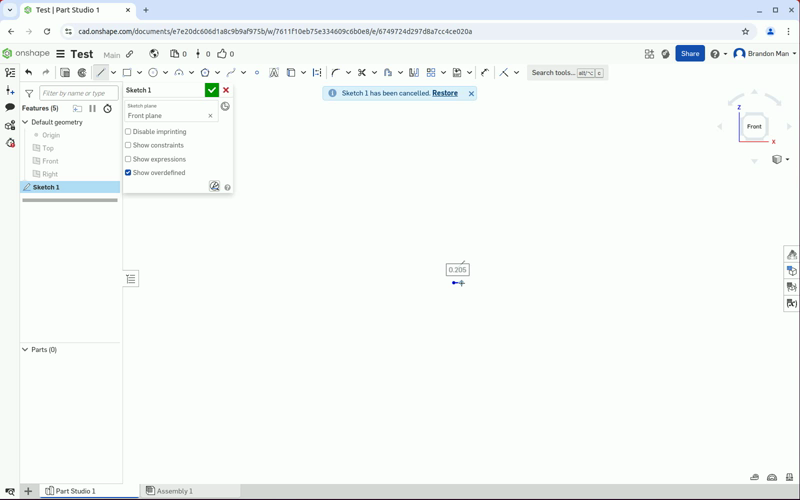
scroll(-6)
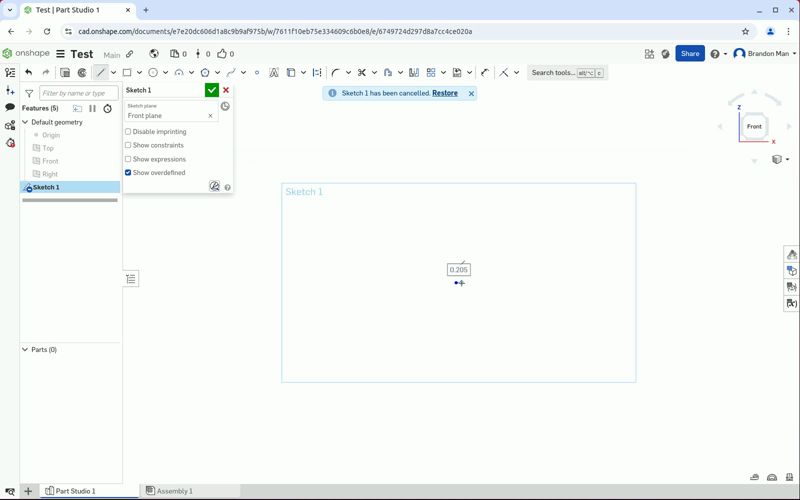
scroll(-6)
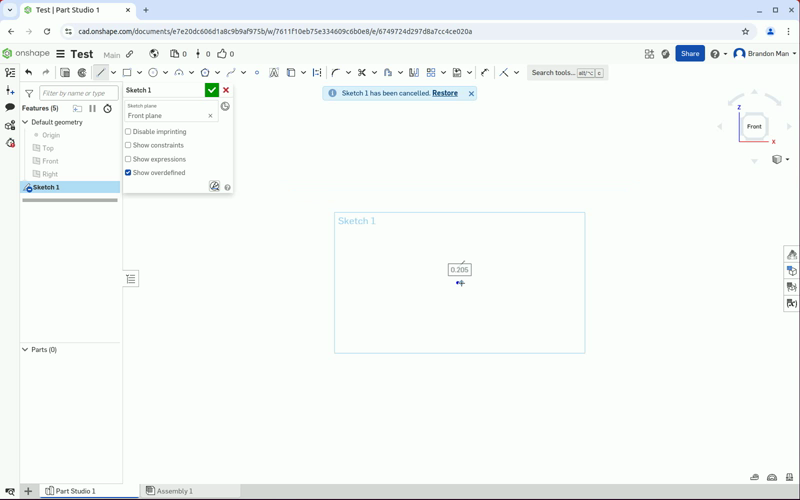
scroll(-6)
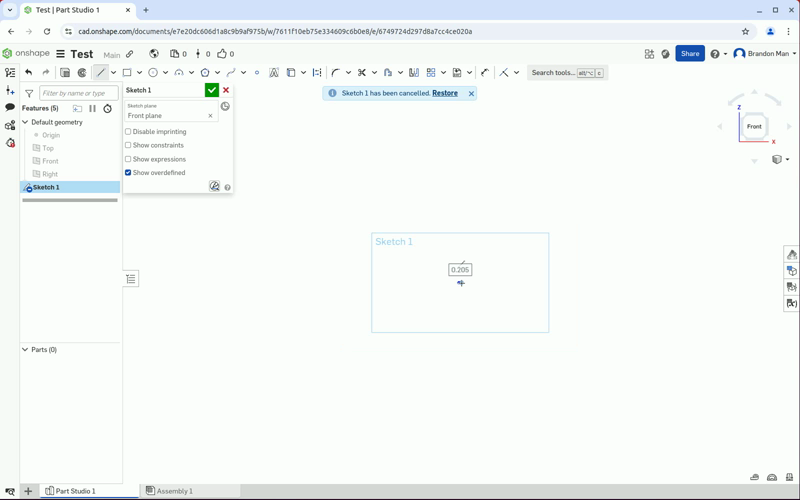
scroll(-6)
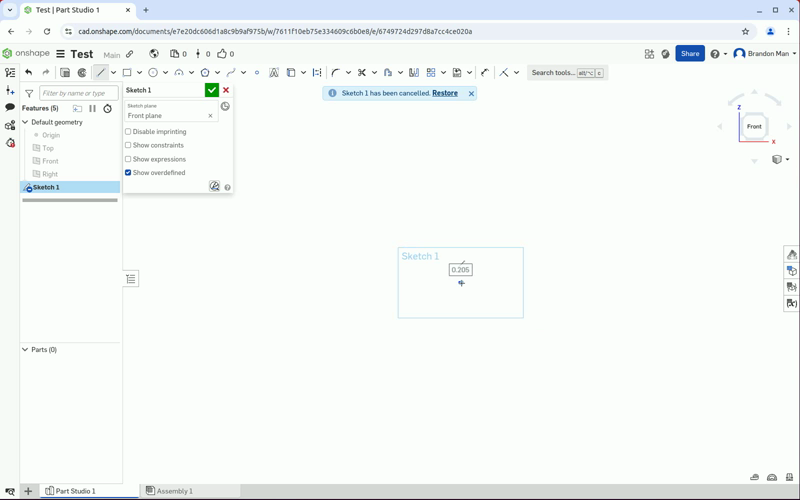
scroll(-6)
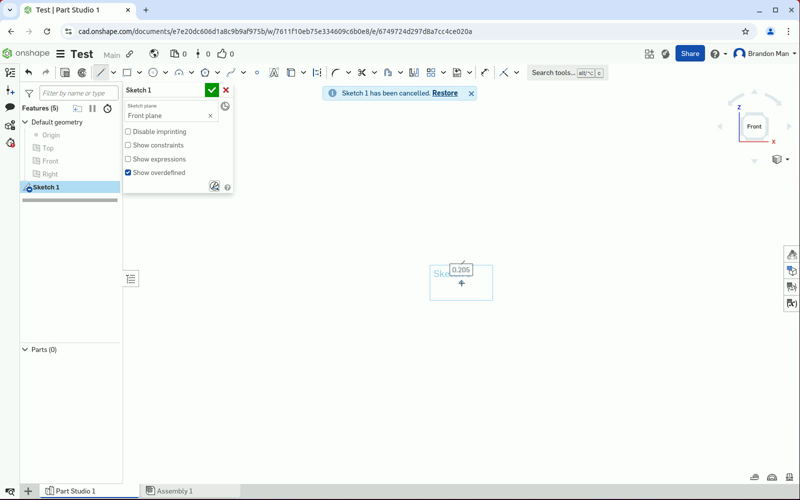
key_up(shift)
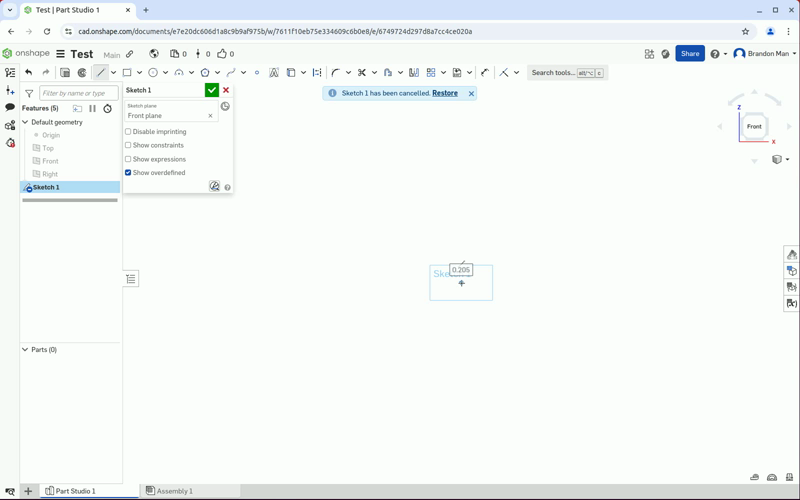
key_down(shift)
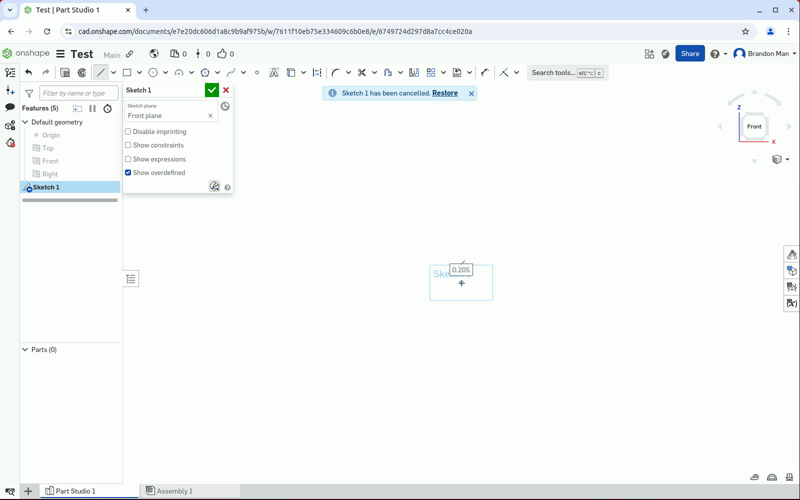
mouse_move(492, 282)
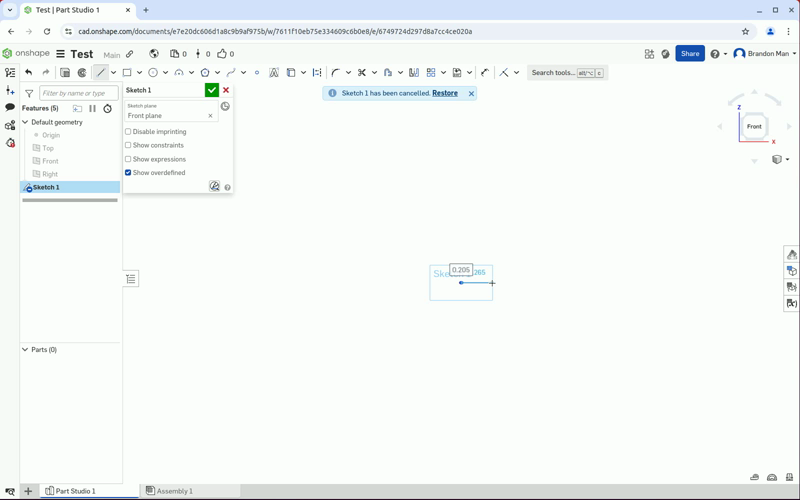
mouse_move(462, 279)
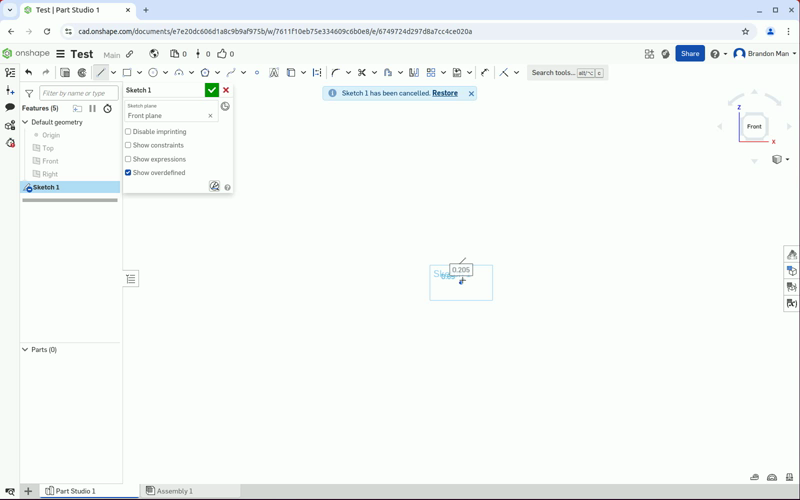
scroll(6)
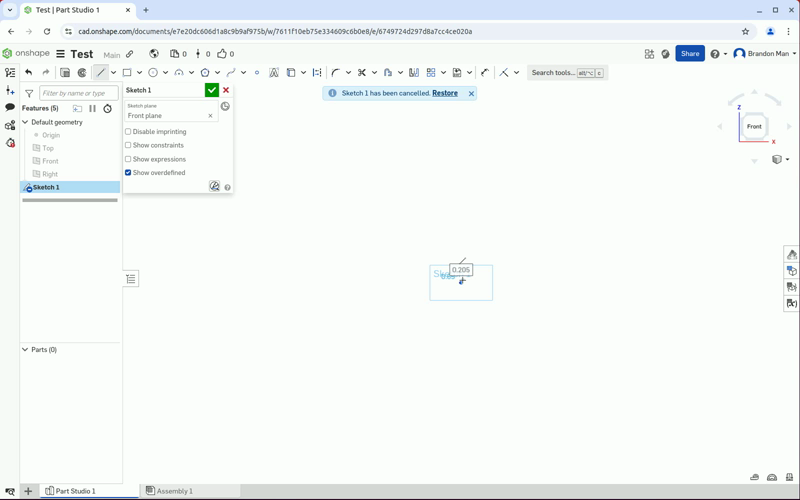
scroll(6)
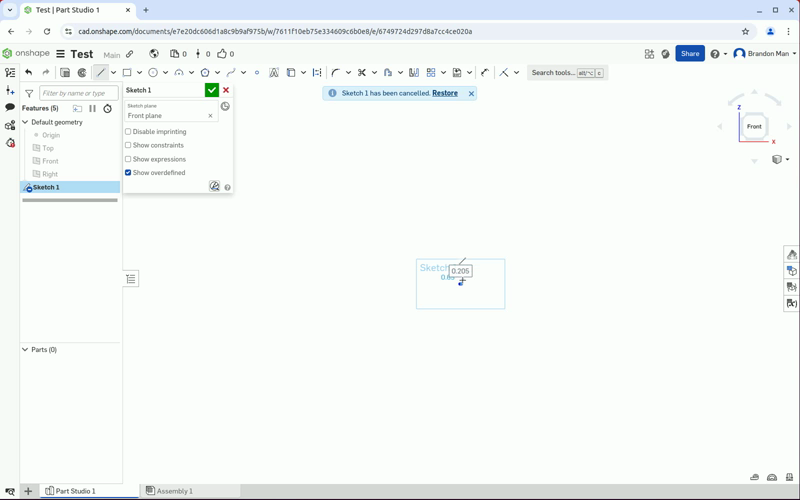
scroll(6)
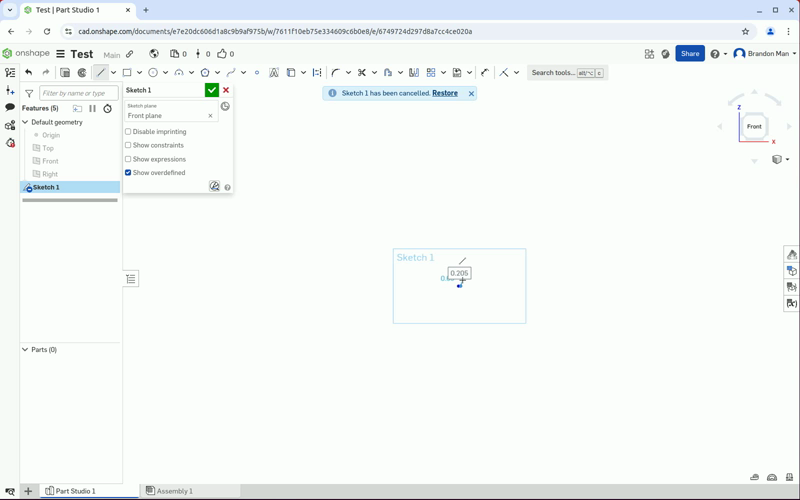
scroll(6)
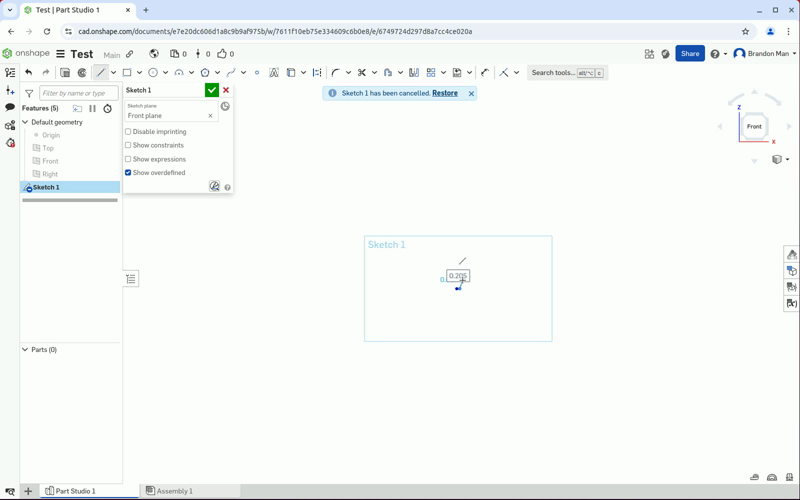
scroll(6)
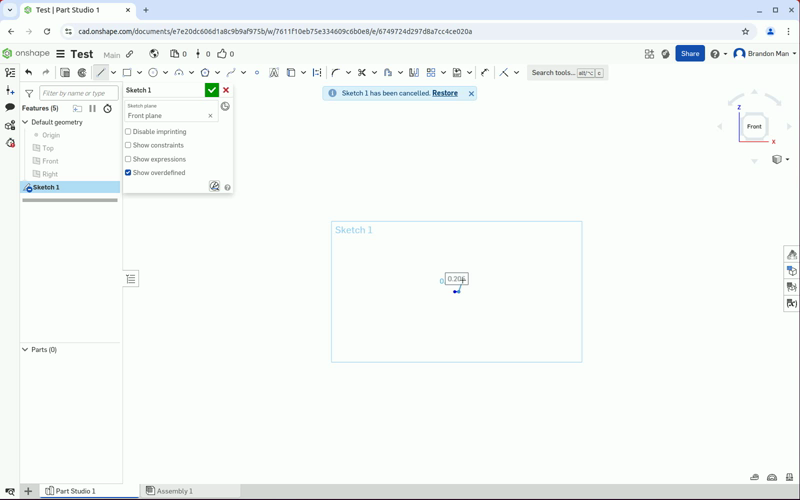
scroll(6)
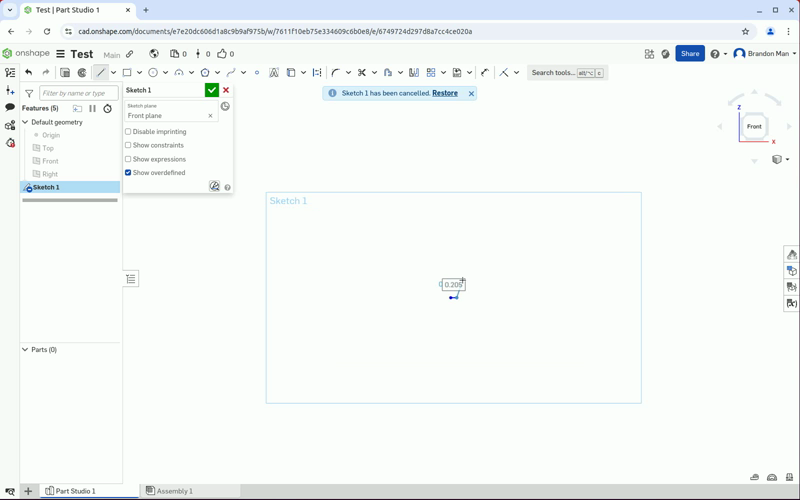
scroll(6)
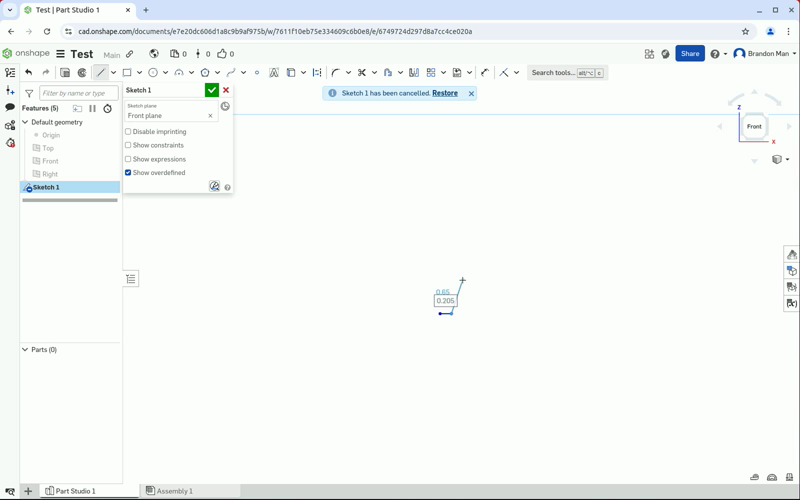
click(462, 279)
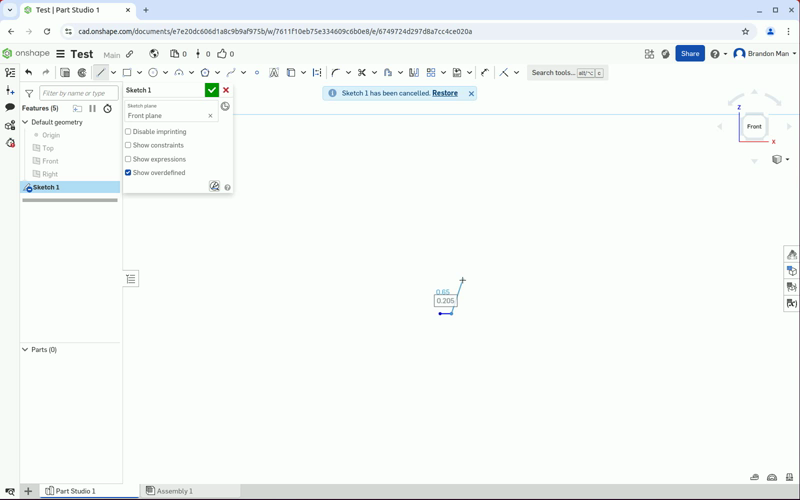
scroll(-6)
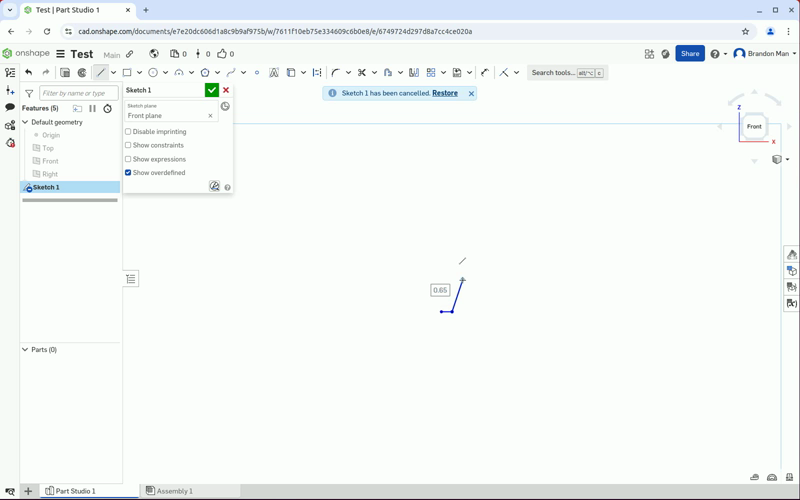
scroll(-6)
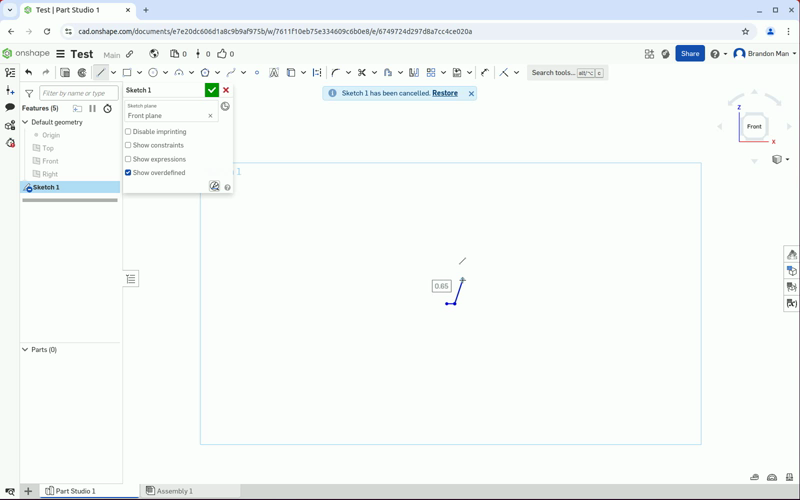
scroll(-6)
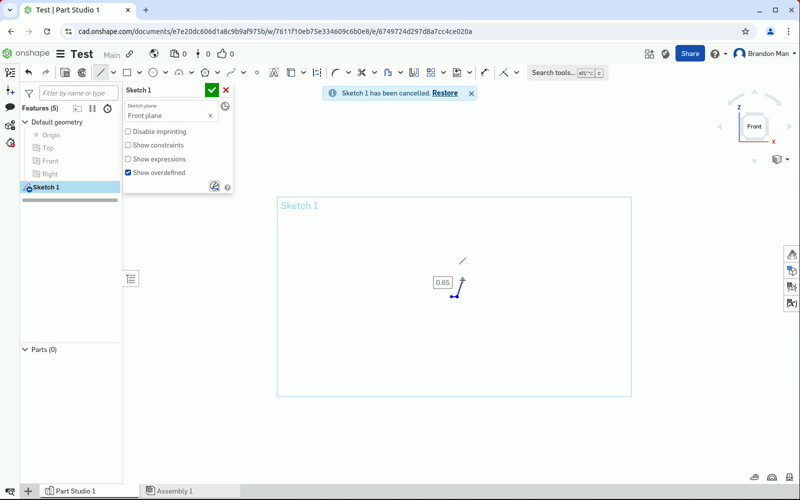
scroll(-6)
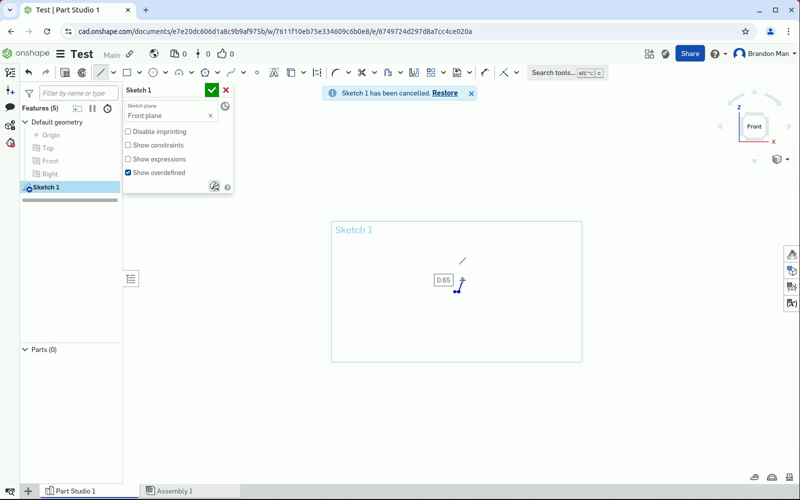
scroll(-6)
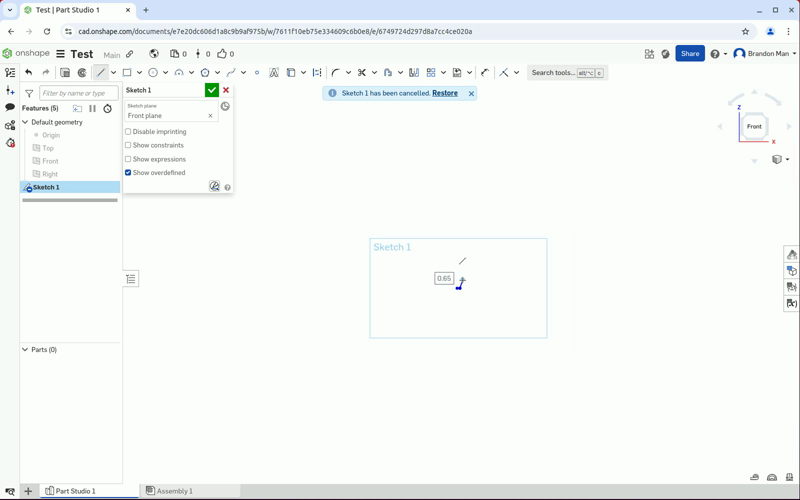
scroll(-6)
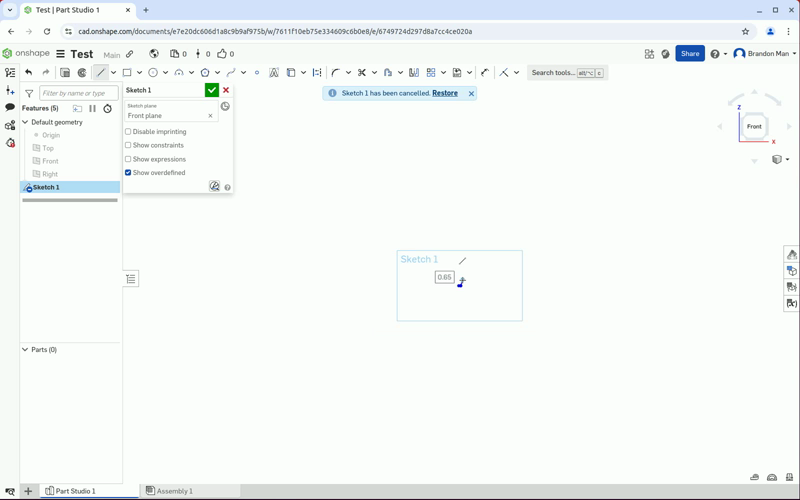
scroll(-6)
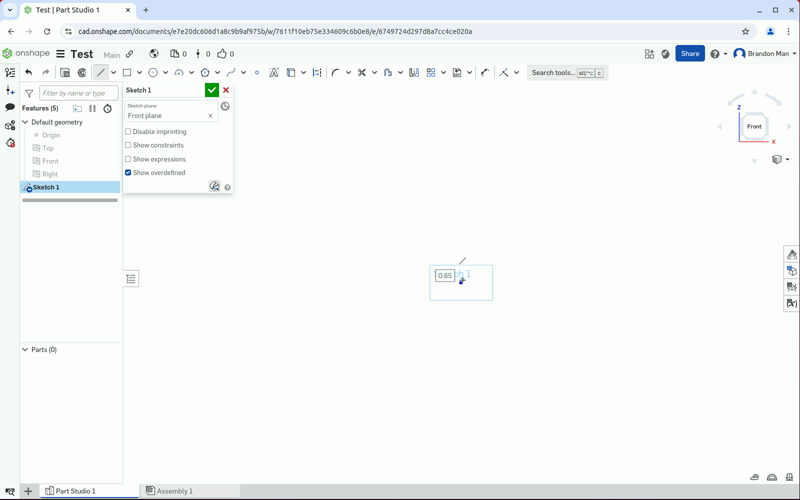
key_up(shift)
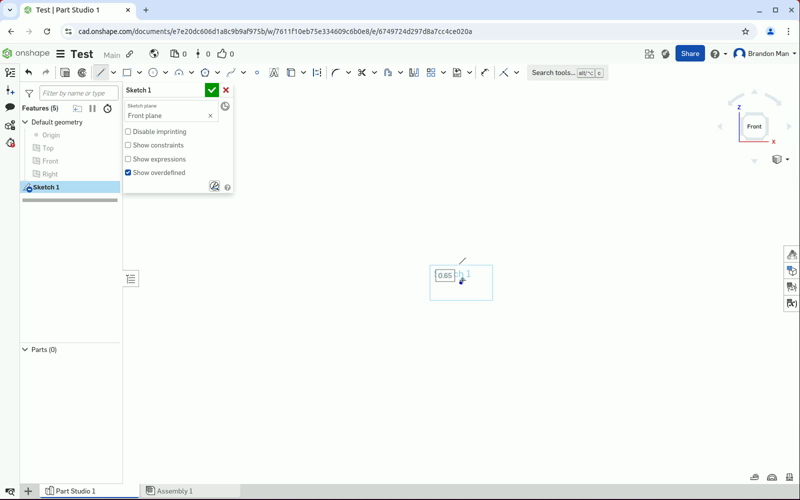
key_down(shift)
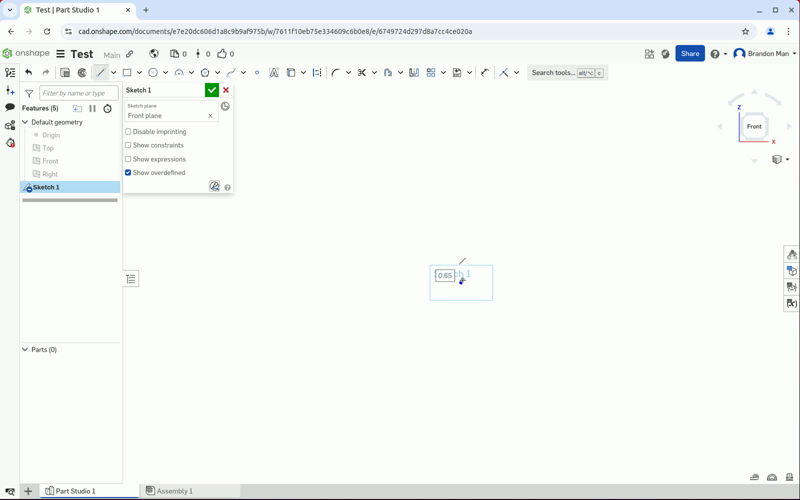
mouse_move(492, 279)
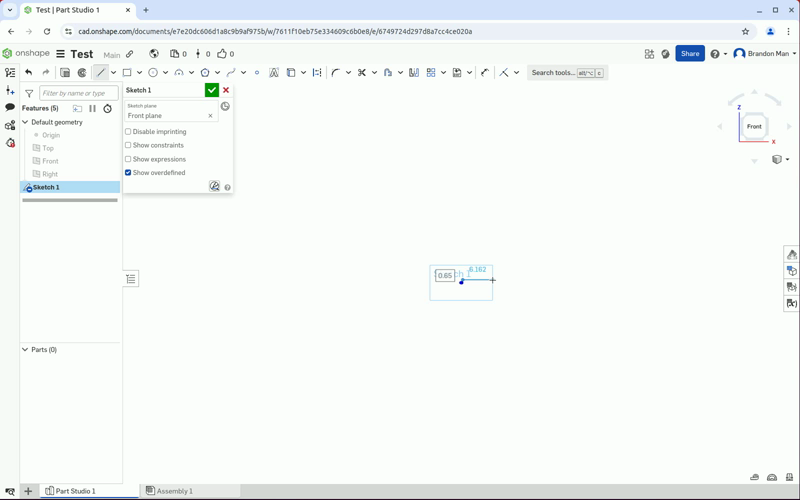
mouse_move(463, 279)
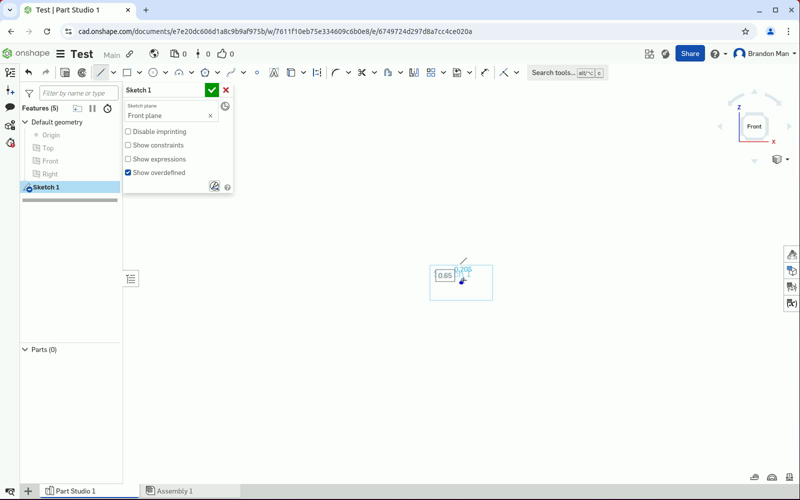
scroll(6)
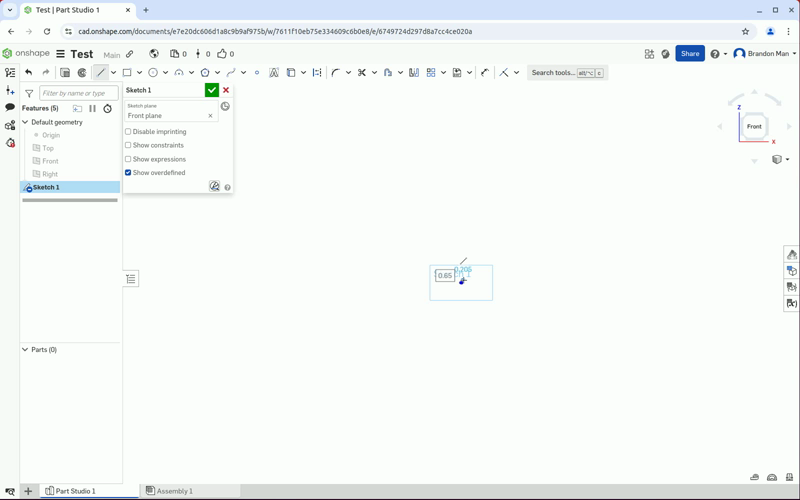
scroll(6)
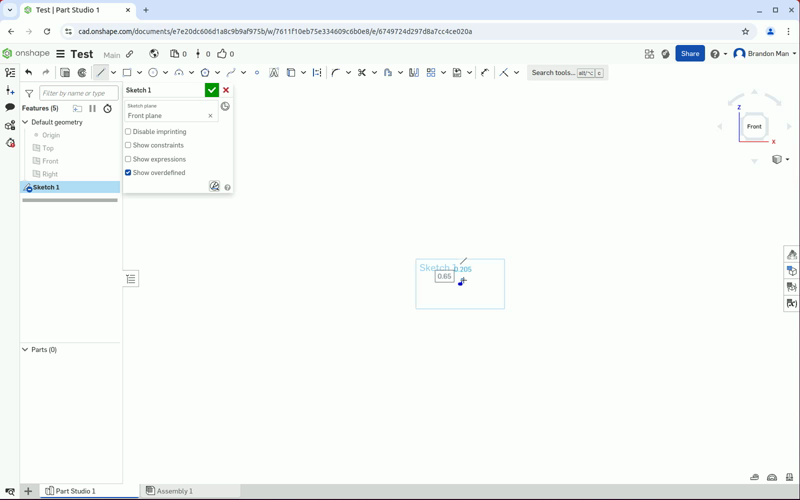
scroll(6)
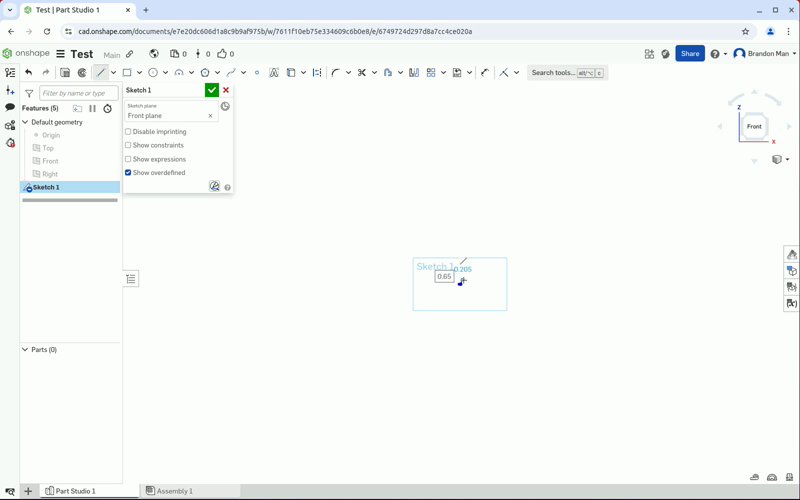
scroll(6)
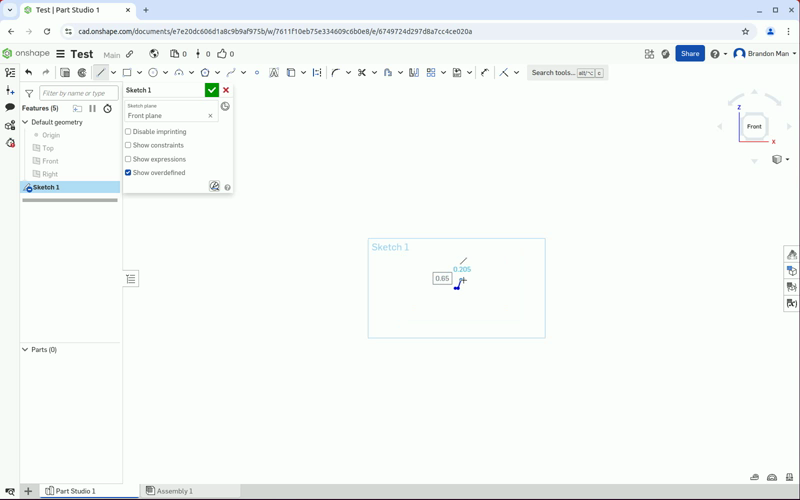
scroll(6)
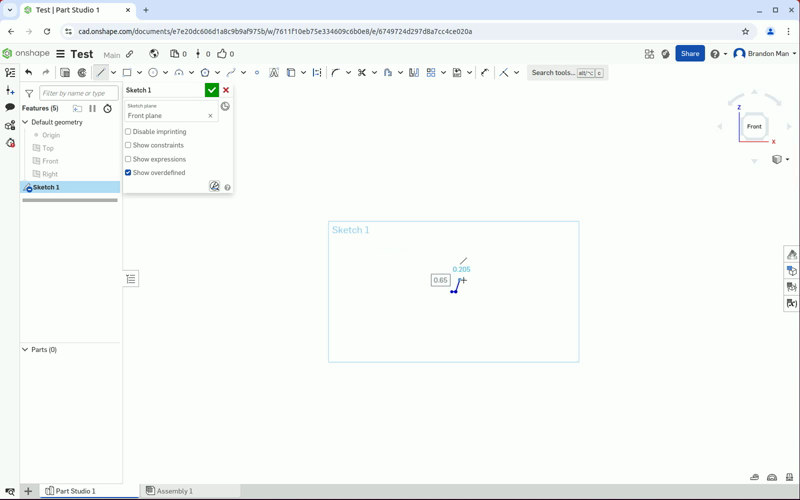
scroll(6)
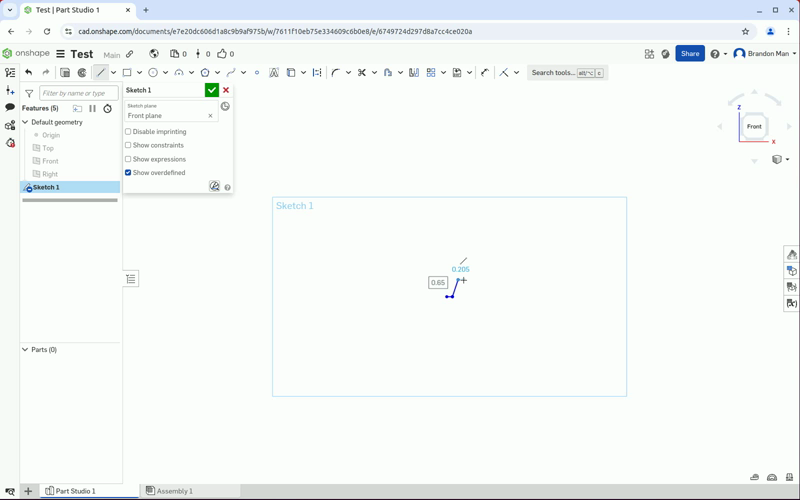
scroll(6)
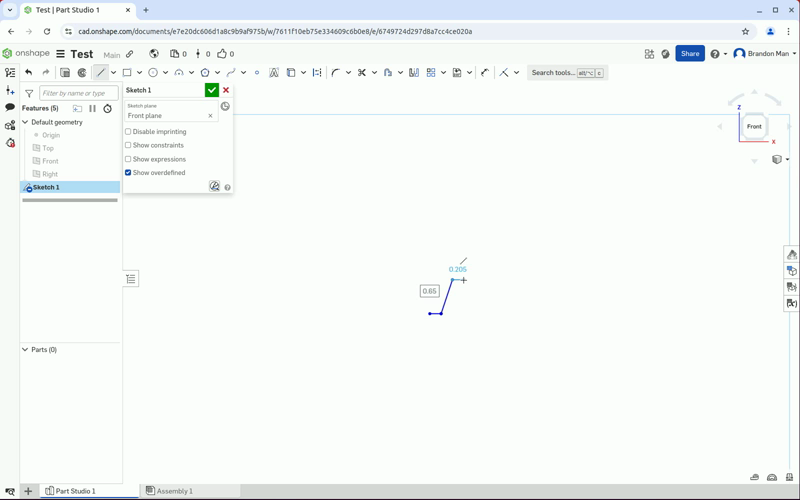
click(463, 279)
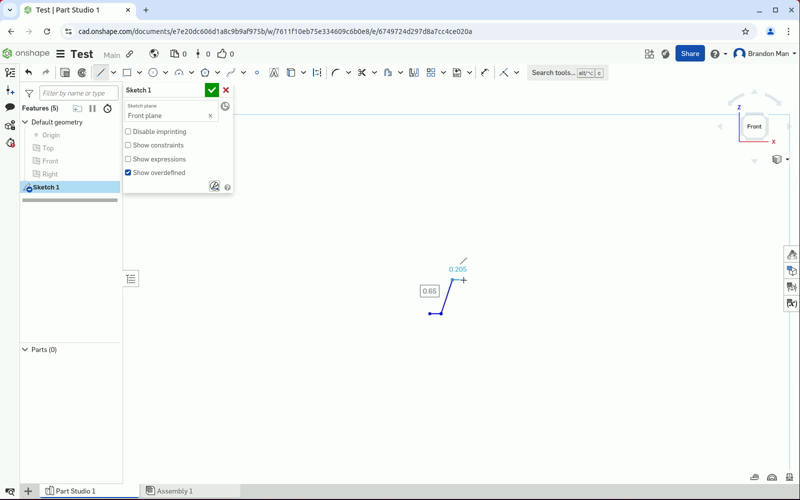
scroll(-6)
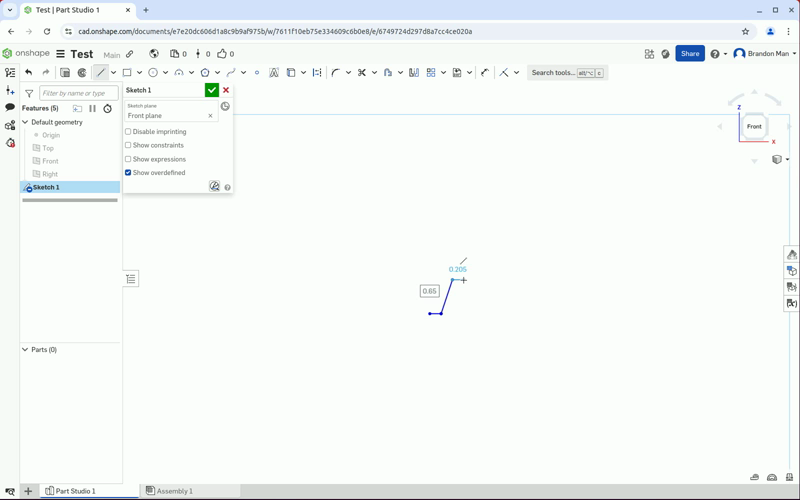
scroll(-6)
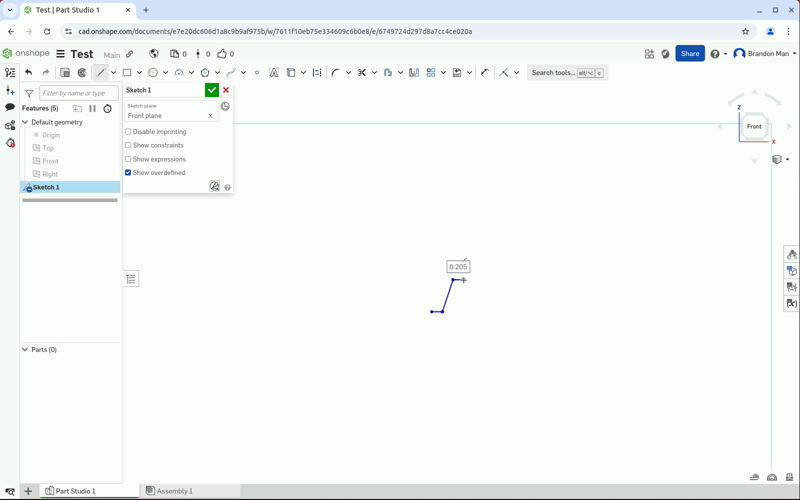
scroll(-6)
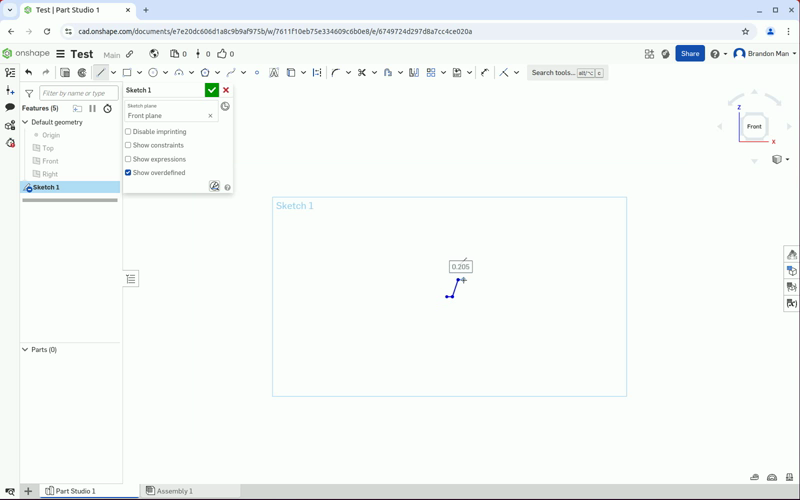
scroll(-6)
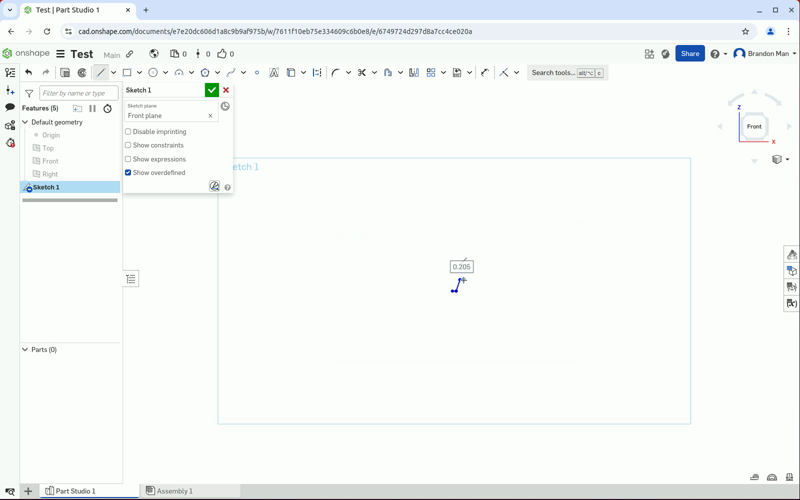
scroll(-6)
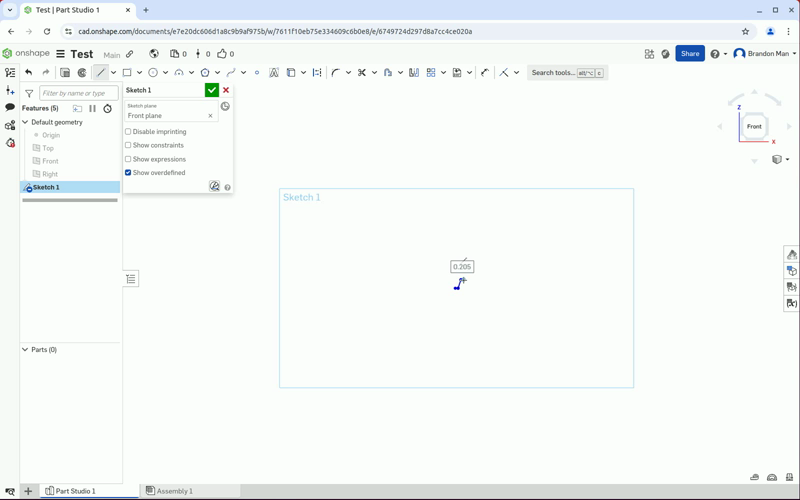
scroll(-6)
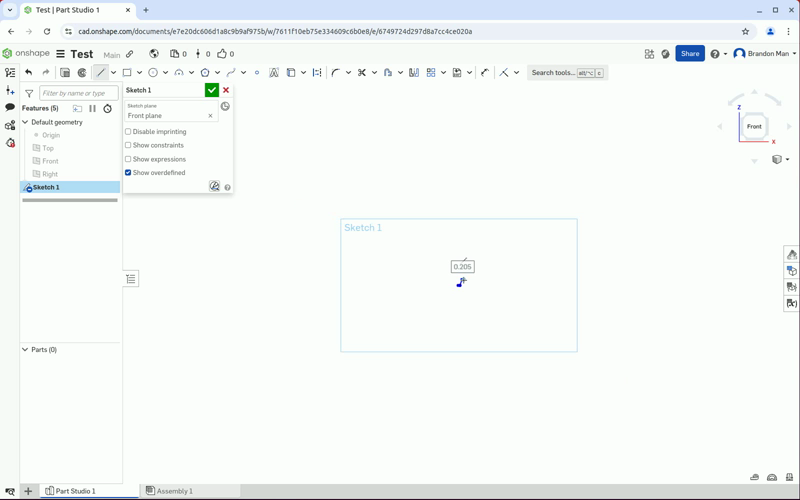
scroll(-6)
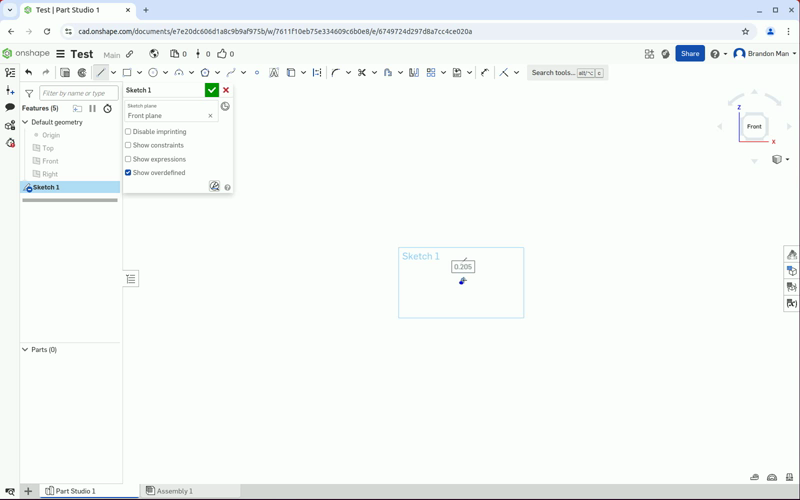
key_up(shift)
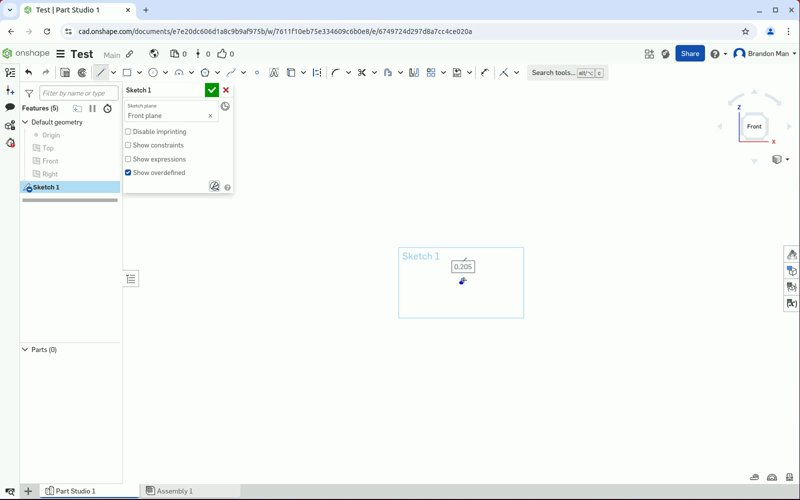
key_down(shift)
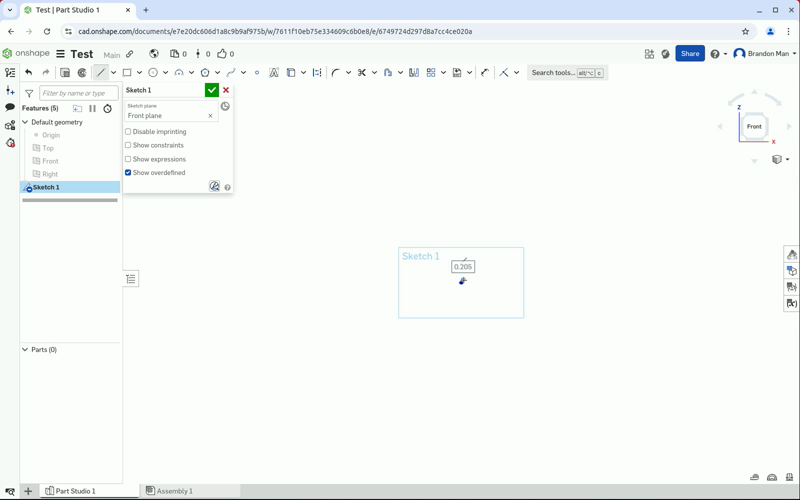
mouse_move(493, 279)
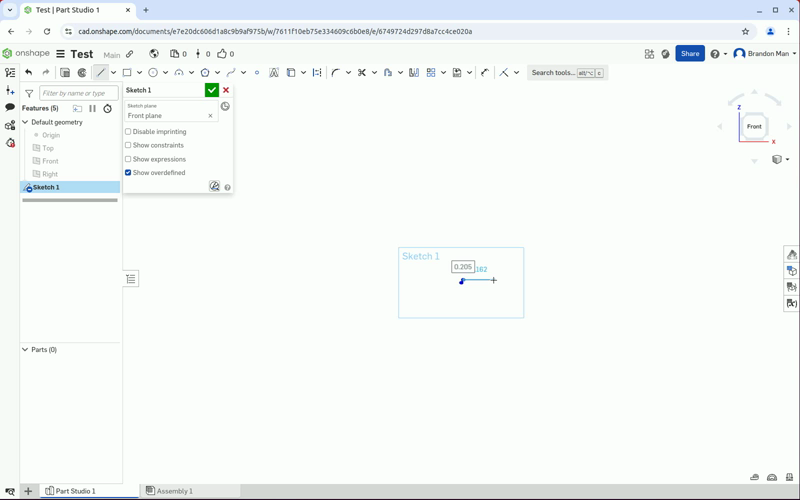
mouse_move(463, 283)
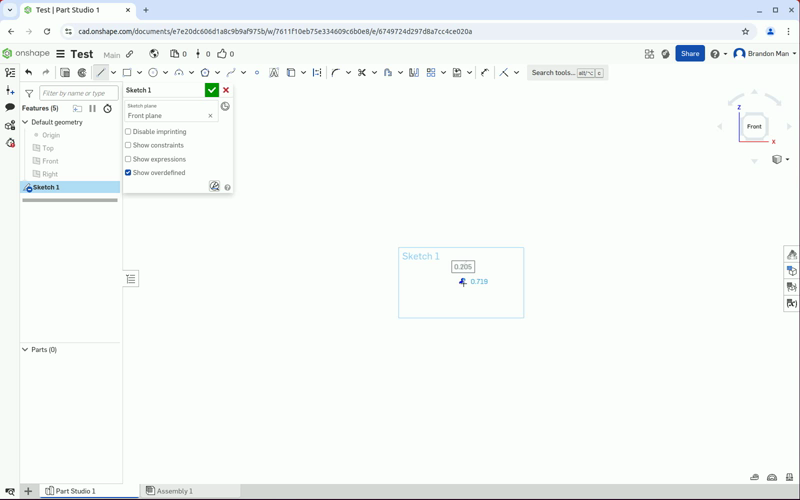
scroll(6)
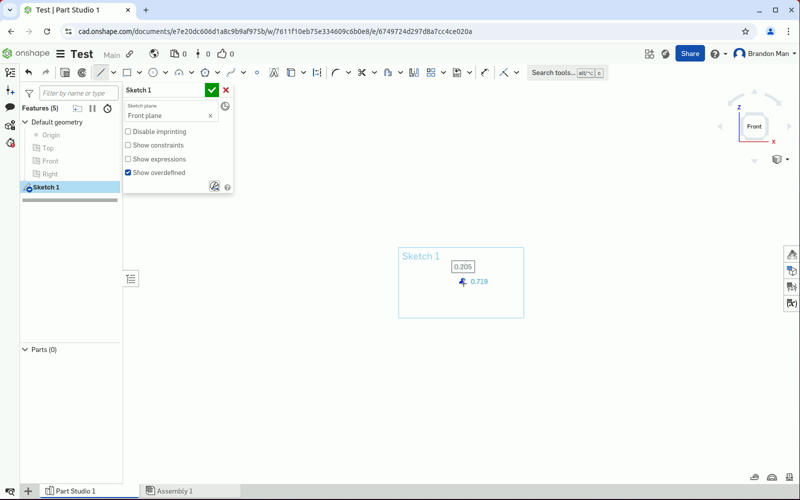
scroll(6)
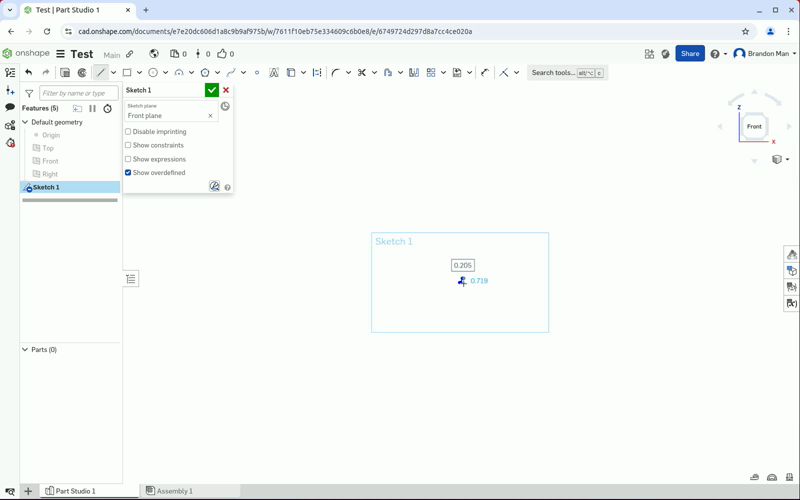
scroll(6)
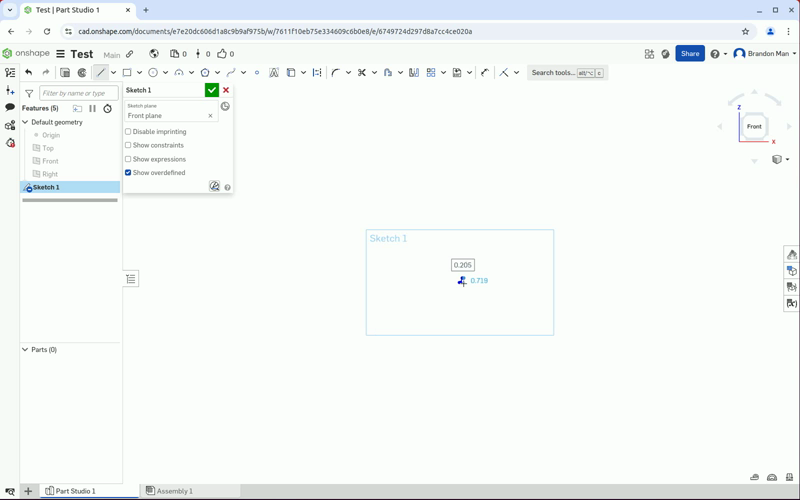
scroll(6)
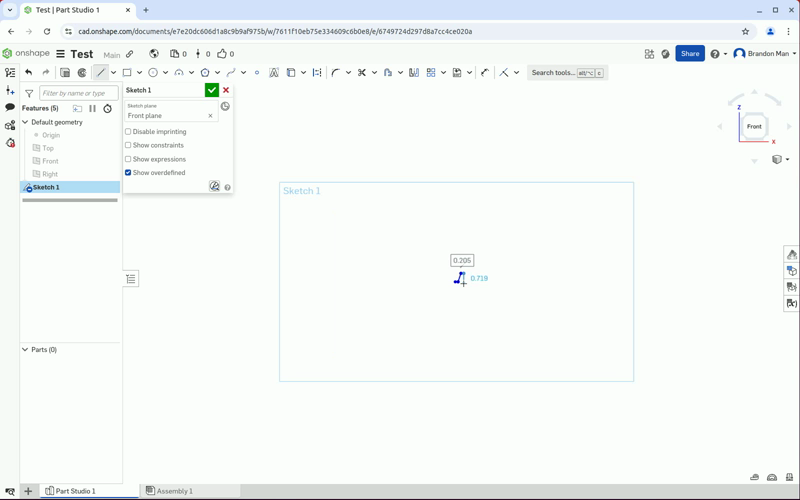
scroll(6)
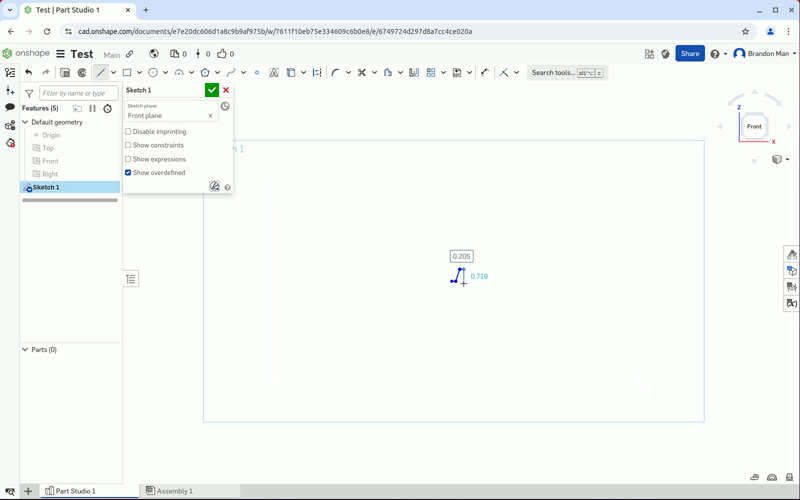
scroll(6)
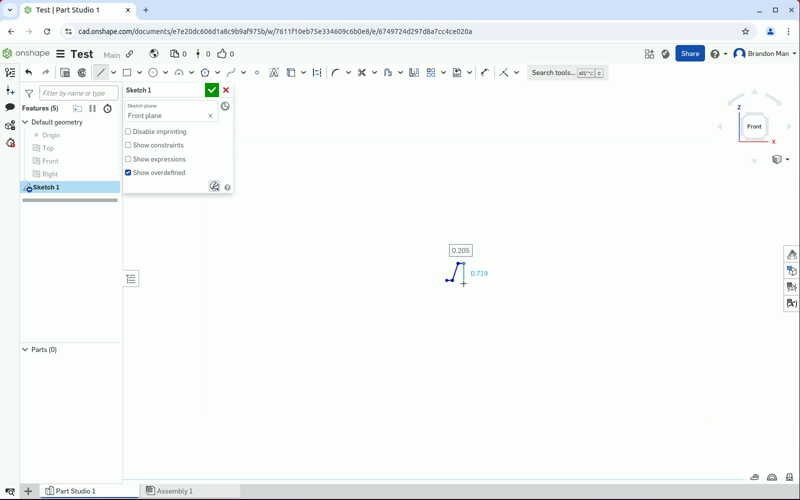
scroll(6)
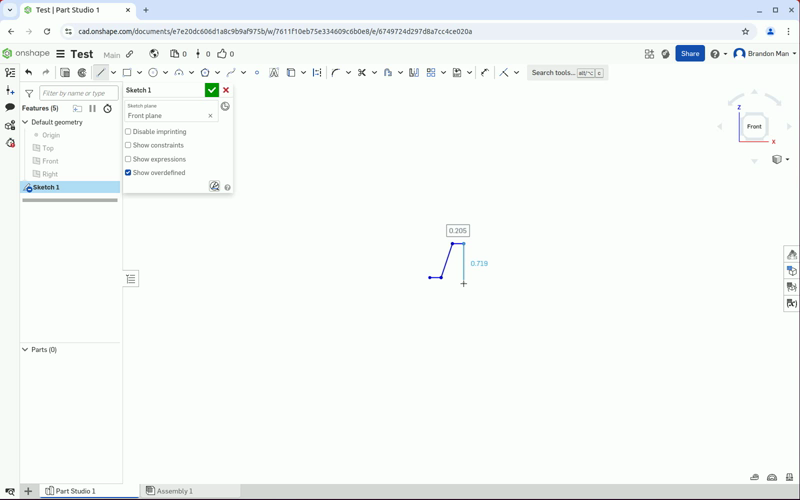
click(463, 283)
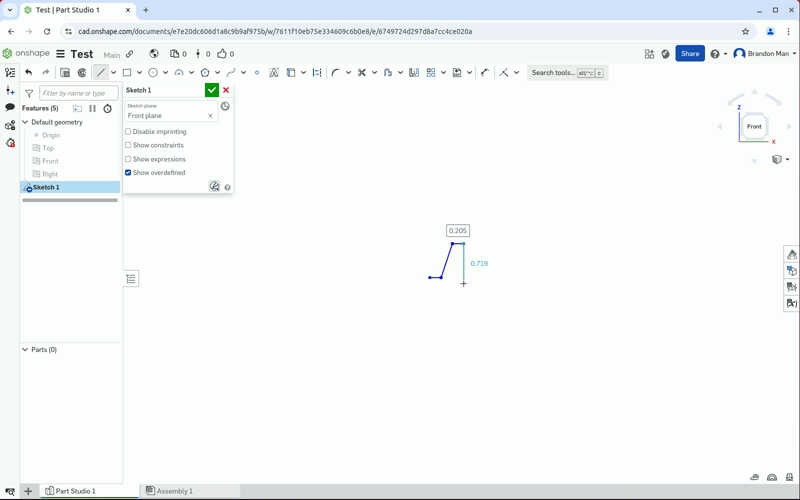
scroll(-6)
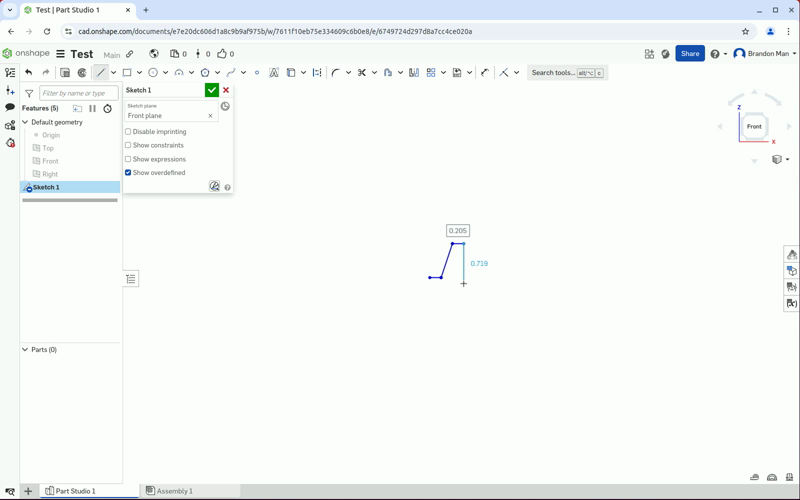
scroll(-6)
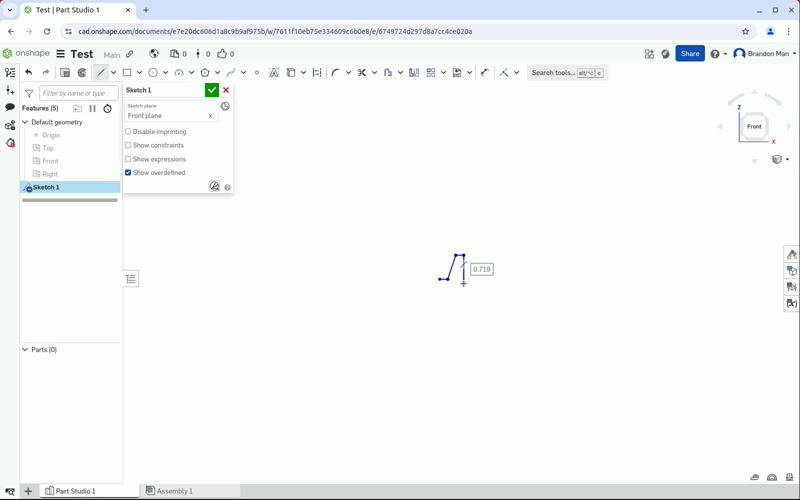
scroll(-6)
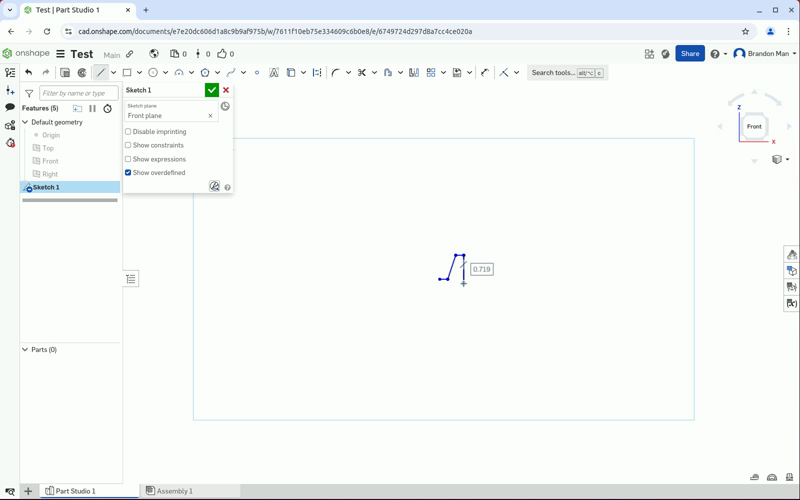
scroll(-6)
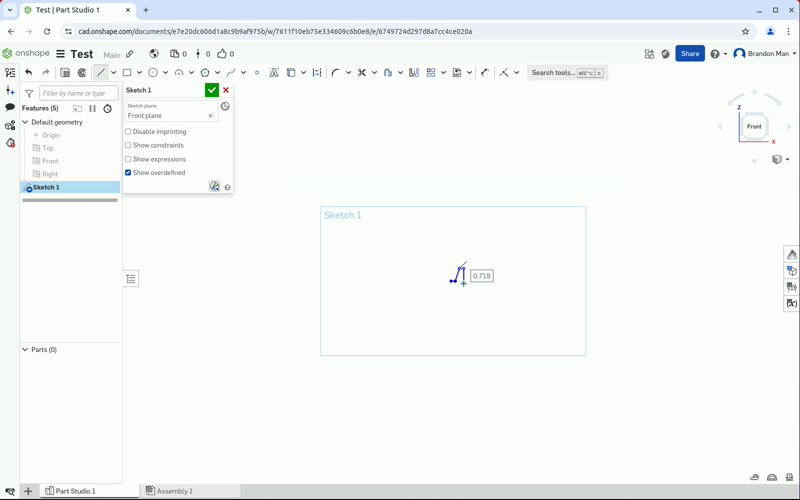
scroll(-6)
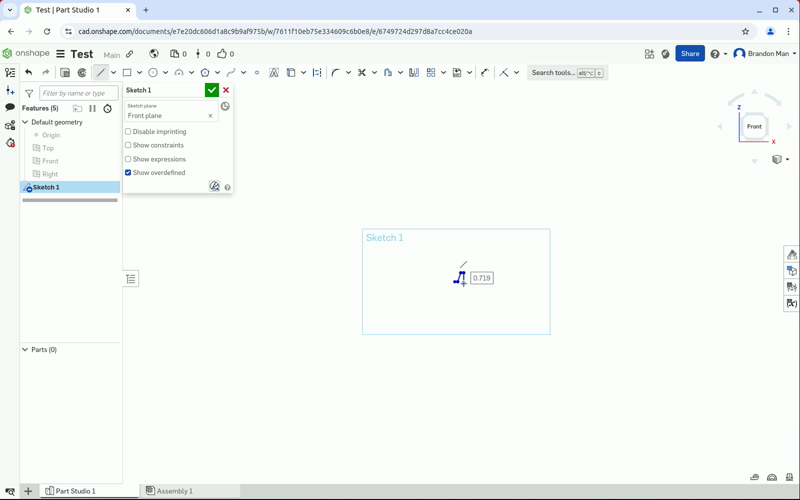
scroll(-6)
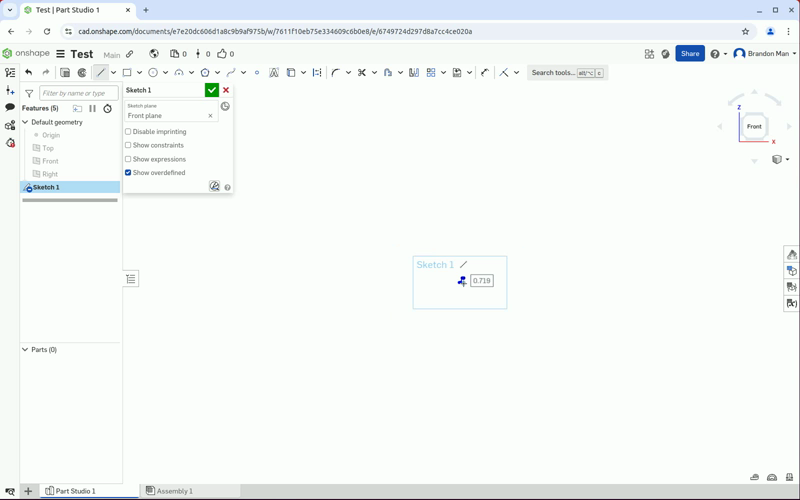
scroll(-6)
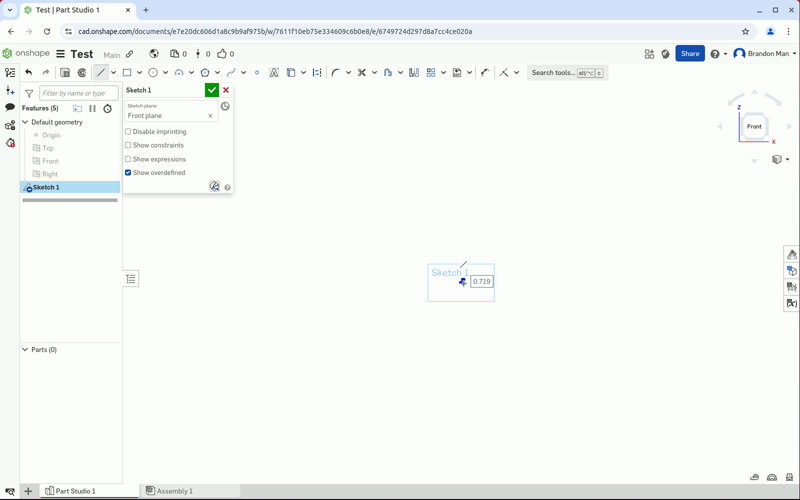
key_up(shift)
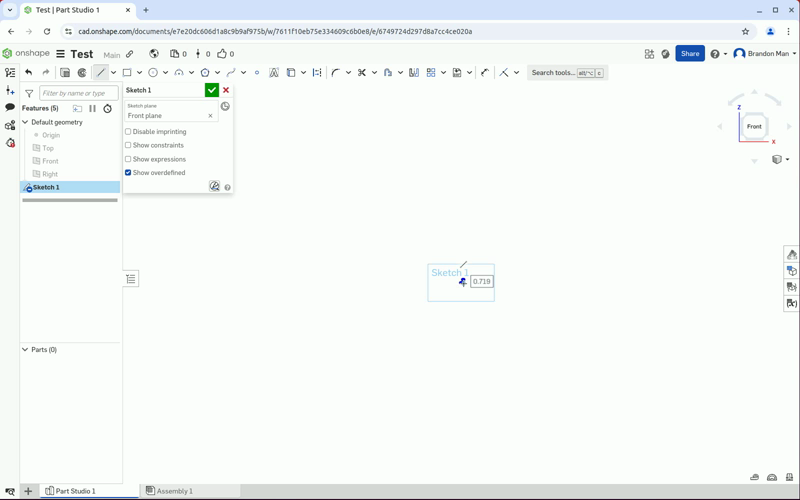
key_down(shift)
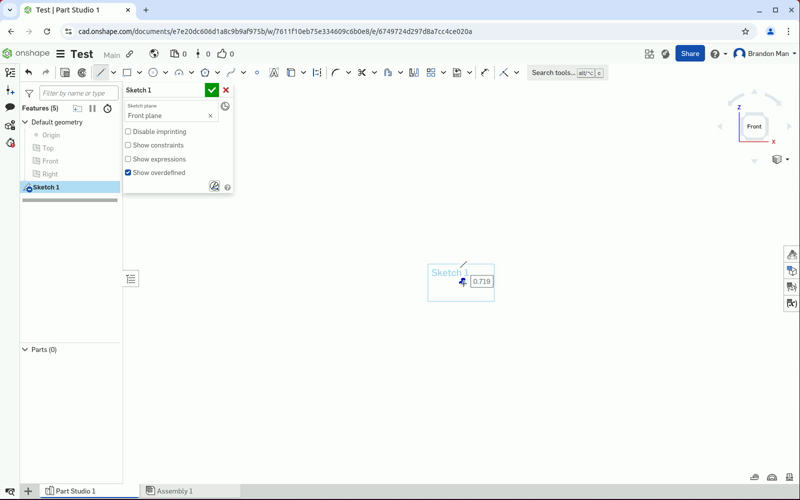
mouse_move(493, 283)
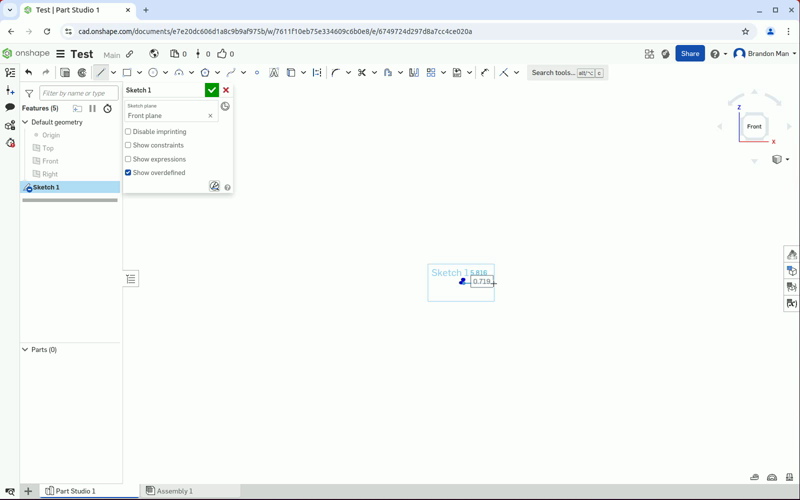
mouse_move(464, 283)
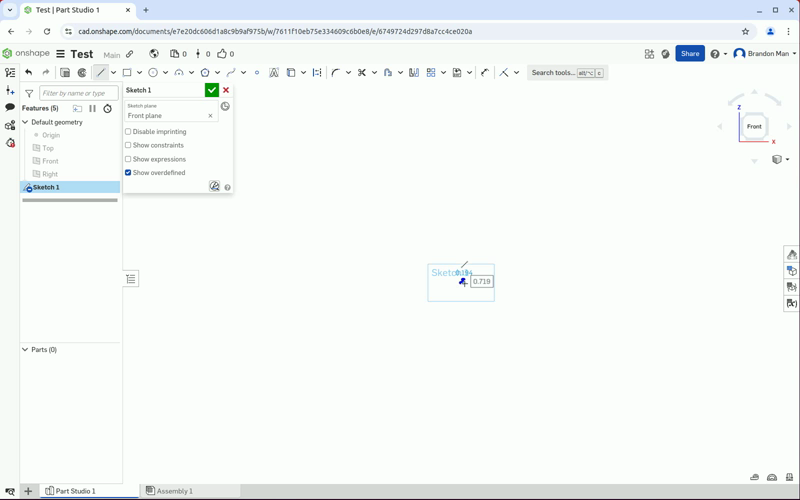
scroll(6)
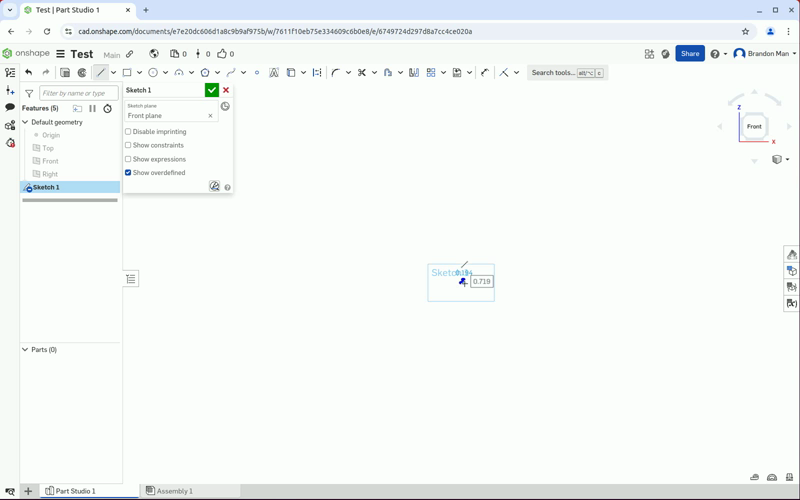
scroll(6)
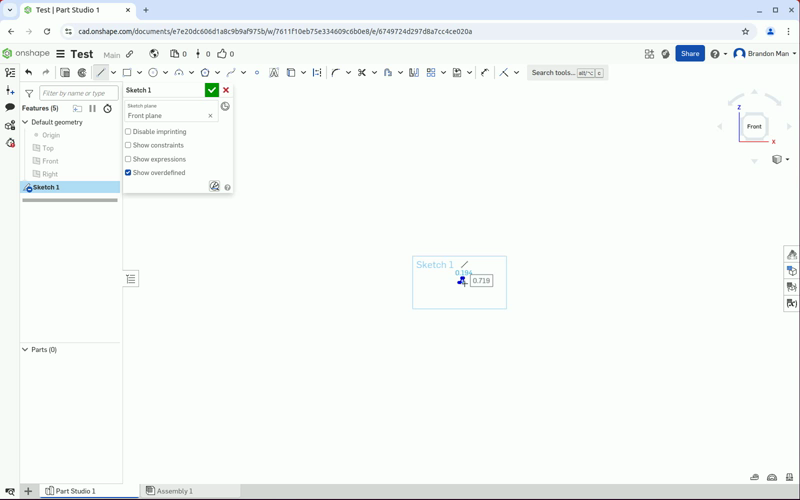
scroll(6)
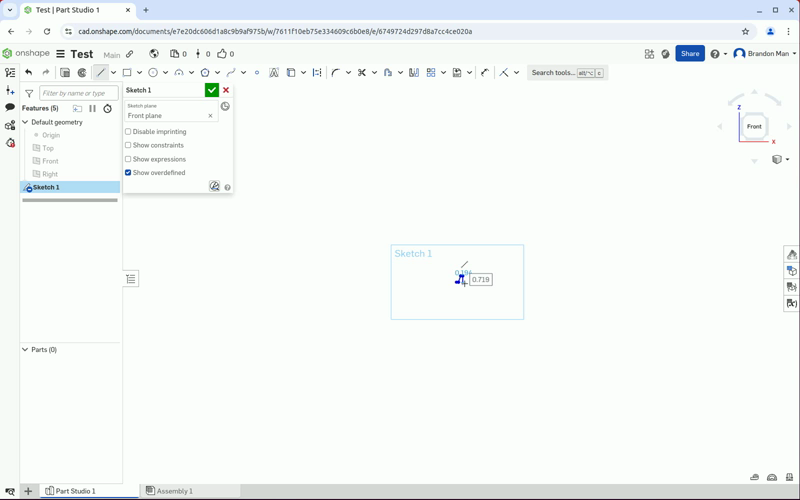
scroll(6)
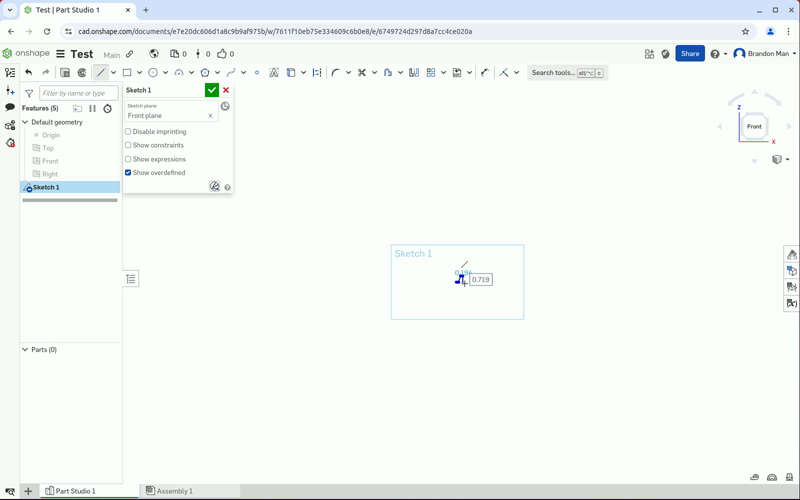
scroll(6)
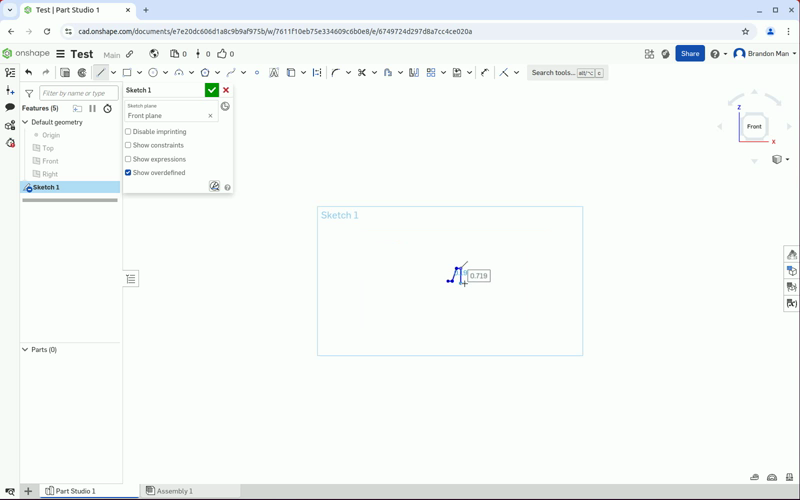
scroll(6)
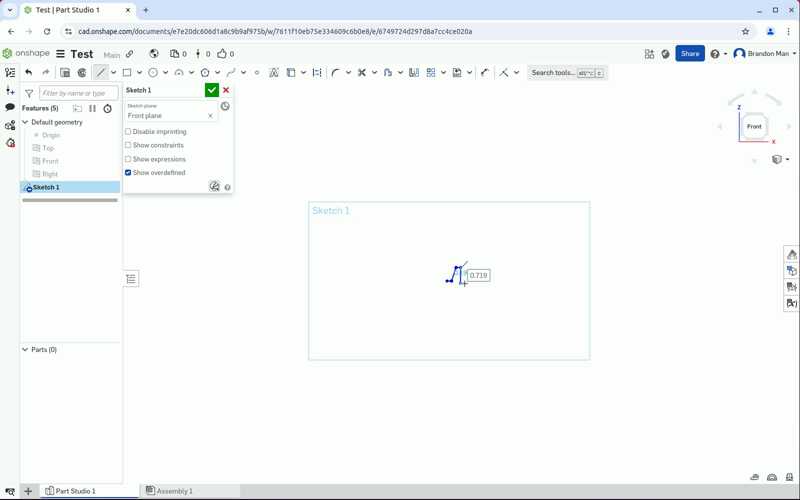
scroll(6)
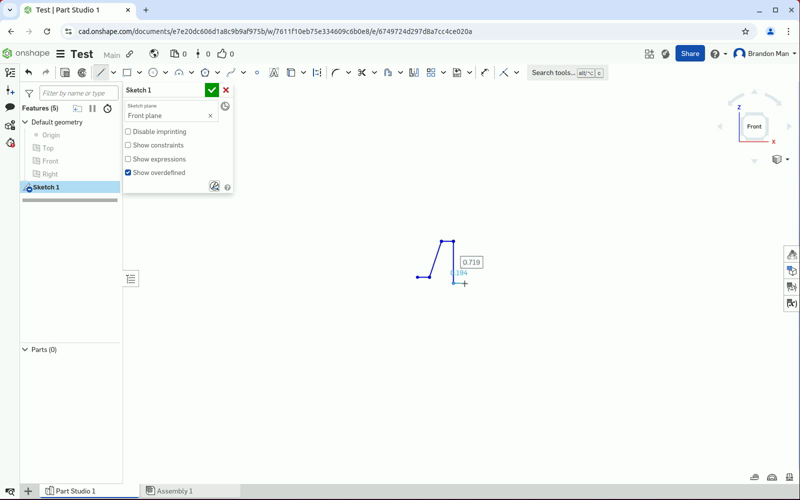
click(464, 283)
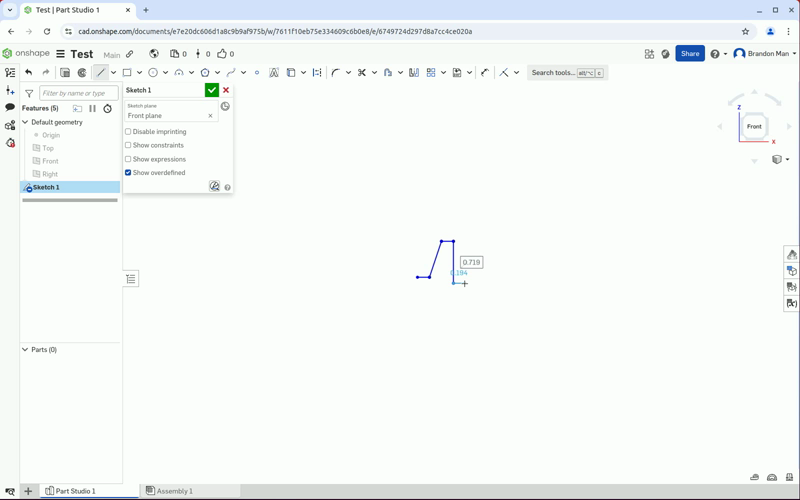
scroll(-6)
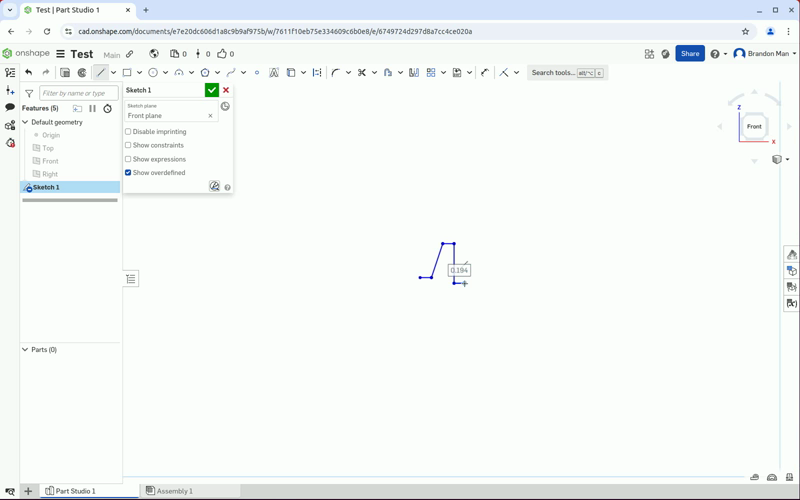
scroll(-6)
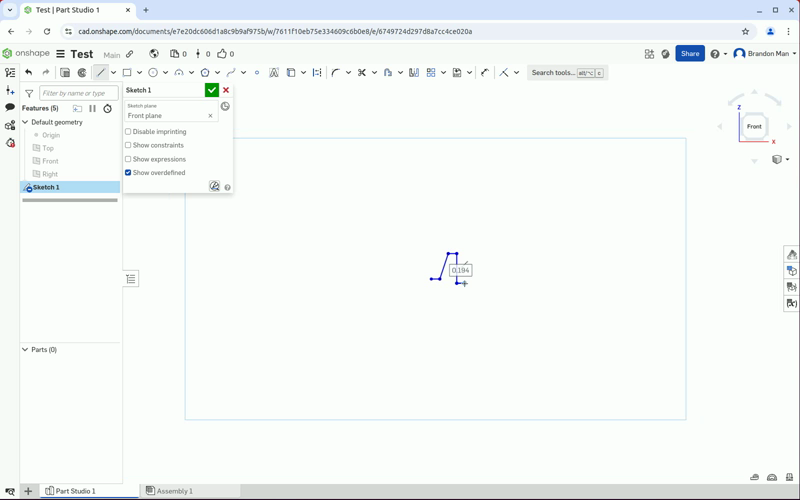
scroll(-6)
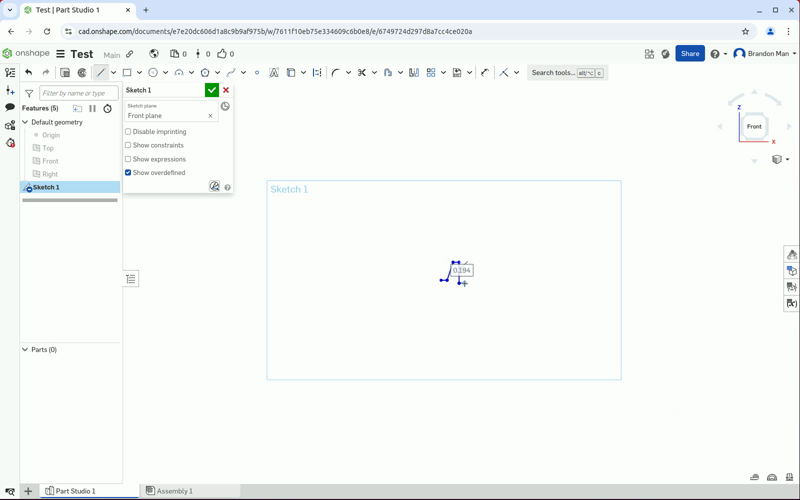
scroll(-6)
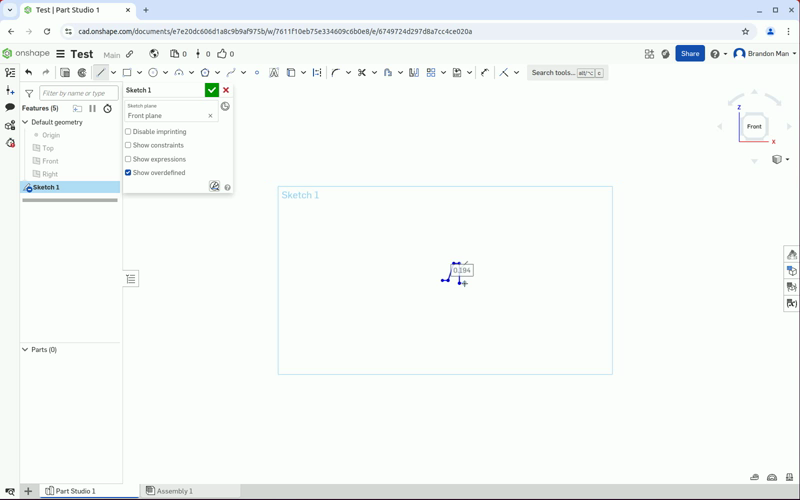
scroll(-6)
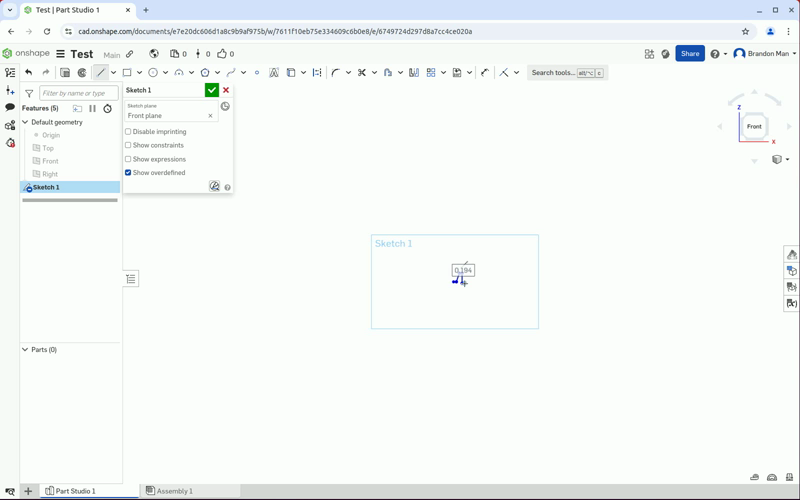
scroll(-6)
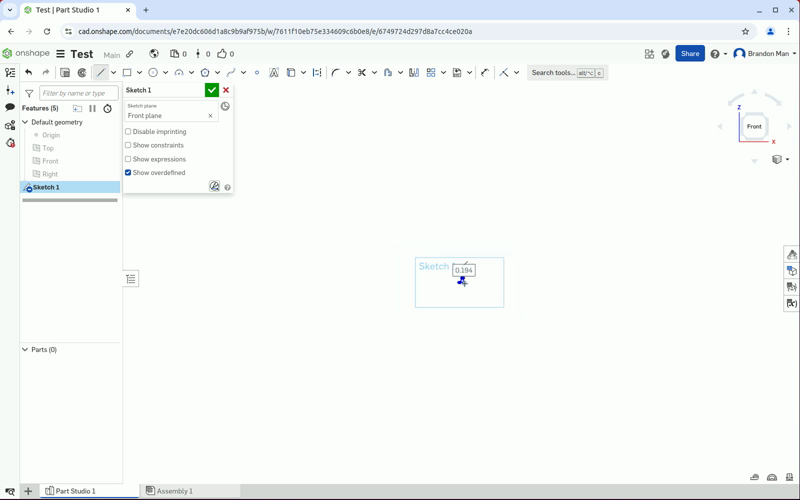
scroll(-6)
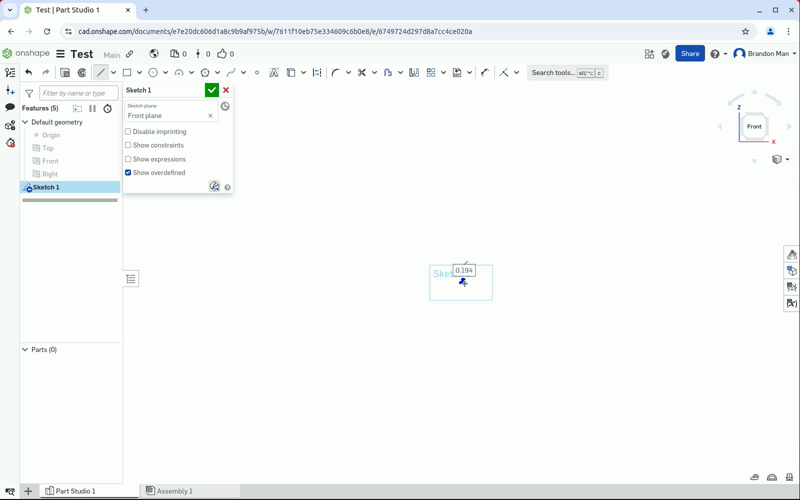
key_up(shift)
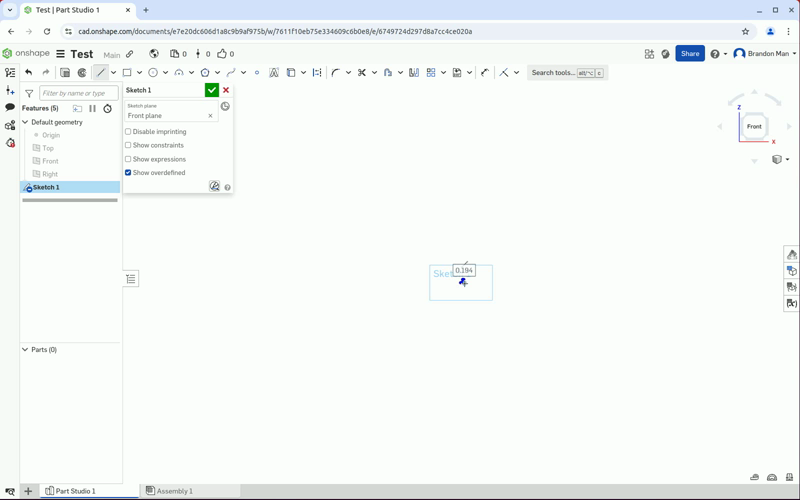
key_down(shift)
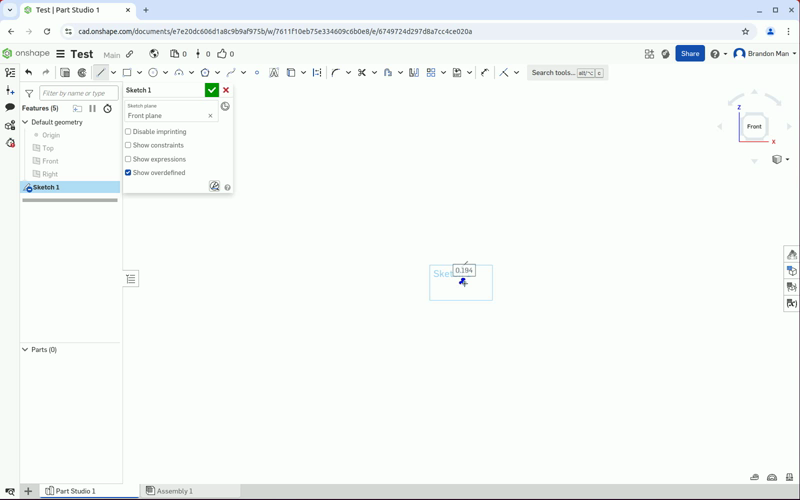
mouse_move(494, 283)
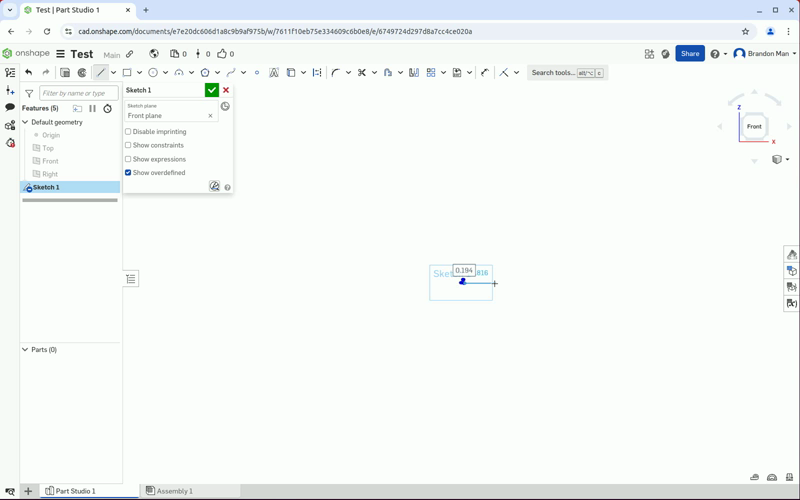
mouse_move(464, 279)
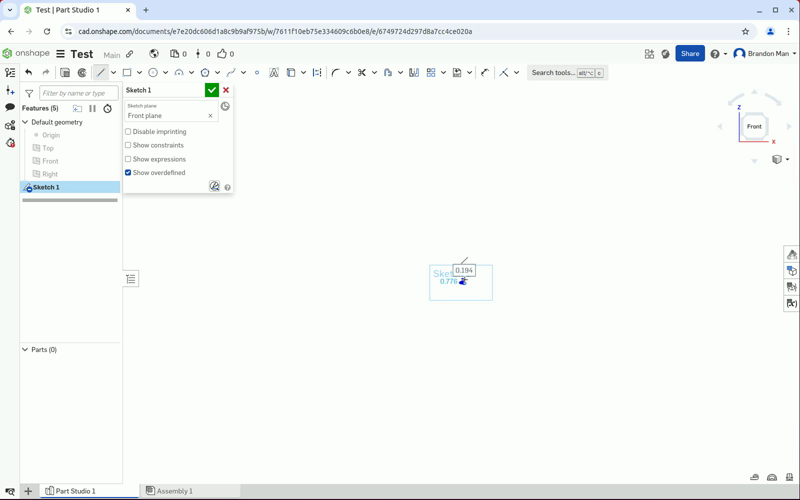
scroll(6)
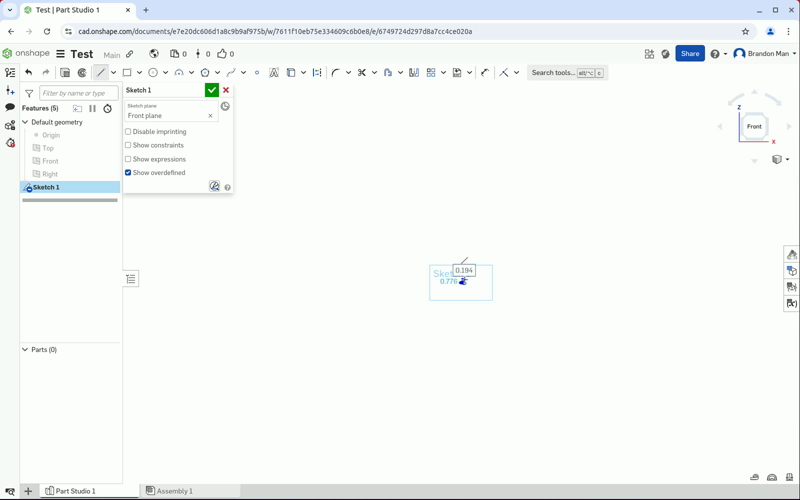
scroll(6)
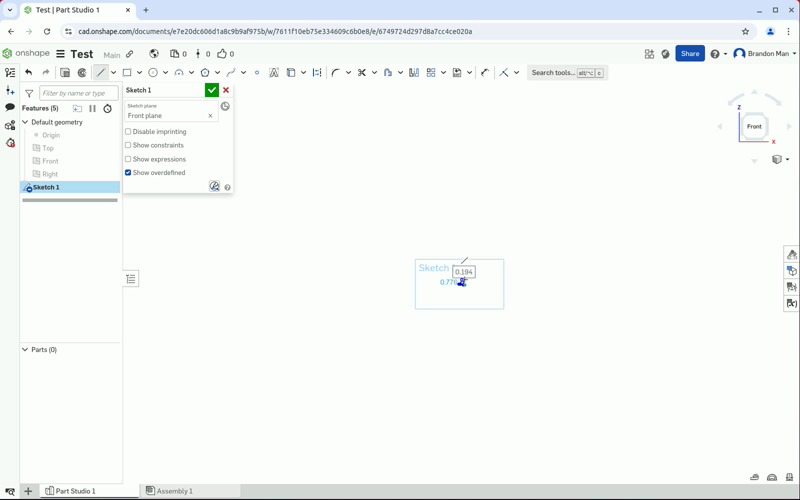
scroll(6)
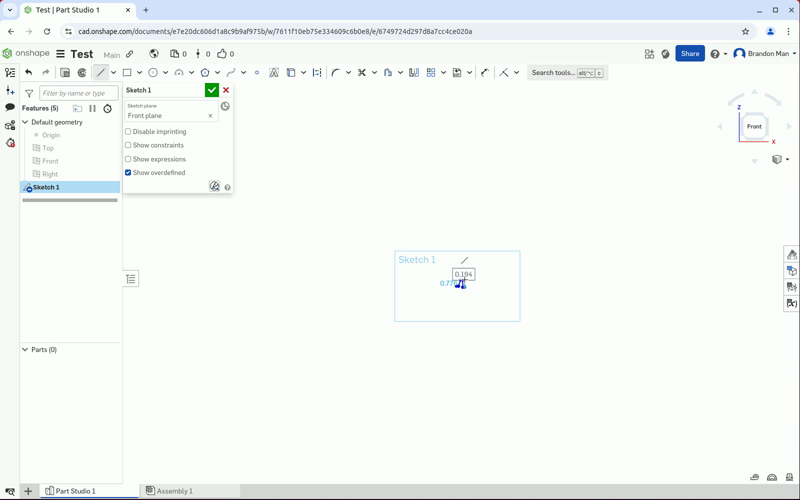
scroll(6)
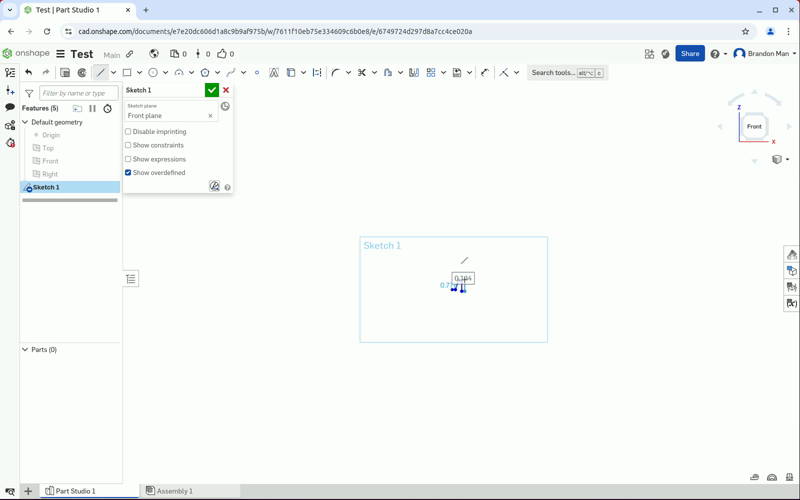
scroll(6)
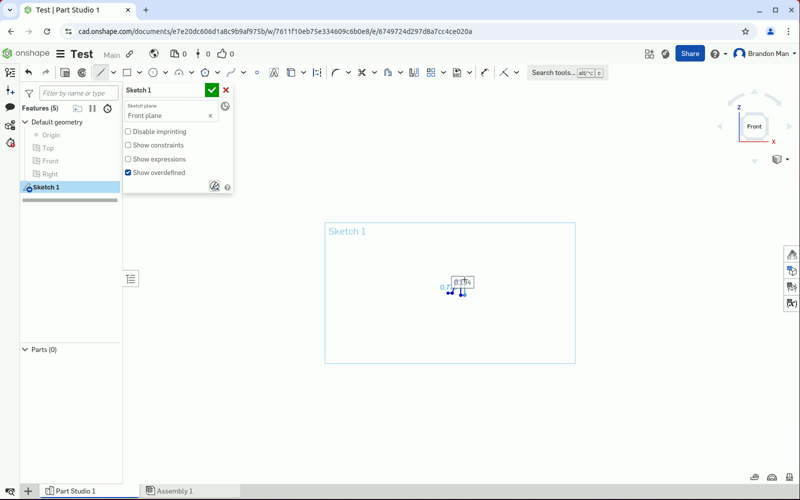
scroll(6)
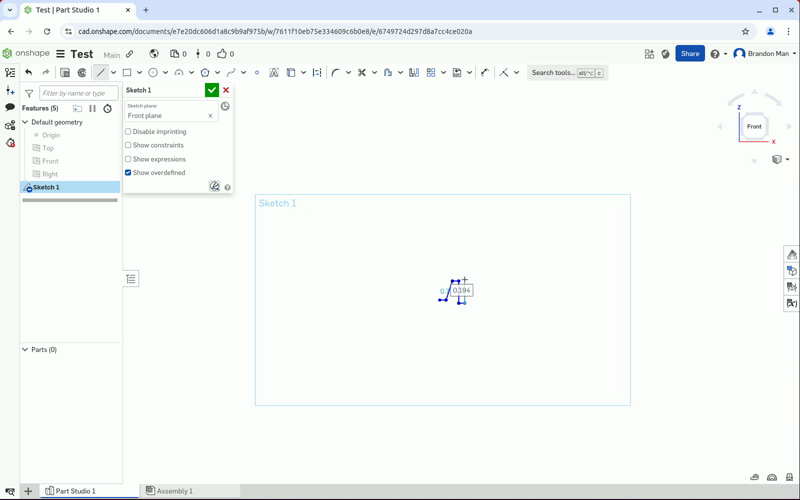
scroll(6)
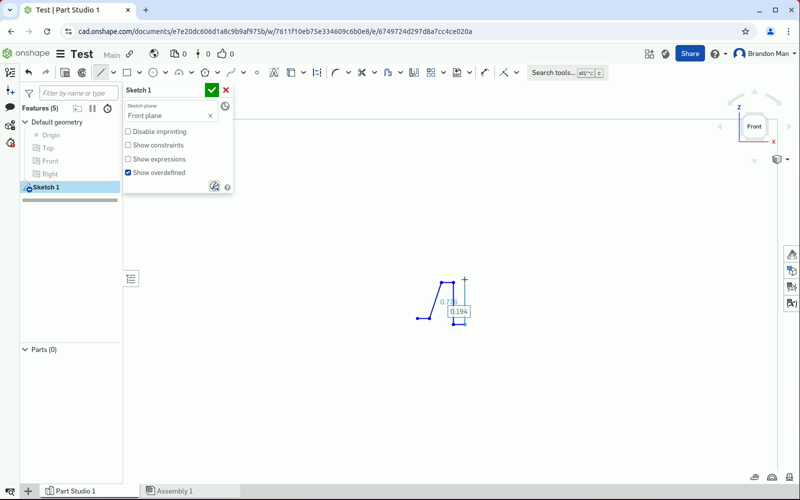
click(464, 279)
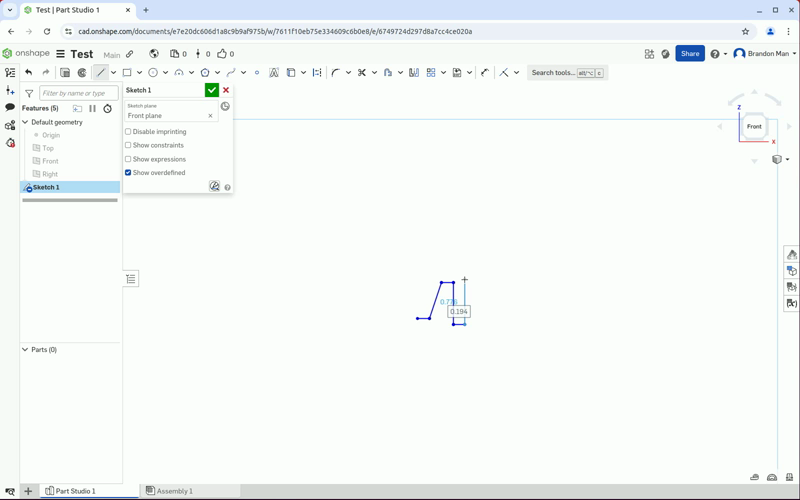
scroll(-6)
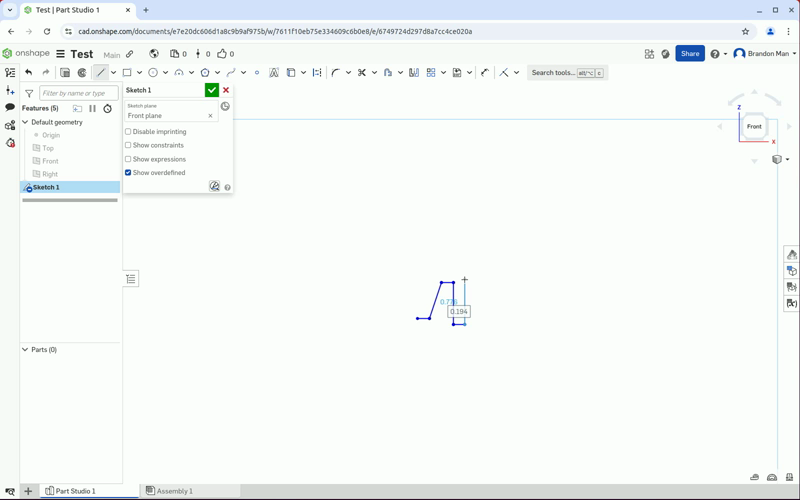
scroll(-6)
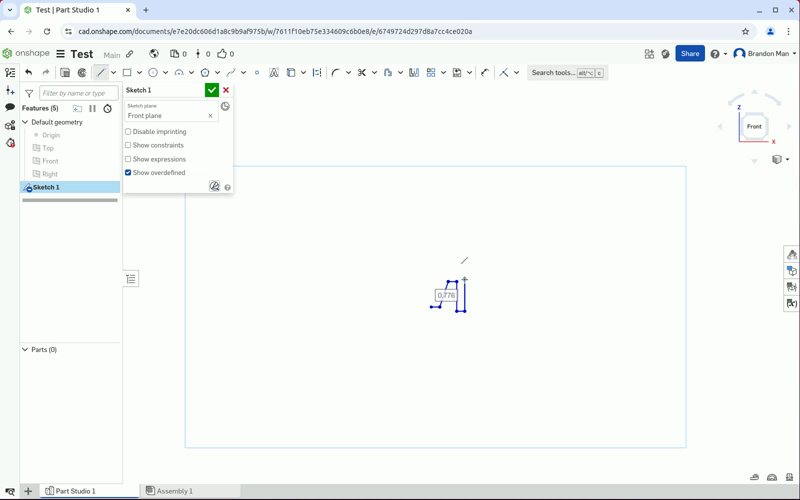
scroll(-6)
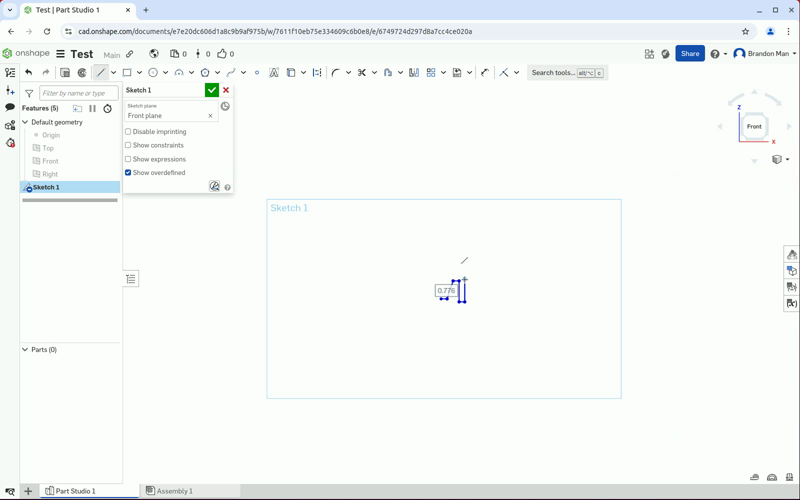
scroll(-6)
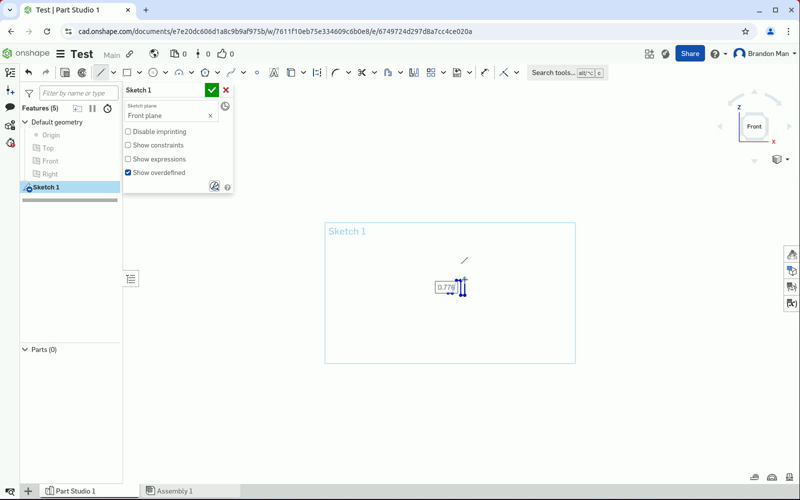
scroll(-6)
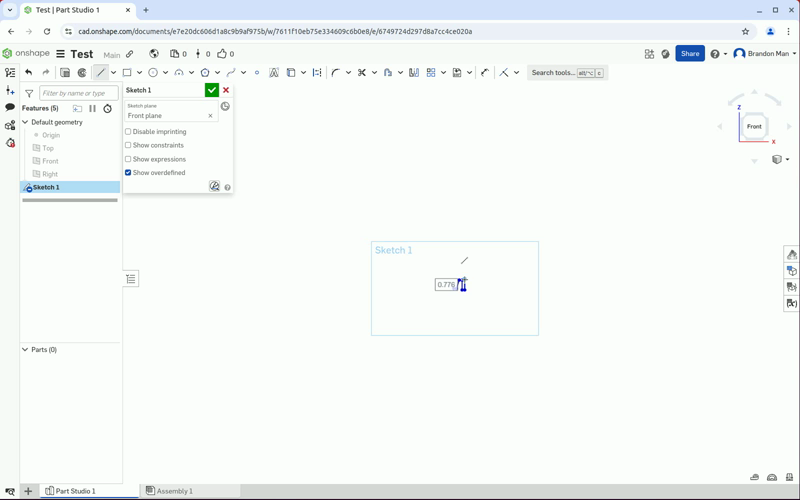
scroll(-6)
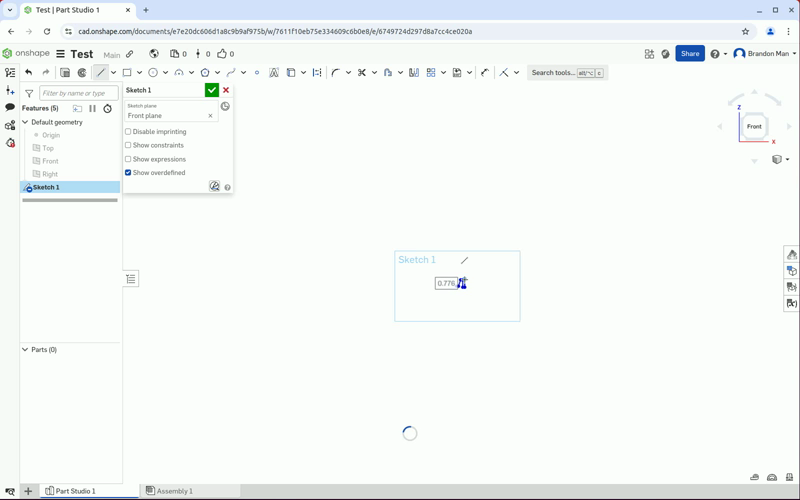
scroll(-6)
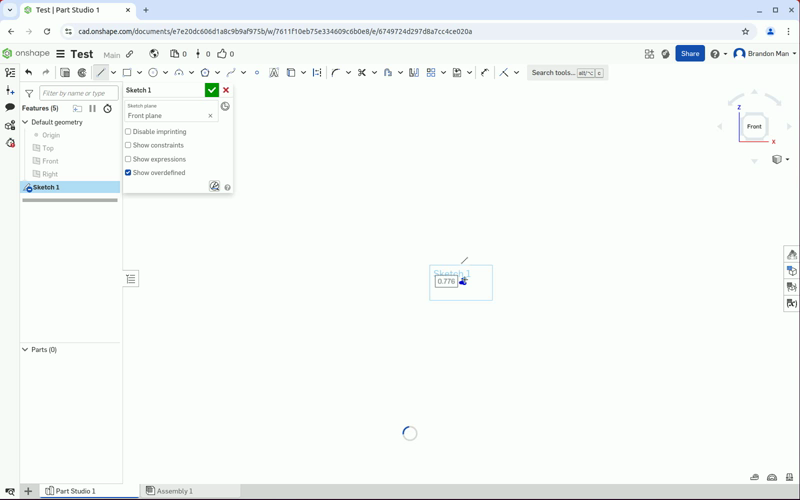
key_up(shift)
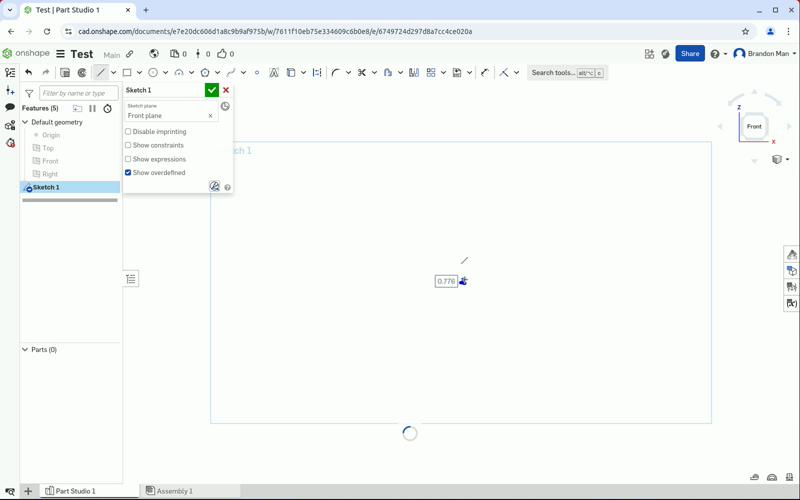
key_down(shift)
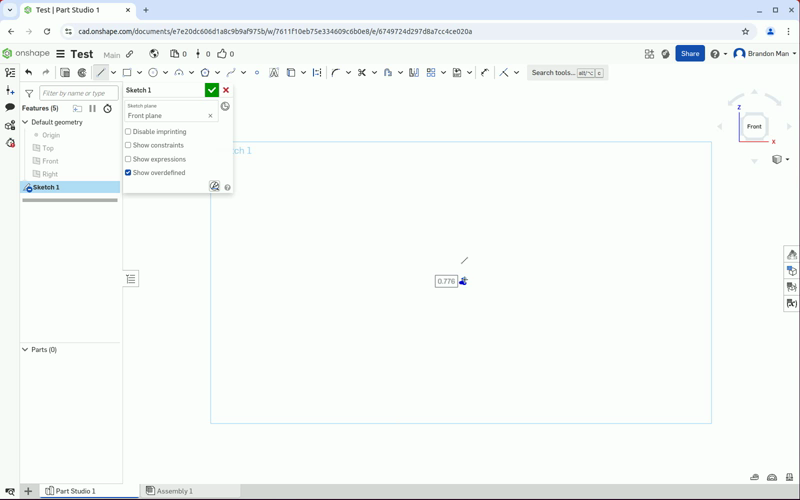
mouse_move(494, 279)
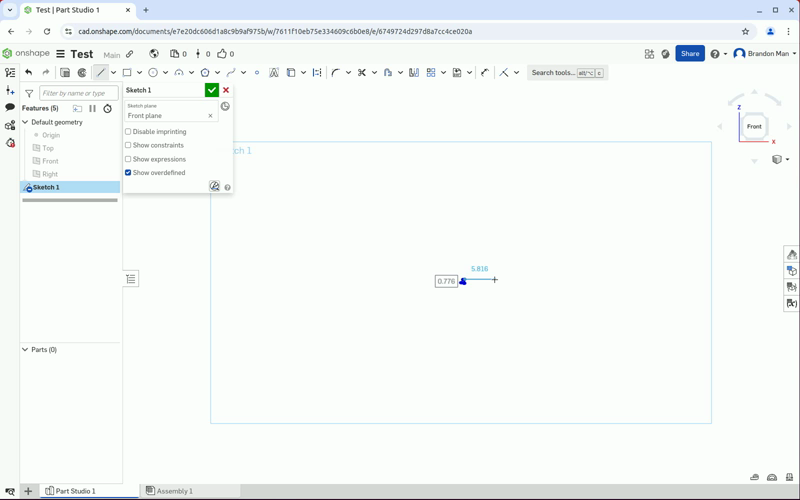
mouse_move(478, 279)
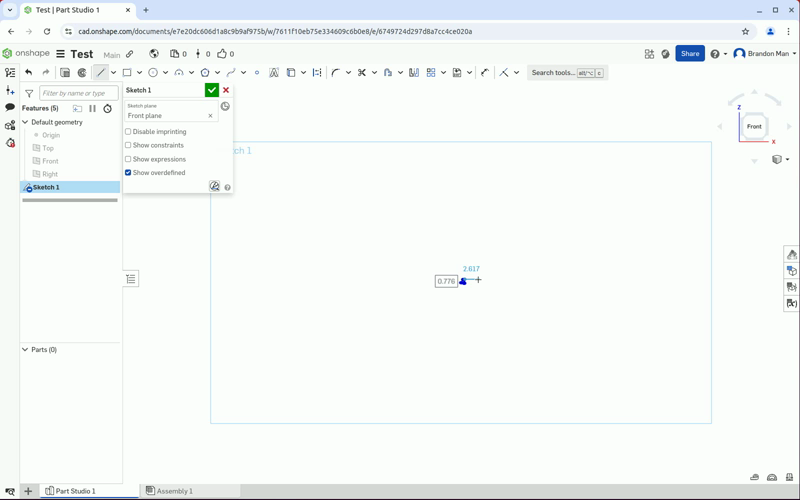
click(478, 279)
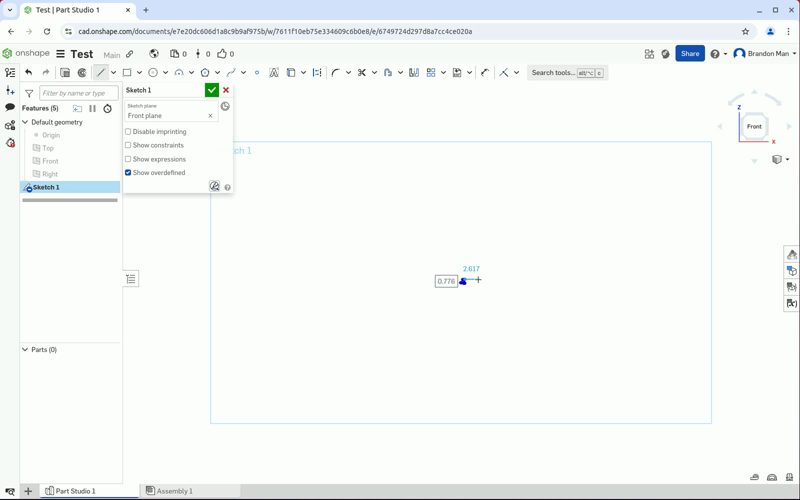
key_up(shift)
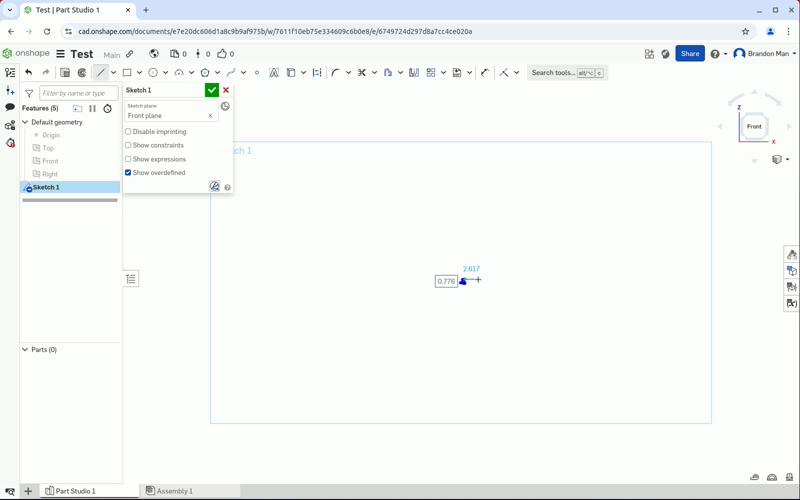
key_down(shift)
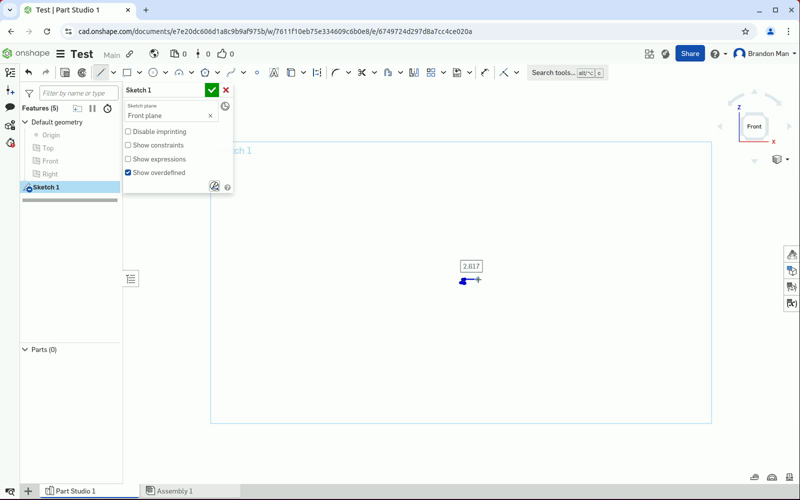
mouse_move(508, 279)
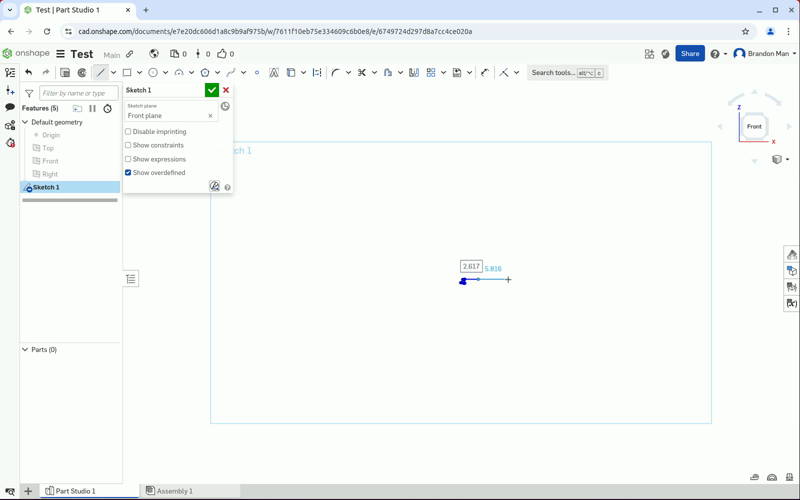
mouse_move(478, 283)
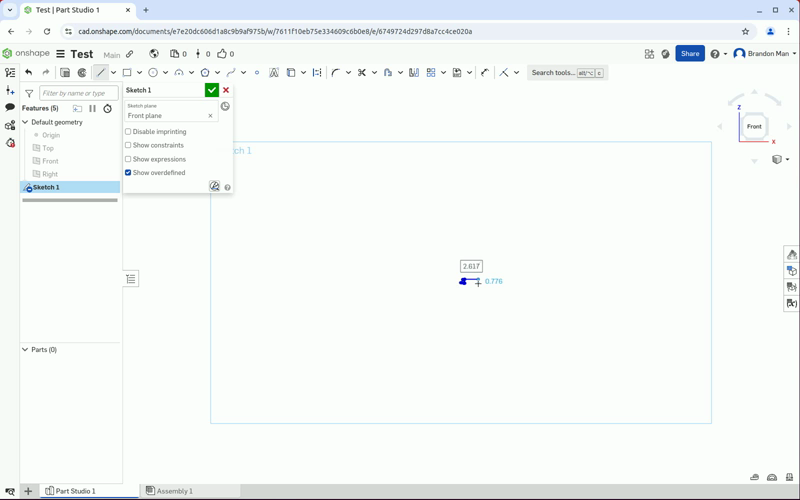
scroll(6)
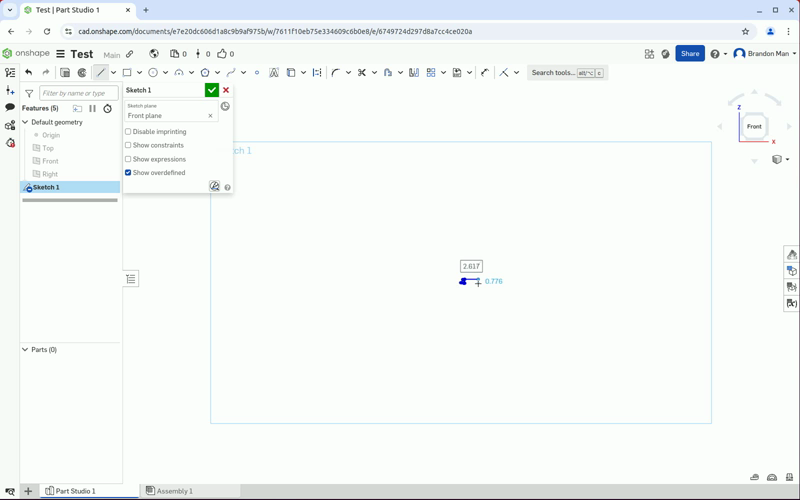
scroll(6)
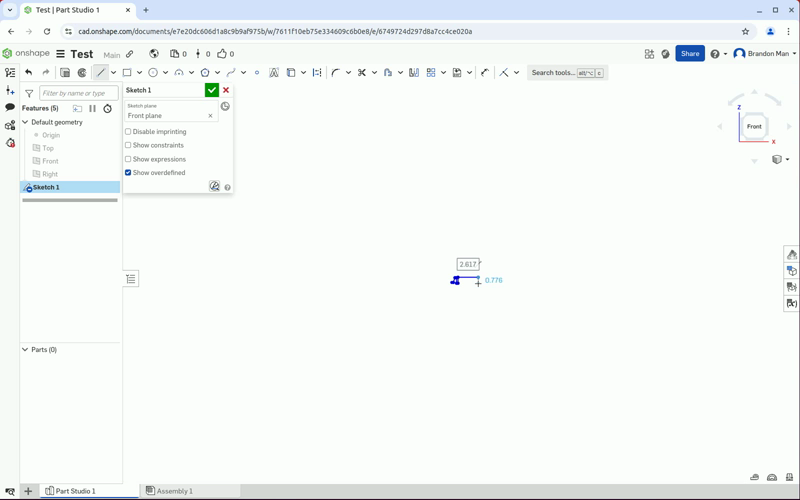
scroll(6)
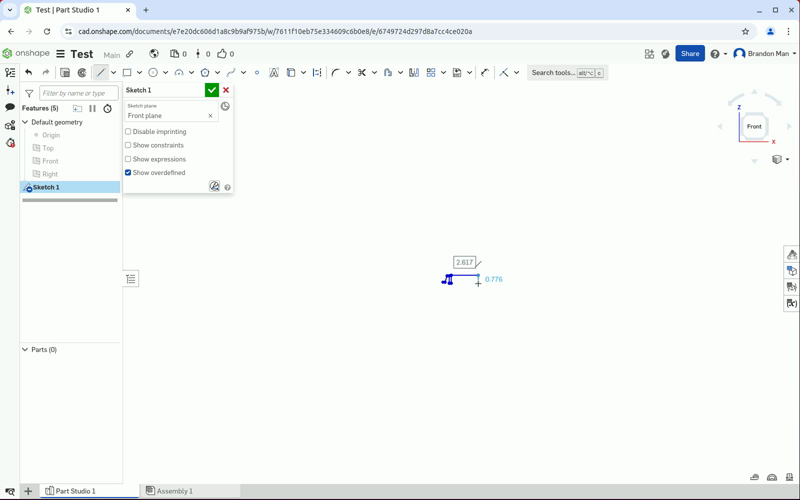
scroll(6)
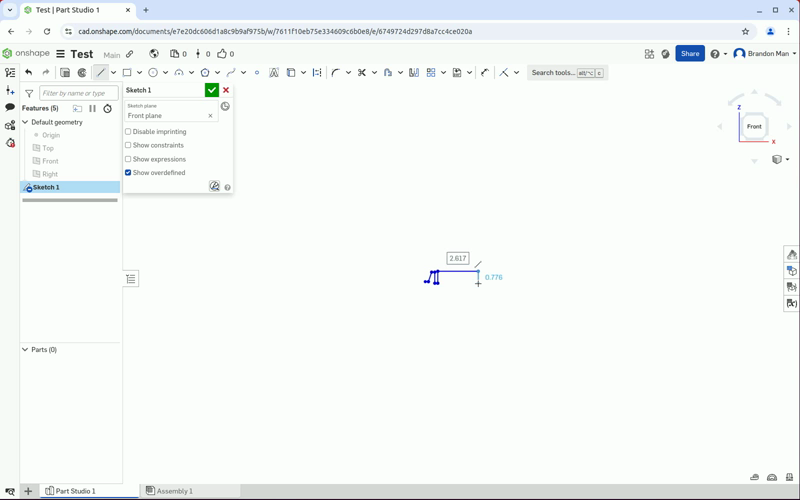
scroll(6)
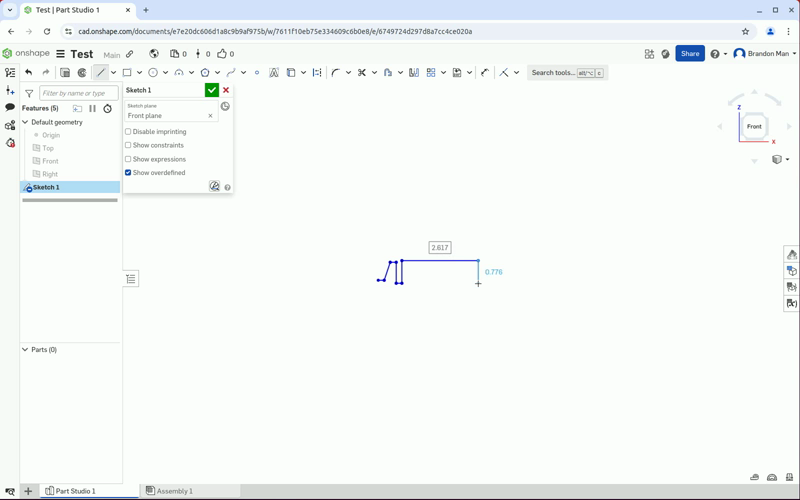
scroll(6)
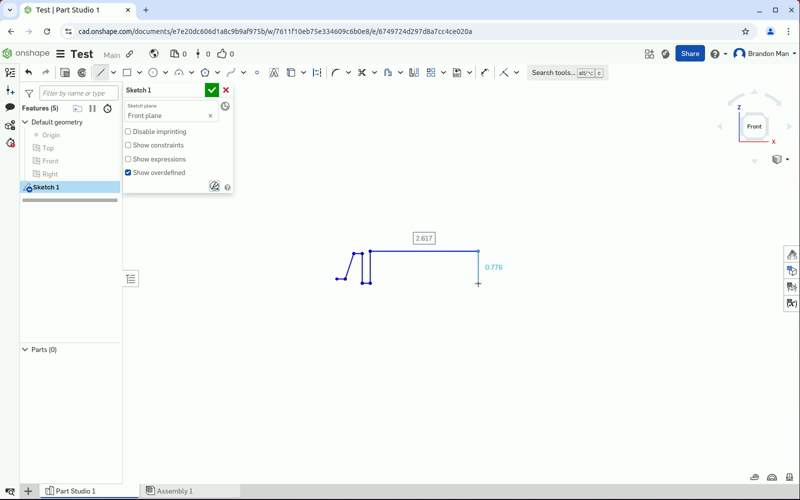
scroll(6)
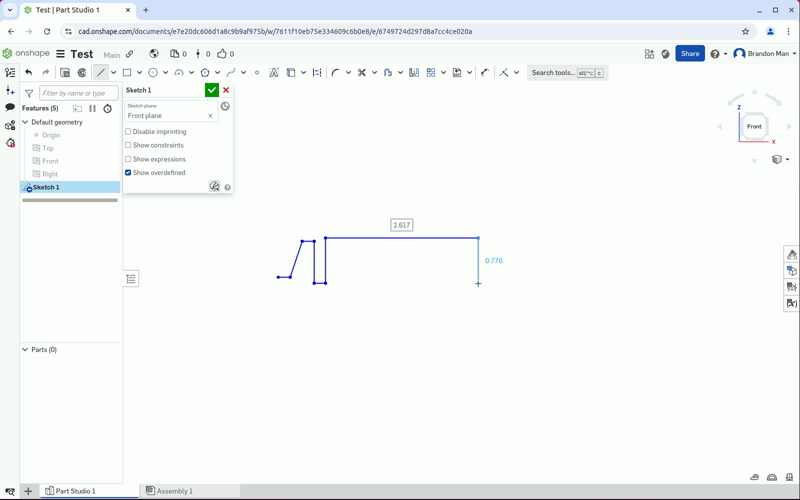
click(478, 283)
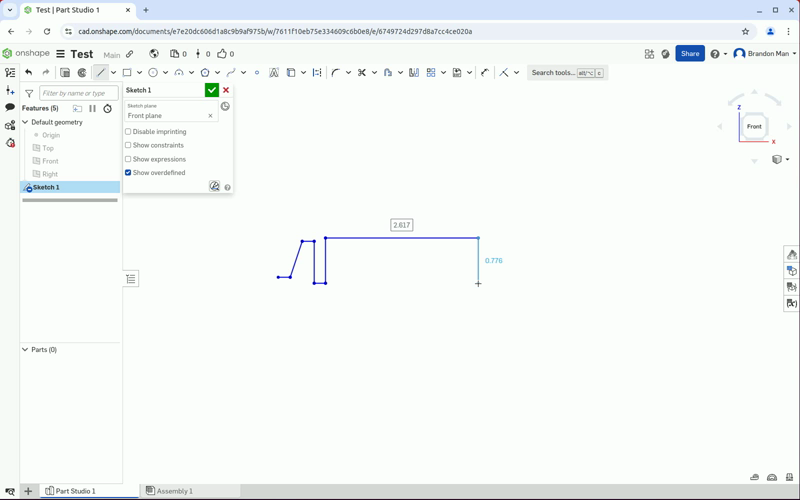
scroll(-6)
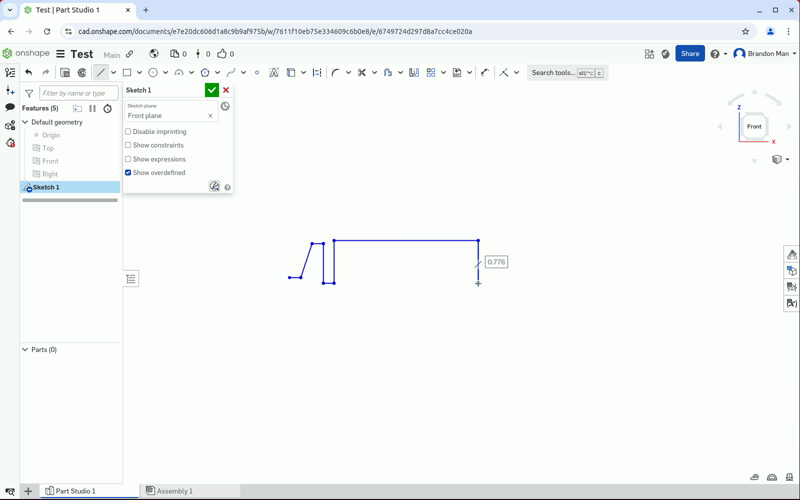
scroll(-6)
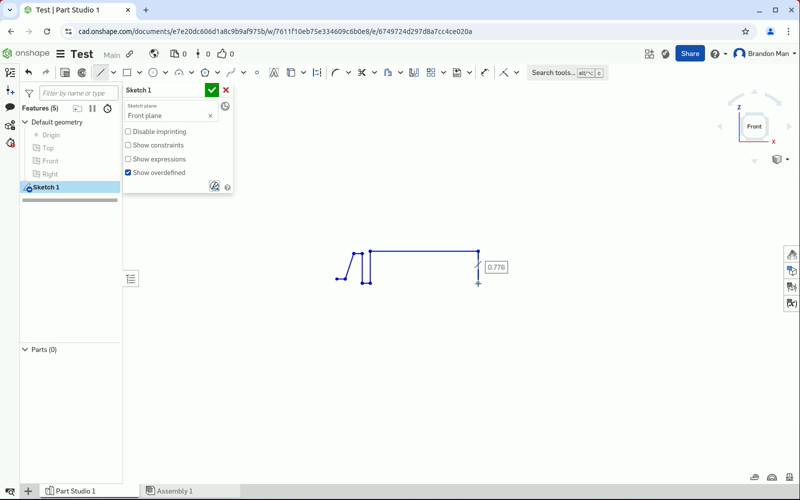
scroll(-6)
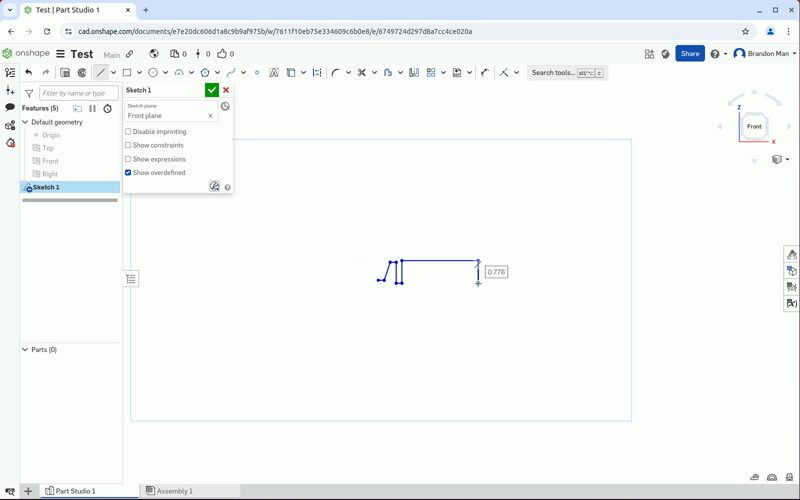
scroll(-6)
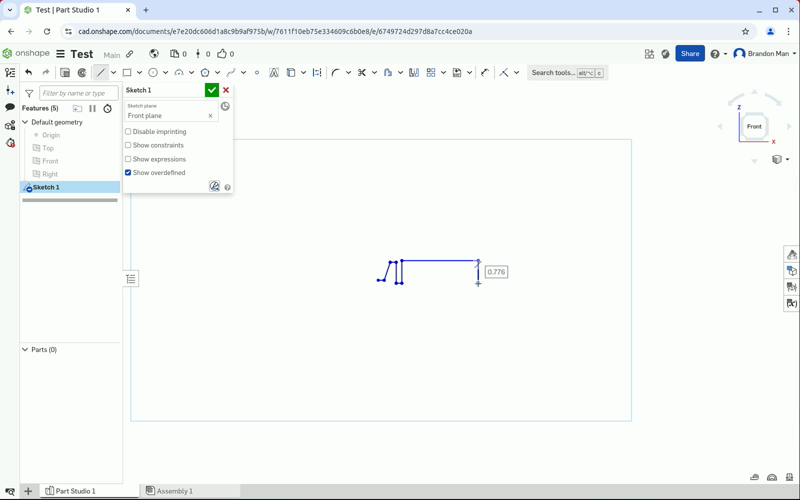
scroll(-6)
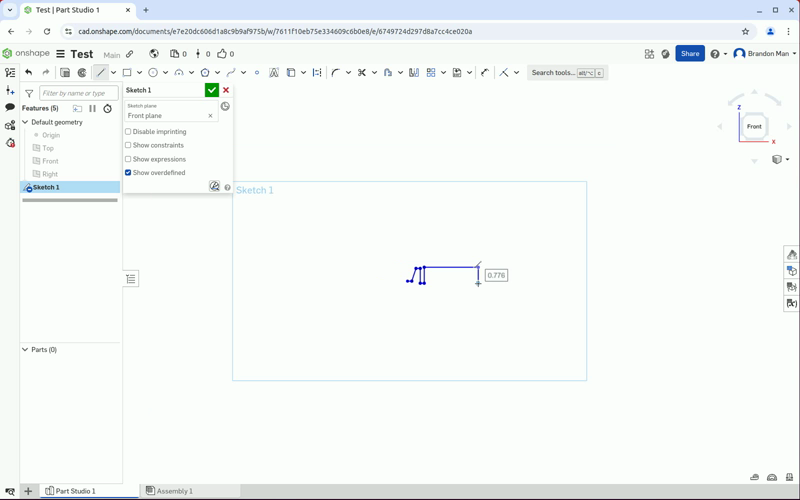
scroll(-6)
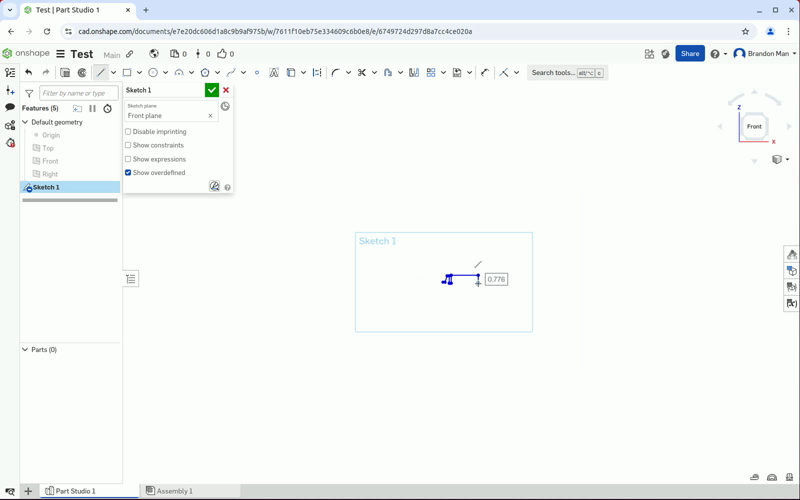
scroll(-6)
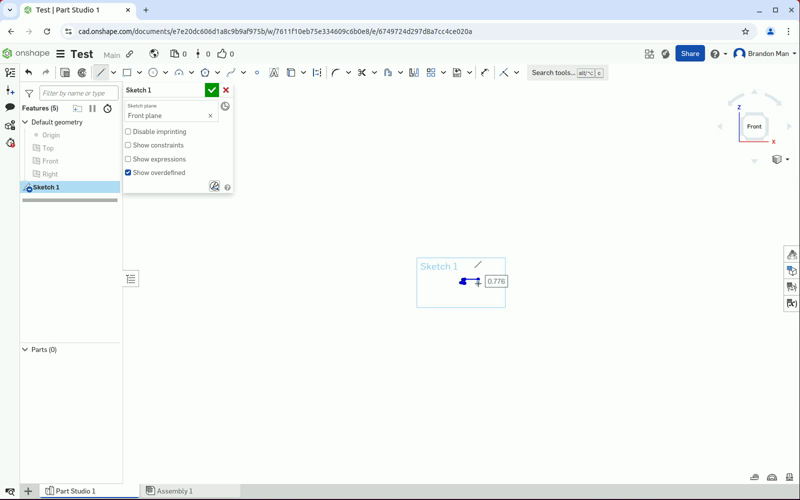
key_up(shift)
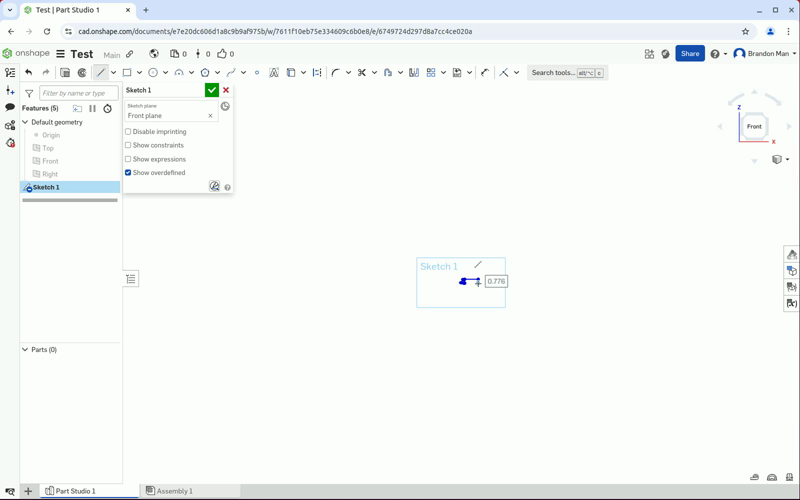
key_down(shift)
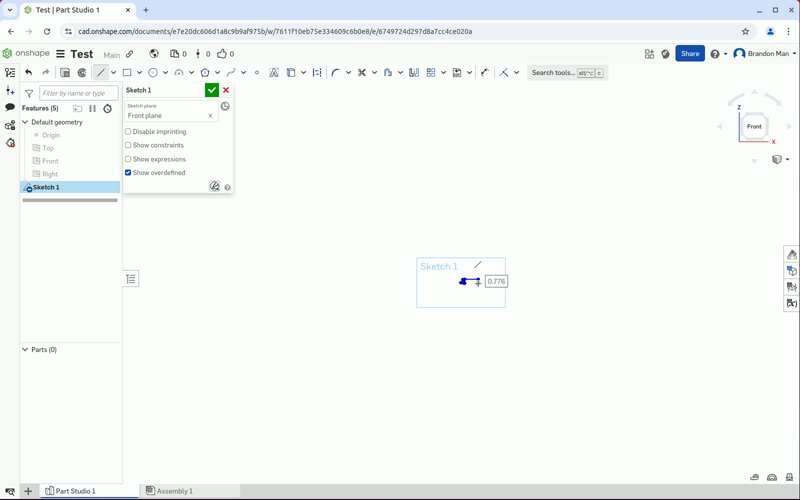
mouse_move(508, 283)
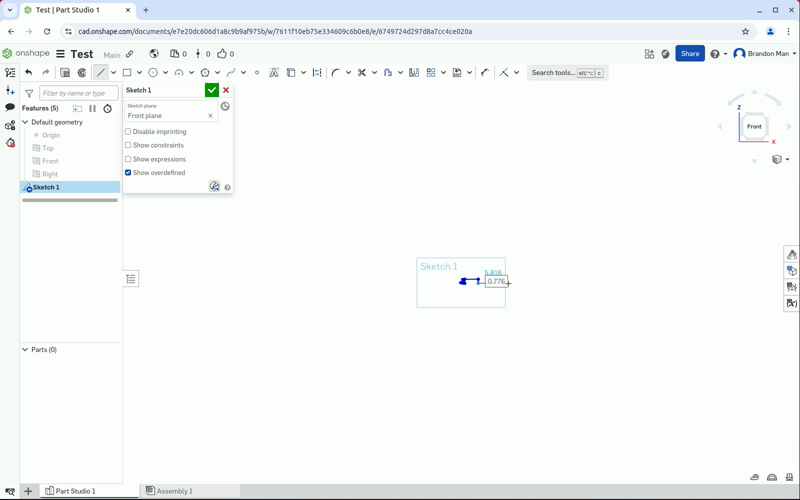
mouse_move(486, 283)
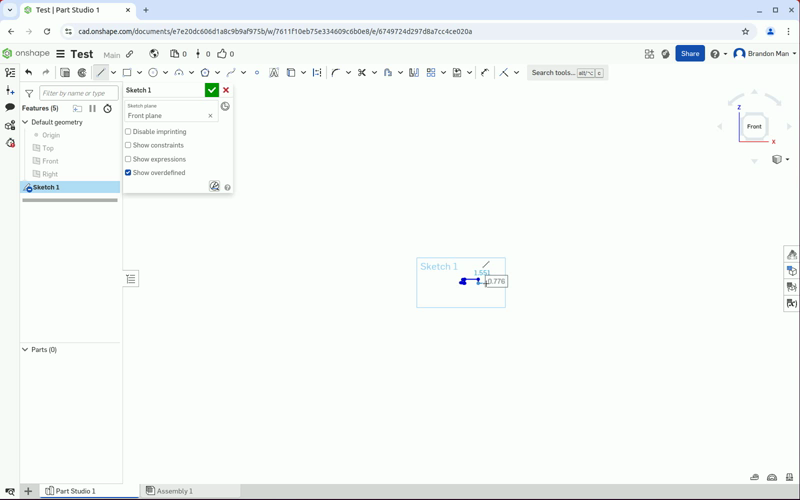
click(486, 283)
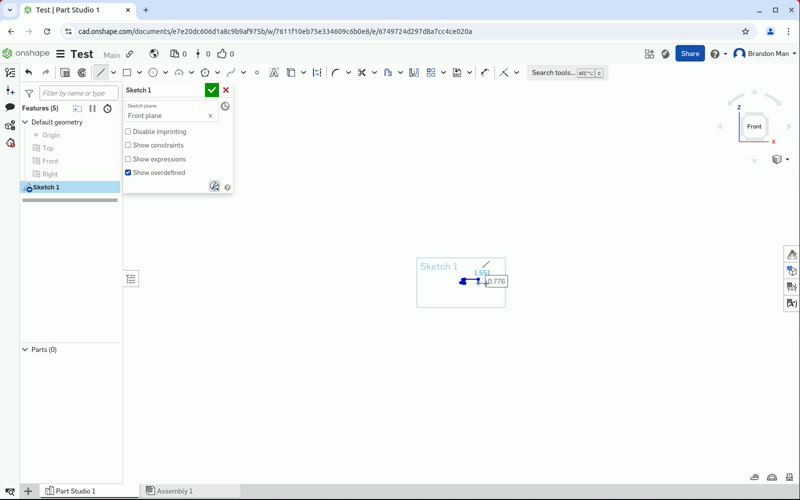
key_up(shift)
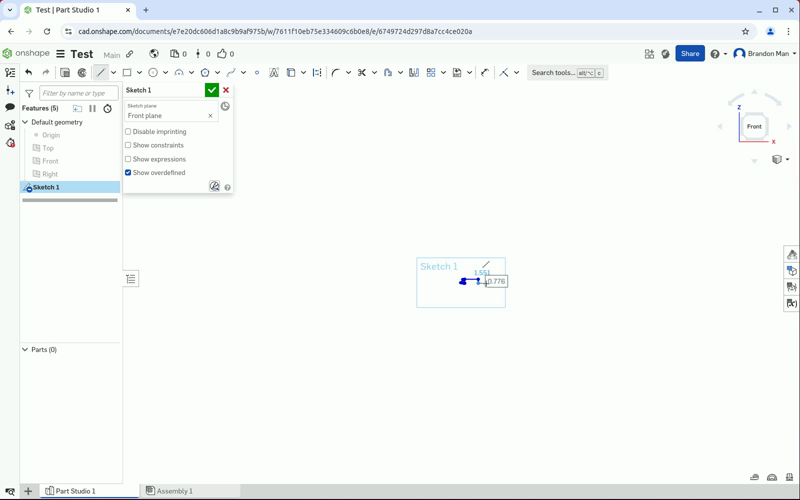
key_down(shift)
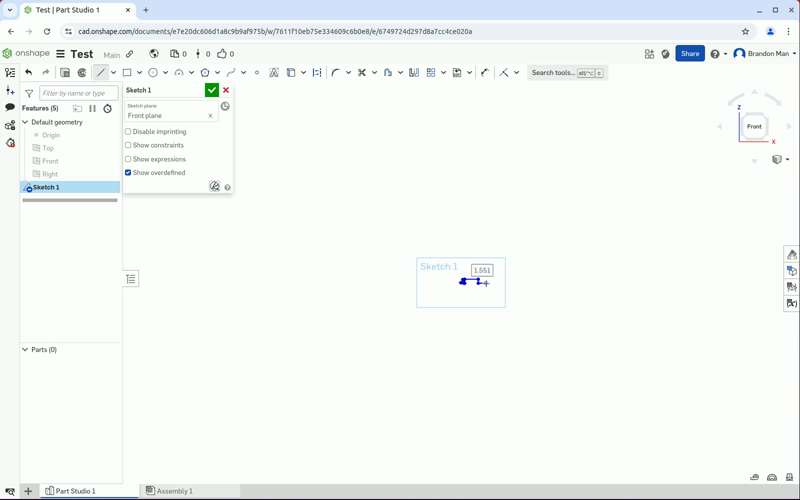
mouse_move(516, 283)
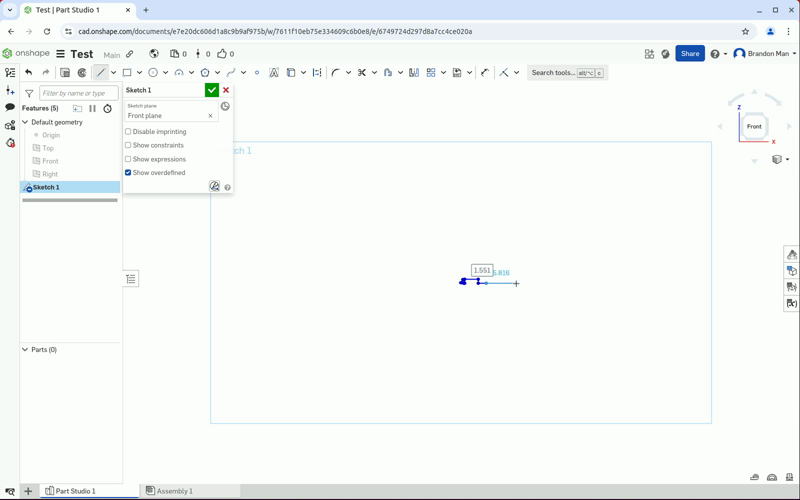
mouse_move(486, 279)
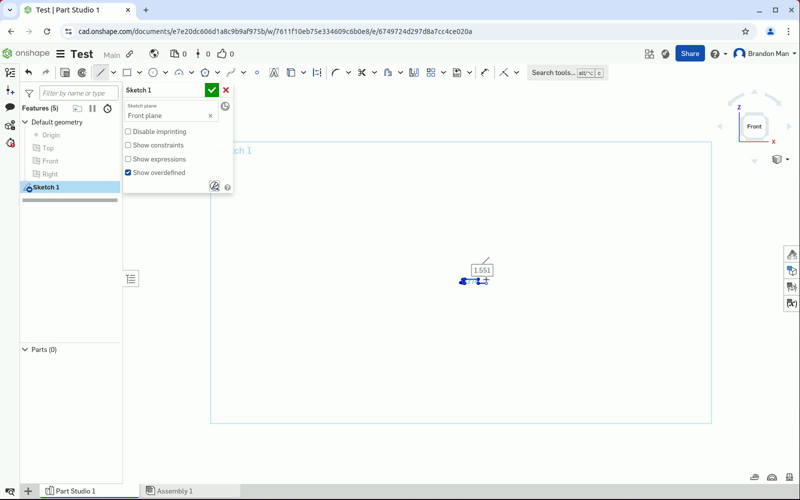
scroll(6)
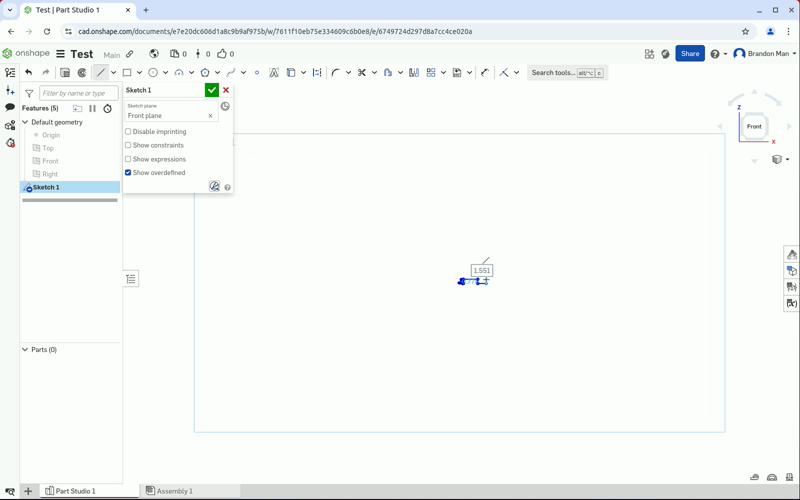
scroll(6)
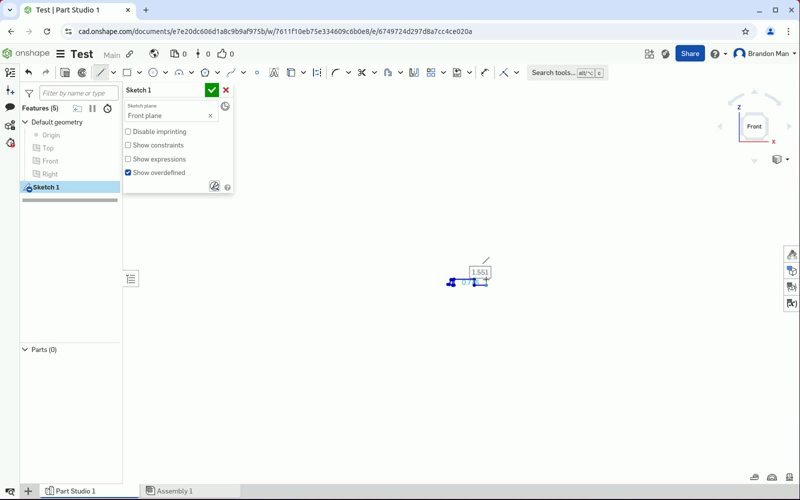
scroll(6)
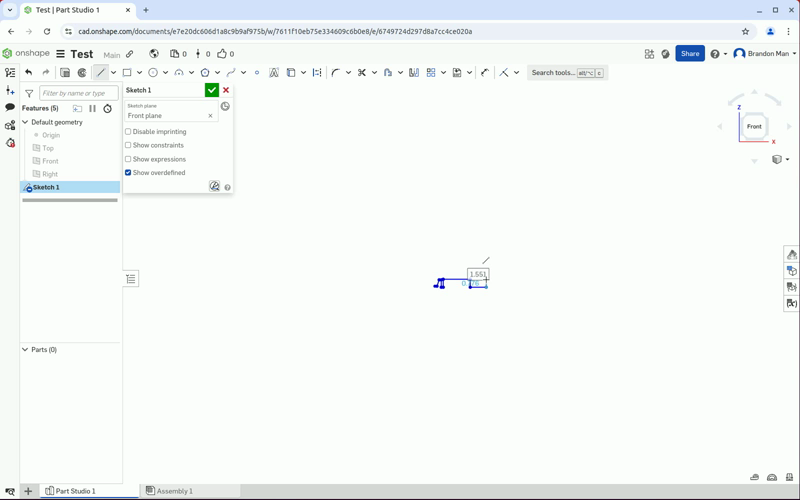
scroll(6)
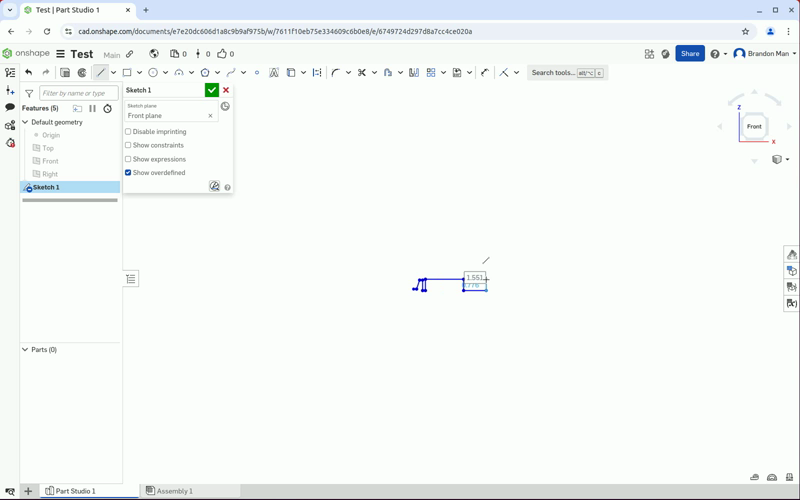
scroll(6)
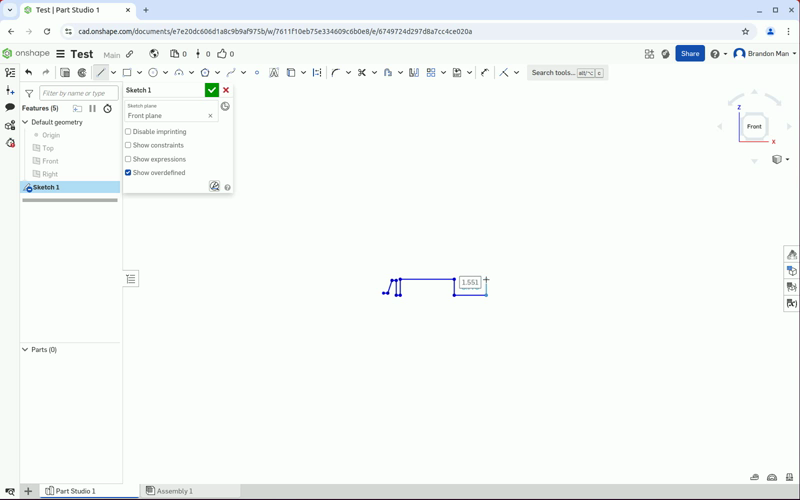
scroll(6)
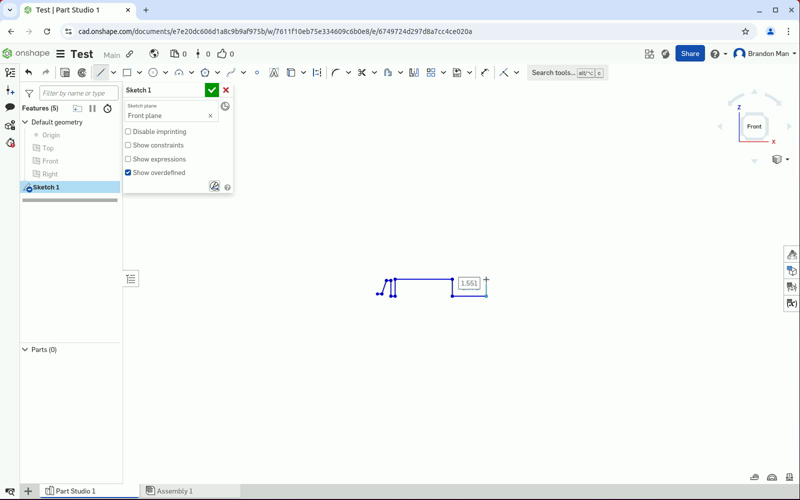
scroll(6)
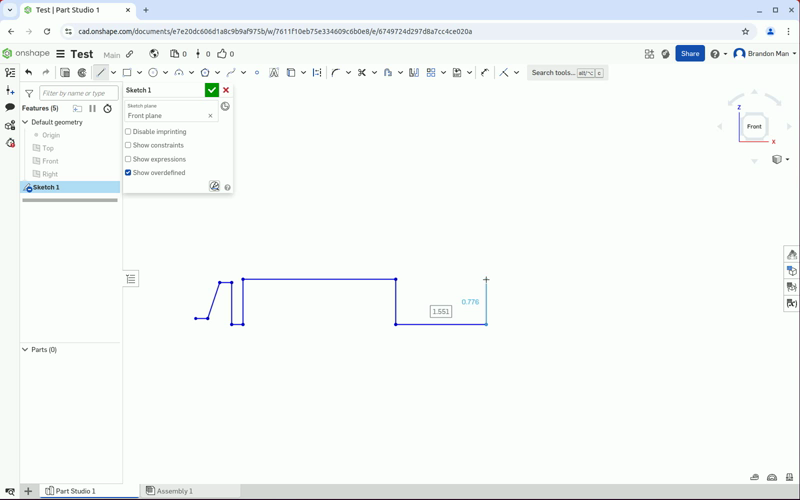
click(486, 279)
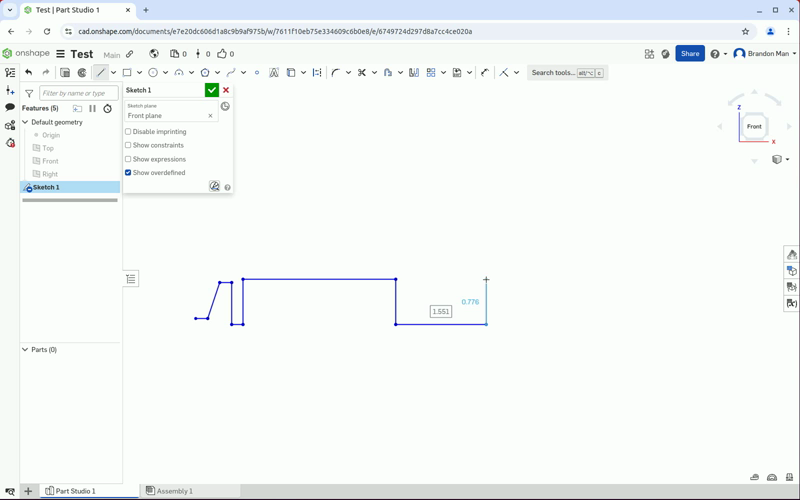
scroll(-6)
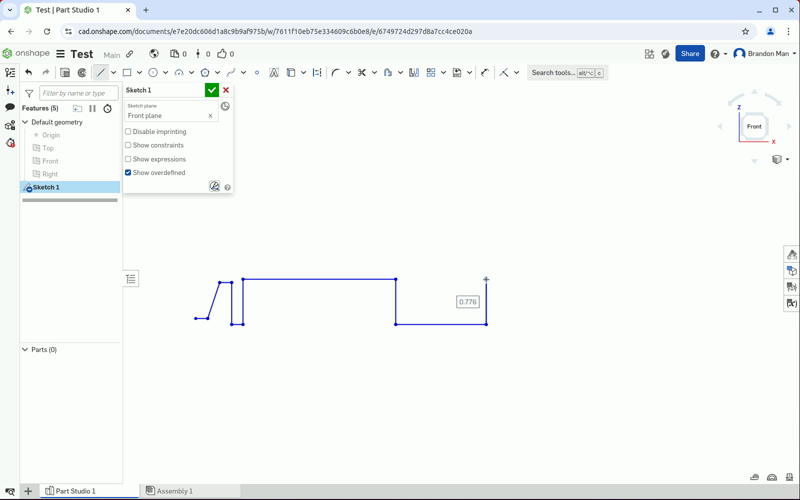
scroll(-6)
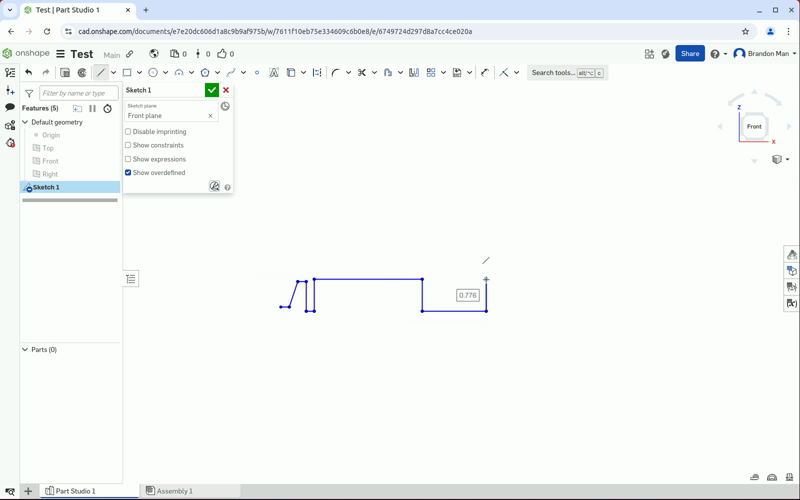
scroll(-6)
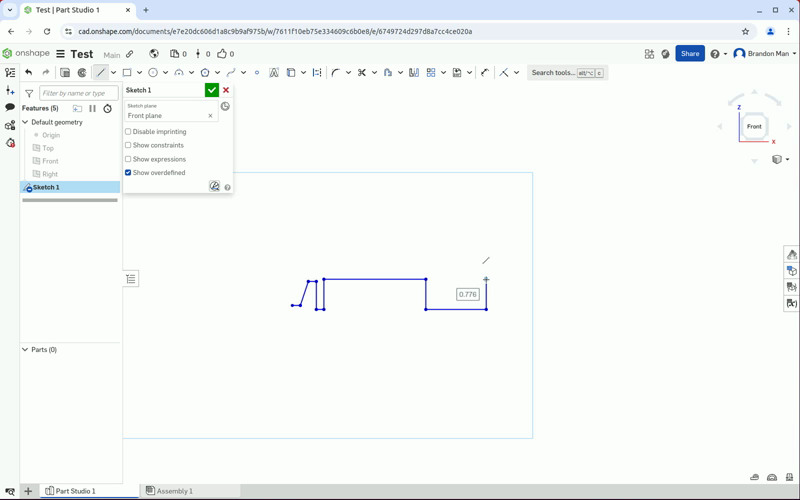
scroll(-6)
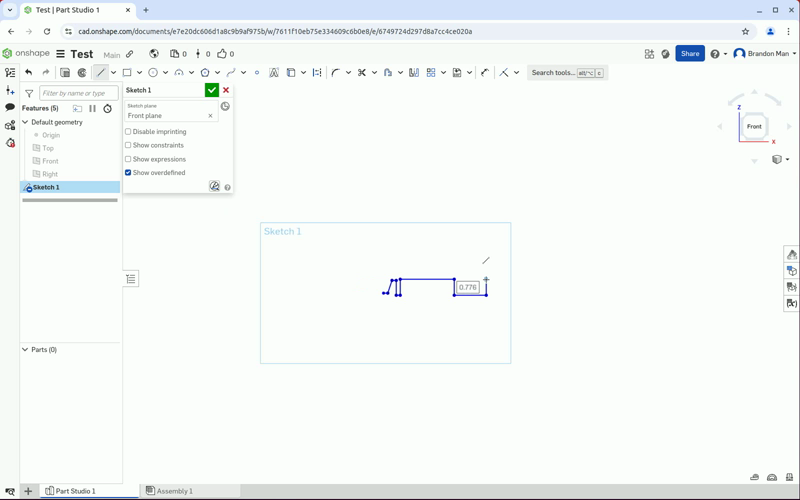
scroll(-6)
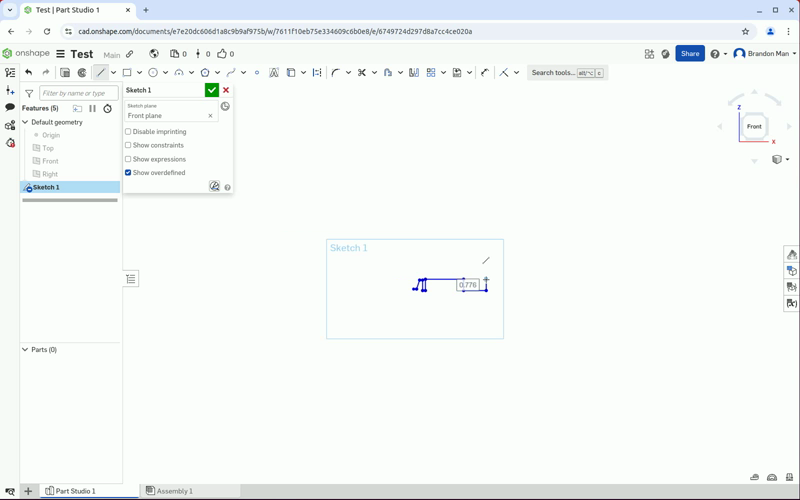
scroll(-6)
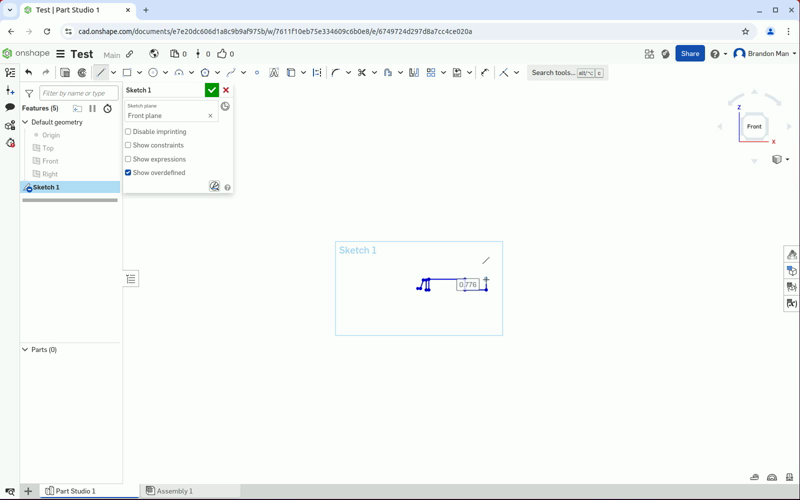
scroll(-6)
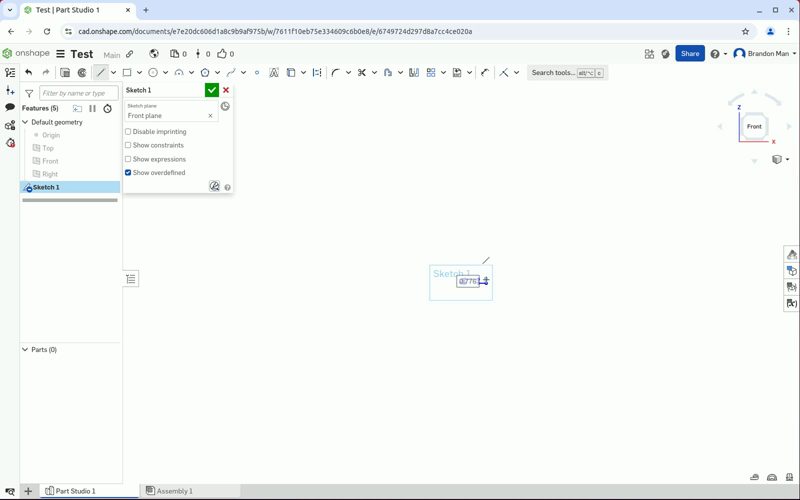
key_up(shift)
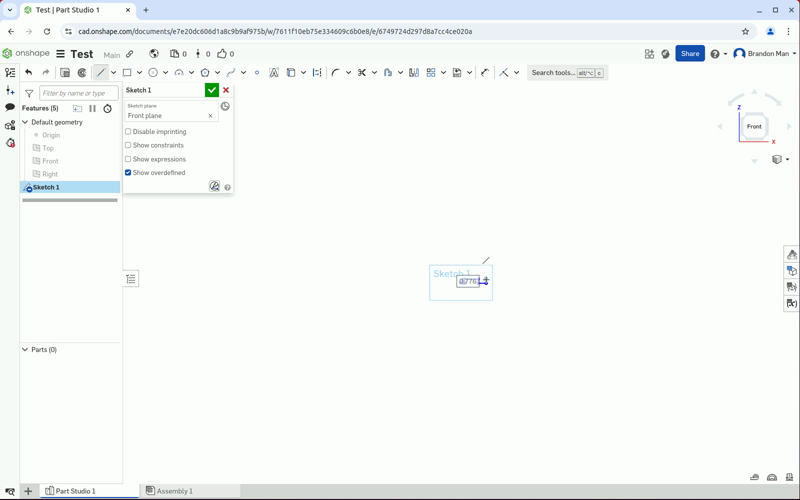
key_down(shift)
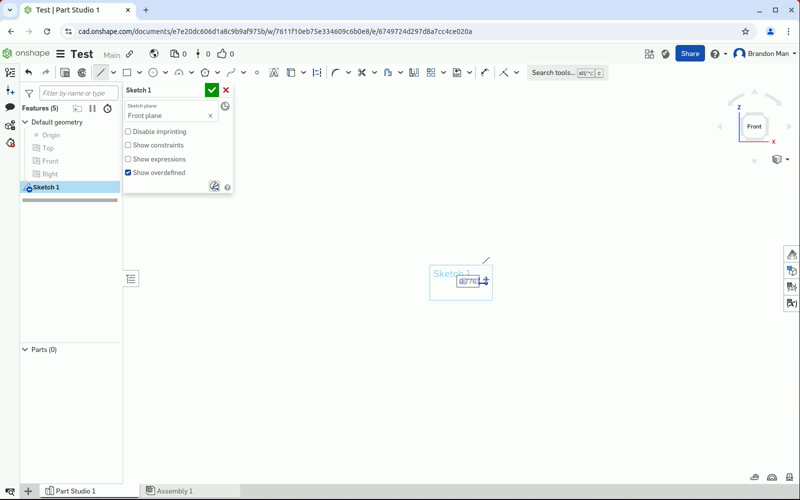
mouse_move(516, 279)
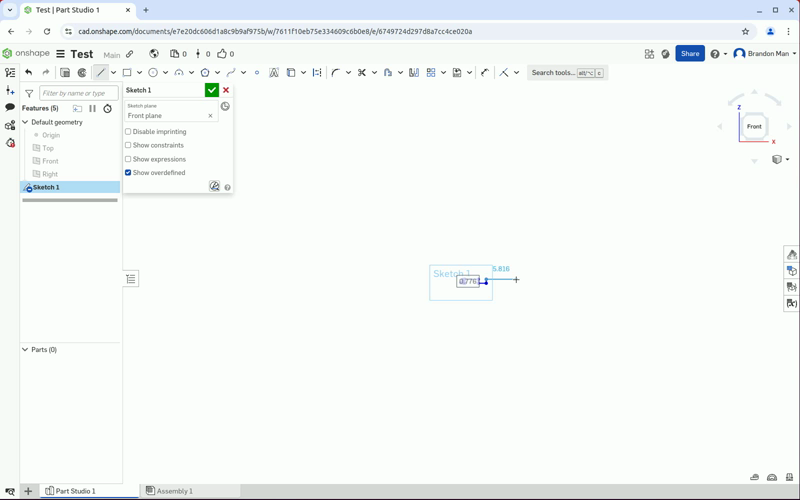
mouse_move(460, 279)
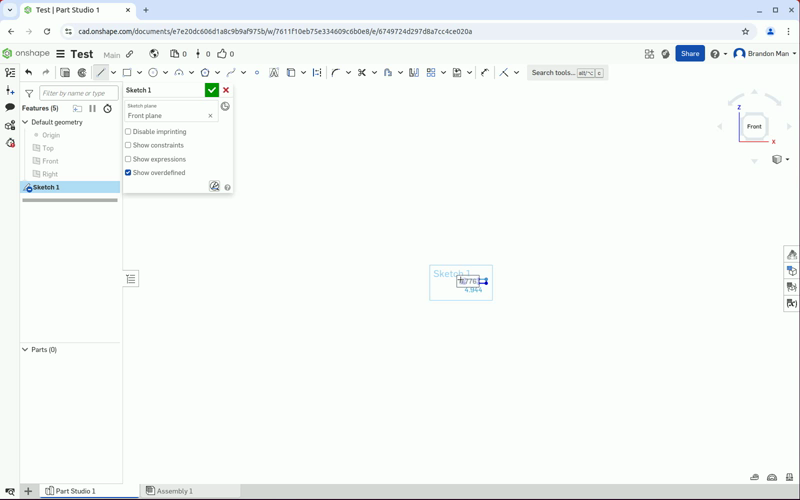
scroll(6)
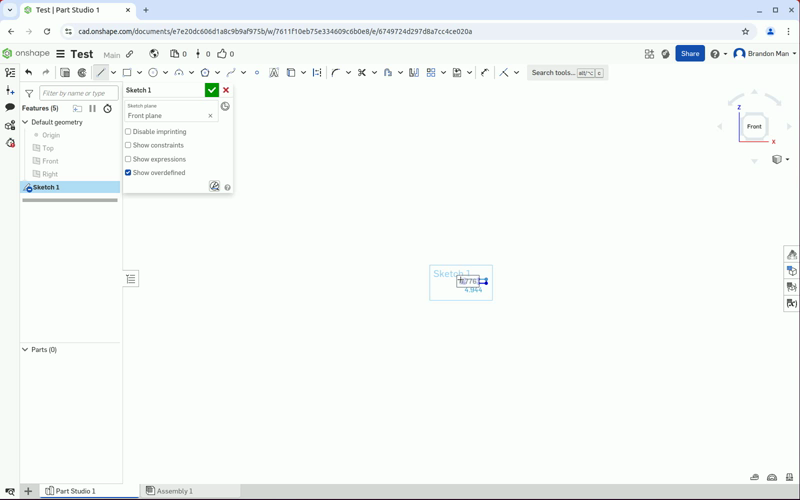
scroll(6)
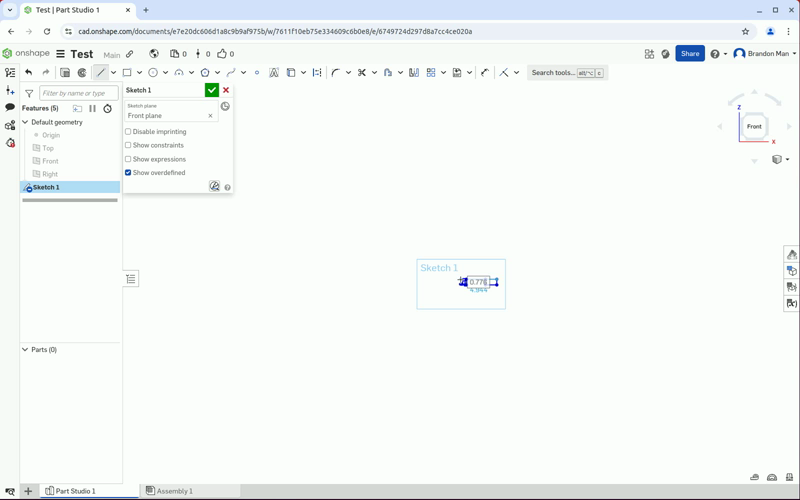
scroll(6)
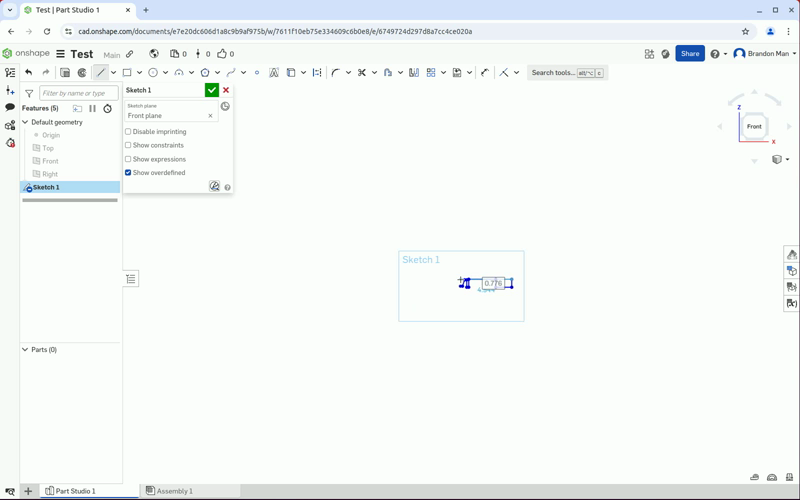
scroll(6)
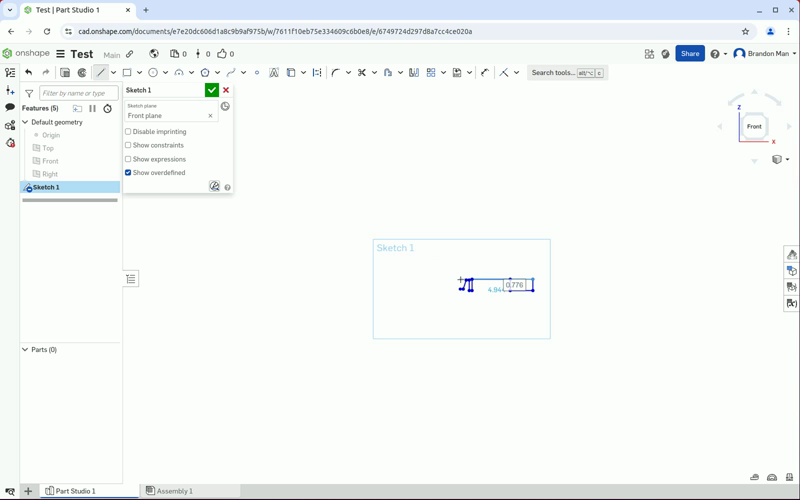
scroll(6)
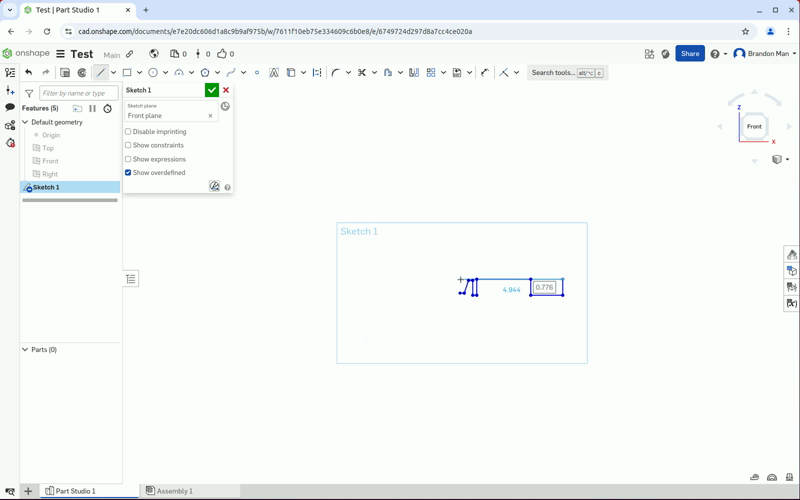
scroll(6)
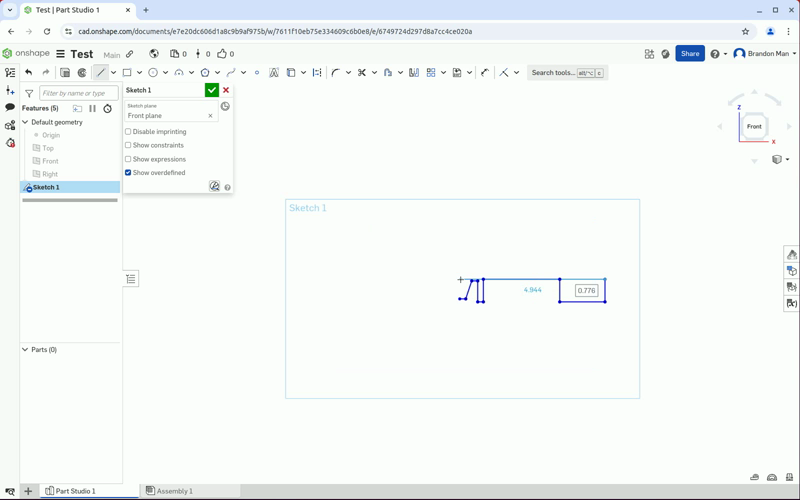
scroll(6)
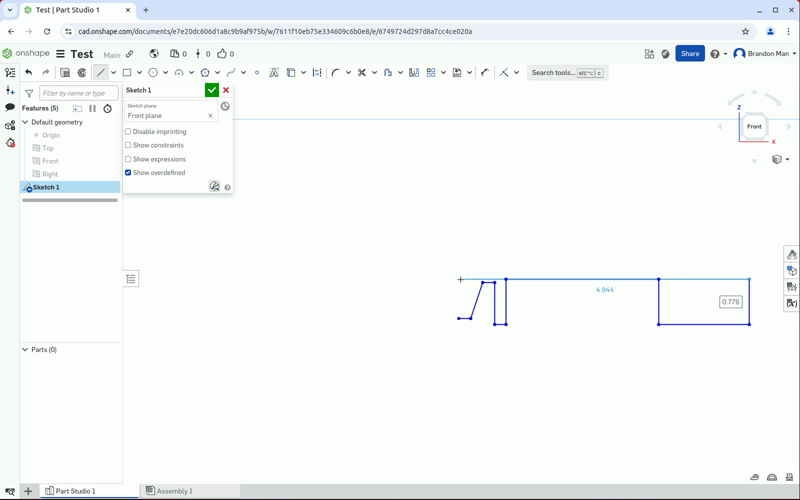
click(460, 279)
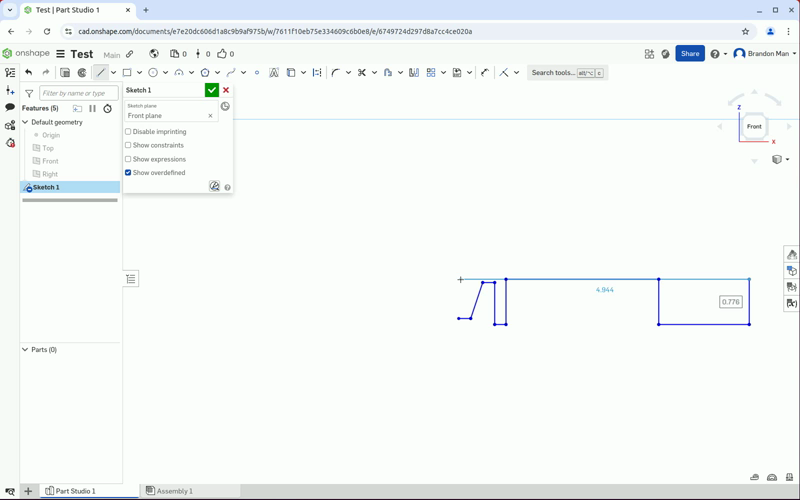
scroll(-6)
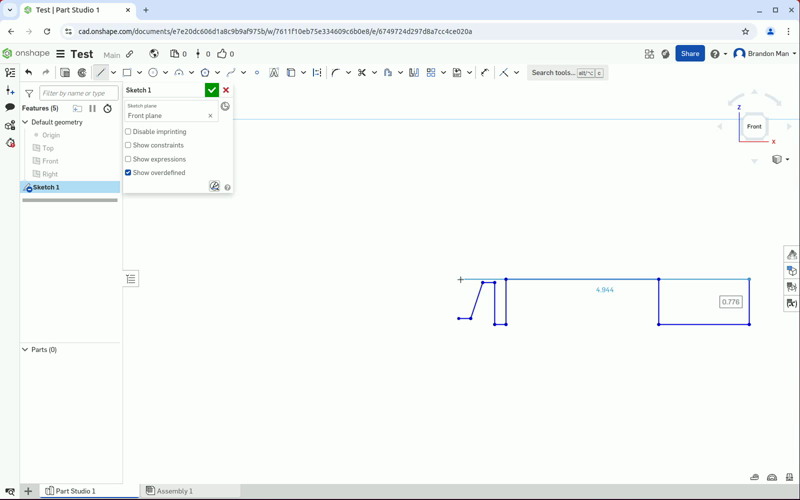
scroll(-6)
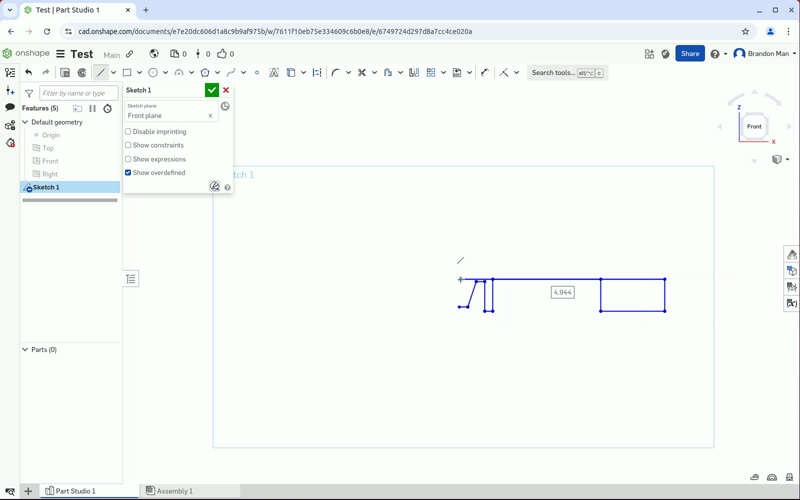
scroll(-6)
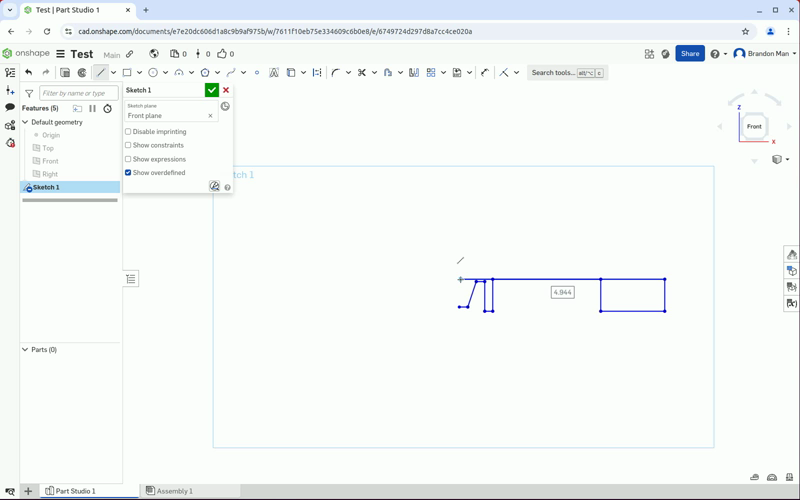
scroll(-6)
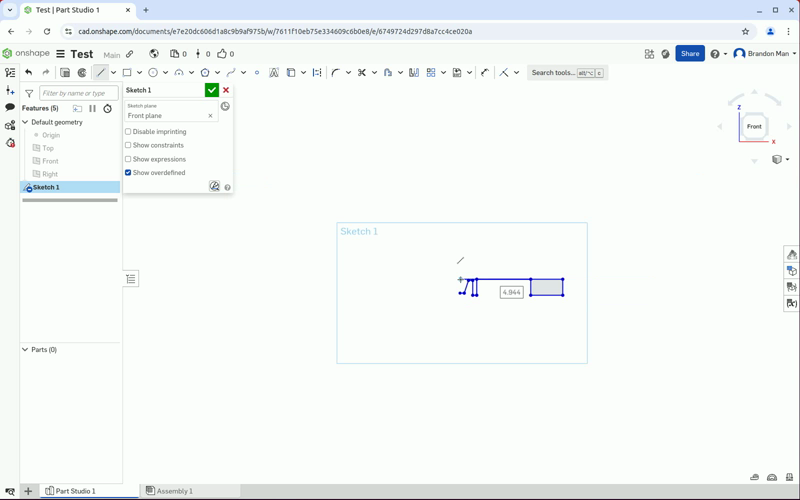
scroll(-6)
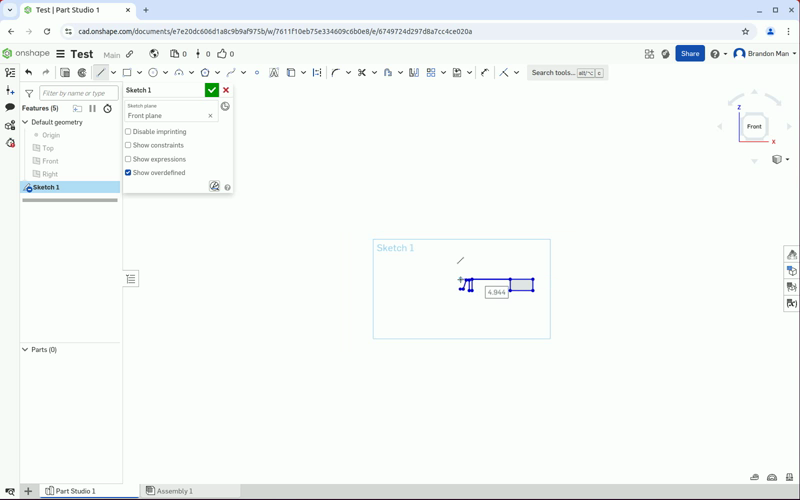
scroll(-6)
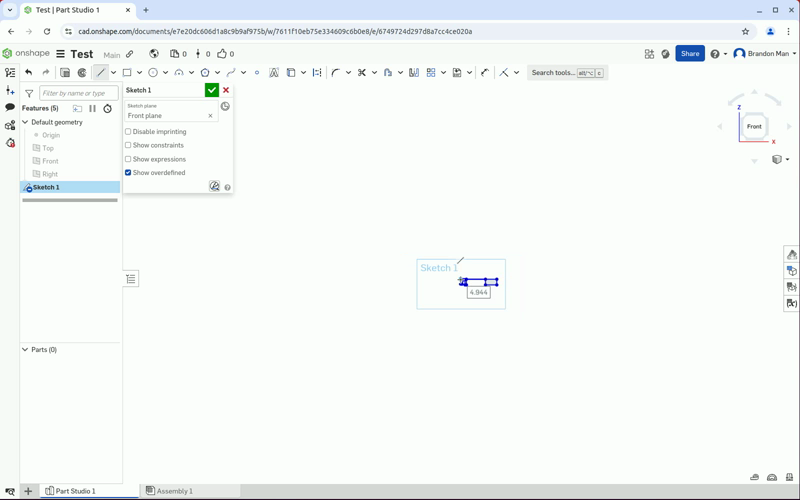
scroll(-6)
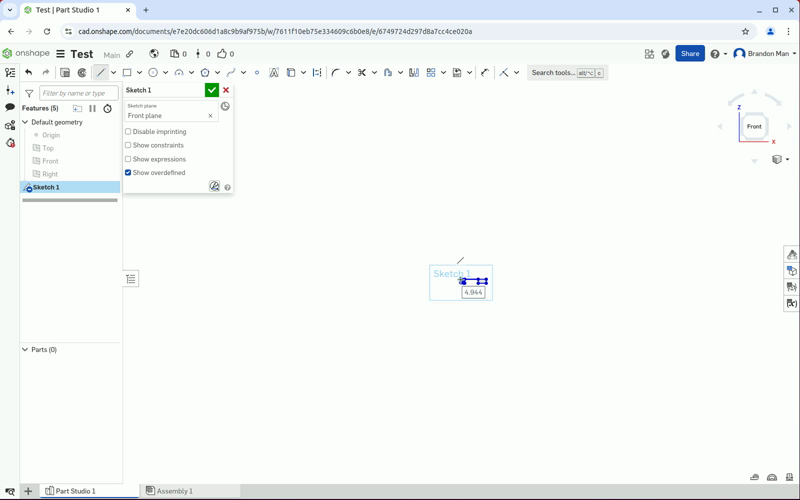
key_up(shift)
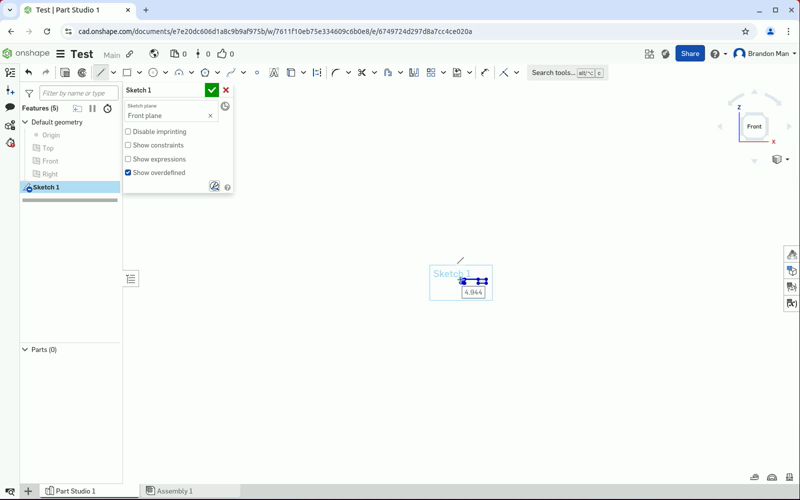
mouse_move(490, 279)
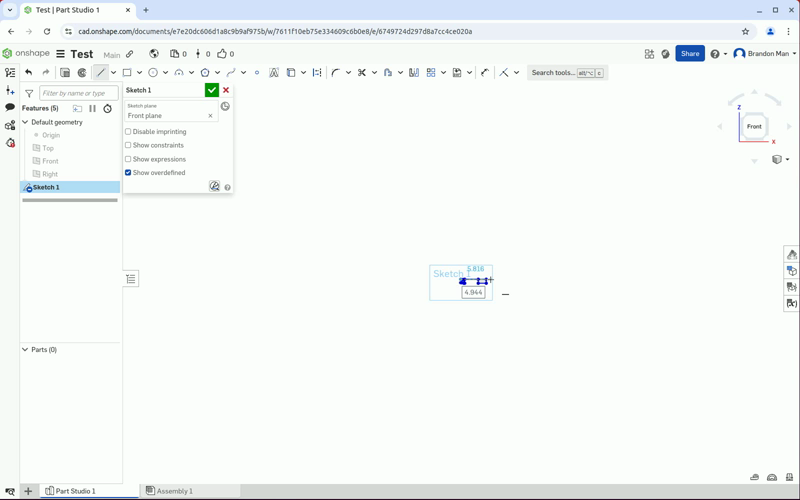
key_down(shift)
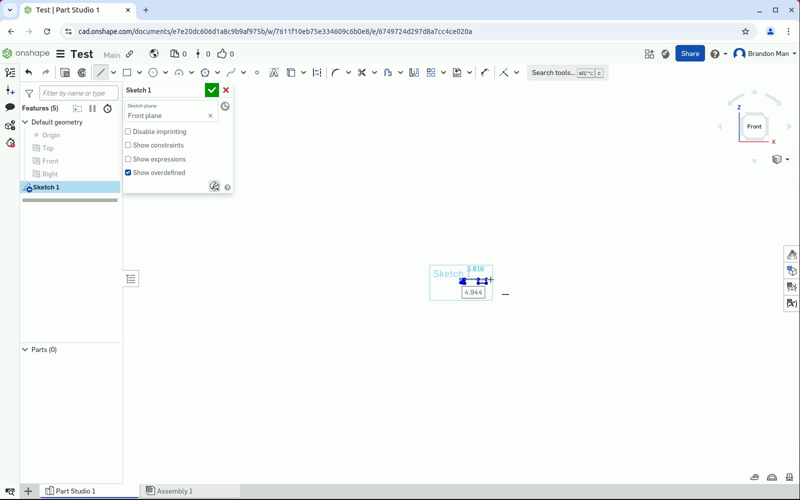
mouse_move(460, 282)
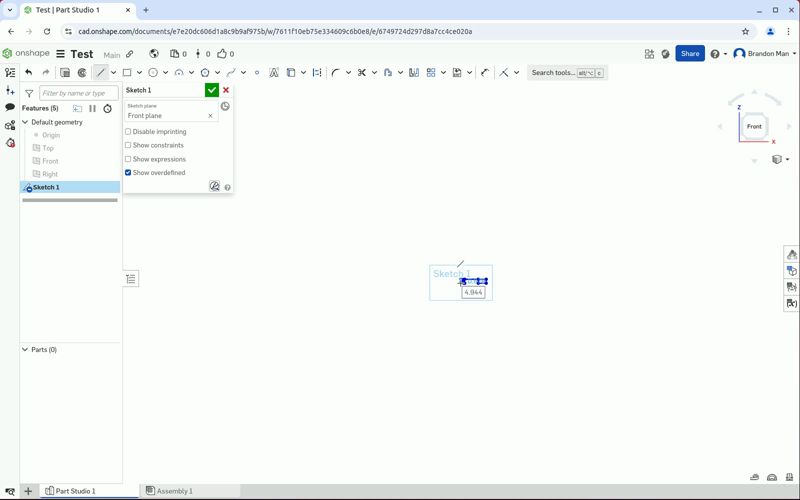
scroll(6)
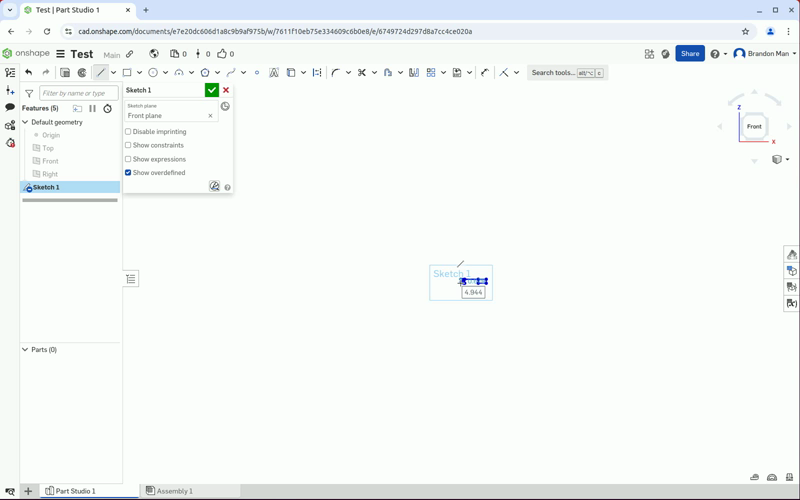
scroll(6)
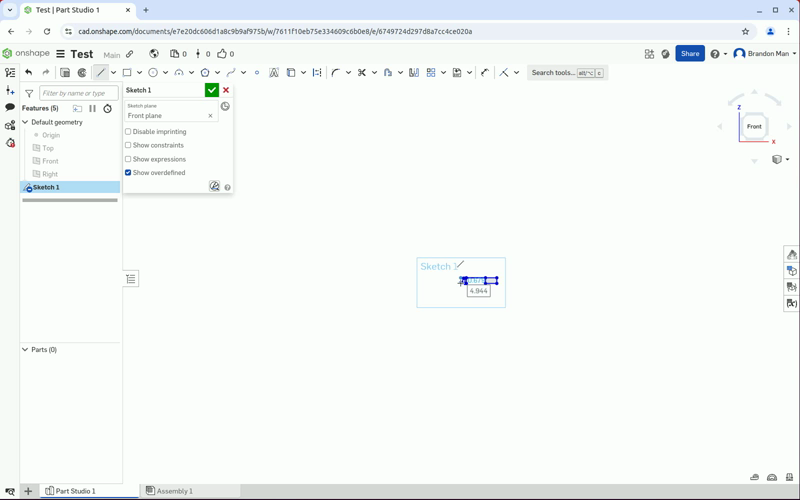
scroll(6)
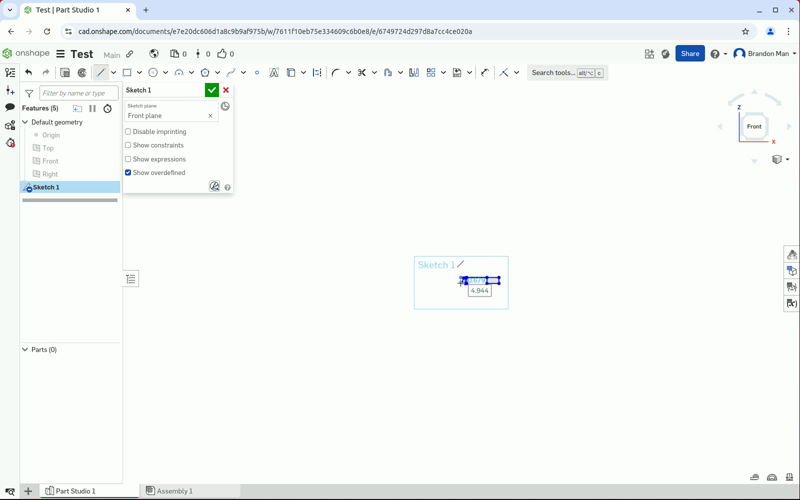
scroll(6)
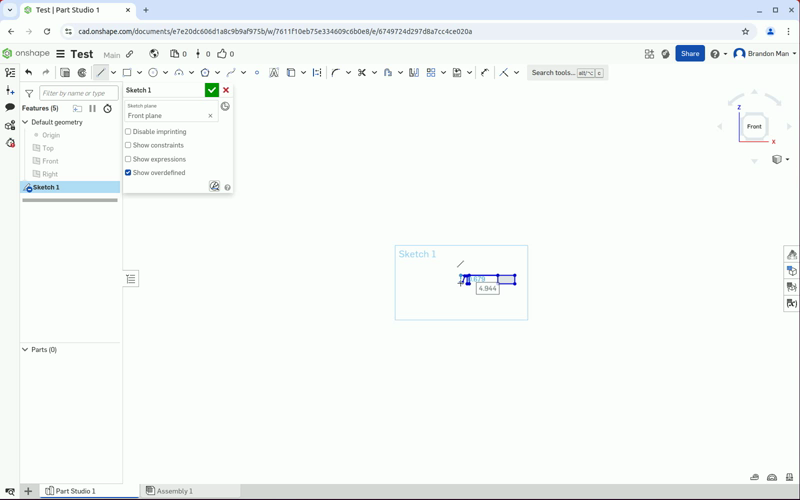
scroll(6)
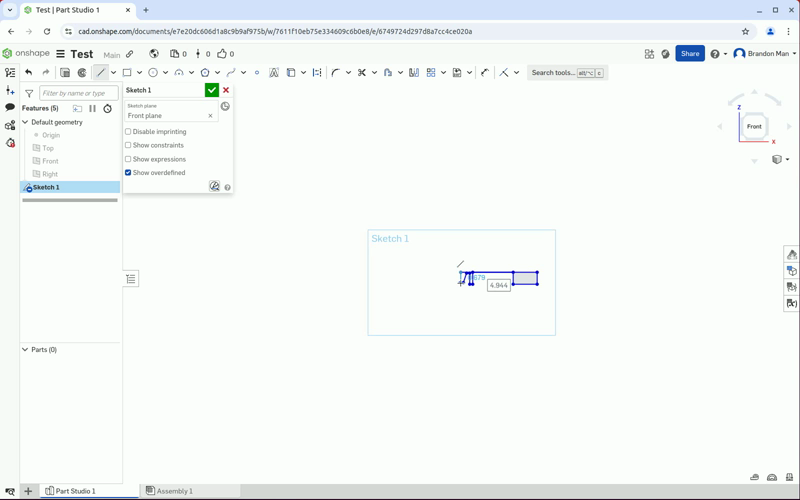
scroll(6)
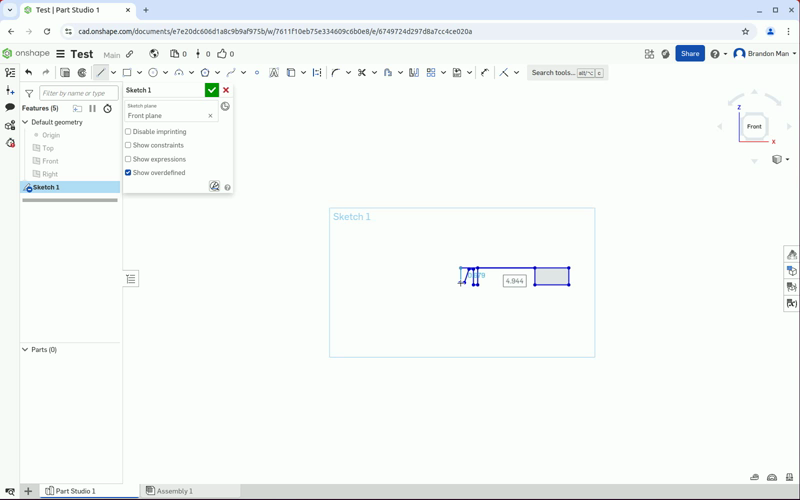
scroll(6)
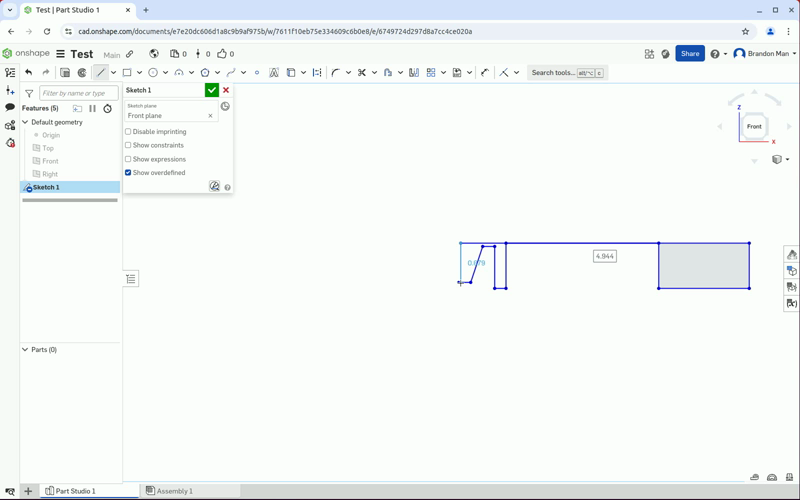
key_up(shift)
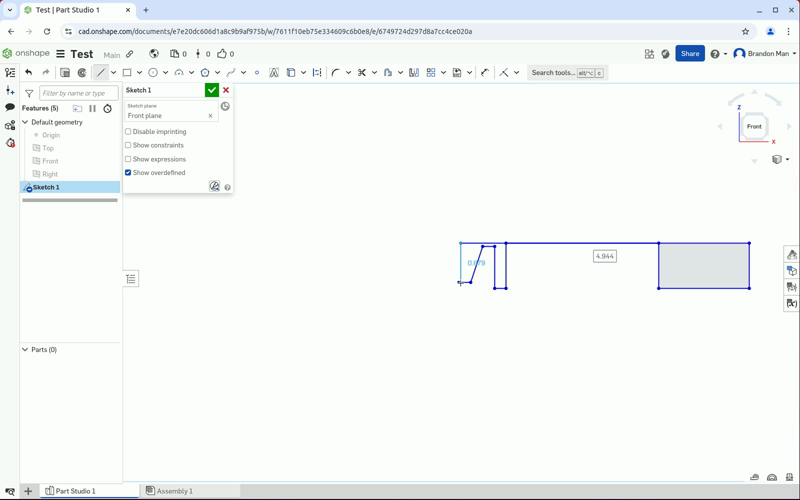
click(460, 282)
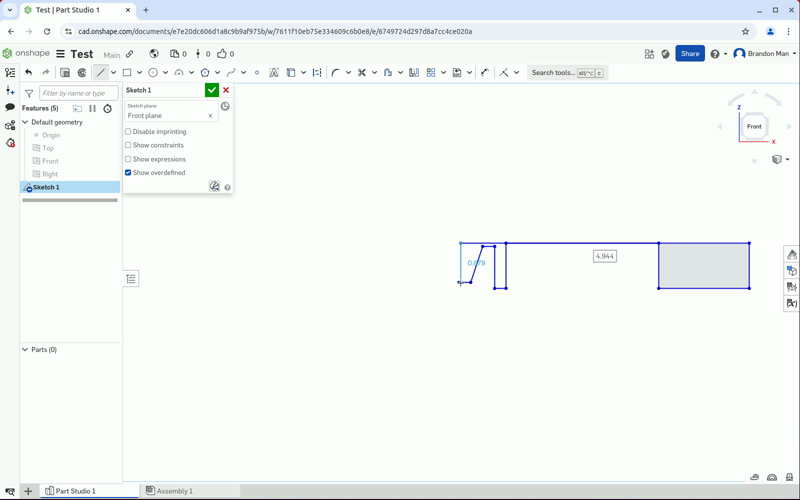
scroll(-6)
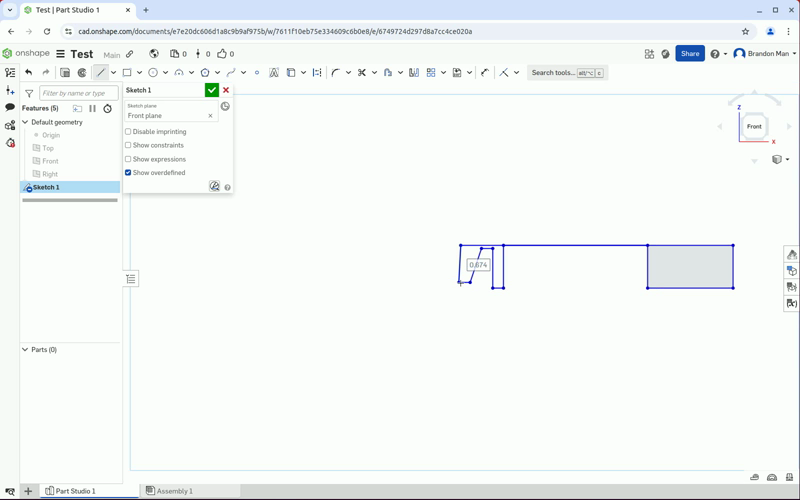
scroll(-6)
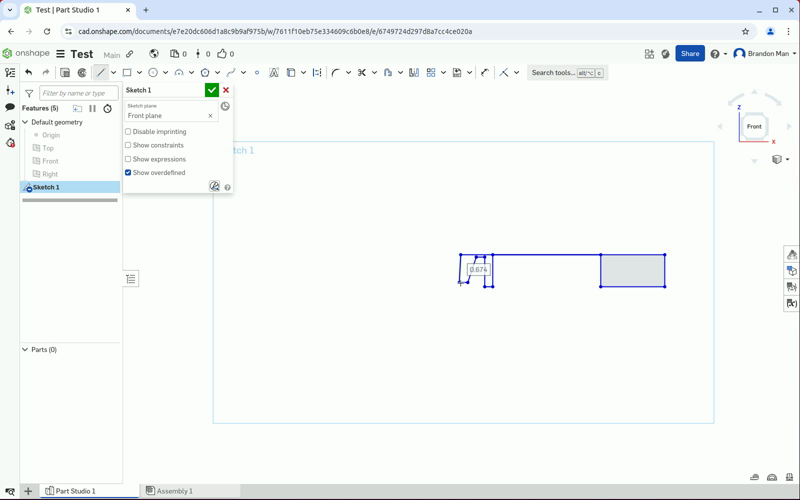
scroll(-6)
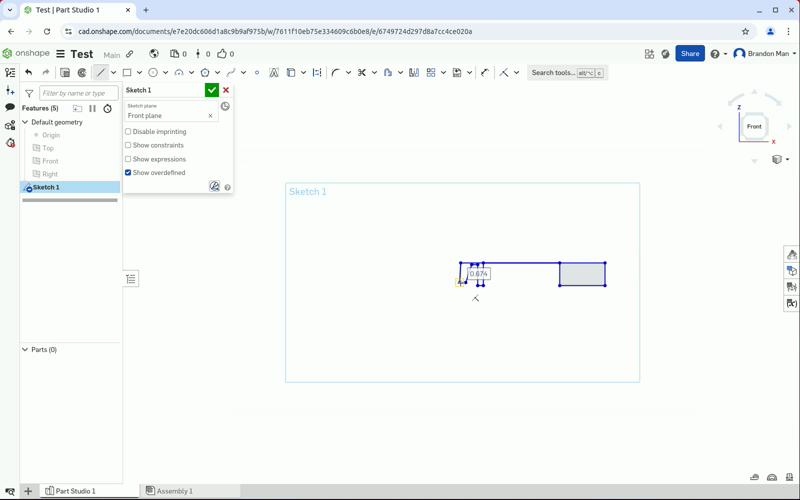
scroll(-6)
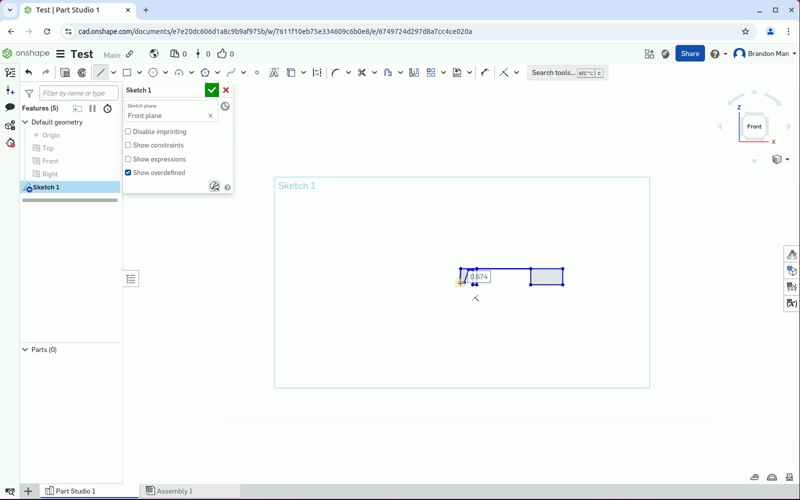
scroll(-6)
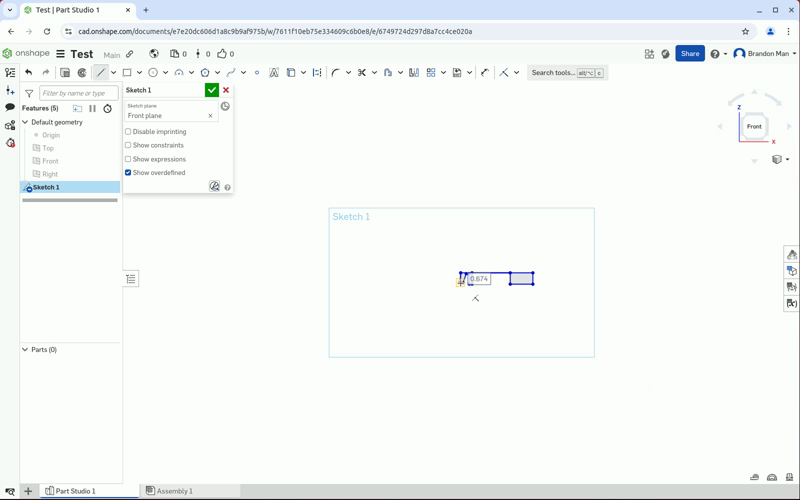
scroll(-6)
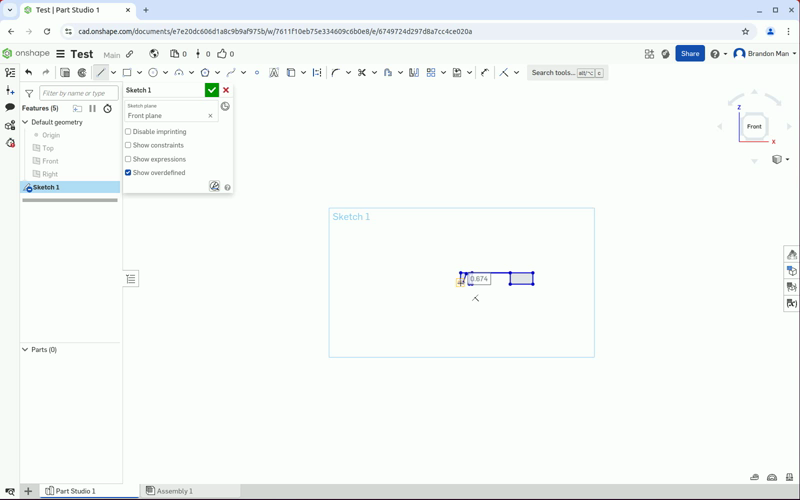
scroll(-6)
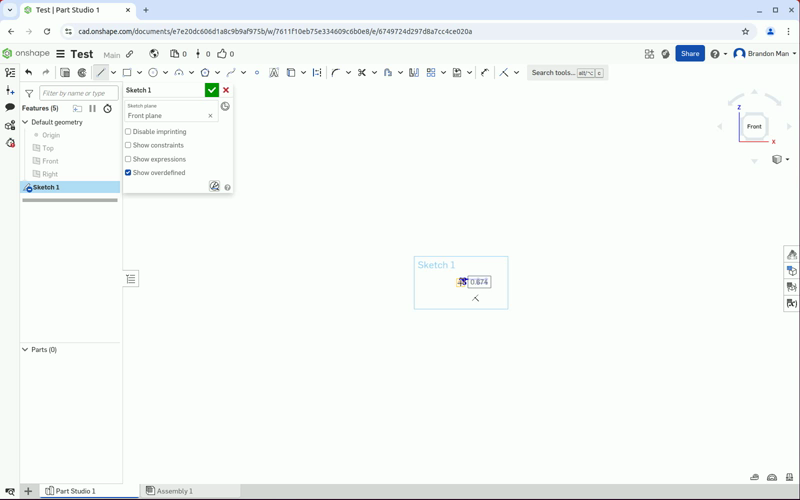
key(esc)
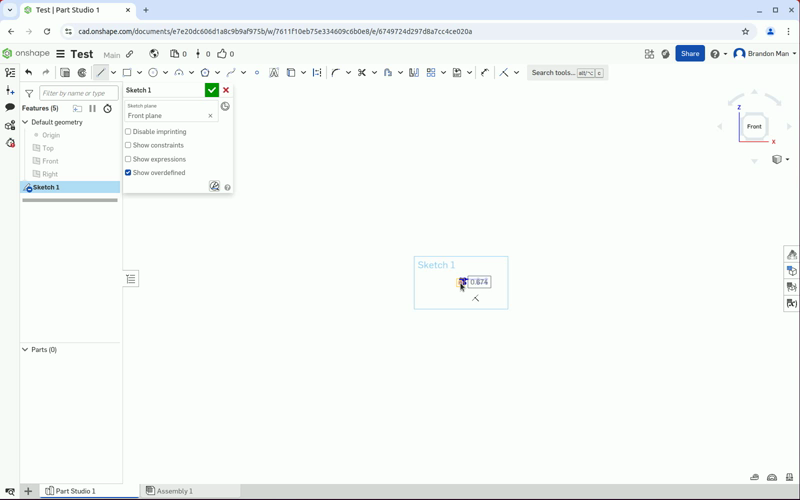
mouse_move(481, 282)
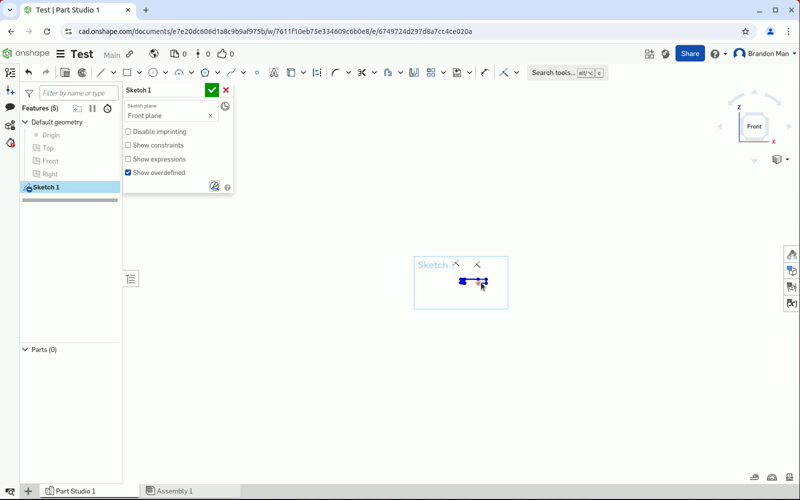
scroll(6)
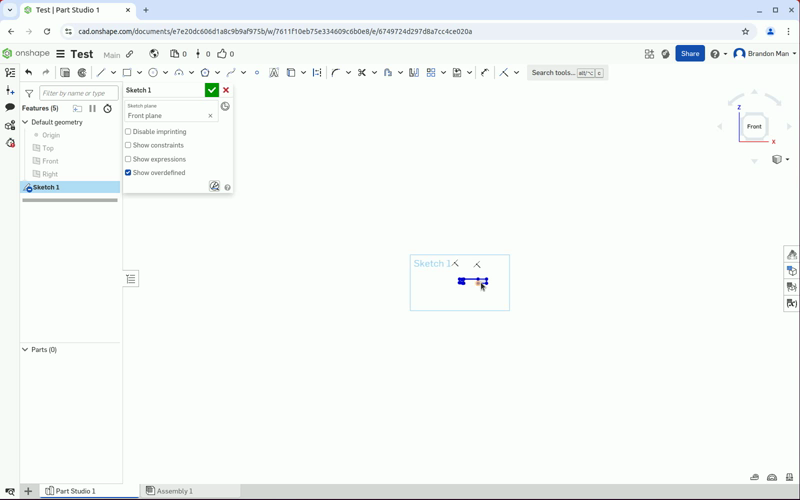
scroll(6)
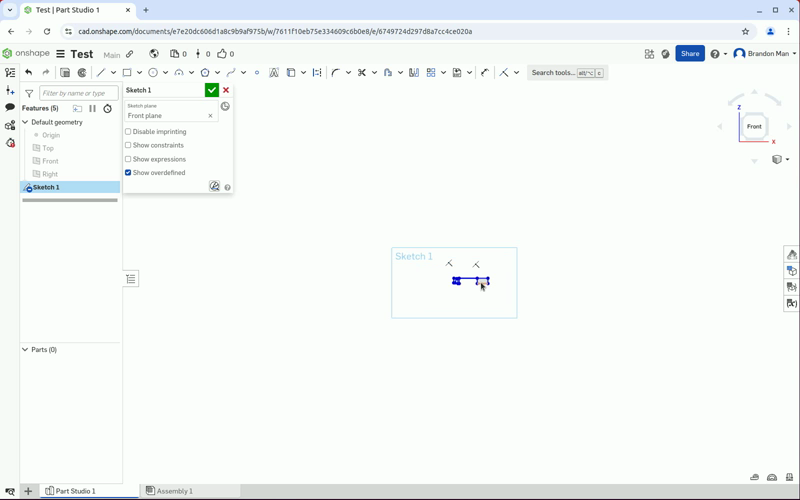
scroll(6)
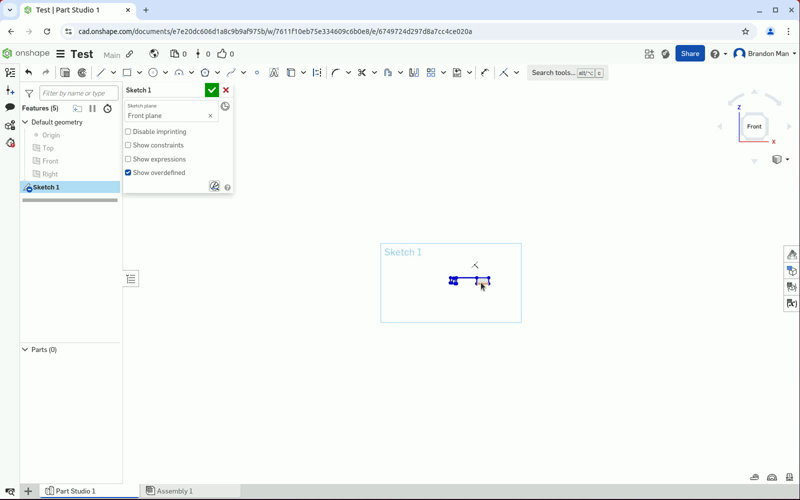
scroll(6)
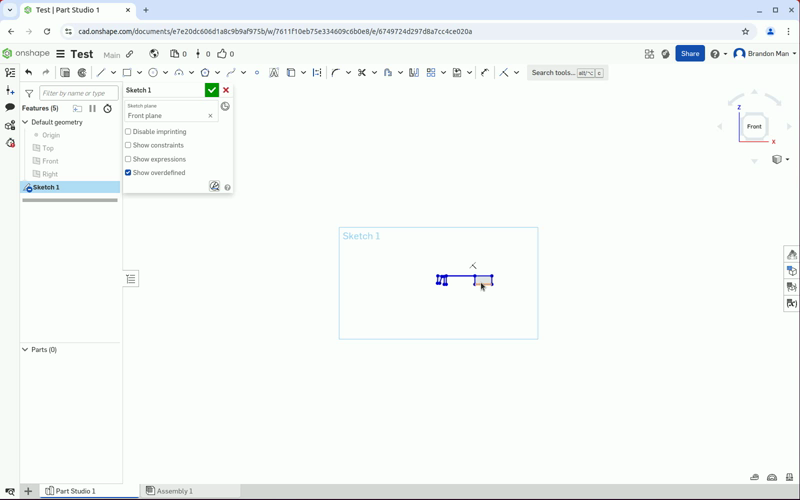
scroll(6)
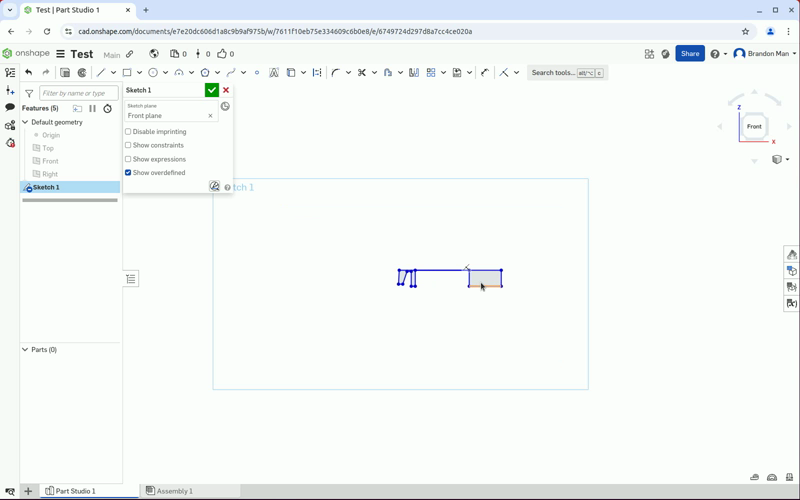
scroll(6)
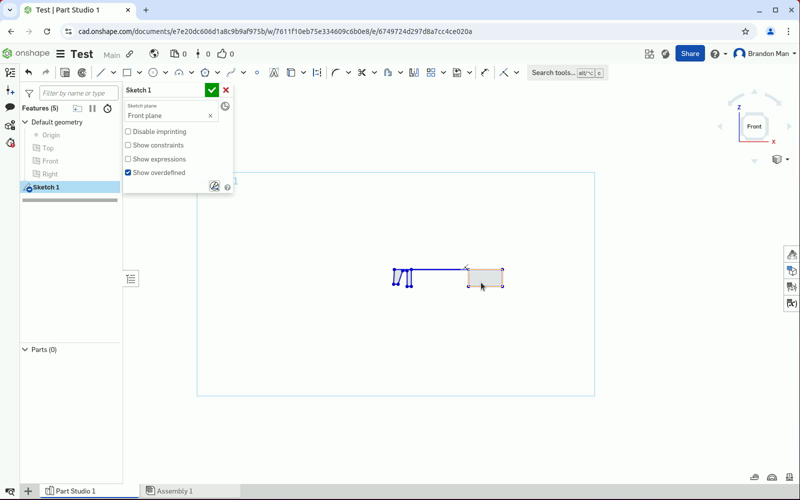
scroll(6)
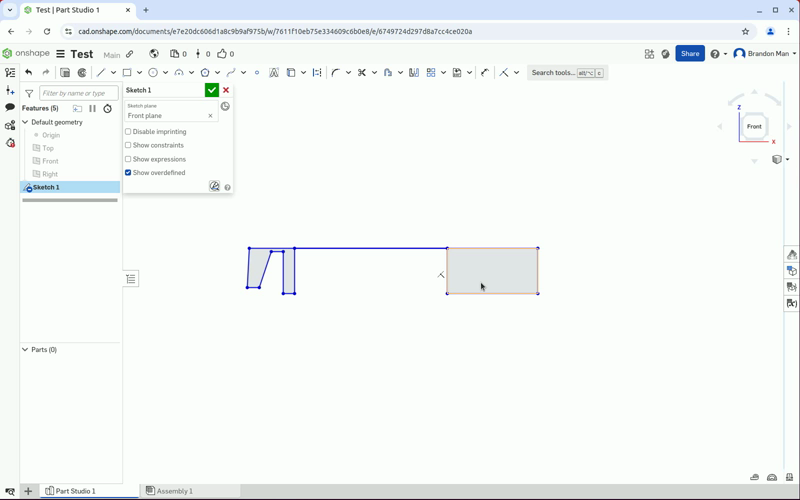
click(481, 282)
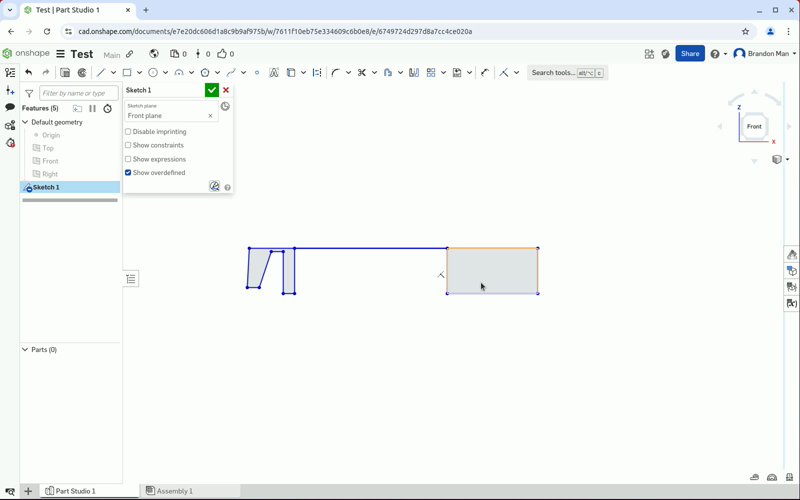
scroll(-6)
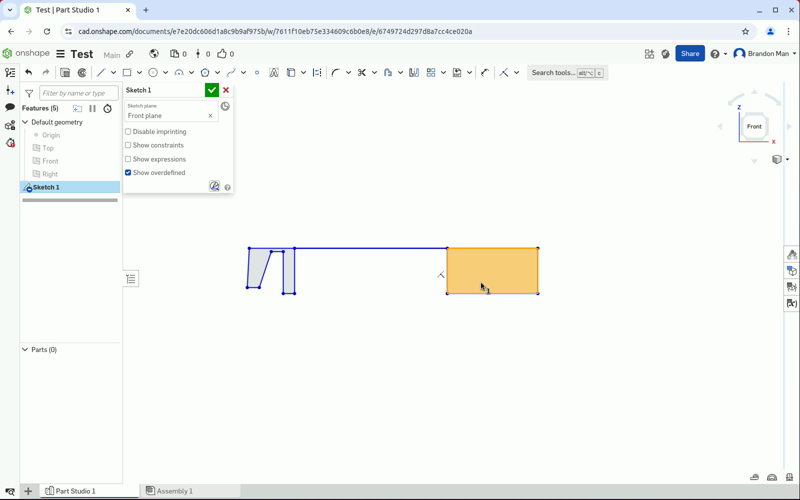
scroll(-6)
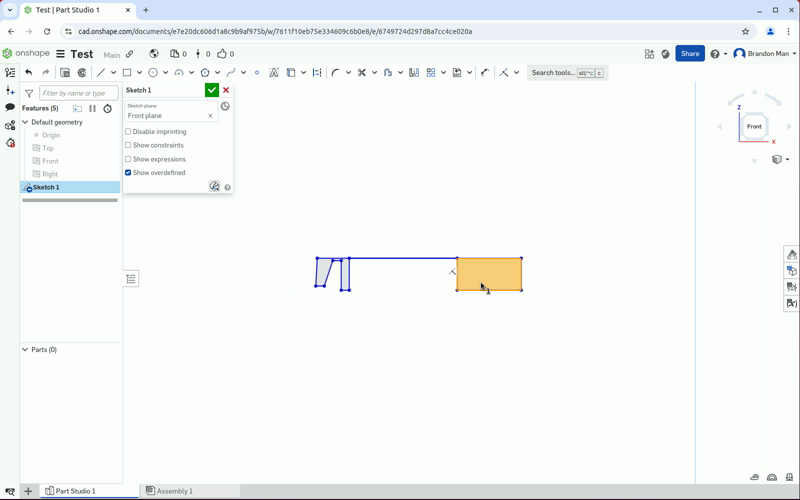
scroll(-6)
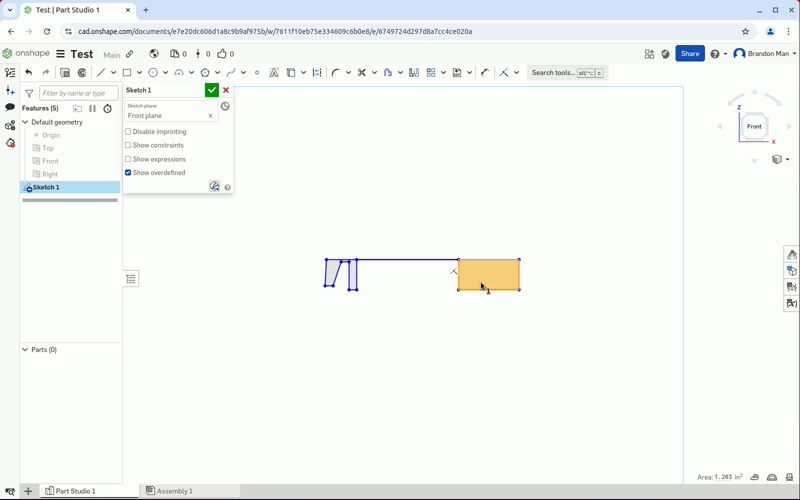
scroll(-6)
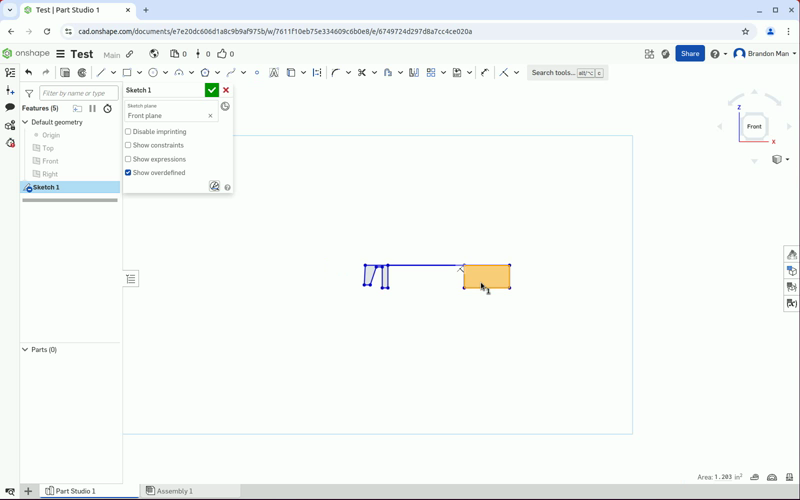
scroll(-6)
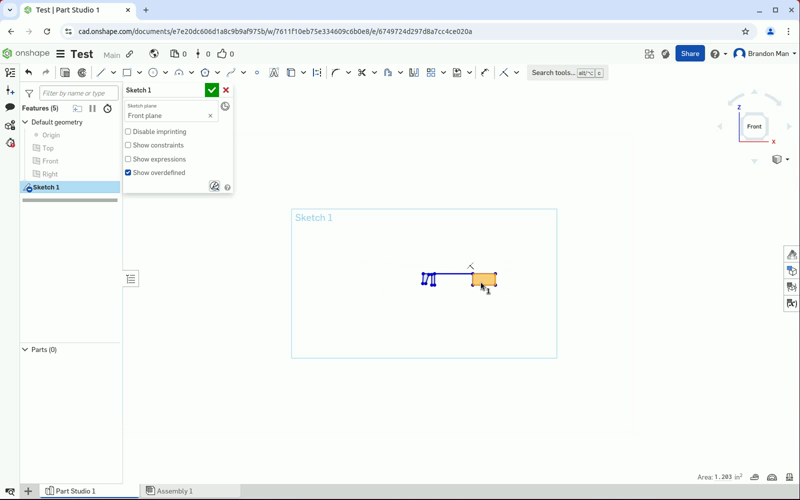
scroll(-6)
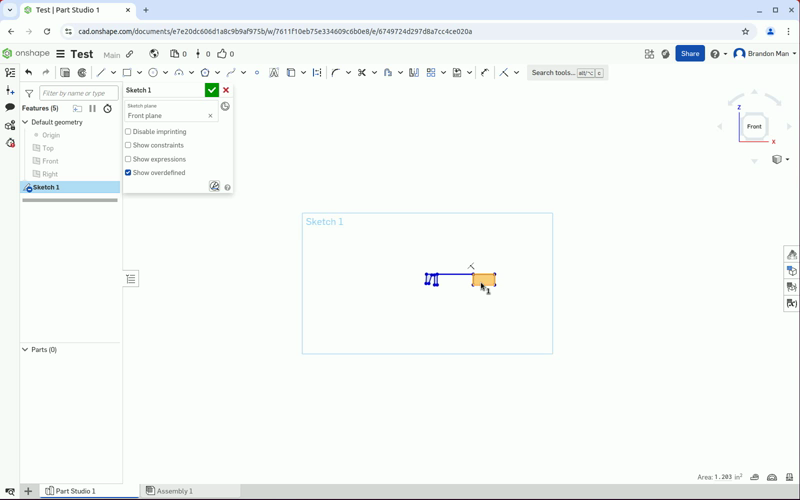
scroll(-6)
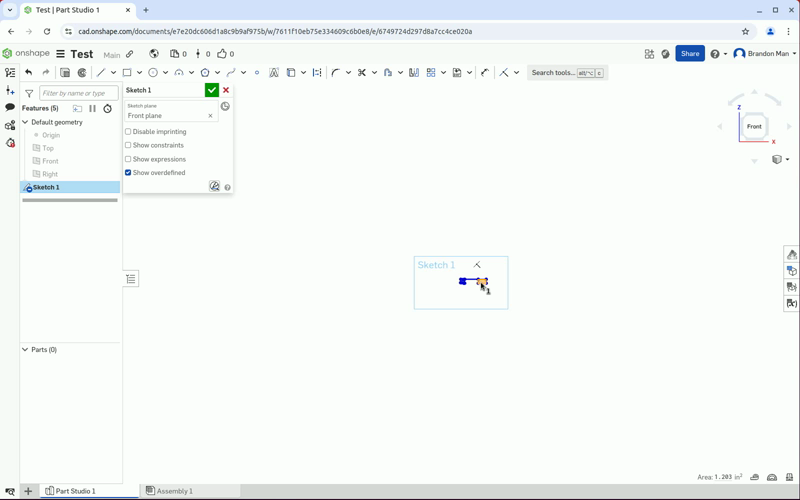
mouse_move(73, 352)
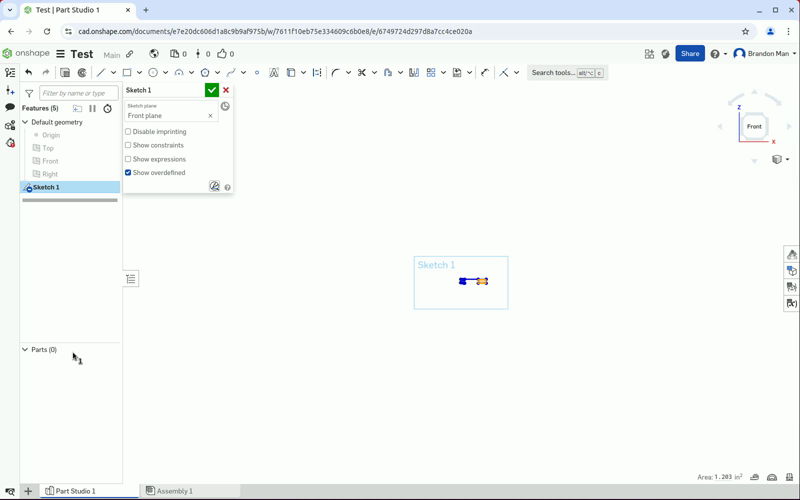
key(shift+y)
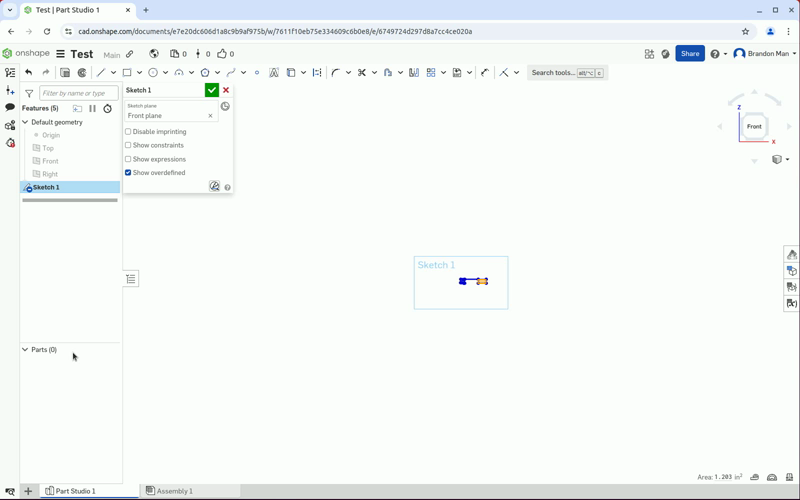
key(shift+e)
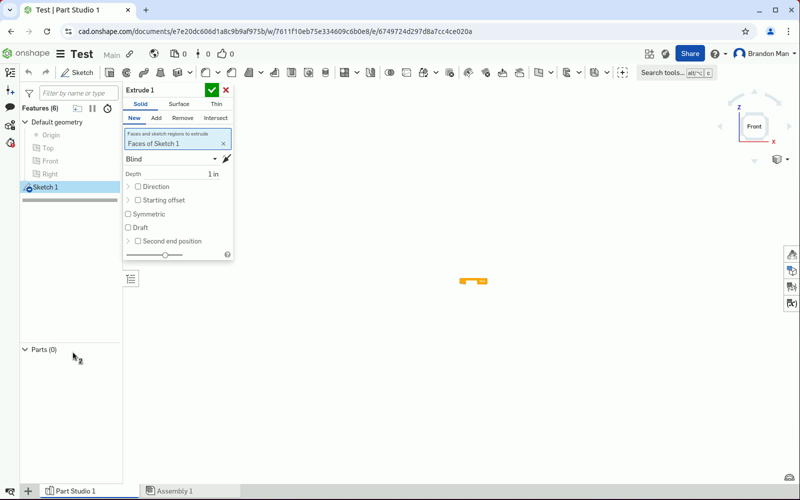
mouse_move(143, 106)
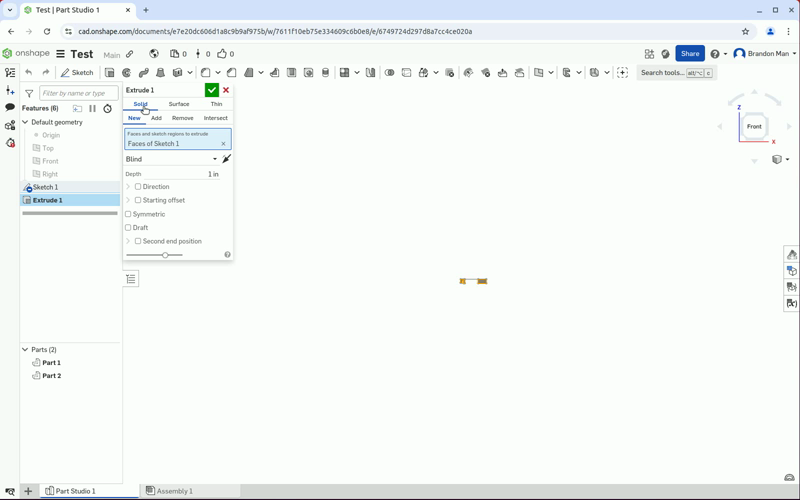
click(143, 106)
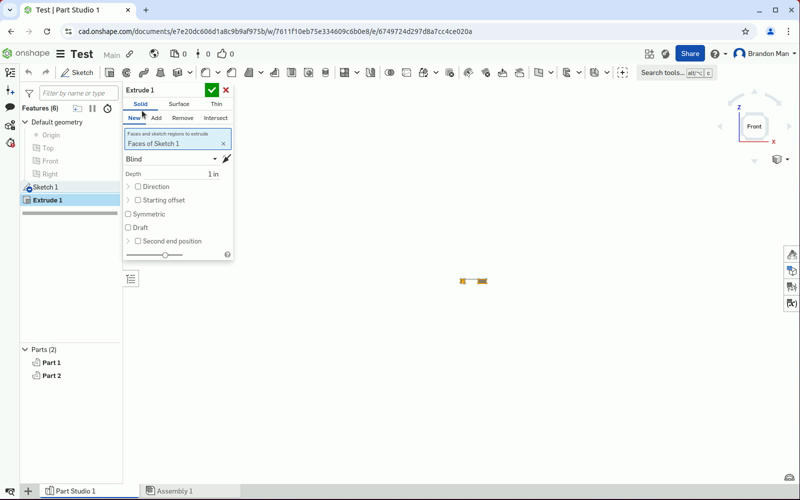
mouse_move(137, 120)
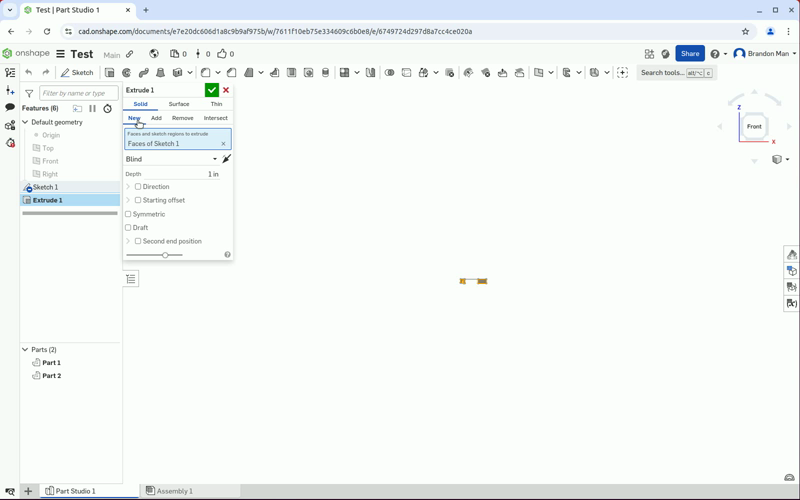
click(137, 120)
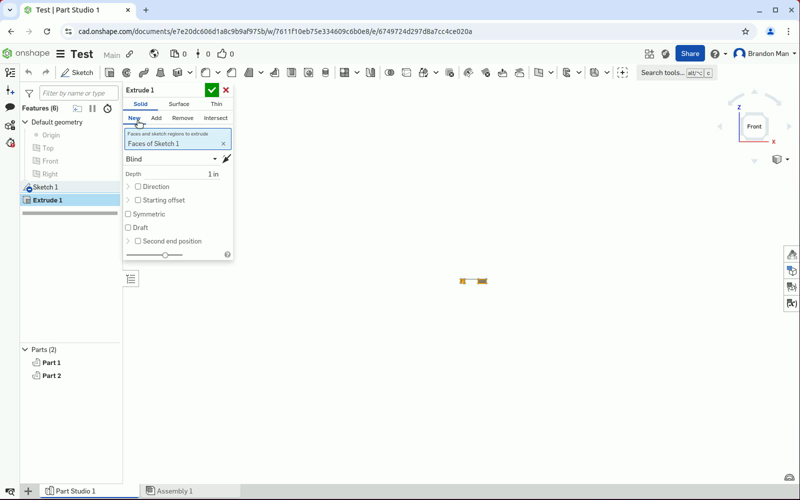
key(tab, 4)
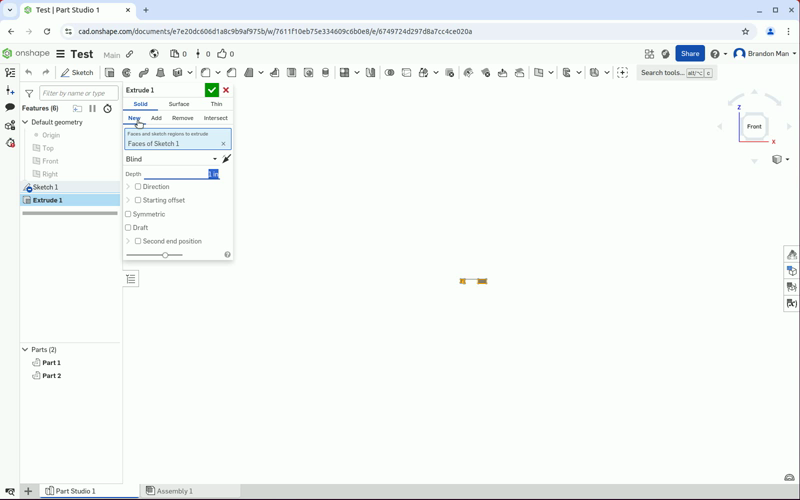
text(-23.108)
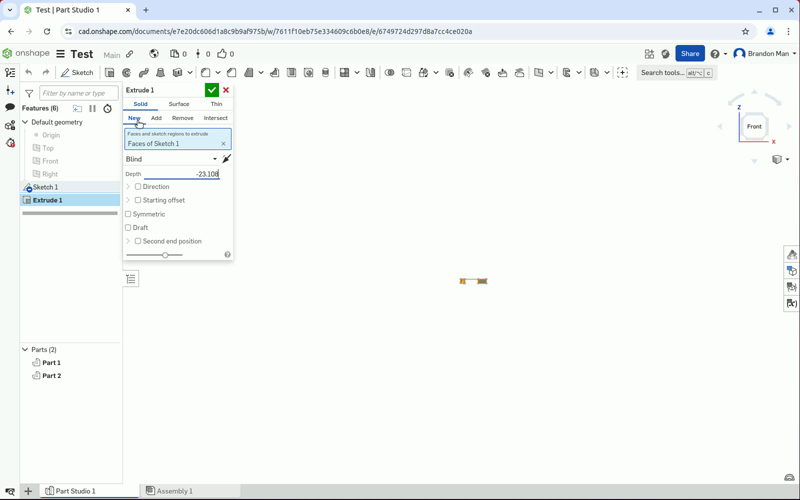
key(enter)
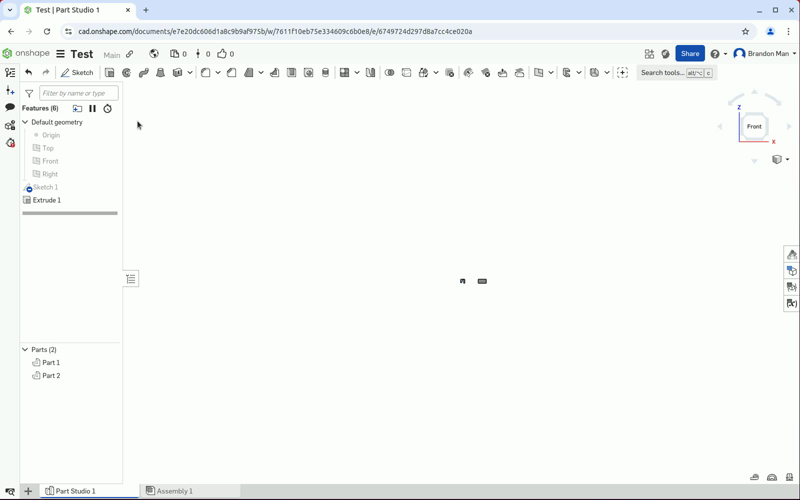
key(shift+h)
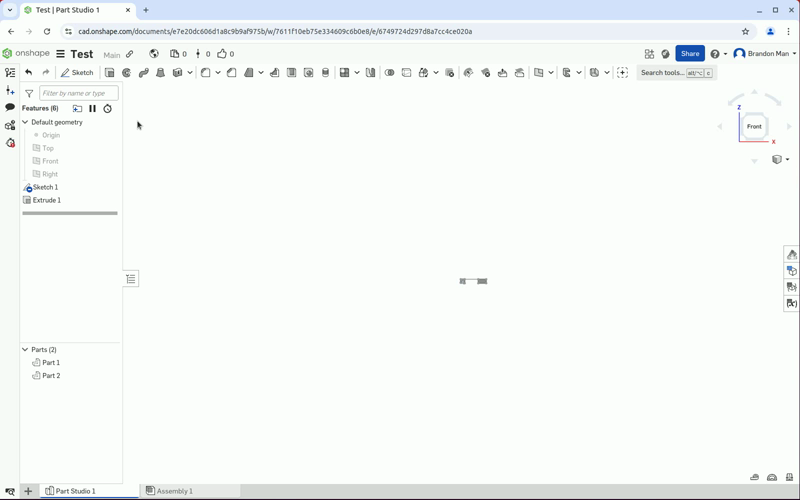
key(shift+h)
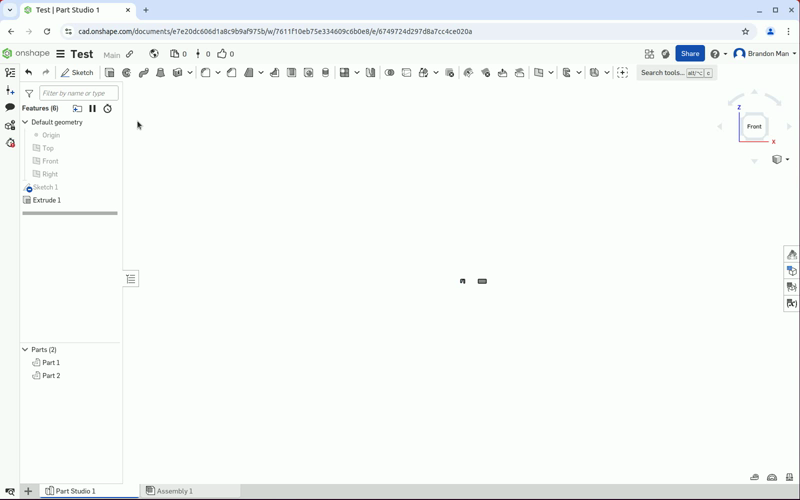
mouse_move(73, 189)
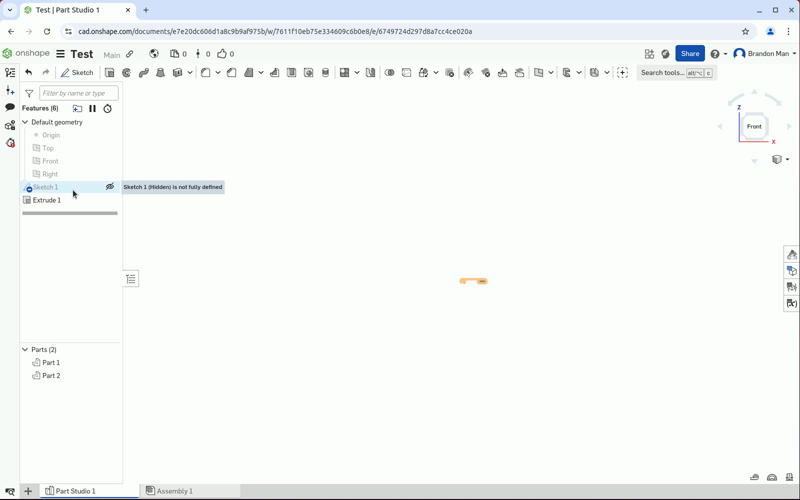
click(73, 189)
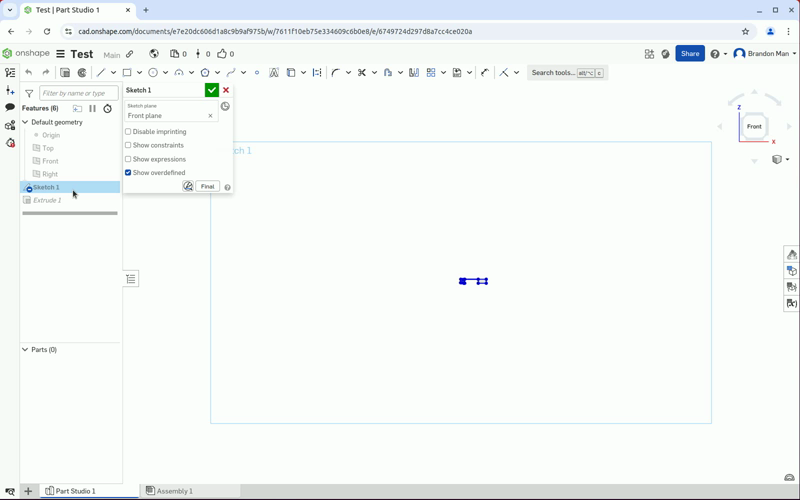
mouse_move(229, 92)
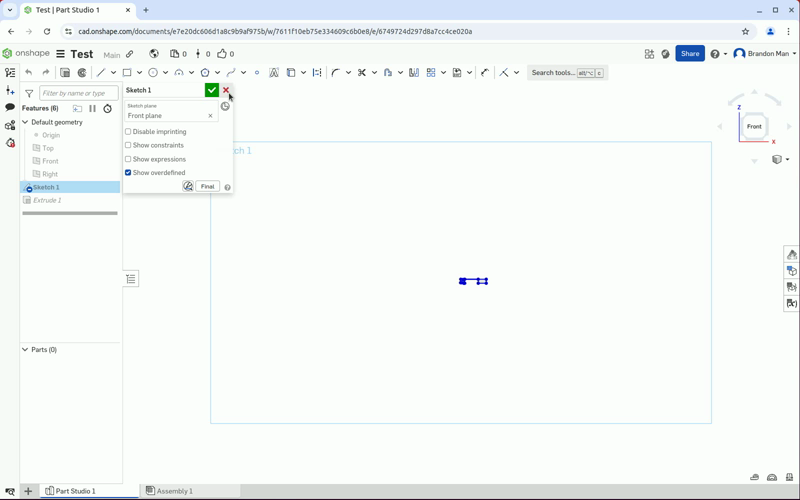
click(229, 92)
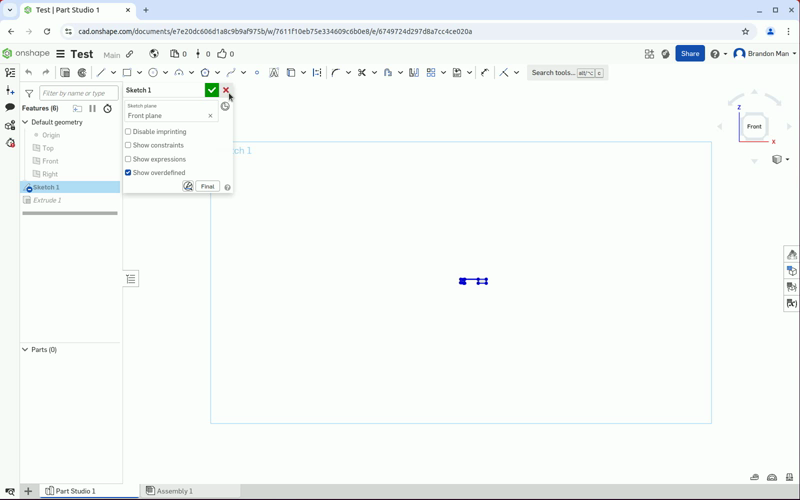
key(shift+s)
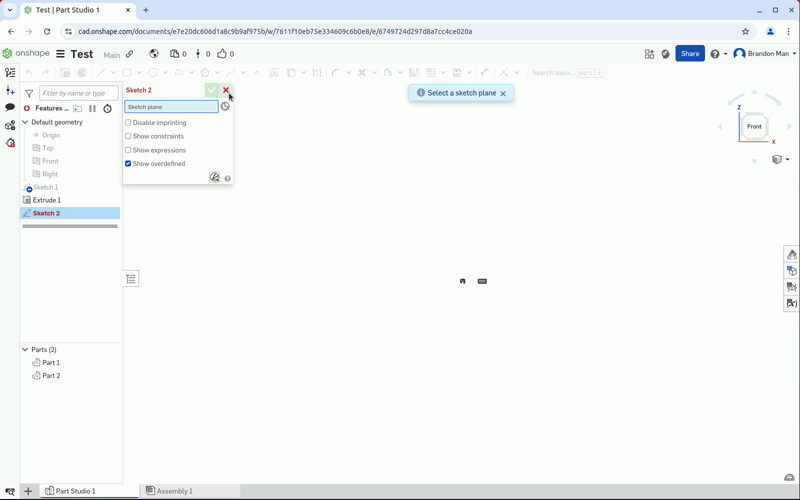
mouse_move(73, 163)
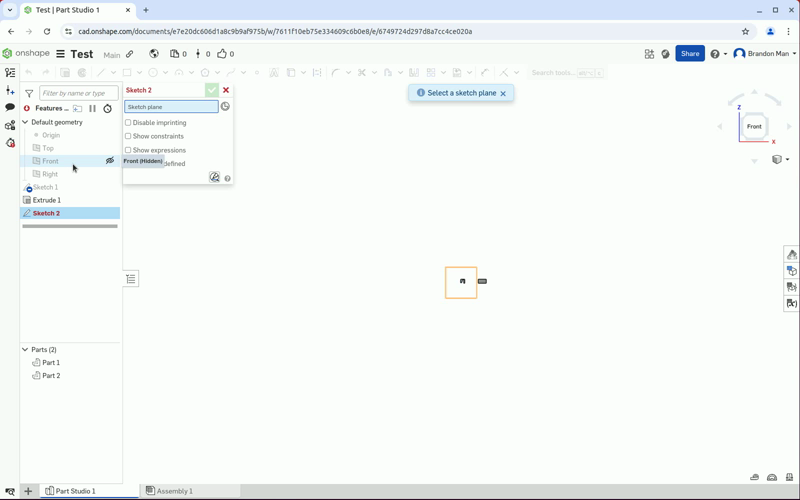
click(73, 163)
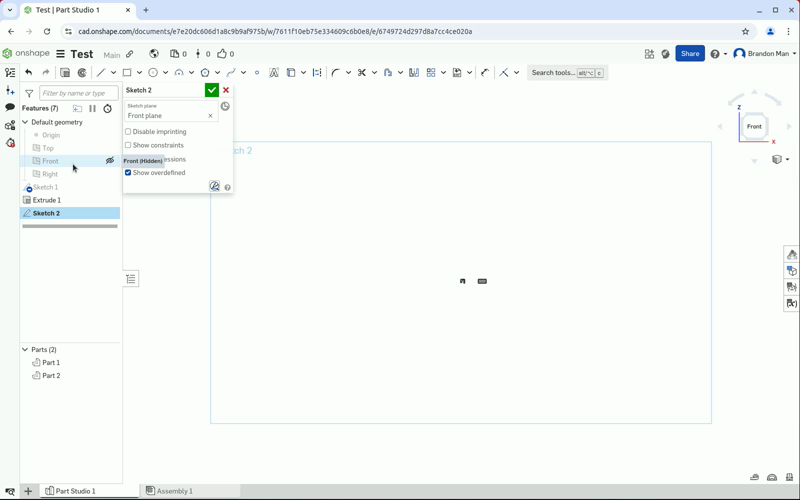
mouse_move(73, 352)
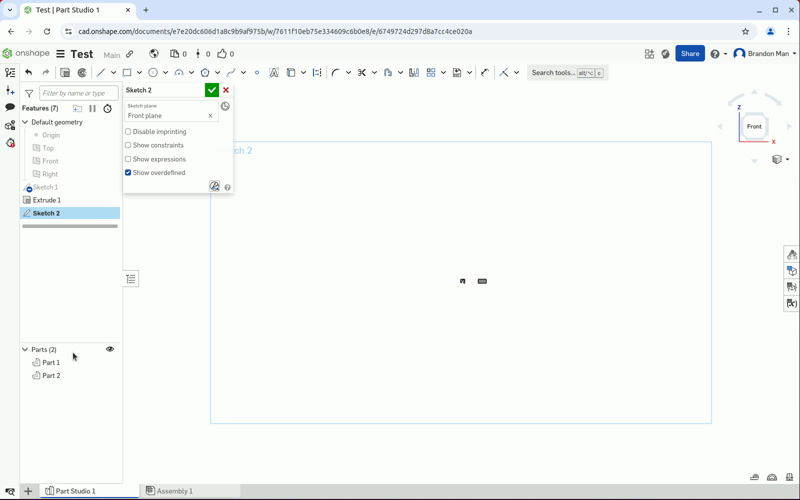
key(y)
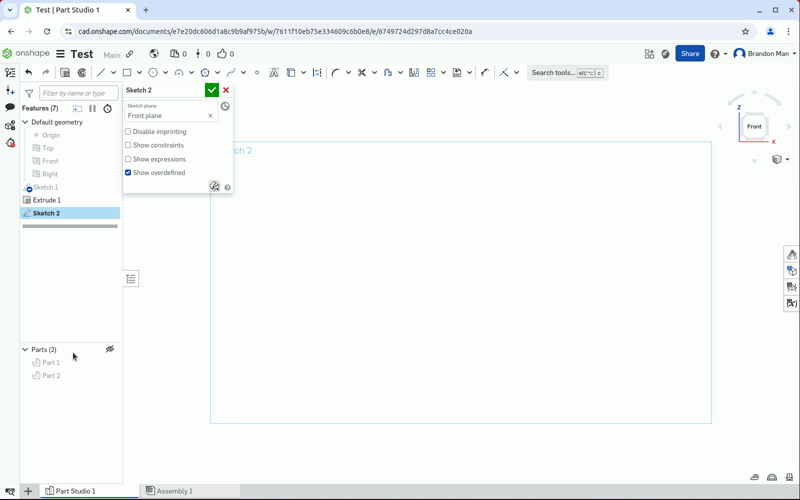
key(l)
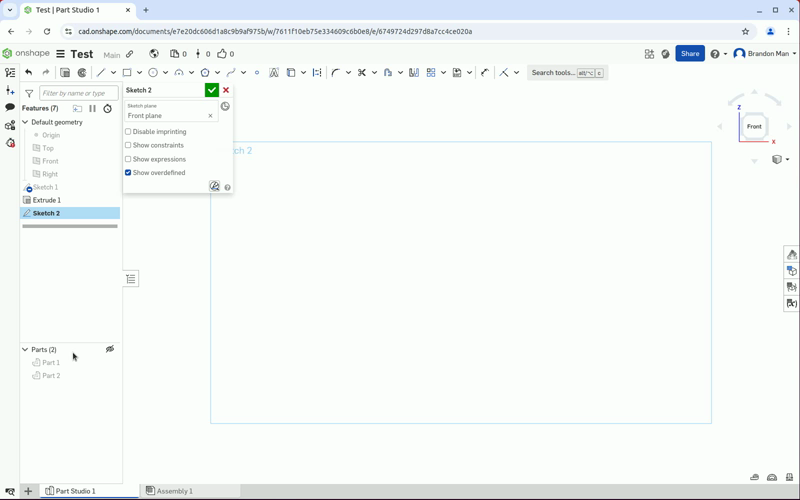
key_down(shift)
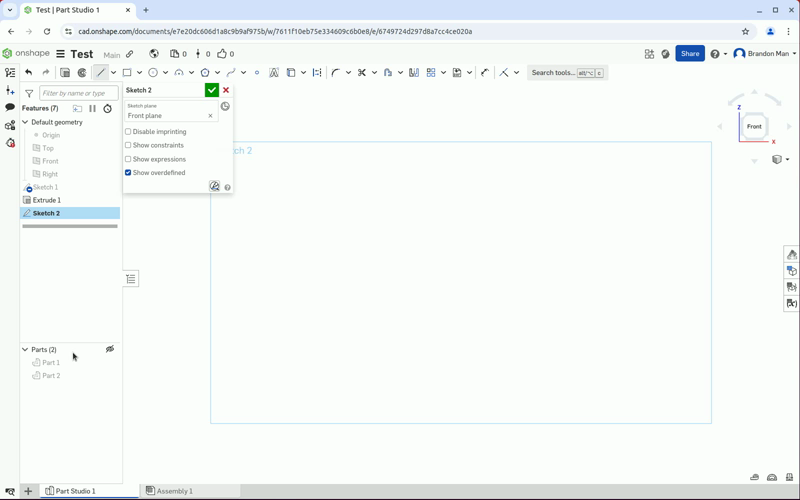
mouse_move(486, 282)
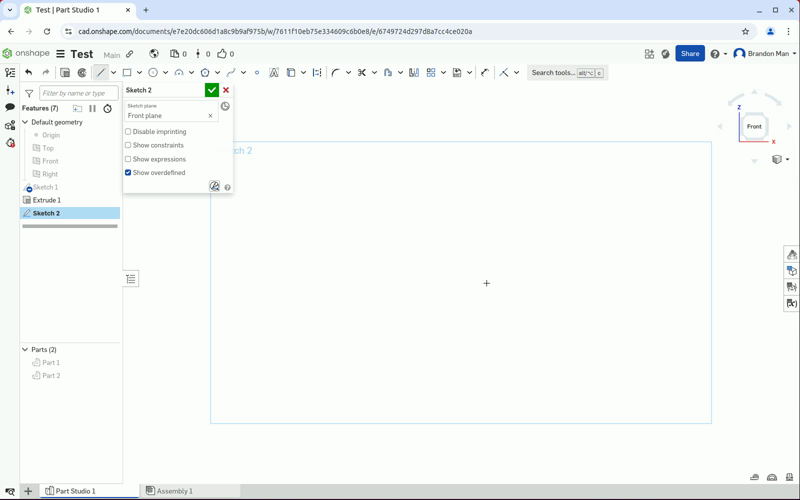
click(486, 282)
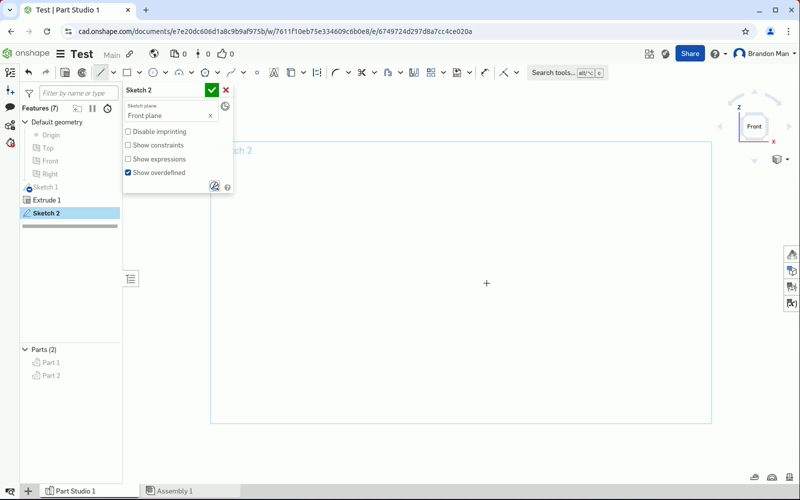
key_up(shift)
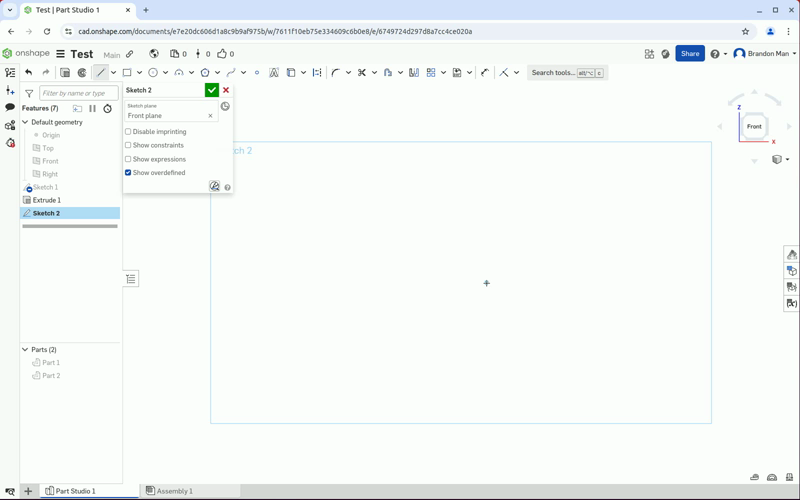
key_down(shift)
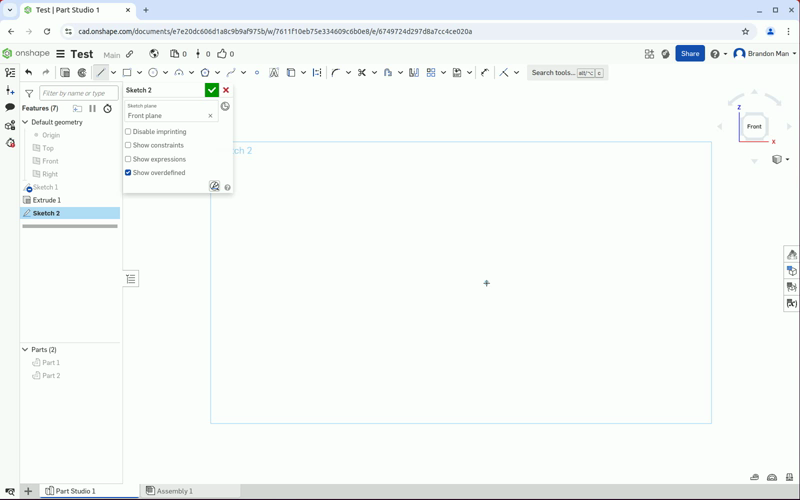
mouse_move(516, 282)
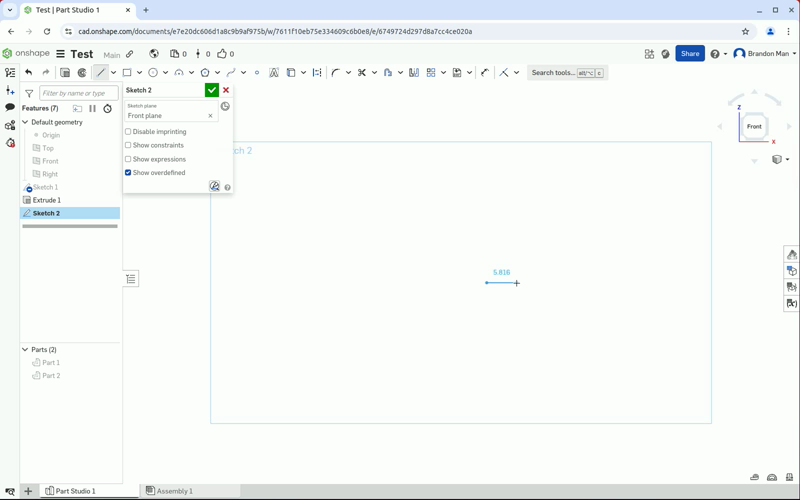
mouse_move(494, 282)
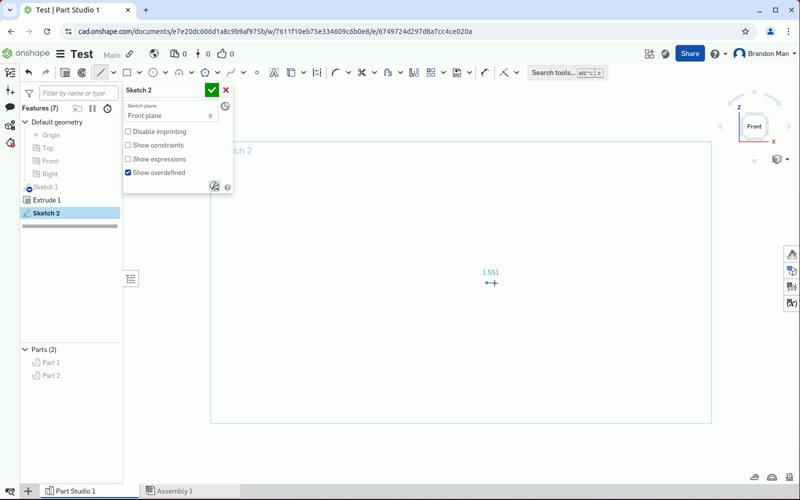
click(494, 282)
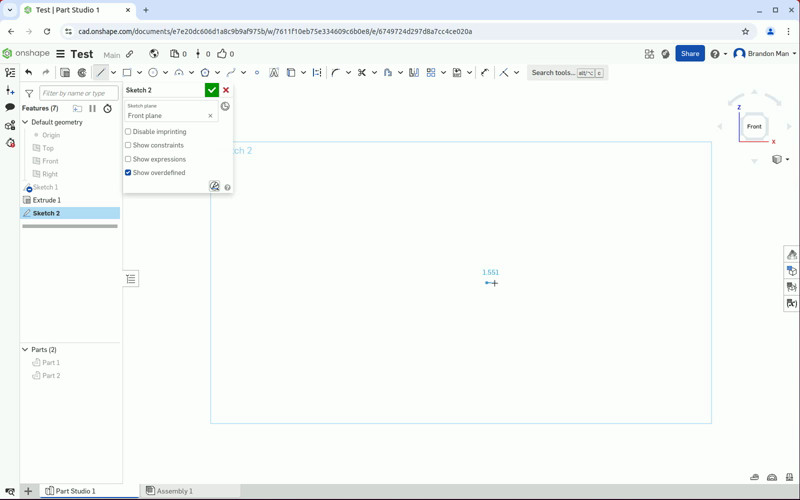
key_up(shift)
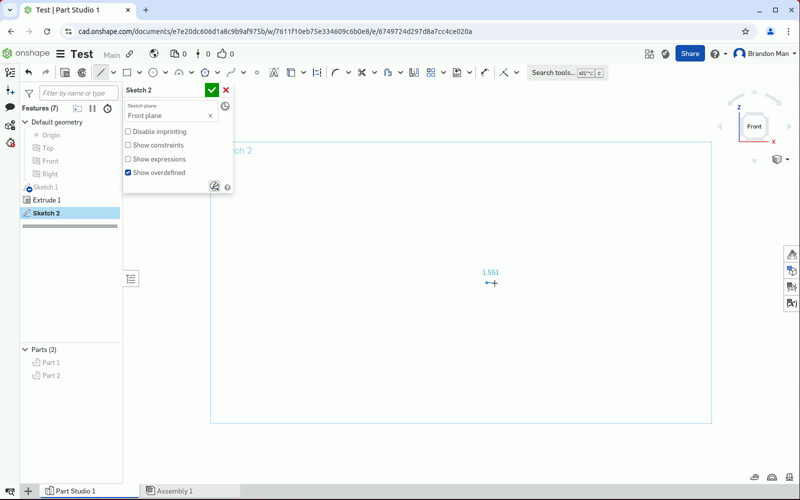
key_down(shift)
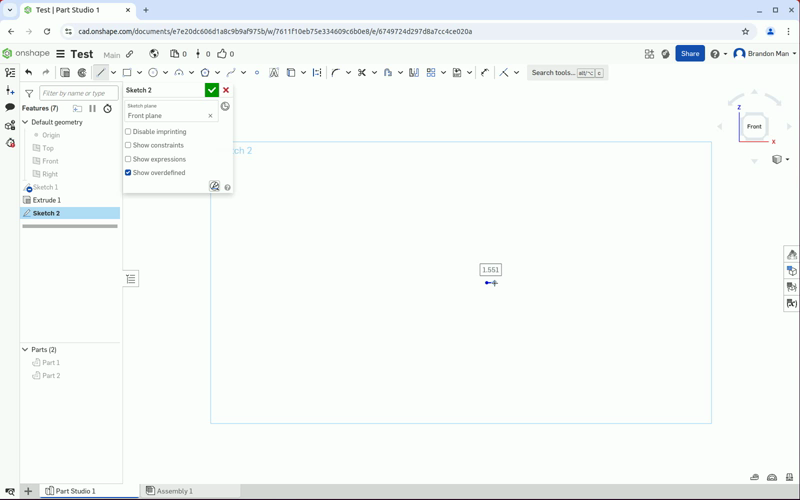
mouse_move(524, 282)
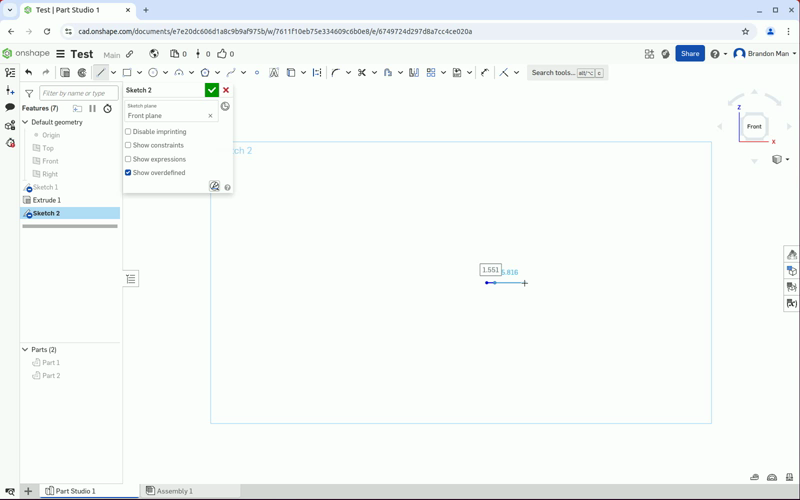
mouse_move(494, 279)
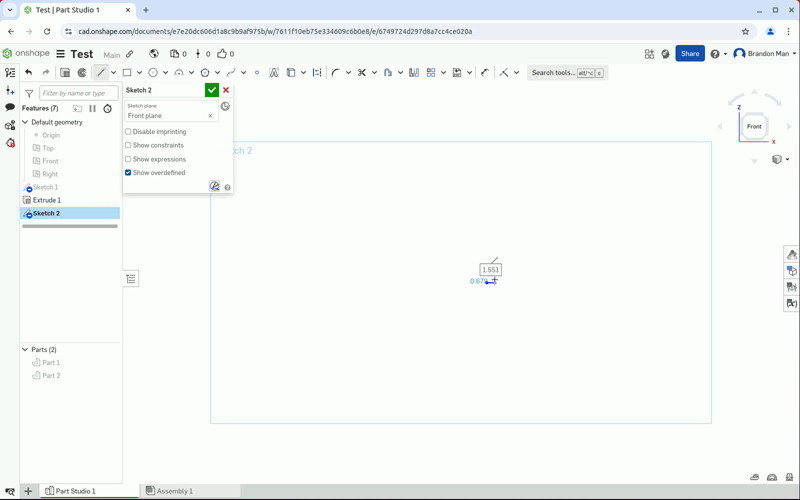
scroll(6)
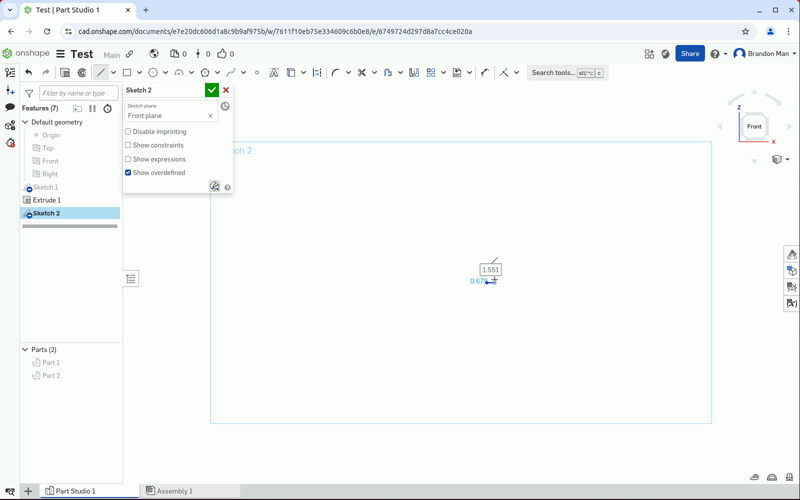
scroll(6)
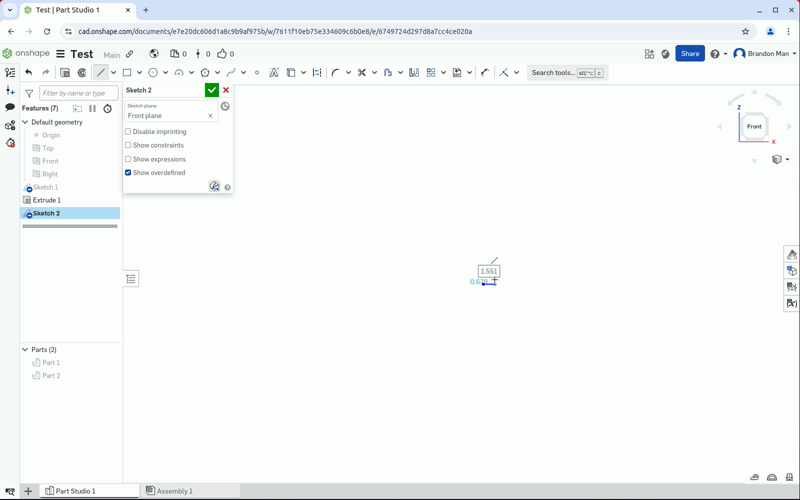
scroll(6)
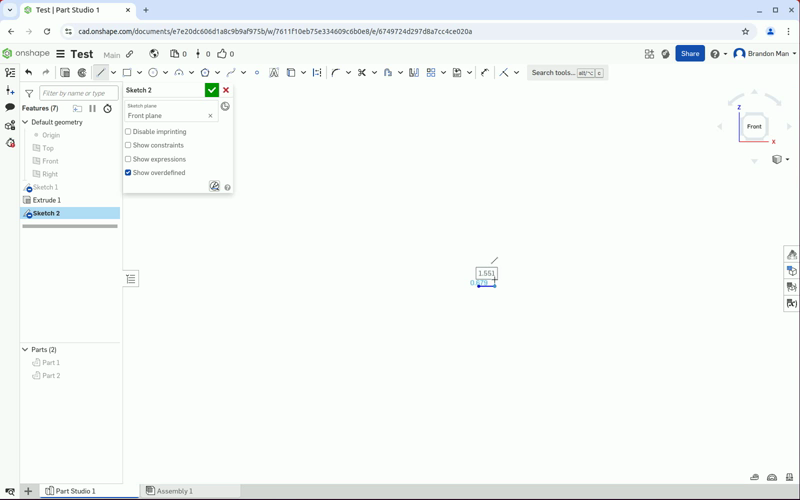
scroll(6)
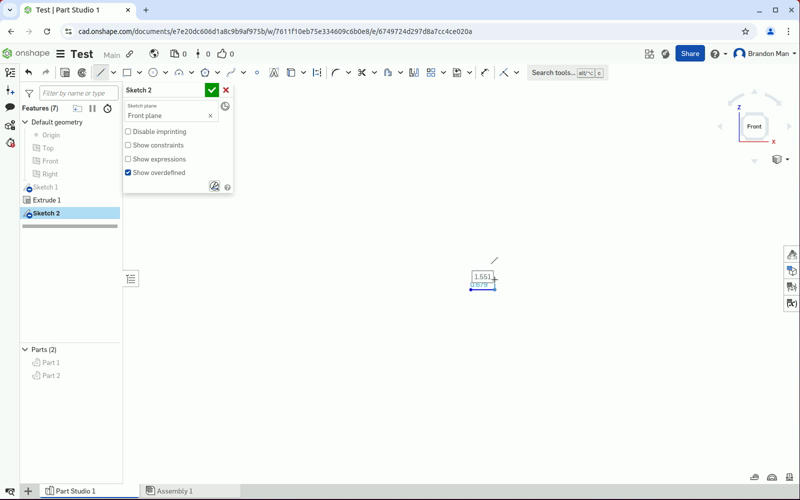
scroll(6)
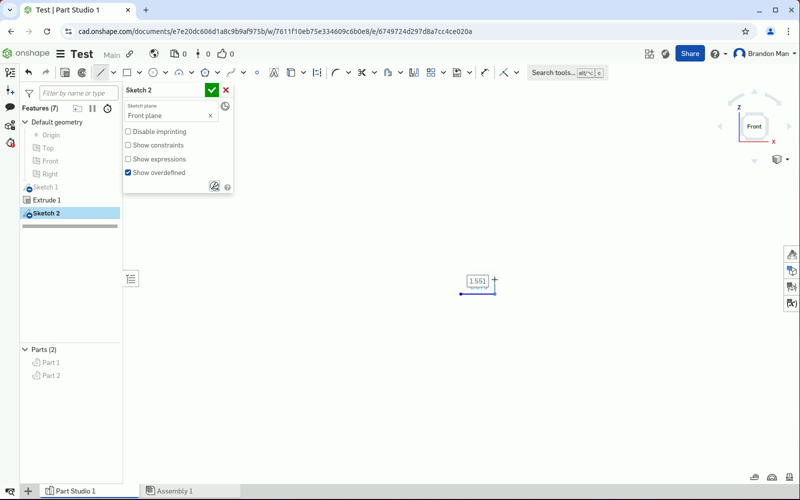
scroll(6)
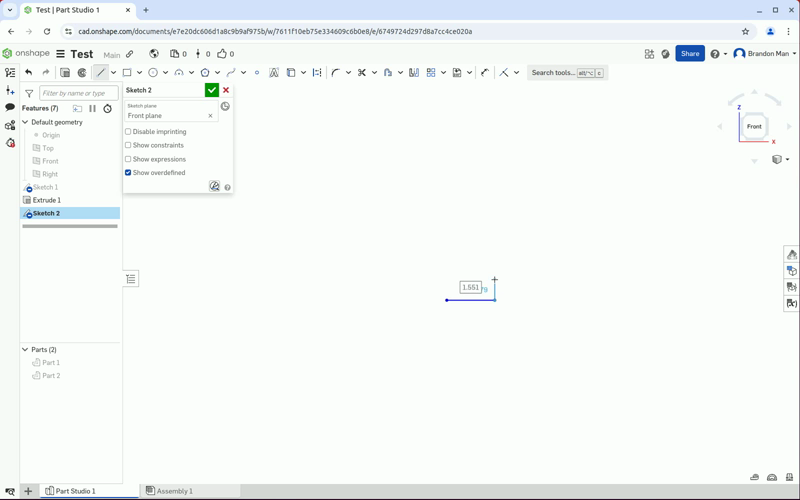
scroll(6)
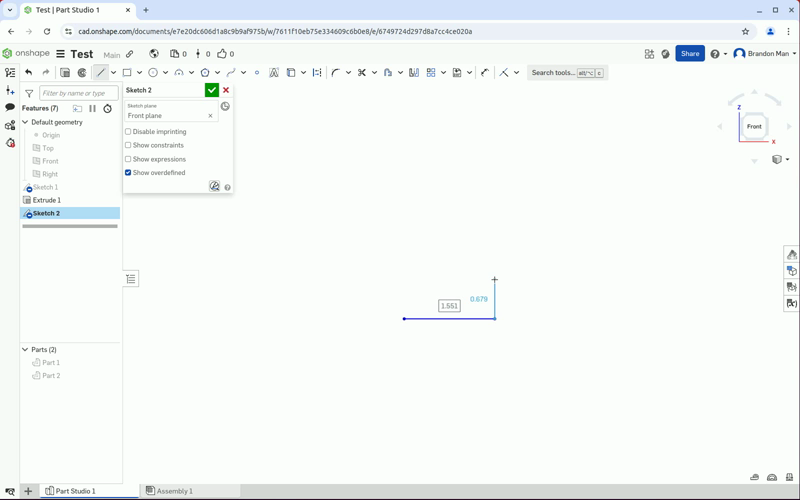
click(494, 279)
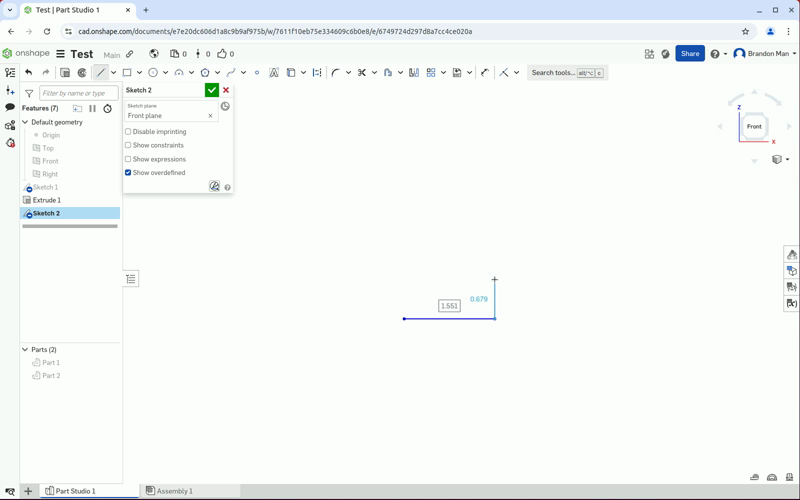
scroll(-6)
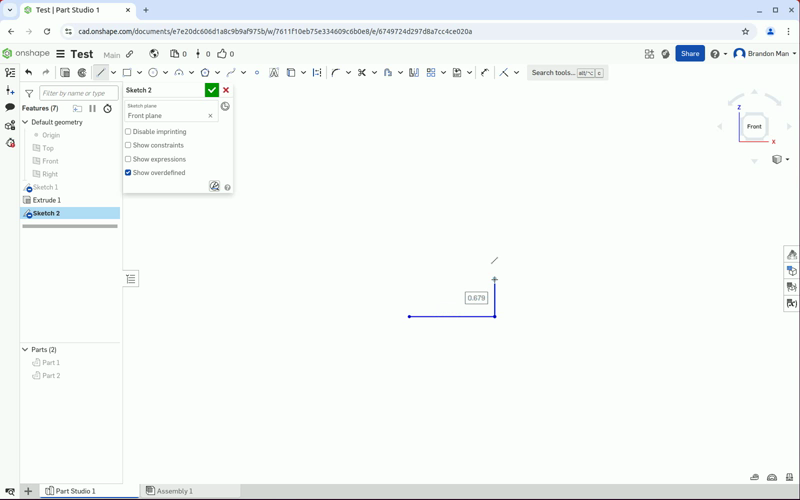
scroll(-6)
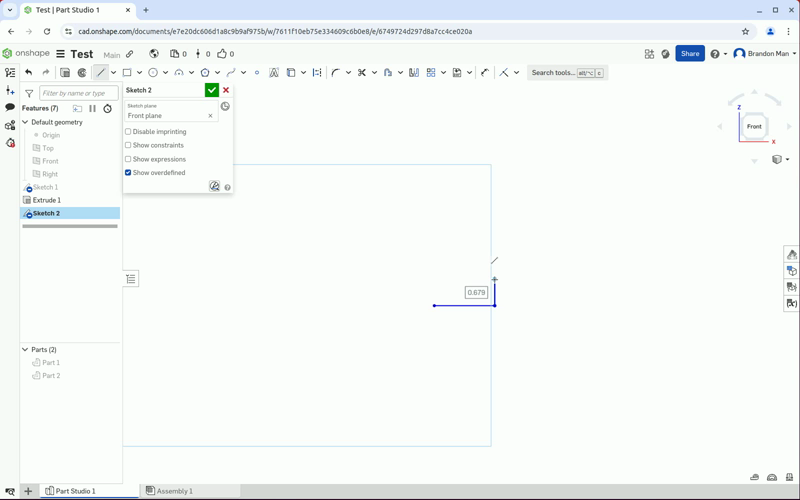
scroll(-6)
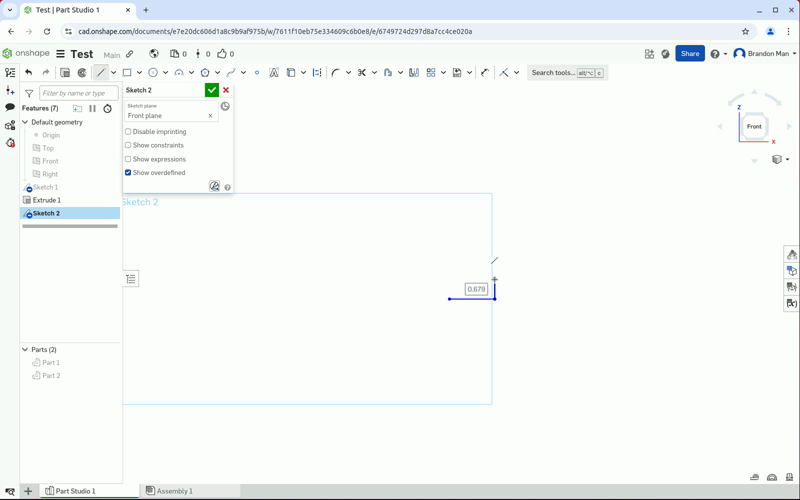
scroll(-6)
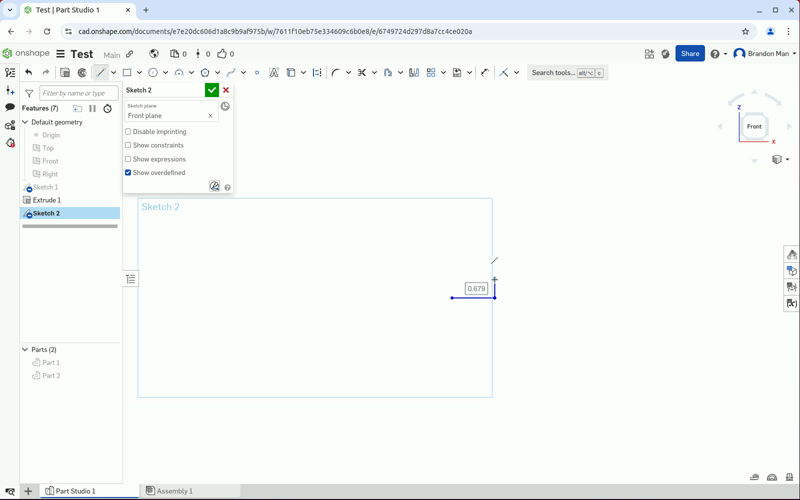
scroll(-6)
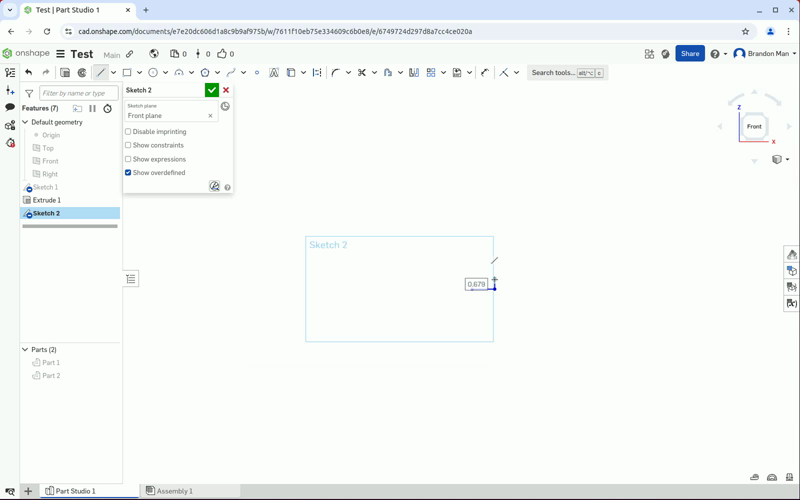
scroll(-6)
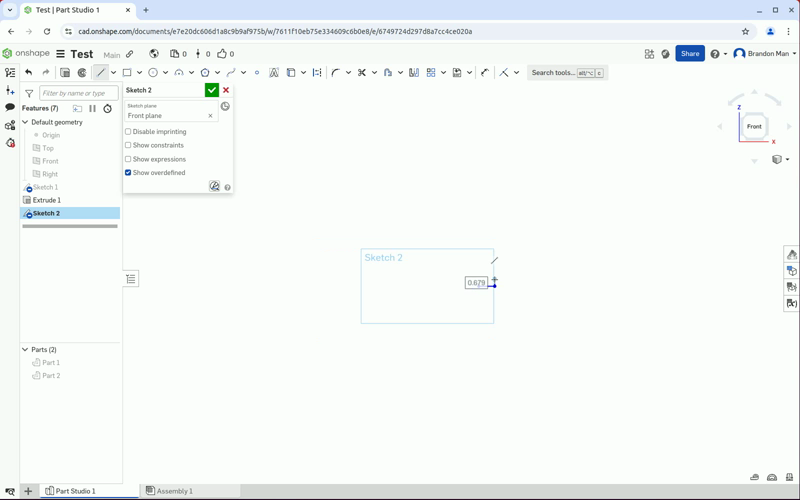
scroll(-6)
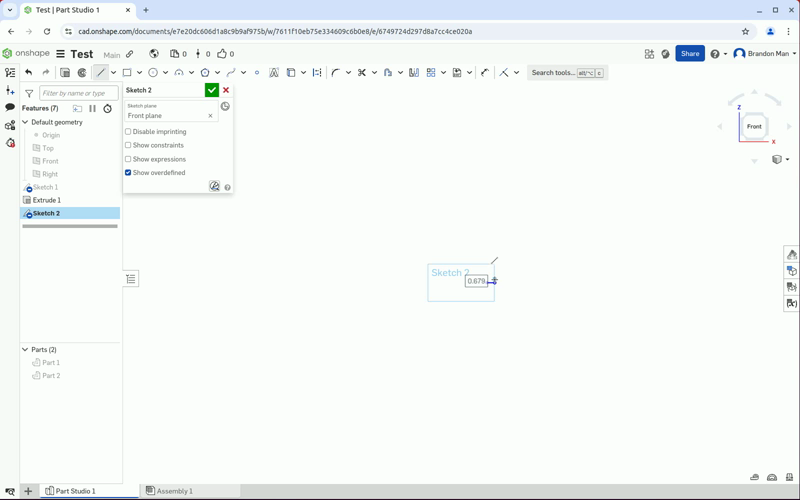
key_up(shift)
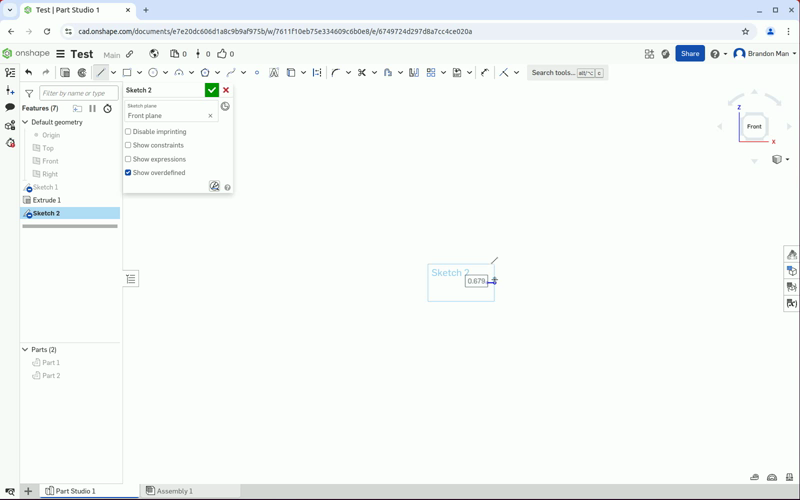
key_down(shift)
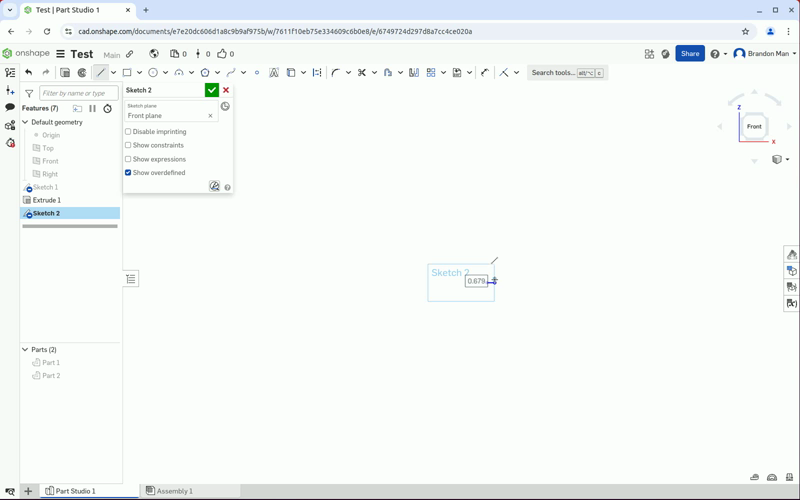
mouse_move(524, 279)
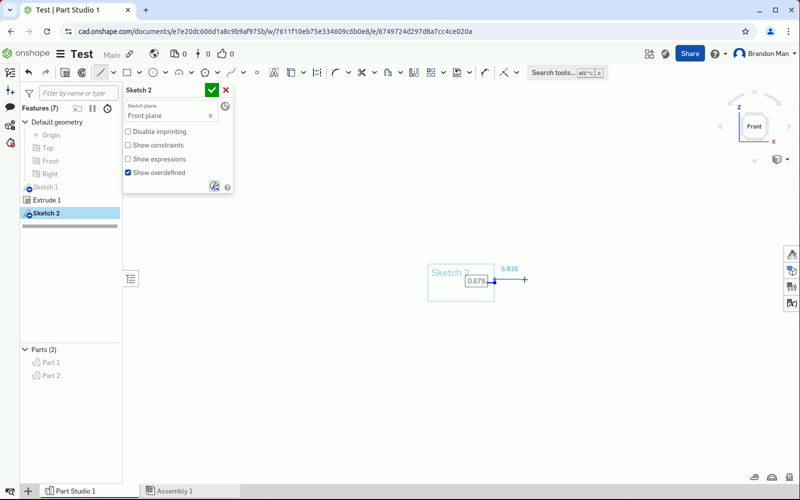
mouse_move(505, 279)
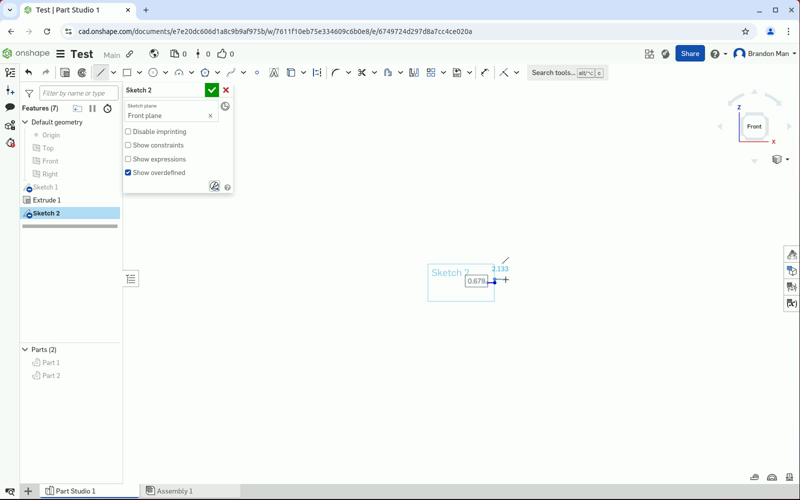
click(505, 279)
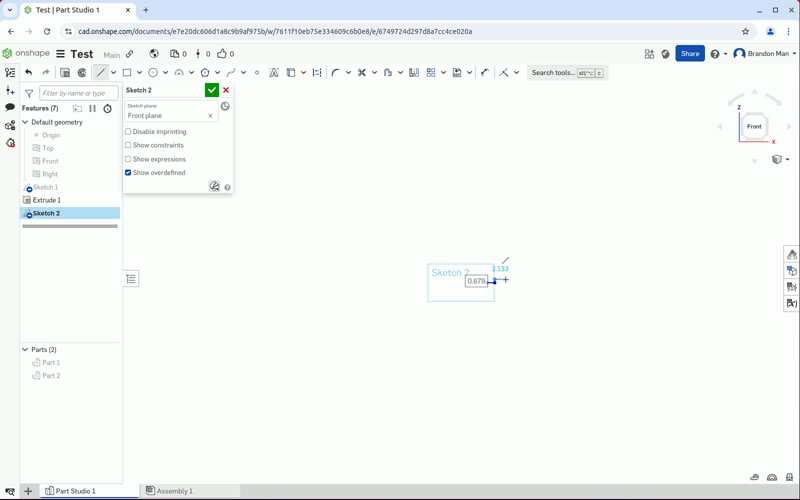
key_up(shift)
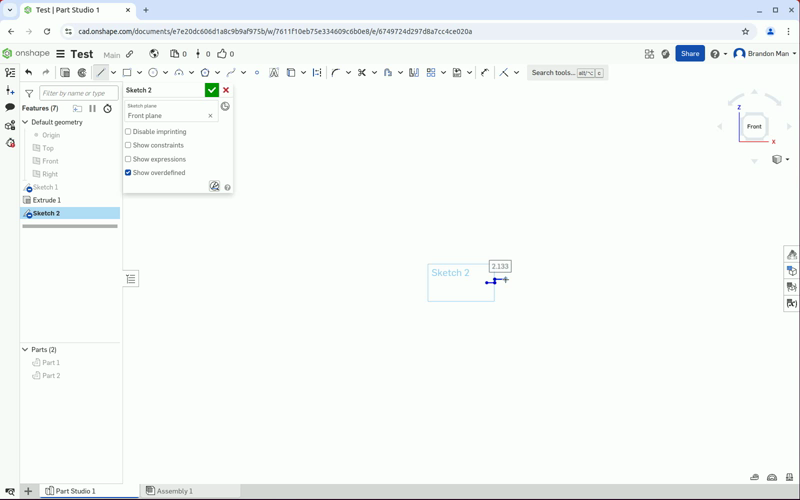
key_down(shift)
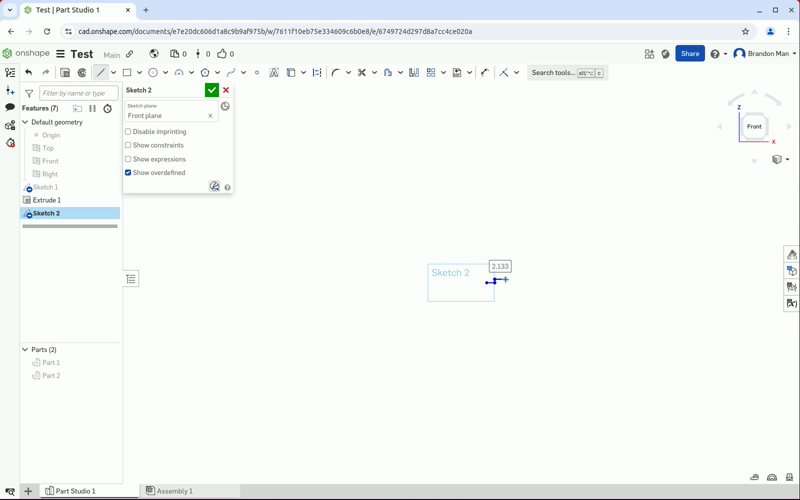
mouse_move(535, 279)
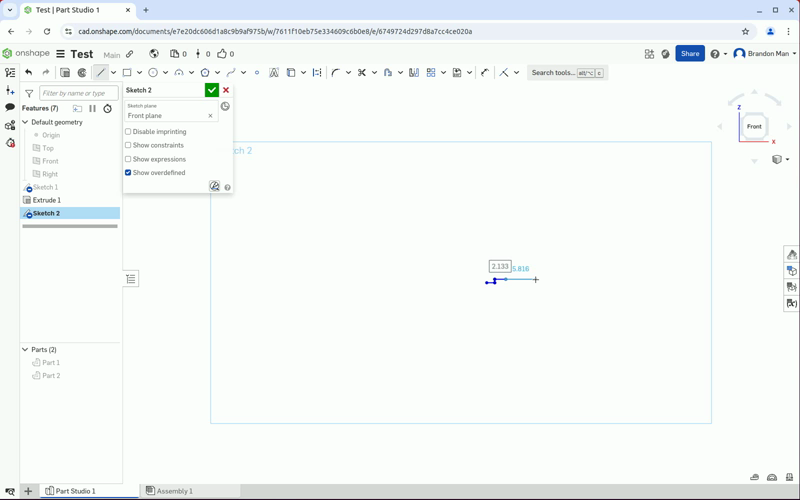
mouse_move(505, 282)
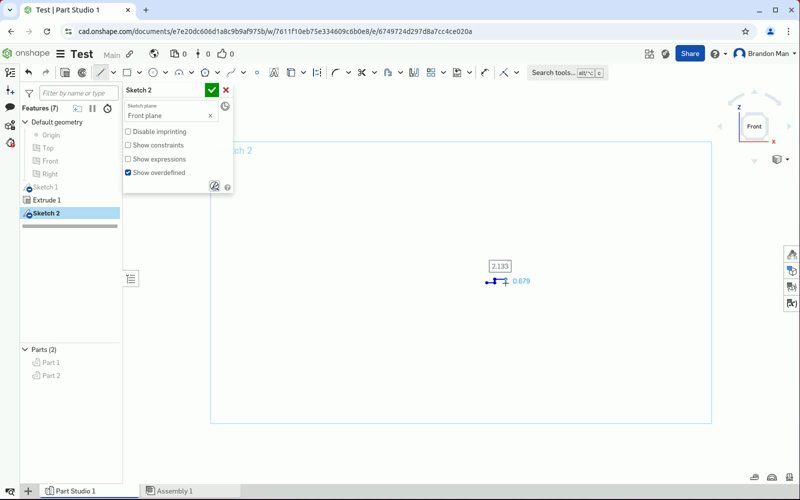
scroll(6)
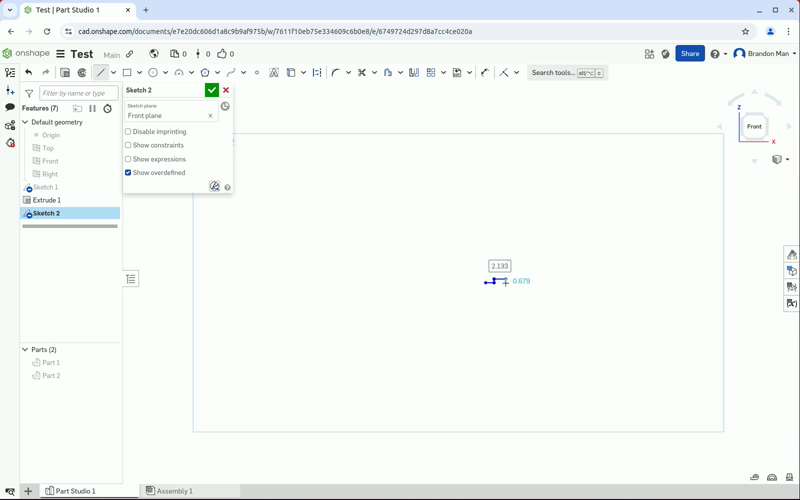
scroll(6)
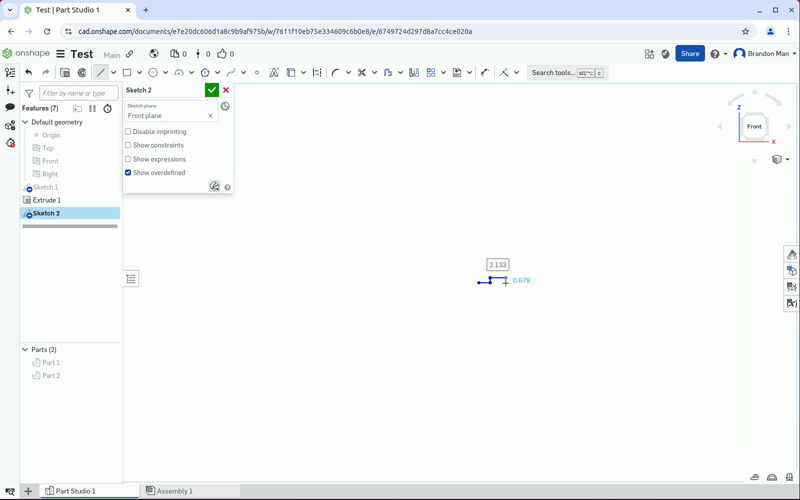
scroll(6)
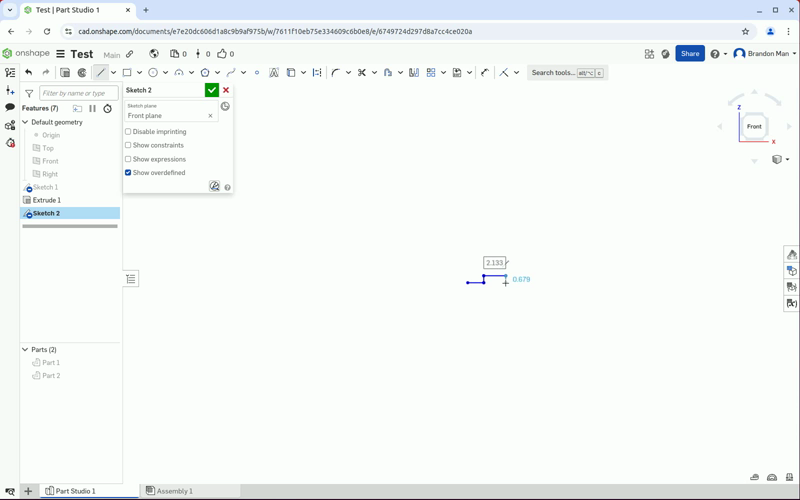
scroll(6)
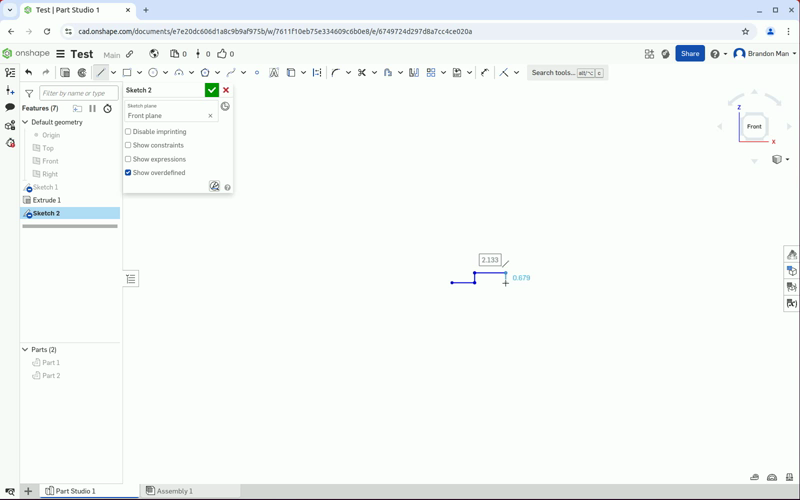
scroll(6)
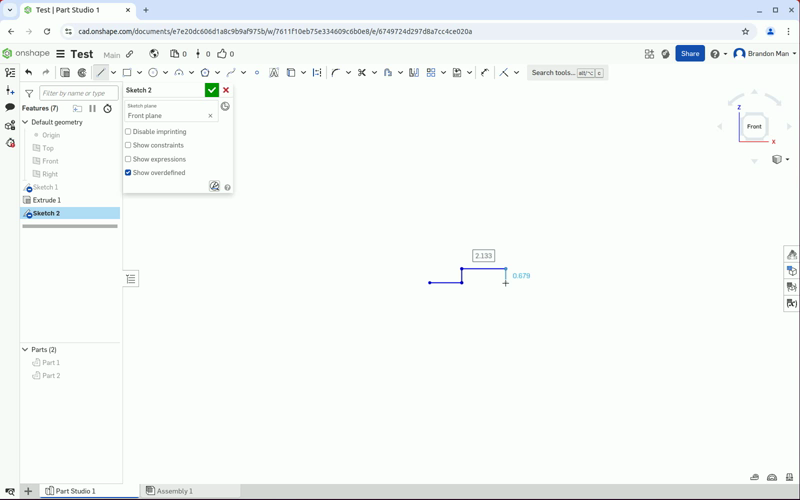
scroll(6)
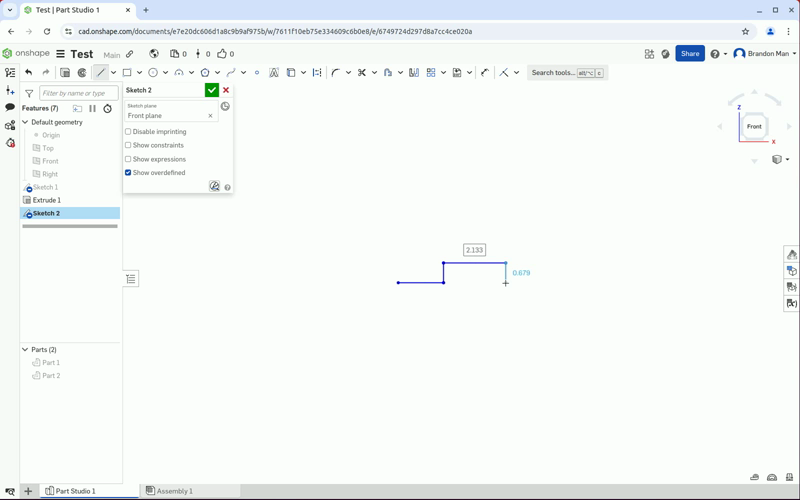
scroll(6)
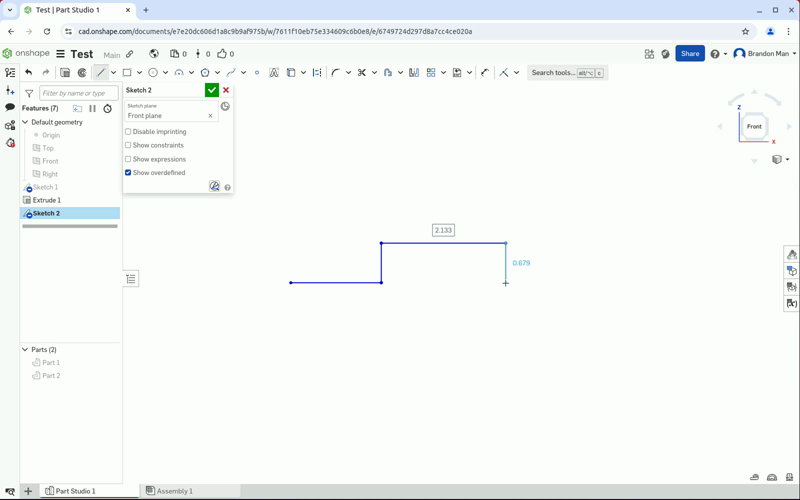
click(505, 282)
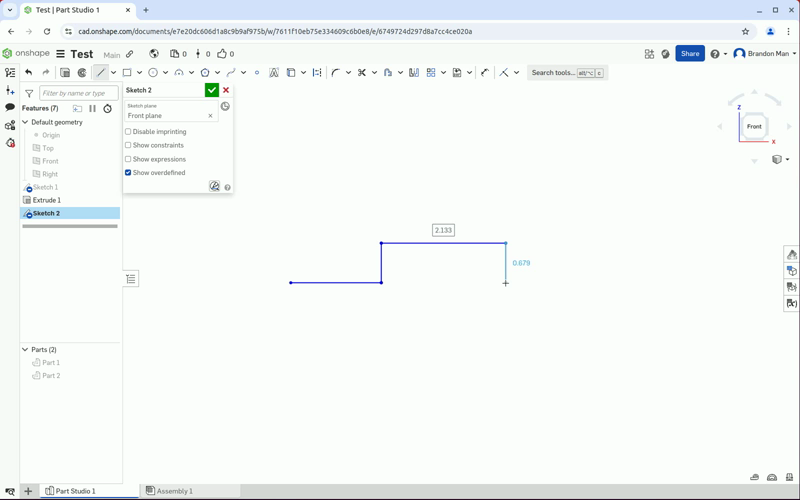
scroll(-6)
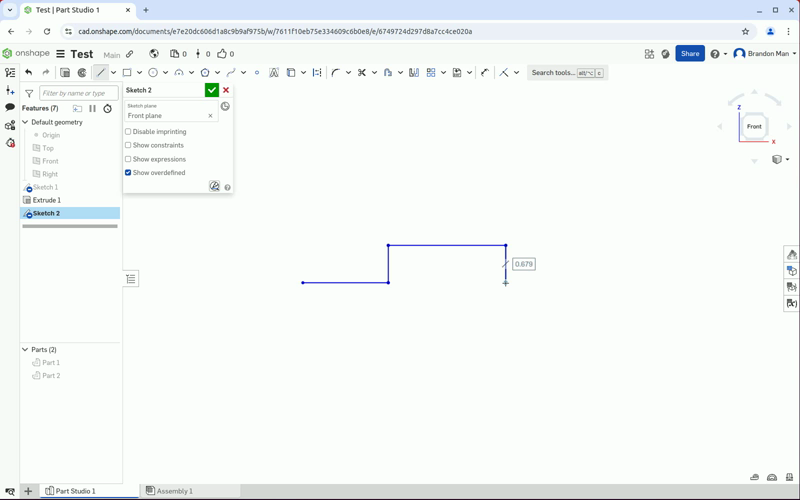
scroll(-6)
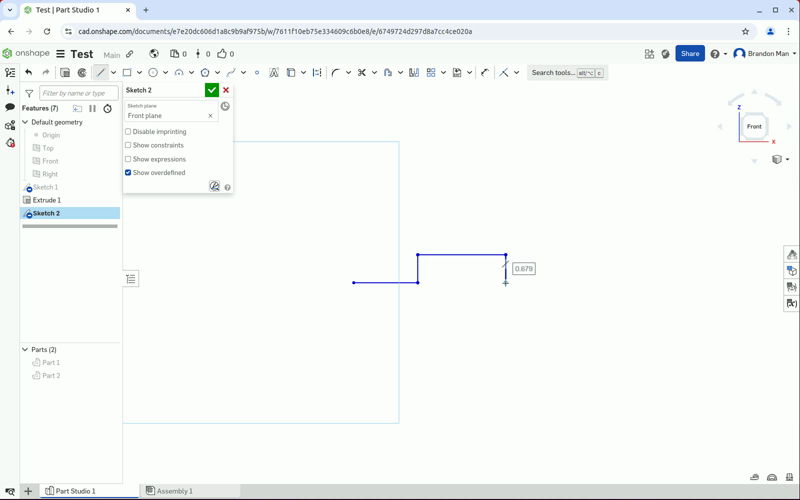
scroll(-6)
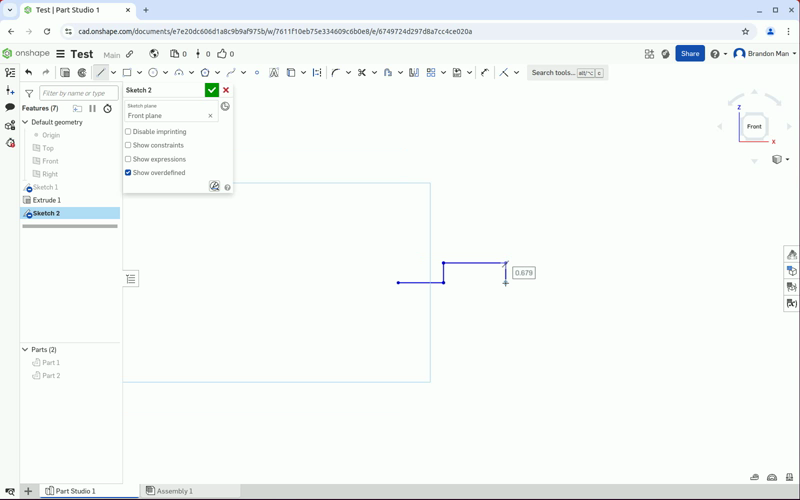
scroll(-6)
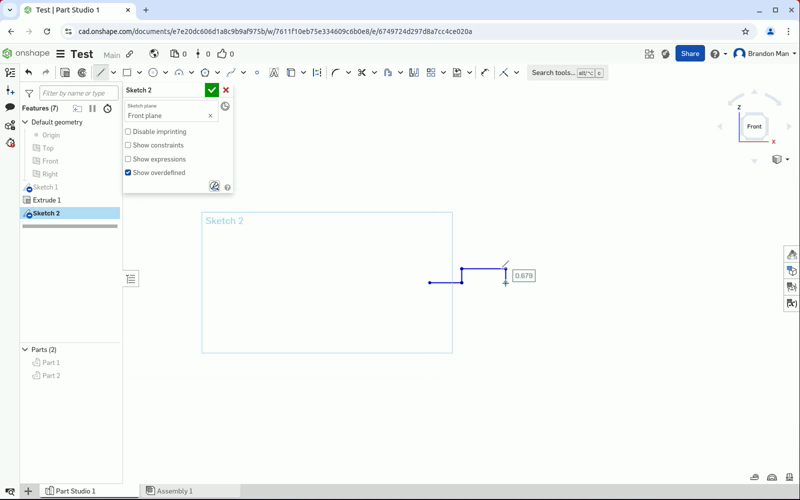
scroll(-6)
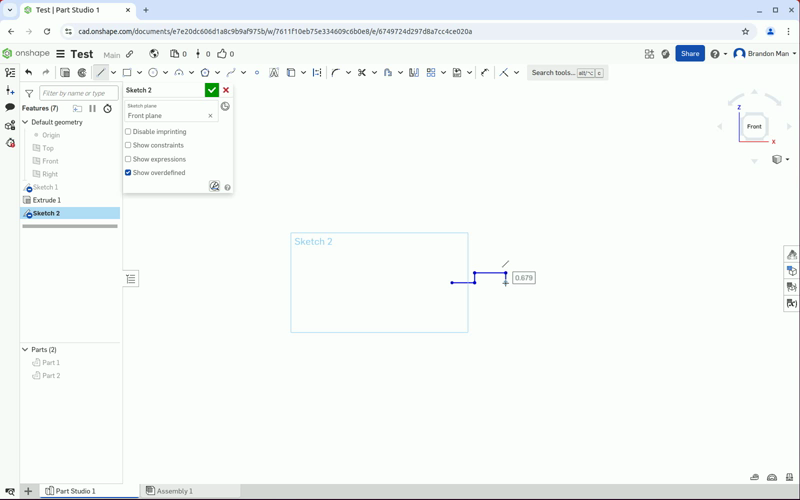
scroll(-6)
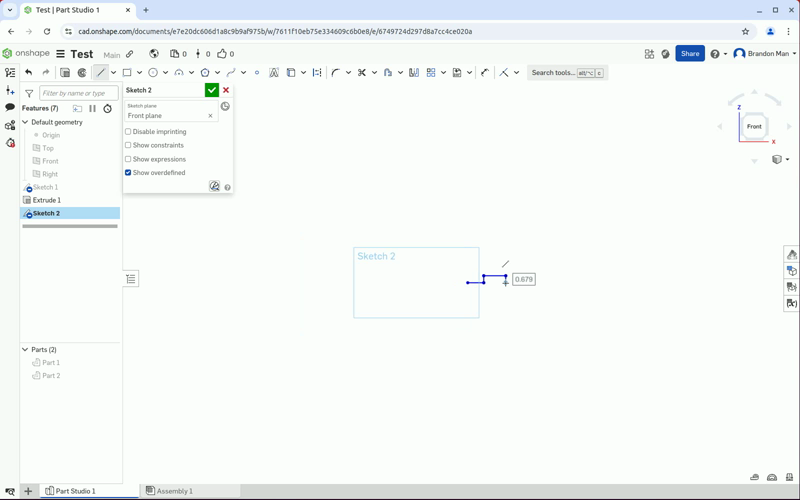
scroll(-6)
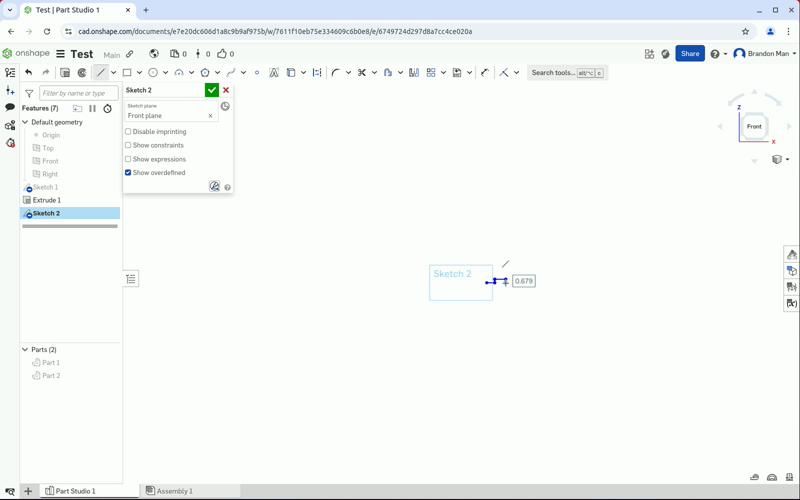
key_up(shift)
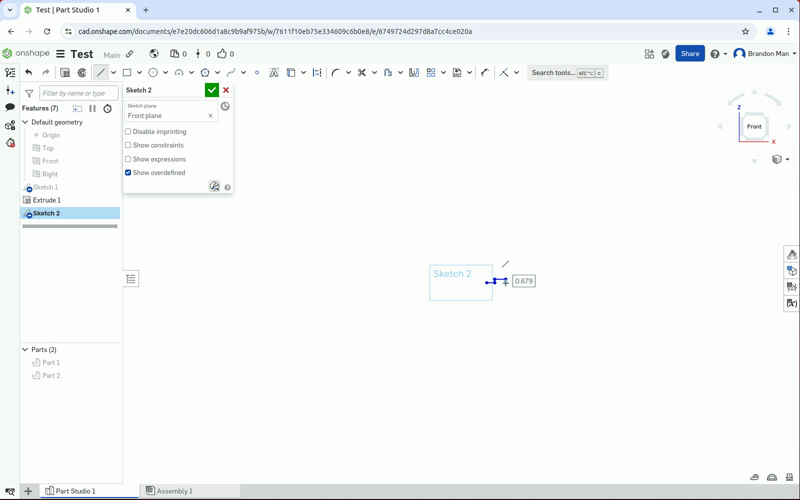
key_down(shift)
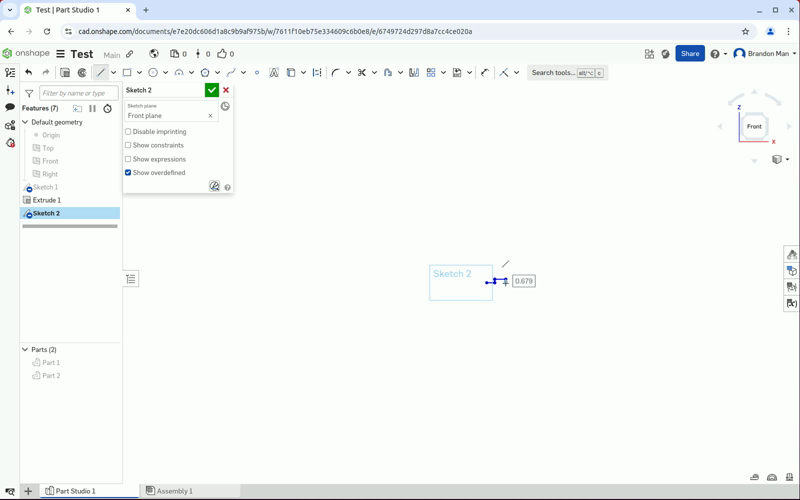
mouse_move(535, 282)
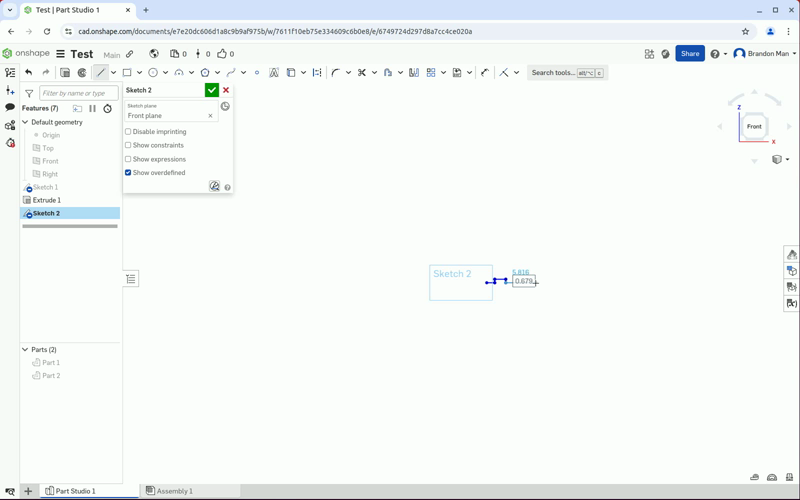
mouse_move(516, 282)
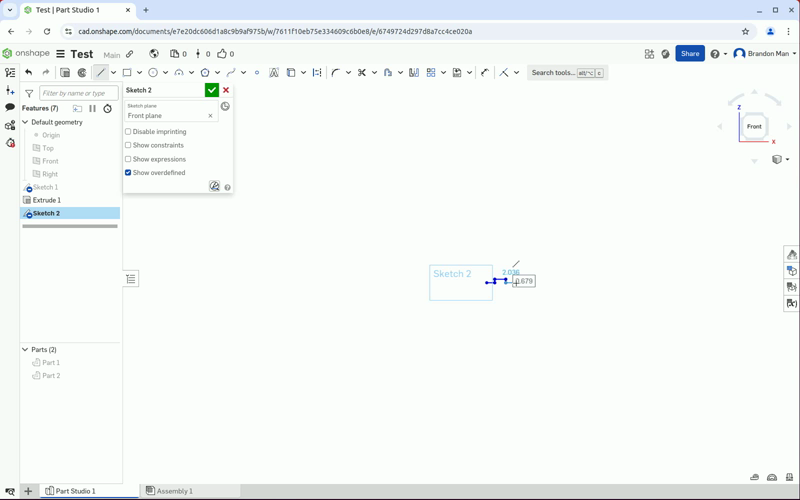
click(516, 282)
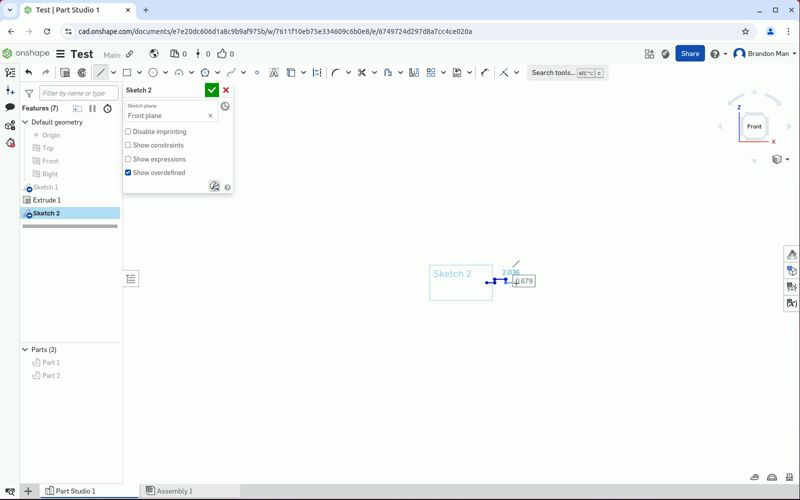
key_up(shift)
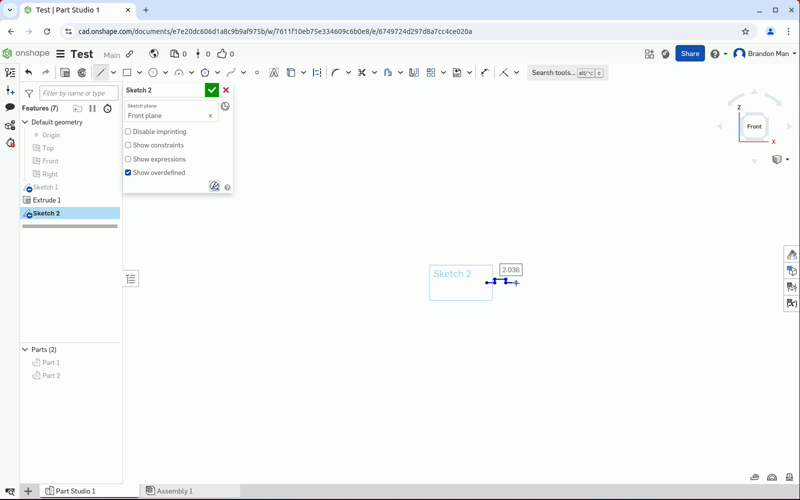
key_down(shift)
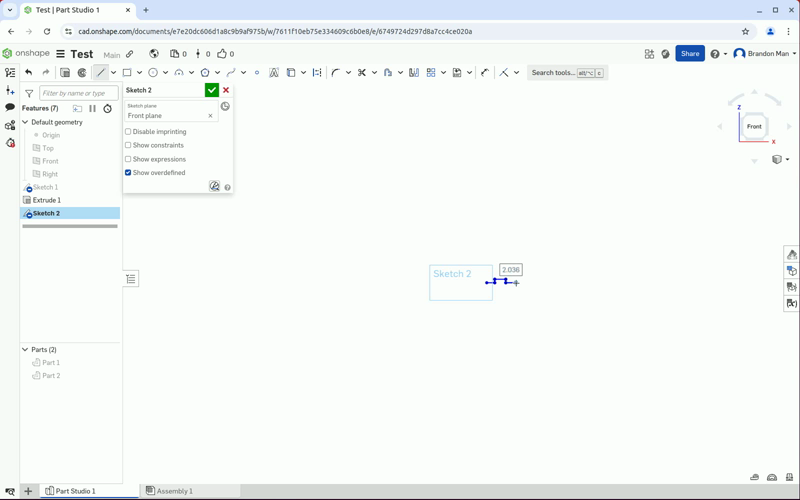
mouse_move(546, 282)
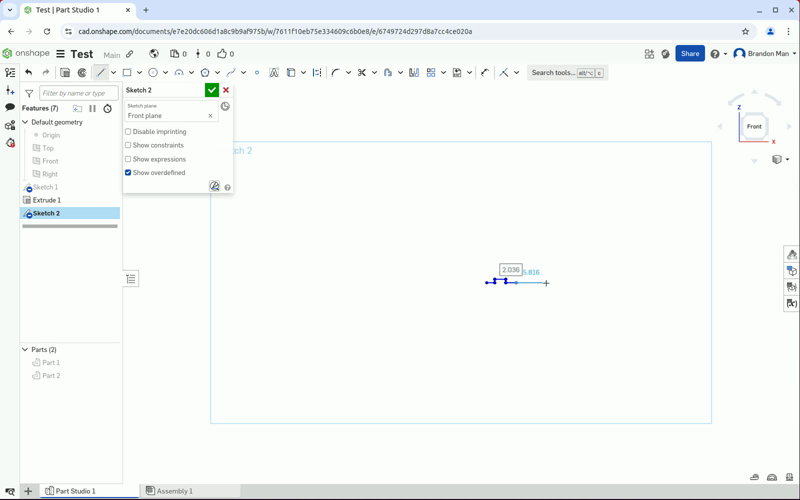
mouse_move(516, 279)
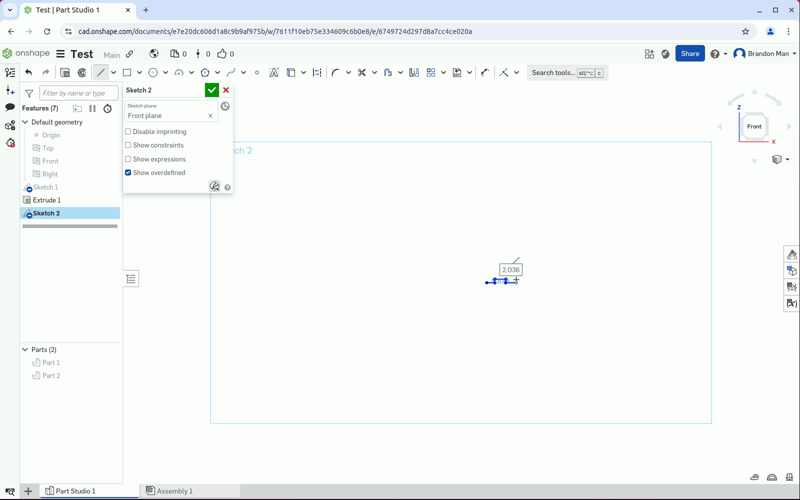
scroll(6)
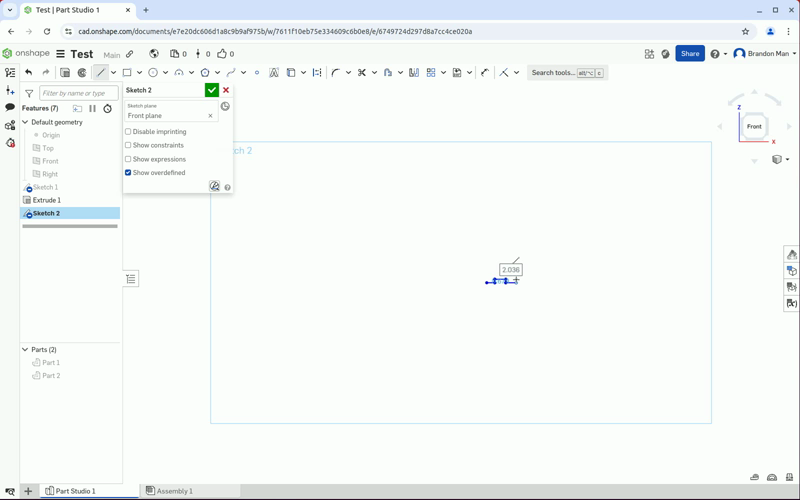
scroll(6)
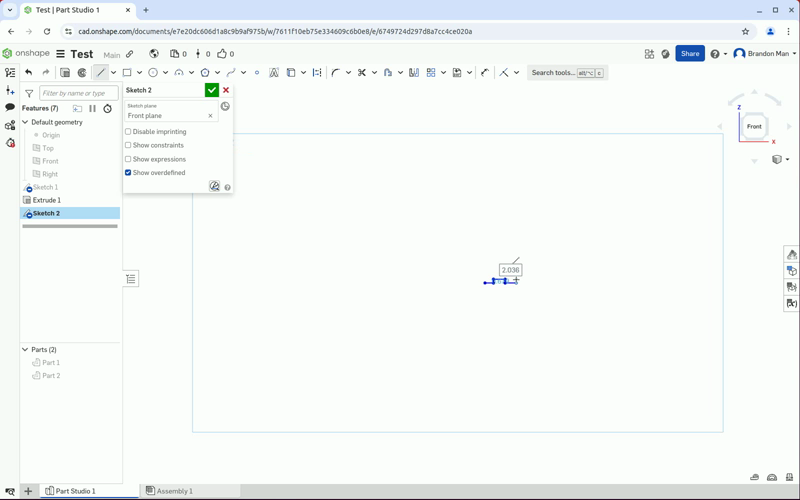
scroll(6)
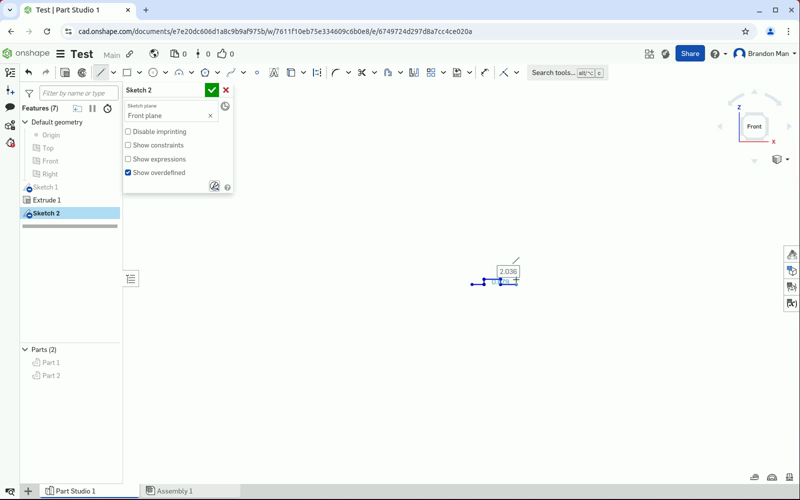
scroll(6)
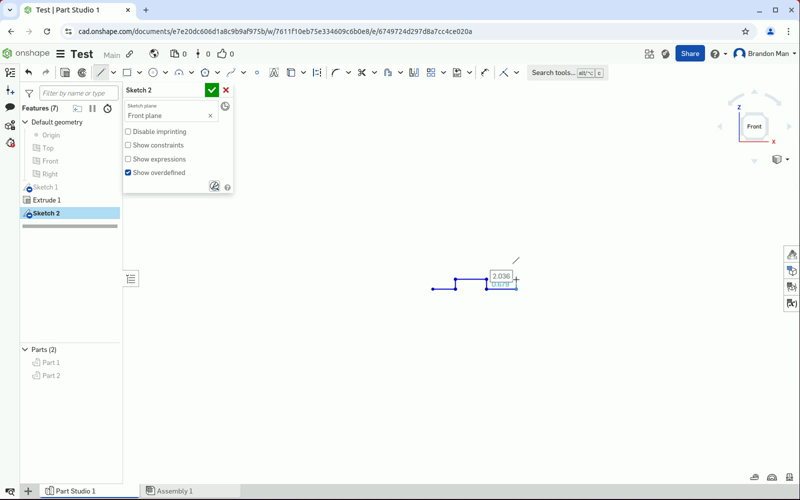
scroll(6)
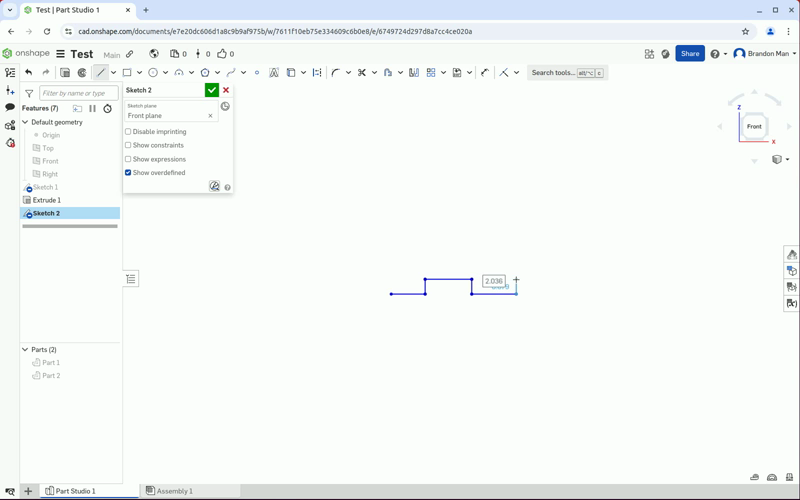
scroll(6)
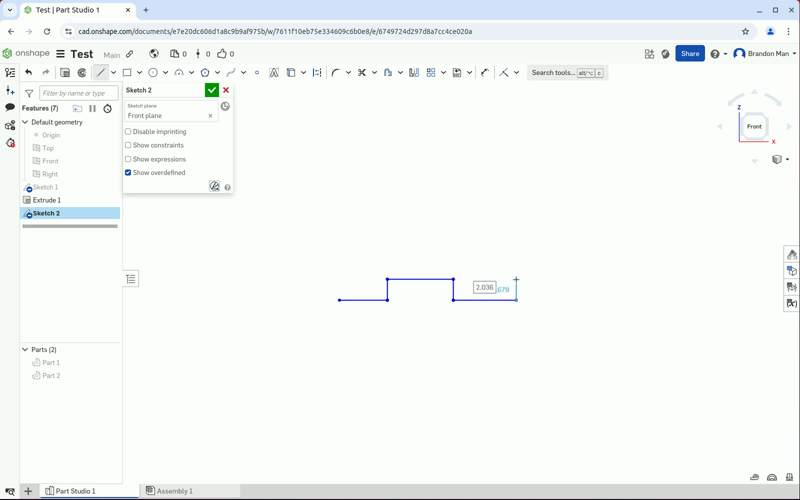
scroll(6)
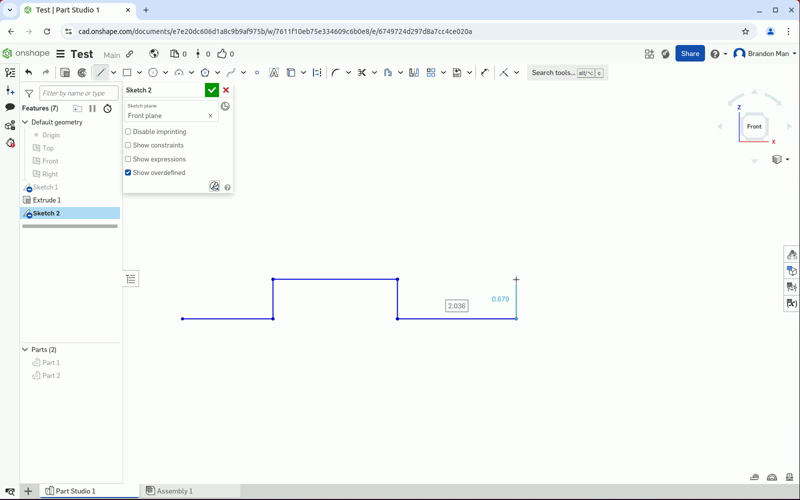
click(516, 279)
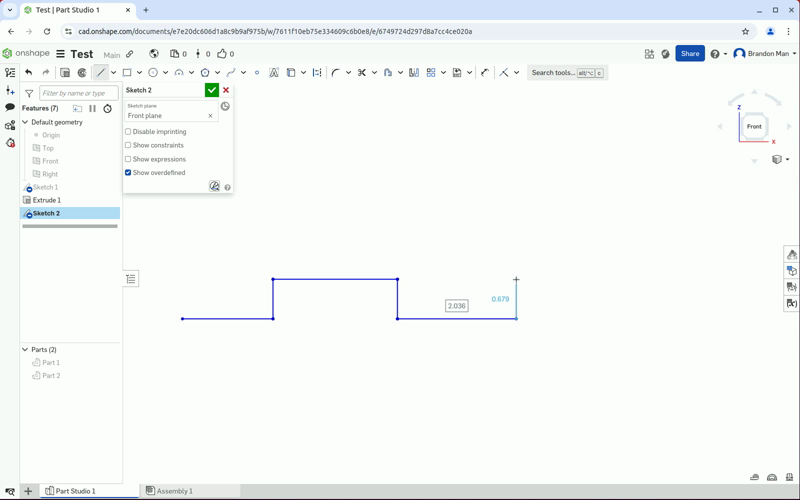
scroll(-6)
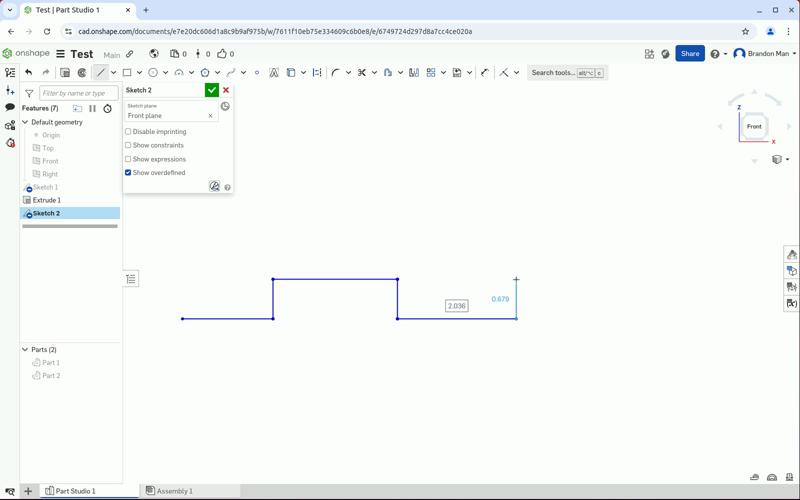
scroll(-6)
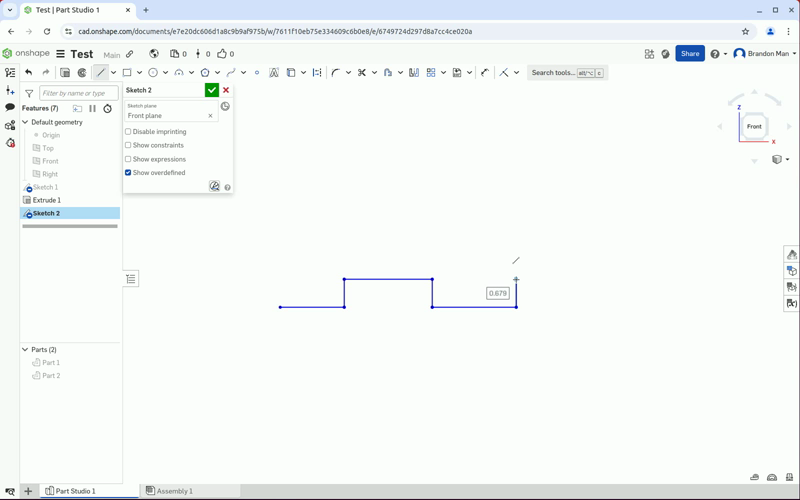
scroll(-6)
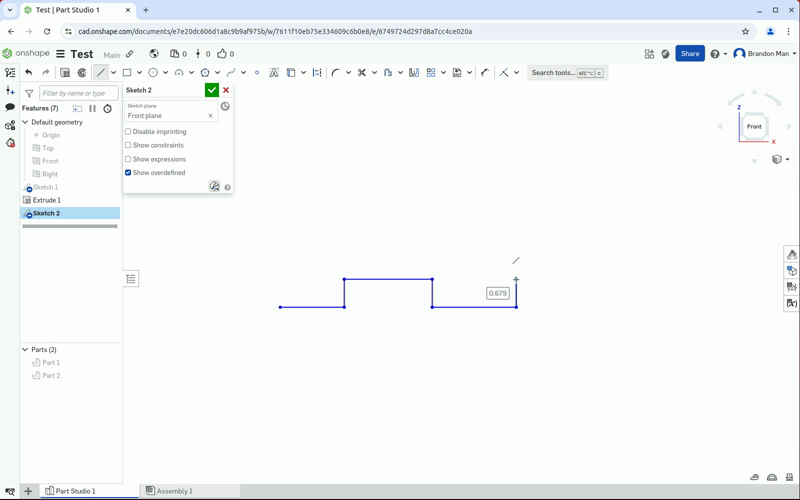
scroll(-6)
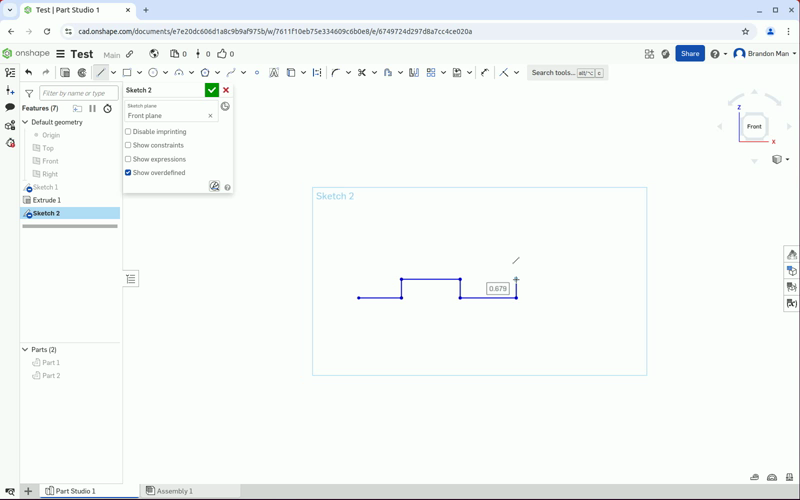
scroll(-6)
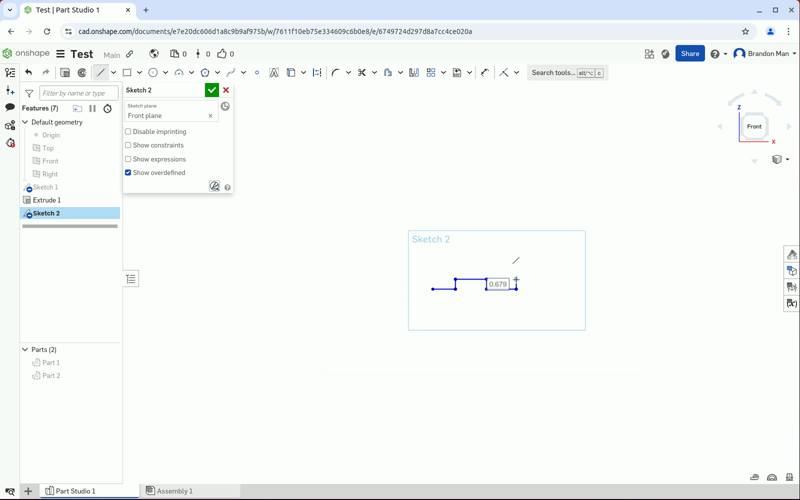
scroll(-6)
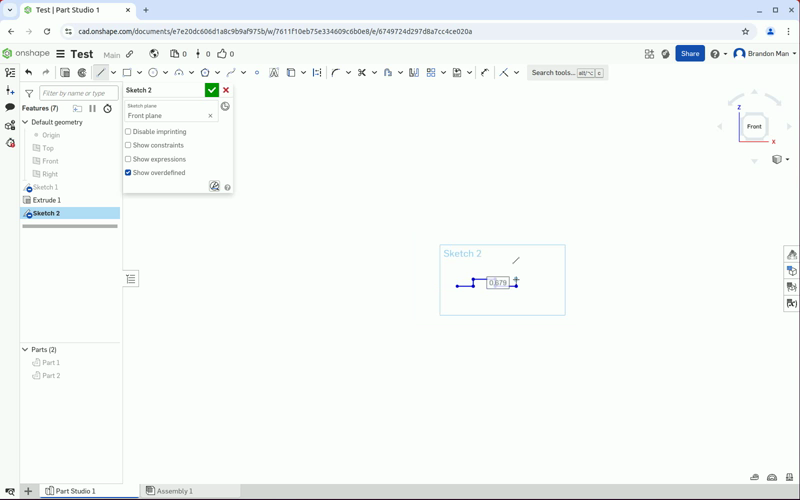
scroll(-6)
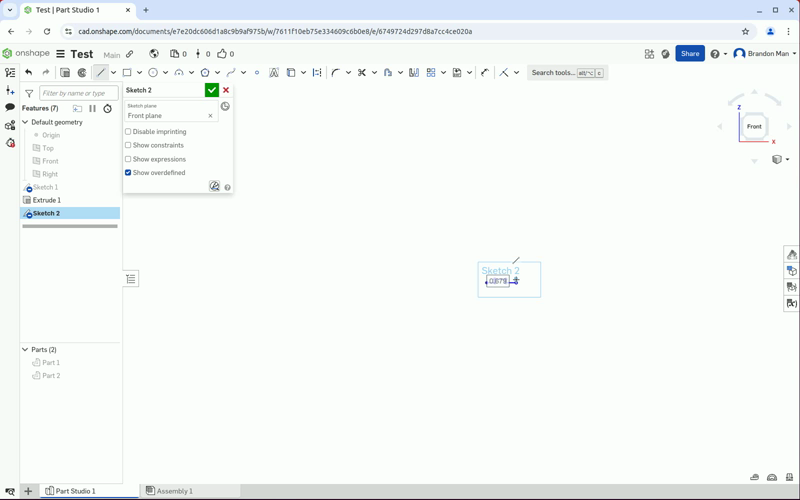
key_up(shift)
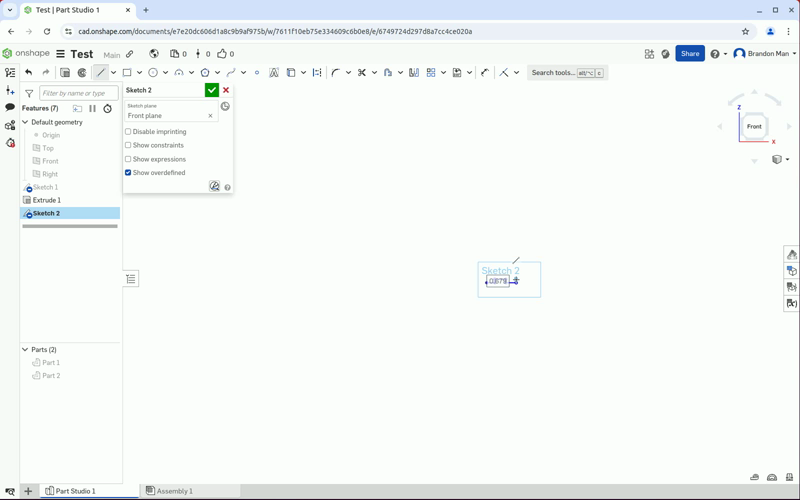
key_down(shift)
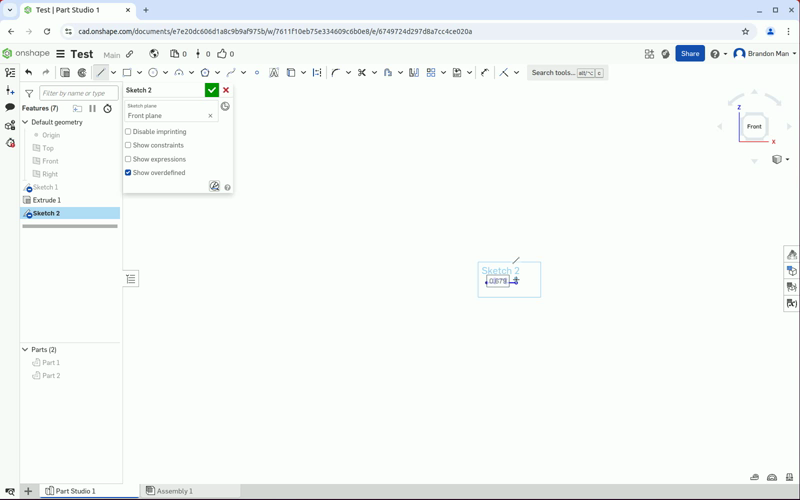
mouse_move(546, 279)
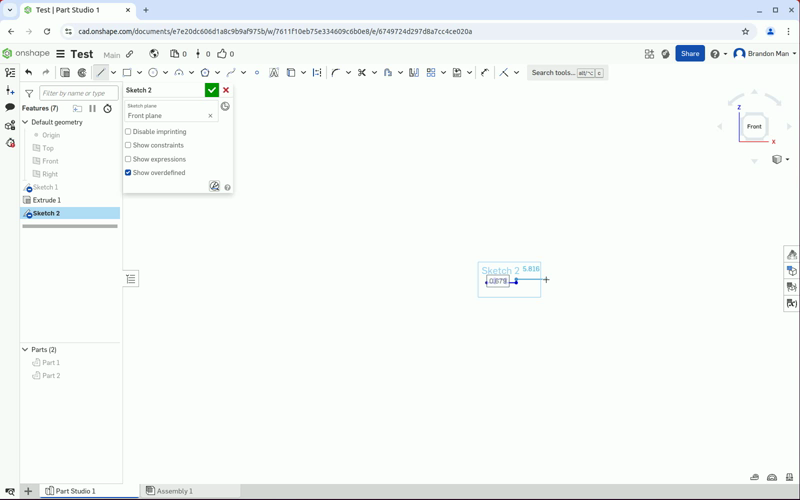
mouse_move(527, 279)
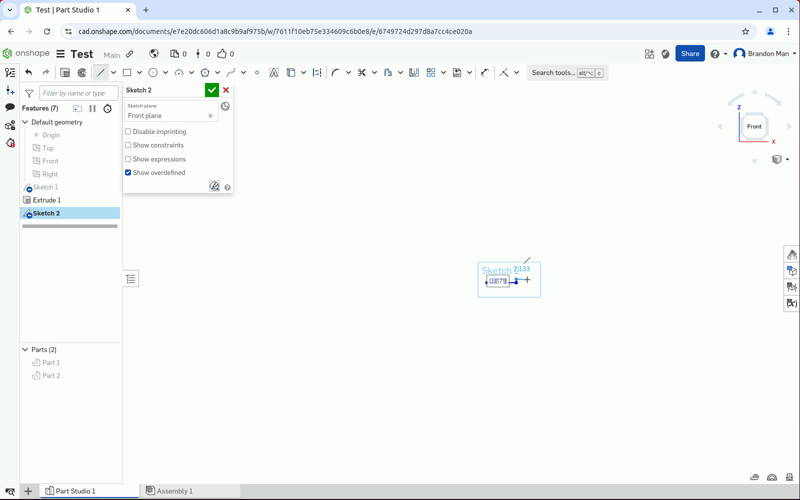
click(527, 279)
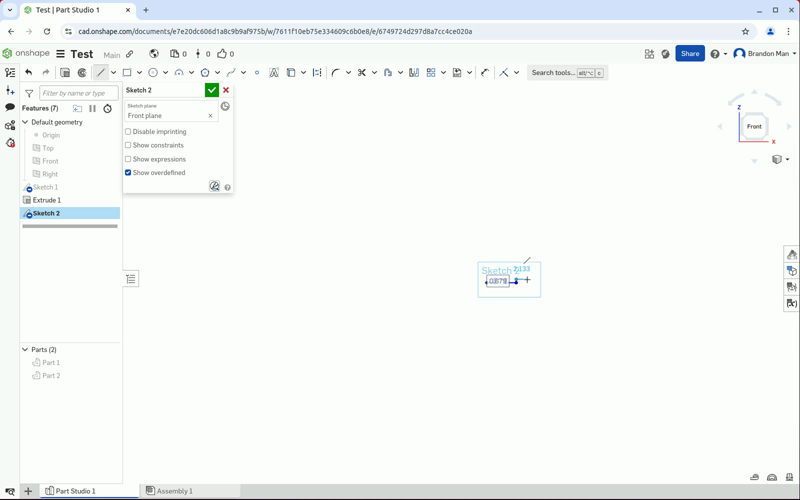
key_up(shift)
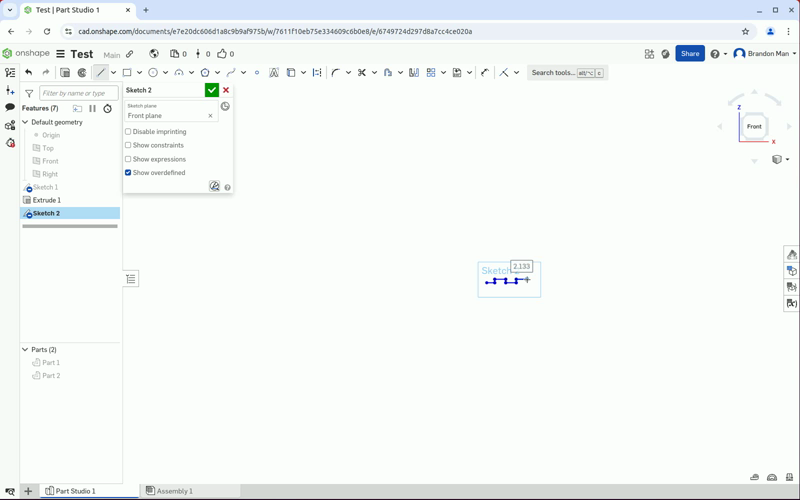
key_down(shift)
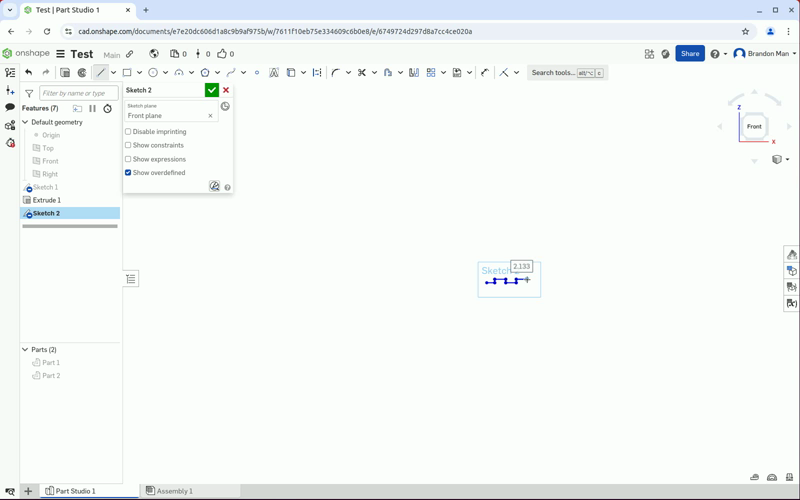
mouse_move(557, 279)
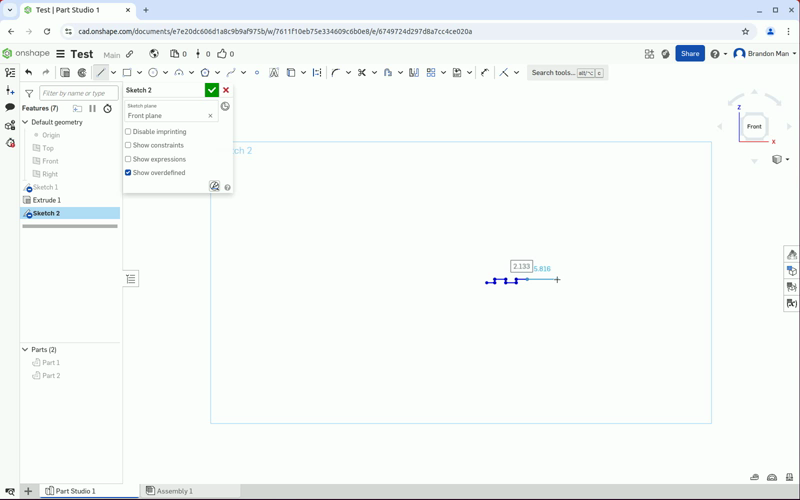
mouse_move(527, 282)
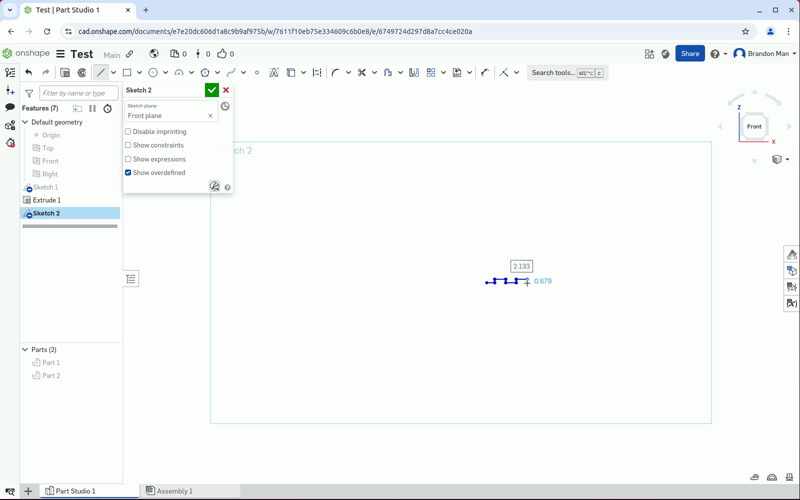
scroll(6)
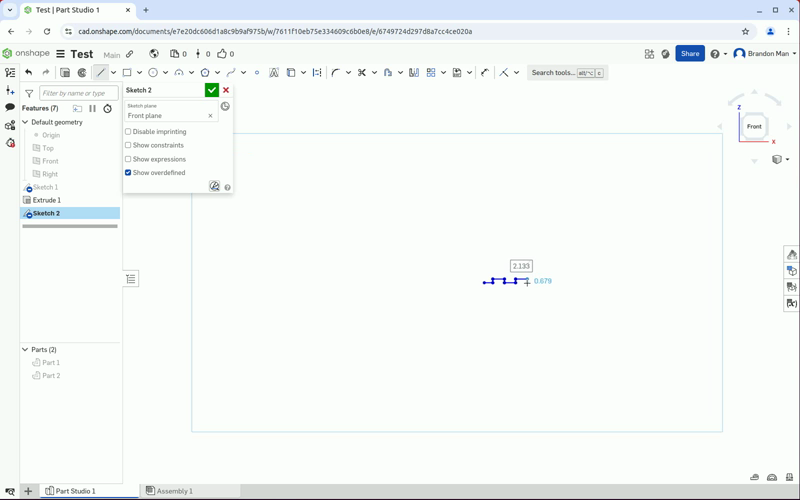
scroll(6)
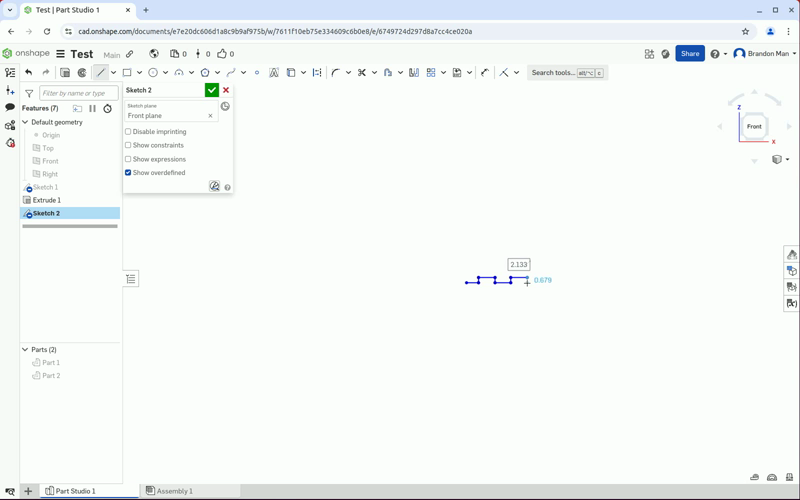
scroll(6)
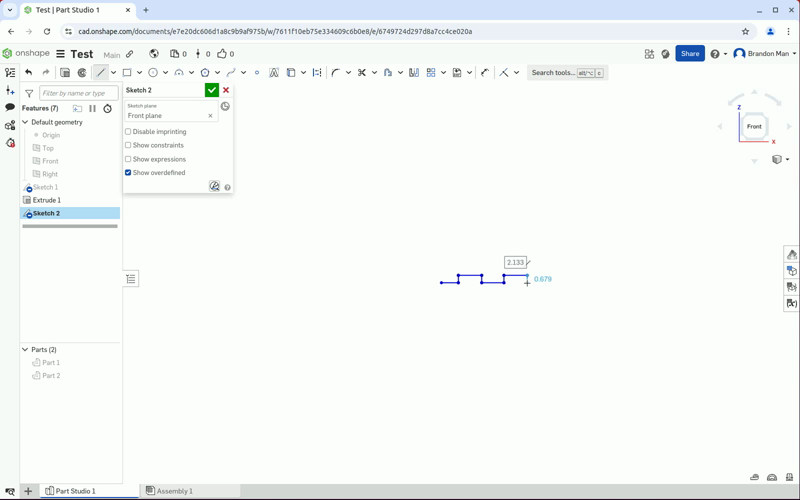
scroll(6)
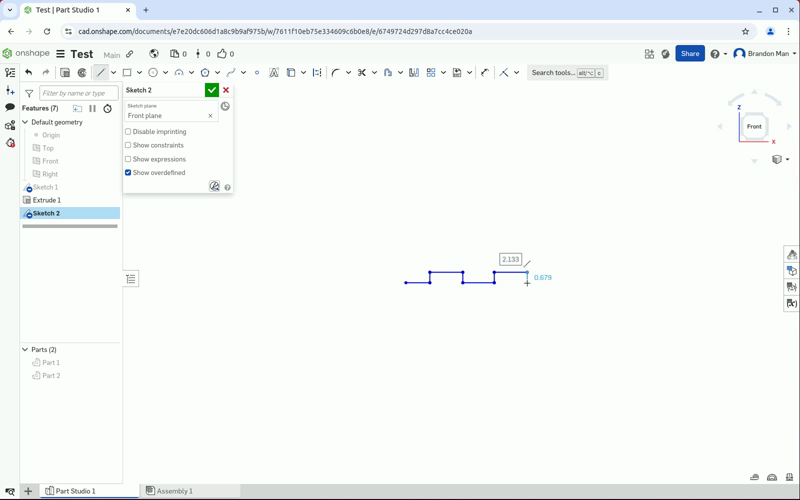
scroll(6)
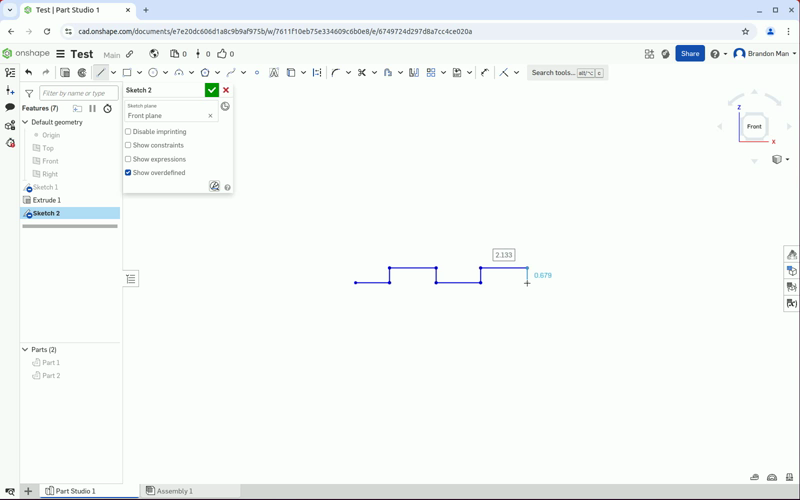
scroll(6)
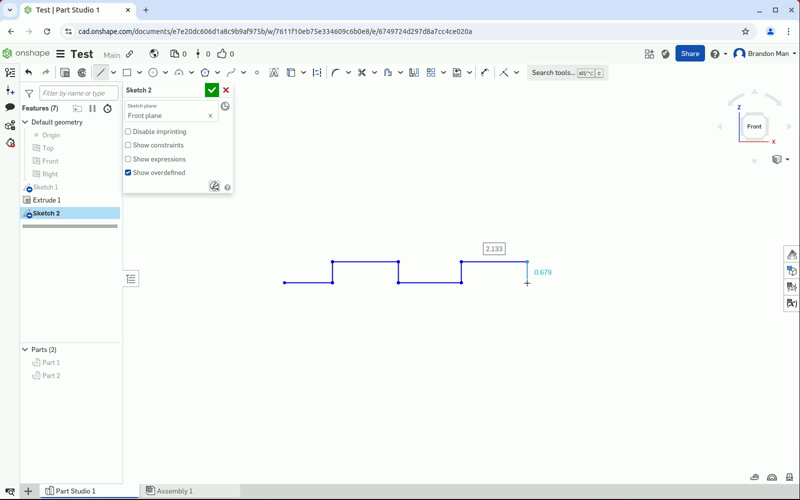
scroll(6)
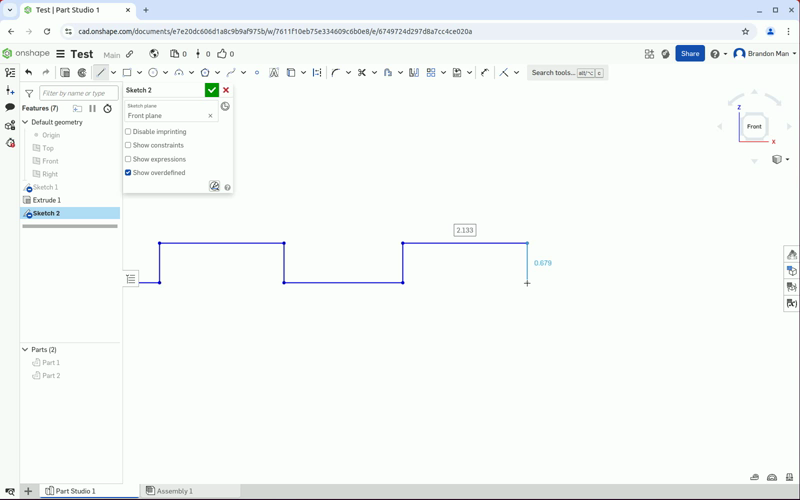
click(527, 282)
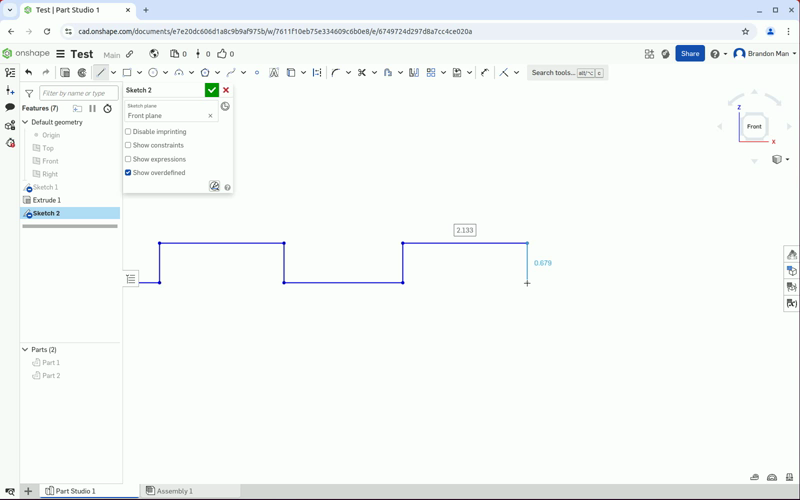
scroll(-6)
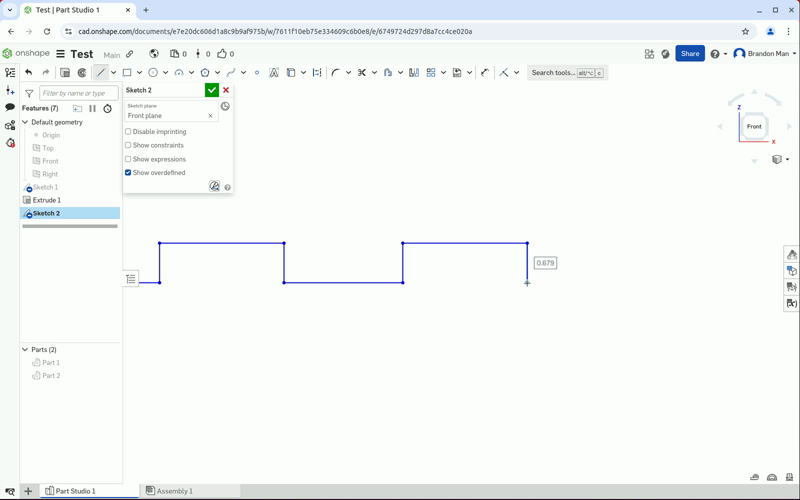
scroll(-6)
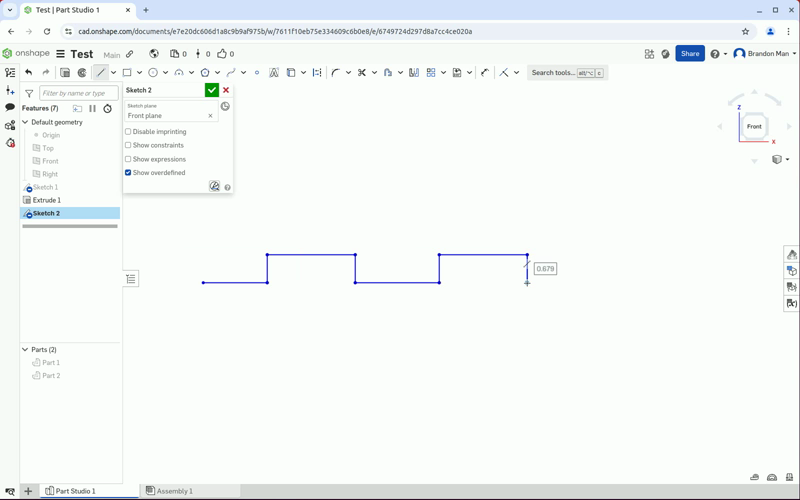
scroll(-6)
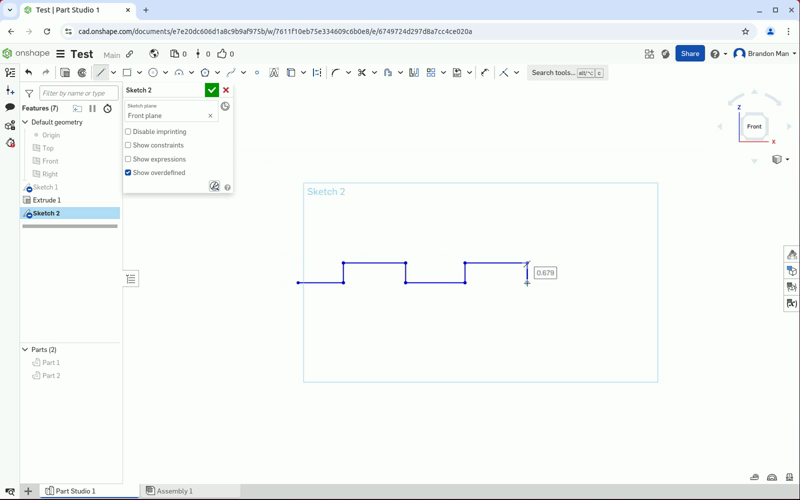
scroll(-6)
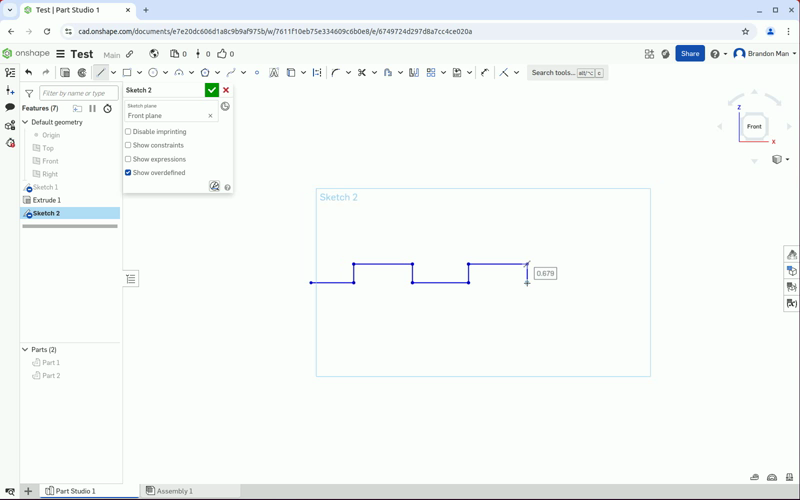
scroll(-6)
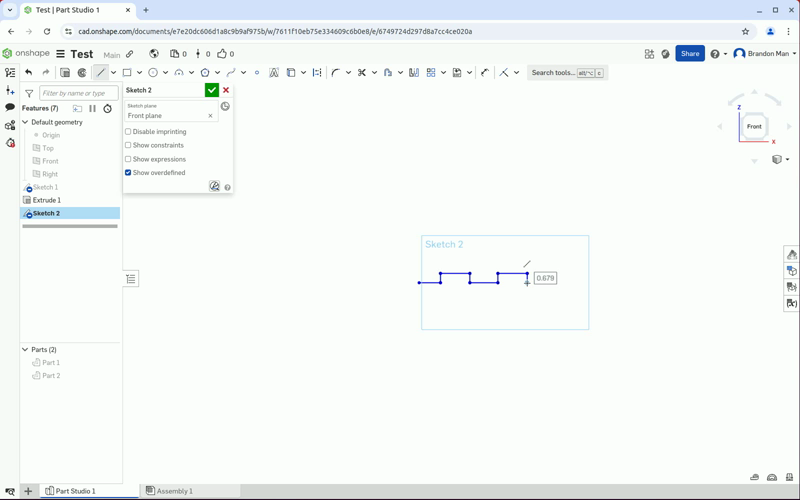
scroll(-6)
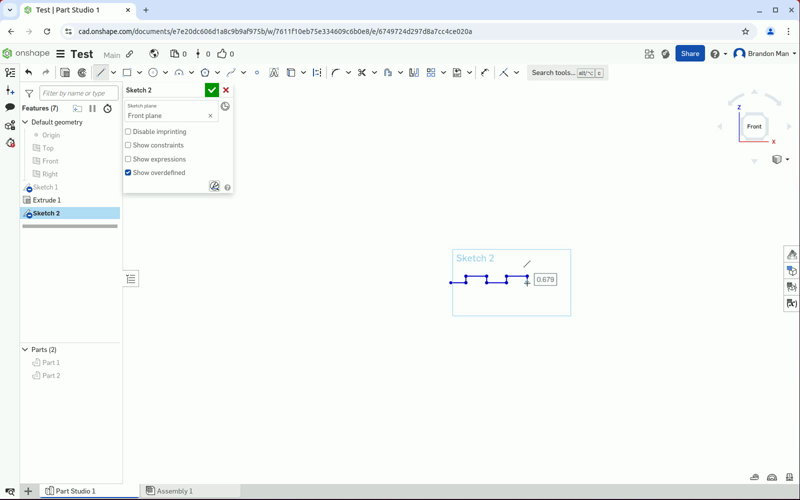
scroll(-6)
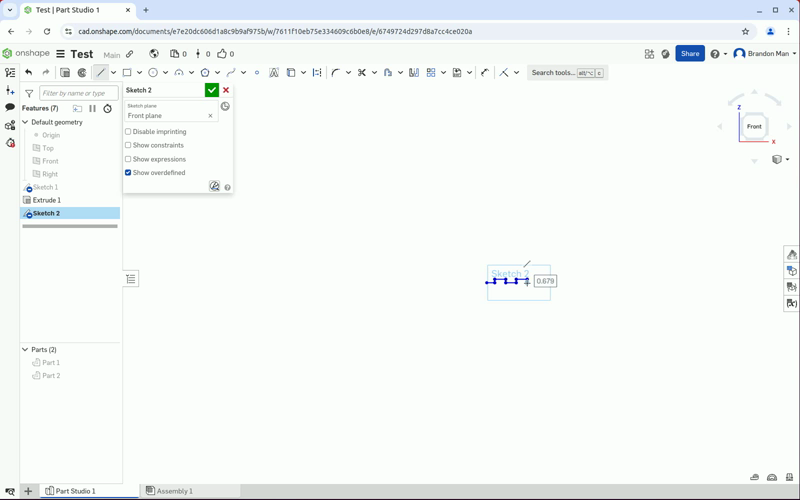
key_up(shift)
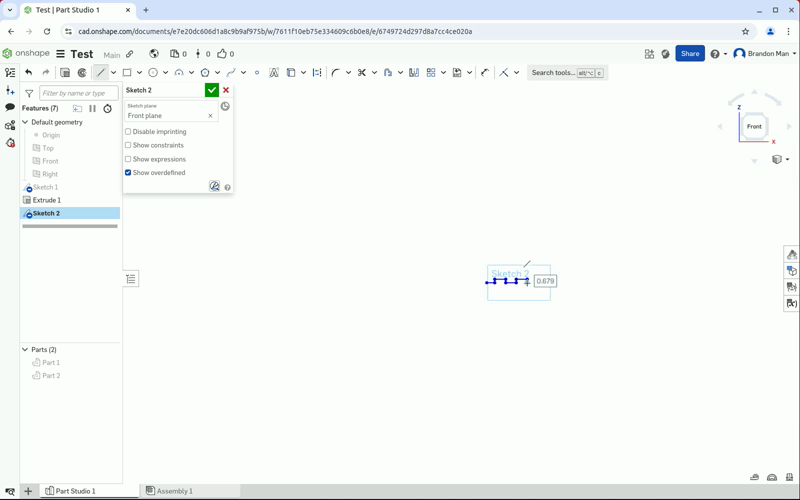
key_down(shift)
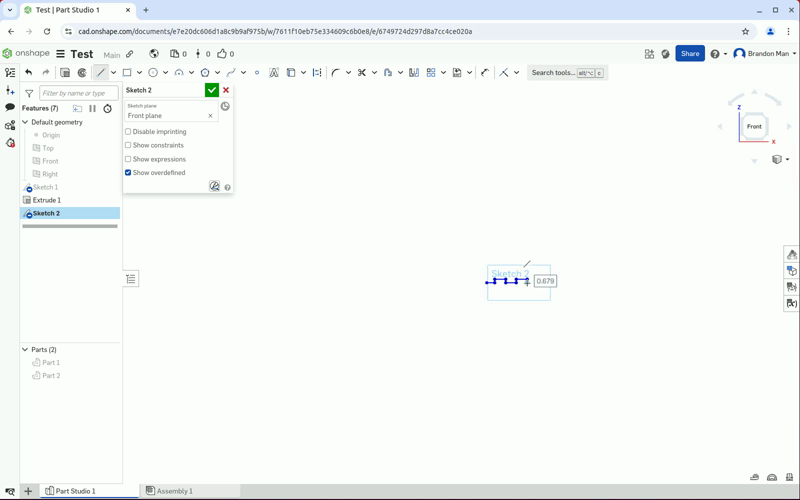
mouse_move(557, 282)
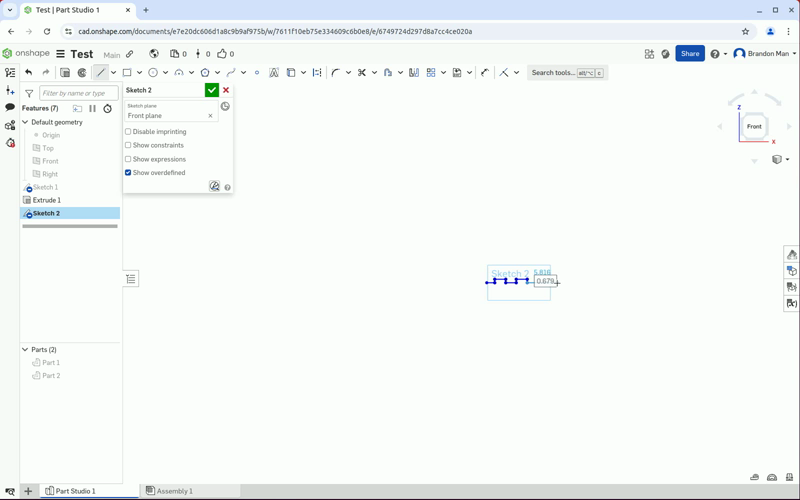
mouse_move(535, 282)
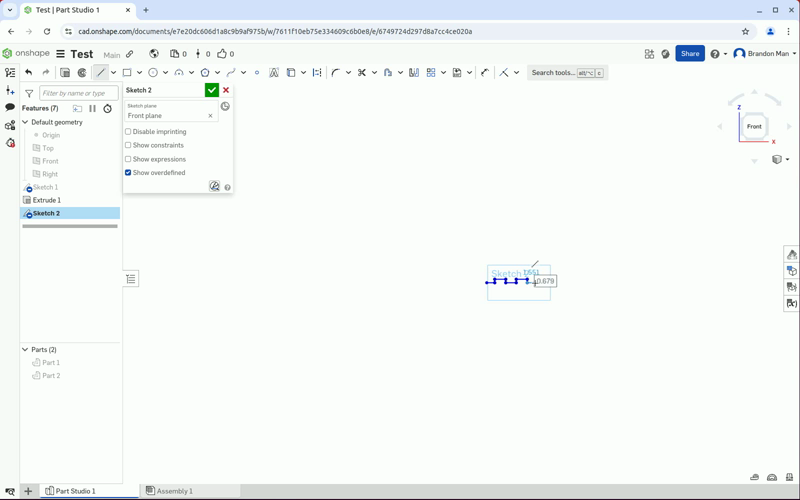
click(535, 282)
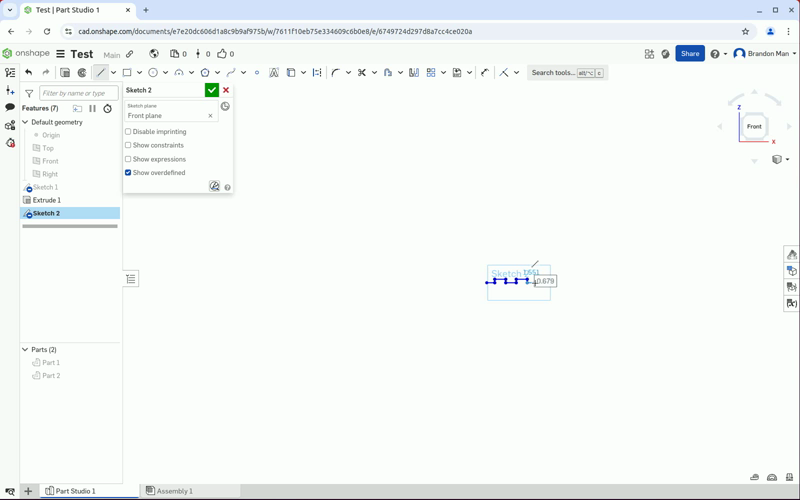
key_up(shift)
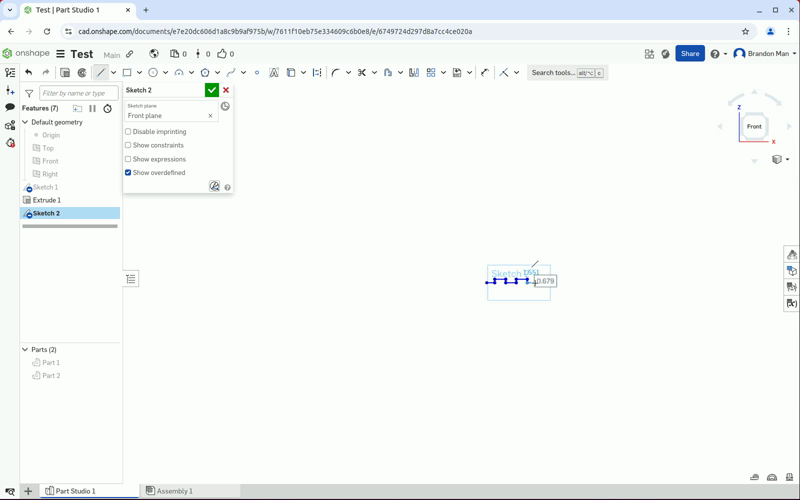
key_down(shift)
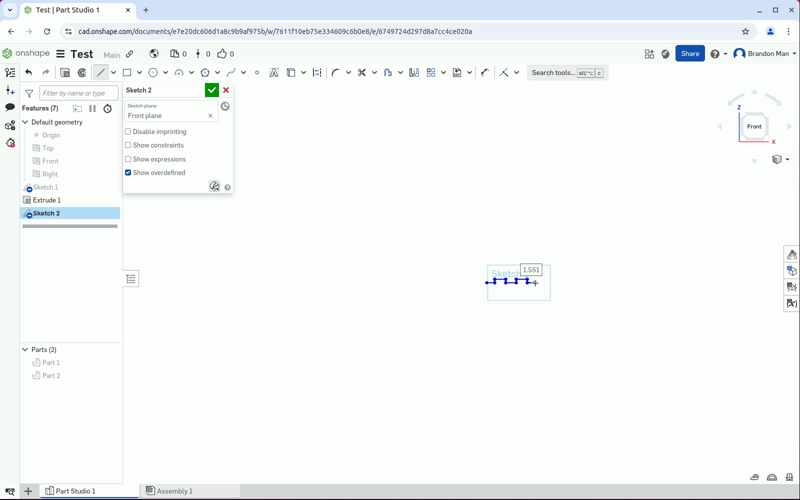
mouse_move(565, 282)
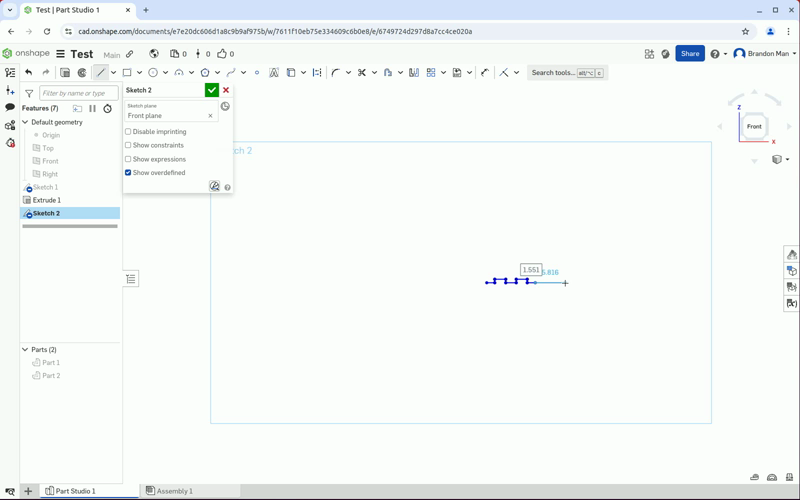
mouse_move(535, 278)
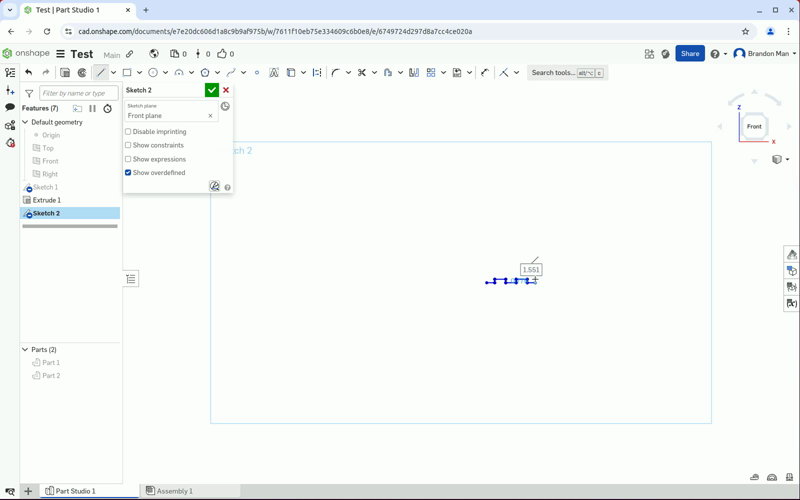
scroll(6)
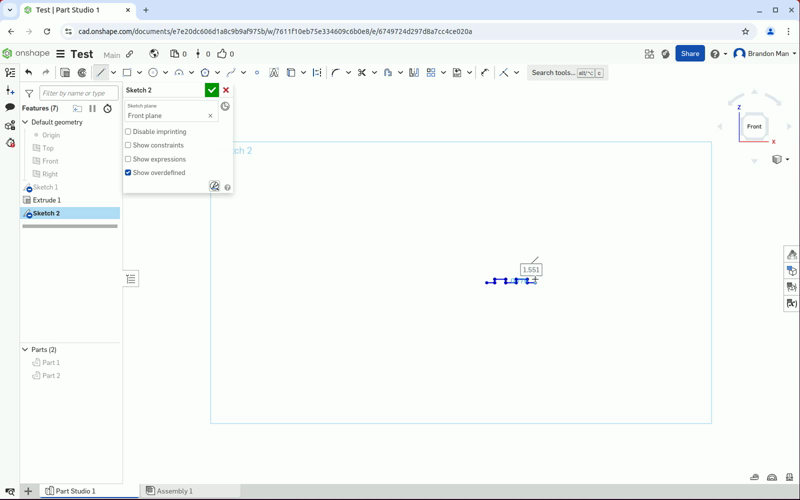
scroll(6)
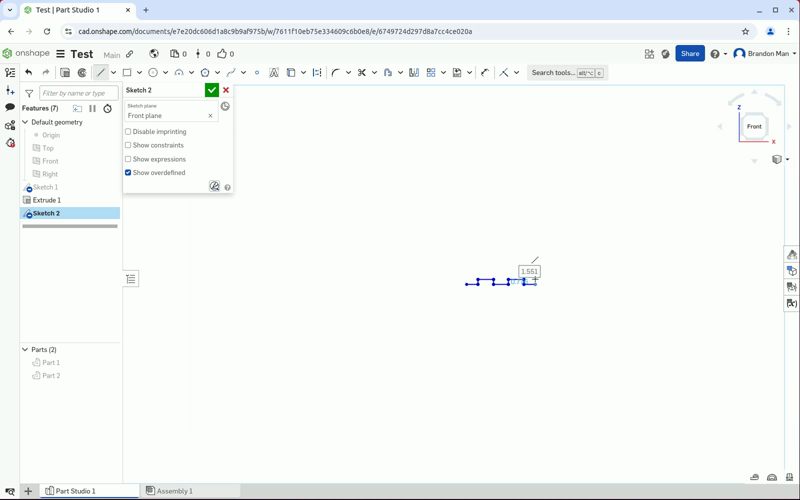
scroll(6)
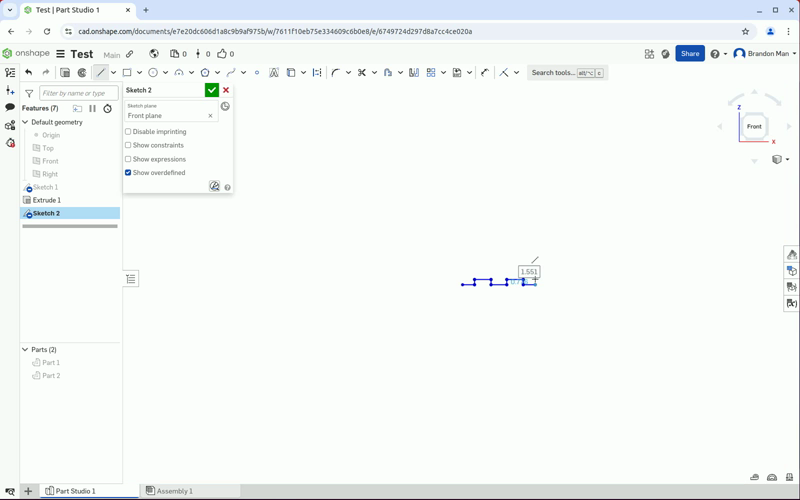
scroll(6)
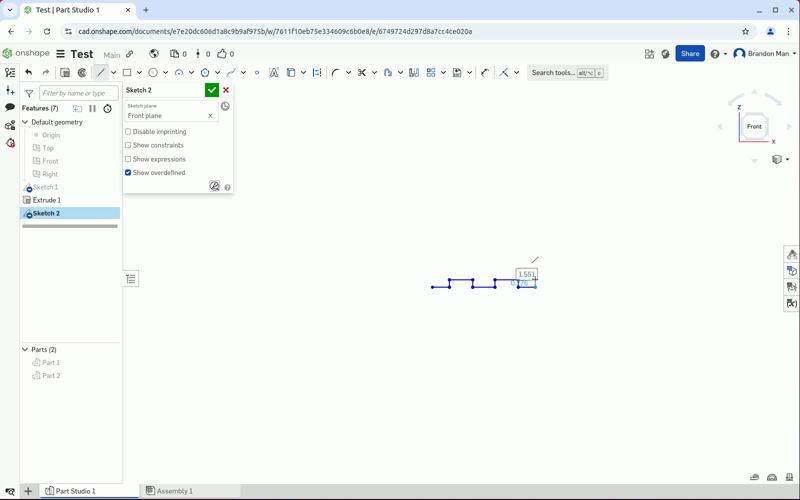
scroll(6)
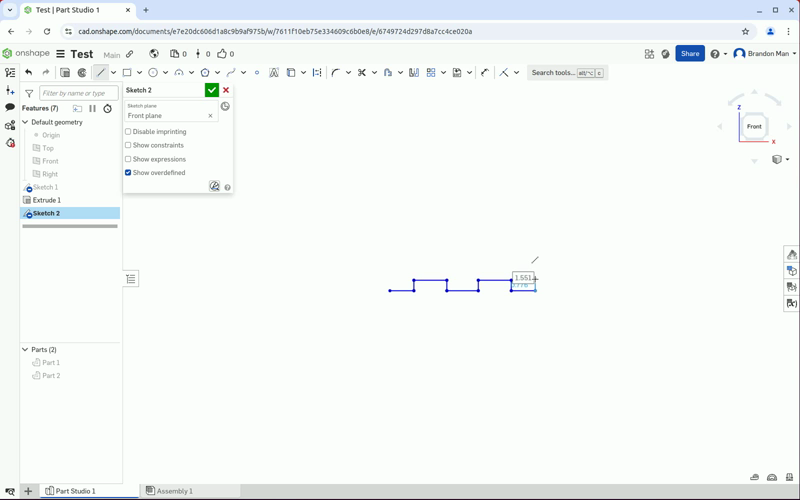
scroll(6)
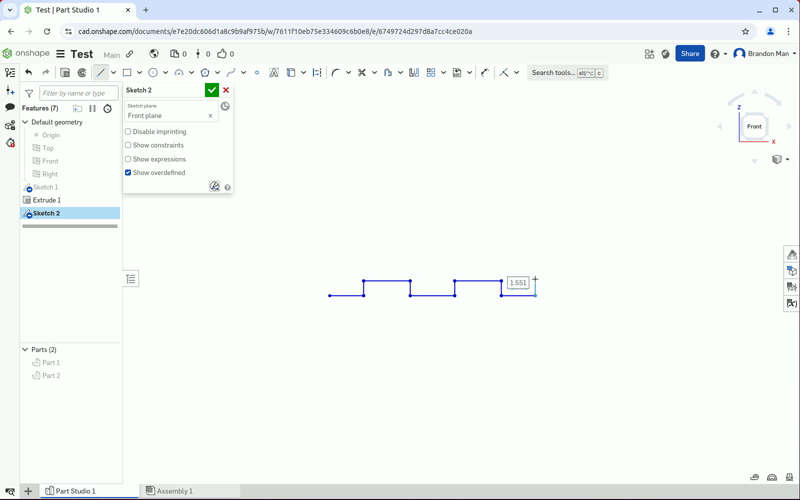
scroll(6)
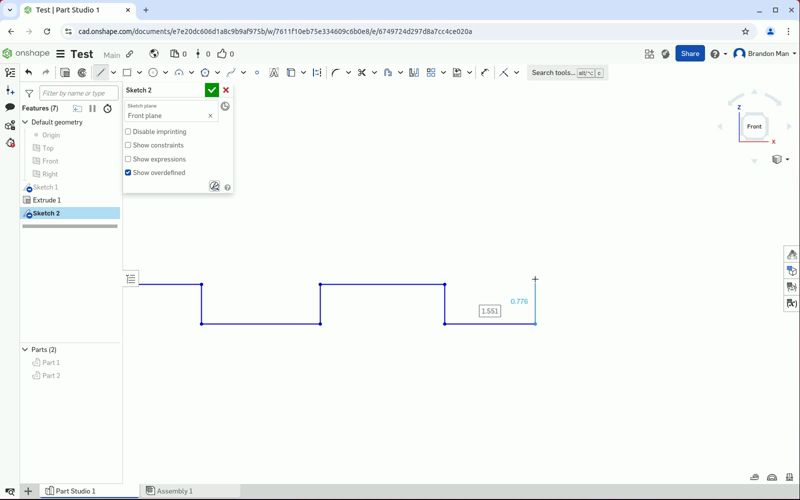
click(535, 278)
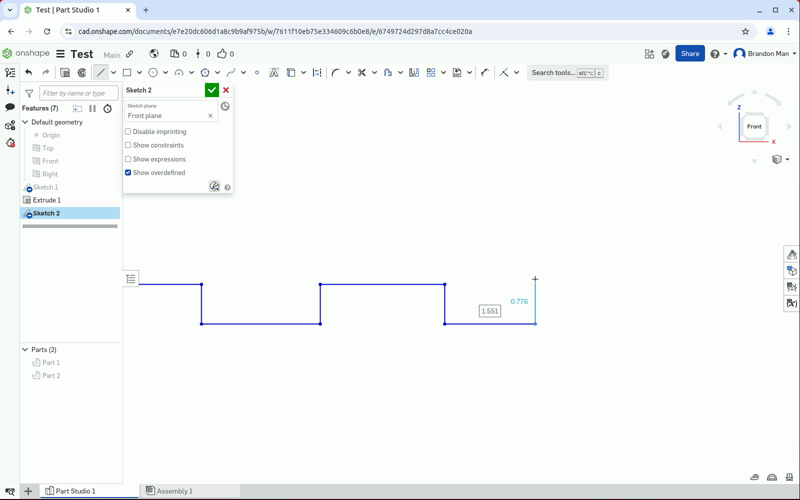
scroll(-6)
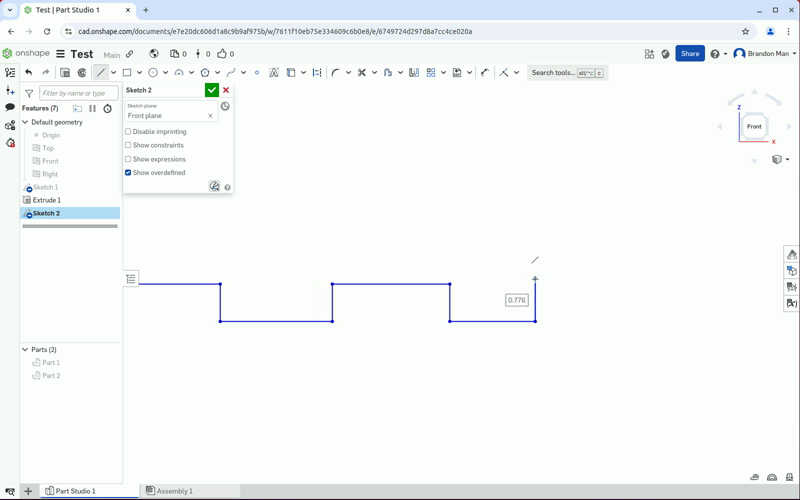
scroll(-6)
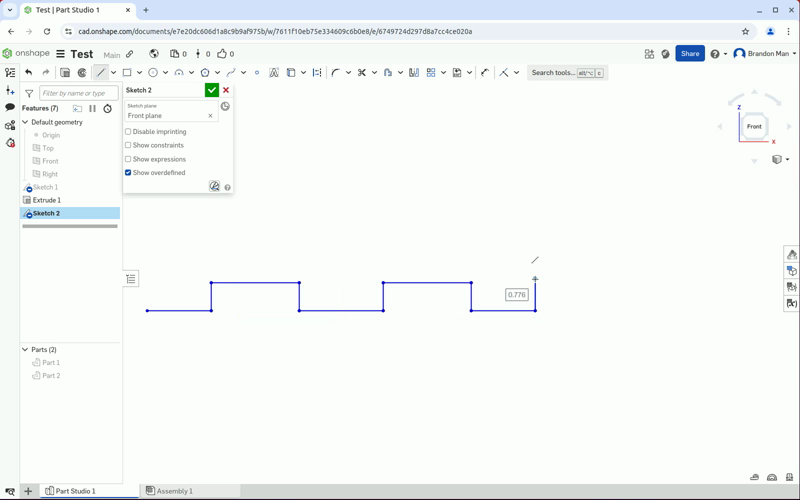
scroll(-6)
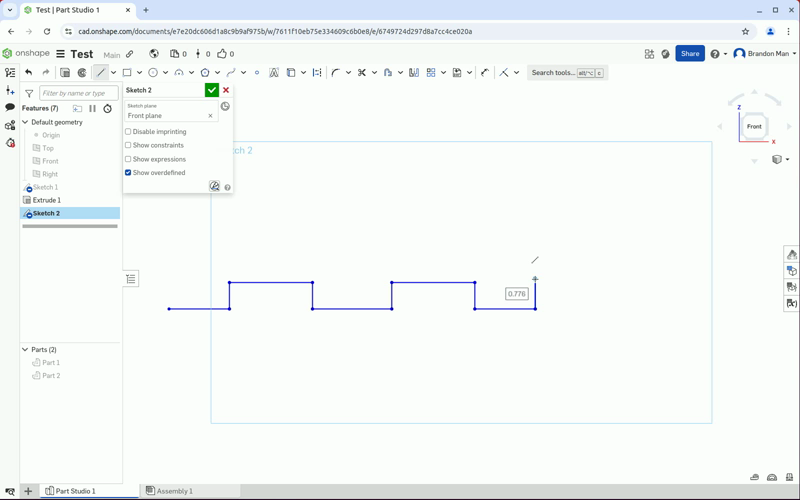
scroll(-6)
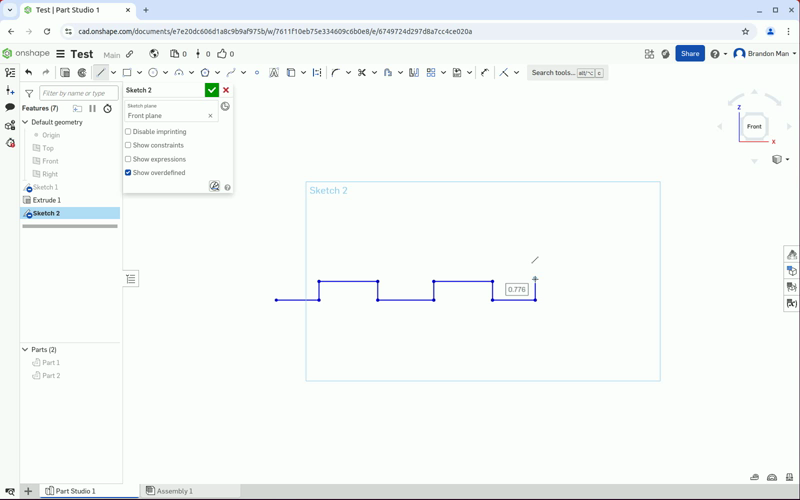
scroll(-6)
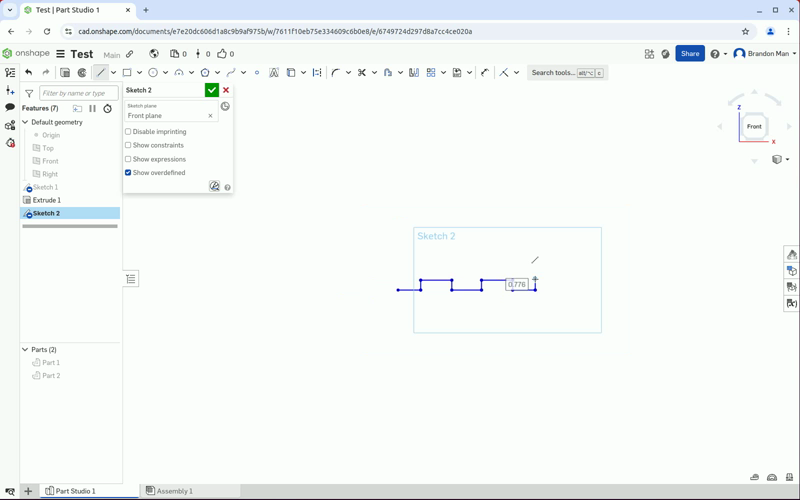
scroll(-6)
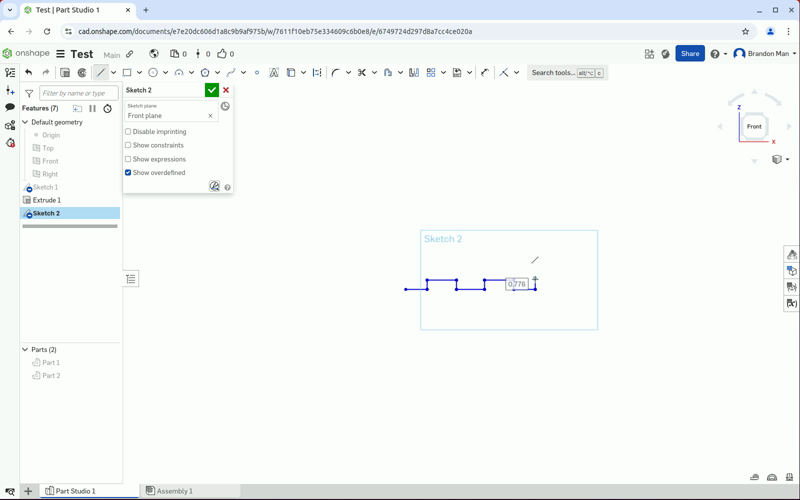
scroll(-6)
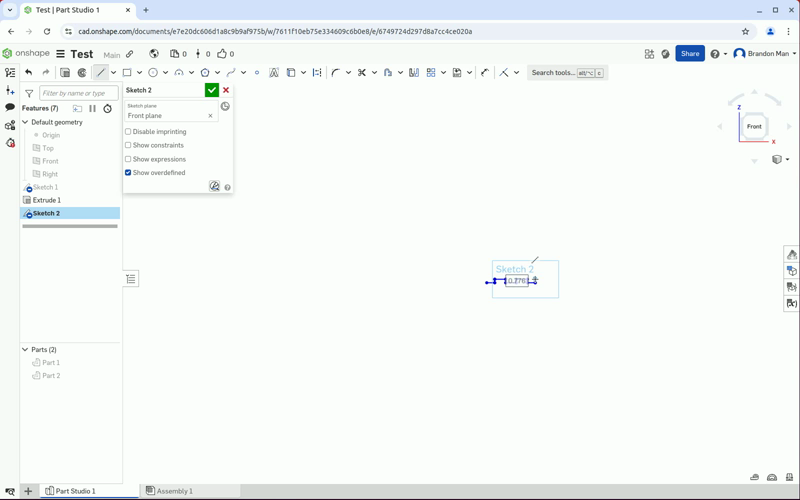
key_up(shift)
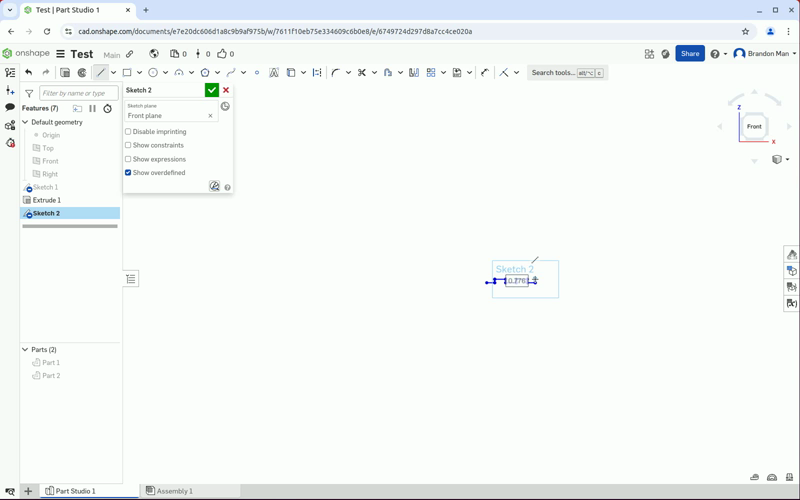
key_down(shift)
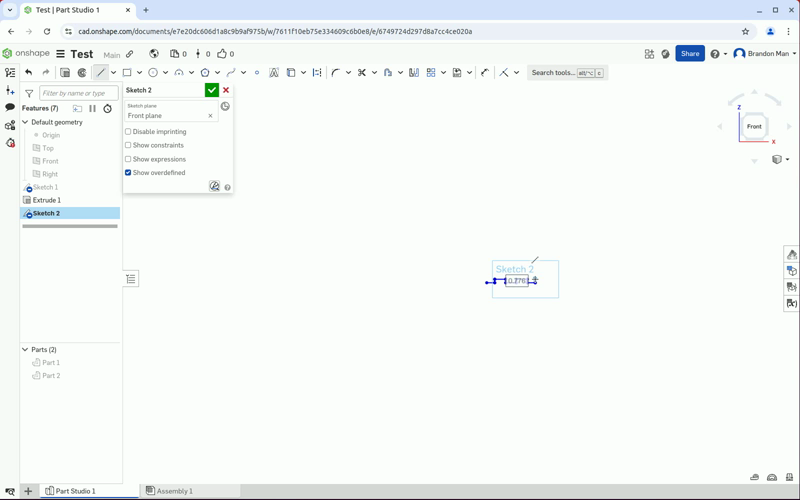
mouse_move(565, 278)
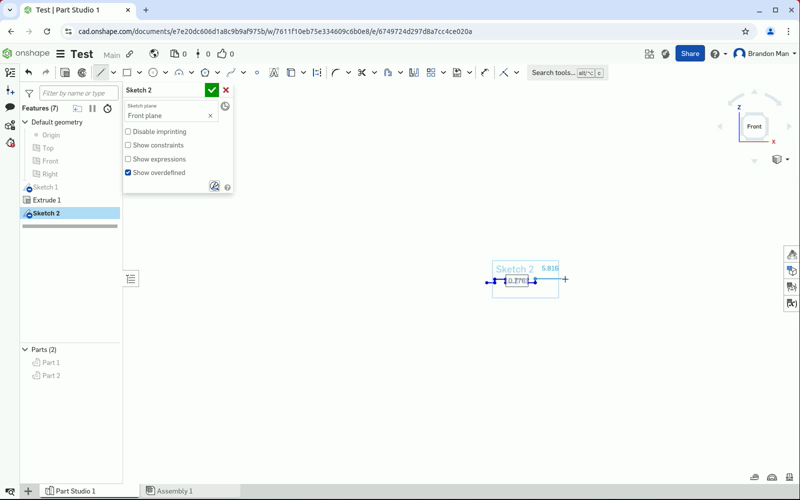
mouse_move(486, 278)
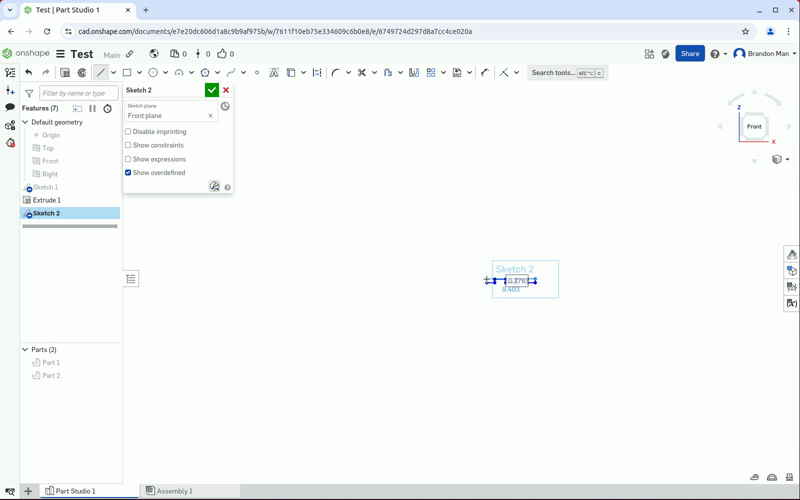
scroll(6)
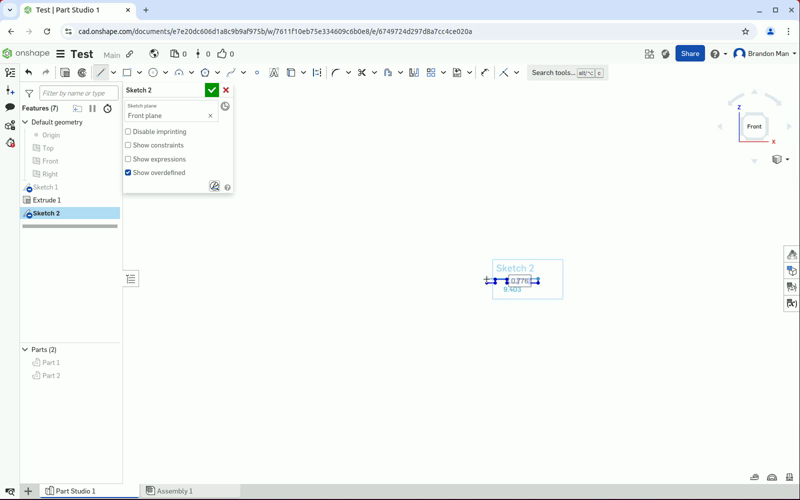
scroll(6)
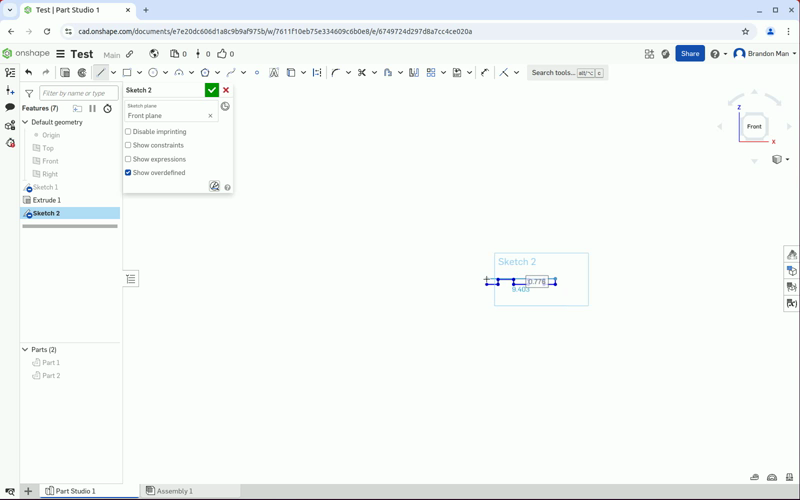
scroll(6)
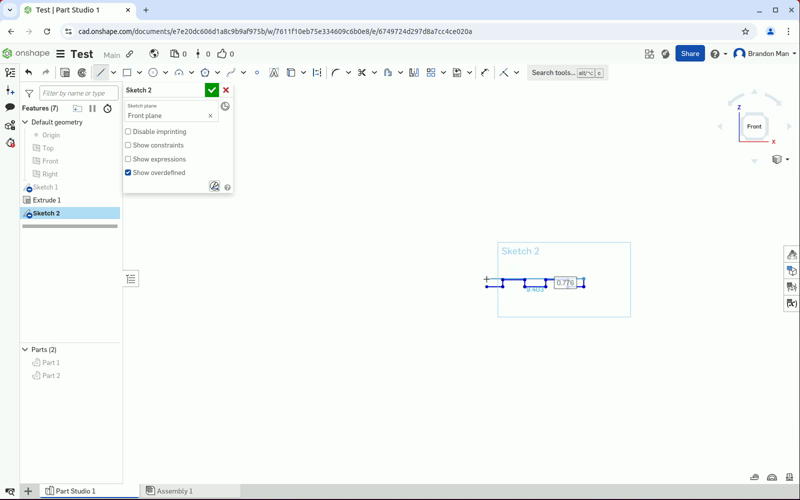
scroll(6)
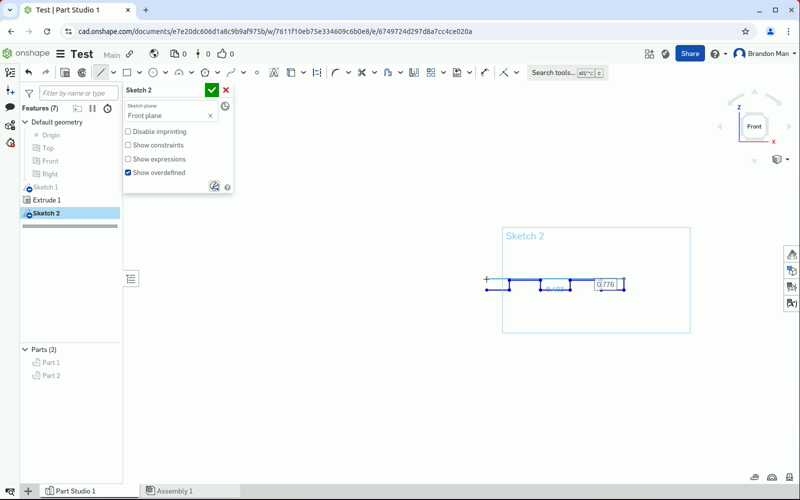
scroll(6)
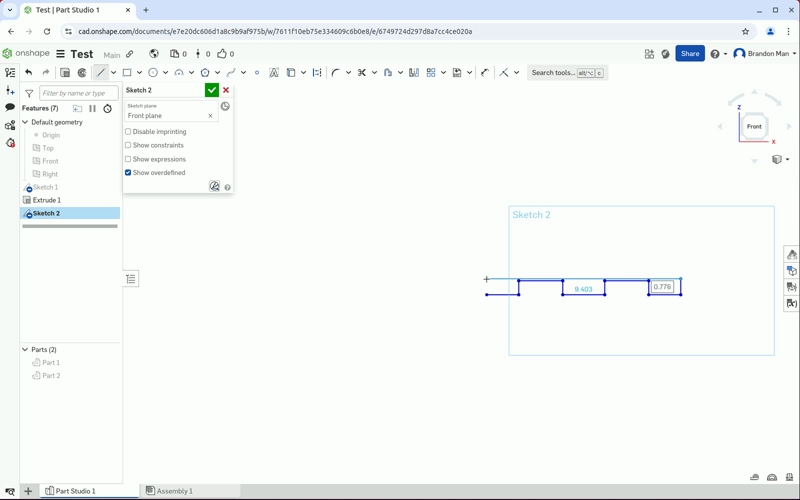
scroll(6)
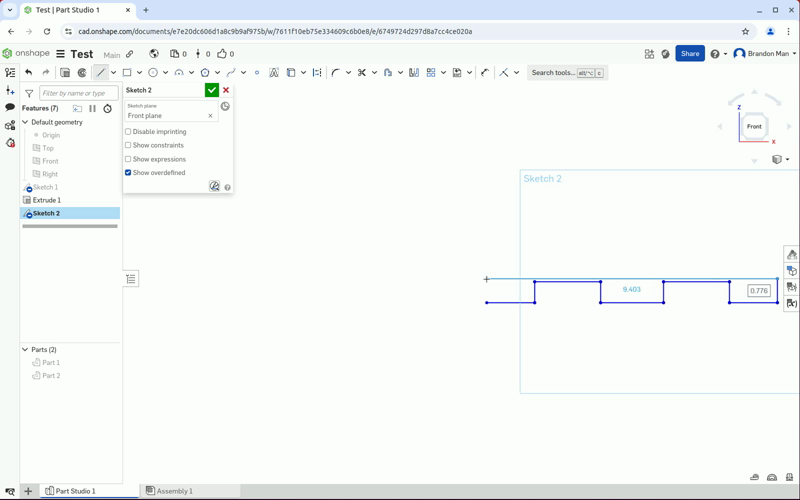
scroll(6)
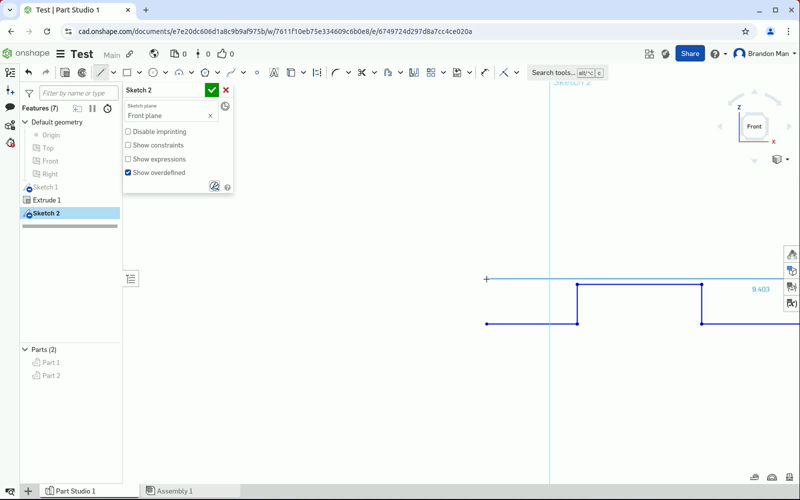
click(486, 278)
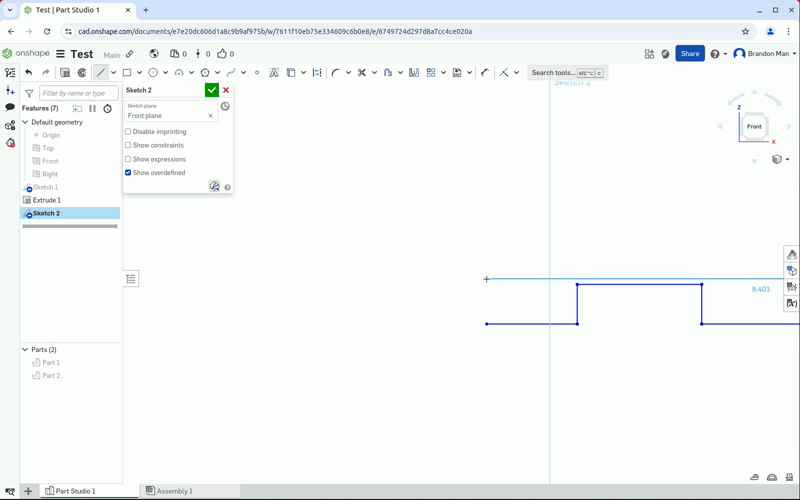
scroll(-6)
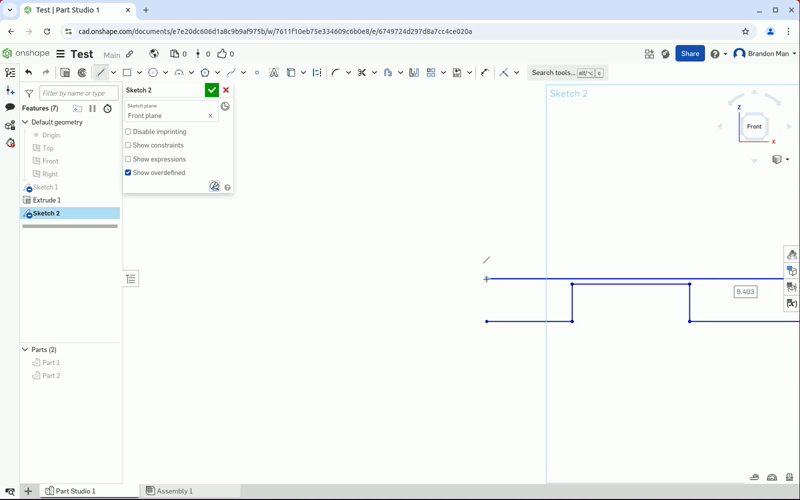
scroll(-6)
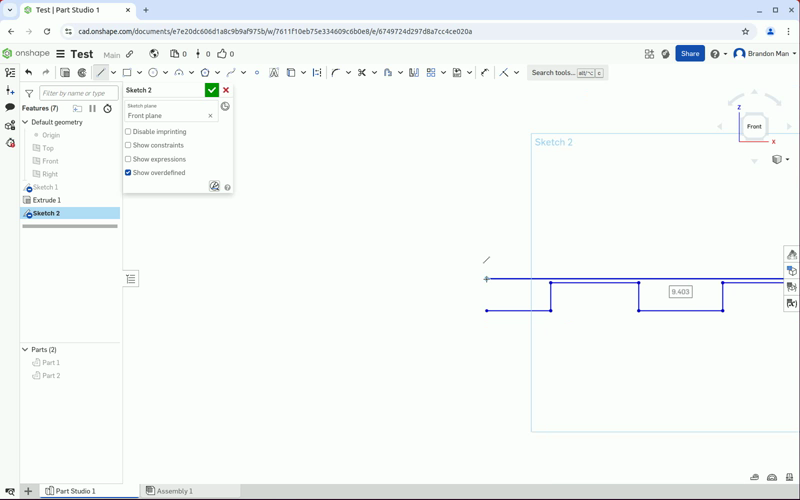
scroll(-6)
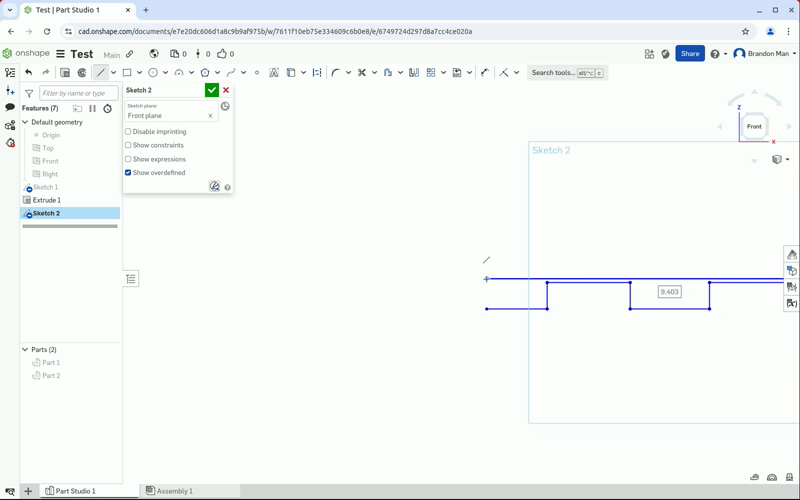
scroll(-6)
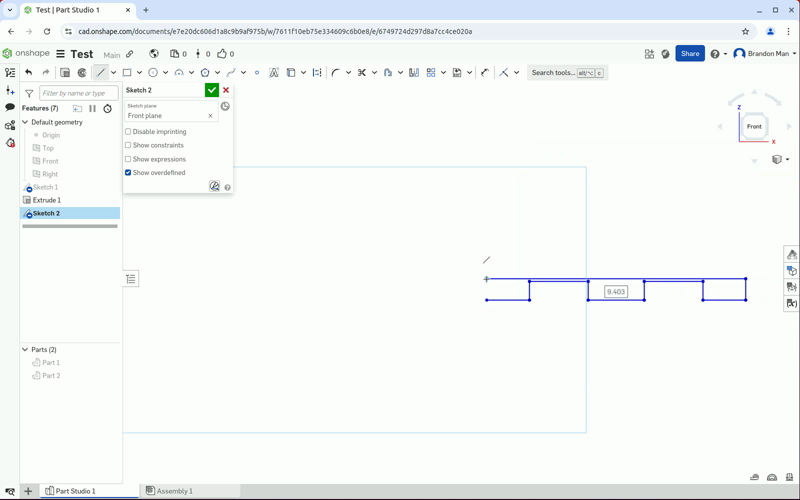
scroll(-6)
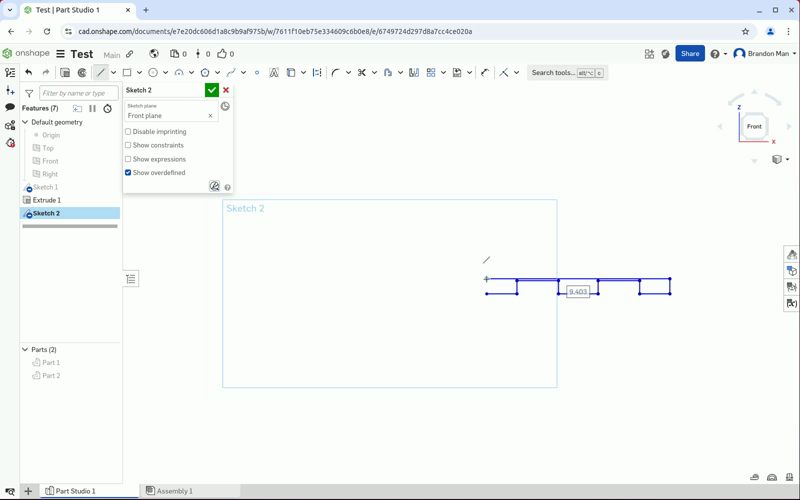
scroll(-6)
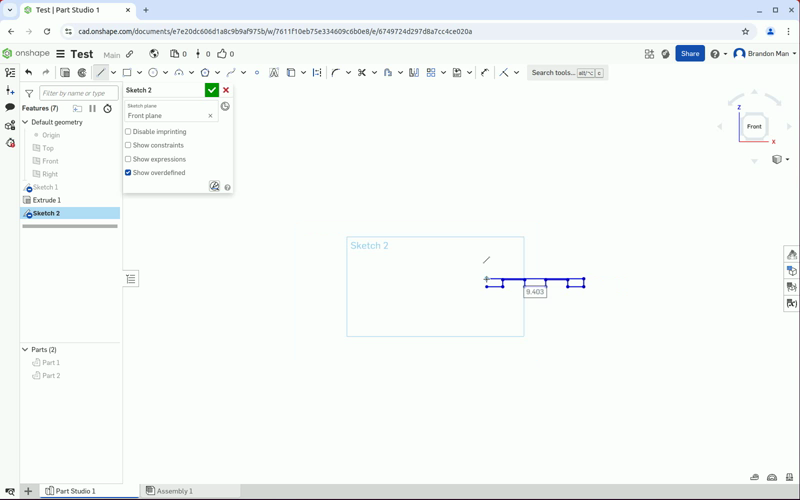
scroll(-6)
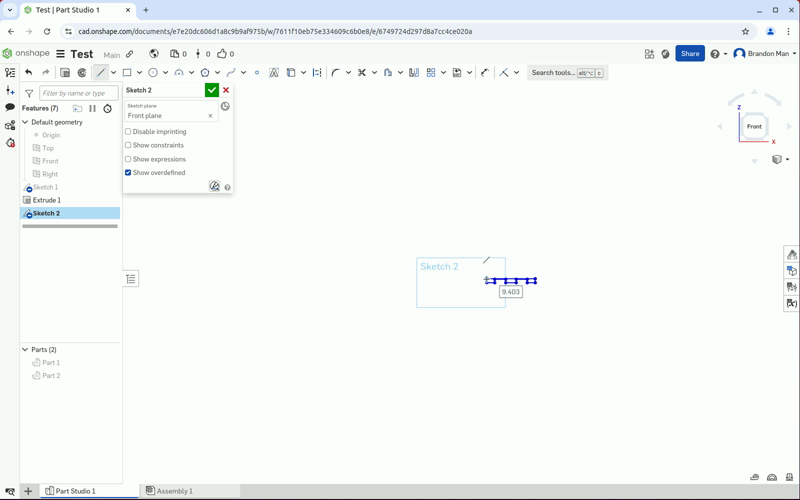
key_up(shift)
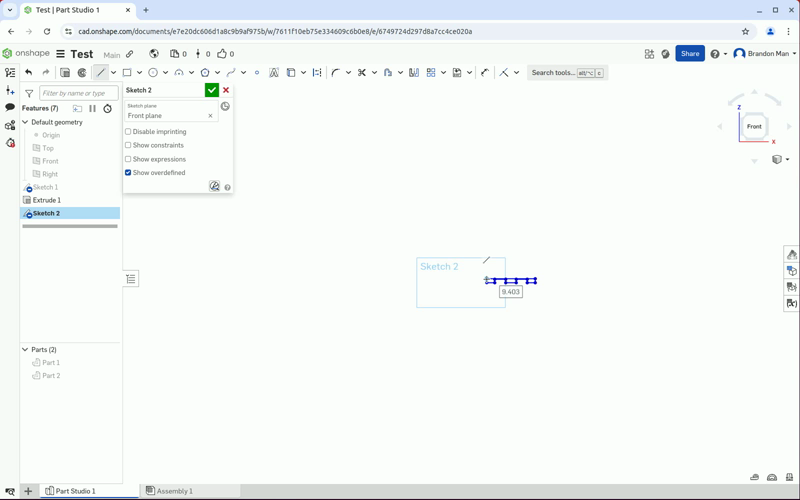
mouse_move(516, 278)
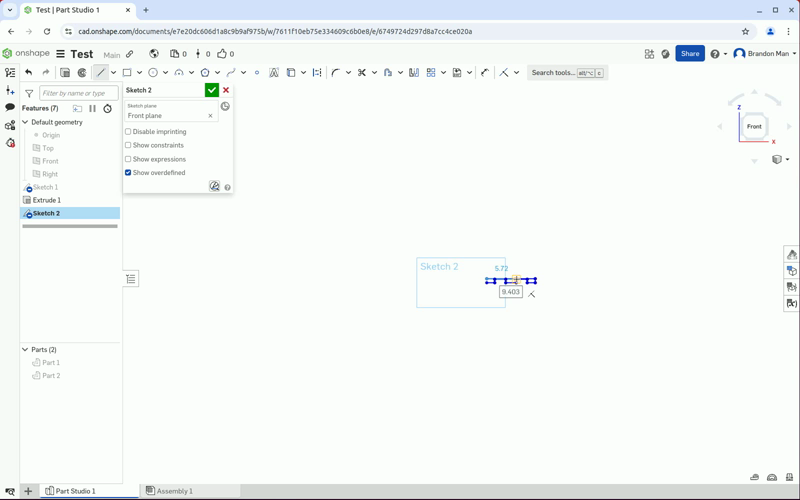
key_down(shift)
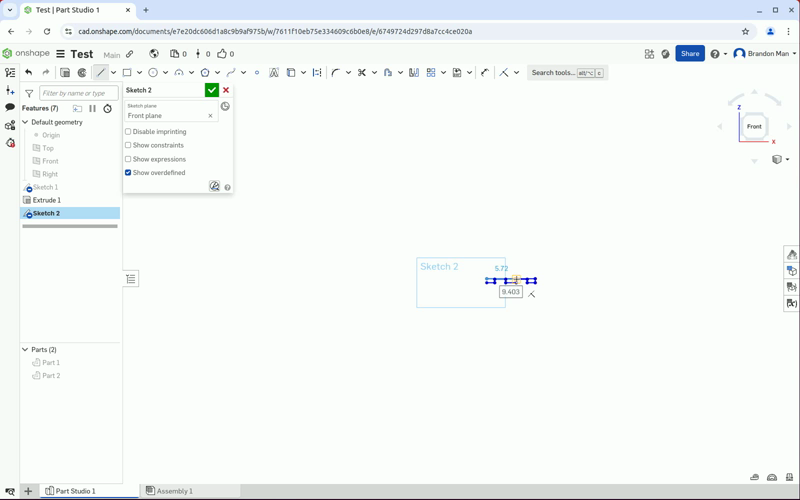
mouse_move(486, 282)
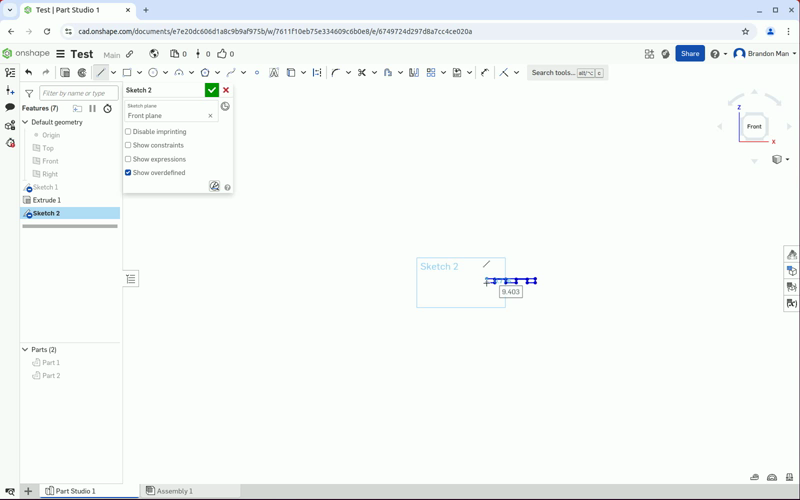
scroll(6)
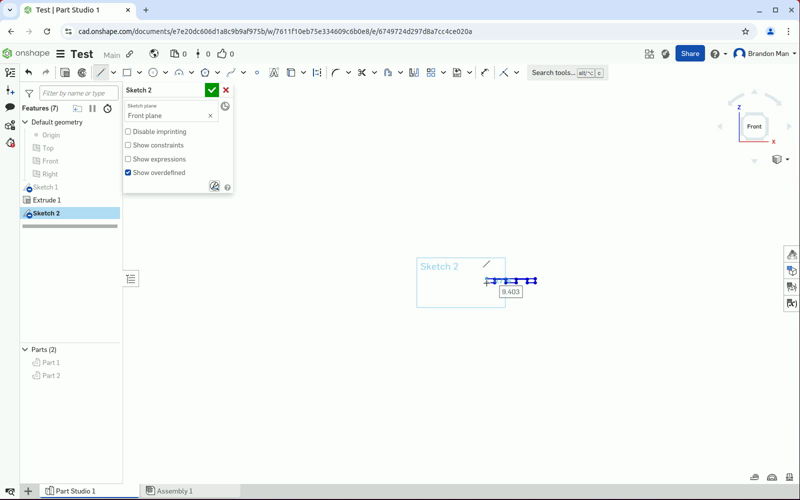
scroll(6)
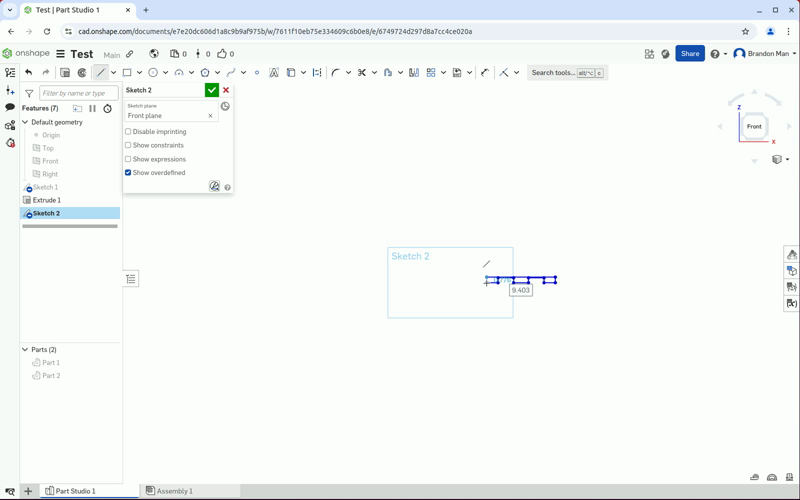
scroll(6)
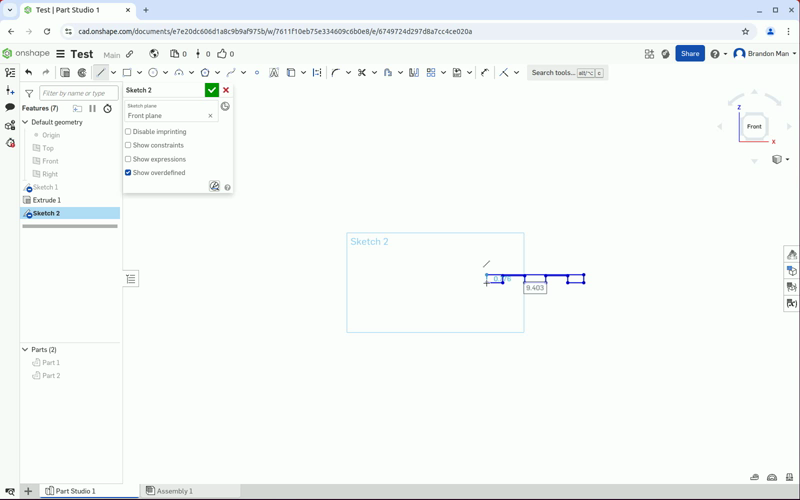
scroll(6)
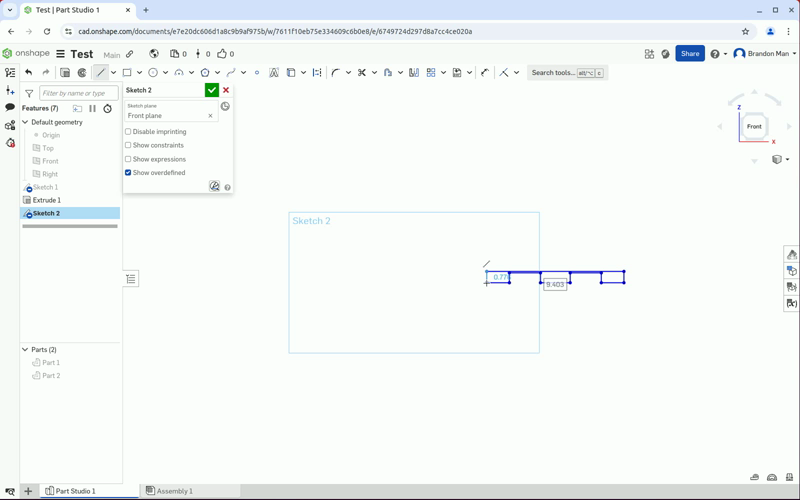
scroll(6)
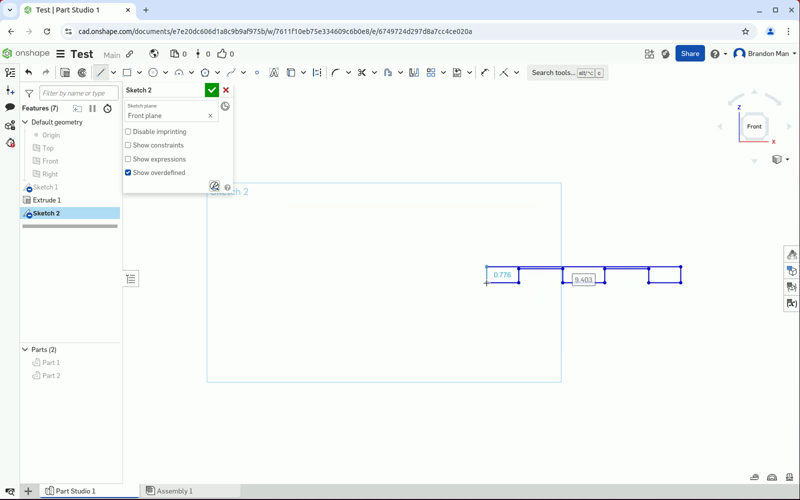
scroll(6)
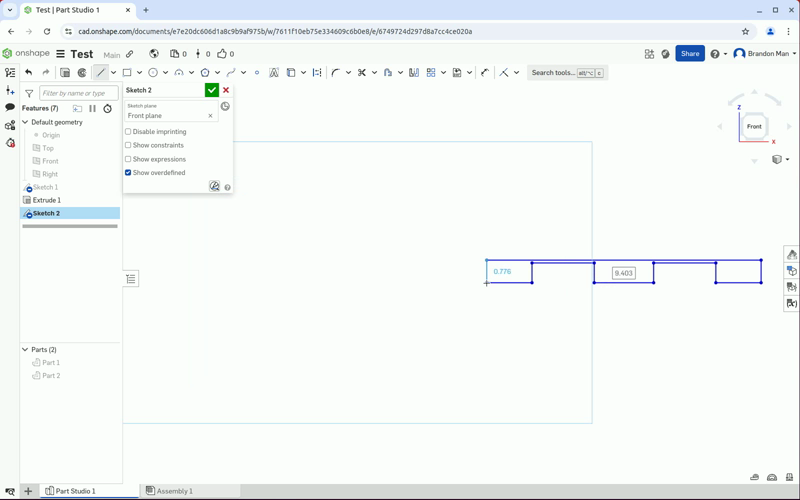
scroll(6)
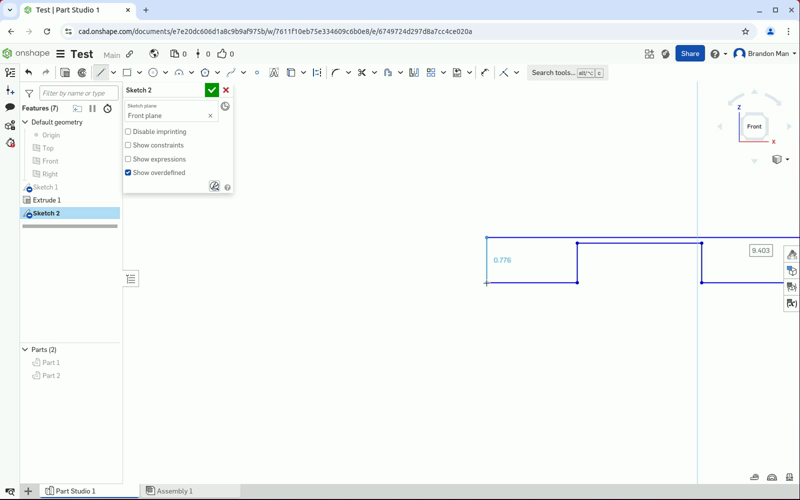
key_up(shift)
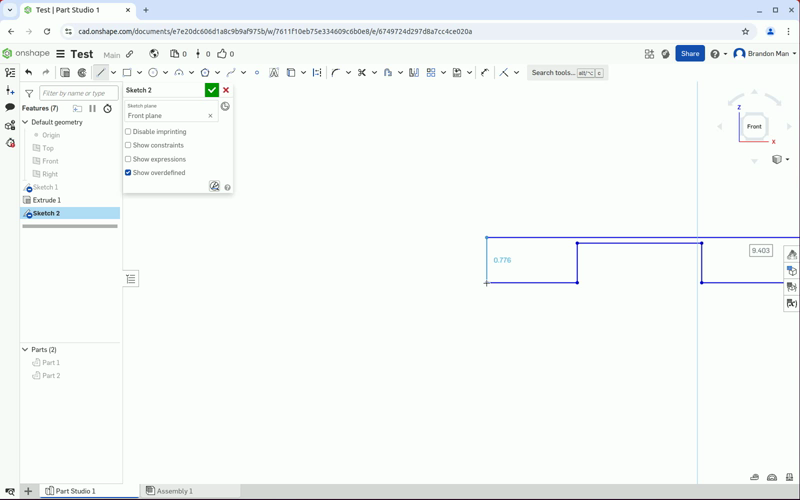
click(486, 282)
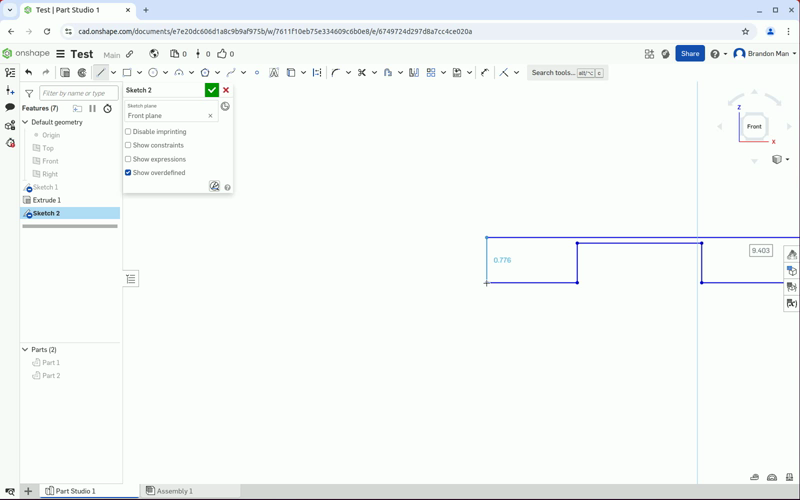
scroll(-6)
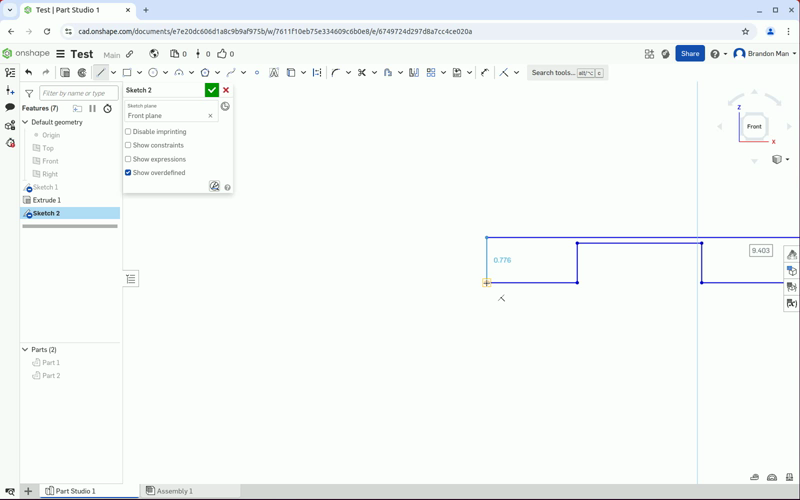
scroll(-6)
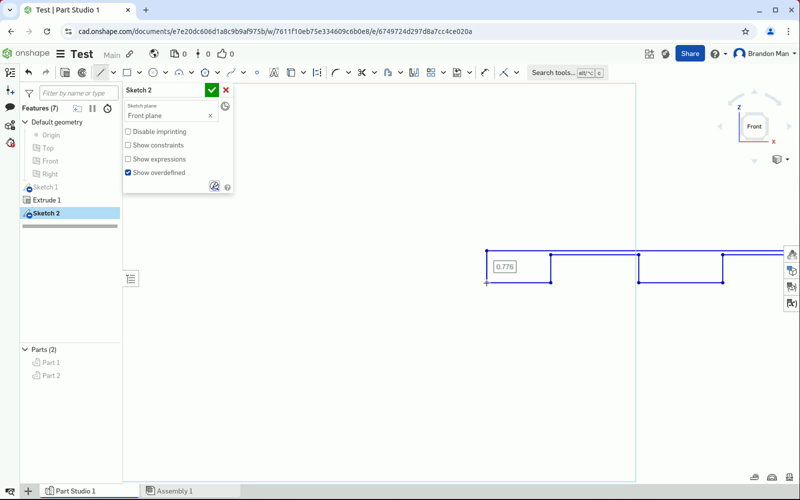
scroll(-6)
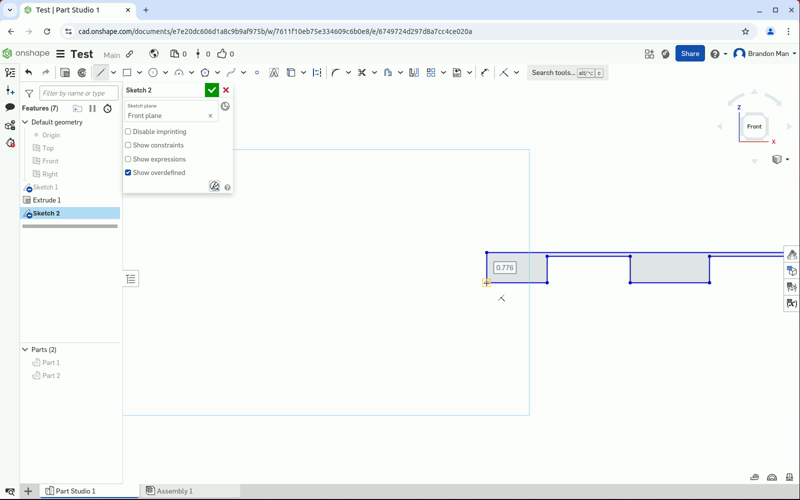
scroll(-6)
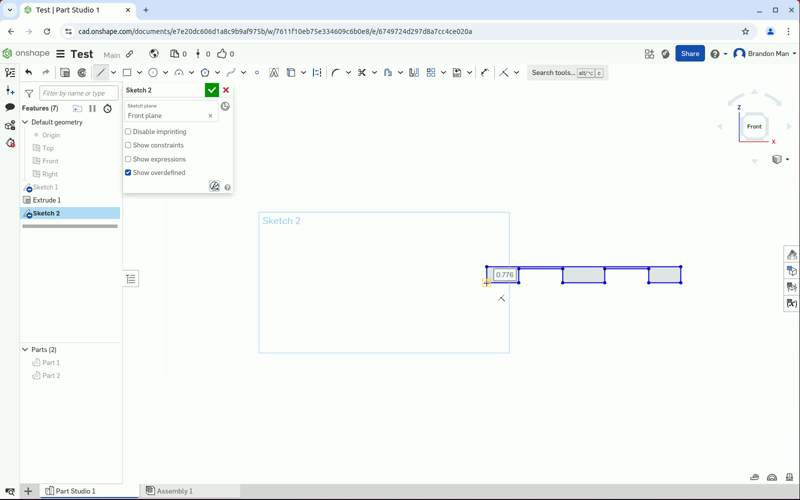
scroll(-6)
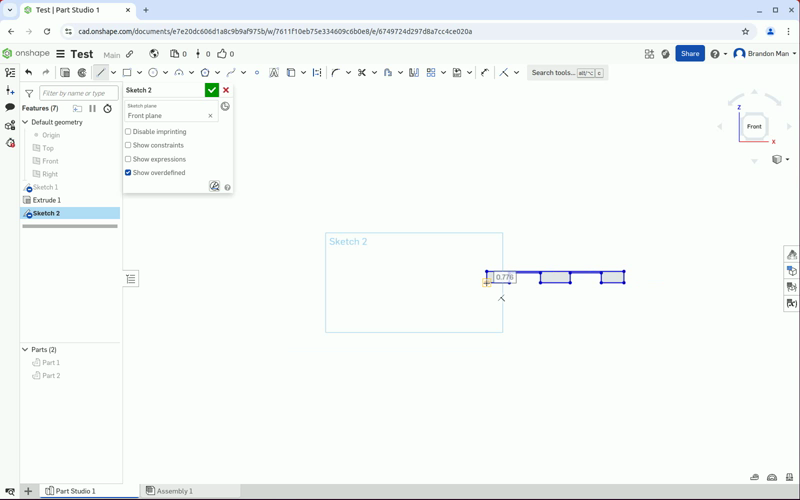
scroll(-6)
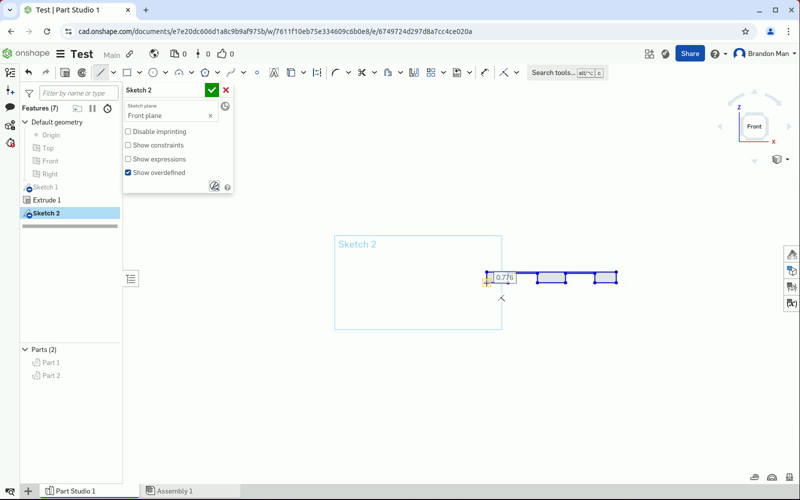
scroll(-6)
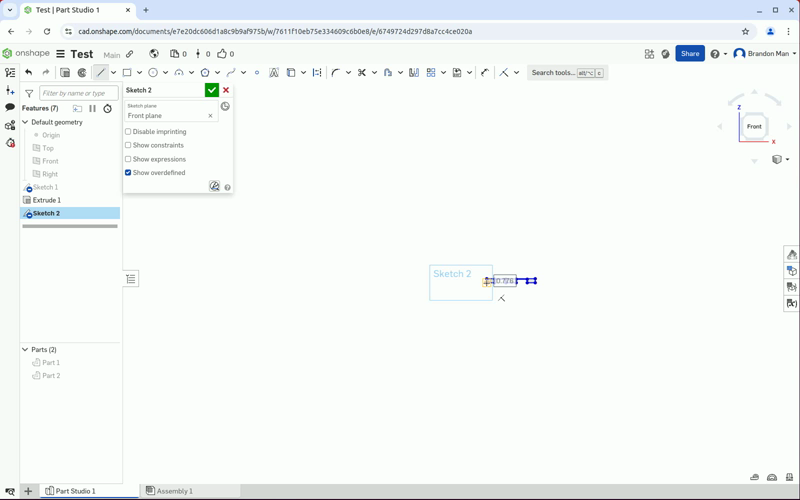
key(esc)
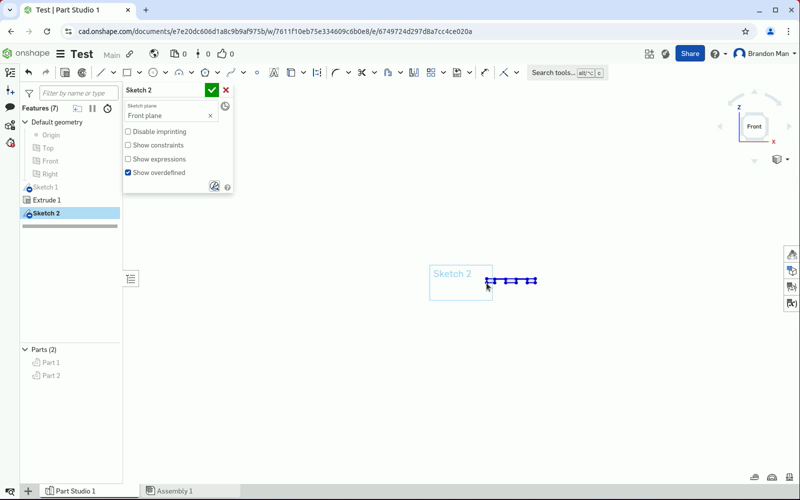
mouse_move(529, 278)
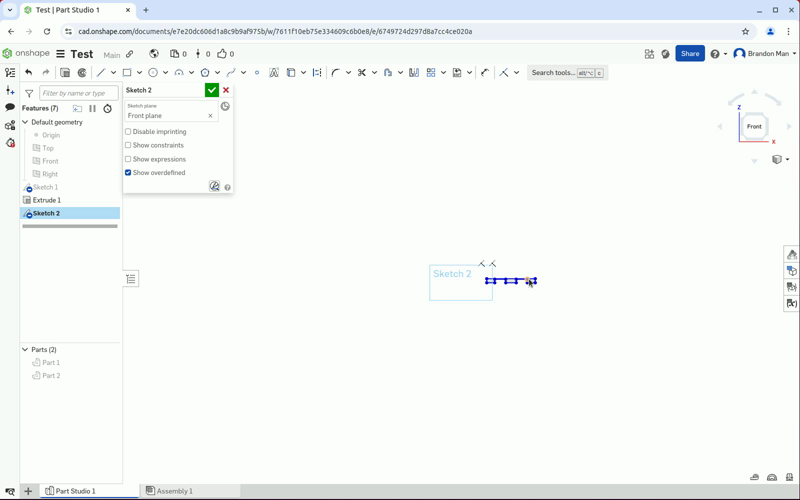
scroll(6)
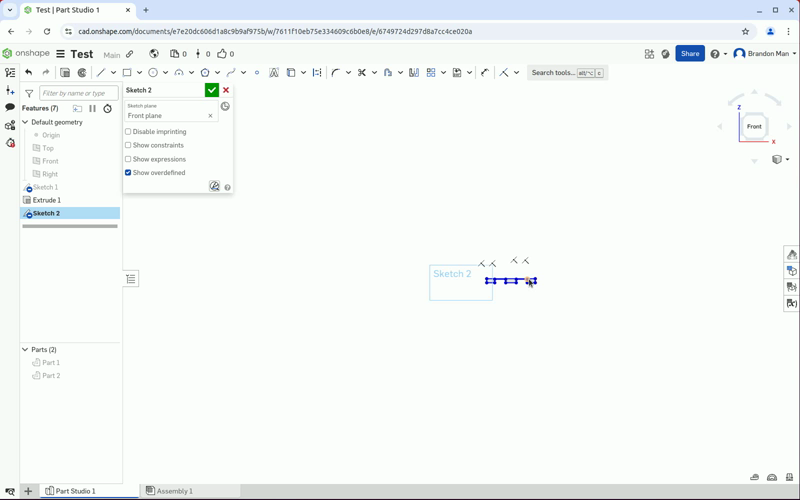
scroll(6)
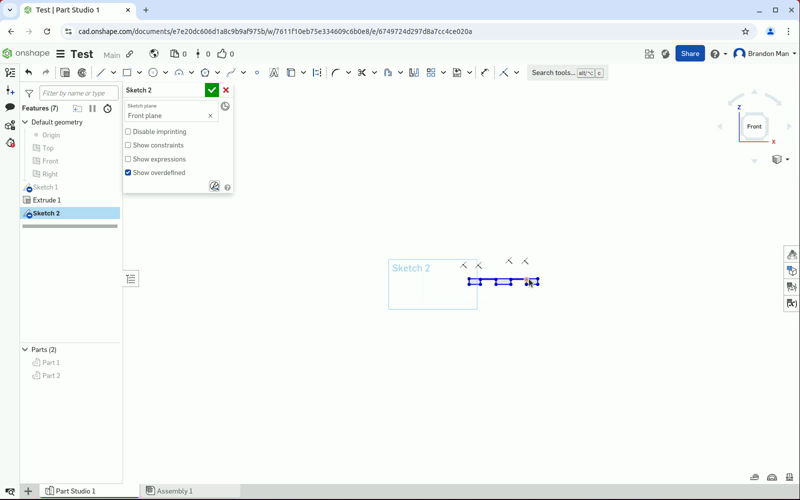
scroll(6)
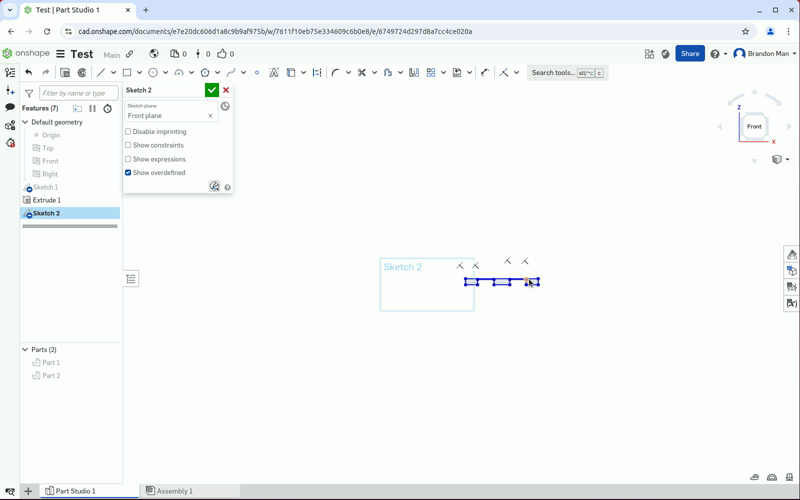
scroll(6)
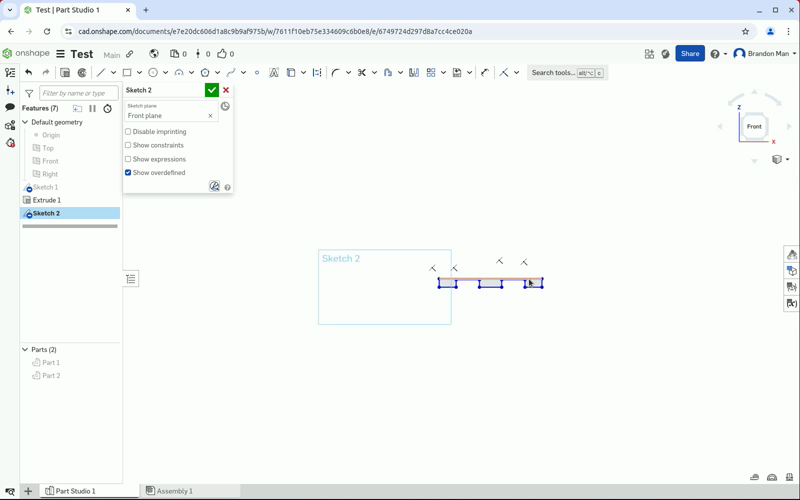
scroll(6)
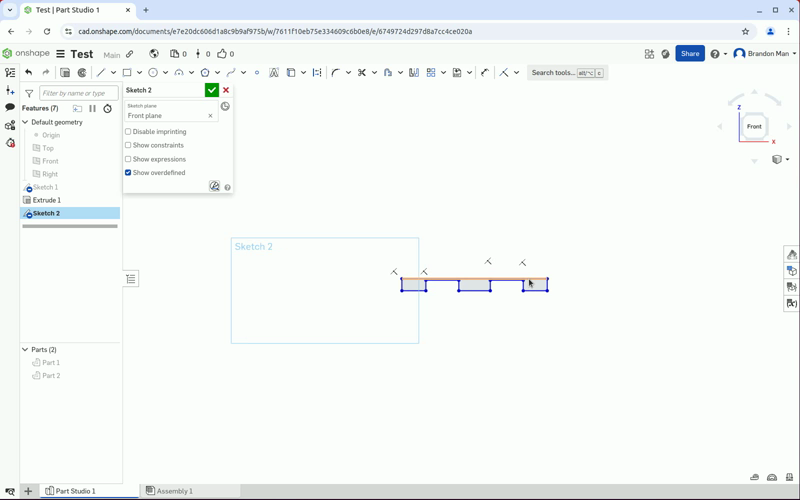
scroll(6)
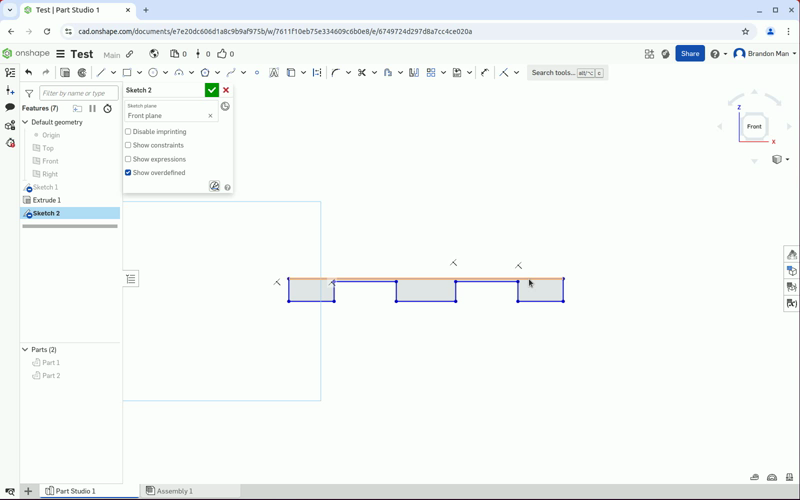
scroll(6)
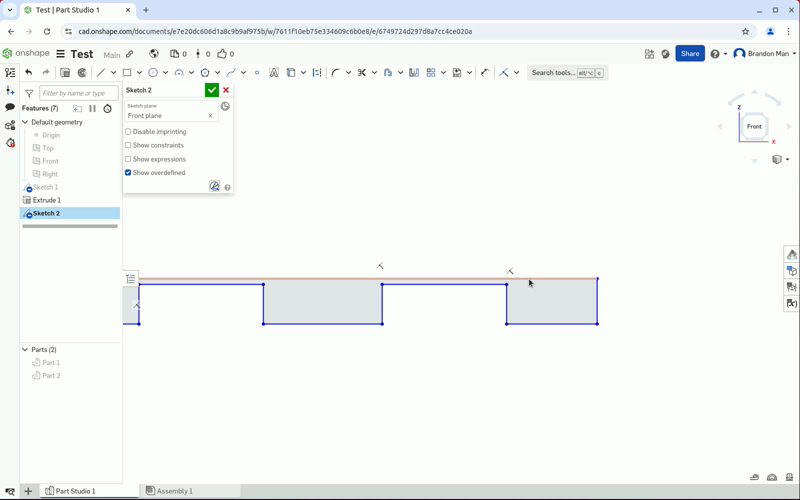
click(529, 278)
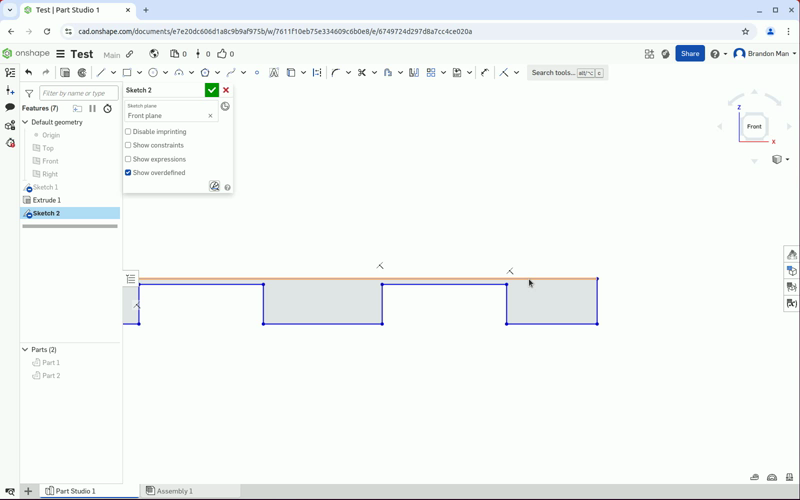
scroll(-6)
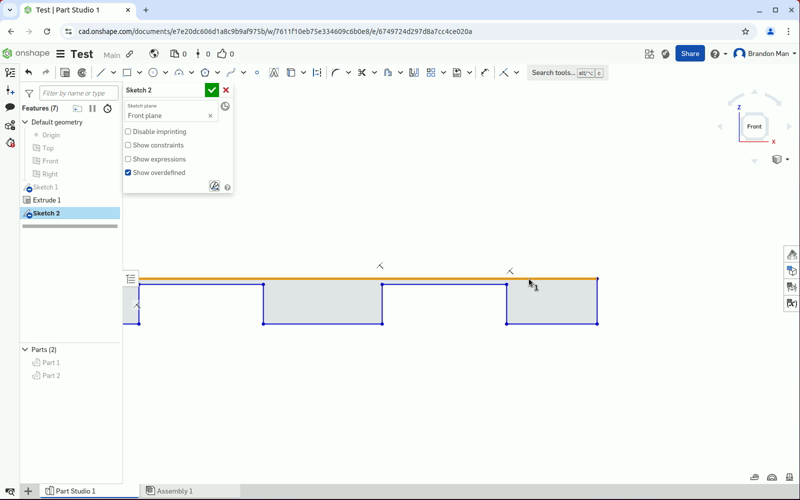
scroll(-6)
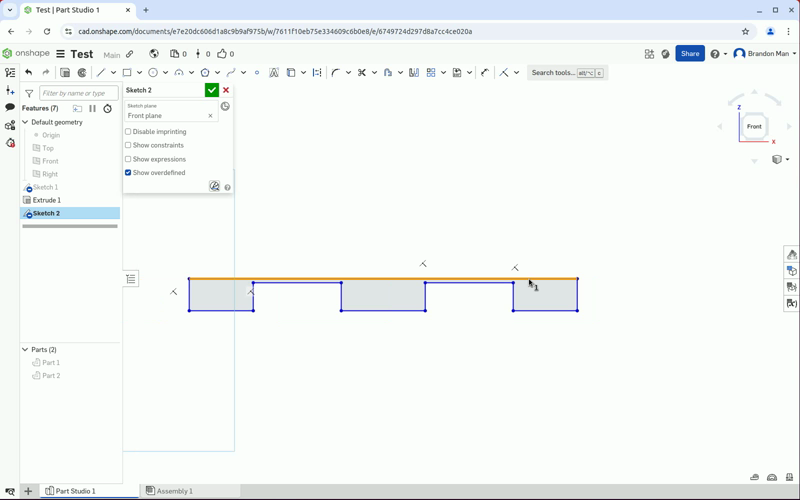
scroll(-6)
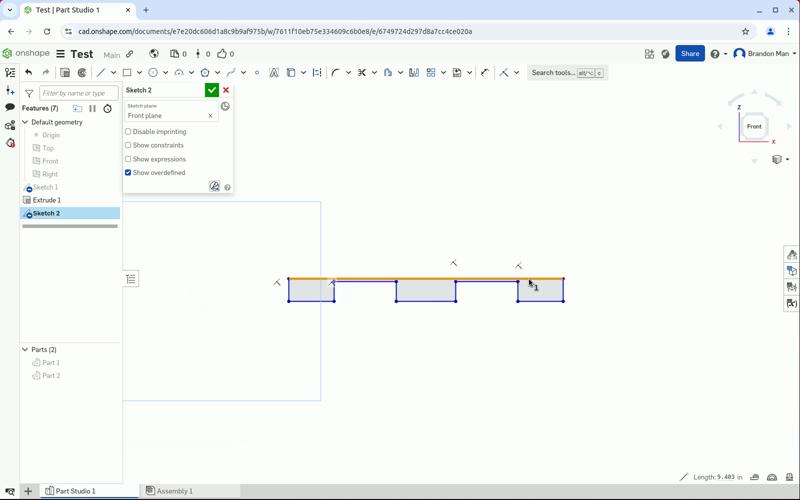
scroll(-6)
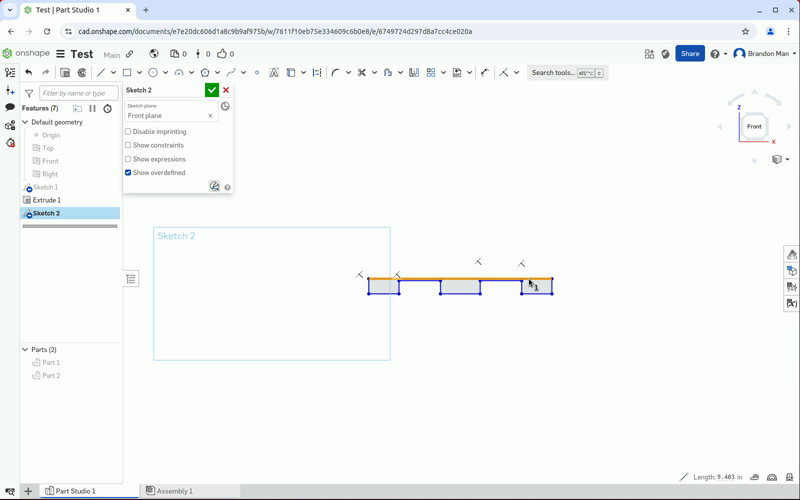
scroll(-6)
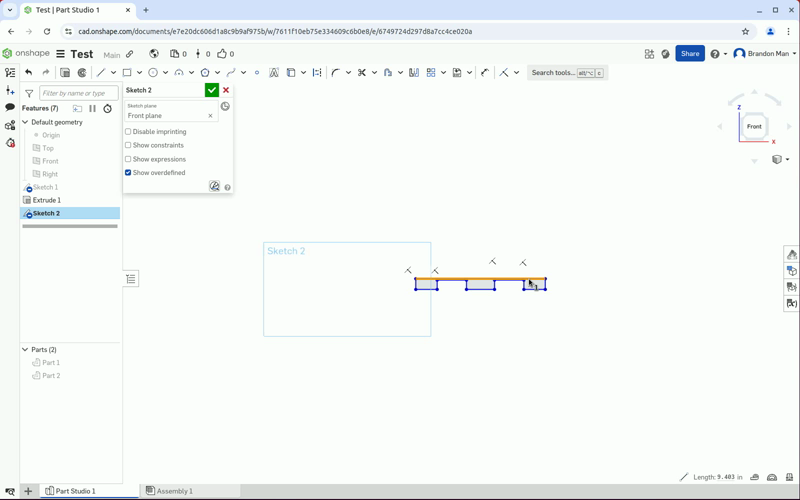
scroll(-6)
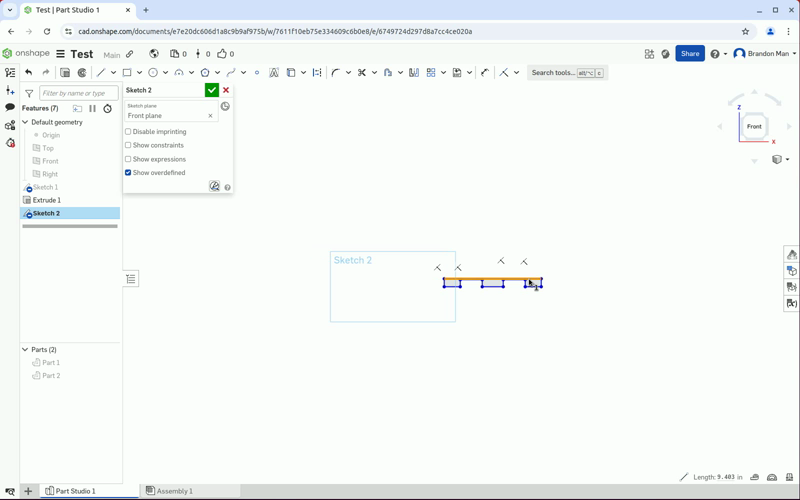
scroll(-6)
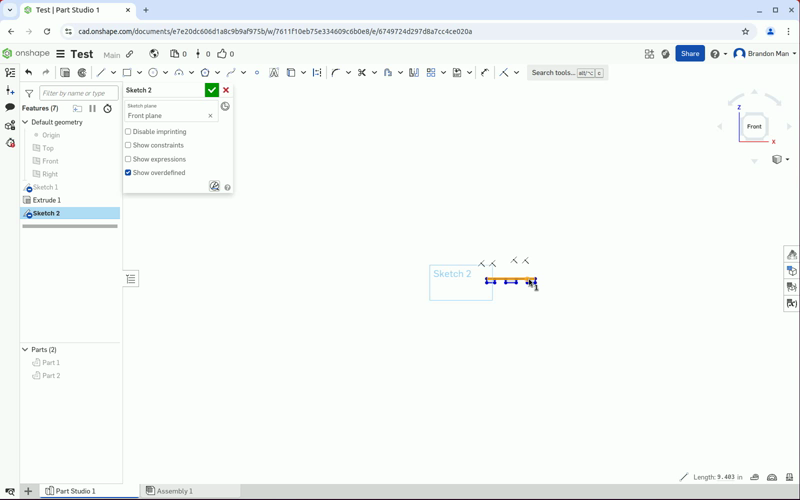
mouse_move(73, 352)
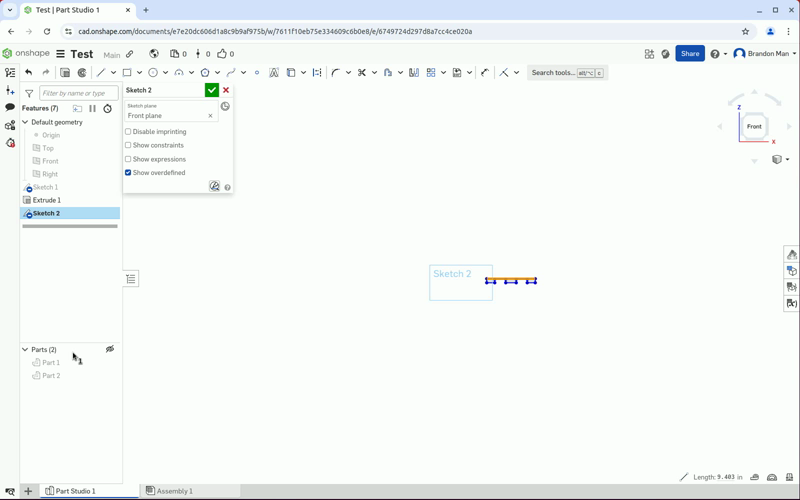
key(shift+y)
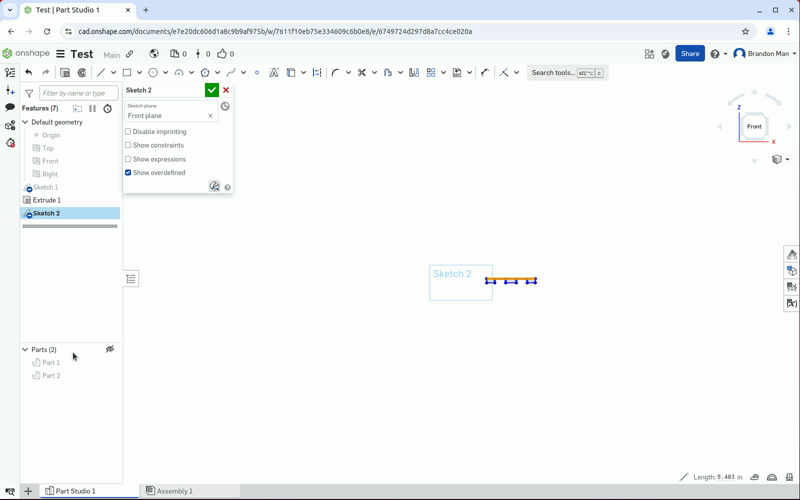
key(shift+e)
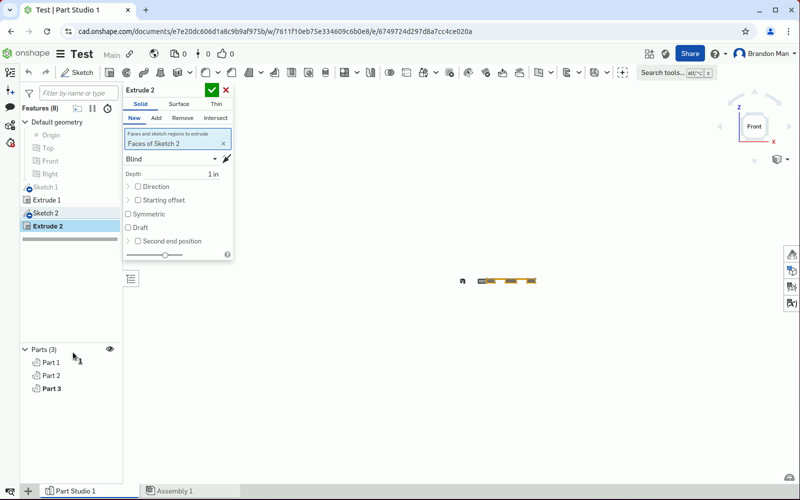
mouse_move(143, 106)
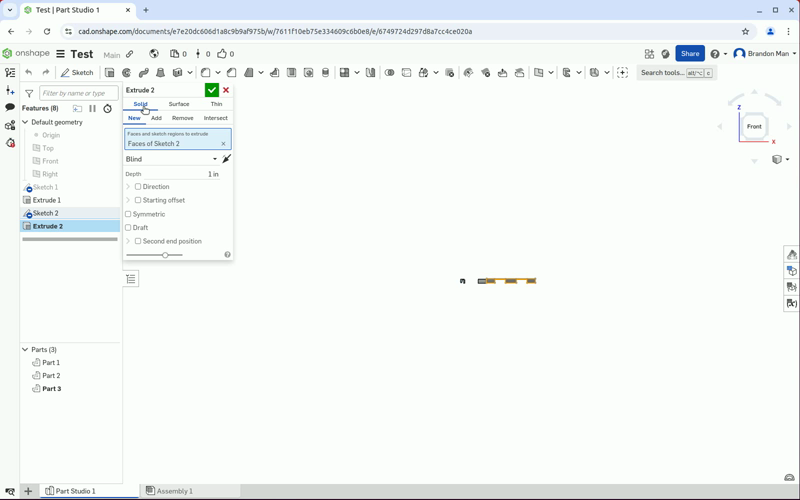
click(143, 106)
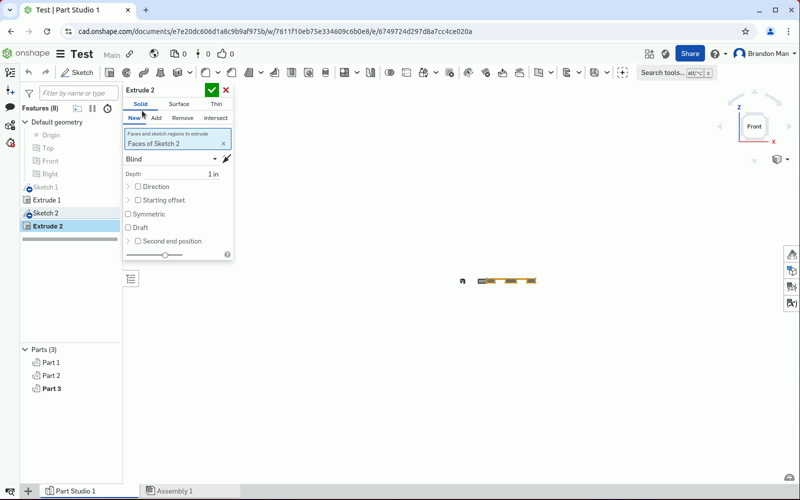
mouse_move(137, 120)
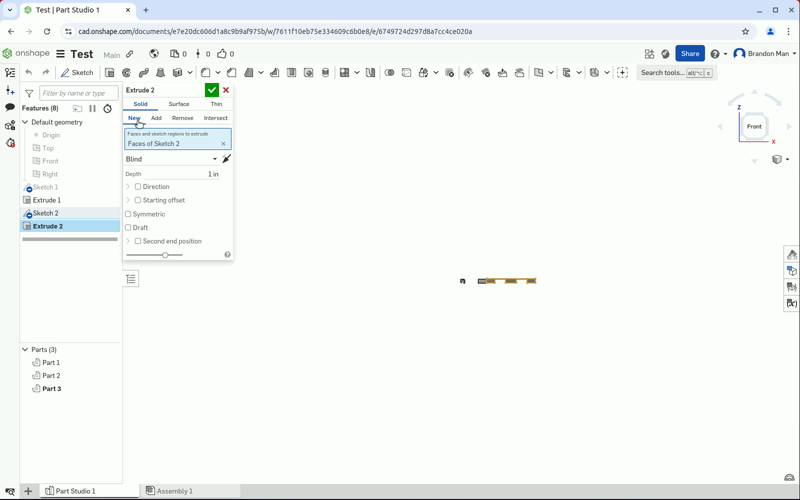
click(137, 120)
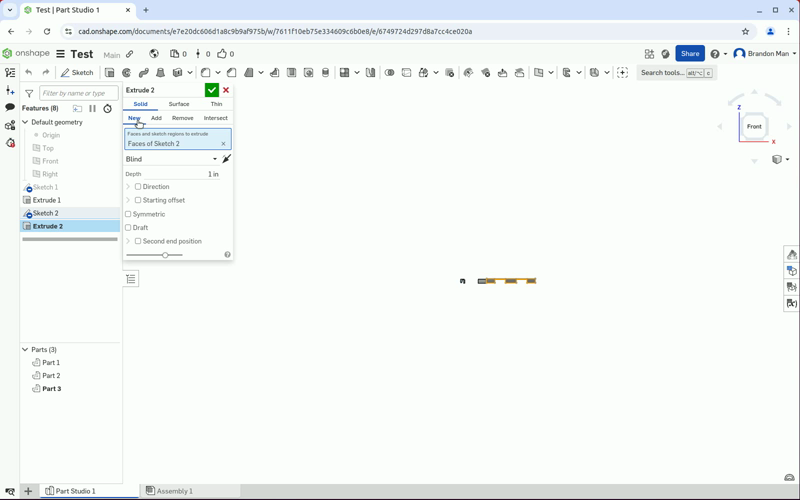
key(tab, 4)
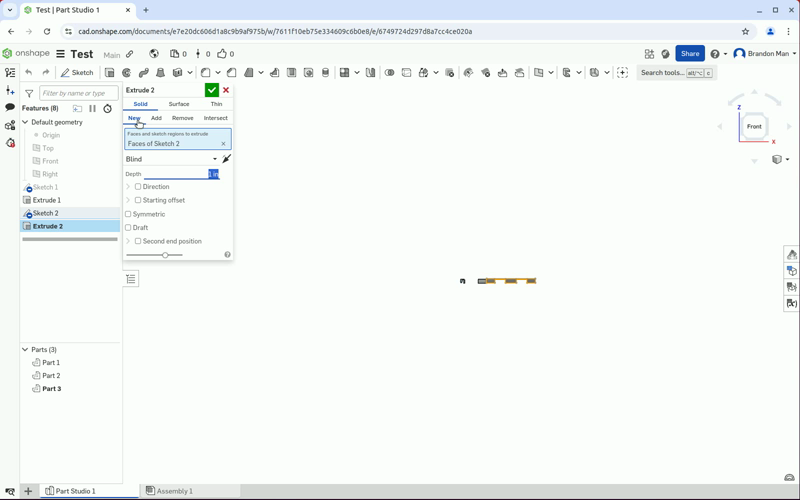
text(-23.108)
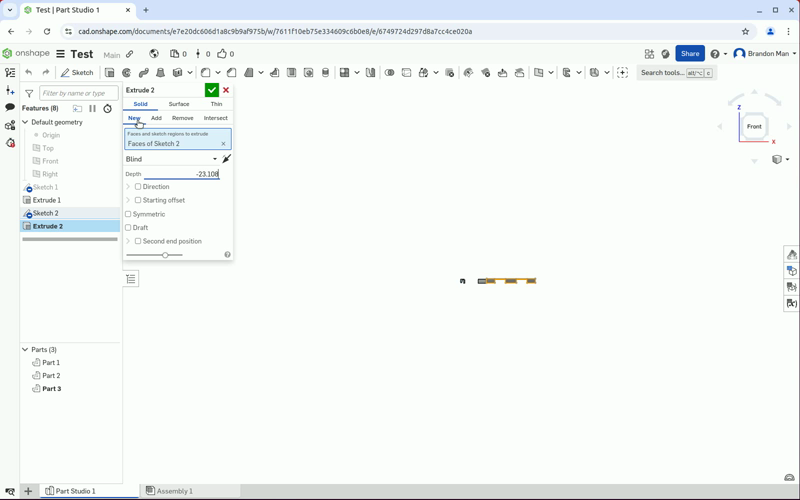
key(enter)
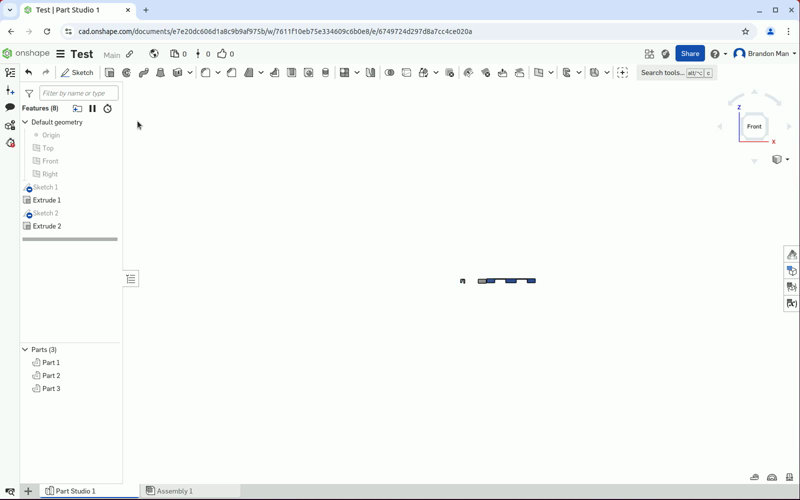
key(shift+h)
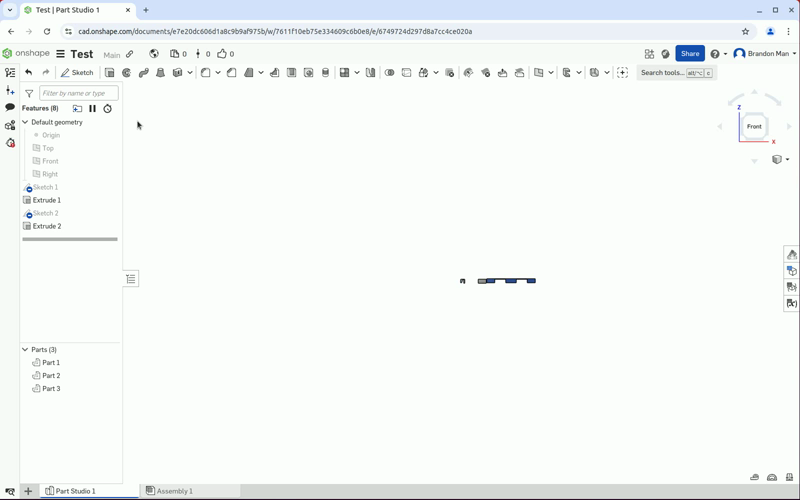
key(shift+h)
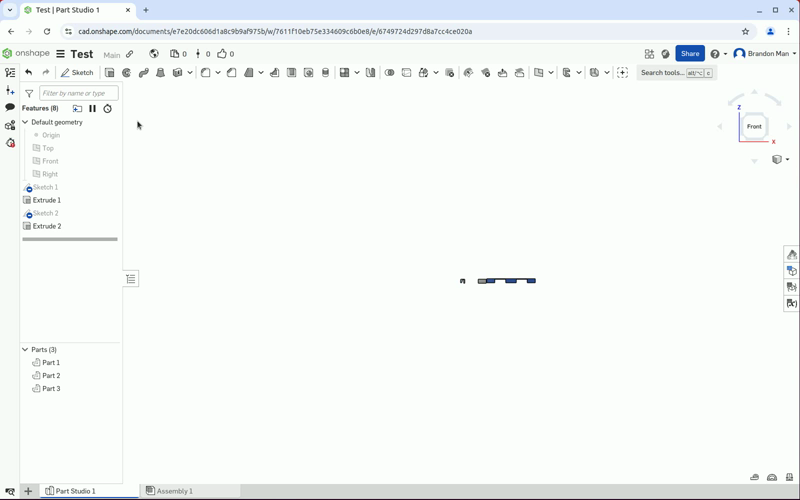
mouse_move(73, 189)
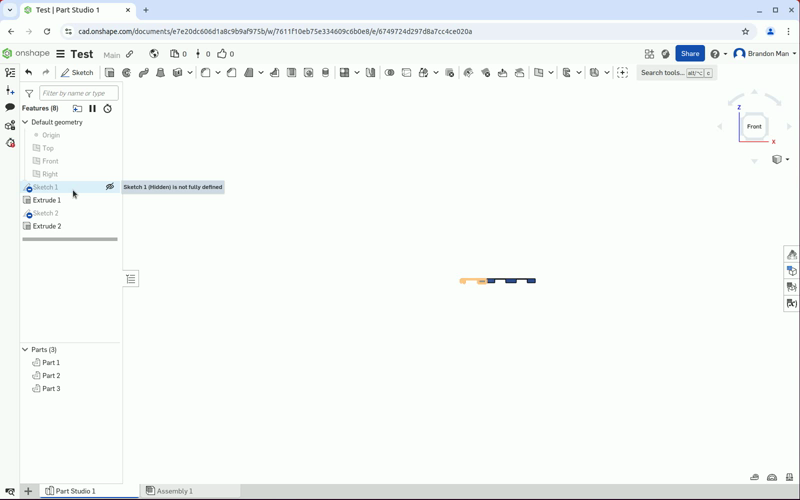
click(73, 189)
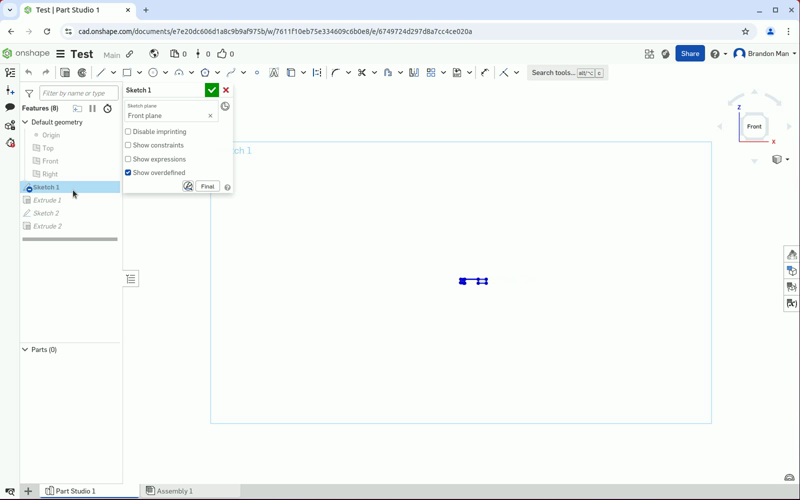
mouse_move(229, 92)
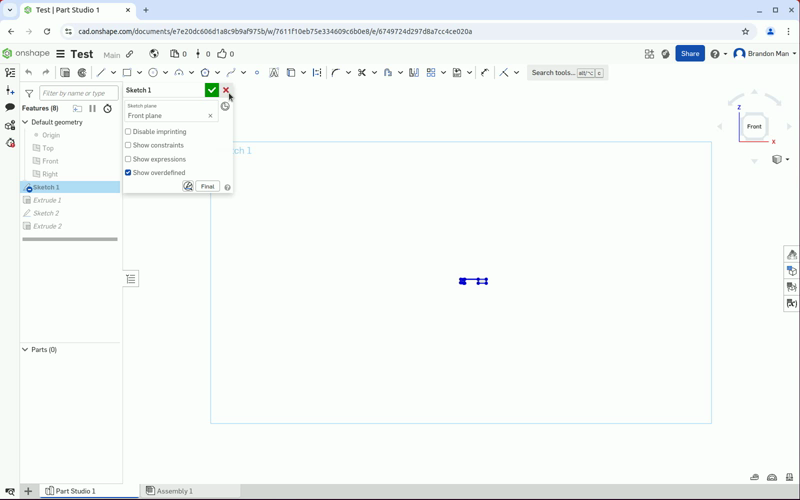
click(229, 92)
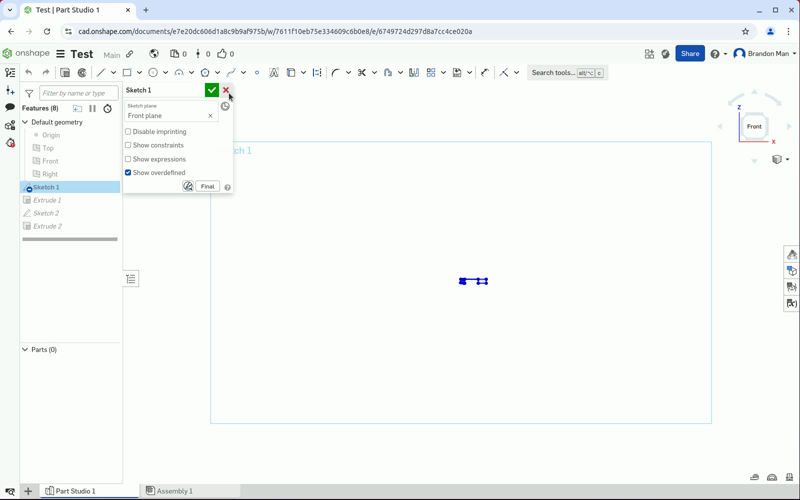
key(shift+s)
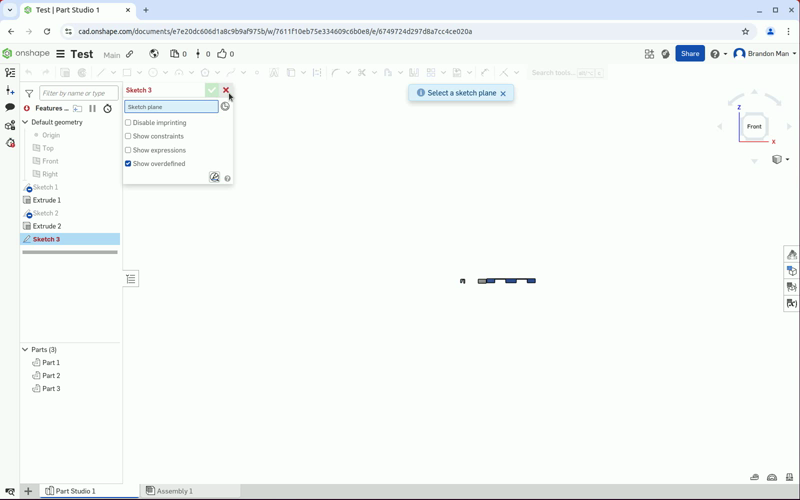
mouse_move(73, 163)
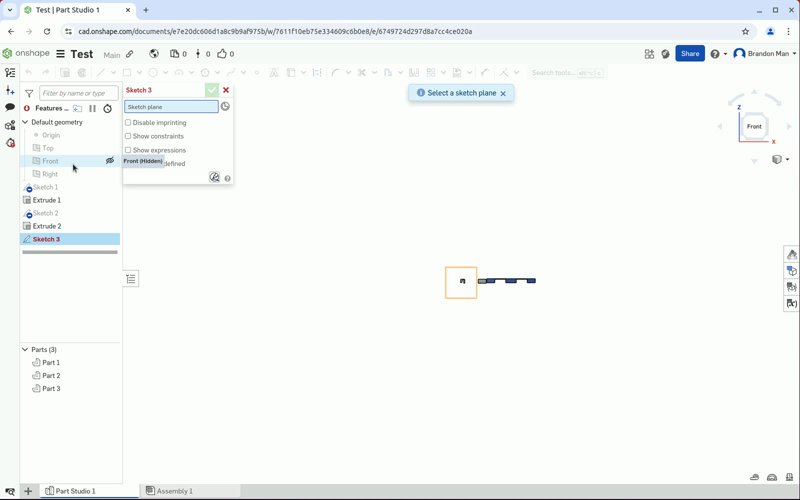
click(73, 163)
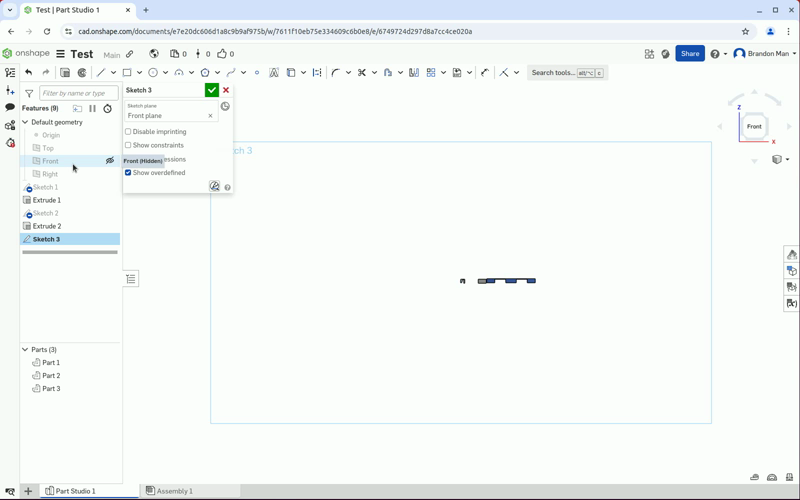
mouse_move(73, 352)
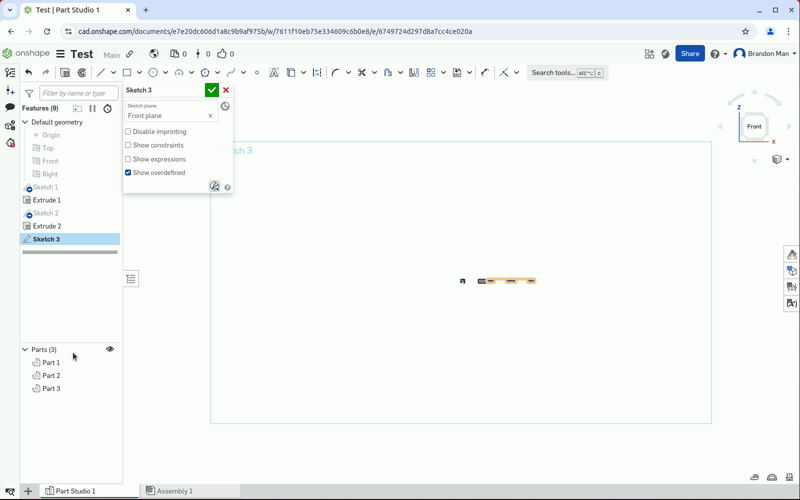
key(y)
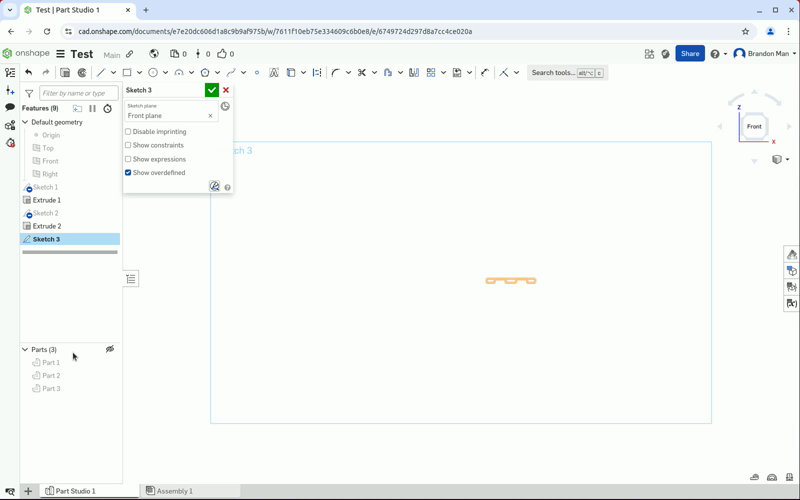
key(l)
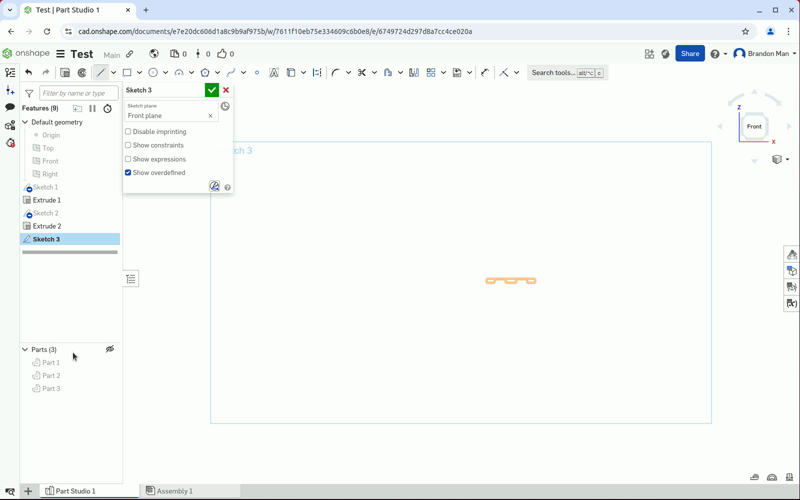
key_down(shift)
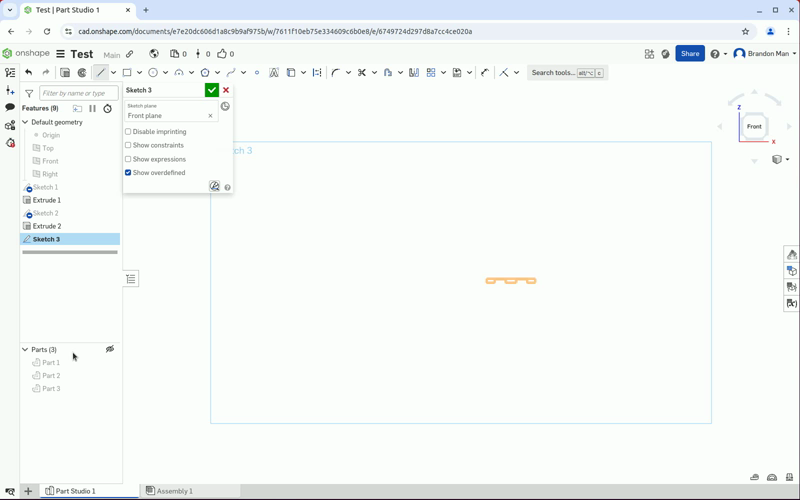
mouse_move(537, 282)
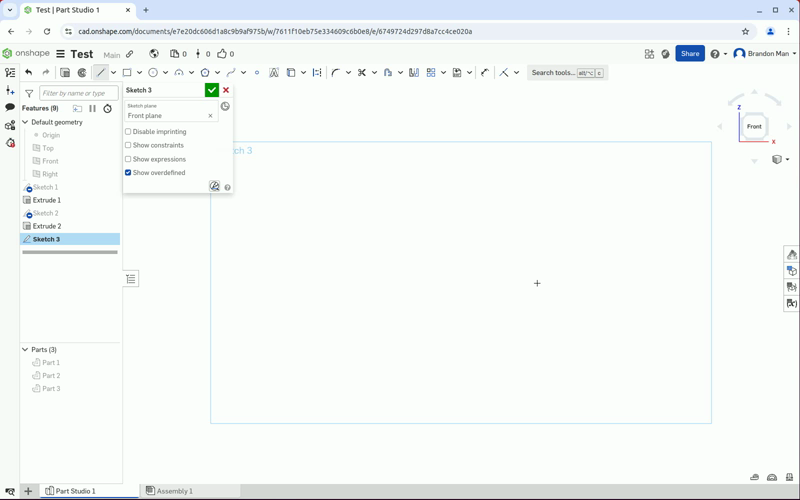
click(537, 282)
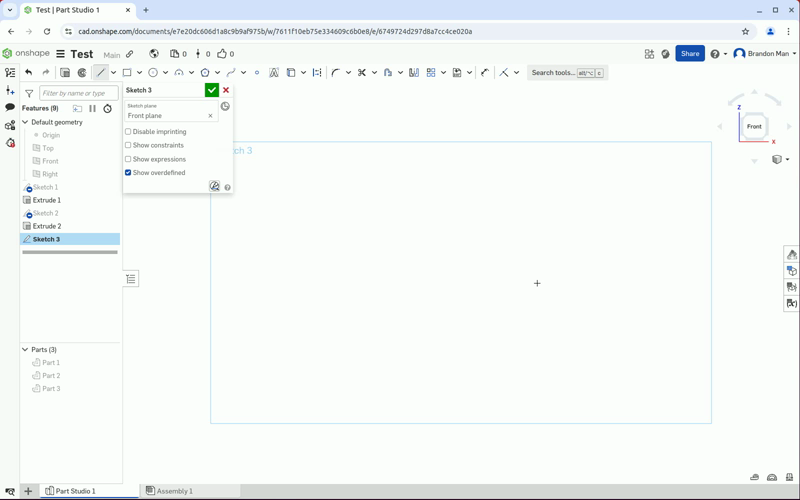
key_up(shift)
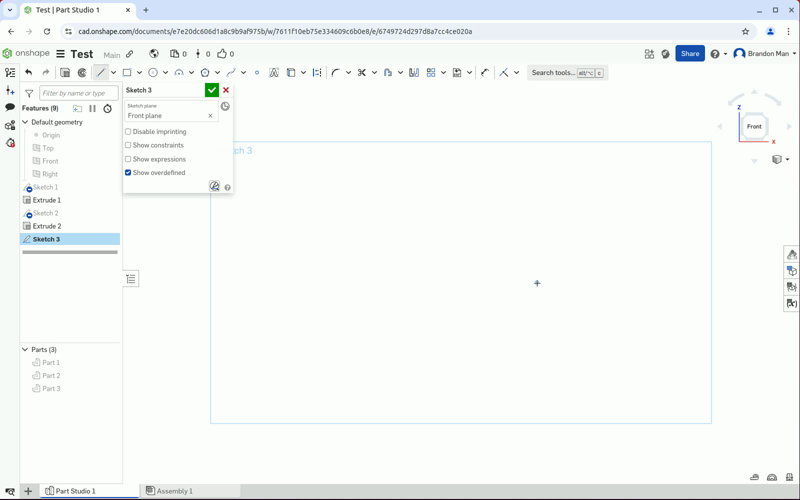
key_down(shift)
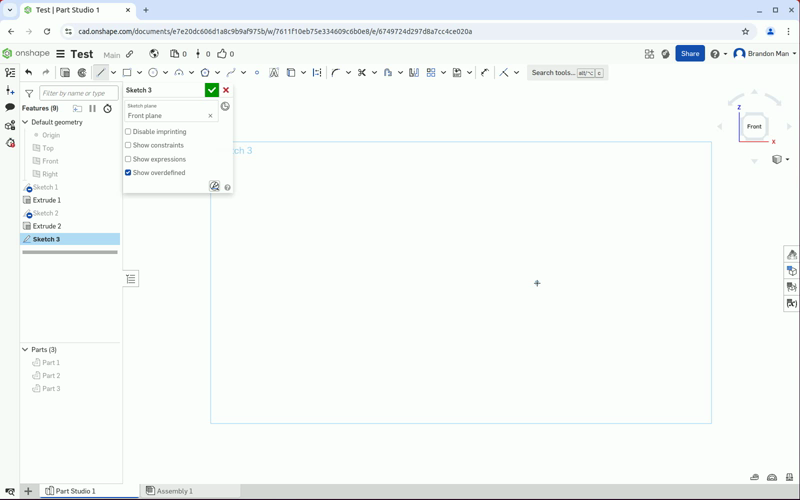
mouse_move(567, 282)
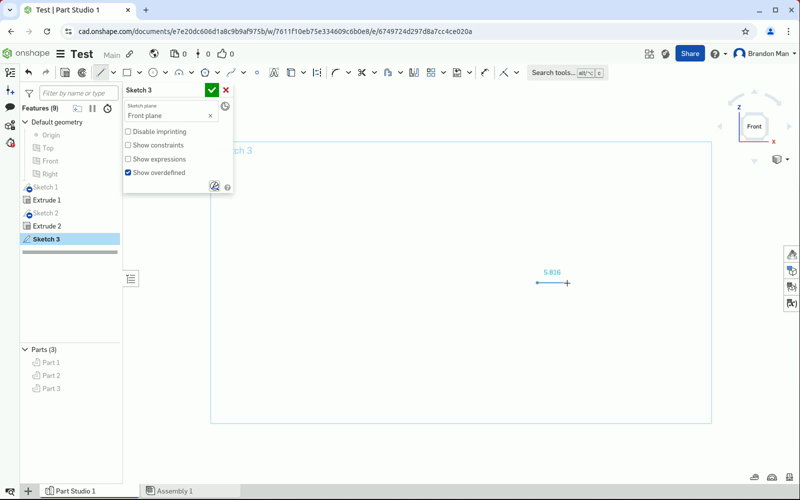
mouse_move(545, 282)
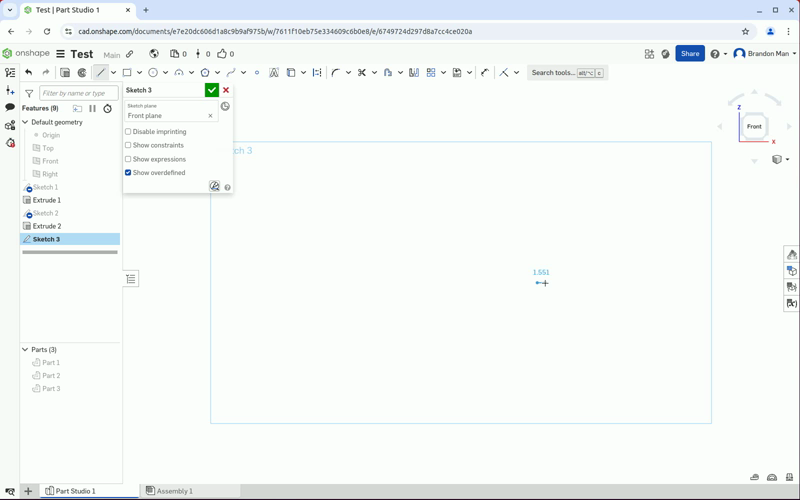
click(545, 282)
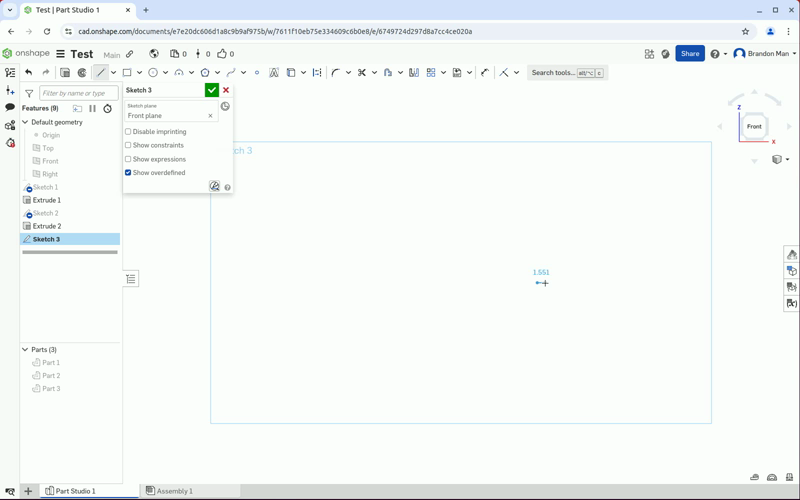
key_up(shift)
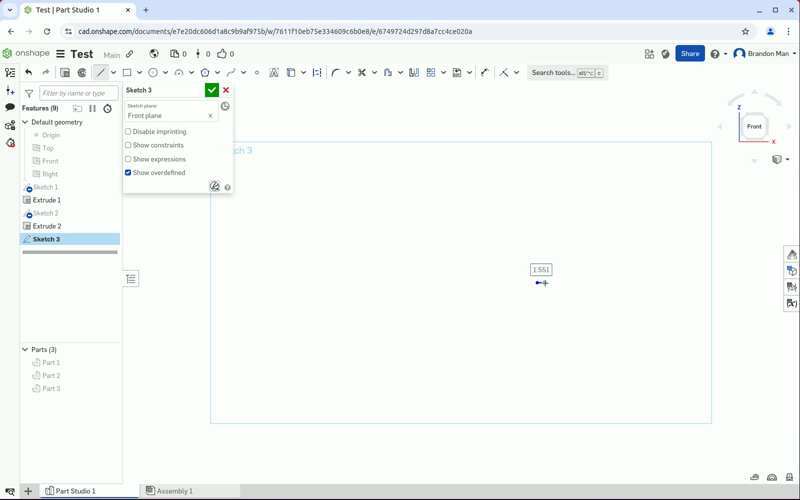
key_down(shift)
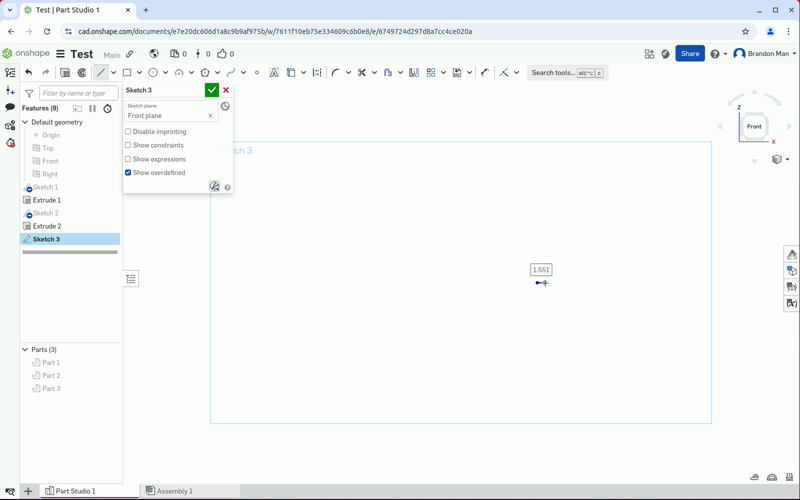
mouse_move(575, 282)
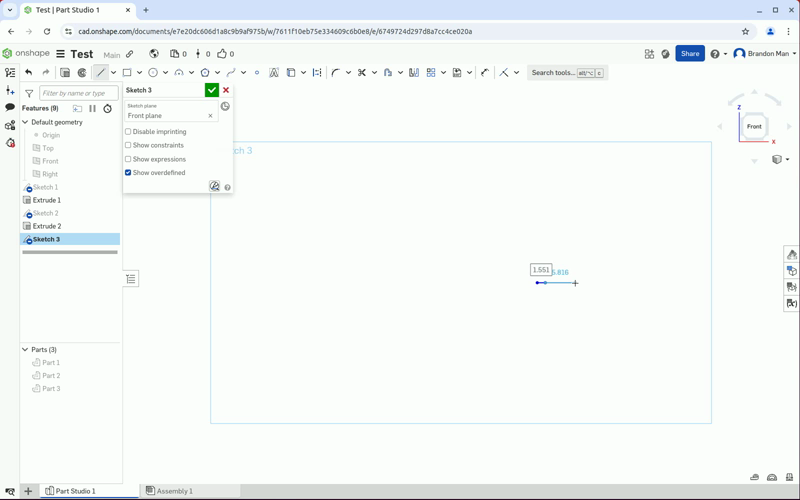
mouse_move(545, 279)
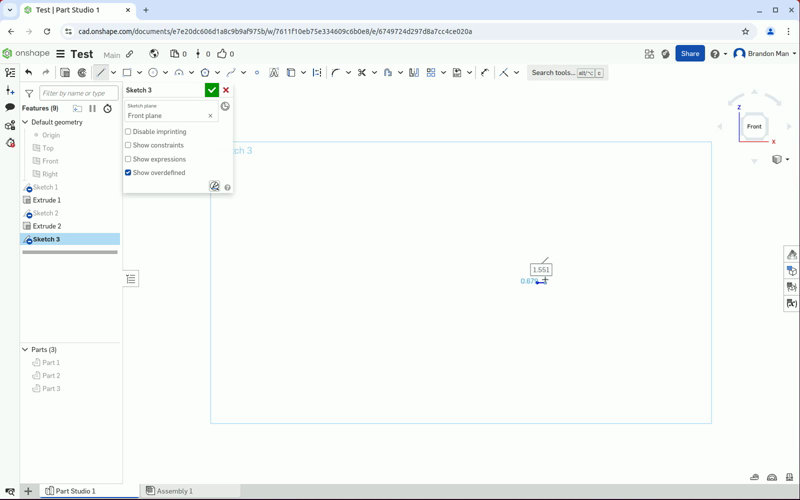
scroll(6)
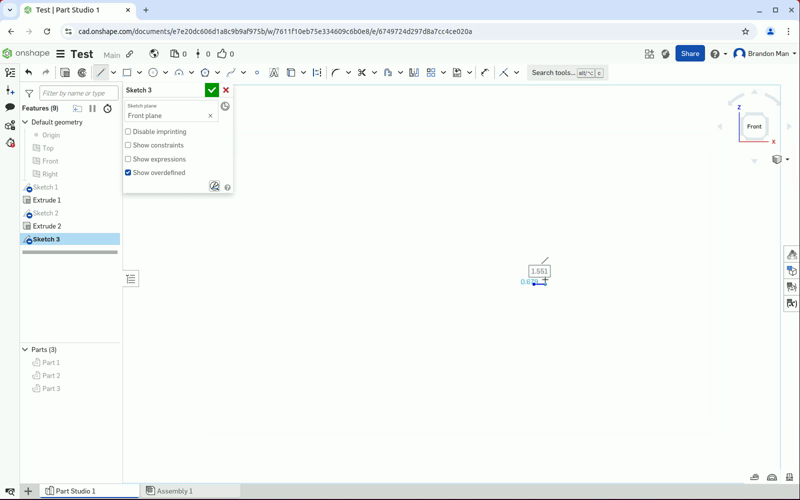
scroll(6)
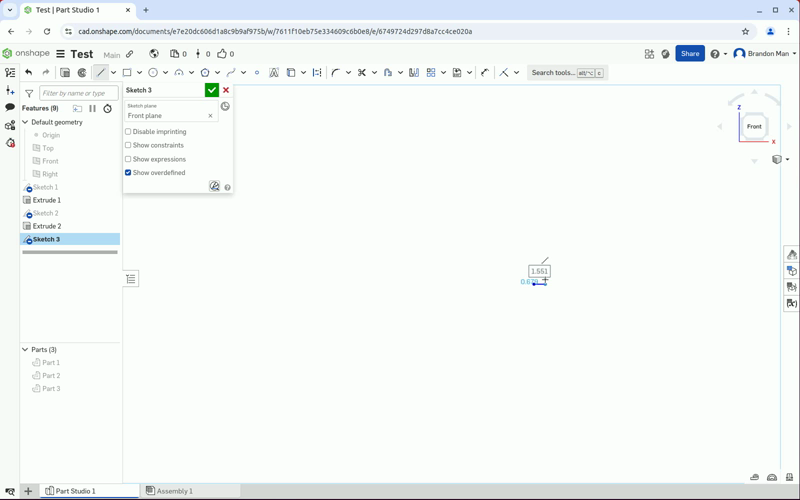
scroll(6)
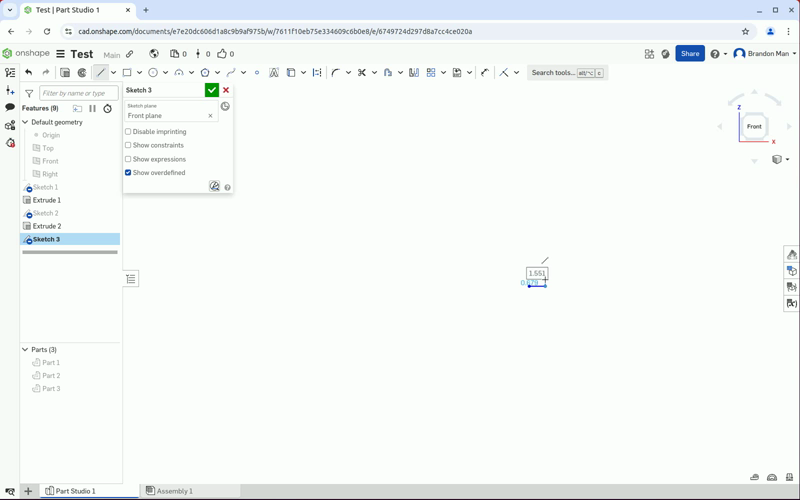
scroll(6)
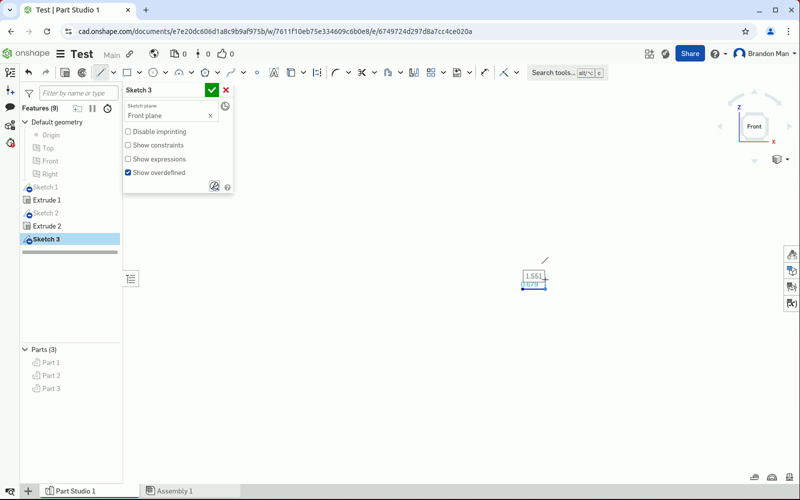
scroll(6)
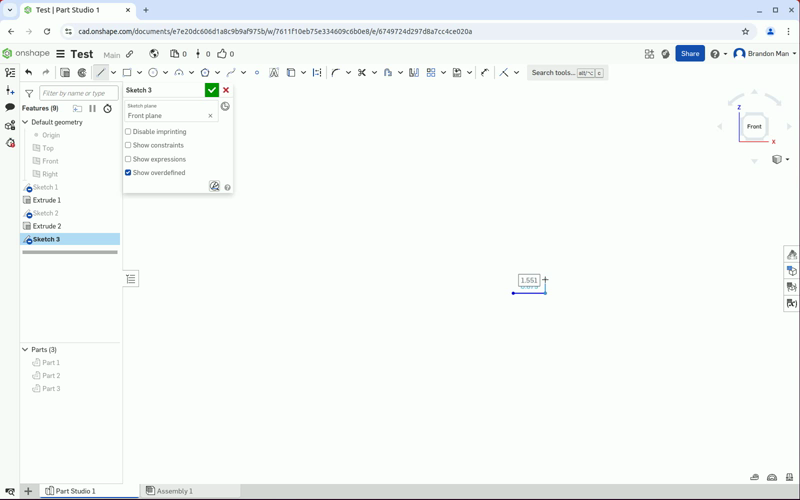
scroll(6)
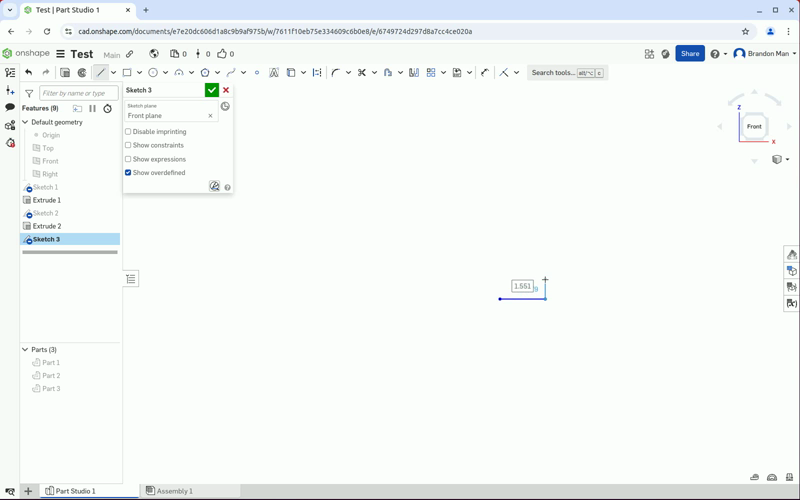
scroll(6)
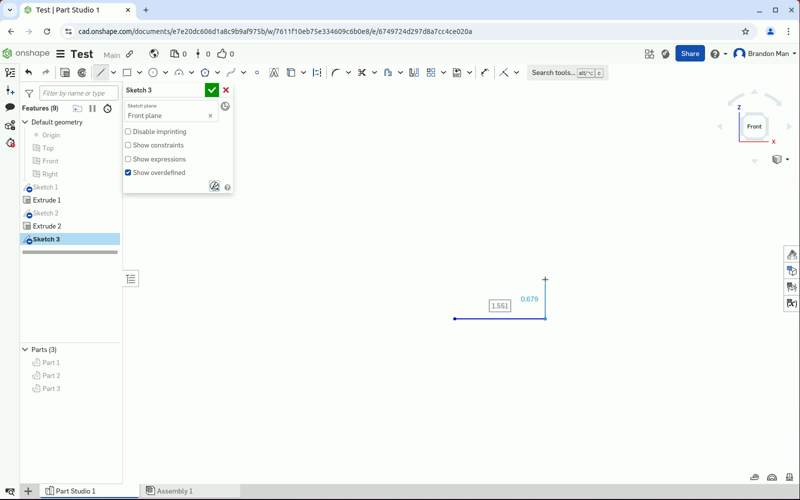
click(545, 279)
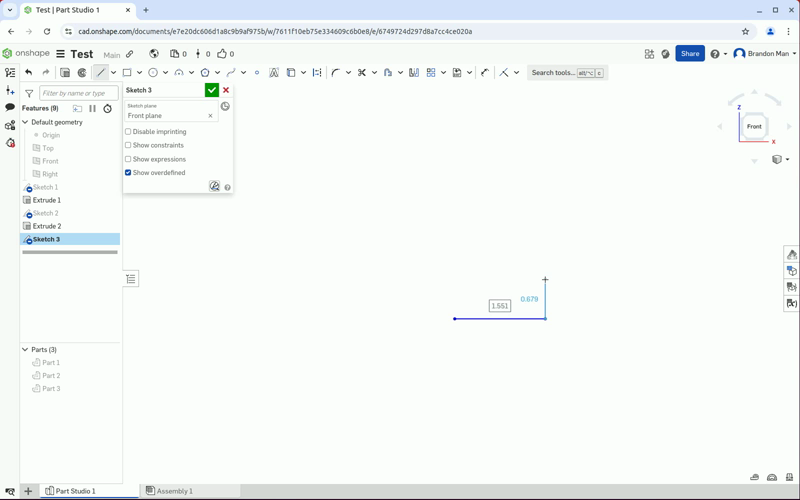
scroll(-6)
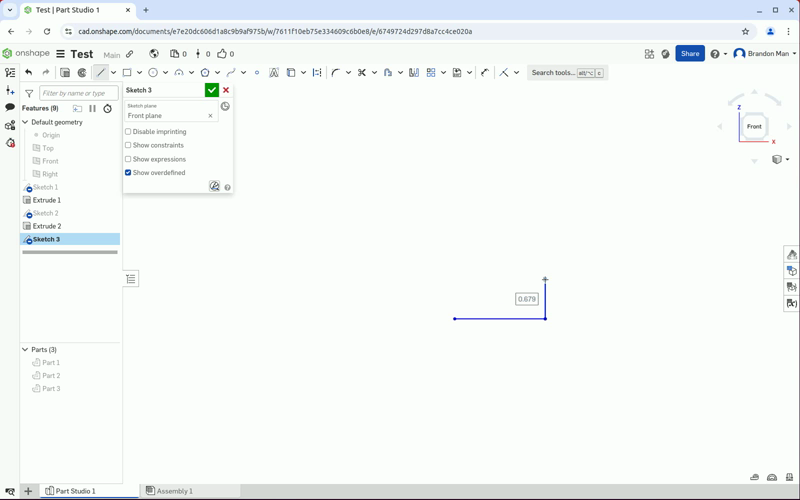
scroll(-6)
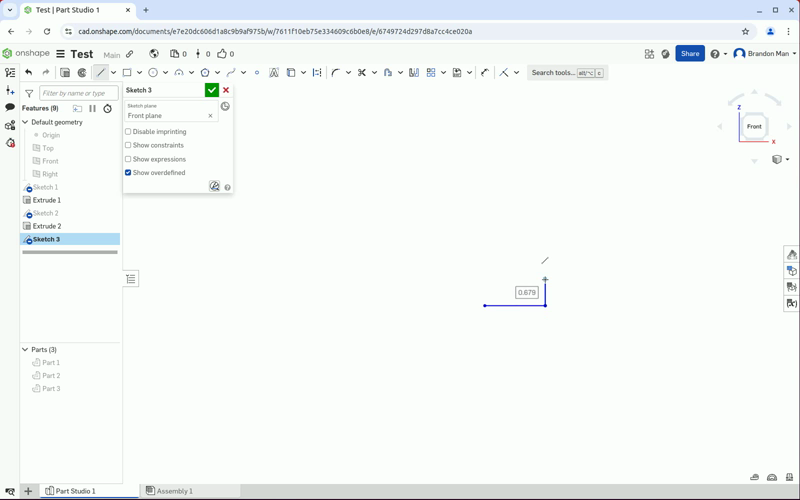
scroll(-6)
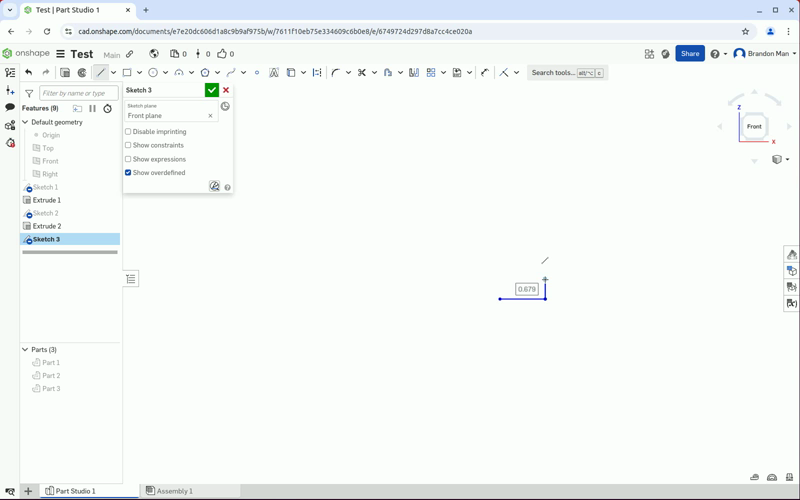
scroll(-6)
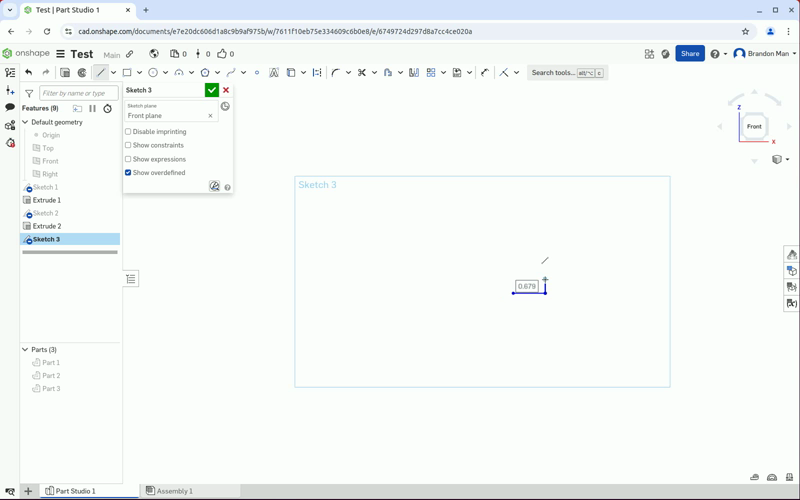
scroll(-6)
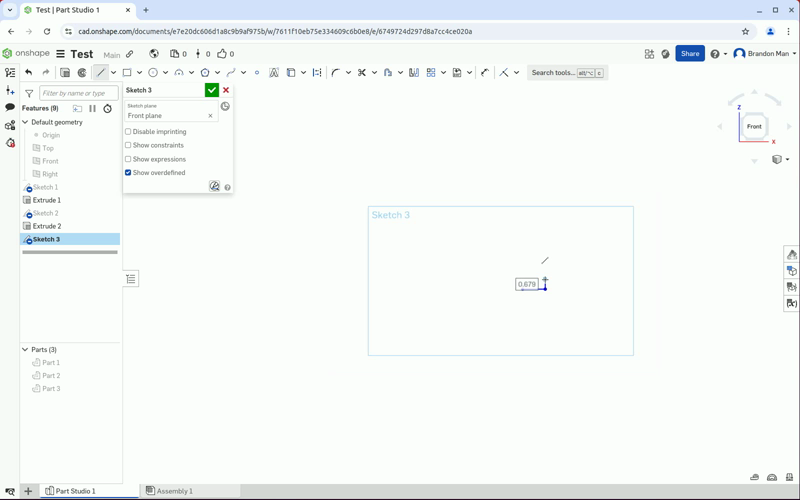
scroll(-6)
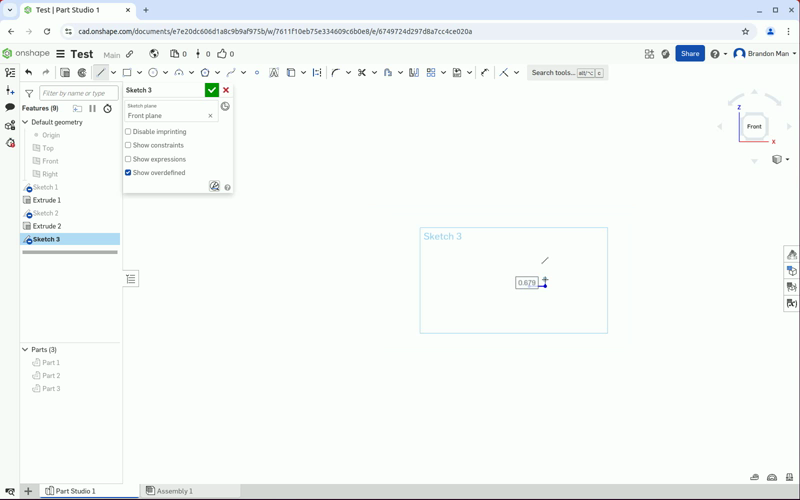
scroll(-6)
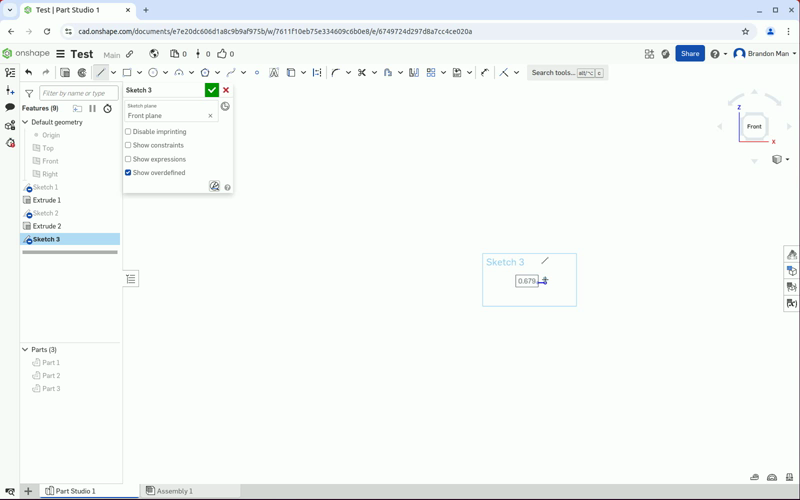
key_up(shift)
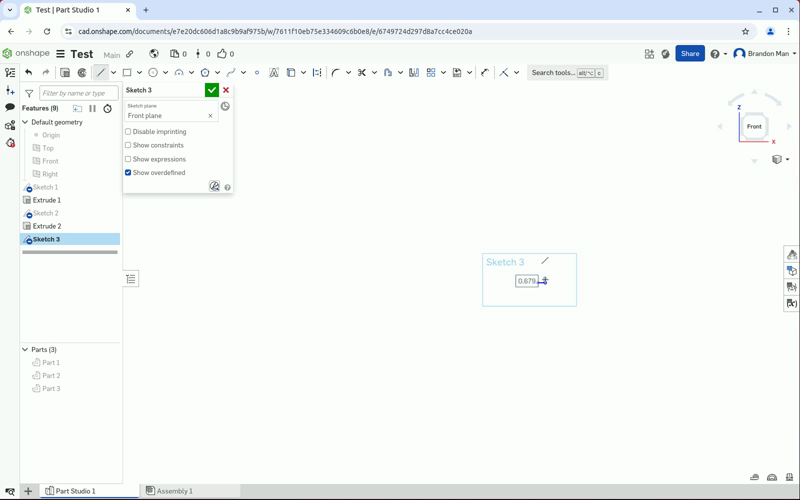
key_down(shift)
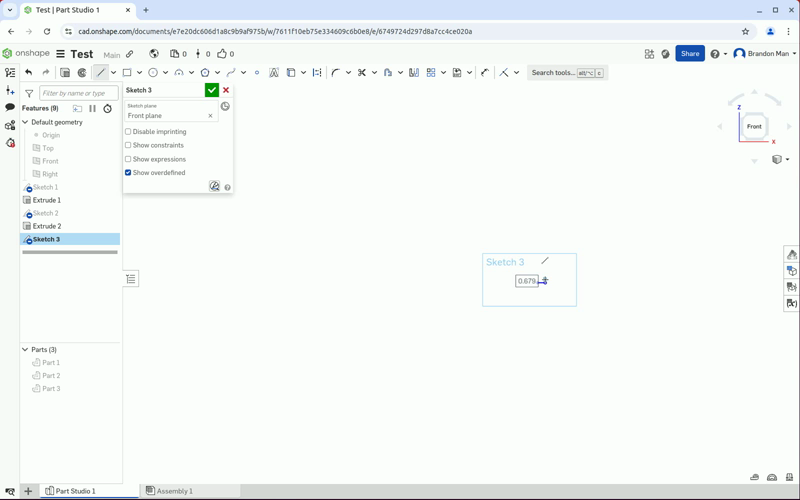
mouse_move(575, 279)
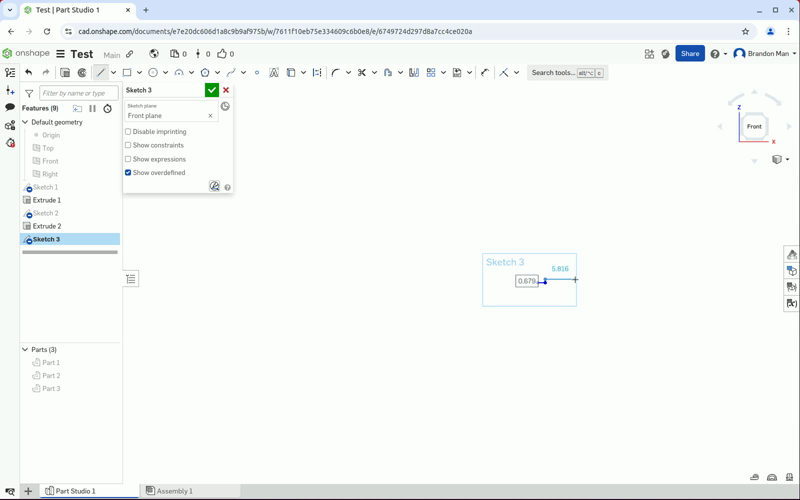
mouse_move(558, 279)
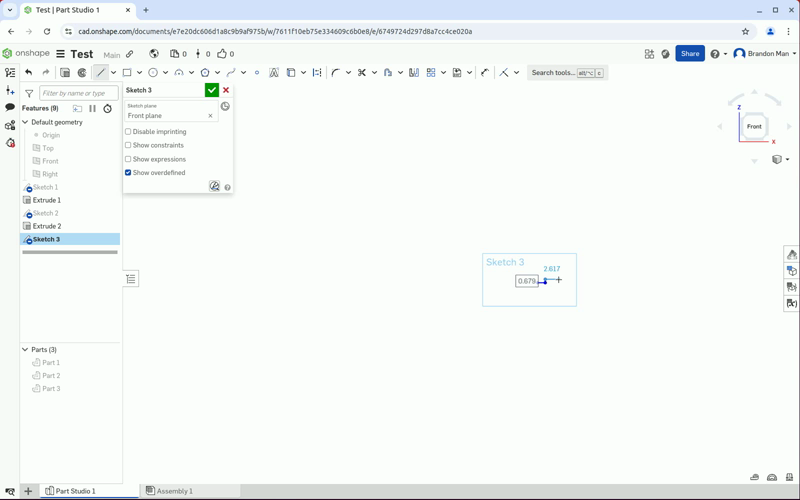
click(558, 279)
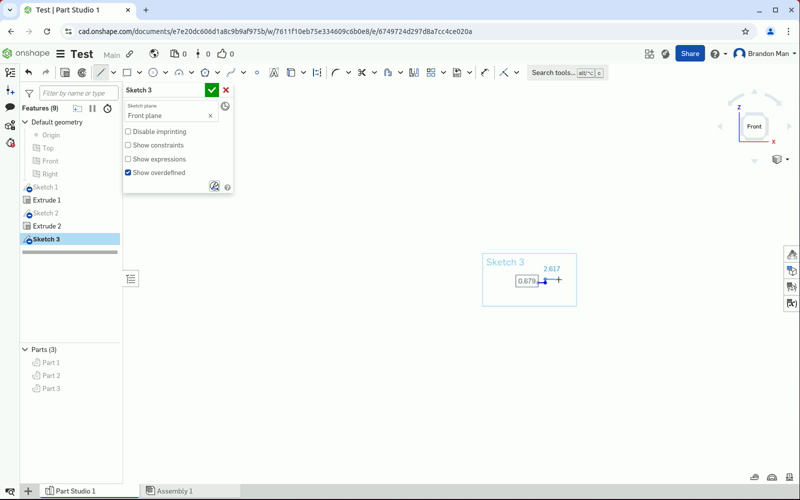
key_up(shift)
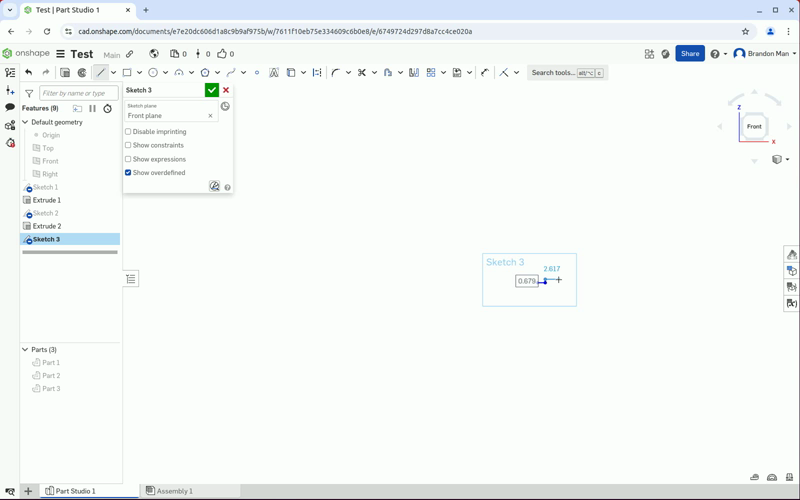
key_down(shift)
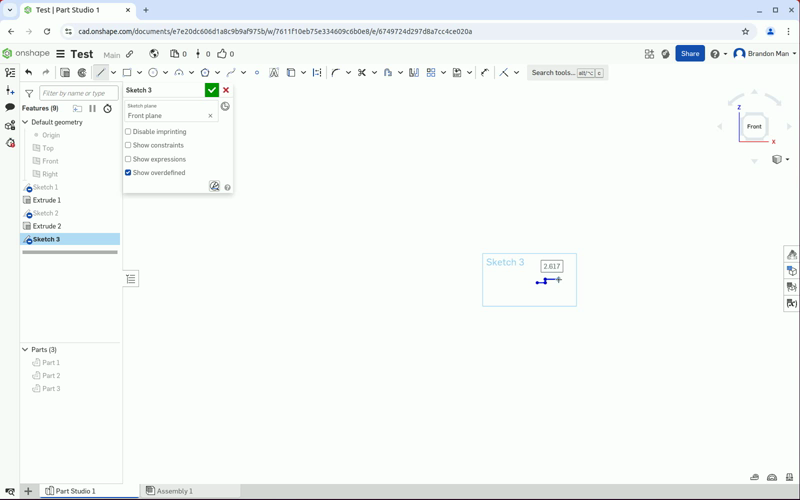
mouse_move(588, 279)
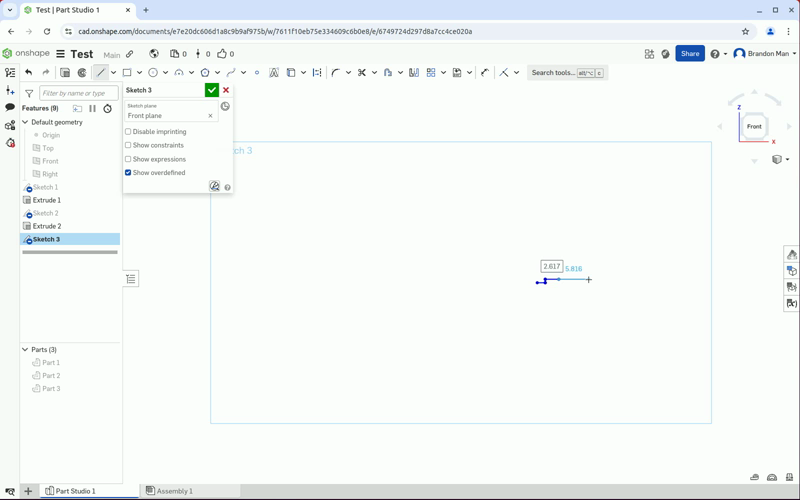
mouse_move(558, 282)
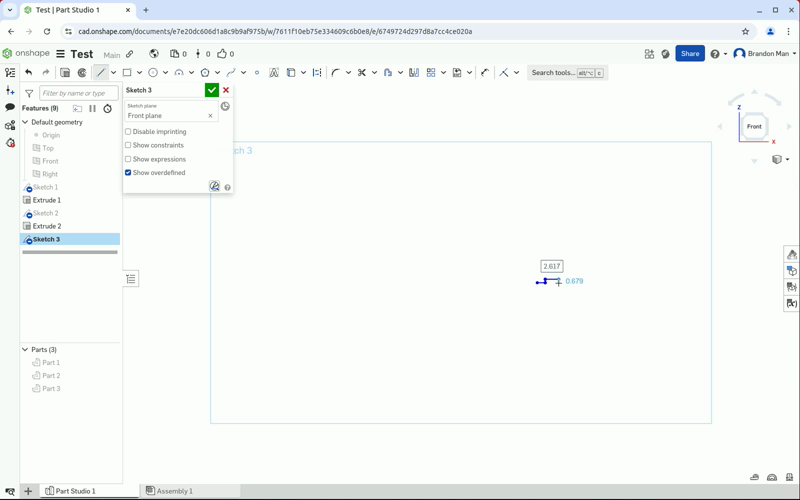
scroll(6)
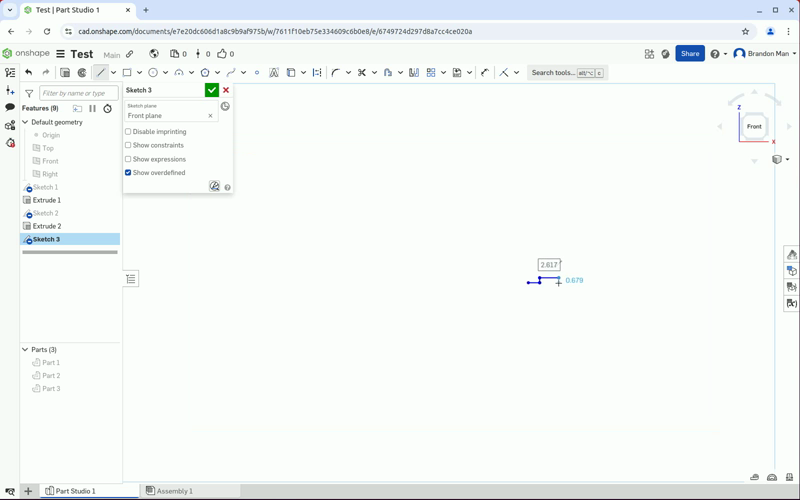
scroll(6)
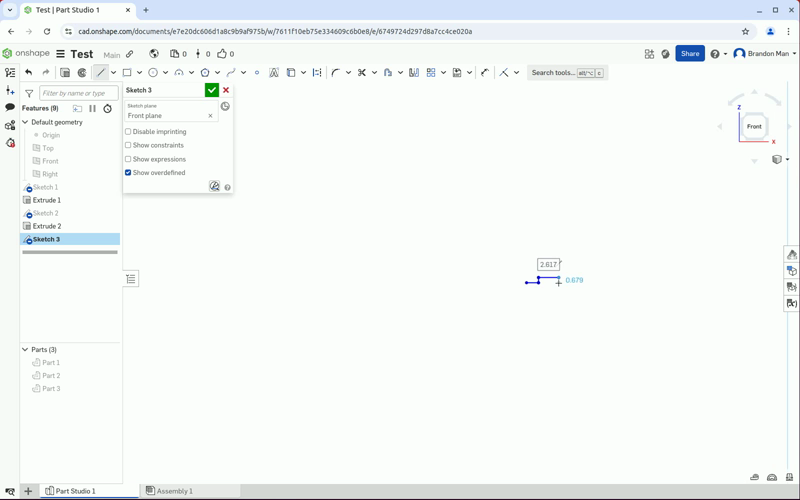
scroll(6)
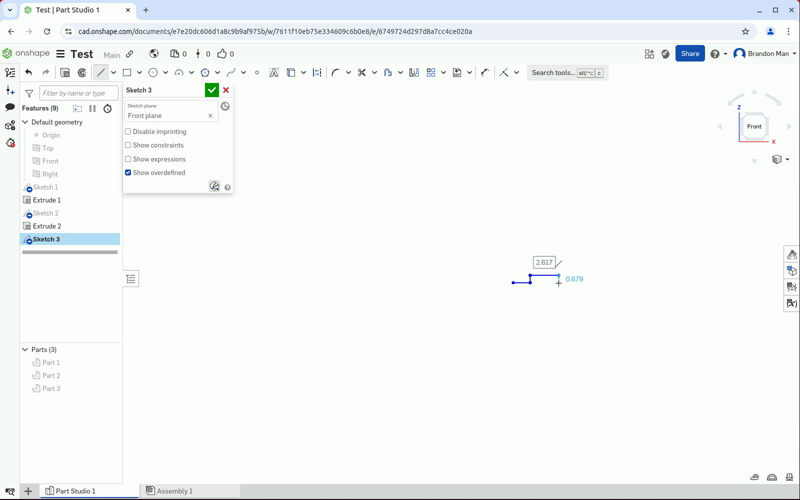
scroll(6)
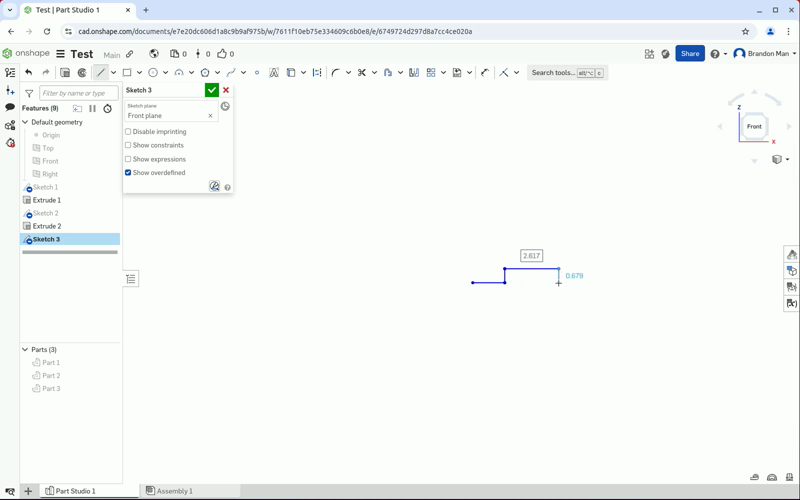
scroll(6)
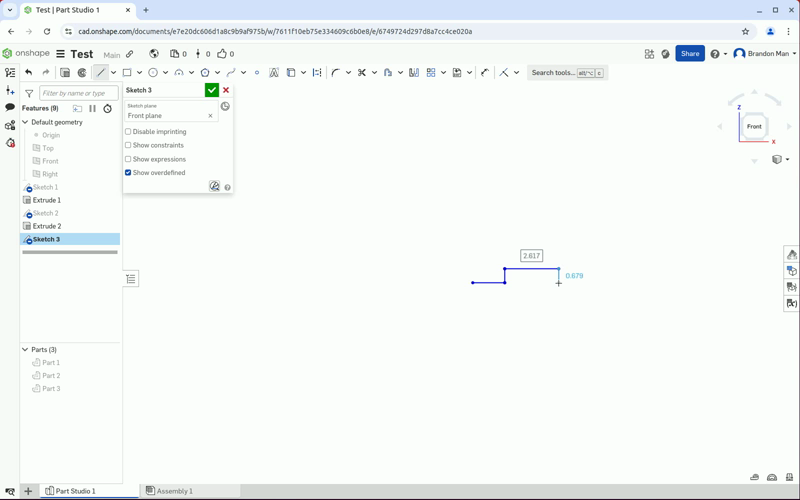
scroll(6)
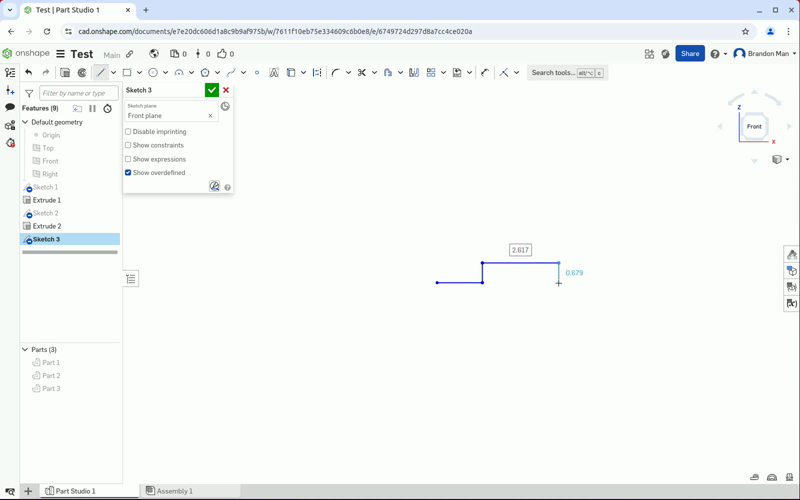
scroll(6)
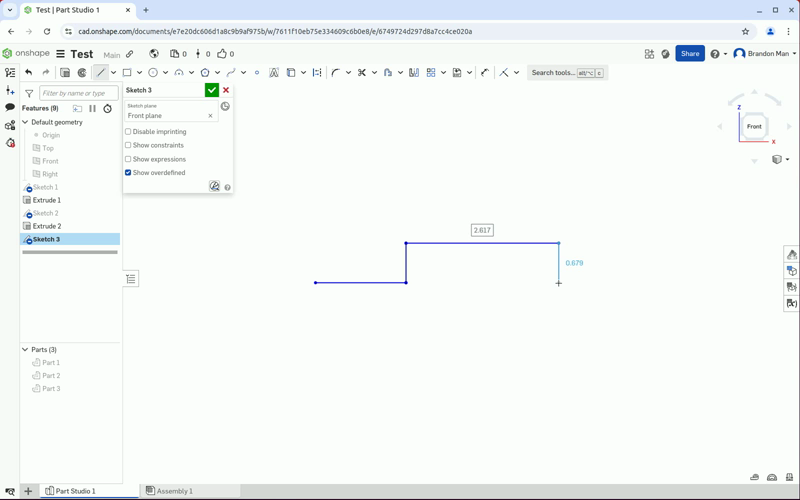
click(558, 282)
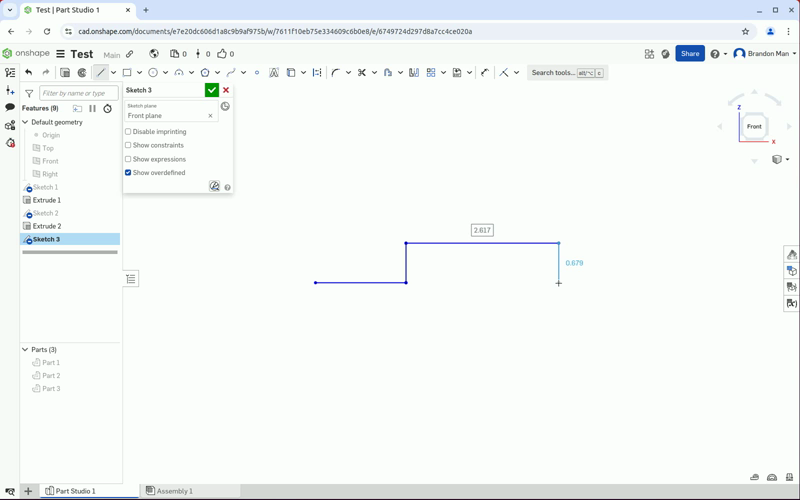
scroll(-6)
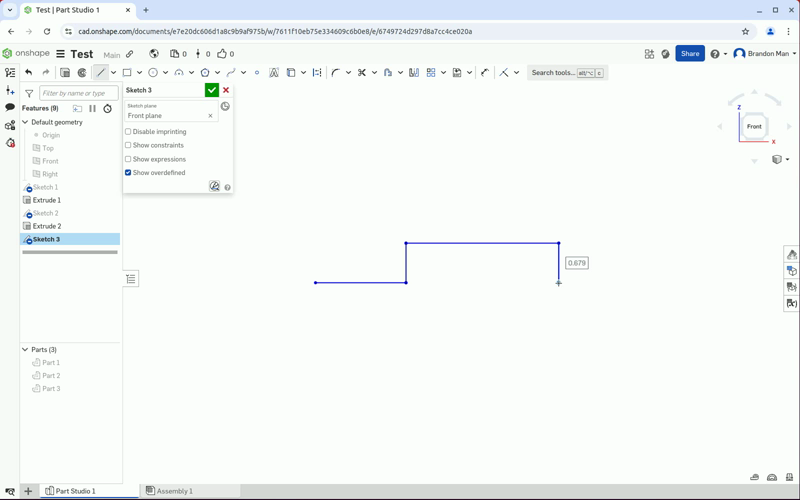
scroll(-6)
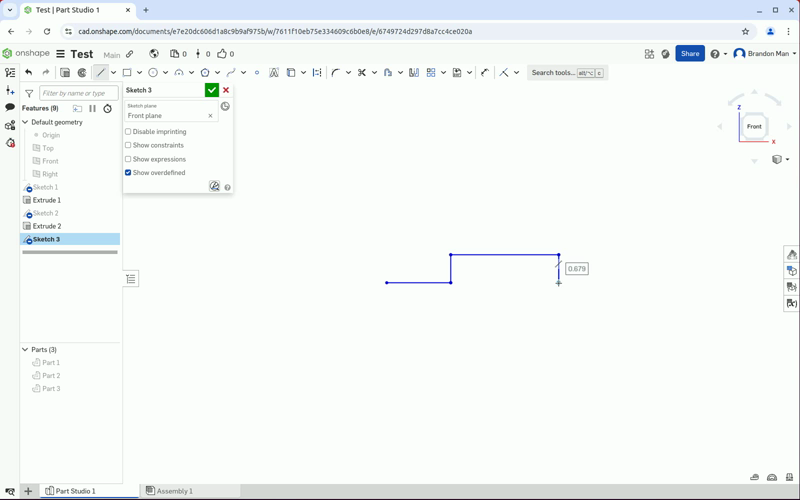
scroll(-6)
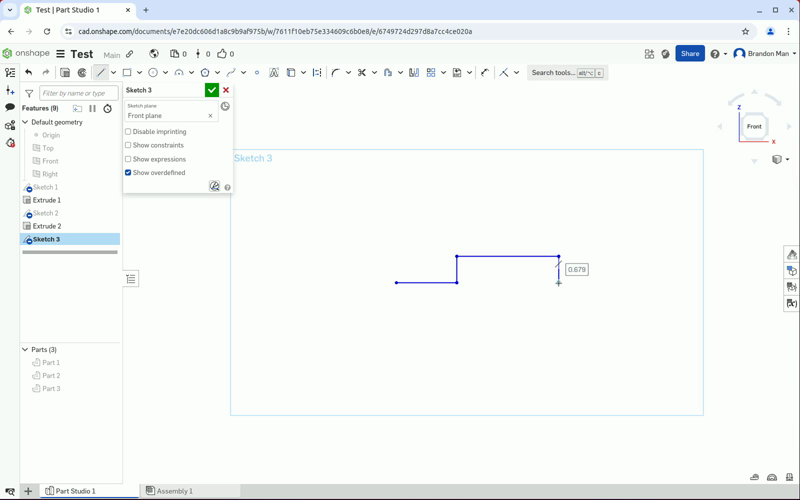
scroll(-6)
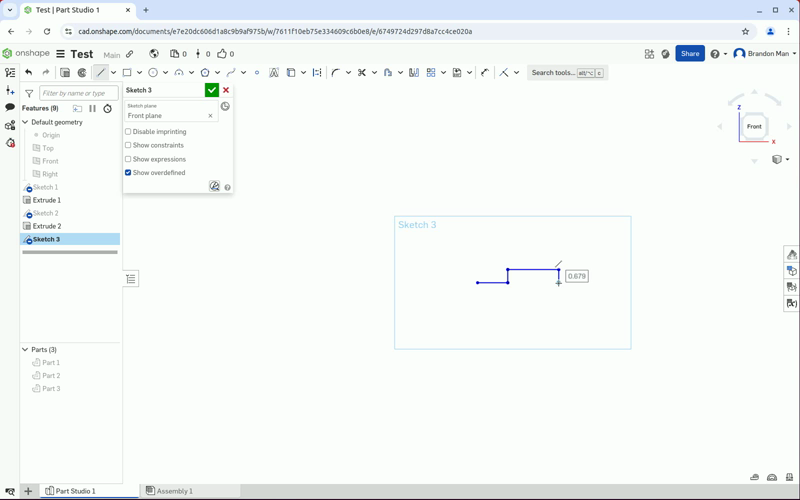
scroll(-6)
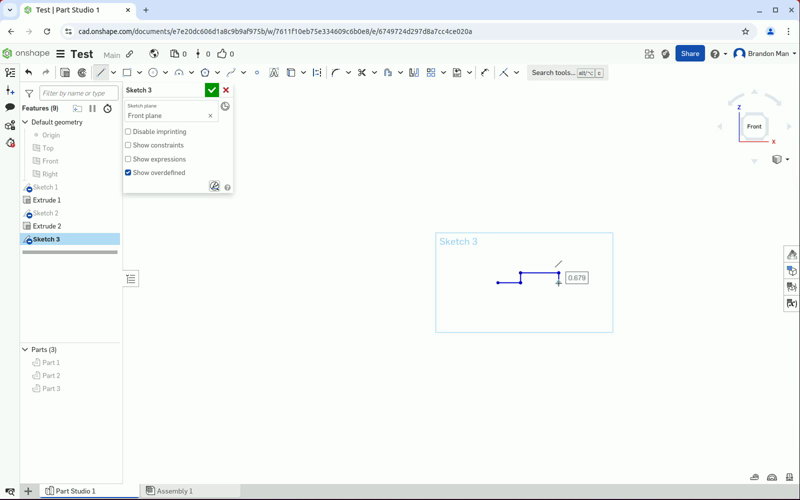
scroll(-6)
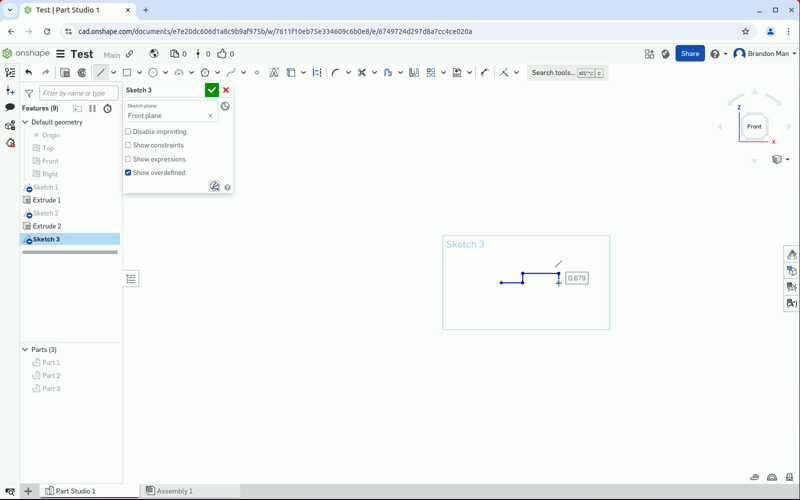
scroll(-6)
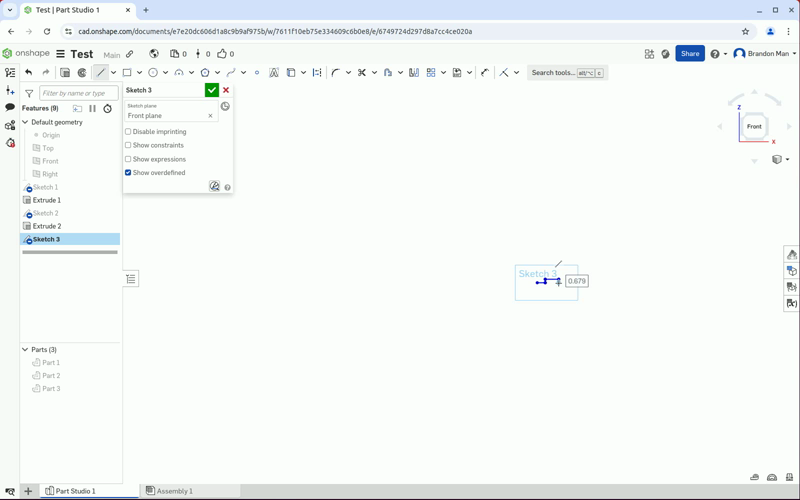
key_up(shift)
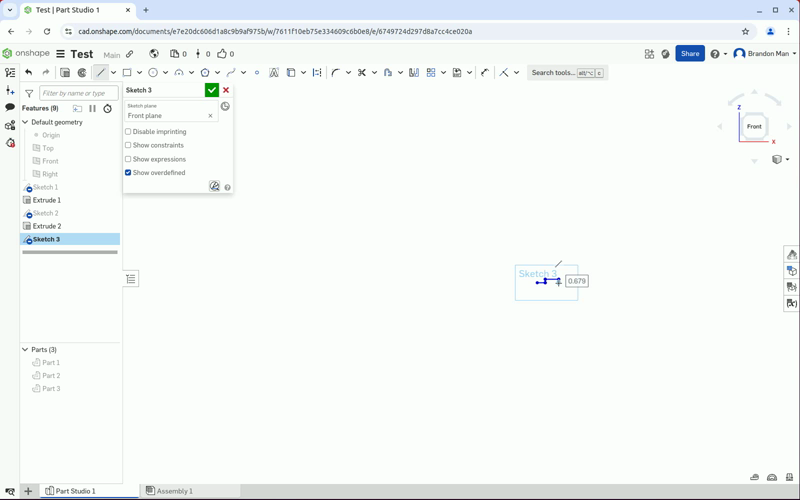
key_down(shift)
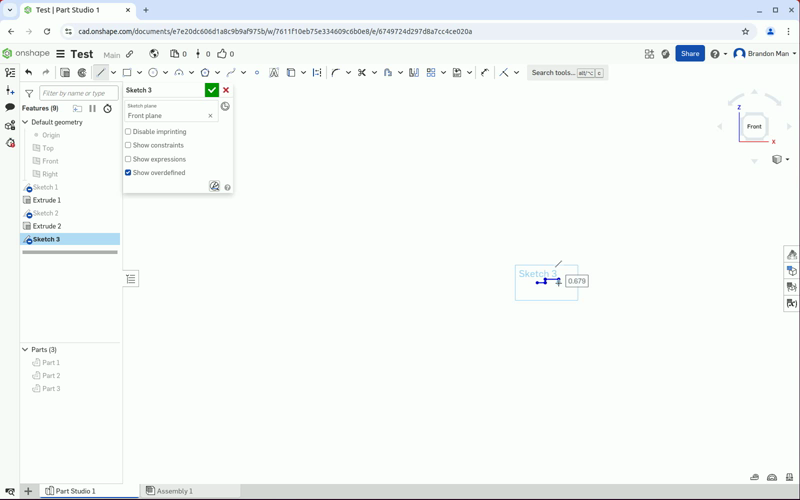
mouse_move(588, 282)
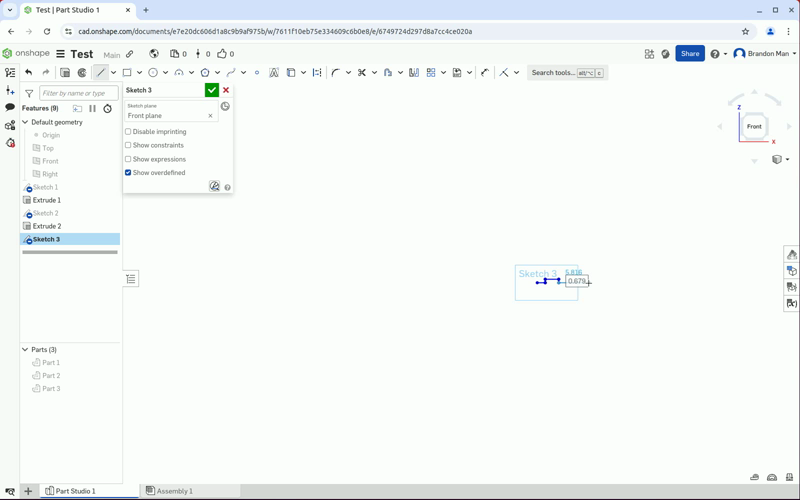
mouse_move(559, 282)
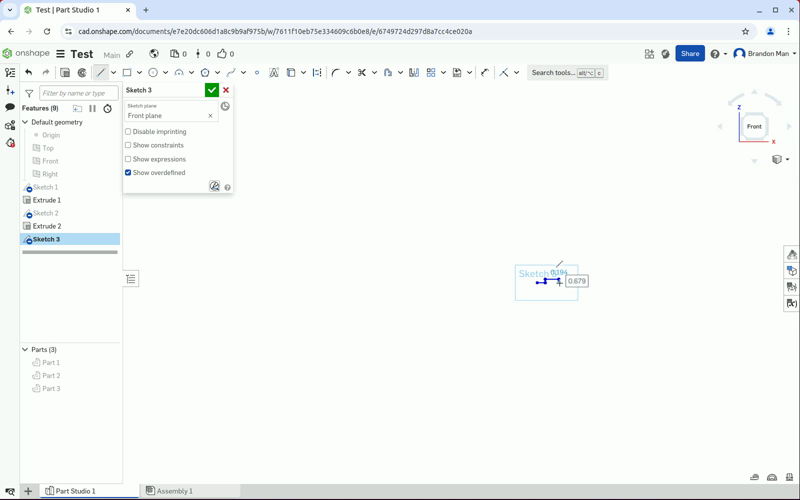
scroll(6)
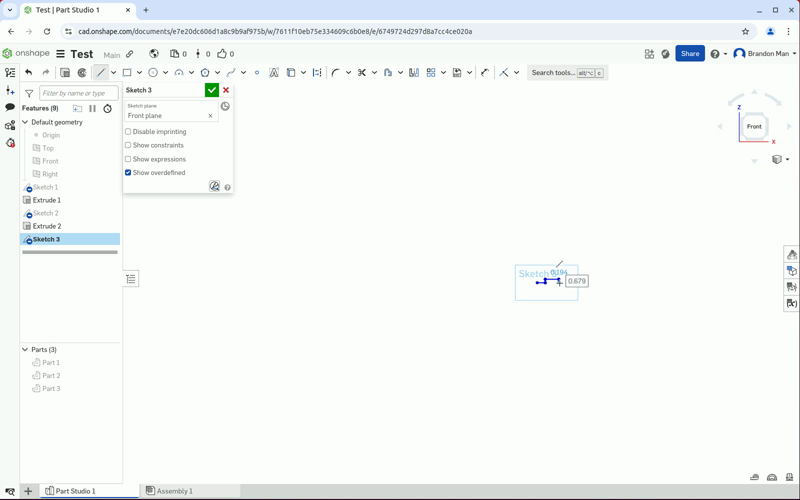
scroll(6)
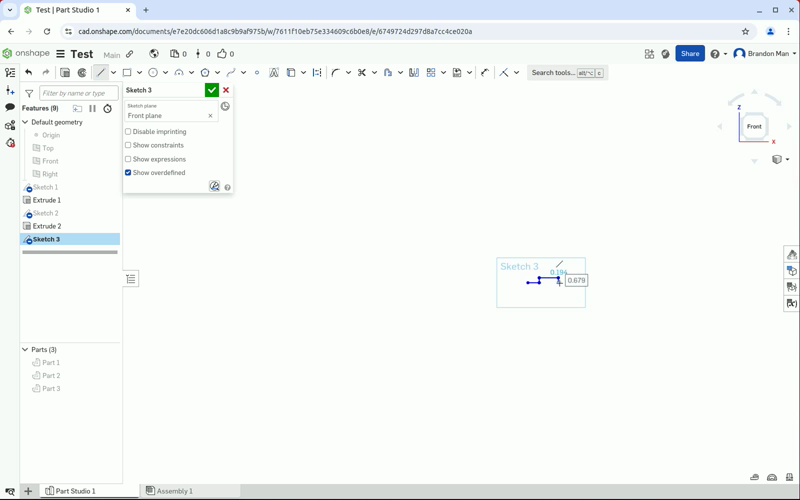
scroll(6)
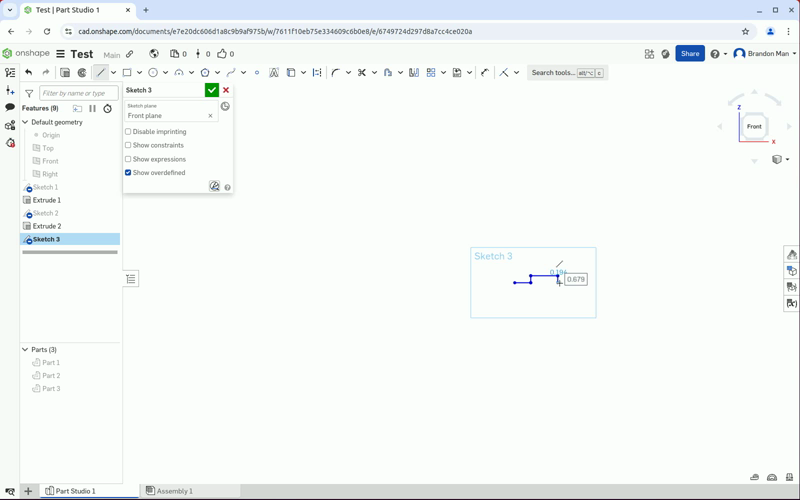
scroll(6)
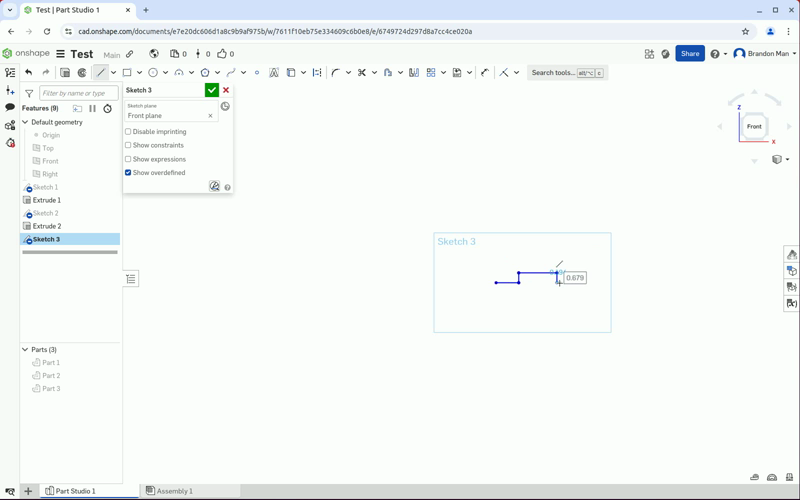
scroll(6)
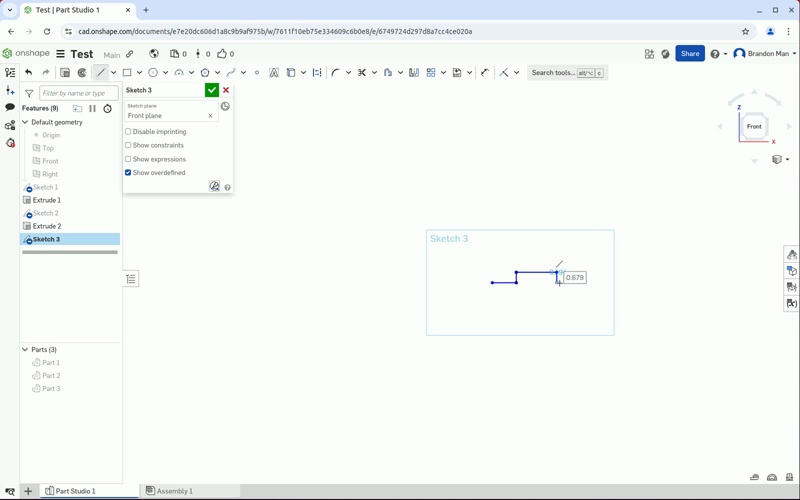
scroll(6)
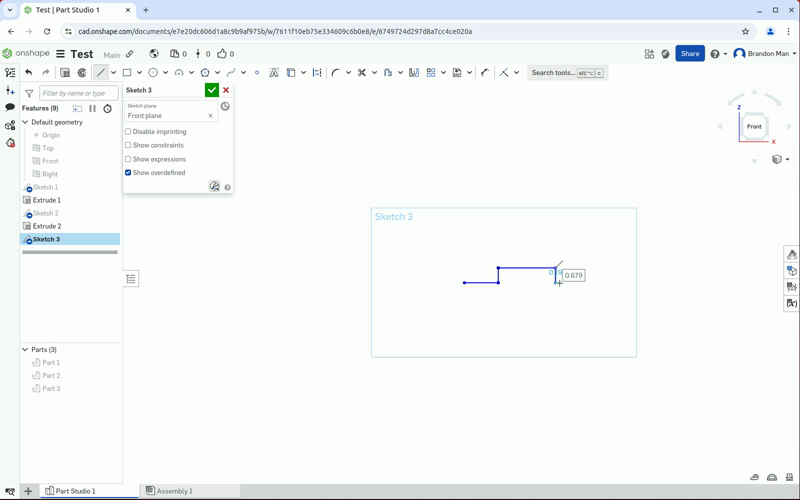
scroll(6)
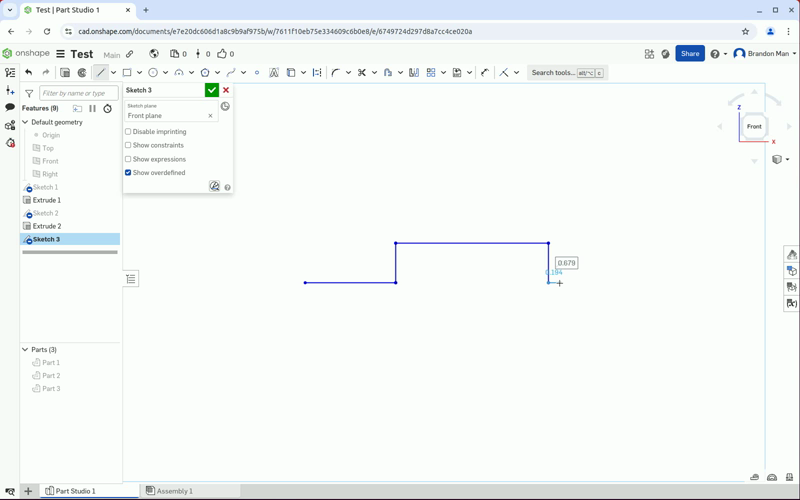
click(559, 282)
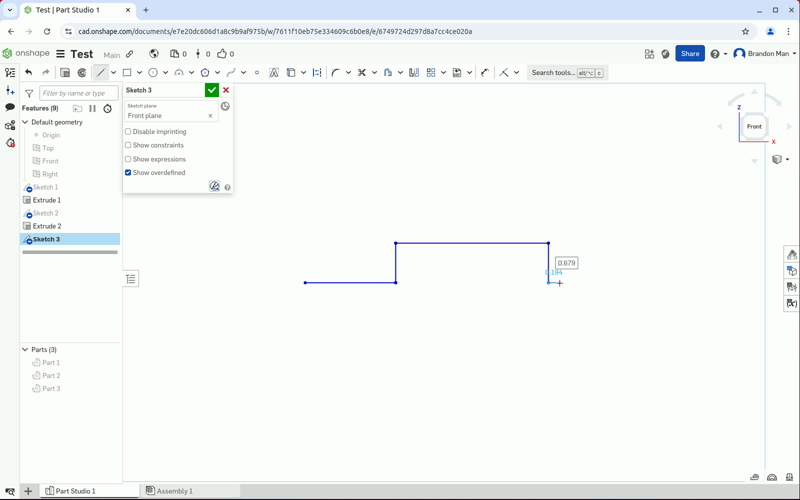
scroll(-6)
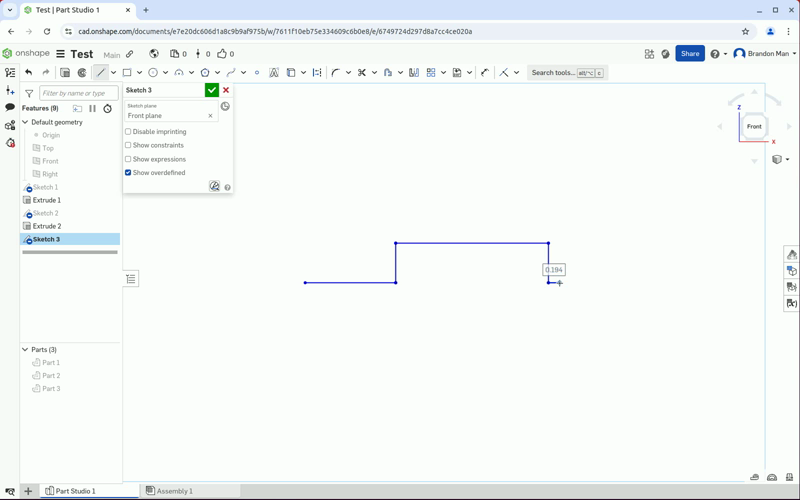
scroll(-6)
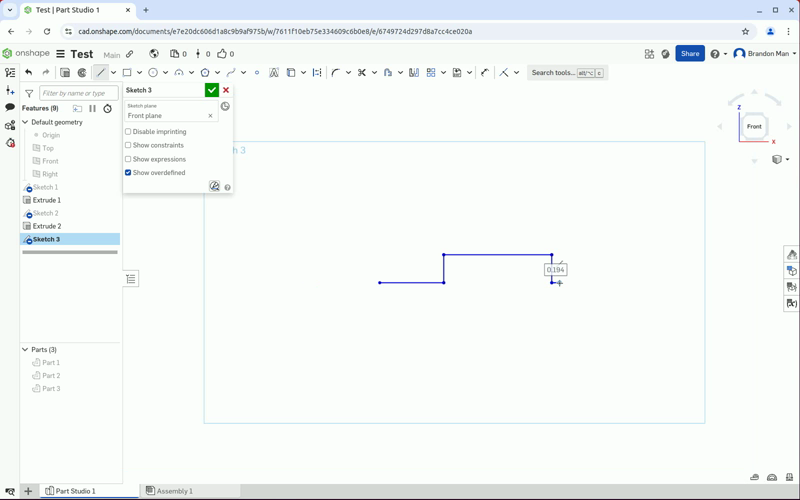
scroll(-6)
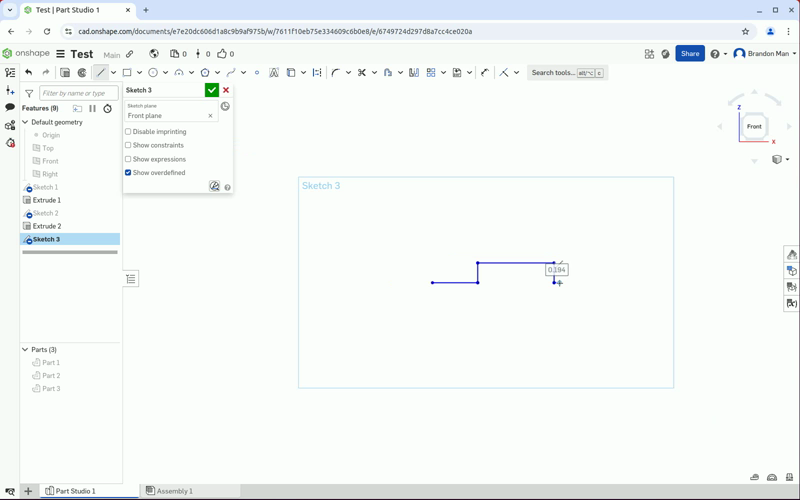
scroll(-6)
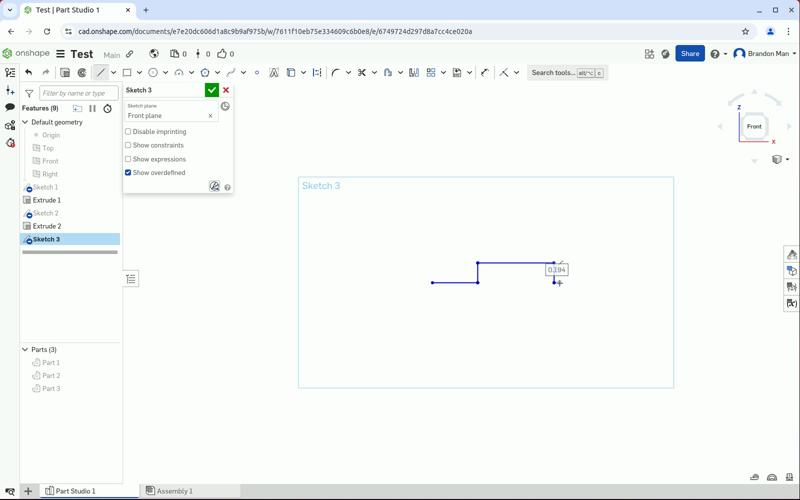
scroll(-6)
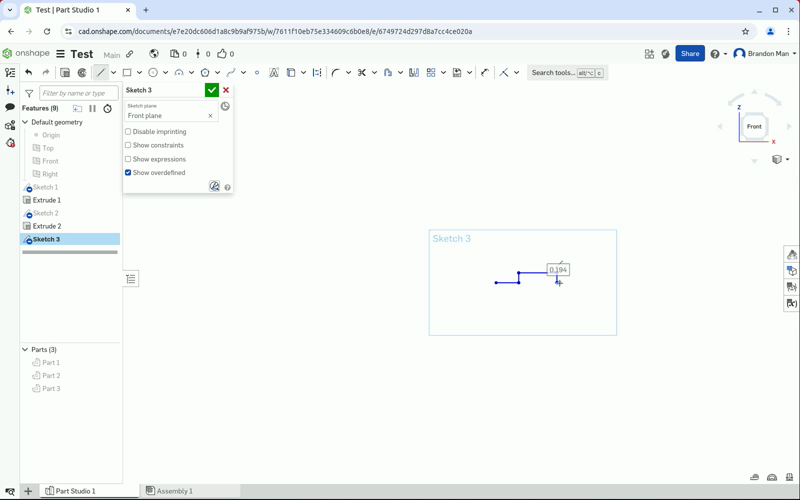
scroll(-6)
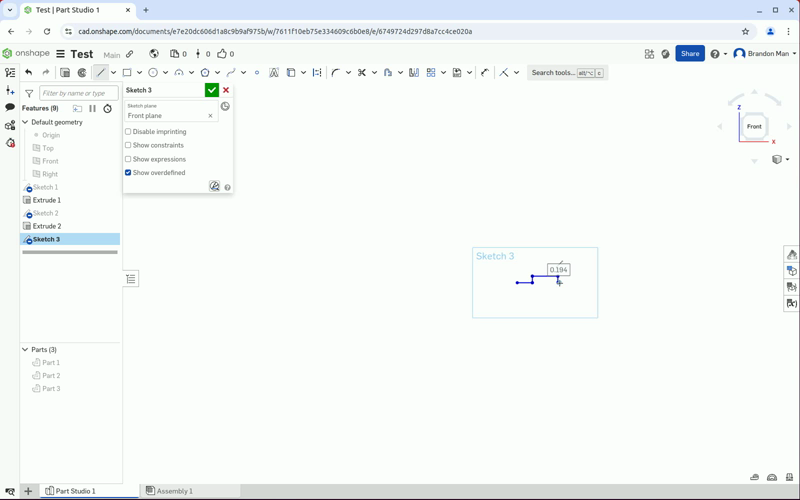
scroll(-6)
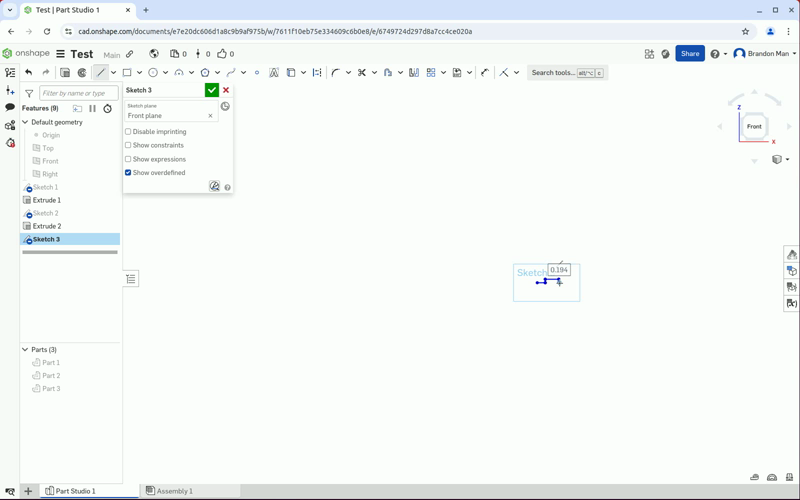
key_up(shift)
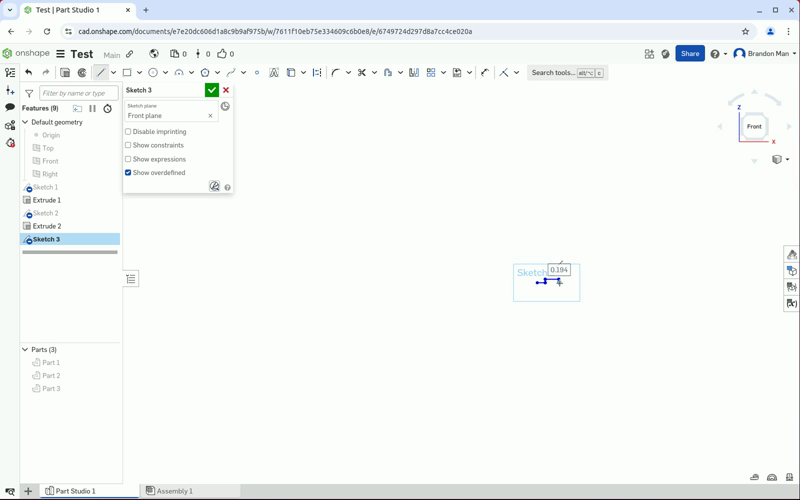
key_down(shift)
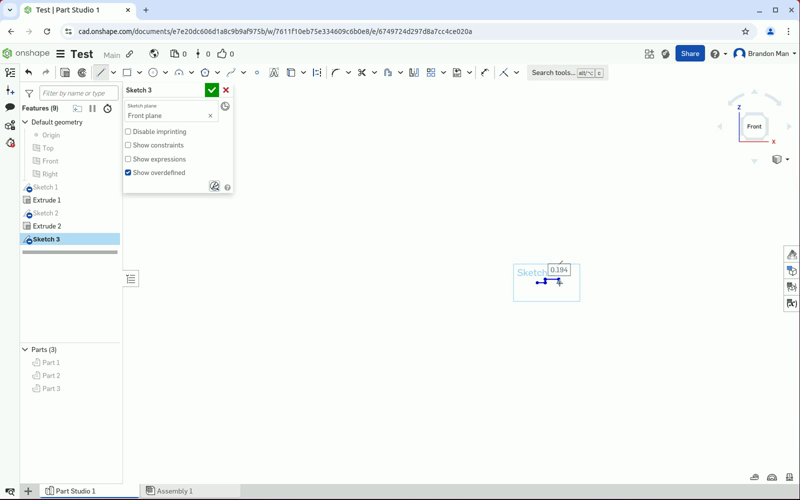
mouse_move(589, 282)
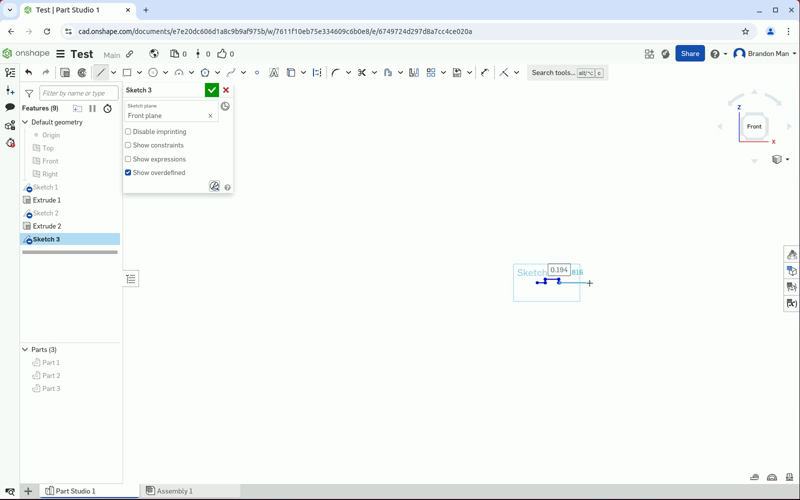
mouse_move(559, 279)
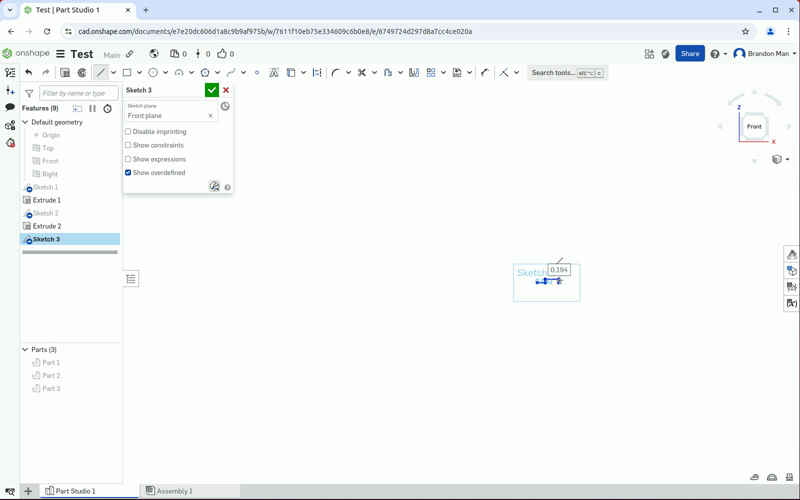
scroll(6)
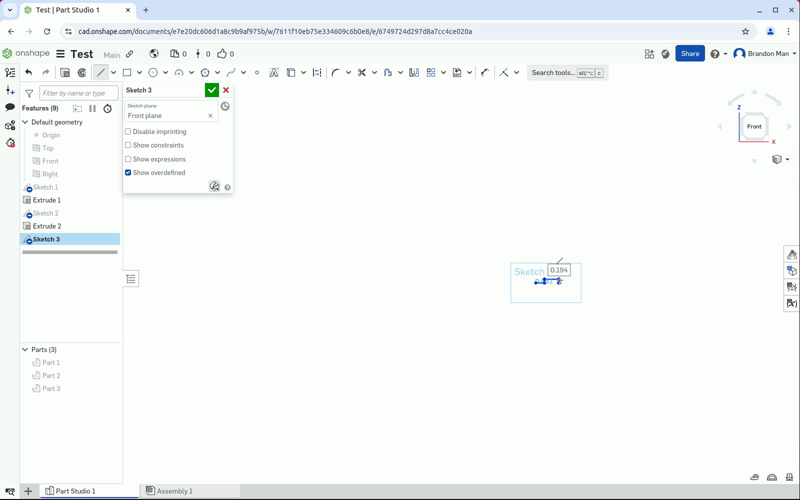
scroll(6)
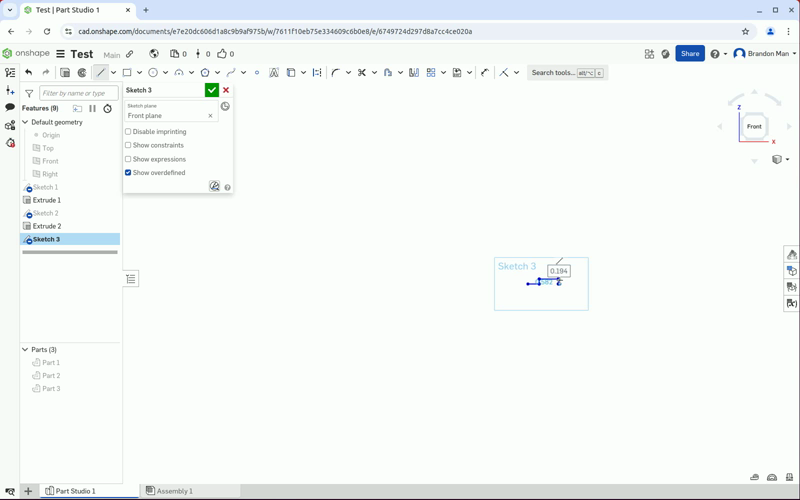
scroll(6)
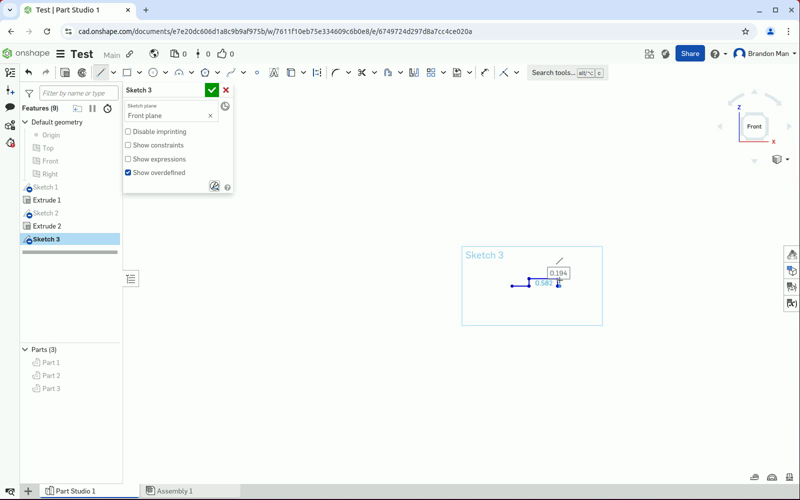
scroll(6)
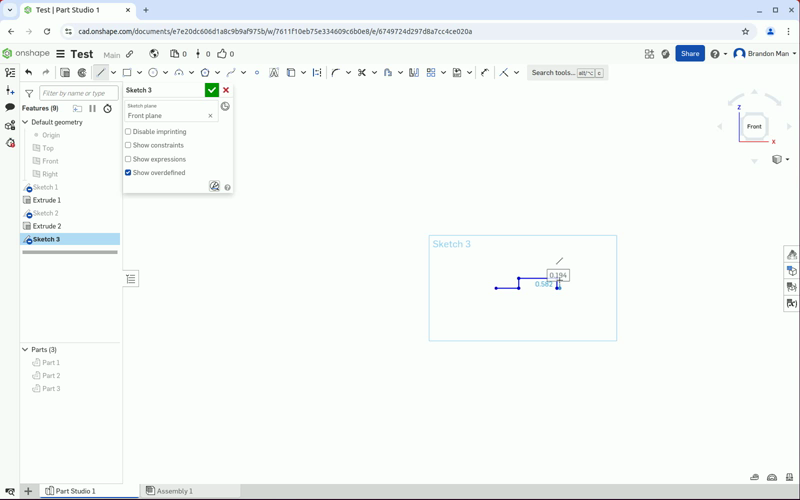
scroll(6)
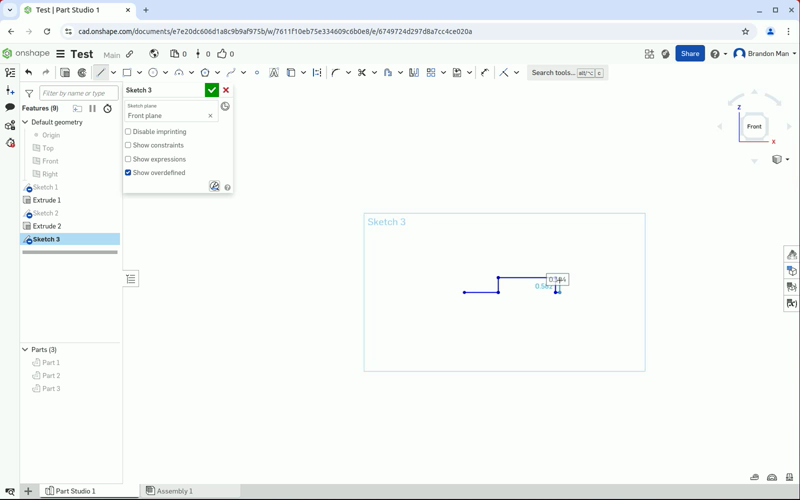
scroll(6)
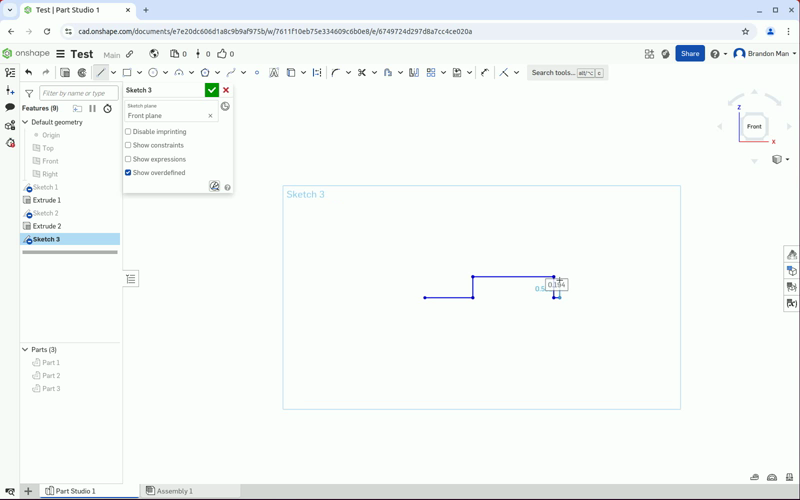
scroll(6)
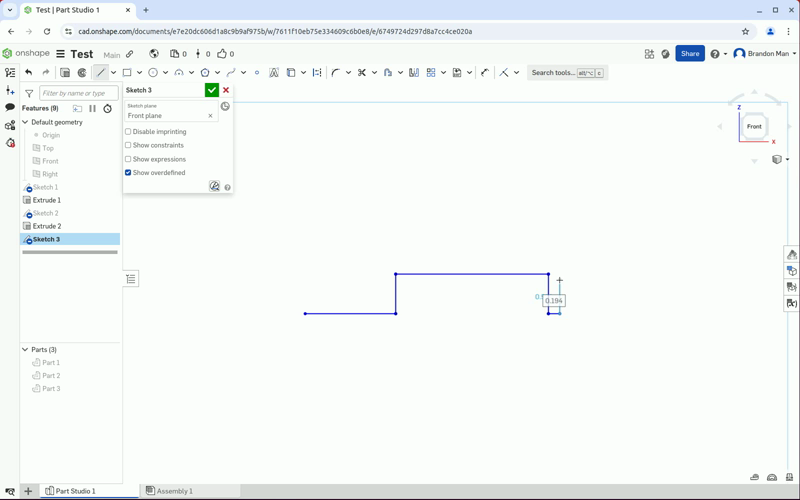
click(559, 279)
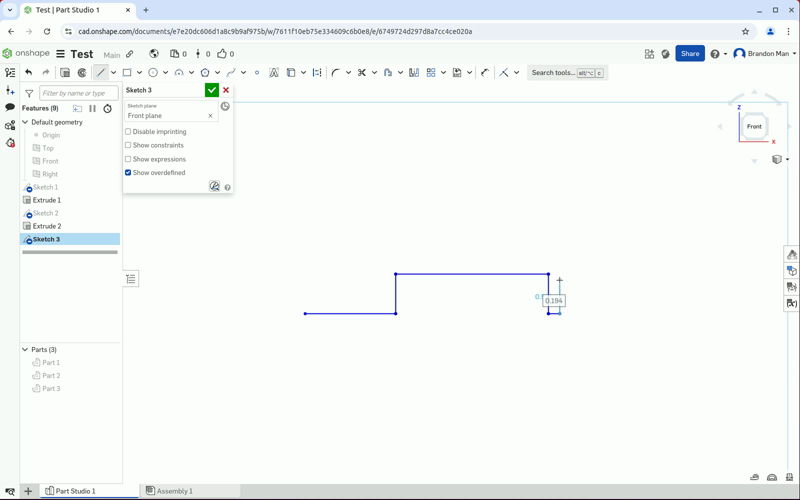
scroll(-6)
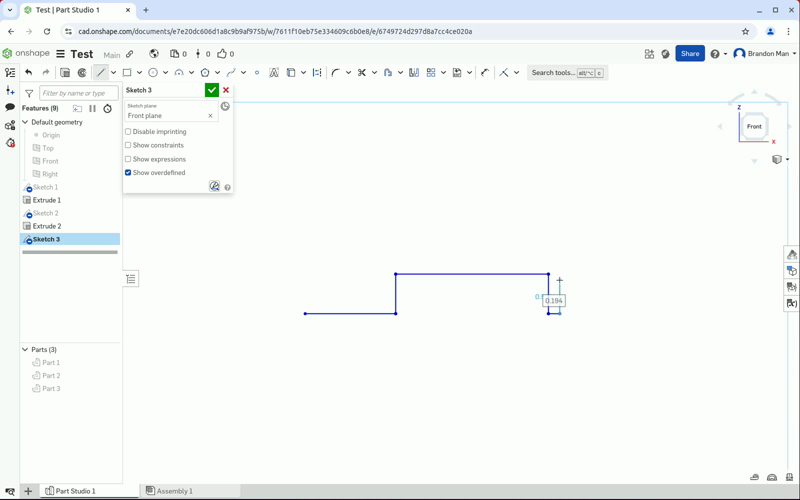
scroll(-6)
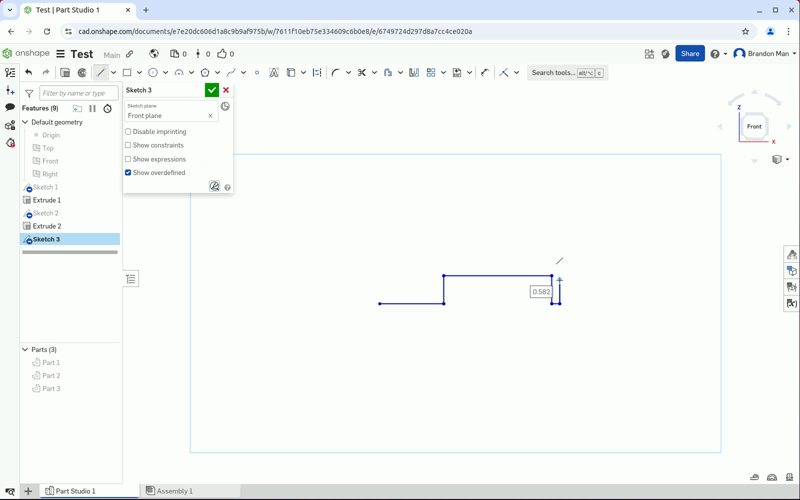
scroll(-6)
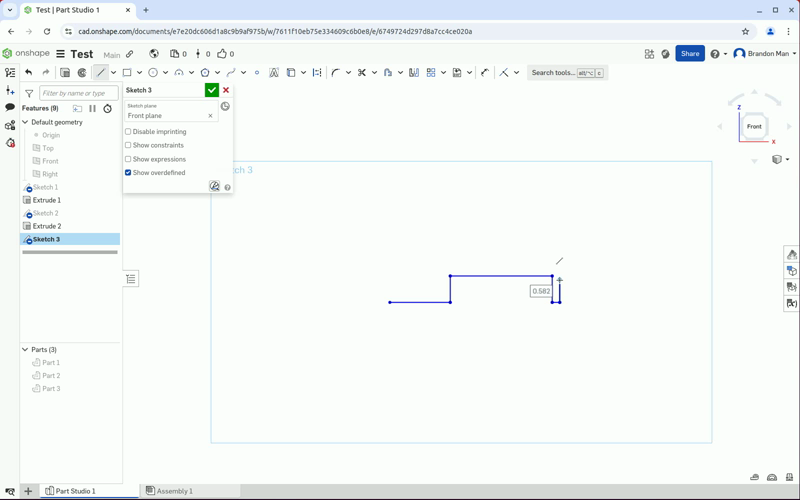
scroll(-6)
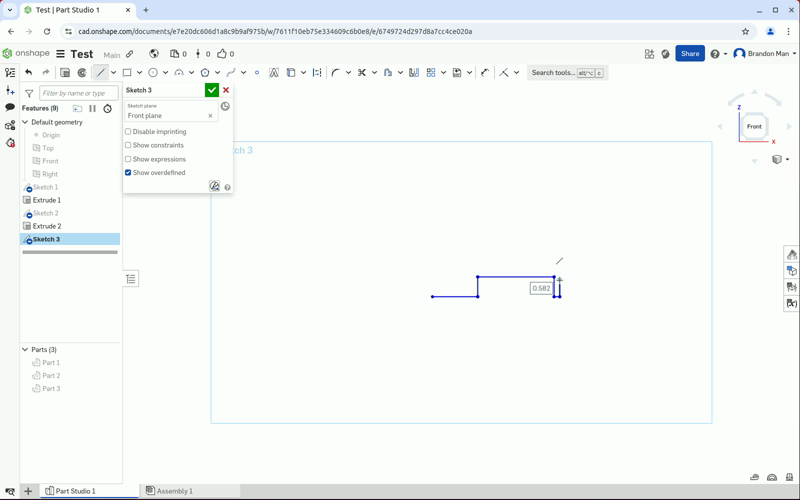
scroll(-6)
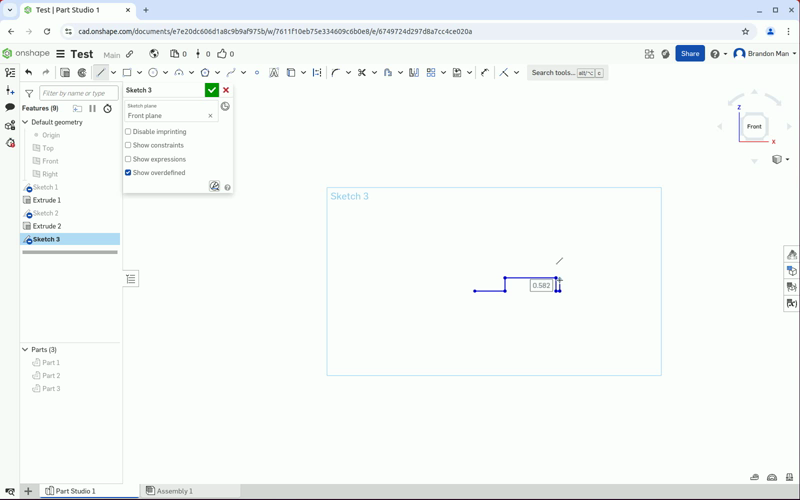
scroll(-6)
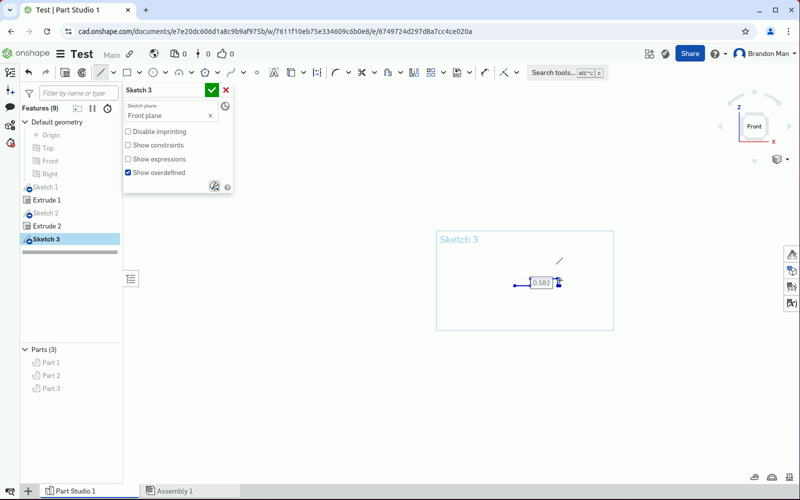
scroll(-6)
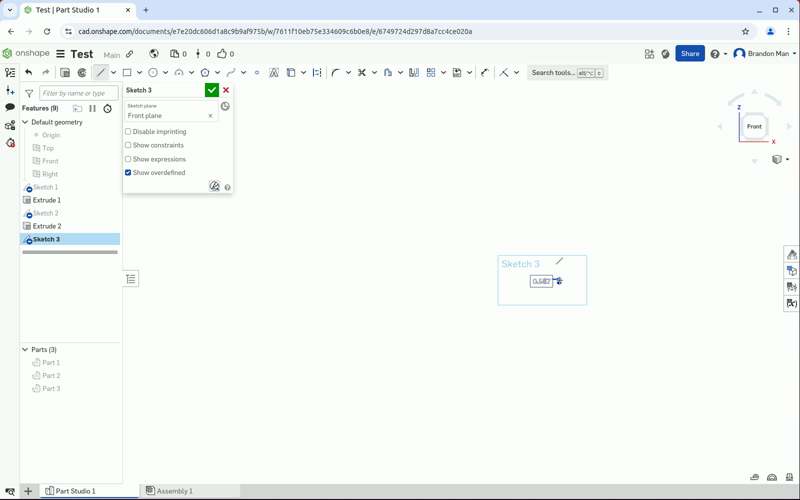
key_up(shift)
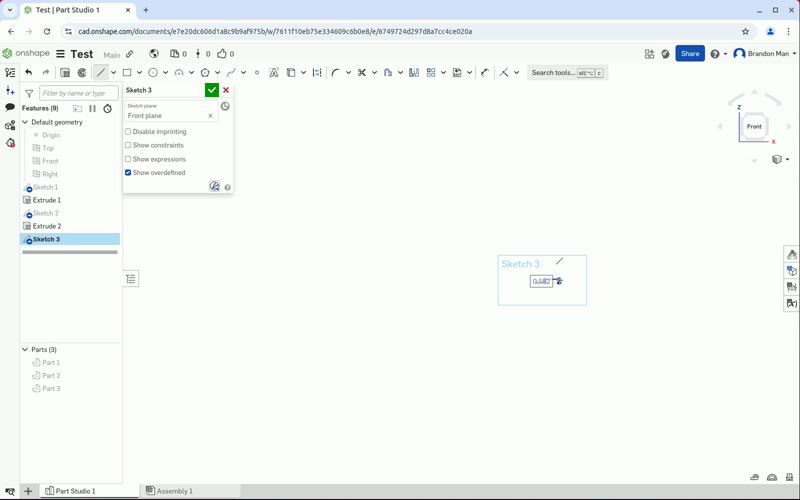
key_down(shift)
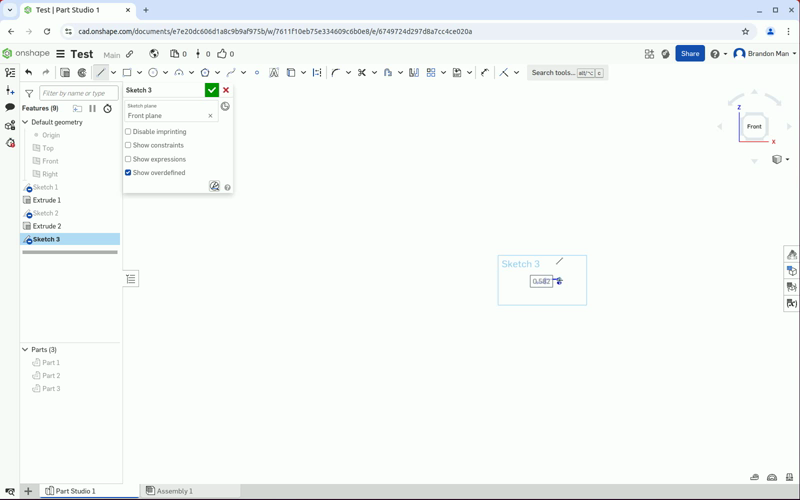
mouse_move(589, 279)
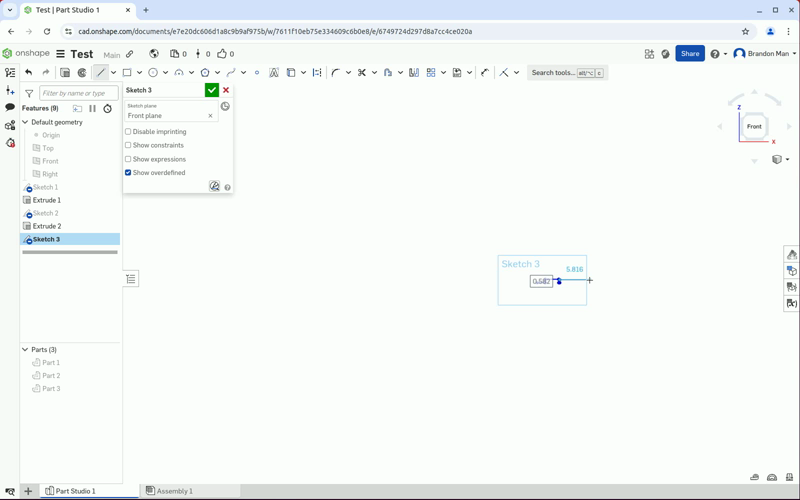
mouse_move(560, 279)
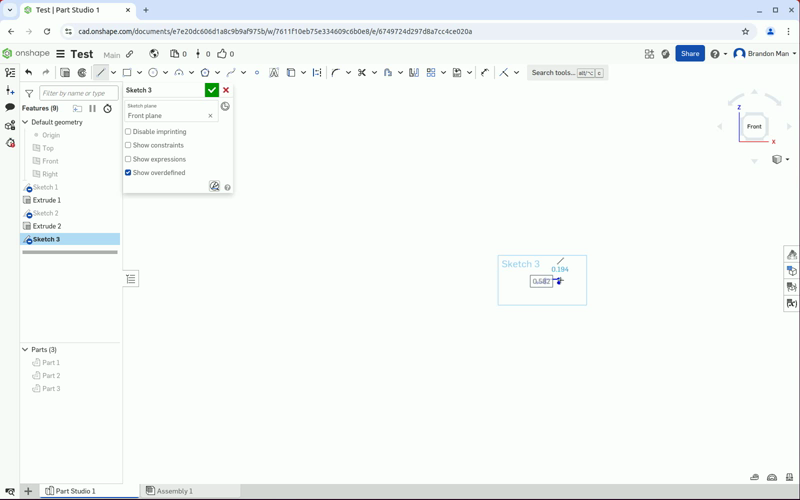
scroll(6)
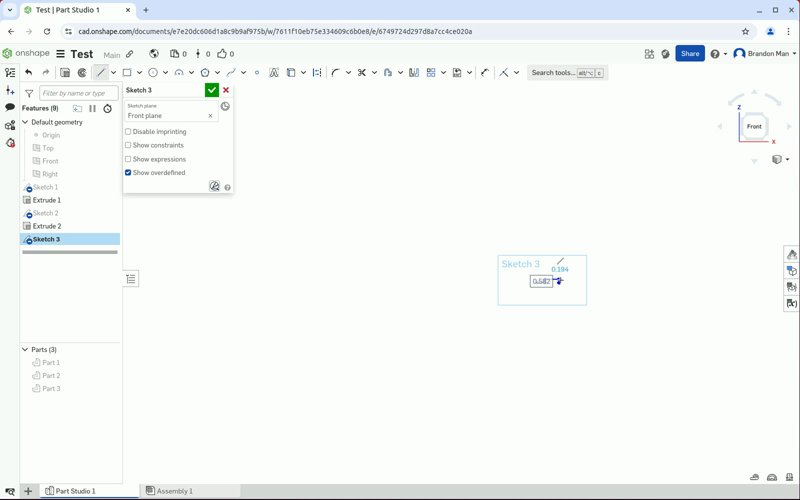
scroll(6)
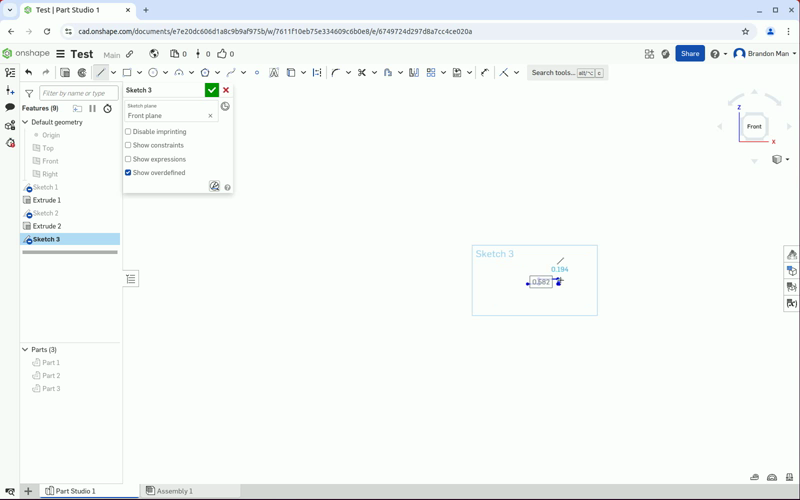
scroll(6)
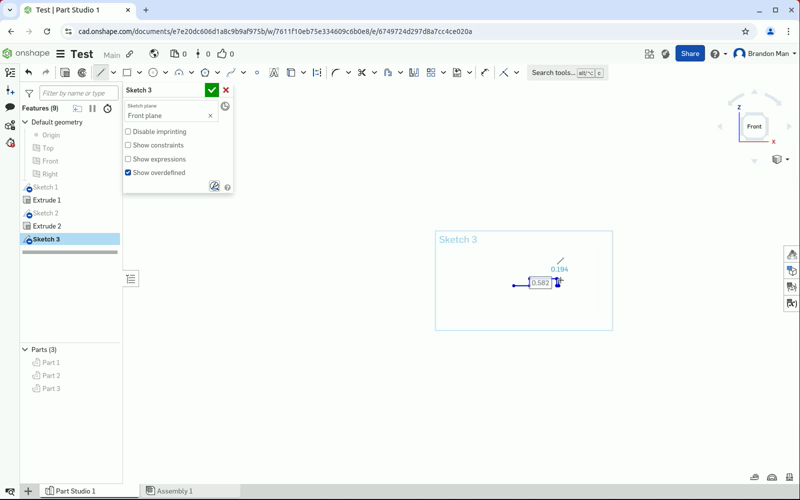
scroll(6)
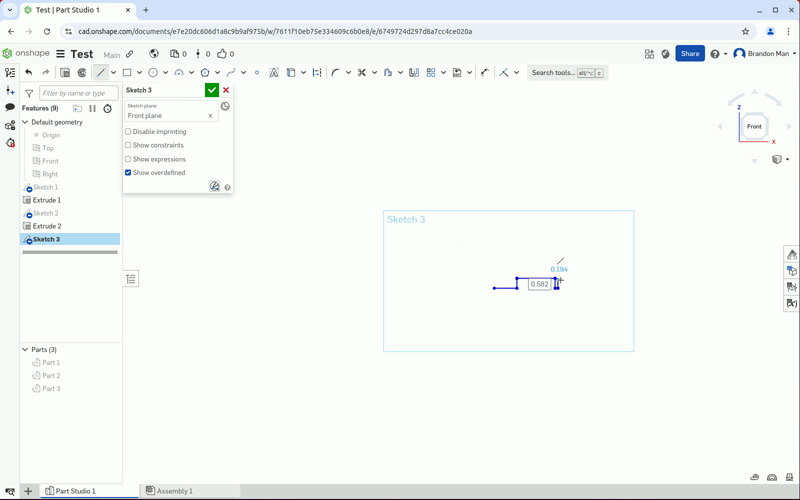
scroll(6)
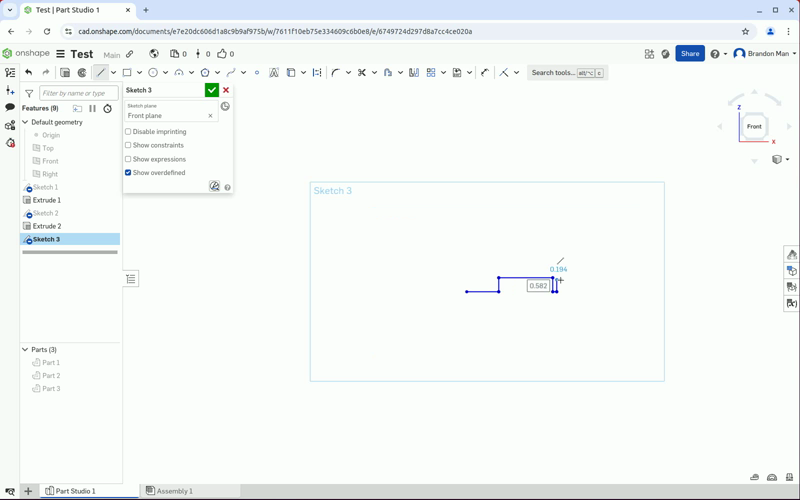
scroll(6)
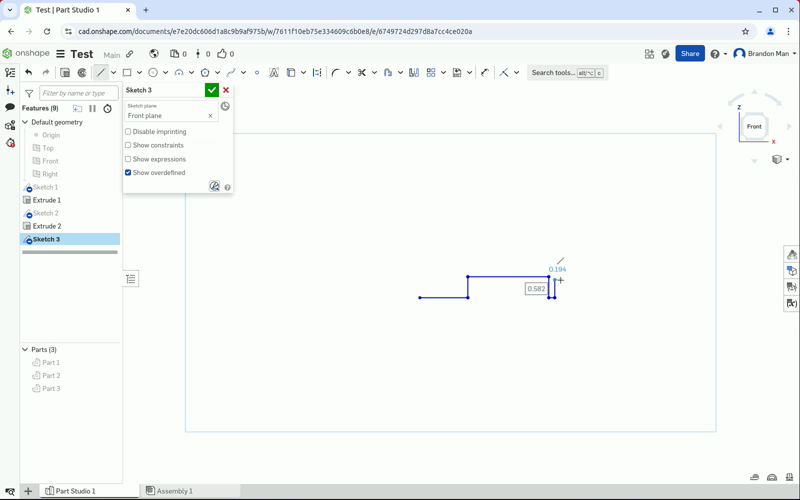
scroll(6)
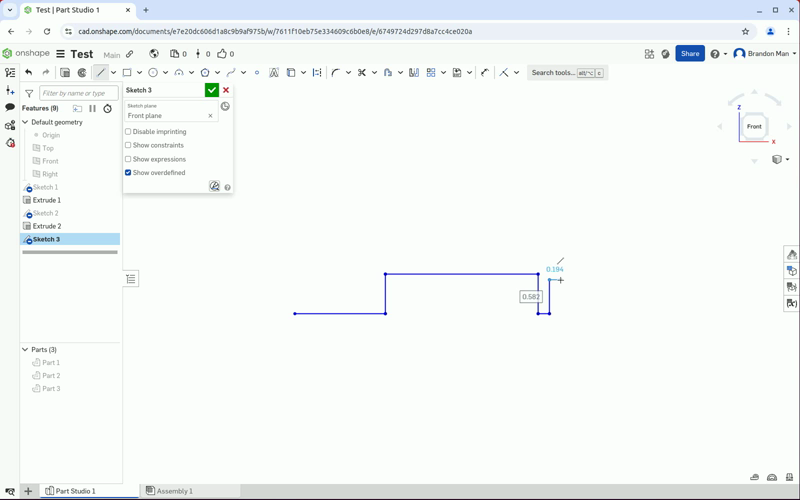
click(560, 279)
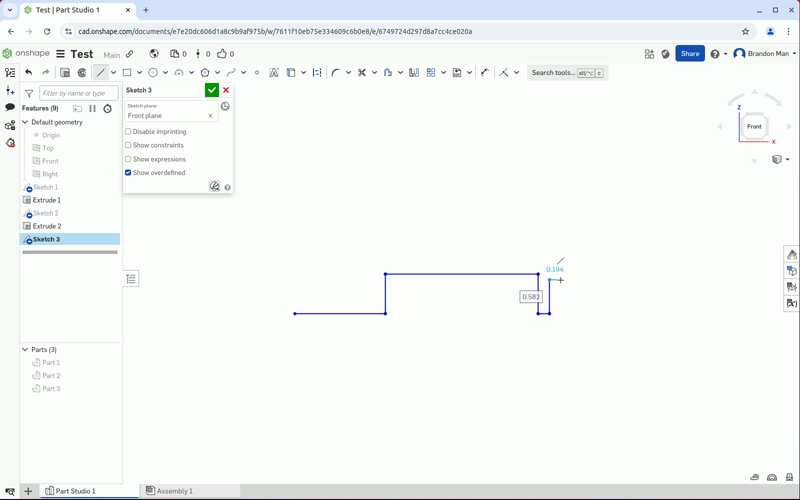
scroll(-6)
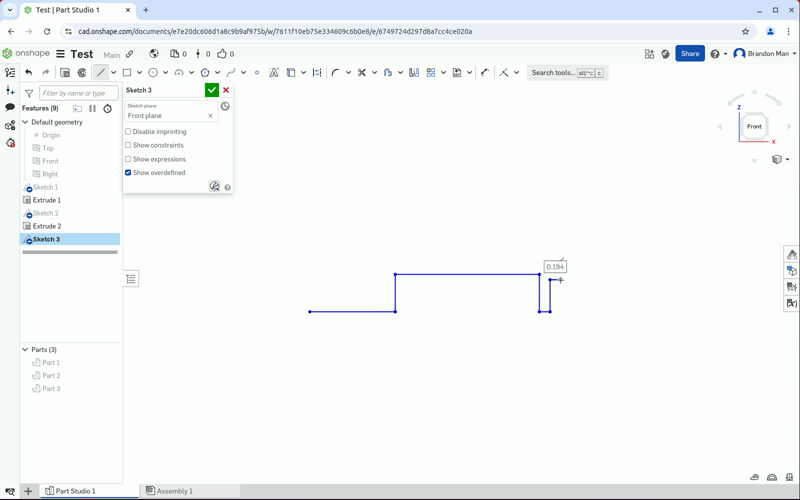
scroll(-6)
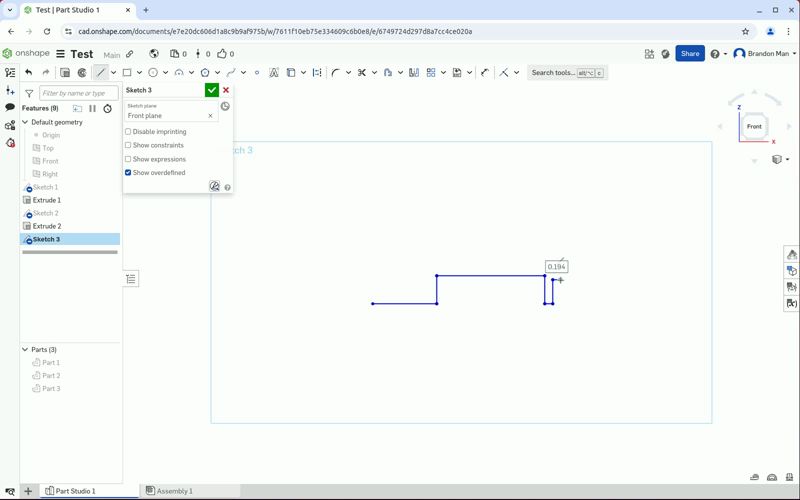
scroll(-6)
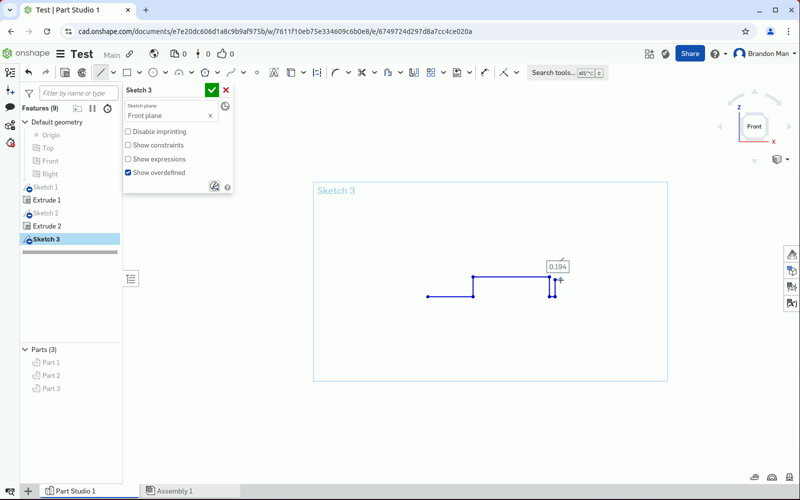
scroll(-6)
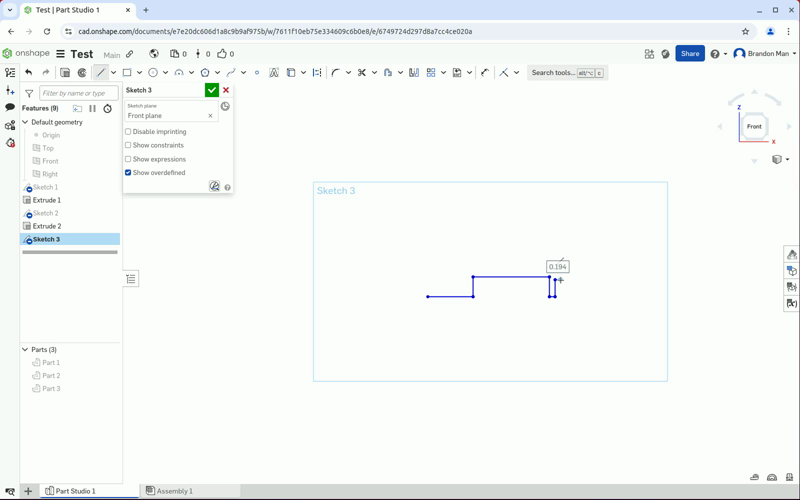
scroll(-6)
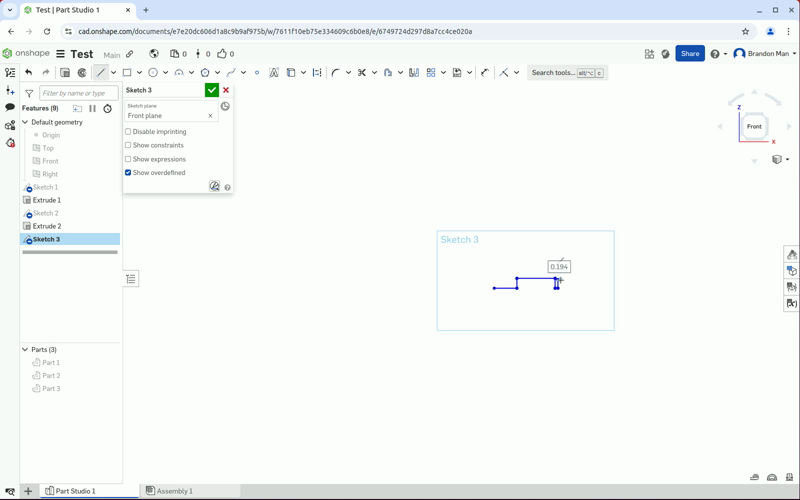
scroll(-6)
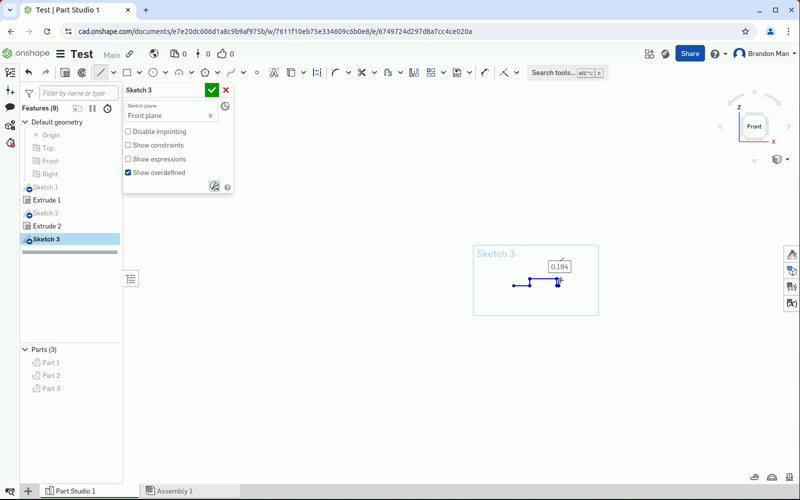
scroll(-6)
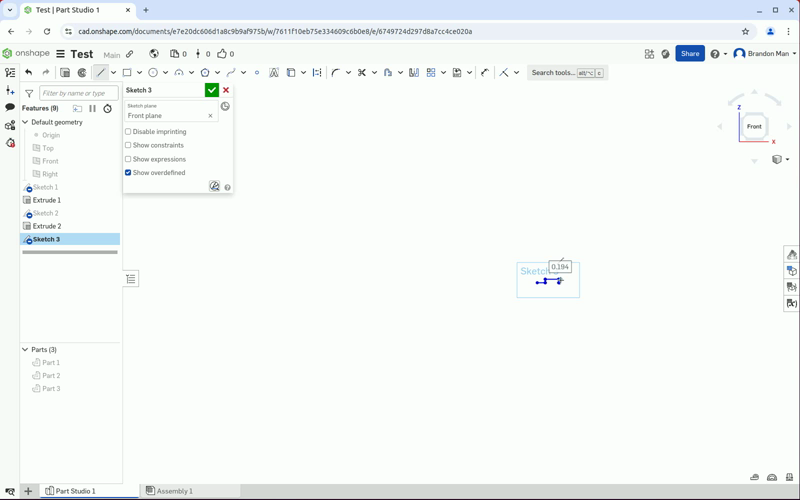
key_up(shift)
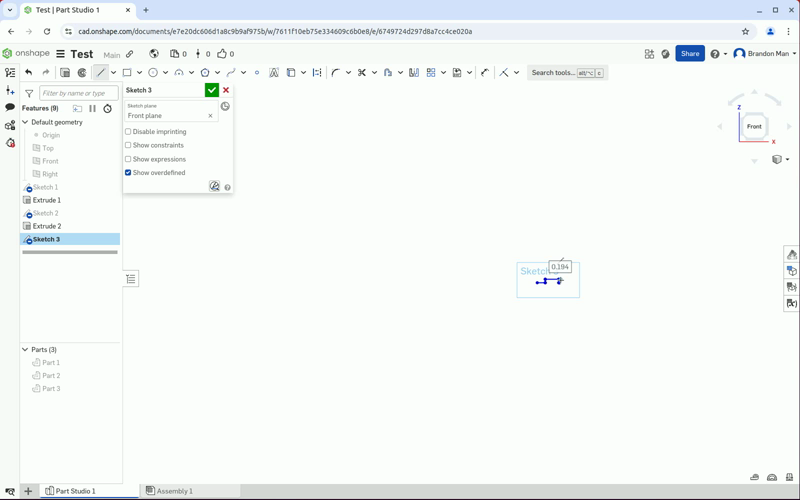
key_down(shift)
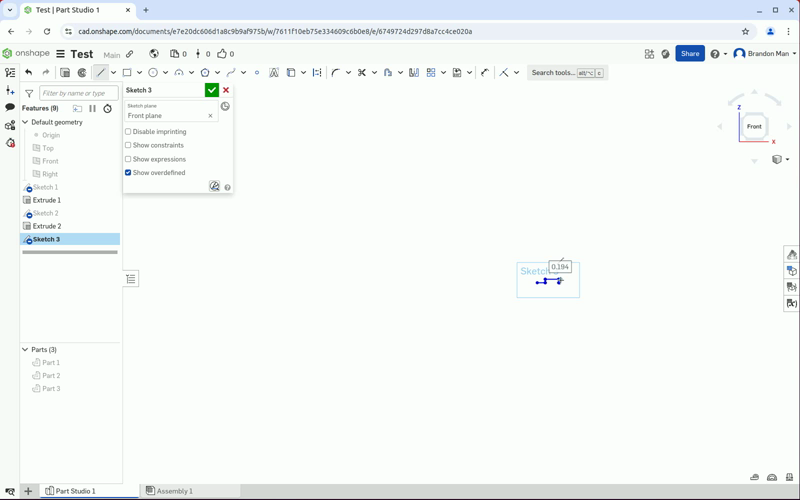
mouse_move(589, 279)
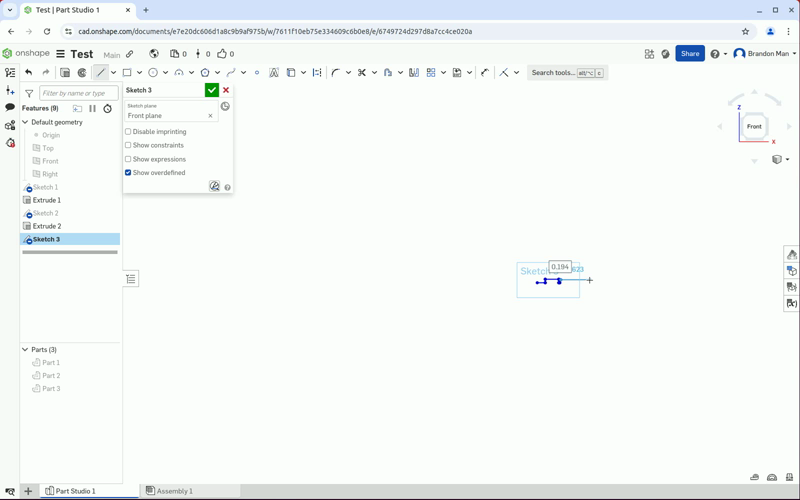
mouse_move(561, 282)
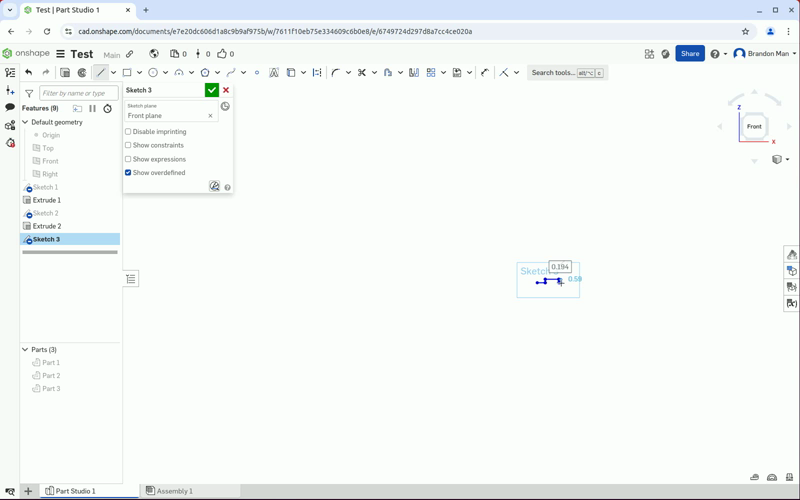
scroll(6)
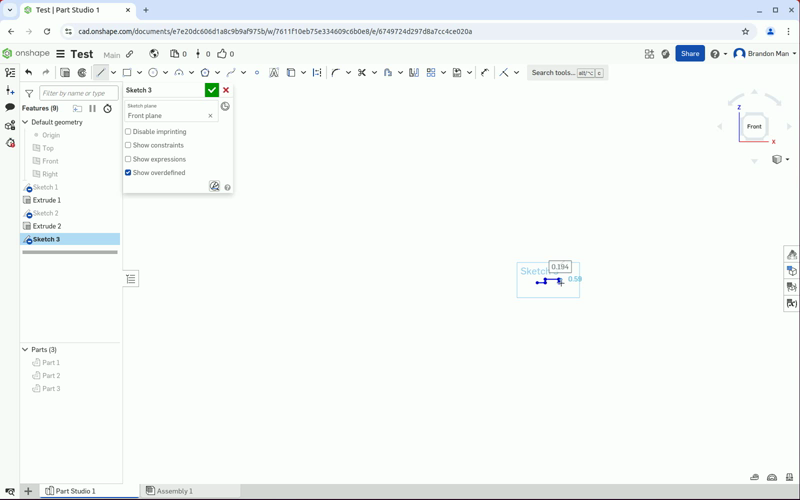
scroll(6)
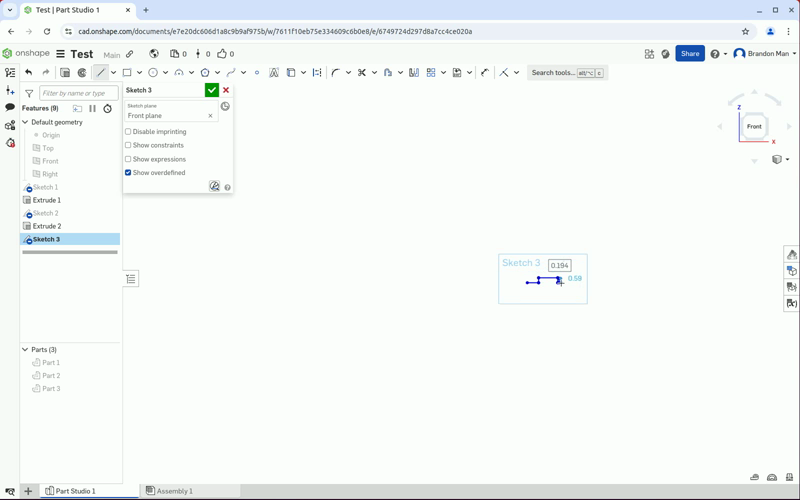
scroll(6)
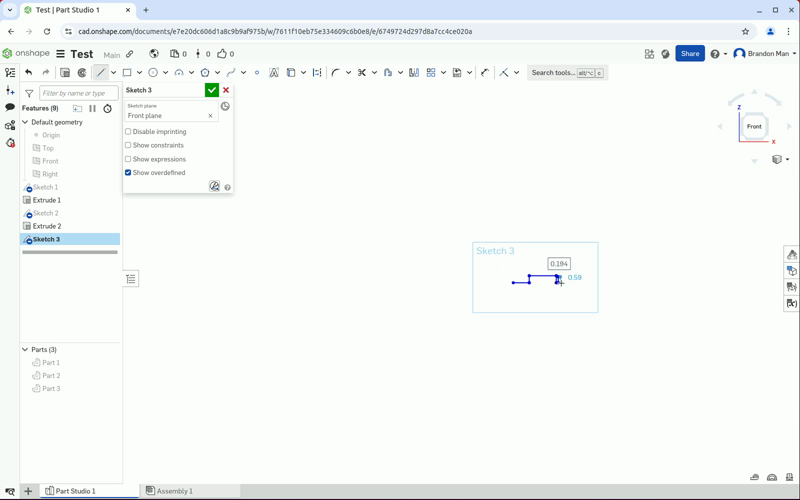
scroll(6)
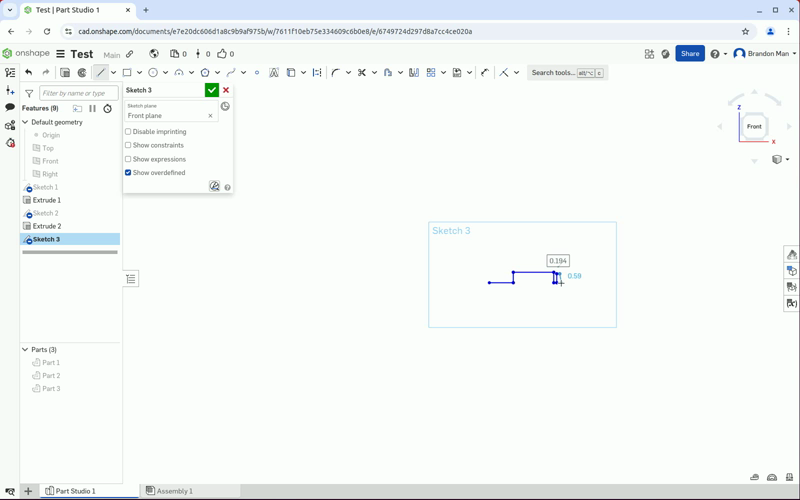
scroll(6)
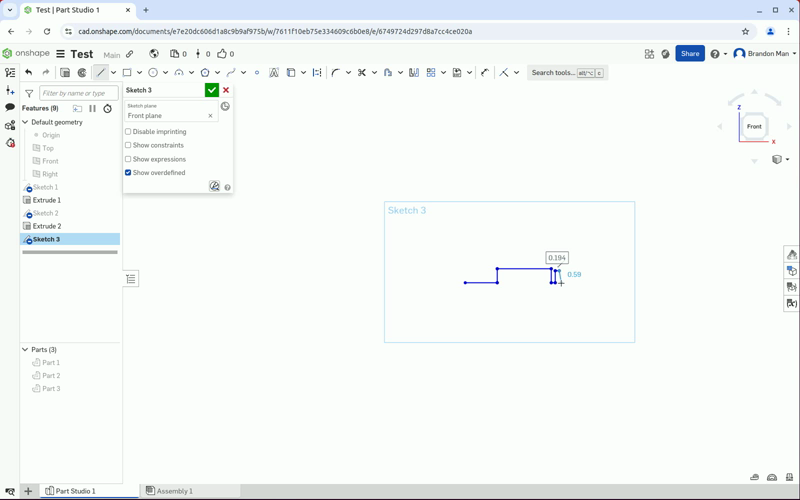
scroll(6)
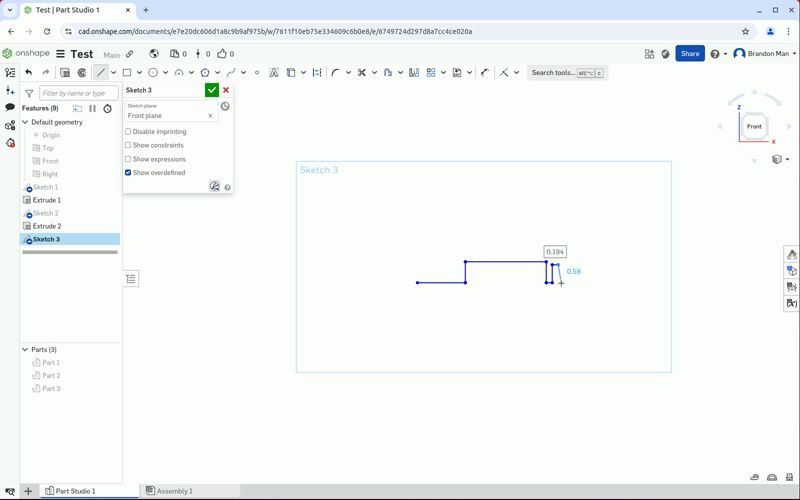
scroll(6)
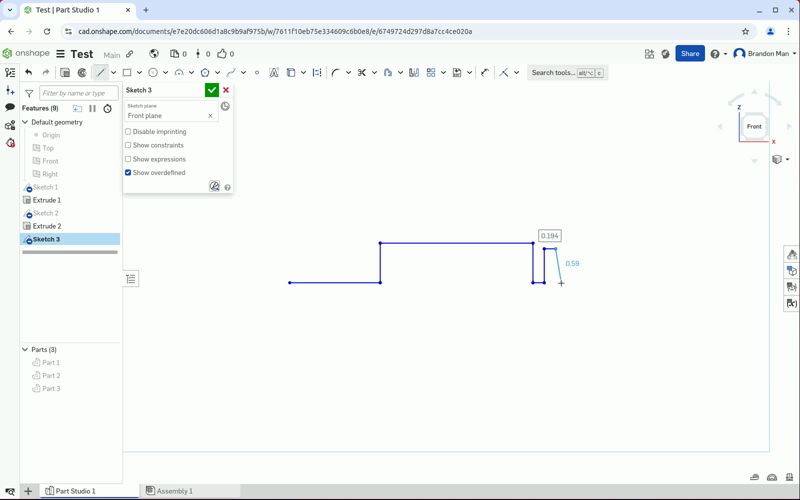
click(561, 282)
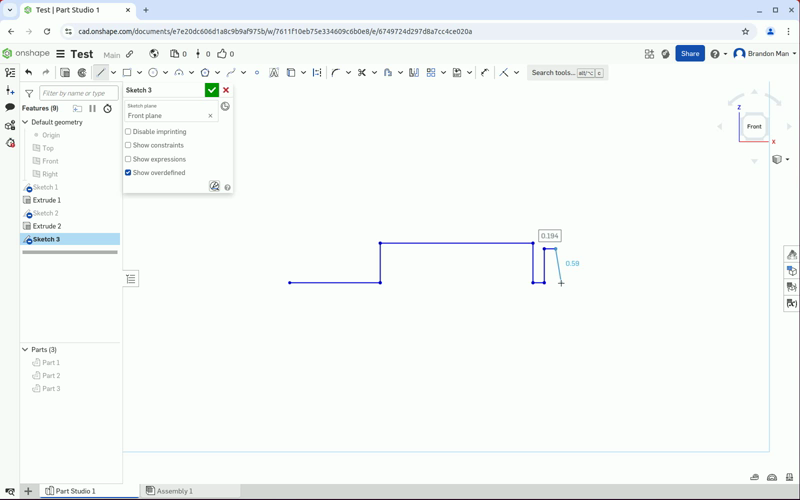
scroll(-6)
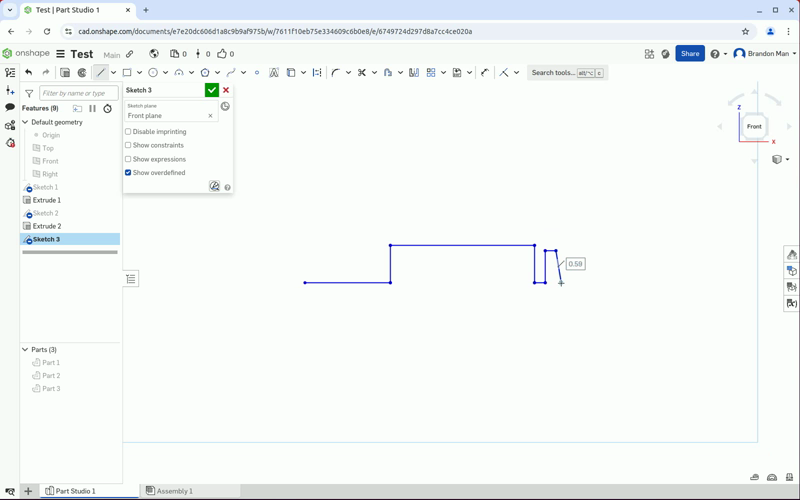
scroll(-6)
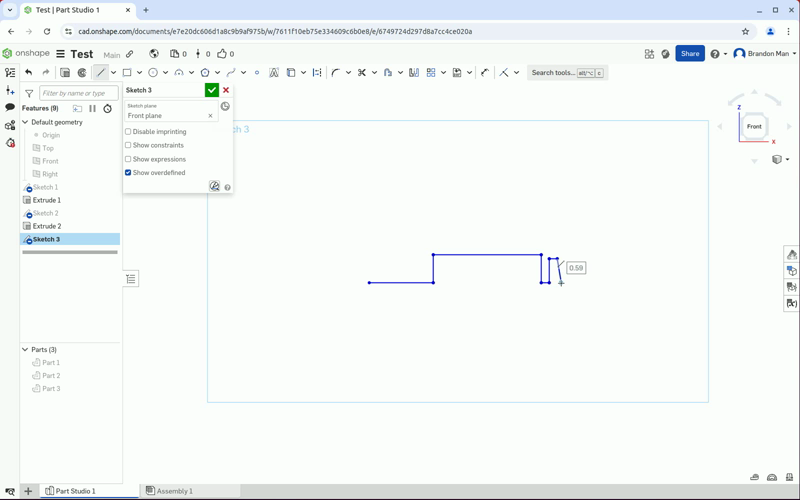
scroll(-6)
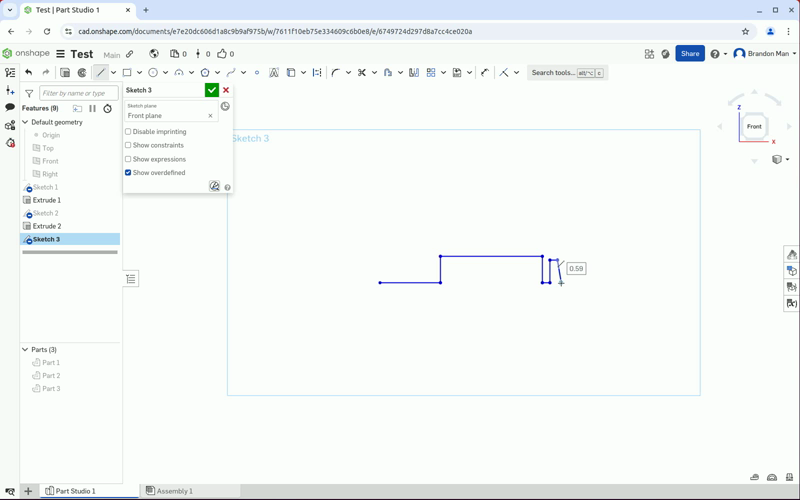
scroll(-6)
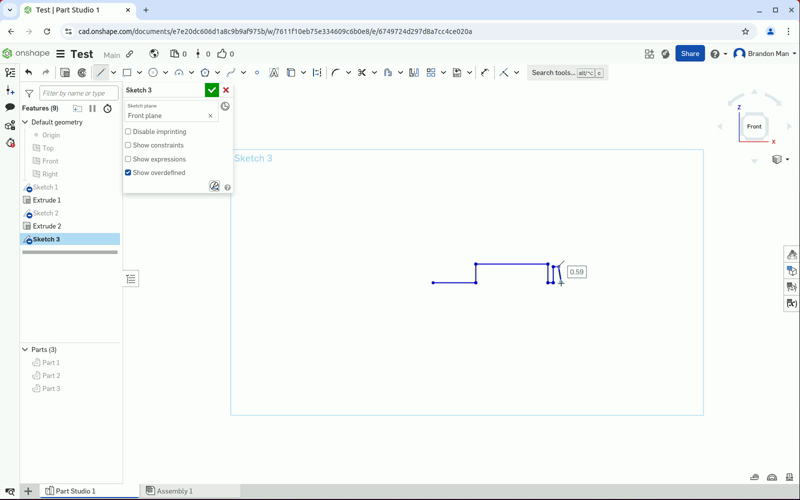
scroll(-6)
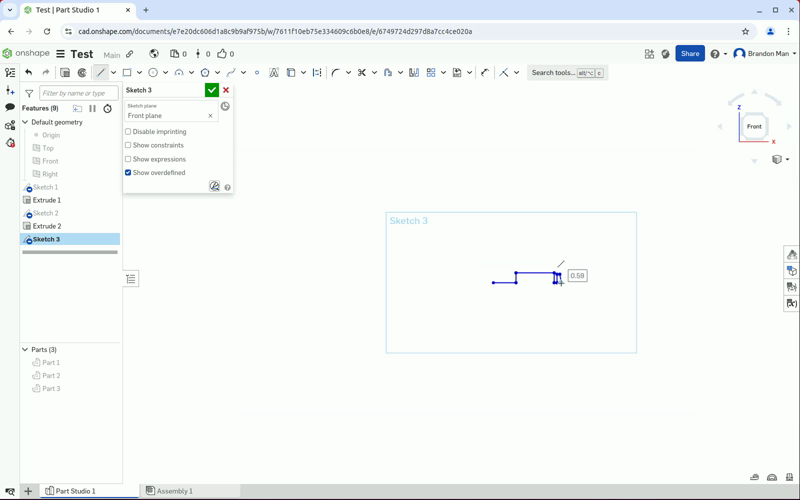
scroll(-6)
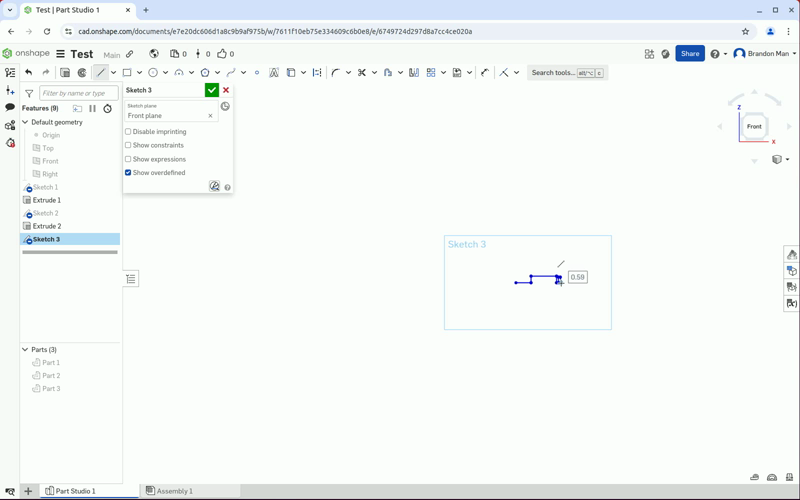
scroll(-6)
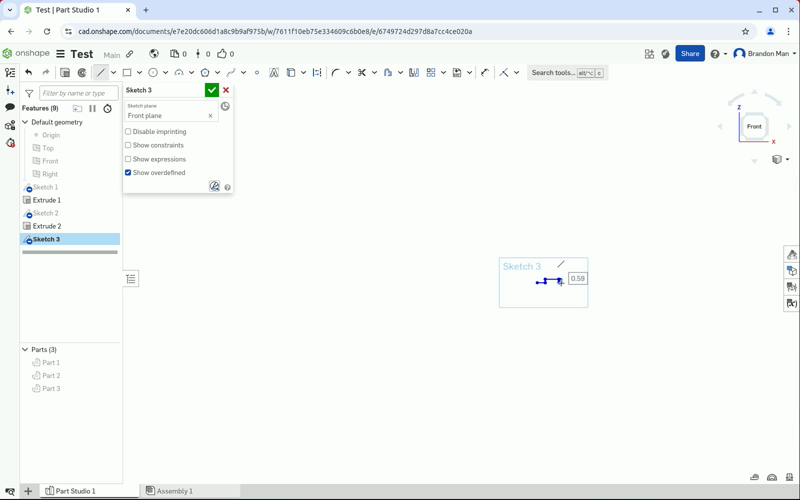
key_up(shift)
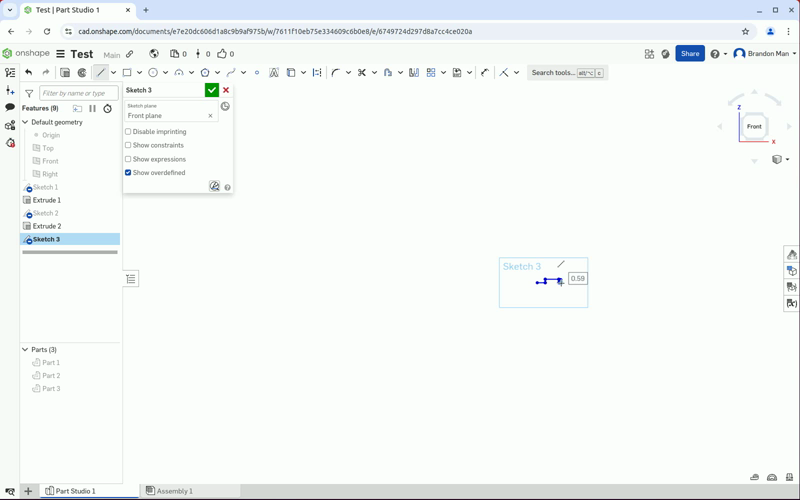
key_down(shift)
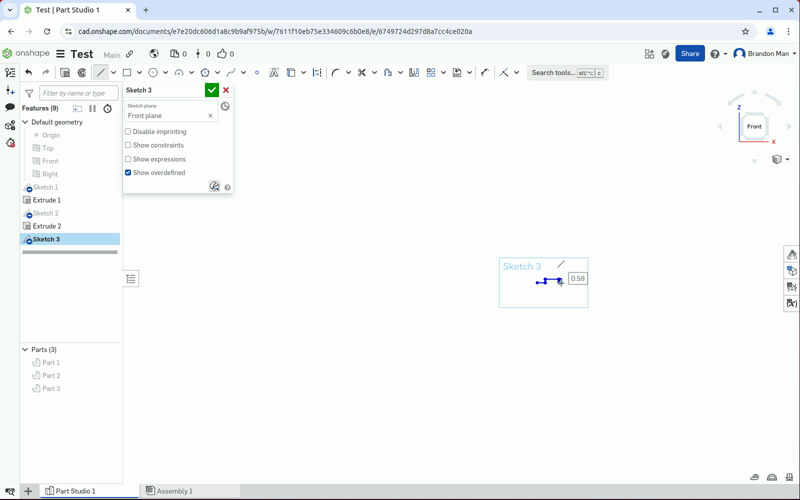
mouse_move(589, 282)
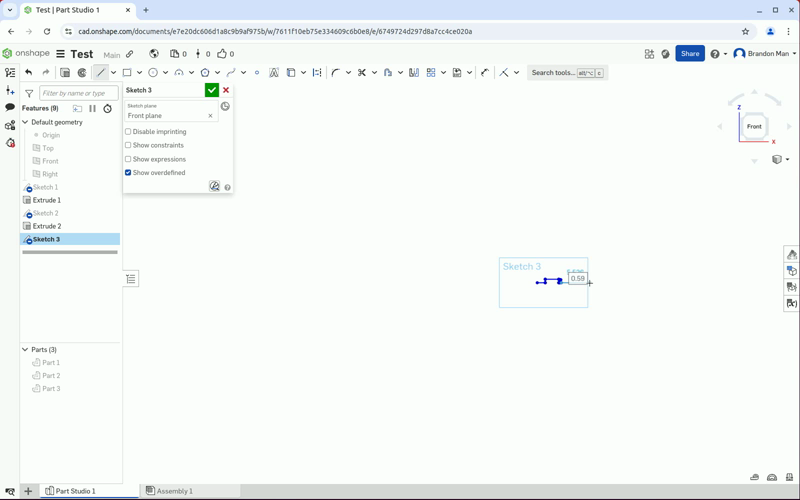
mouse_move(562, 282)
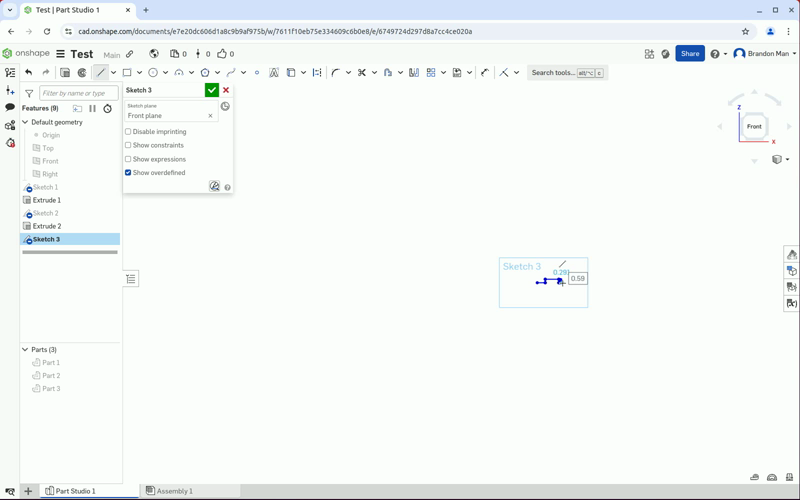
scroll(6)
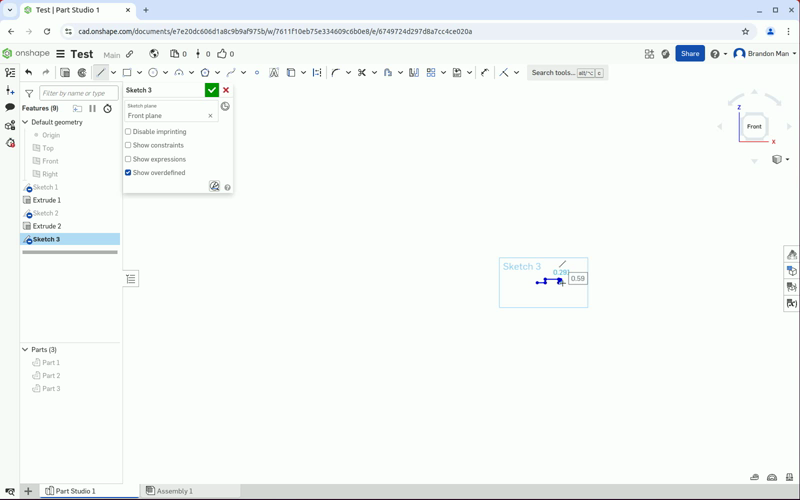
scroll(6)
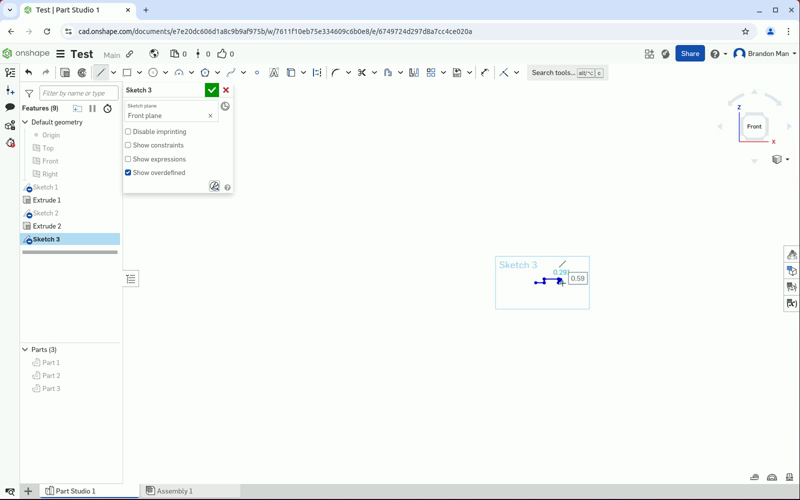
scroll(6)
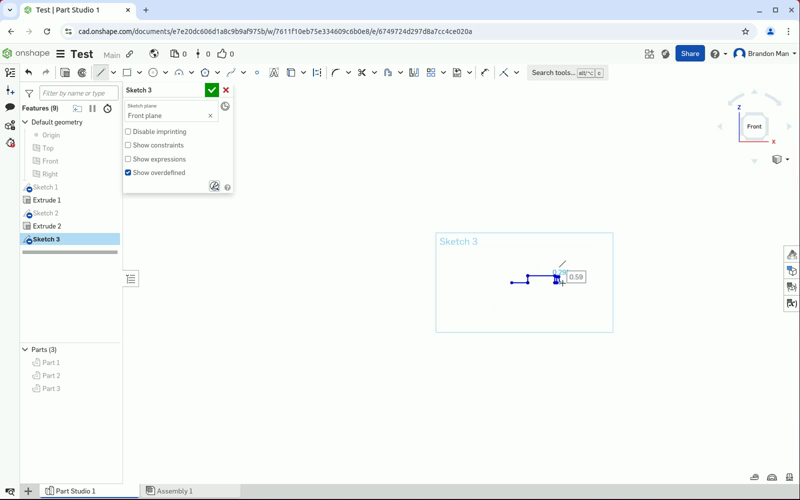
scroll(6)
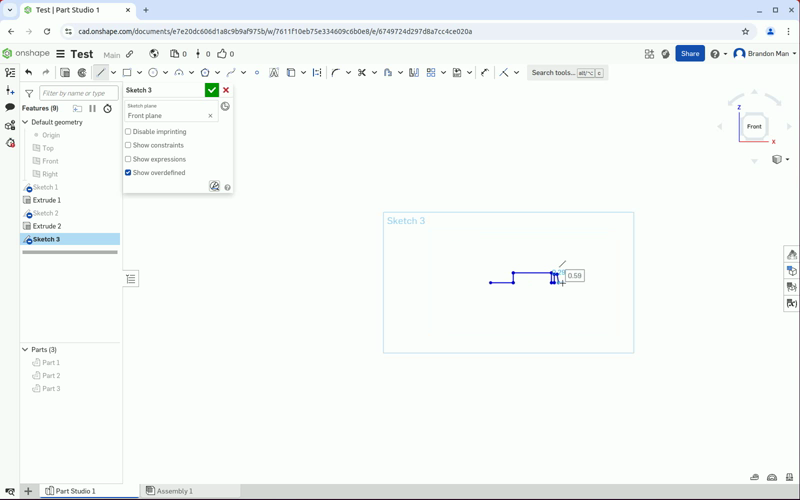
scroll(6)
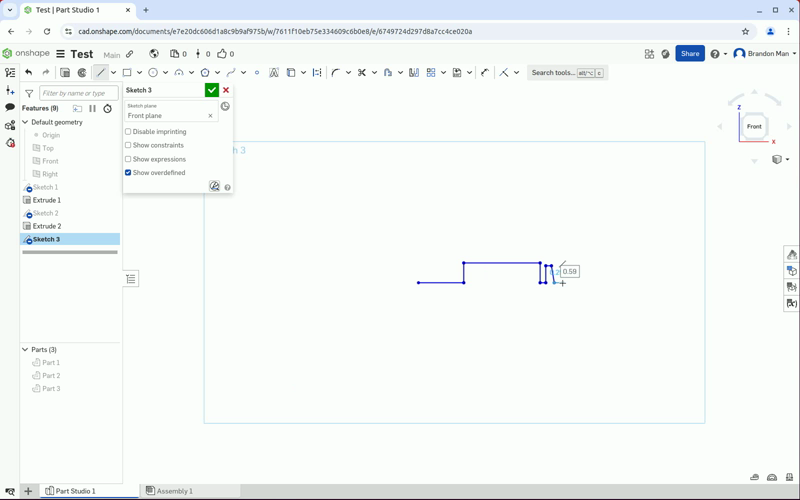
scroll(6)
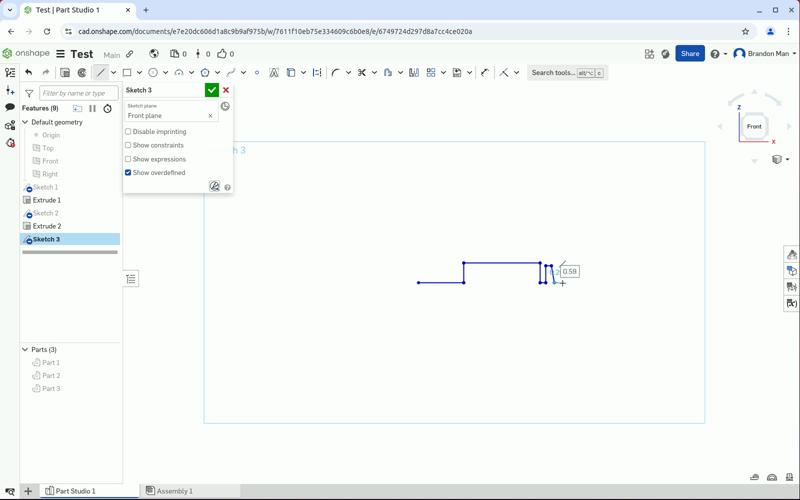
scroll(6)
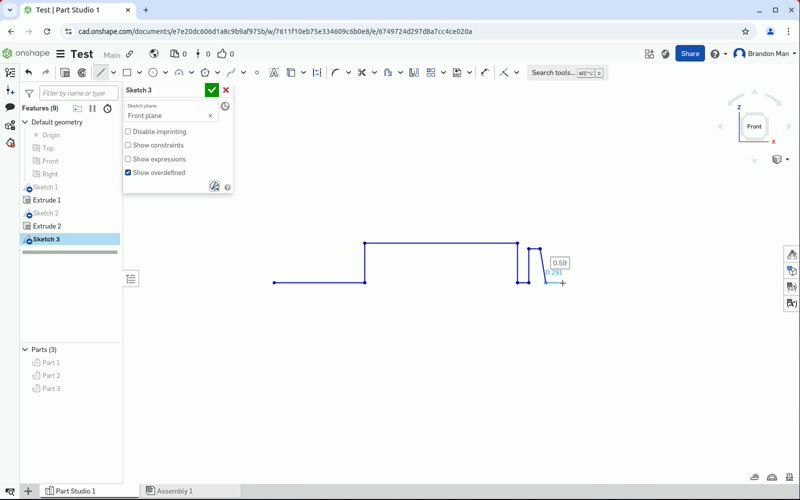
click(562, 282)
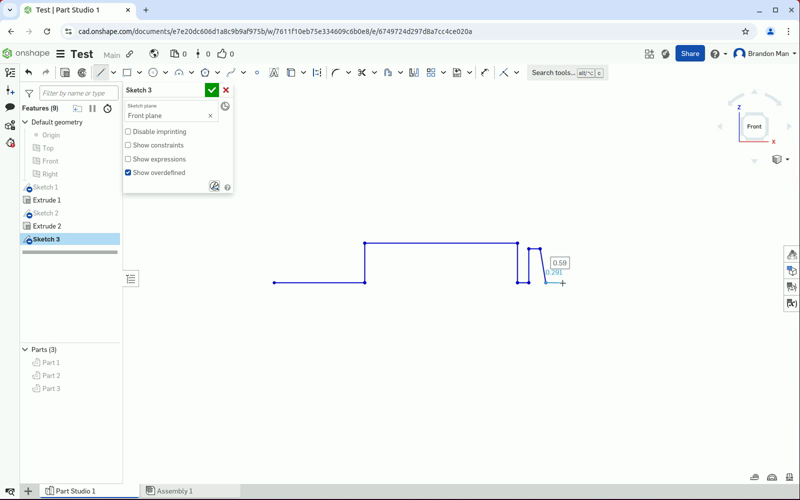
scroll(-6)
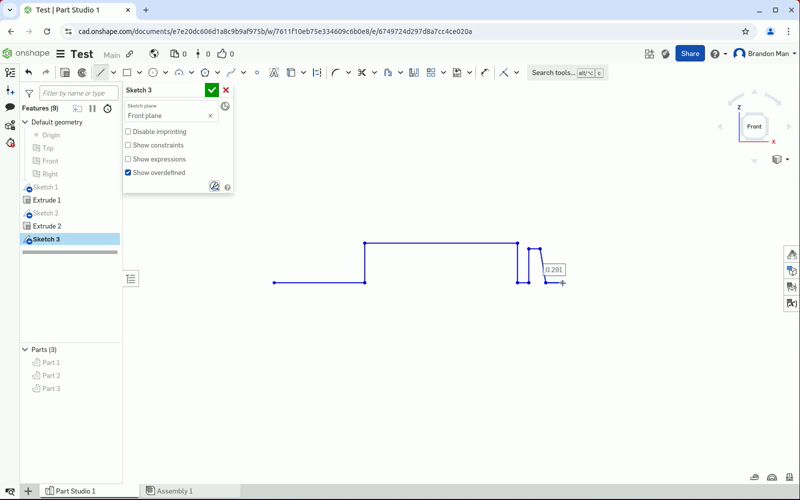
scroll(-6)
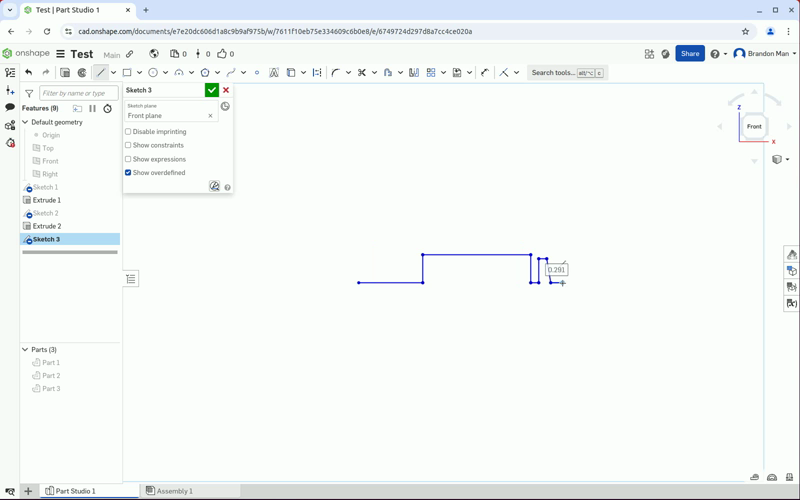
scroll(-6)
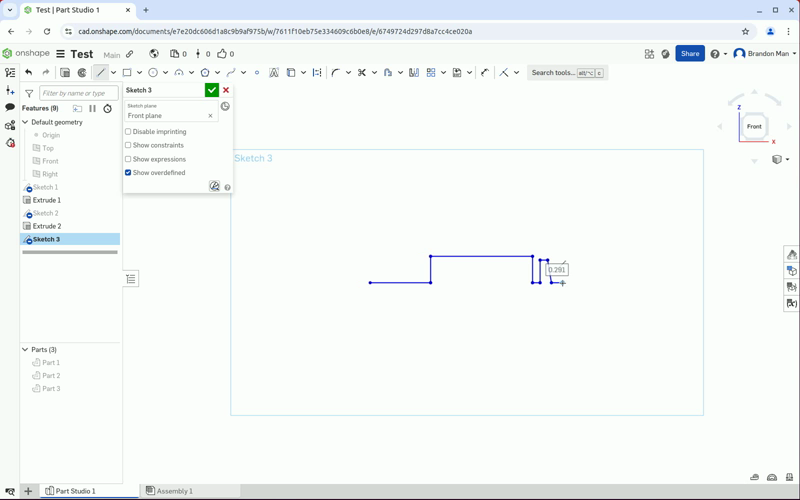
scroll(-6)
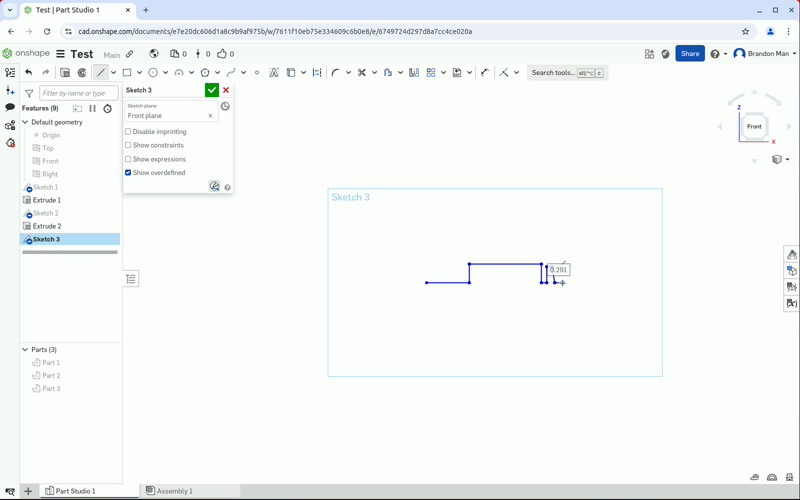
scroll(-6)
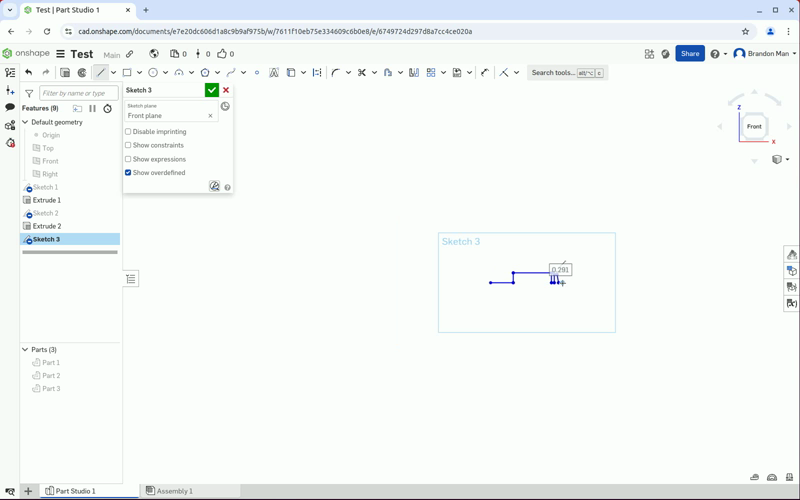
scroll(-6)
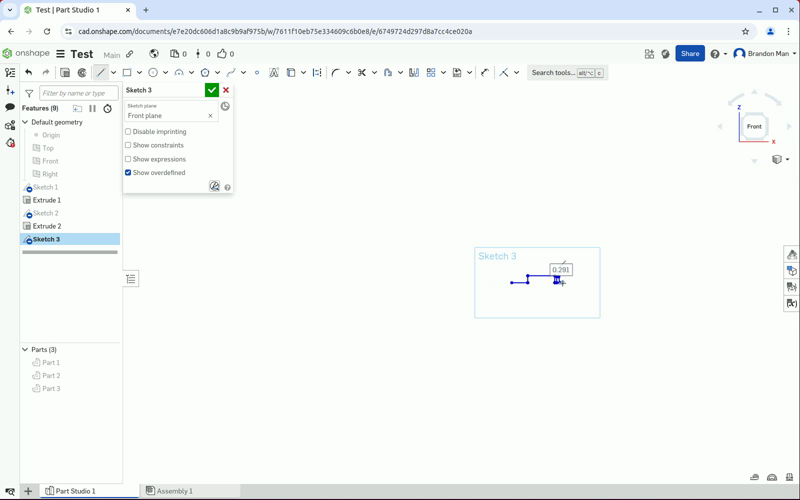
scroll(-6)
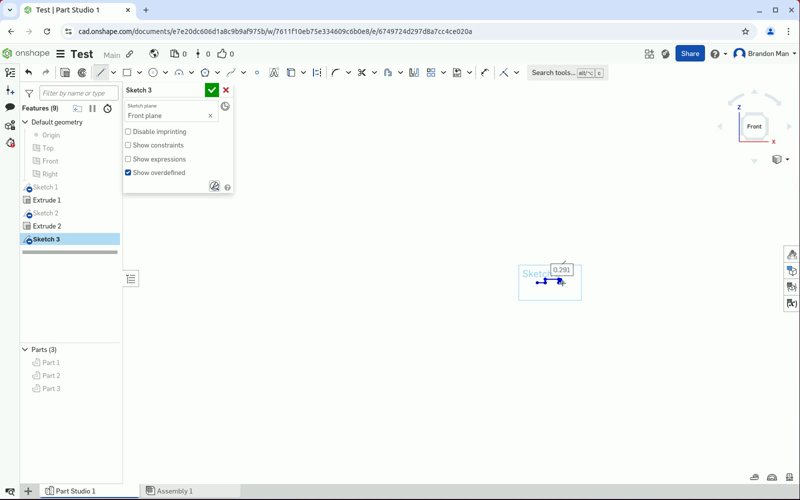
key_up(shift)
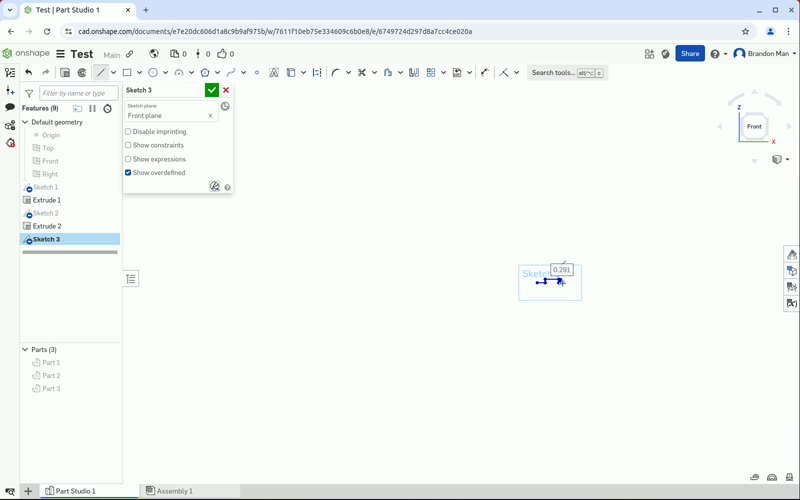
key_down(shift)
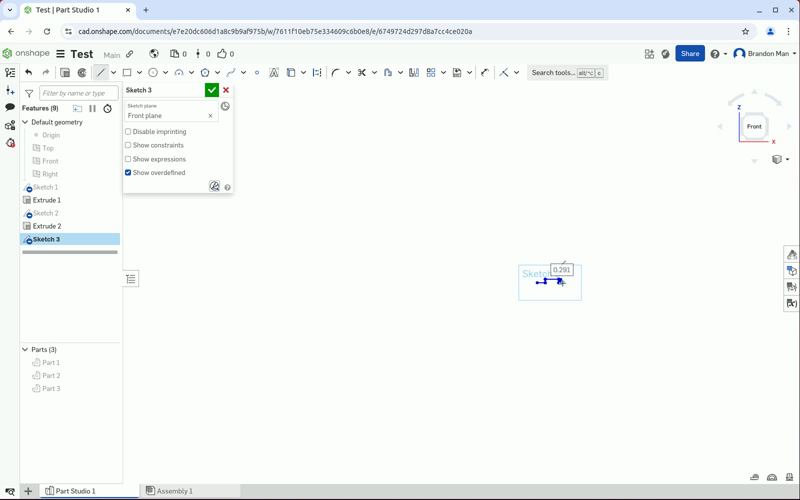
mouse_move(589, 282)
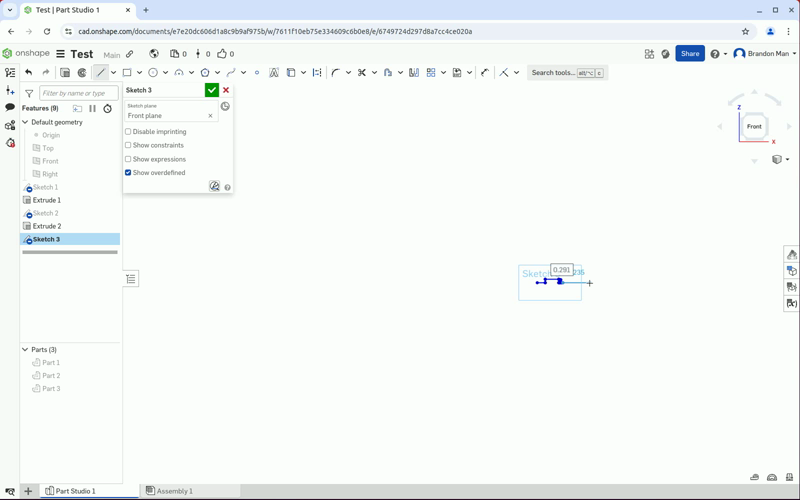
mouse_move(562, 278)
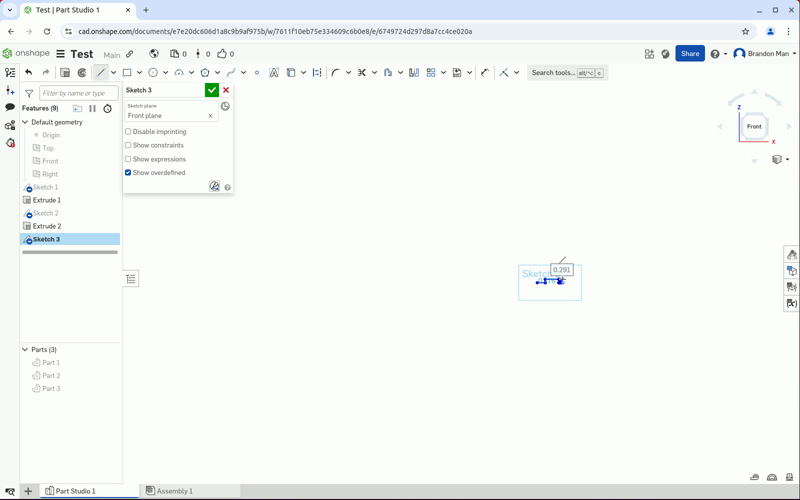
scroll(6)
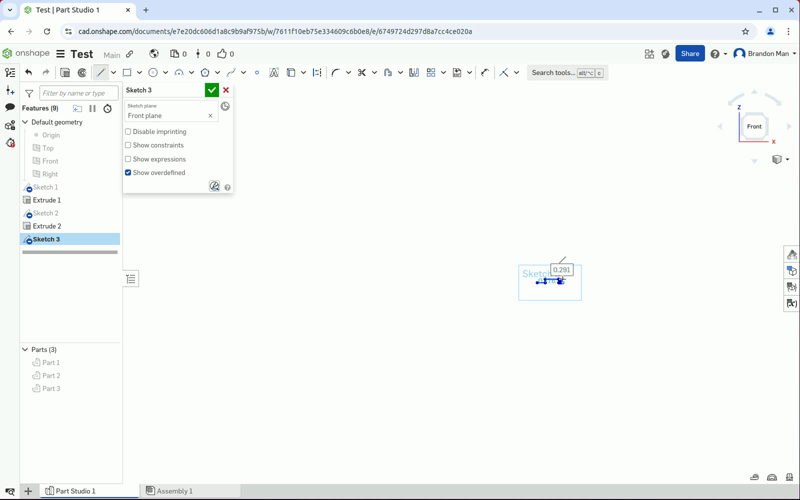
scroll(6)
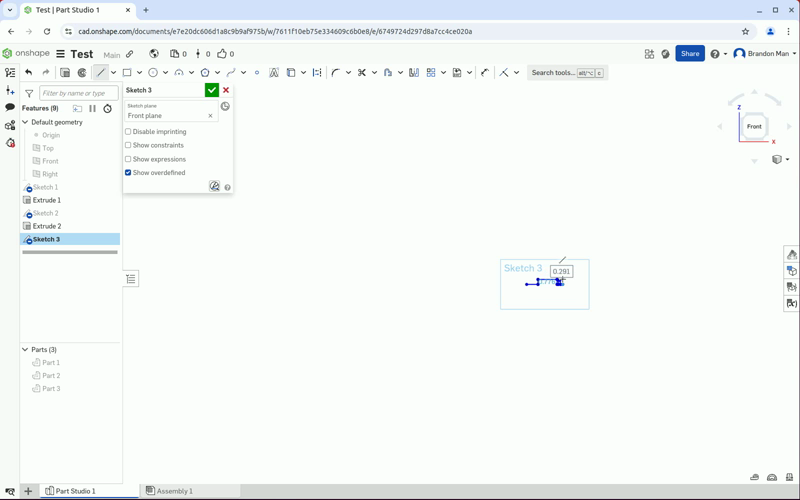
scroll(6)
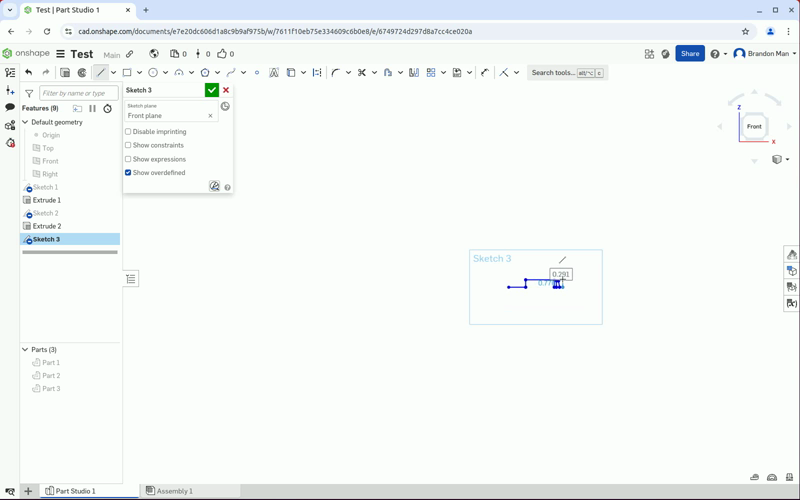
scroll(6)
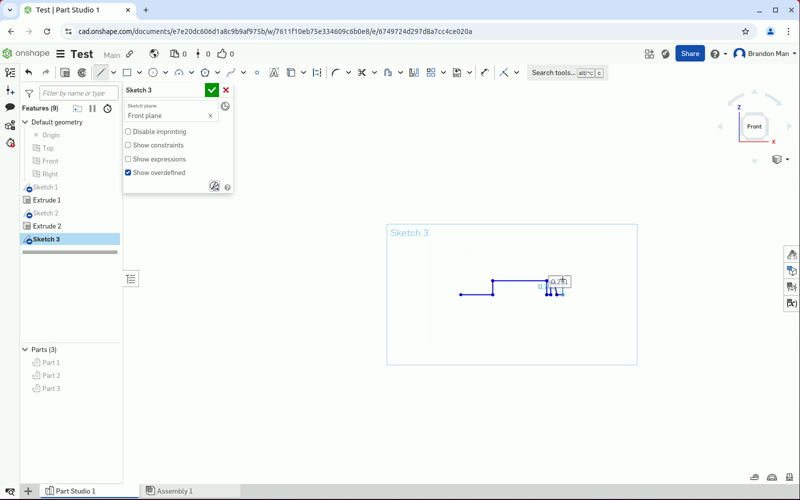
scroll(6)
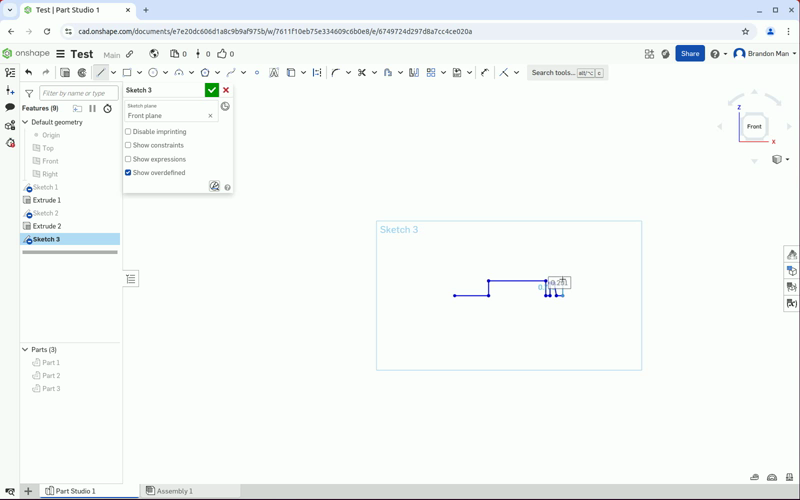
scroll(6)
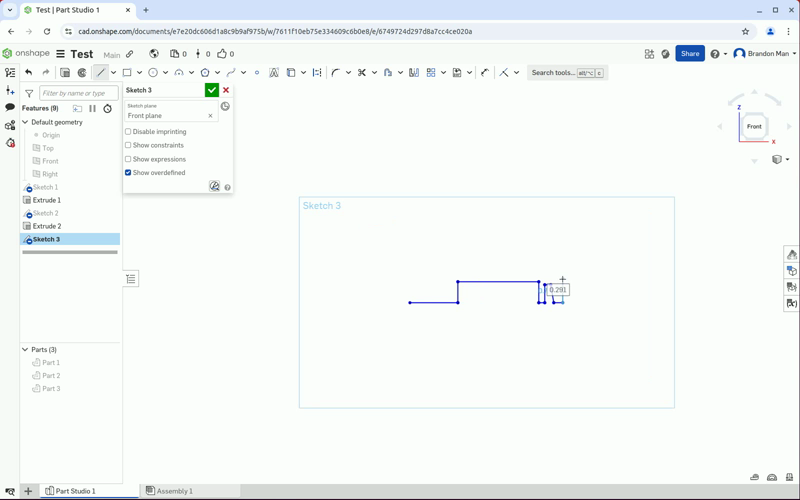
scroll(6)
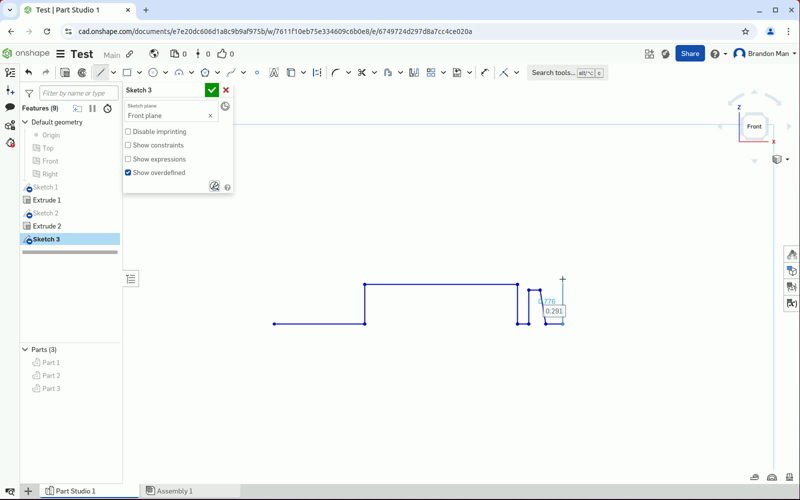
click(562, 278)
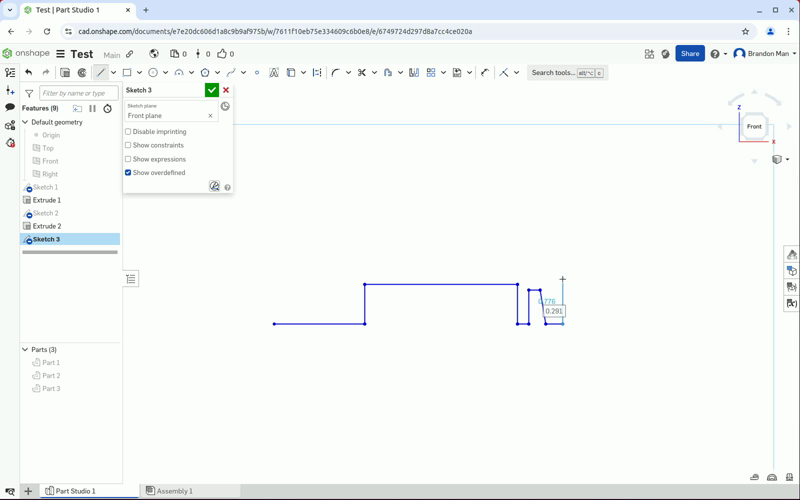
scroll(-6)
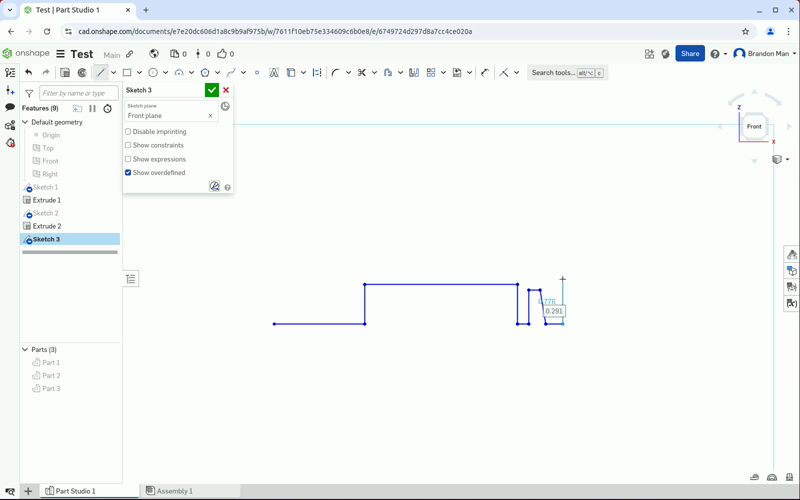
scroll(-6)
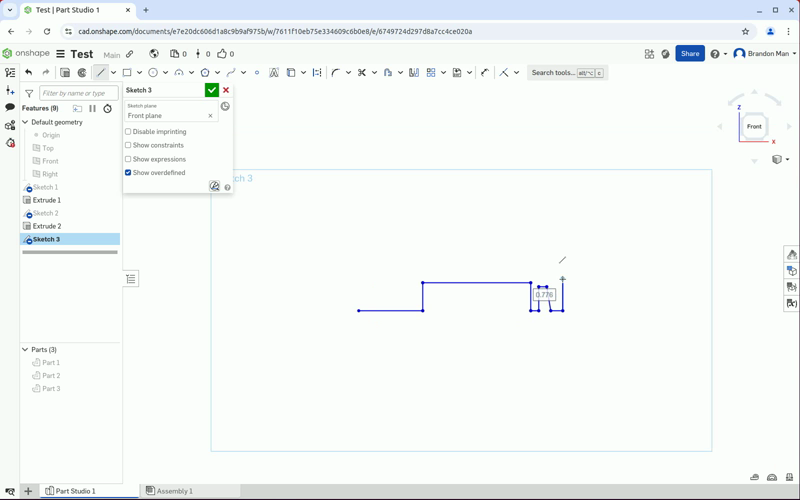
scroll(-6)
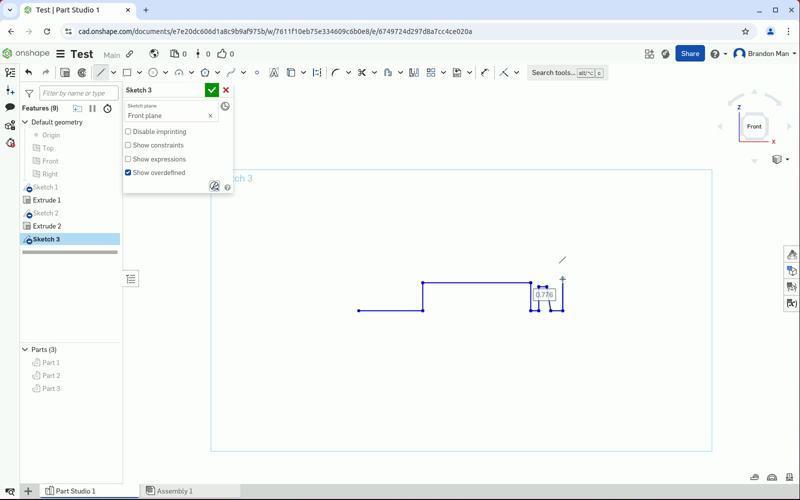
scroll(-6)
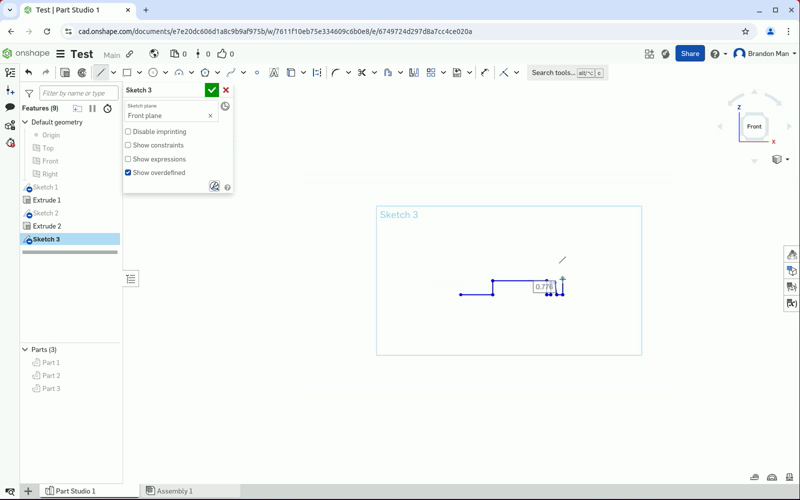
scroll(-6)
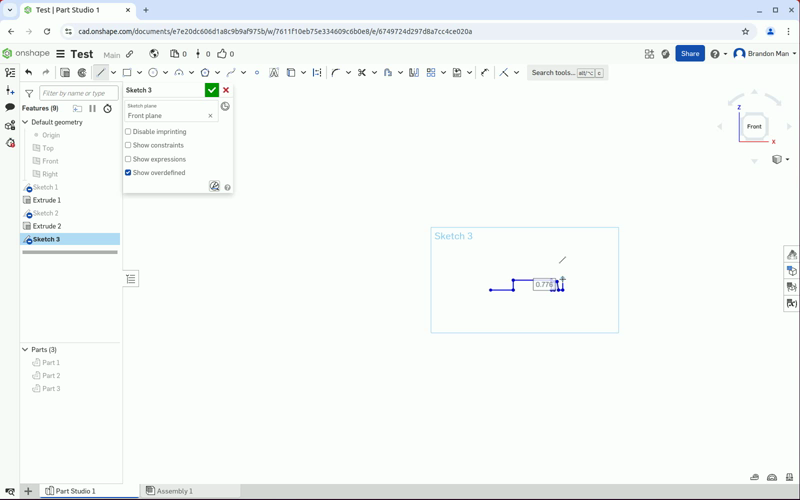
scroll(-6)
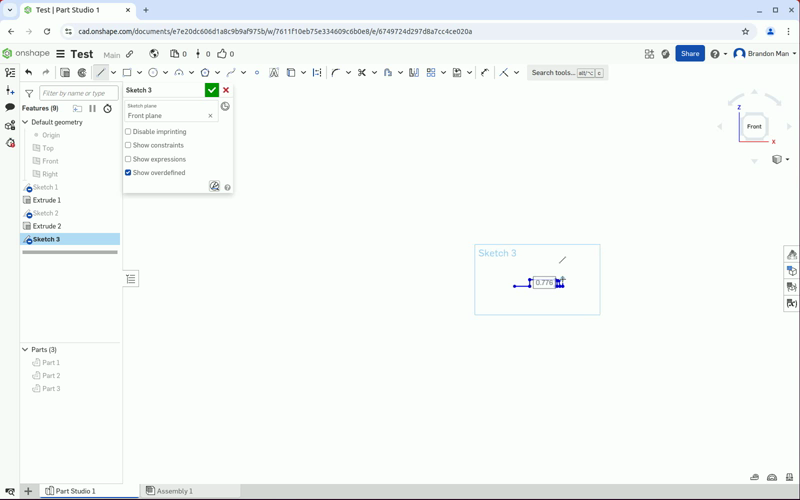
scroll(-6)
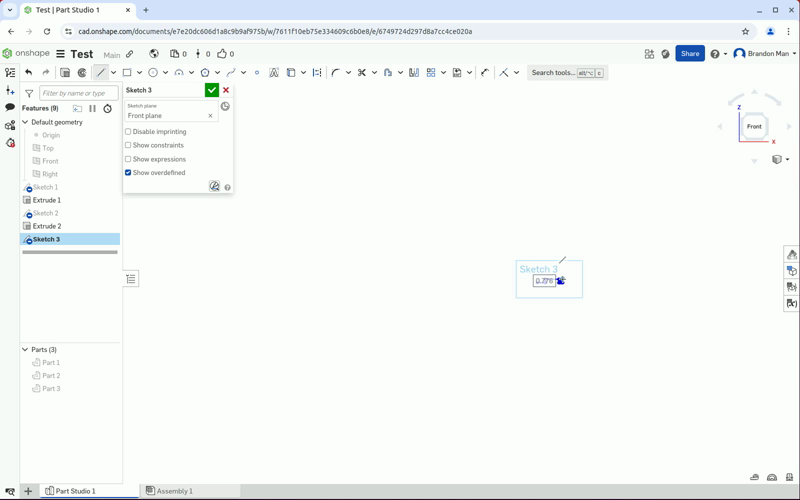
key_up(shift)
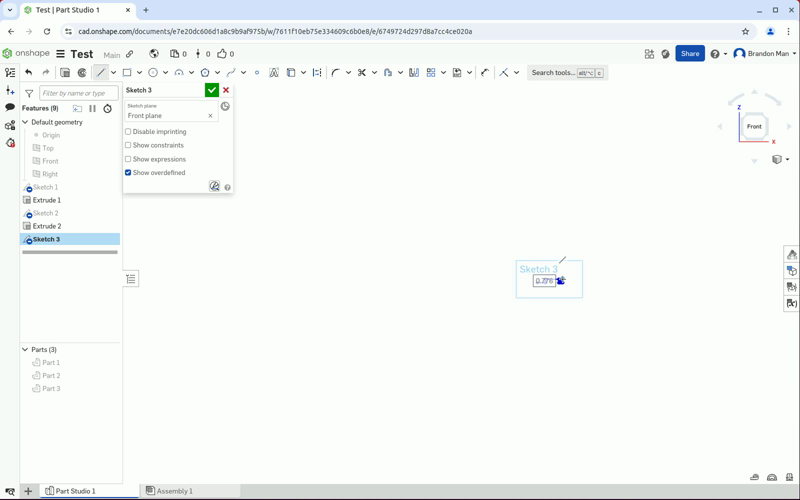
key_down(shift)
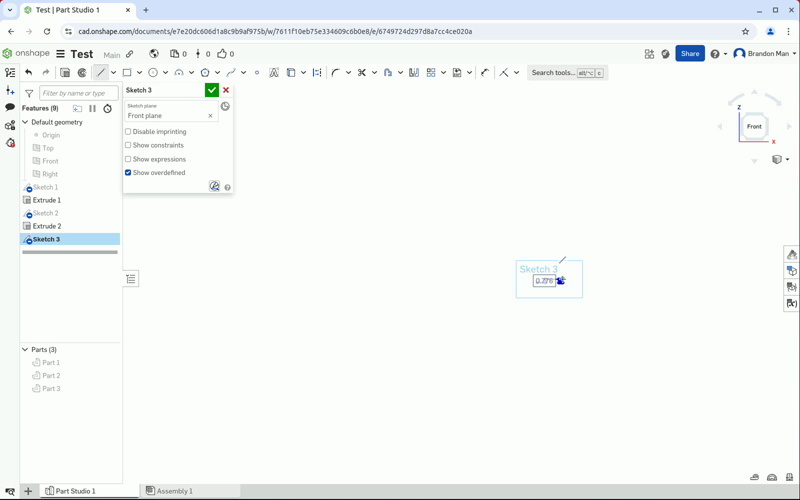
mouse_move(589, 278)
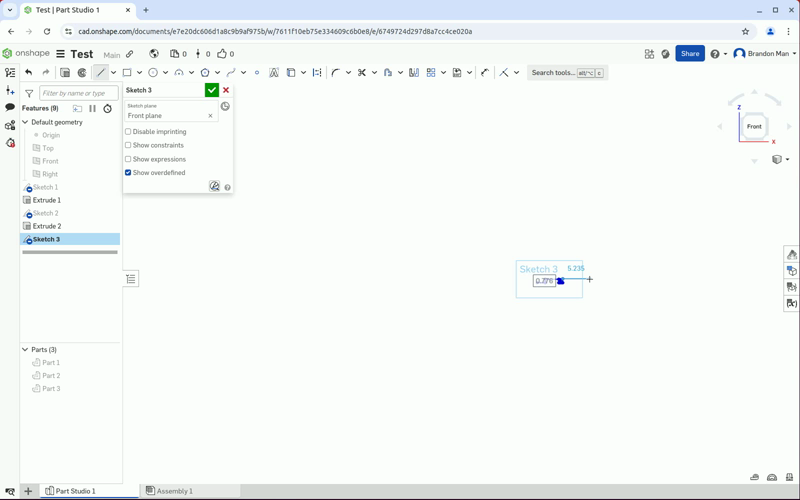
mouse_move(537, 278)
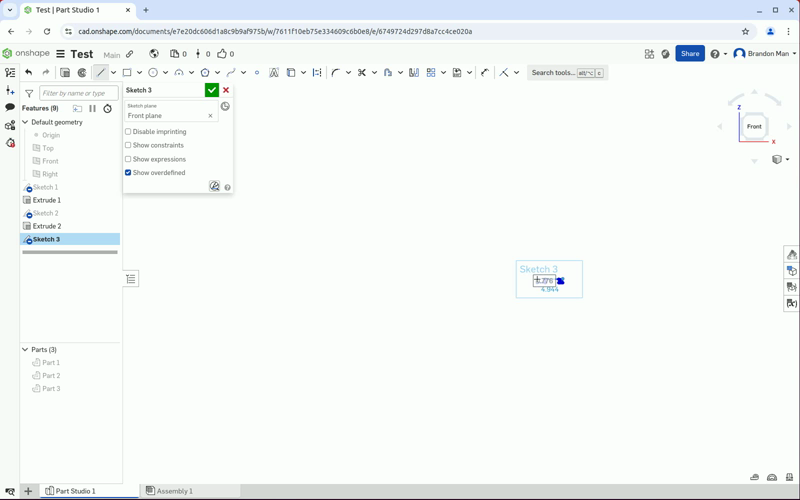
scroll(6)
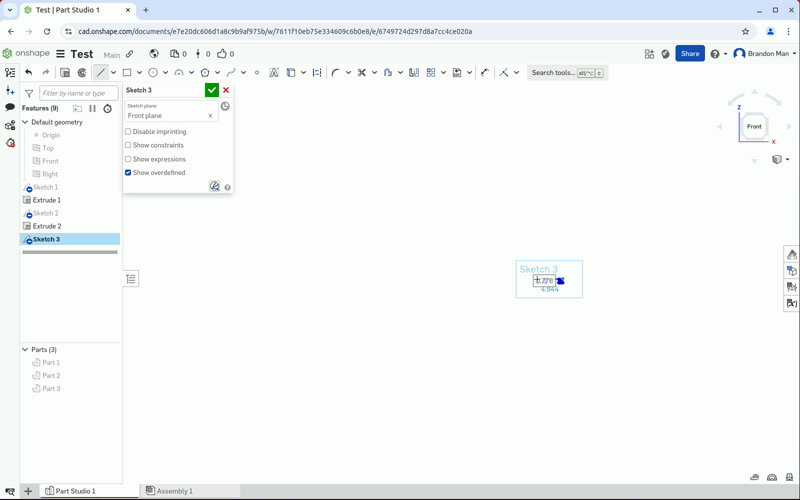
scroll(6)
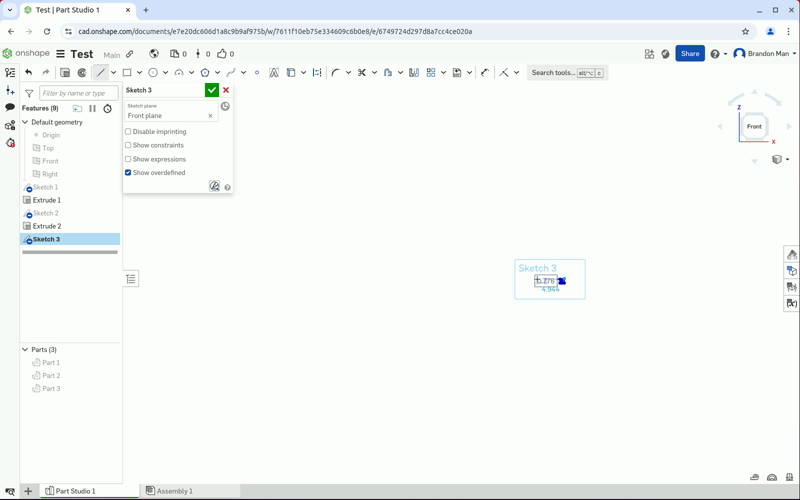
scroll(6)
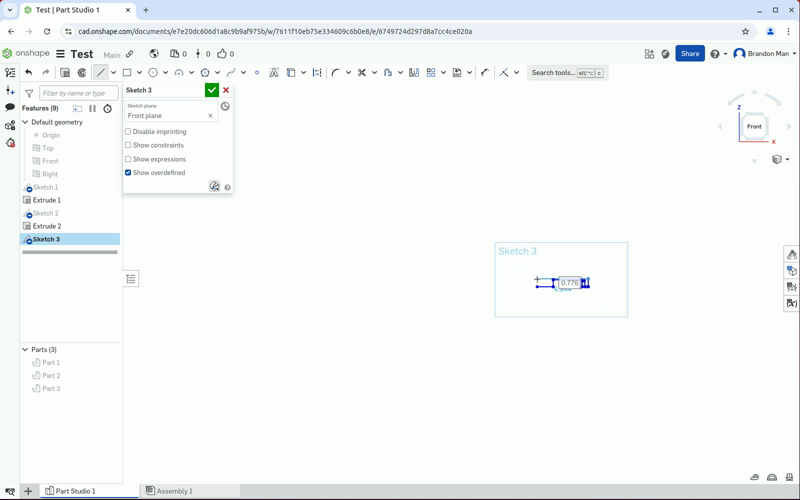
scroll(6)
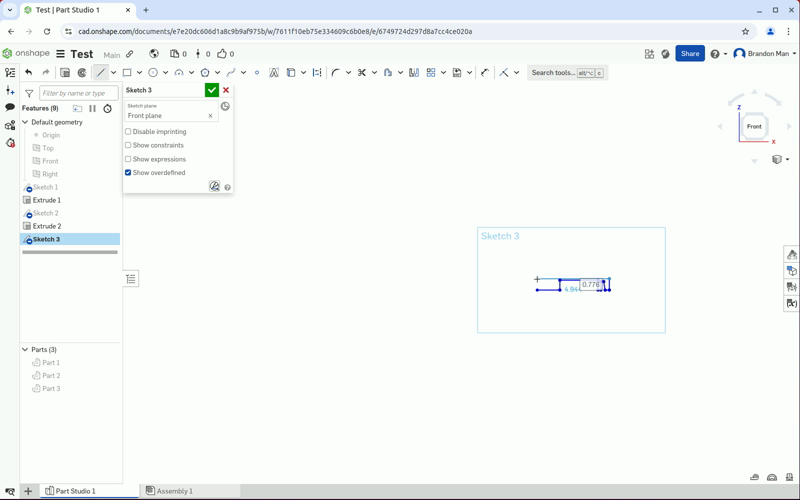
scroll(6)
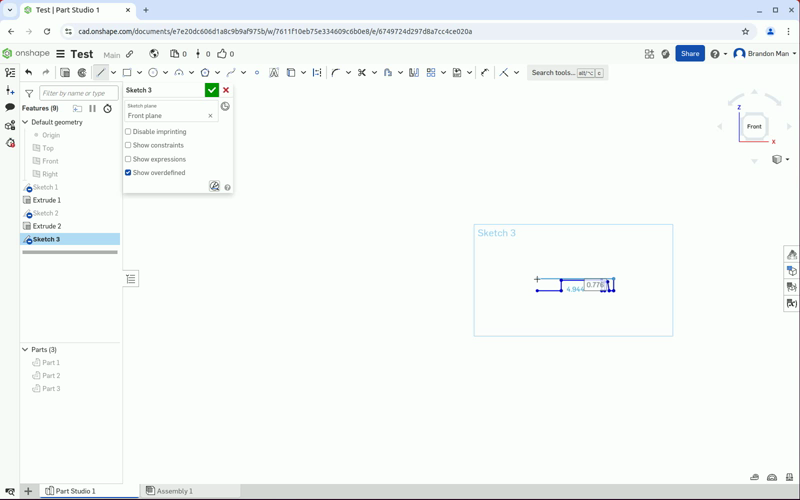
scroll(6)
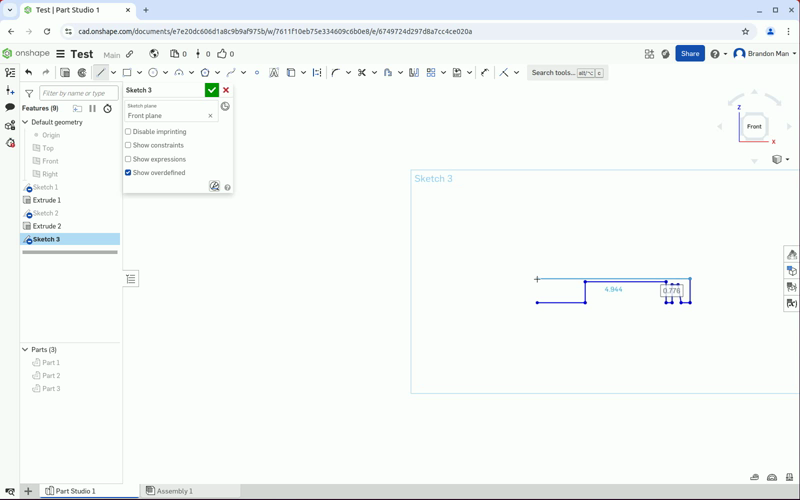
scroll(6)
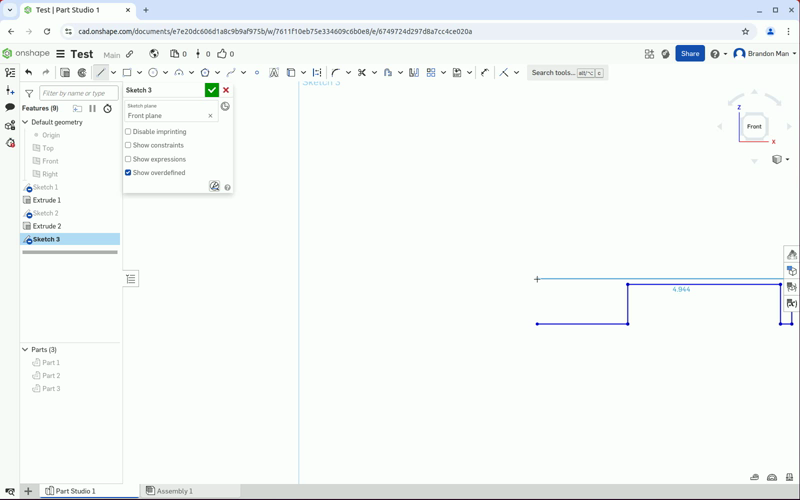
click(537, 278)
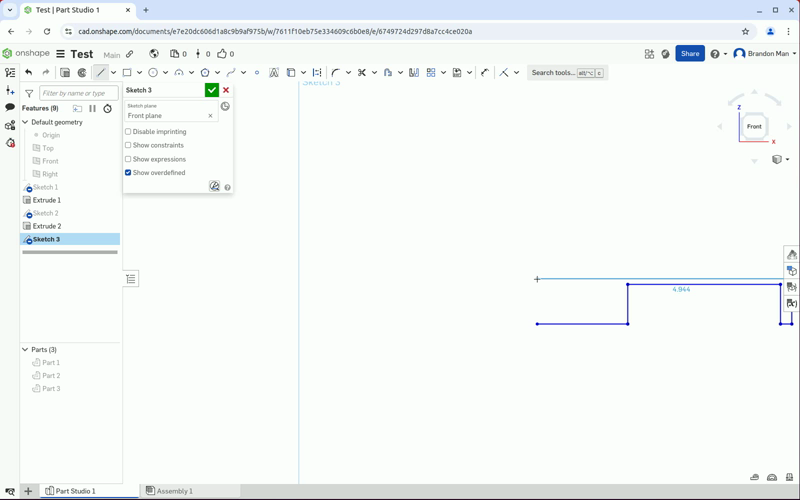
scroll(-6)
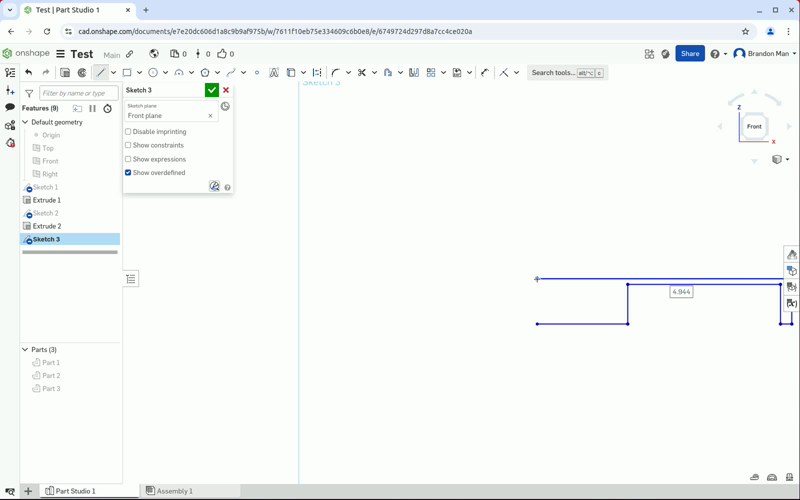
scroll(-6)
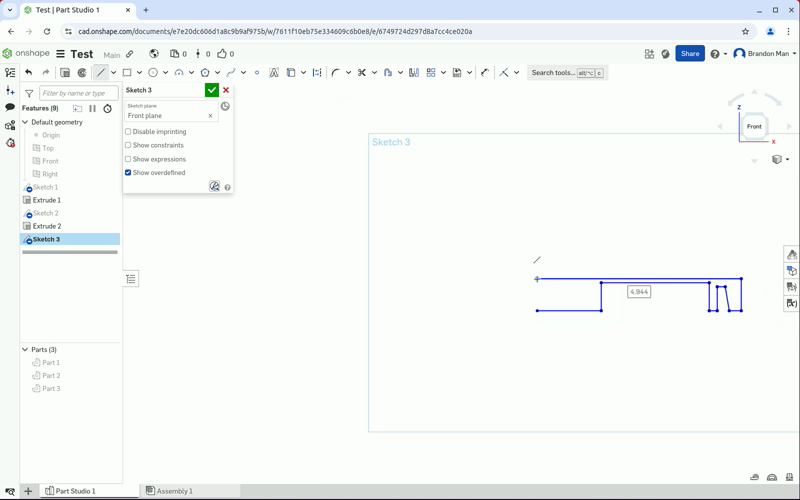
scroll(-6)
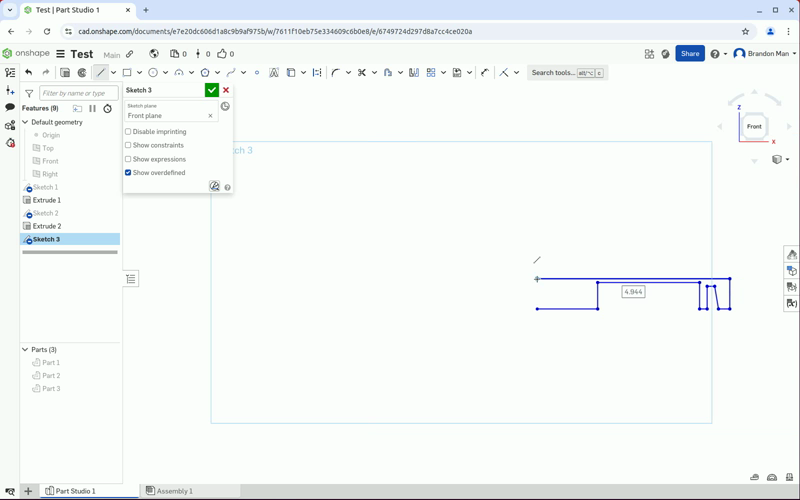
scroll(-6)
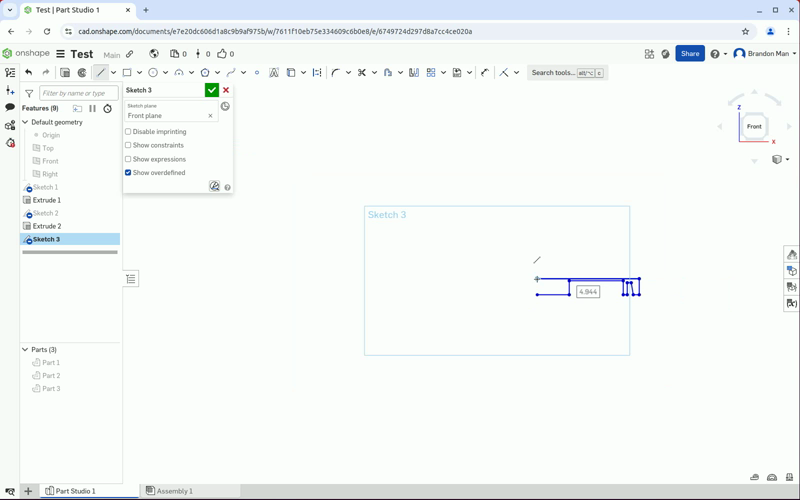
scroll(-6)
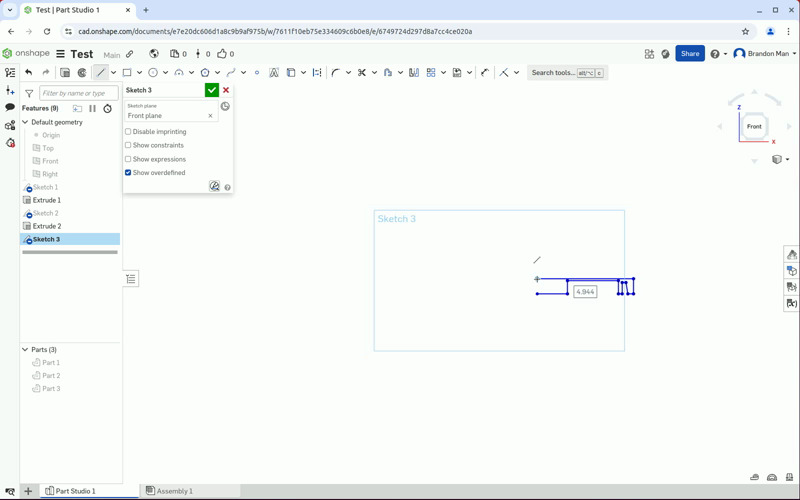
scroll(-6)
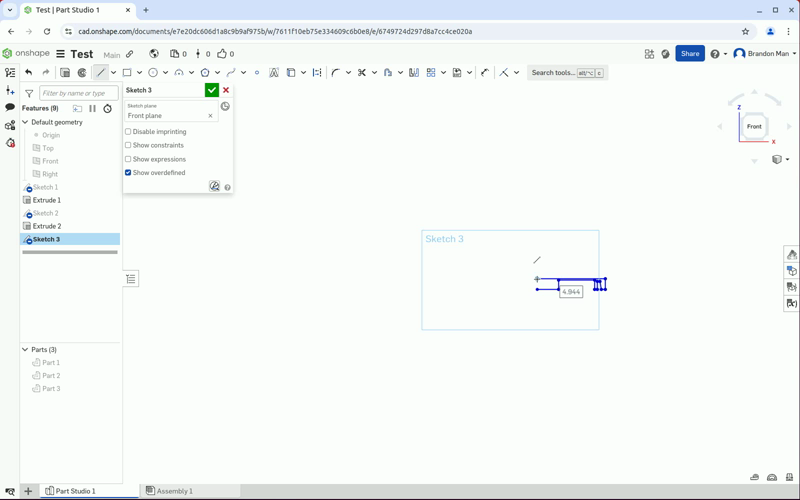
scroll(-6)
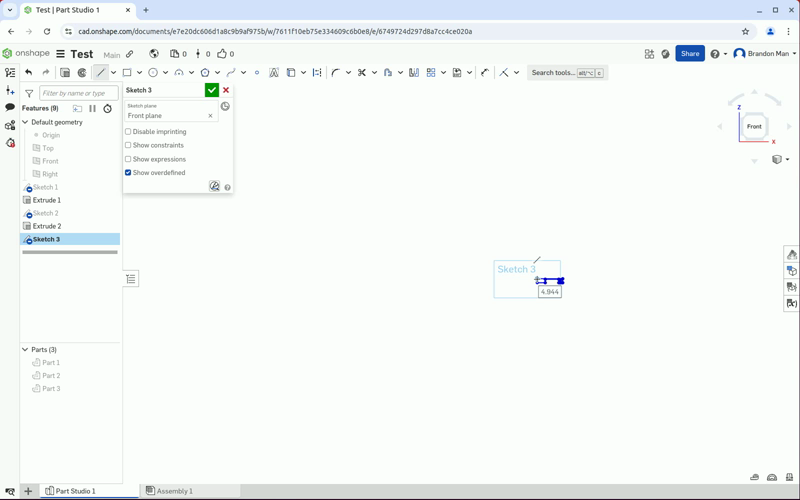
key_up(shift)
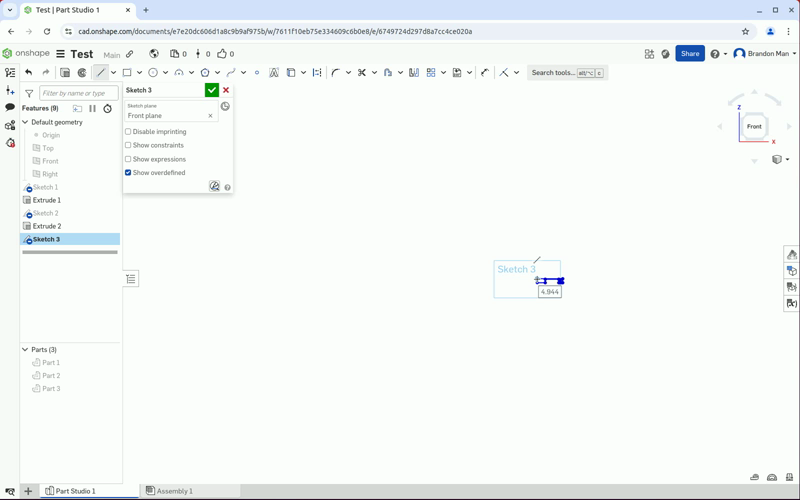
mouse_move(567, 278)
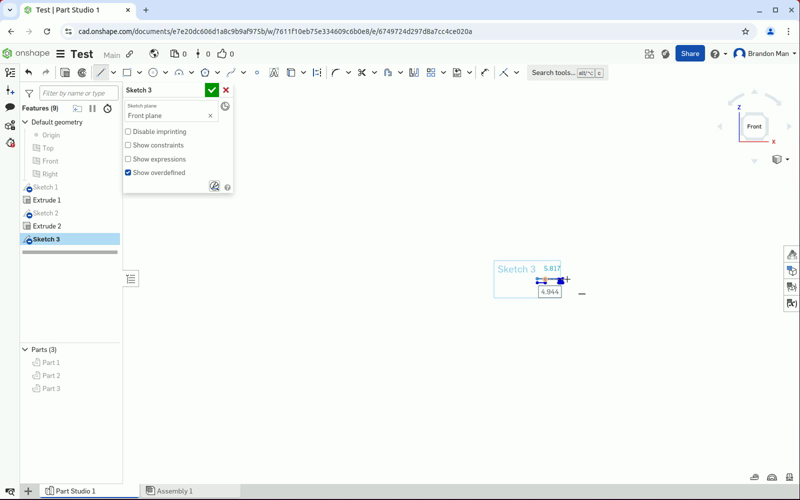
key_down(shift)
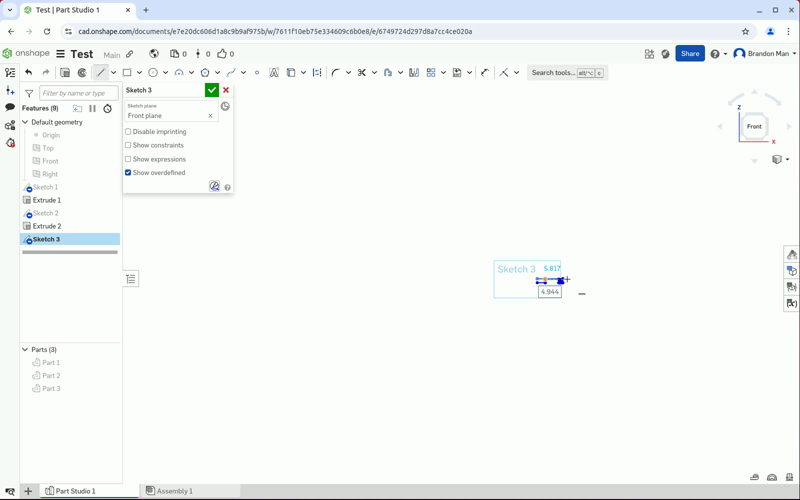
mouse_move(537, 282)
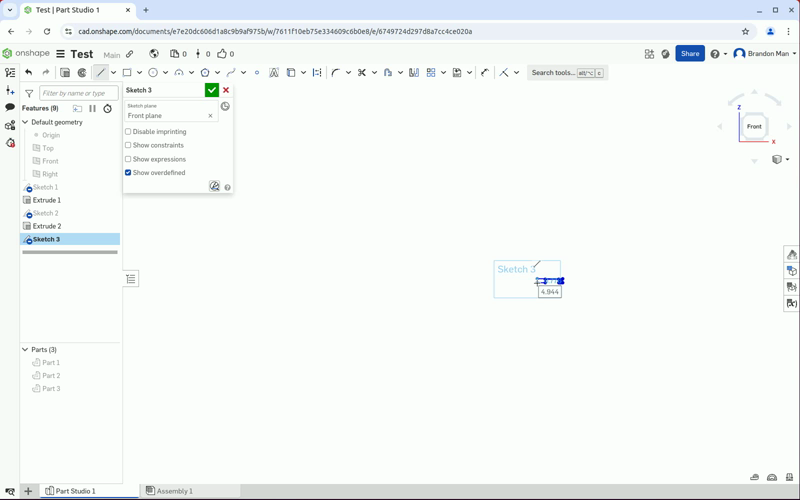
scroll(6)
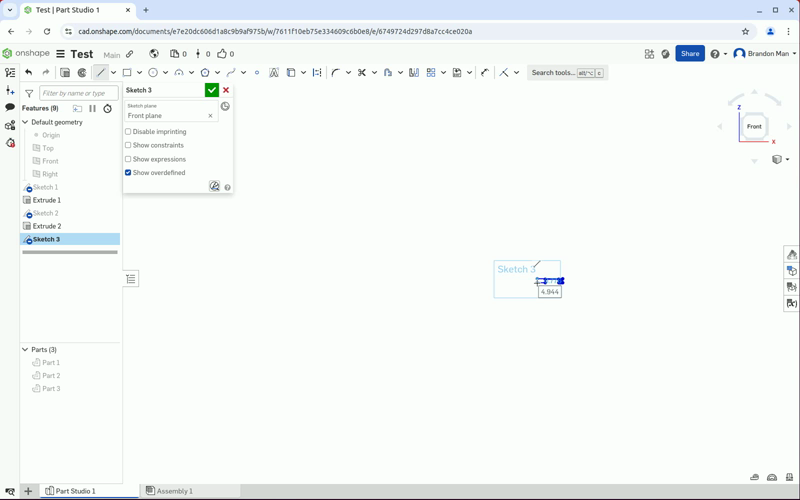
scroll(6)
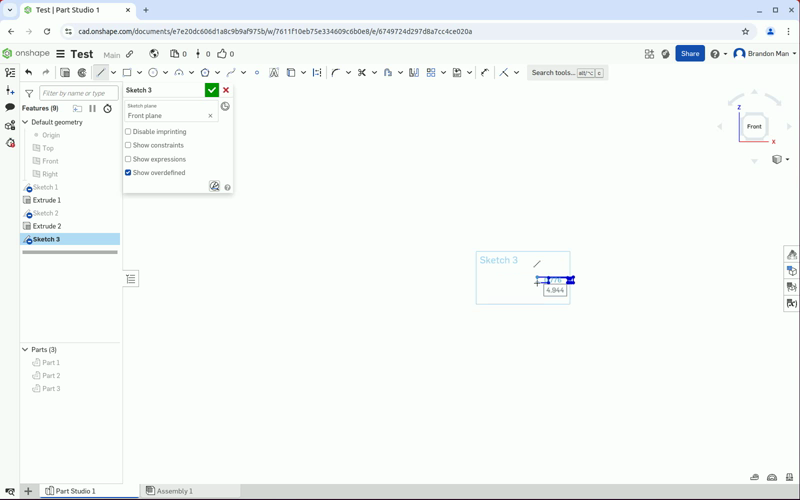
scroll(6)
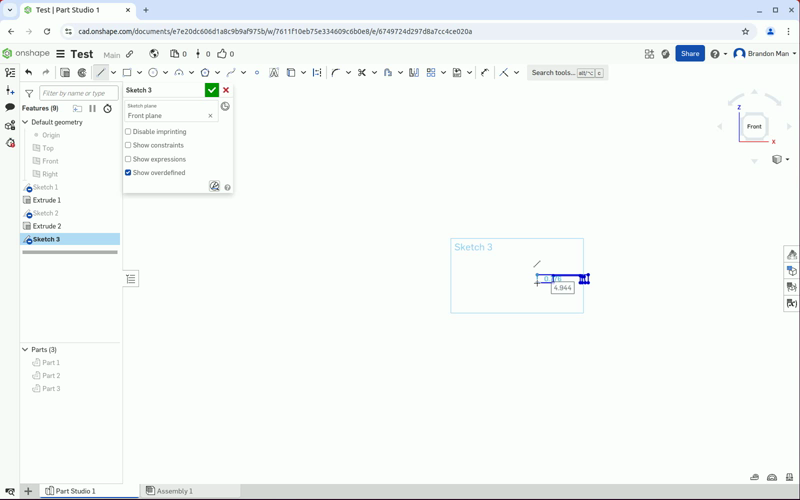
scroll(6)
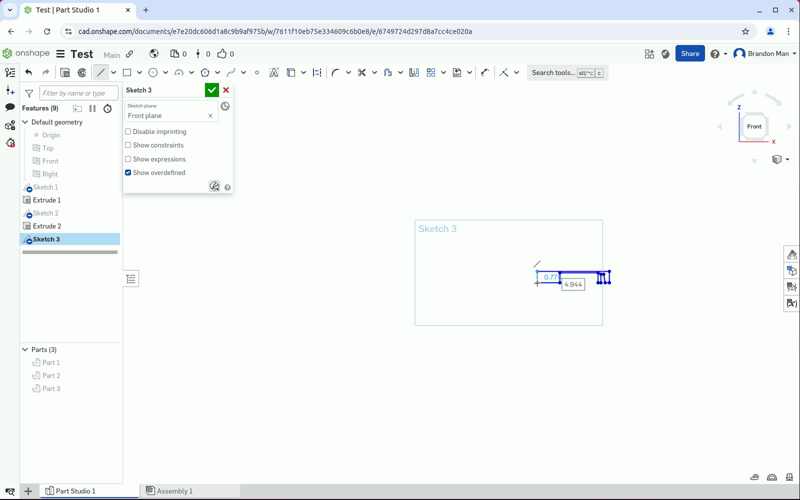
scroll(6)
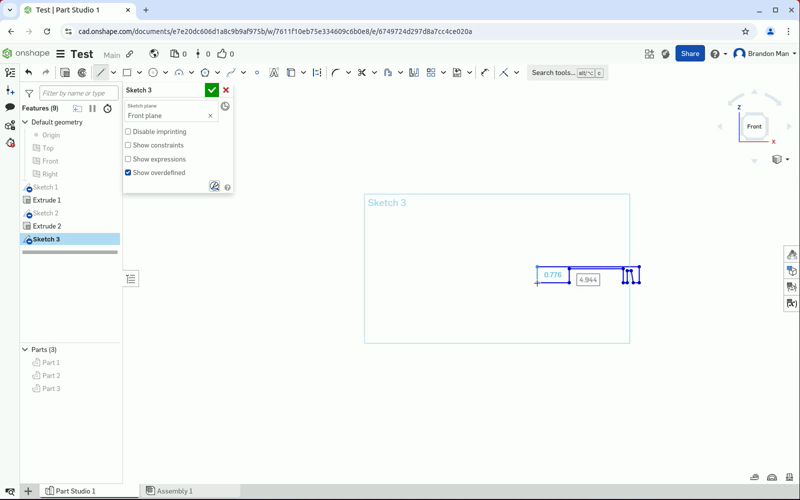
scroll(6)
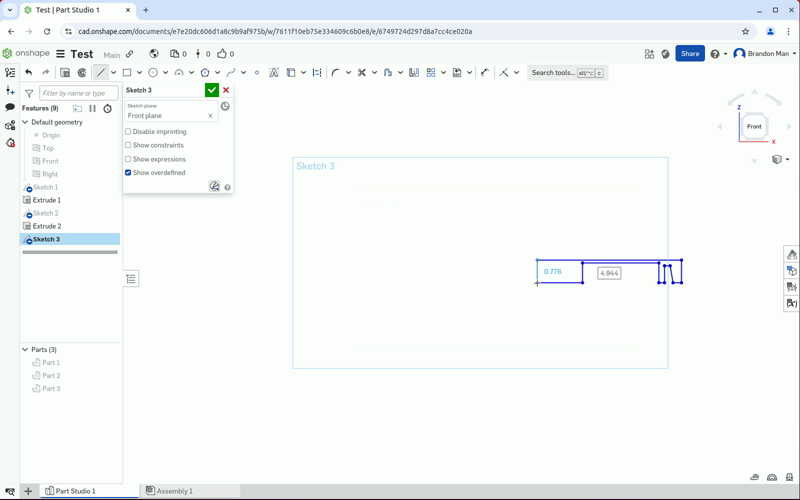
scroll(6)
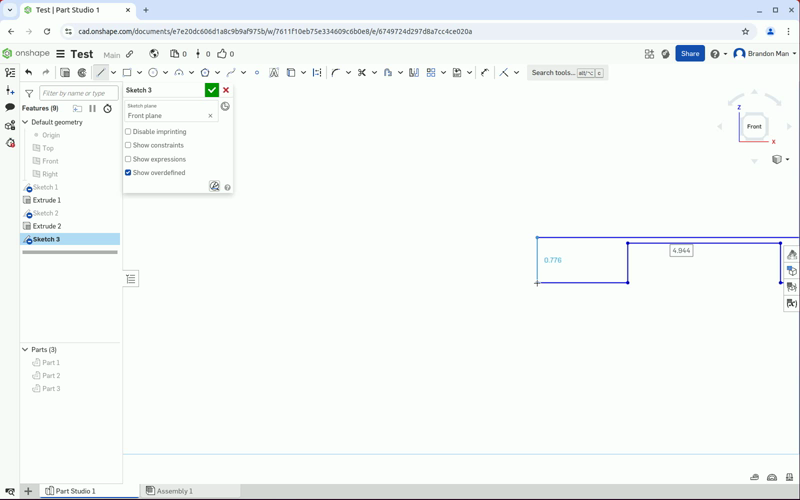
key_up(shift)
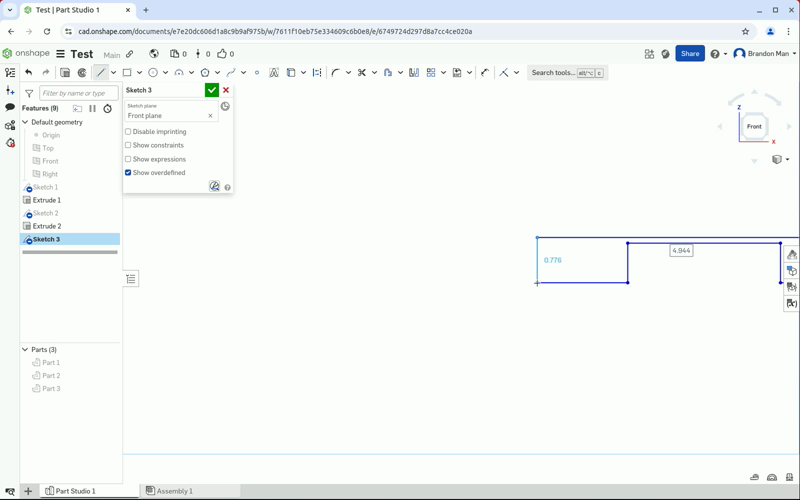
click(537, 282)
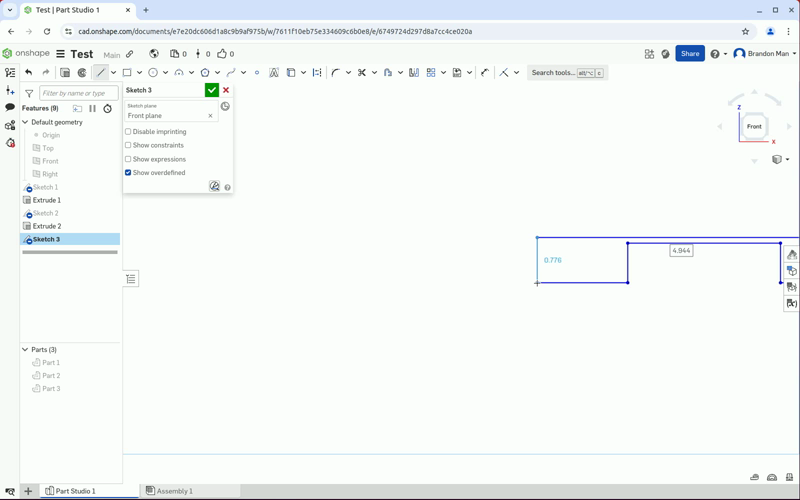
scroll(-6)
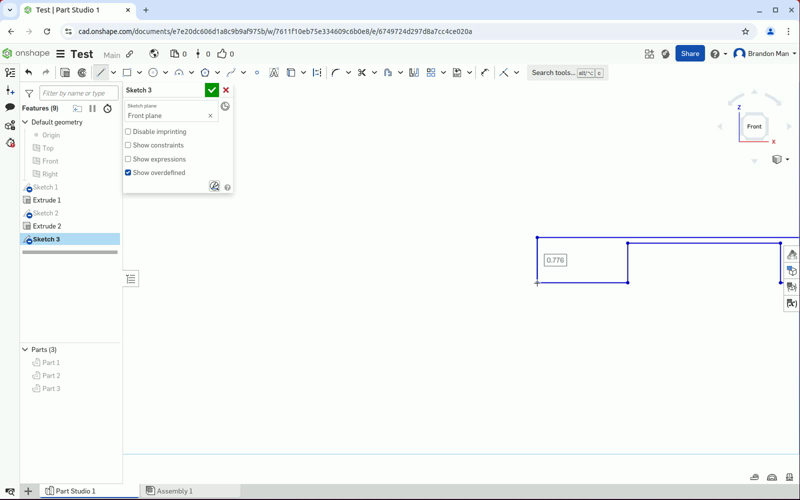
scroll(-6)
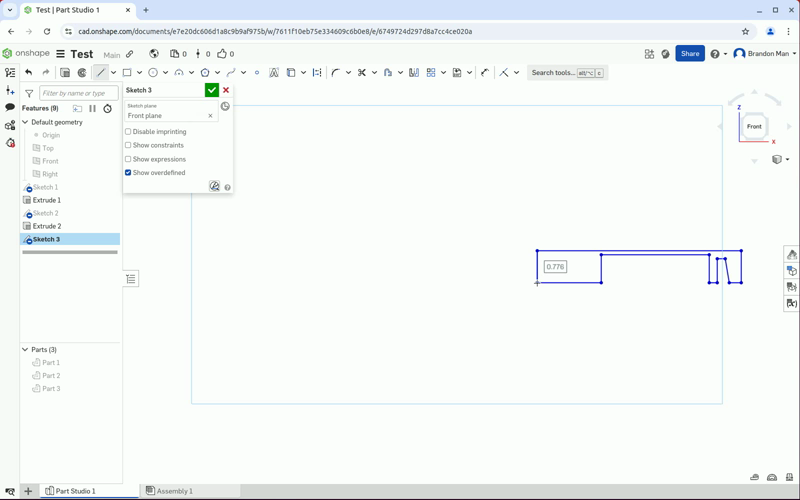
scroll(-6)
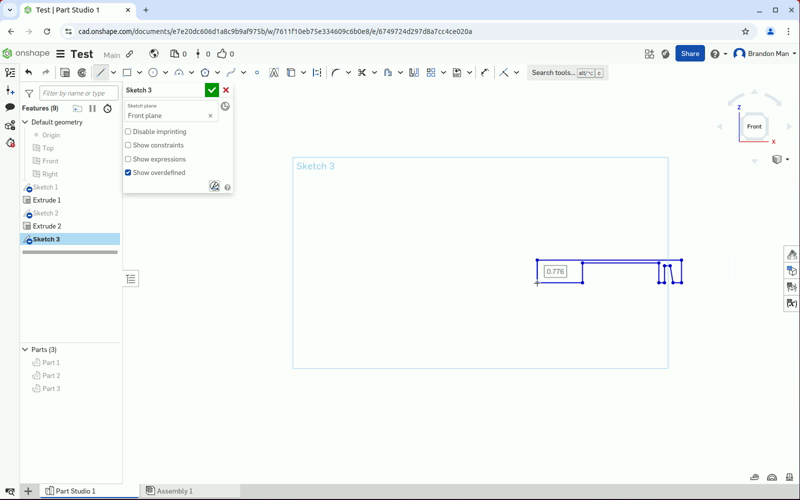
scroll(-6)
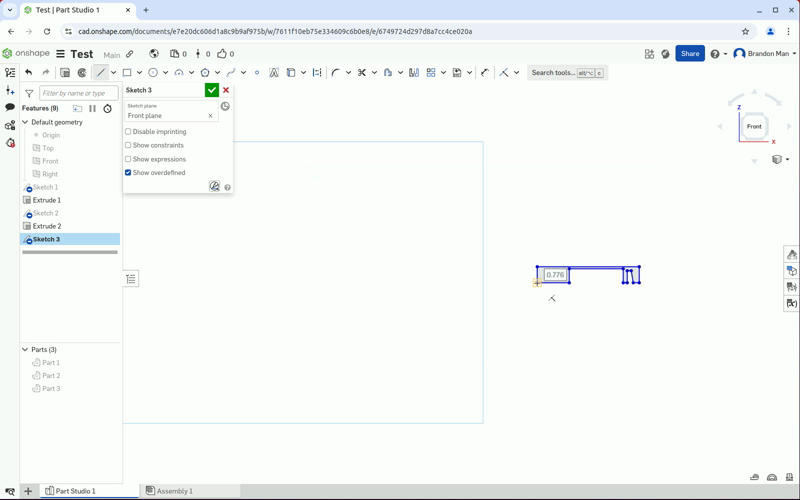
scroll(-6)
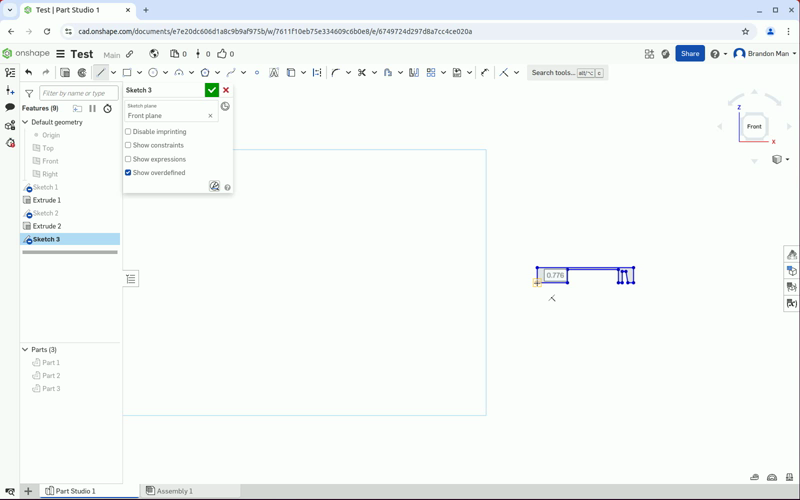
scroll(-6)
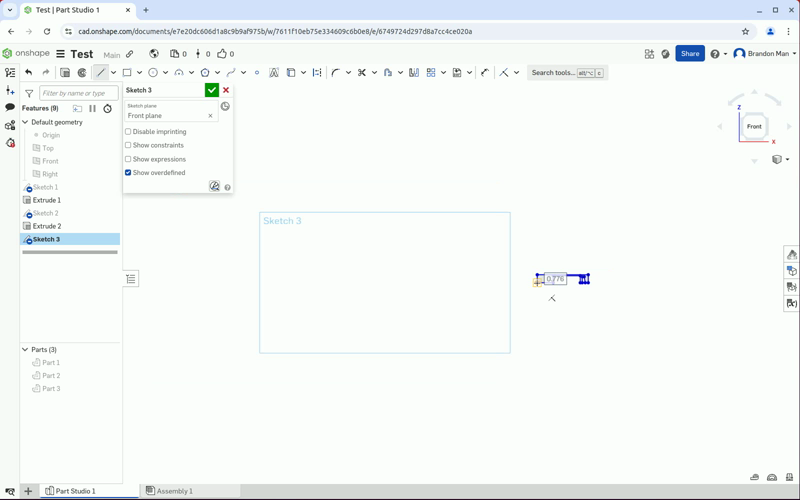
scroll(-6)
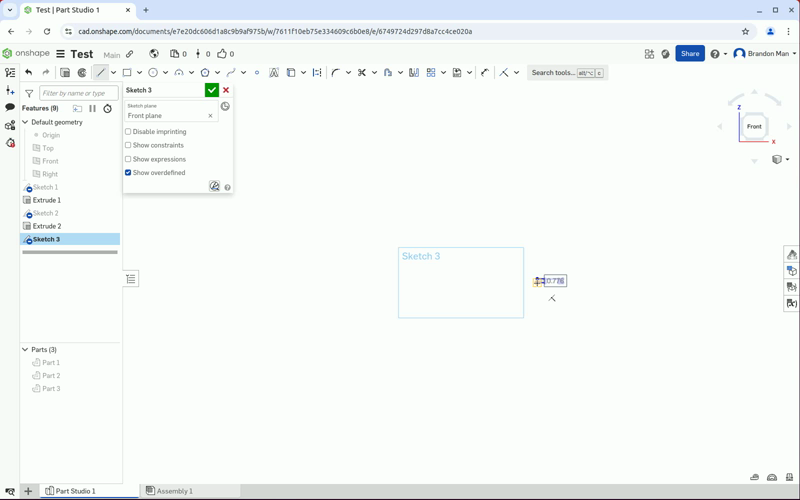
key(esc)
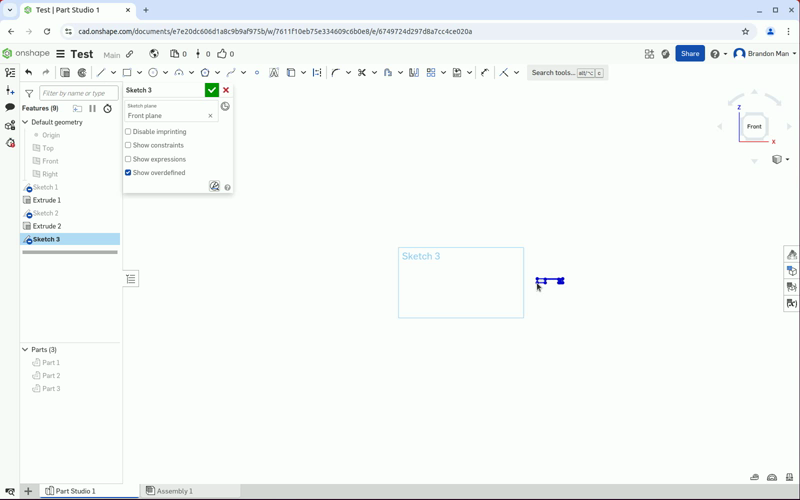
mouse_move(542, 282)
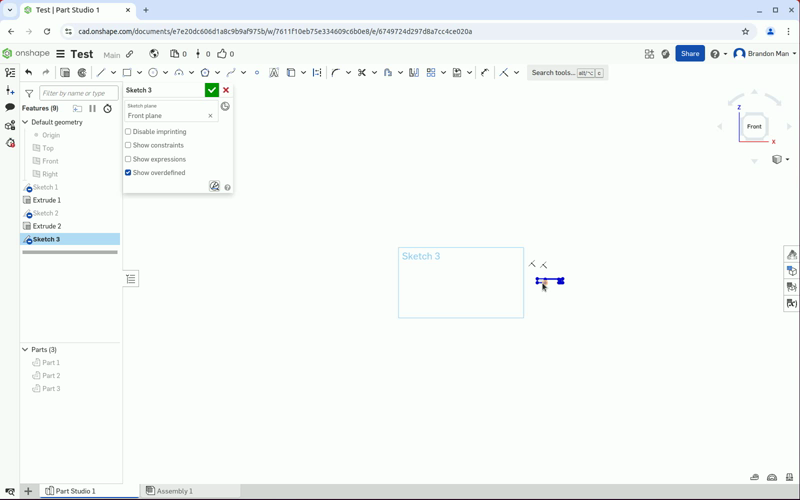
scroll(6)
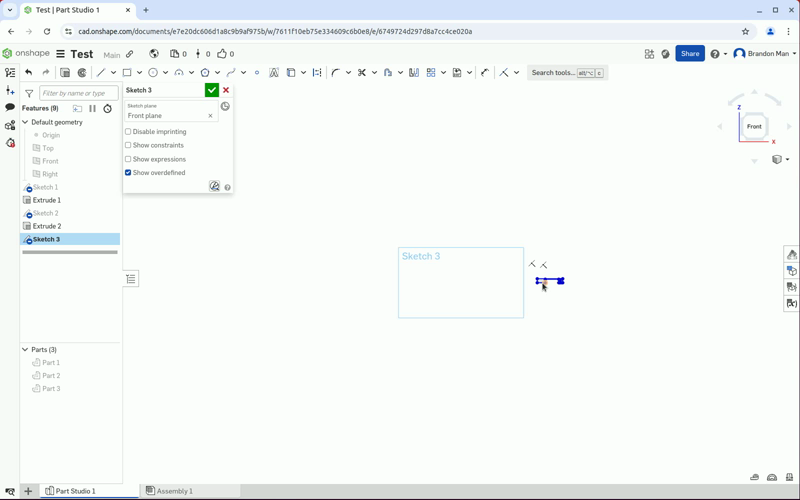
scroll(6)
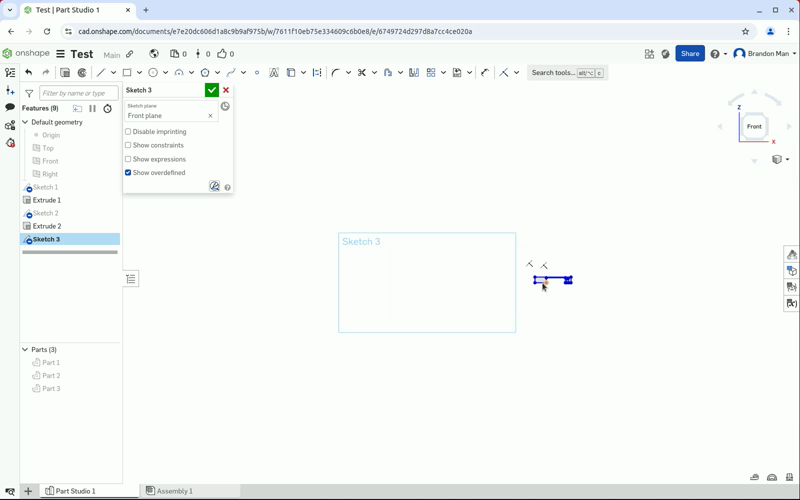
scroll(6)
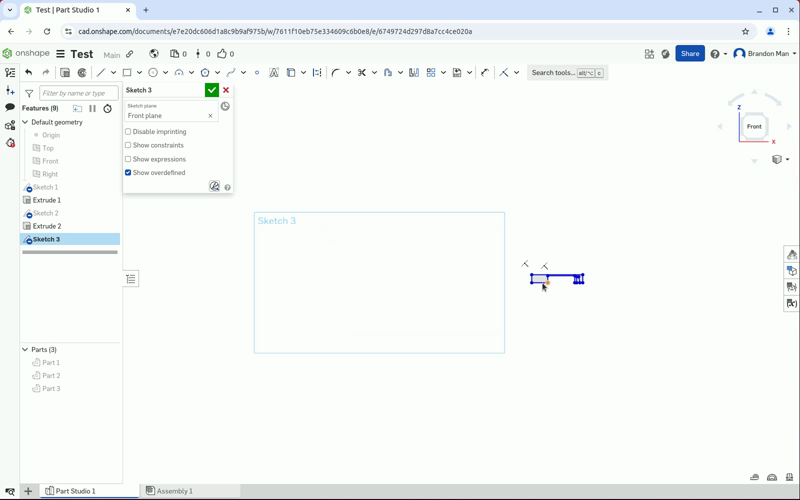
scroll(6)
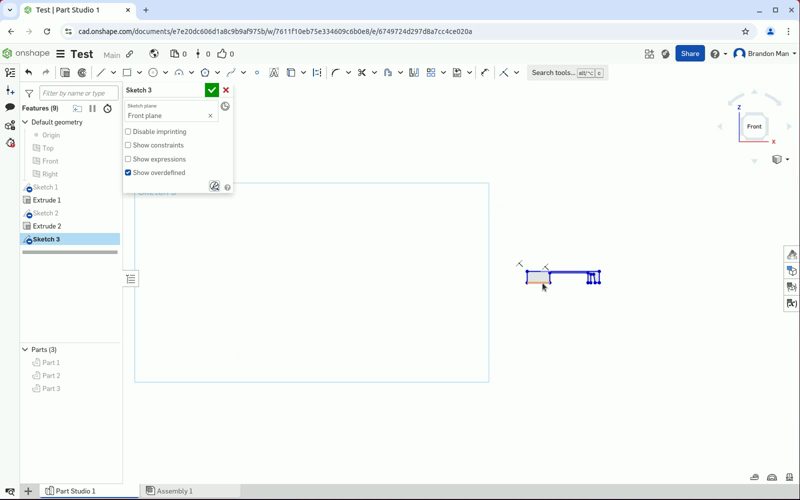
scroll(6)
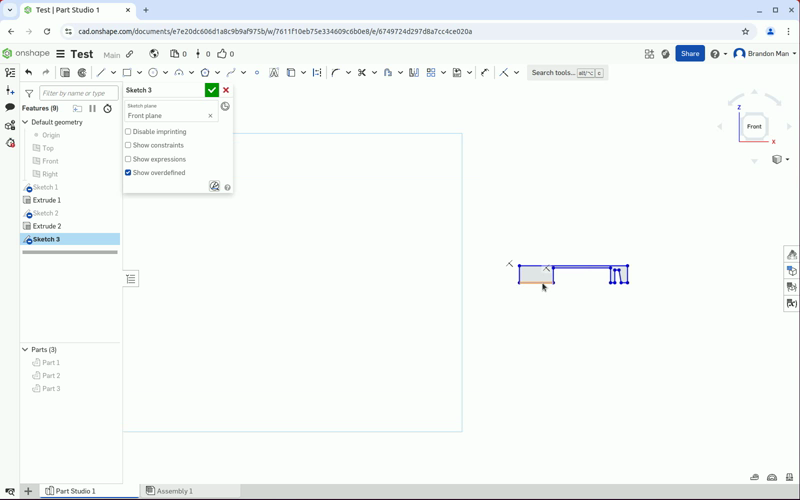
scroll(6)
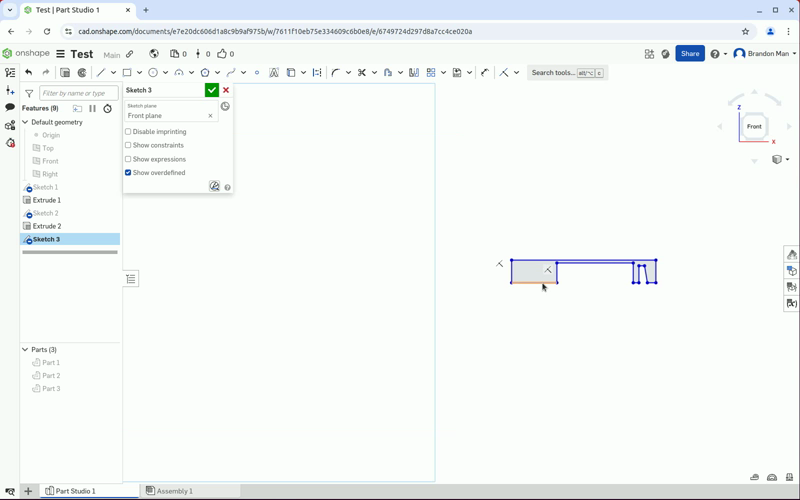
scroll(6)
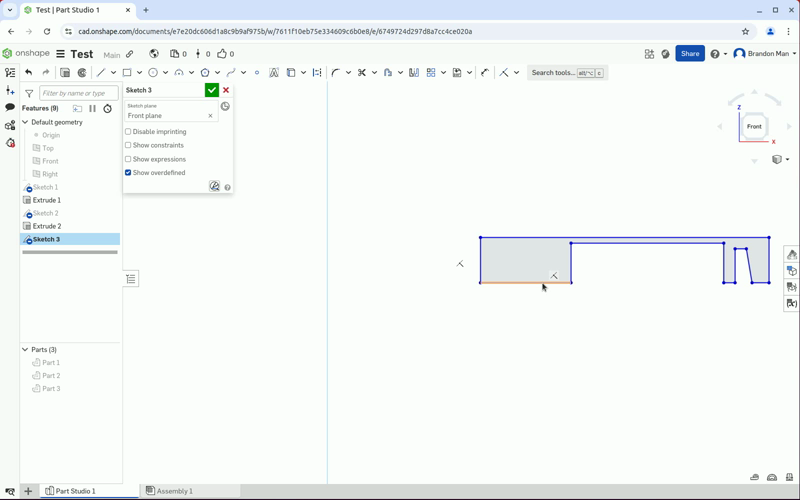
click(542, 282)
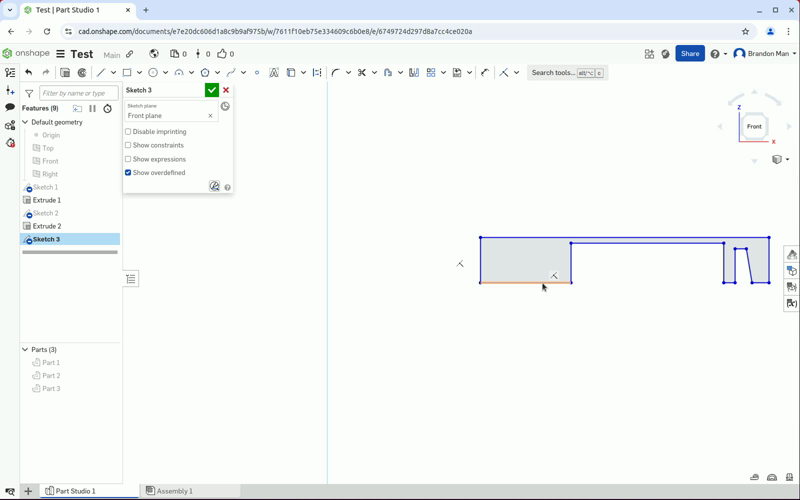
scroll(-6)
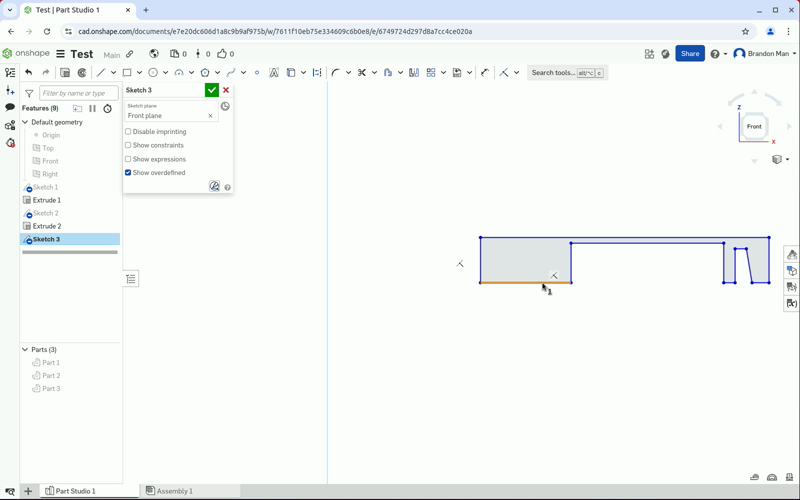
scroll(-6)
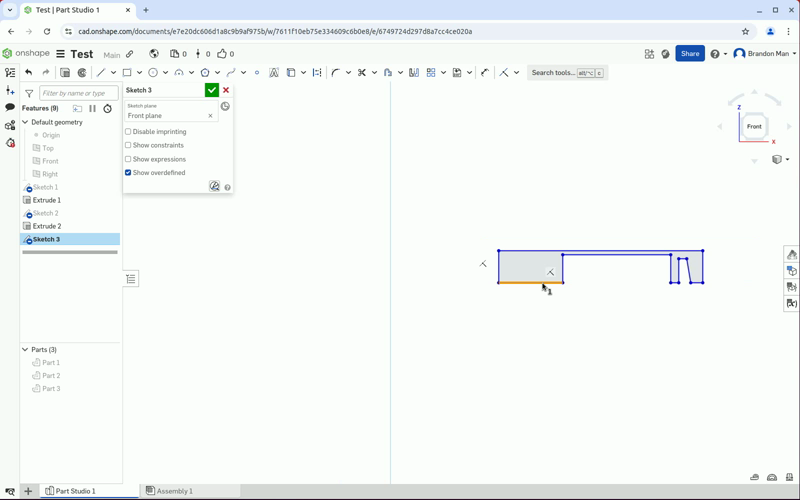
scroll(-6)
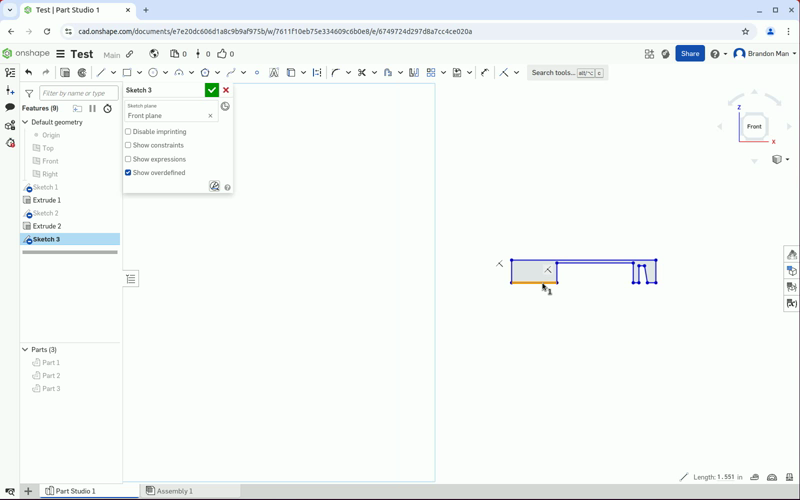
scroll(-6)
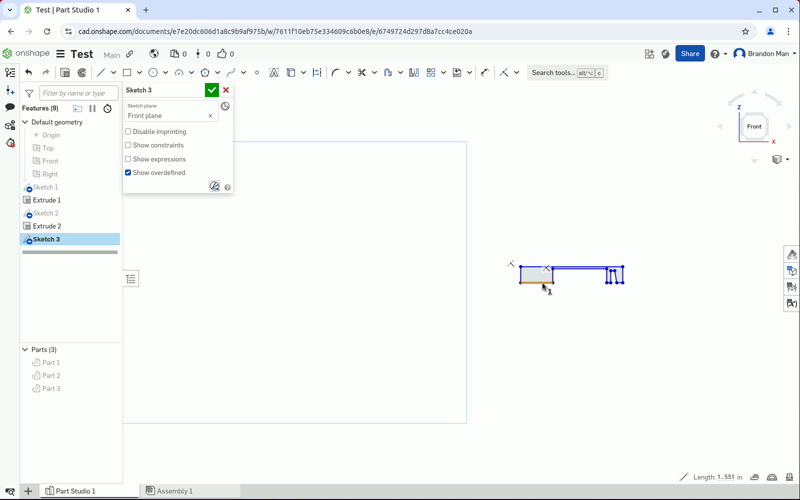
scroll(-6)
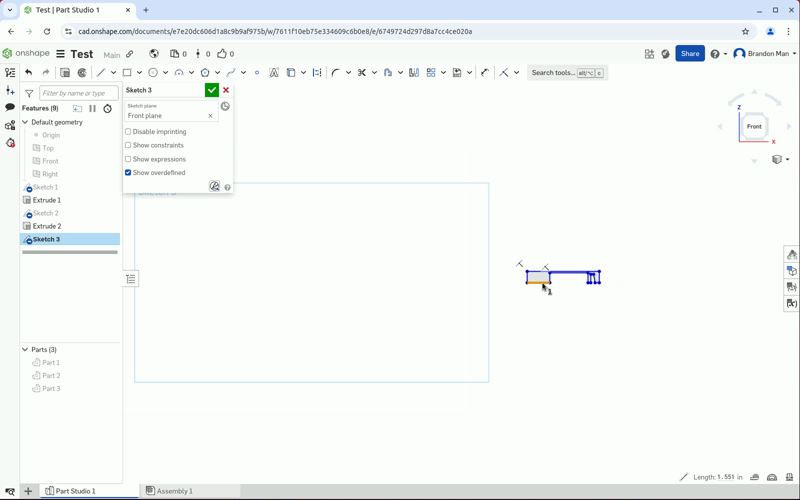
scroll(-6)
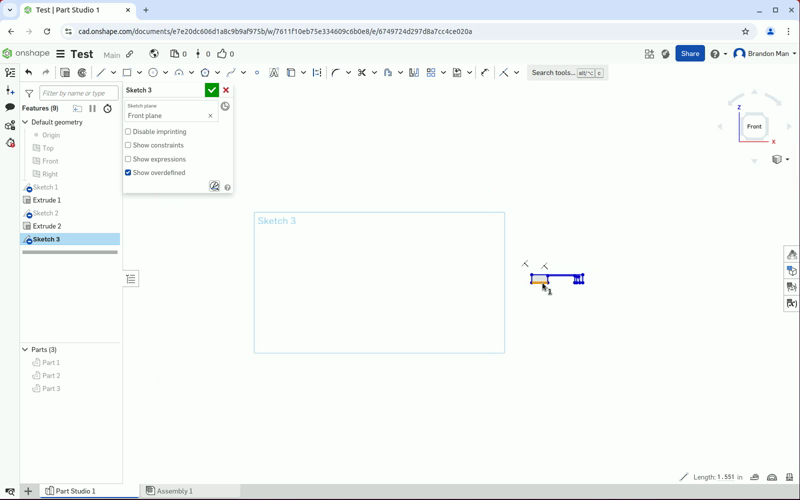
scroll(-6)
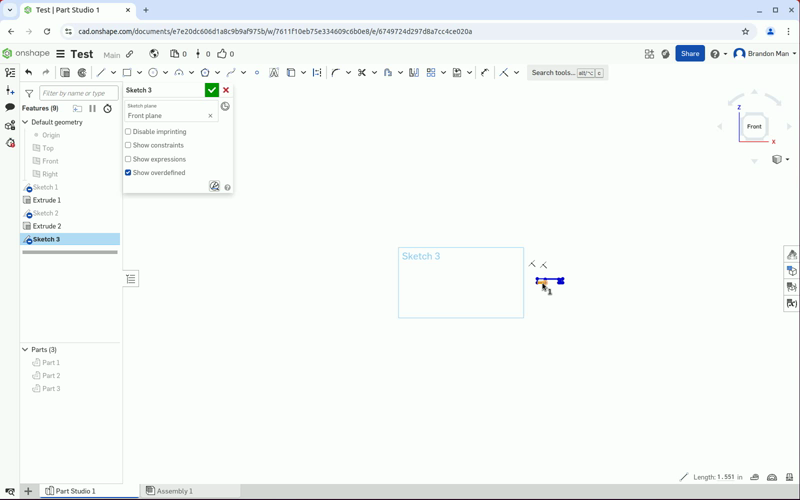
mouse_move(73, 352)
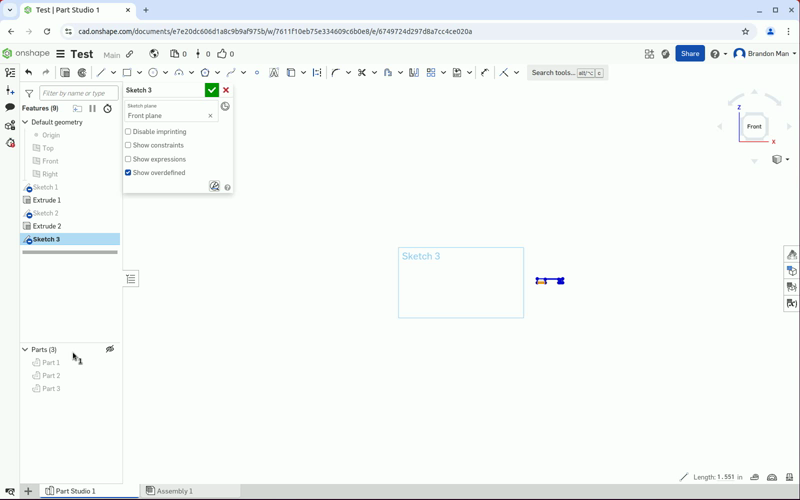
key(shift+y)
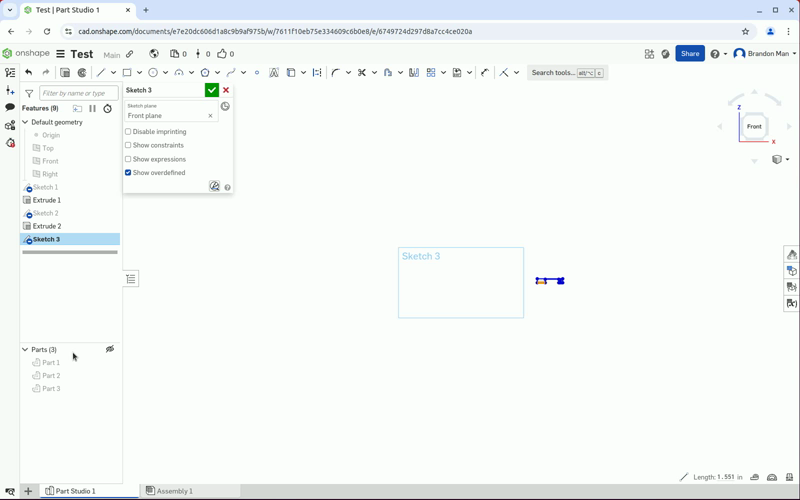
key(shift+e)
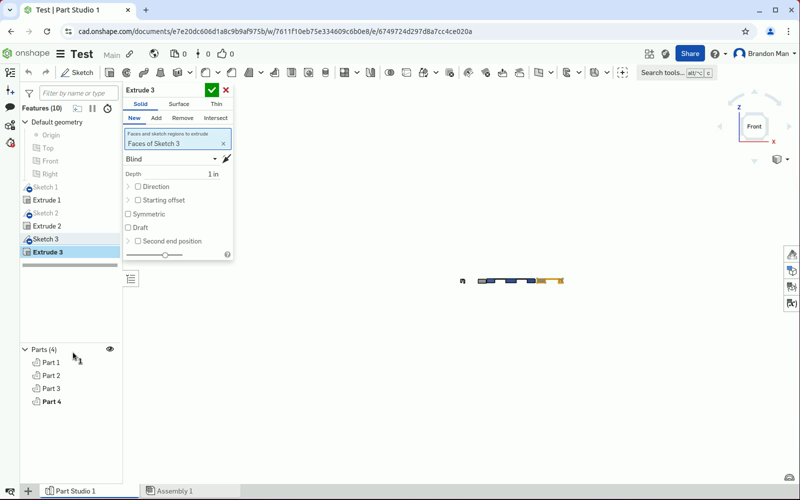
mouse_move(143, 106)
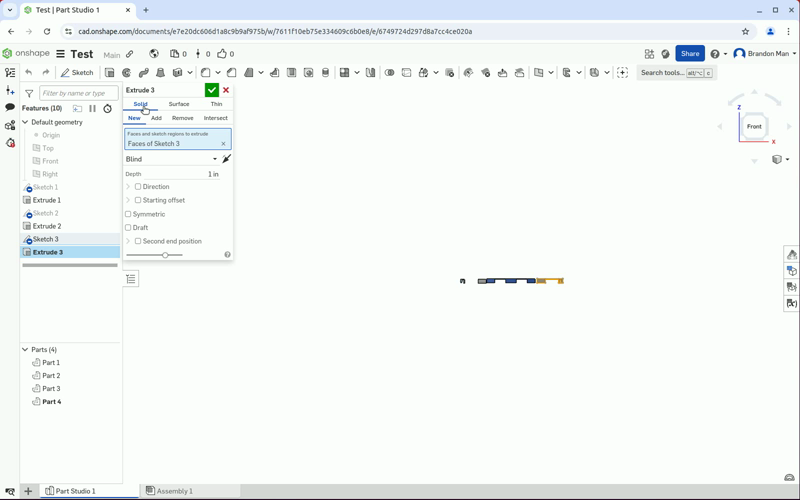
click(143, 106)
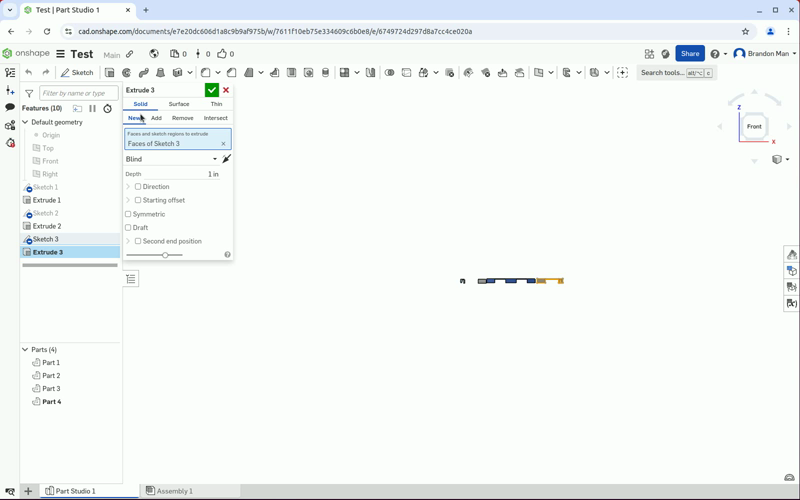
mouse_move(137, 120)
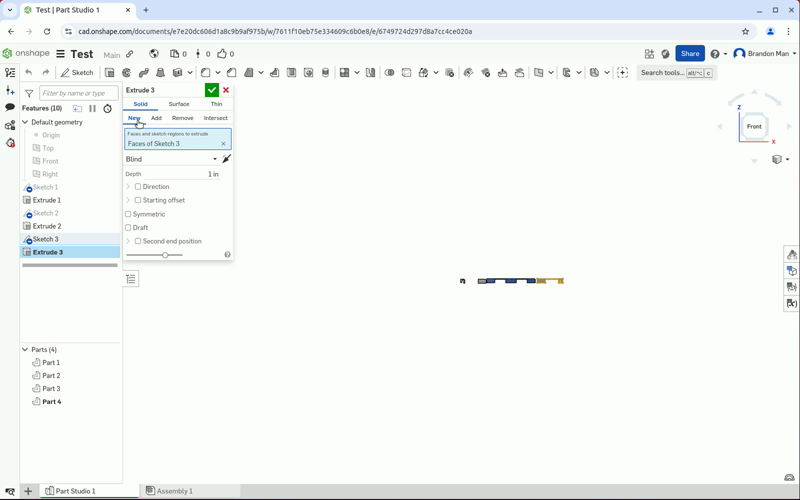
click(137, 120)
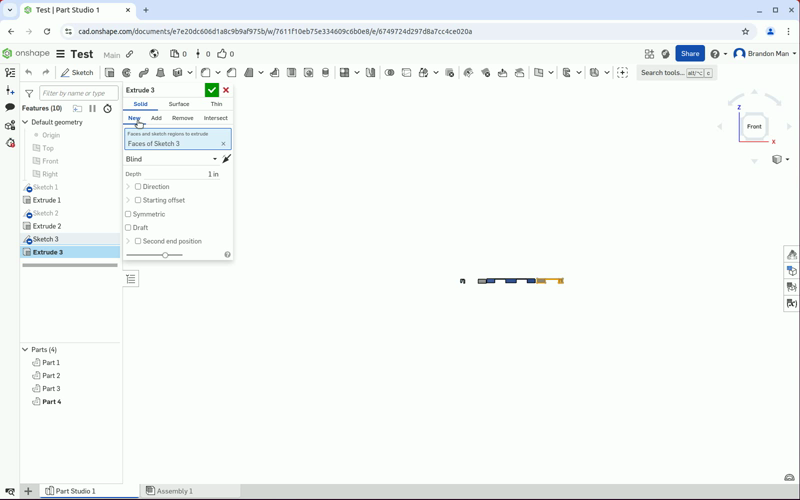
key(tab, 4)
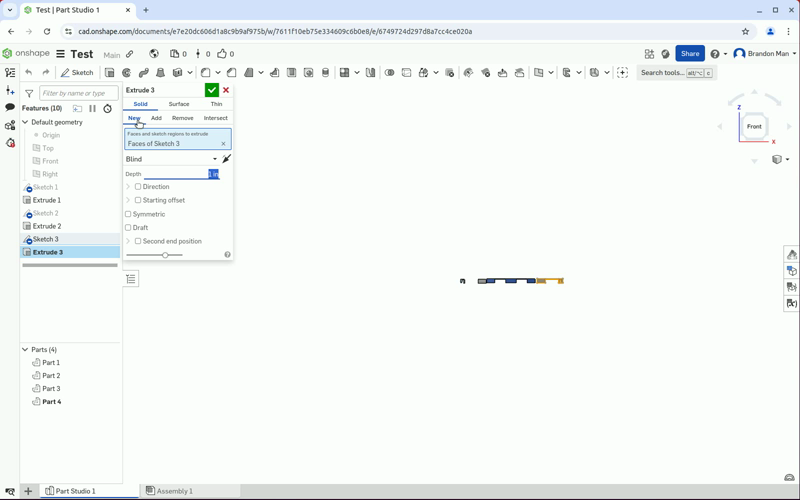
text(-23.108)
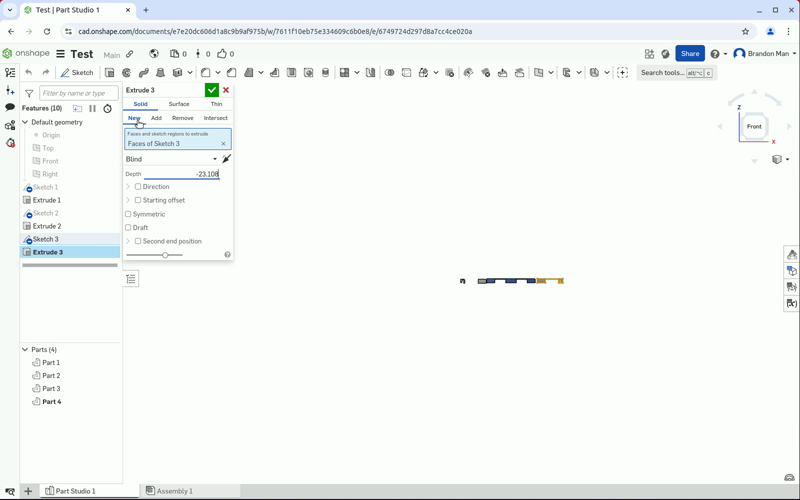
key(enter)
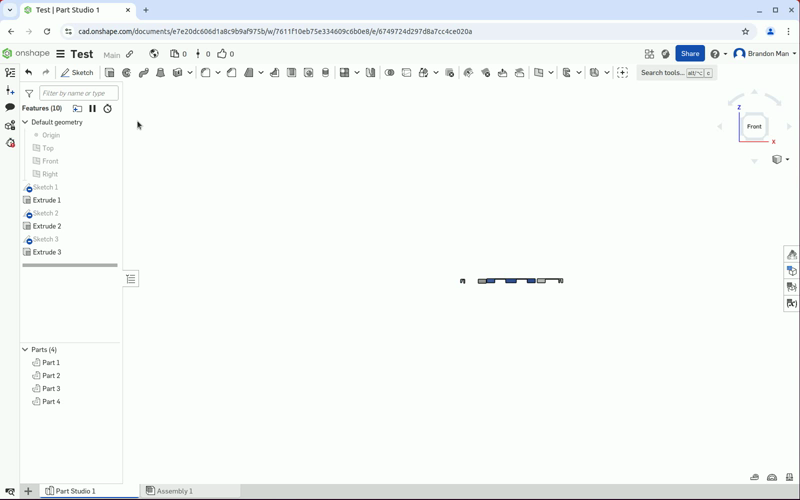
key(shift+h)
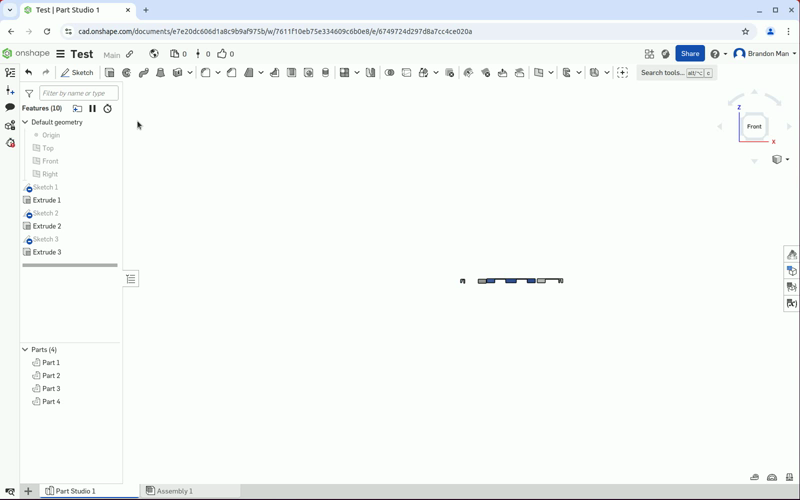
key(shift+h)
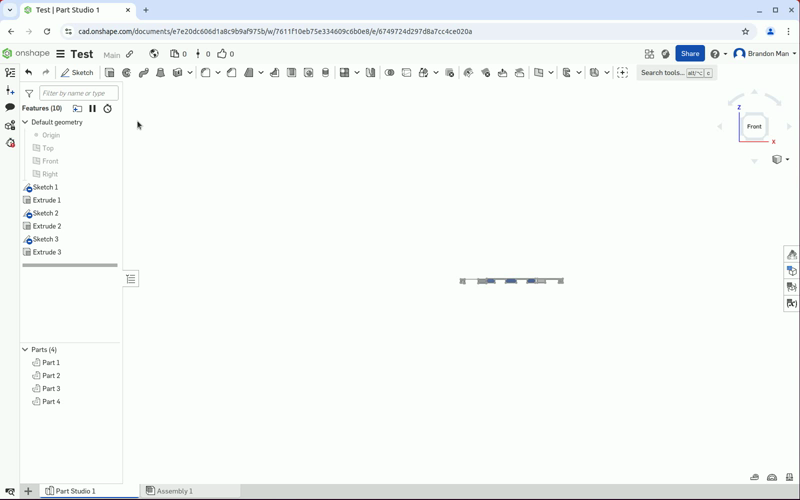
key(shift+7)
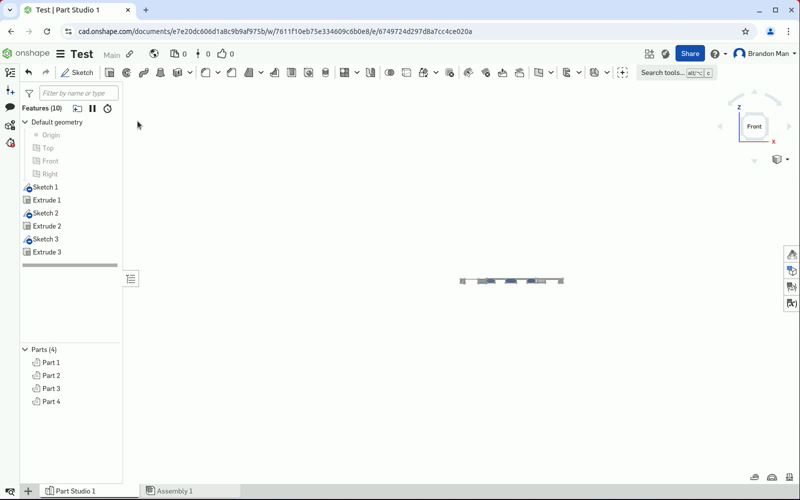
key(left, 2)
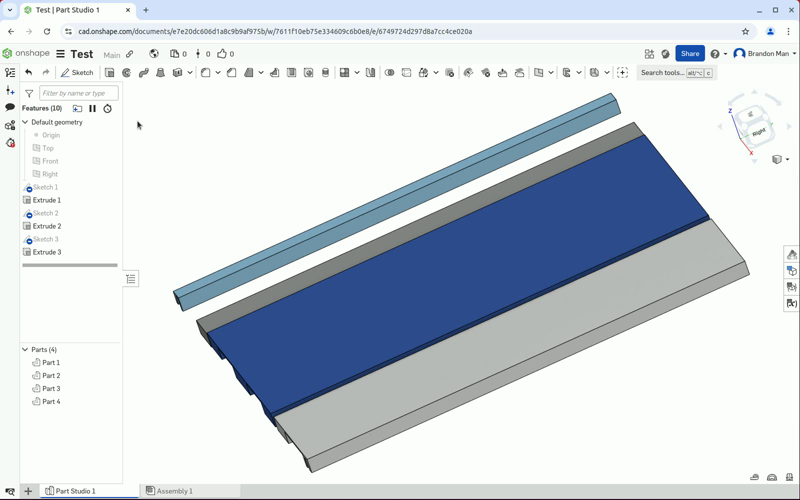
key(down, 2)
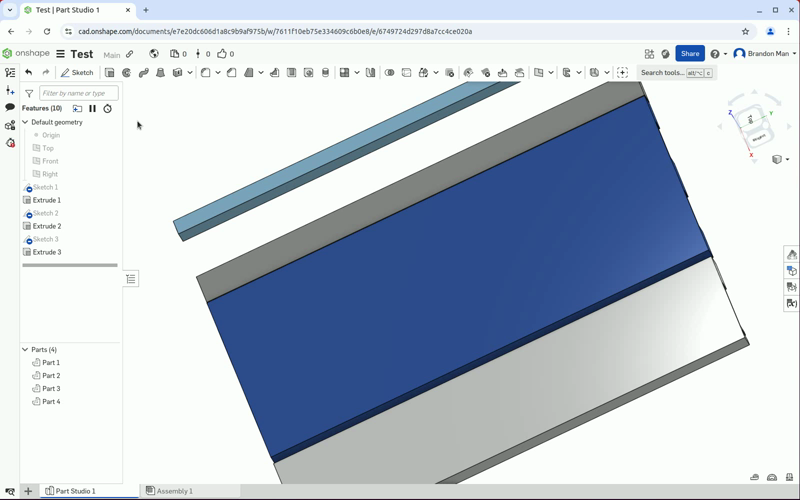
key(up, 2)
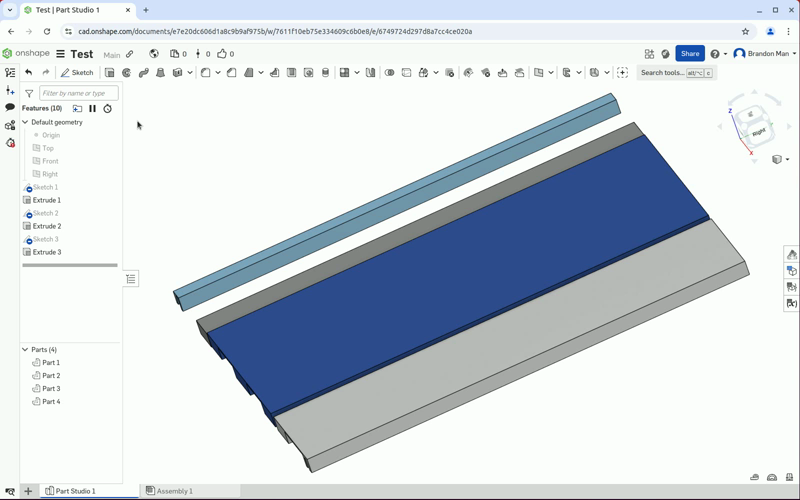
key(right, 2)
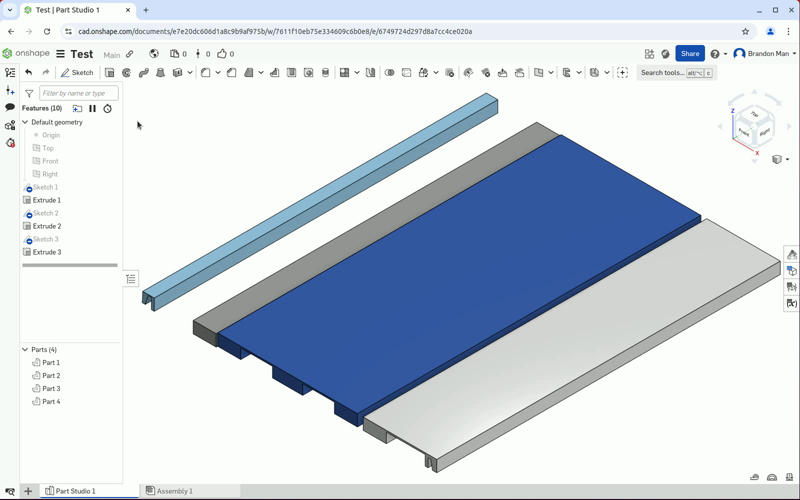
mouse_move(73, 189)
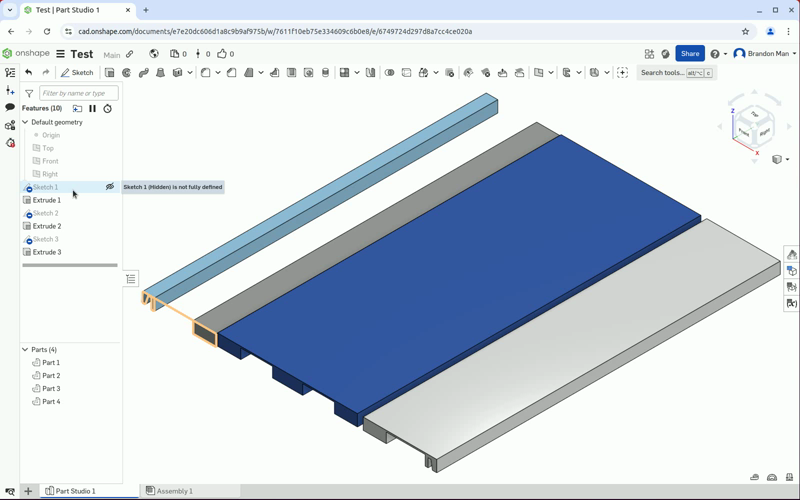
click(73, 189)